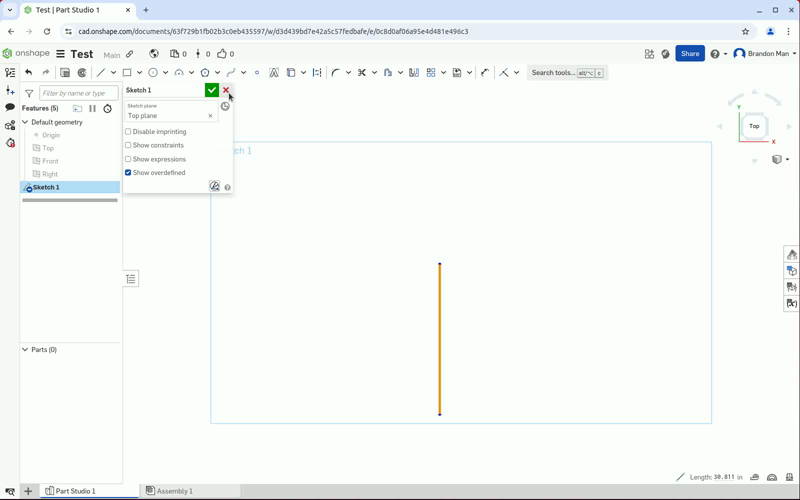
key(shift+h)
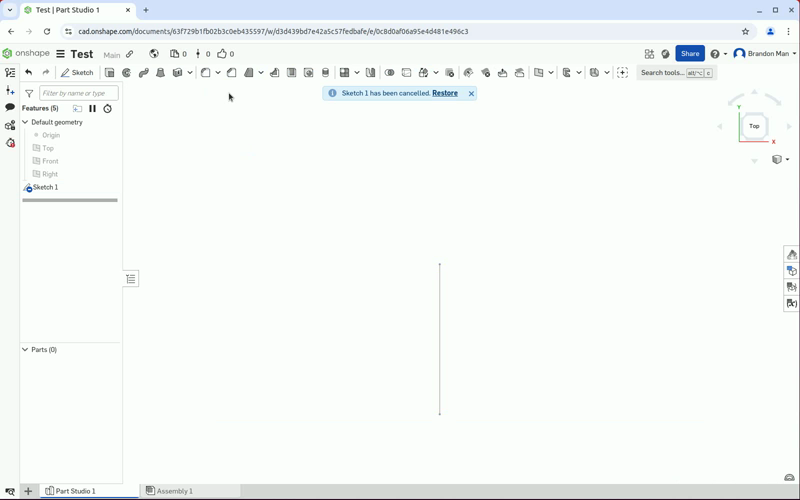
key(shift+s)
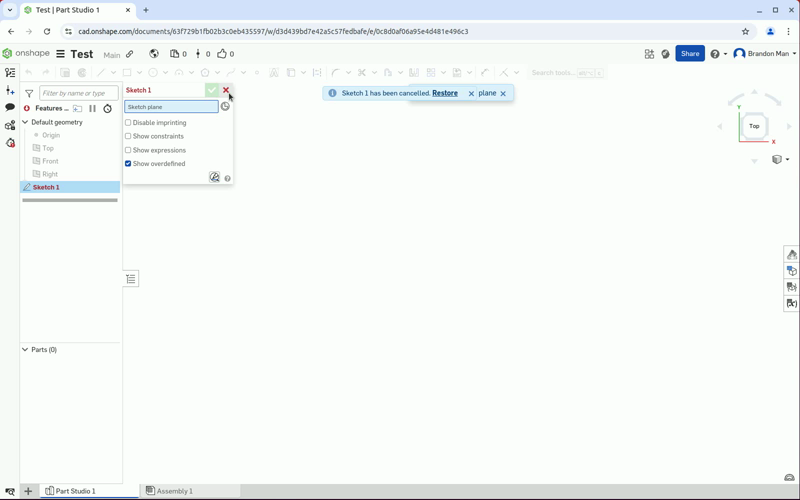
mouse_move(73, 150)
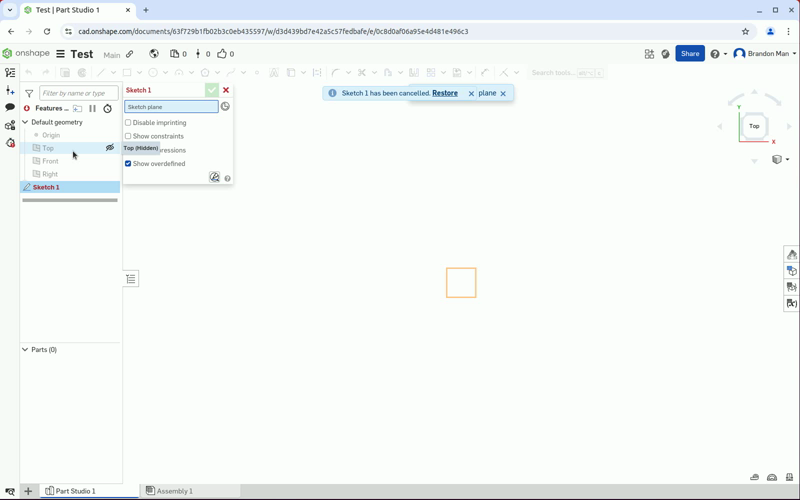
click(73, 150)
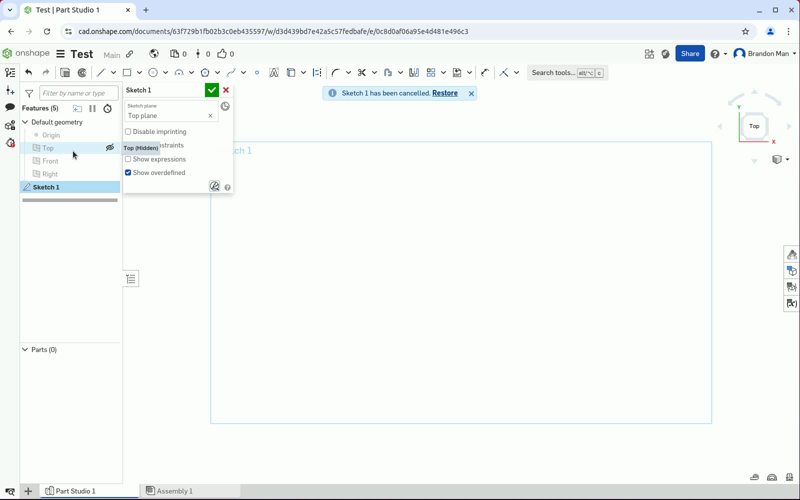
mouse_move(73, 352)
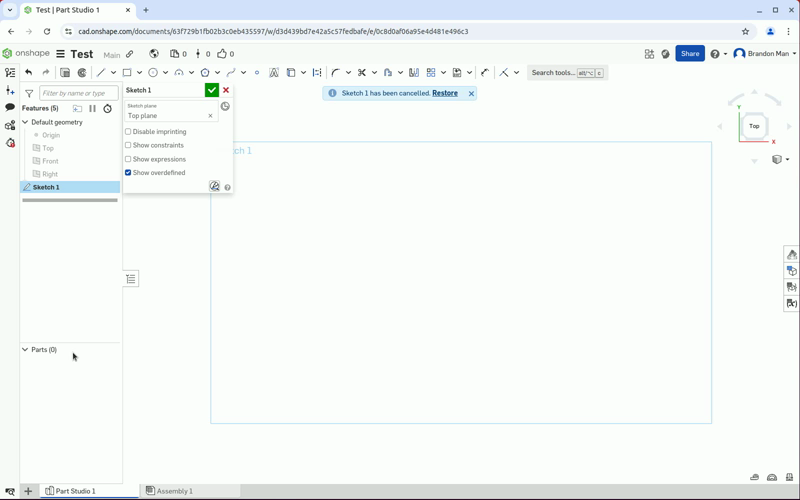
key(y)
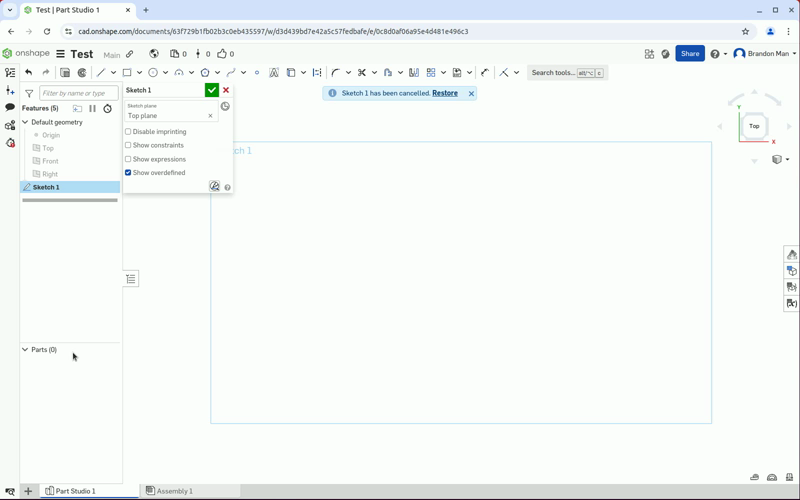
key(l)
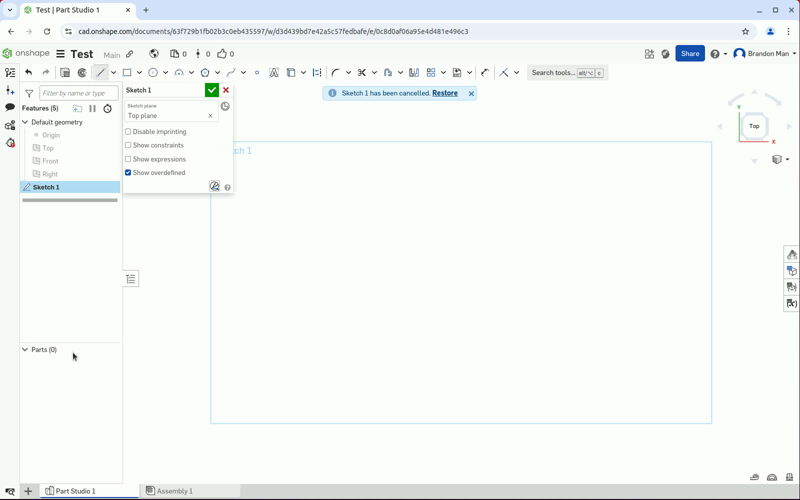
key_down(shift)
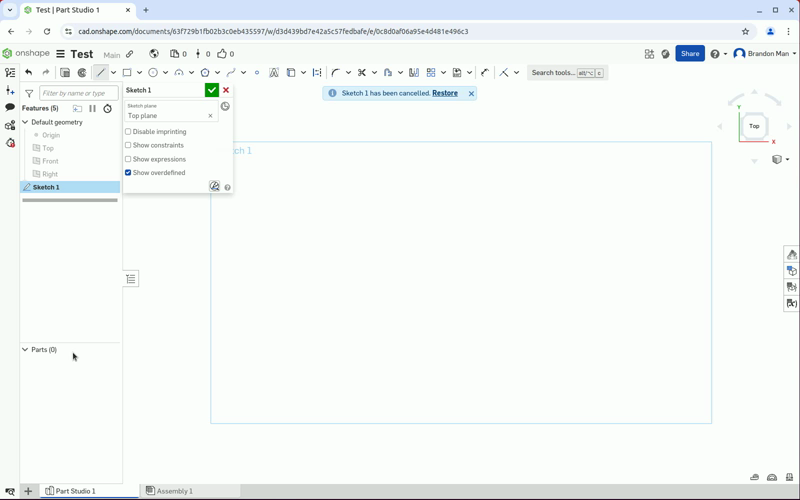
mouse_move(460, 266)
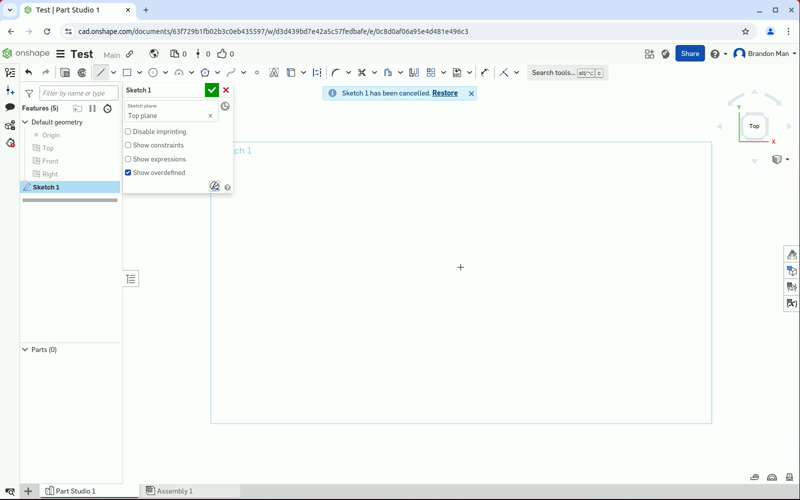
click(460, 266)
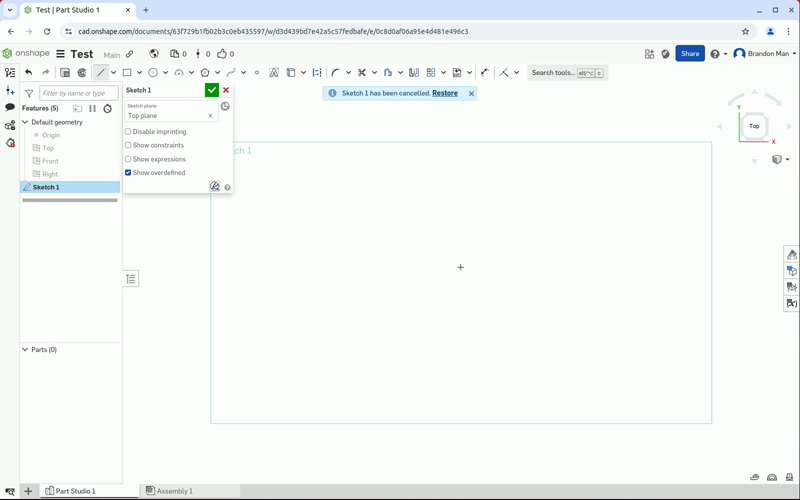
key_up(shift)
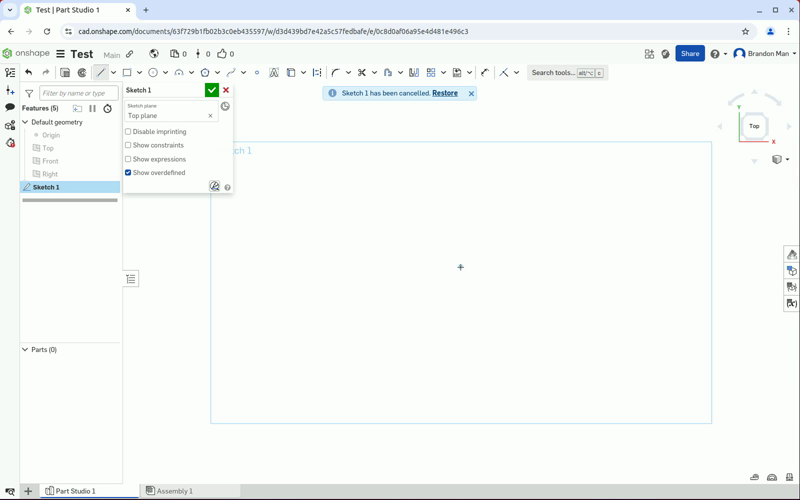
key_down(shift)
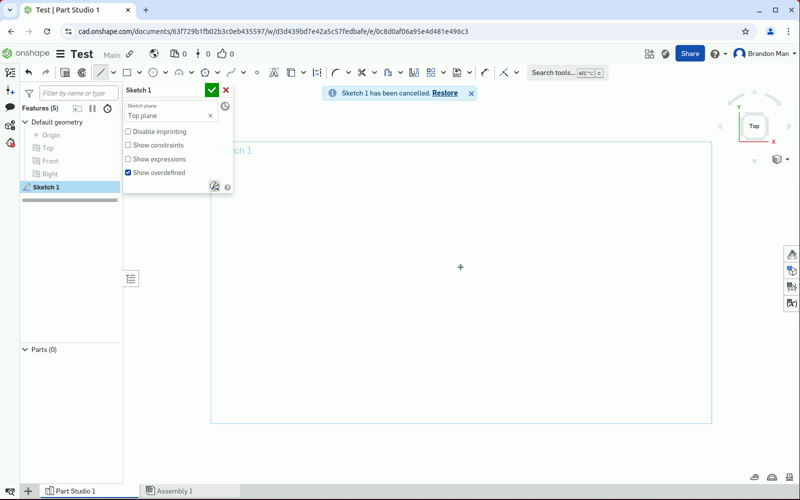
mouse_move(490, 266)
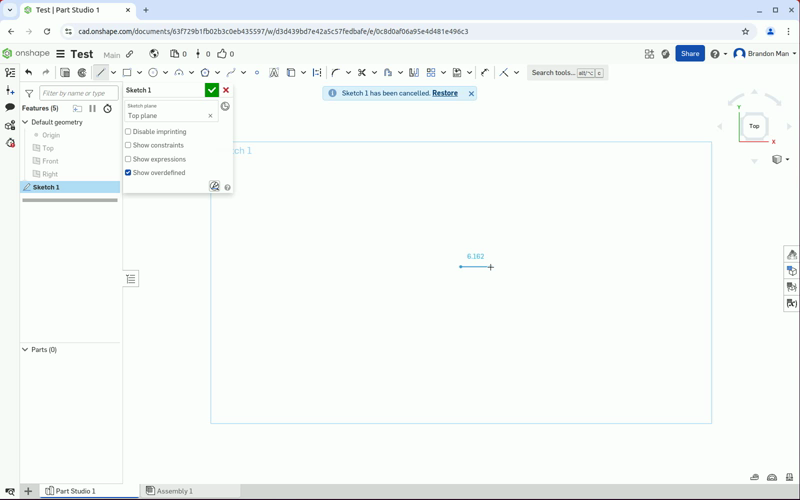
mouse_move(464, 266)
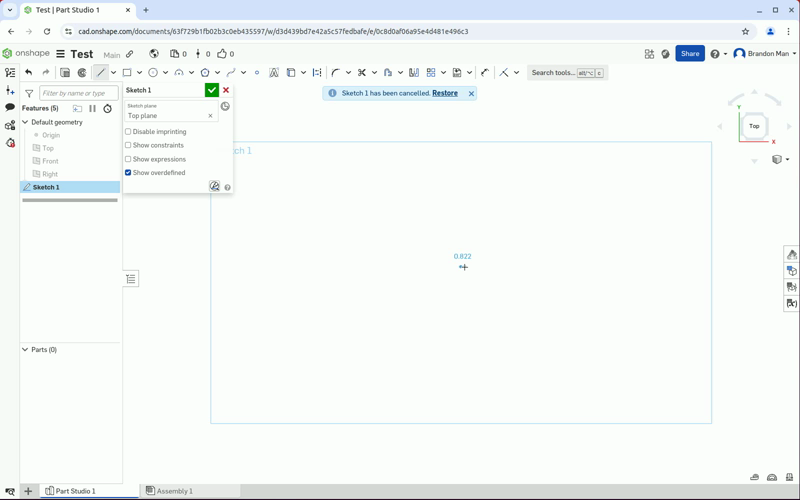
scroll(6)
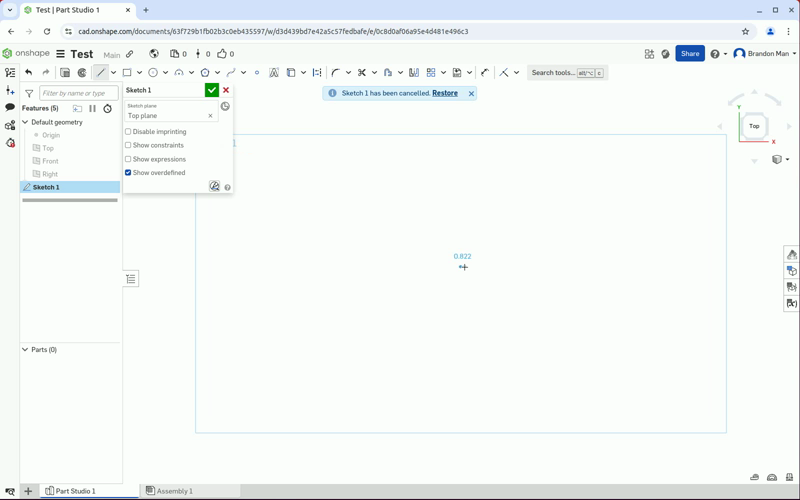
scroll(6)
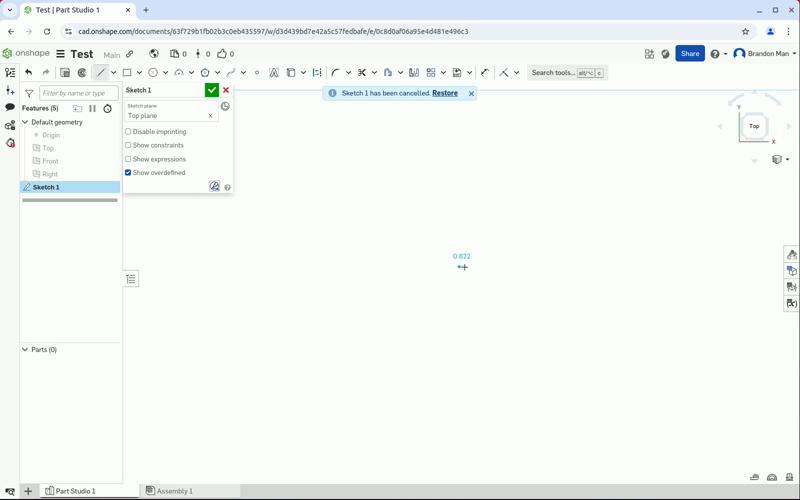
scroll(6)
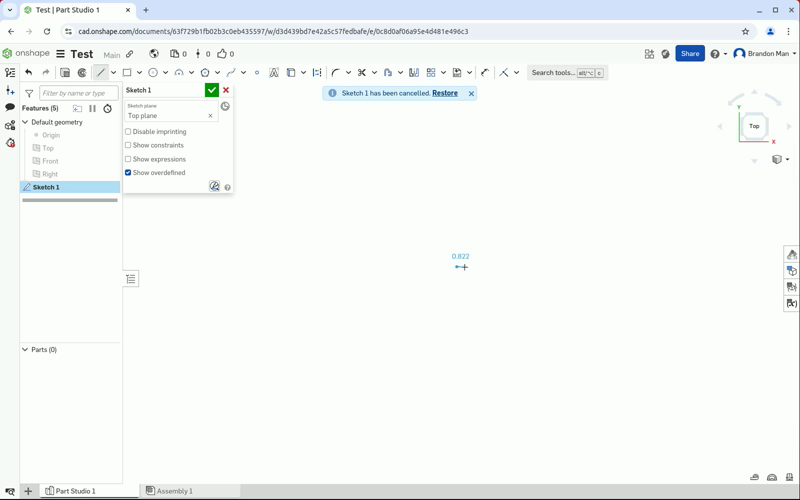
scroll(6)
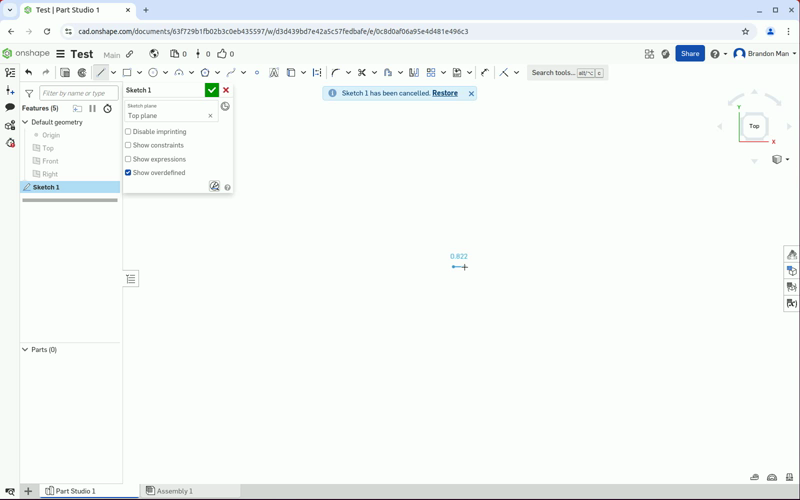
scroll(6)
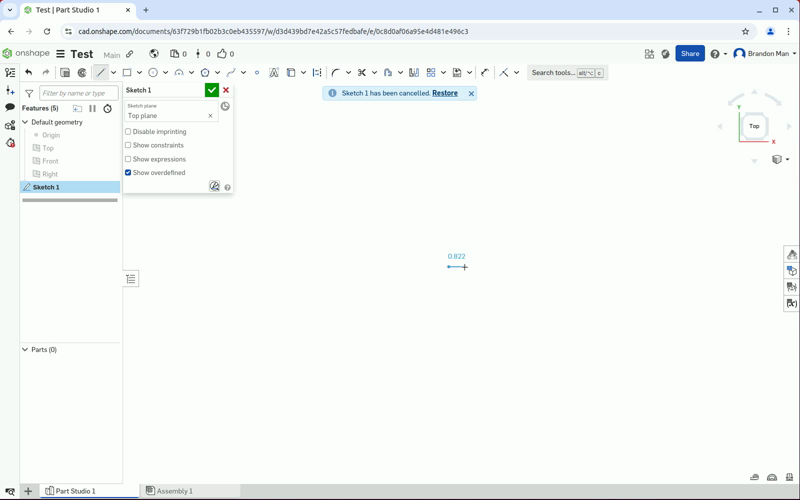
scroll(6)
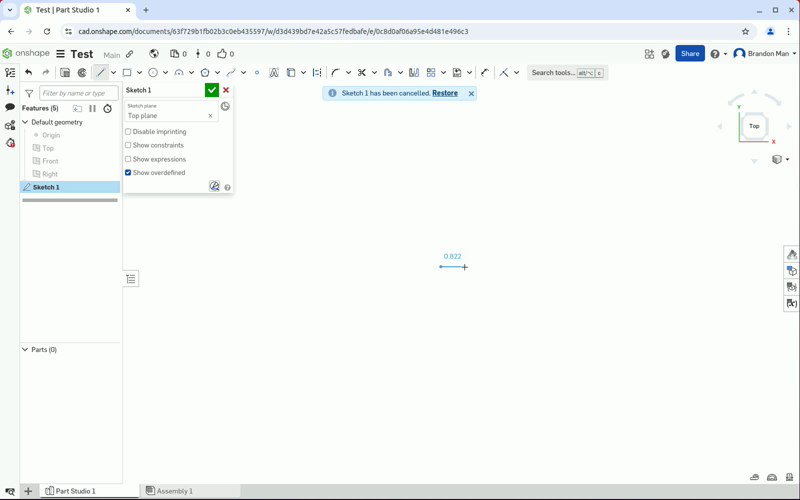
scroll(6)
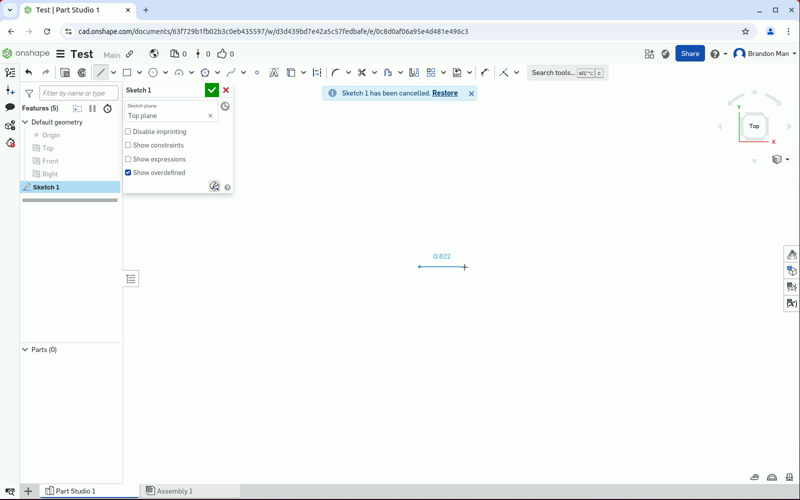
click(464, 266)
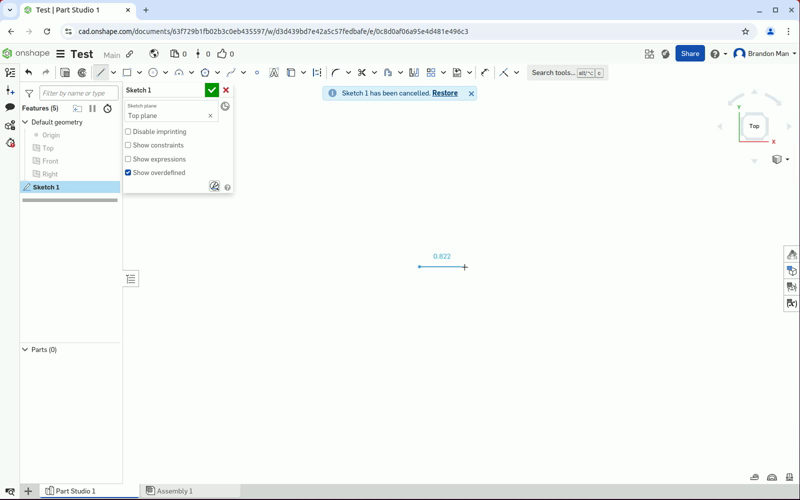
scroll(-6)
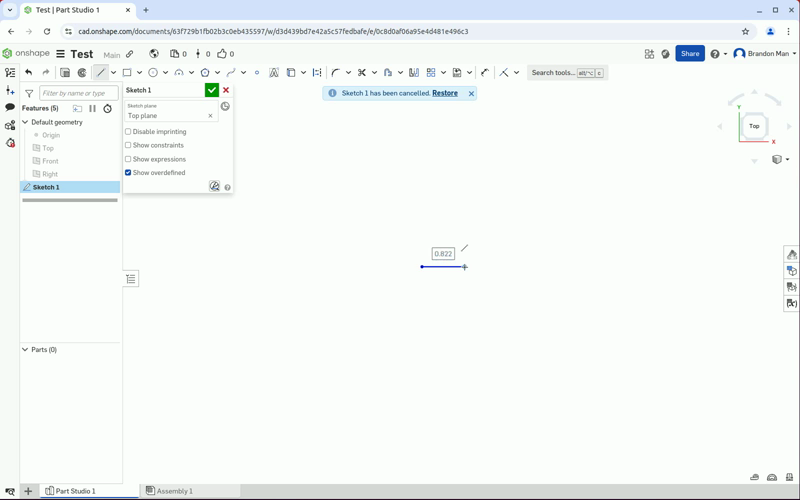
scroll(-6)
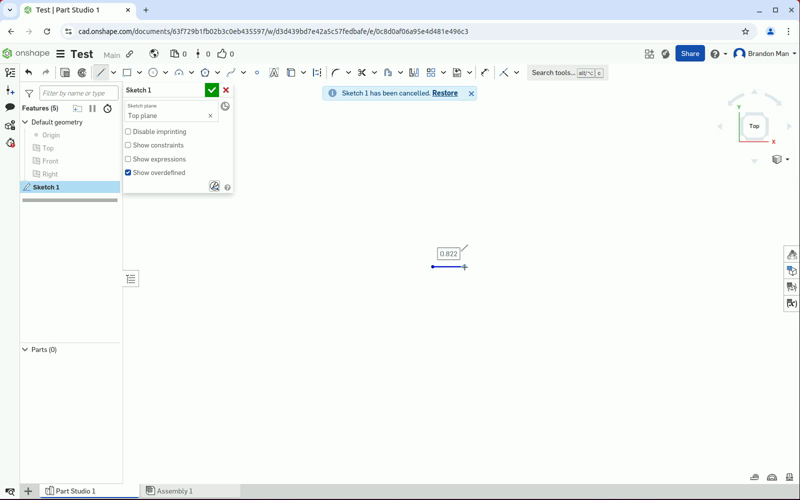
scroll(-6)
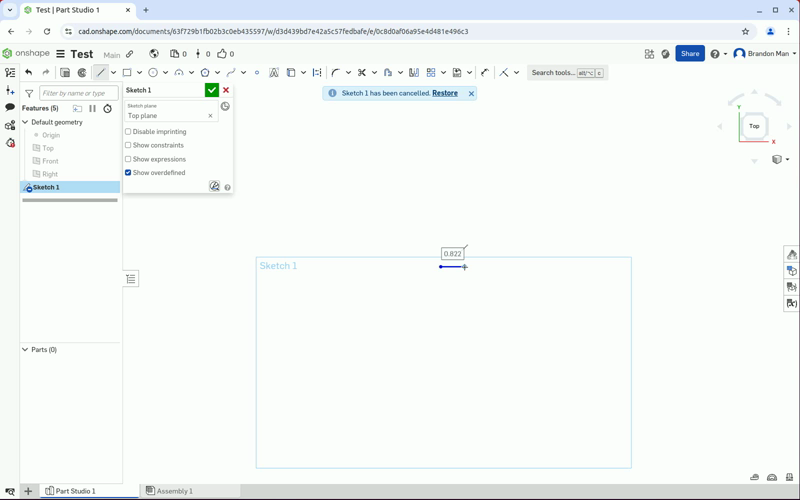
scroll(-6)
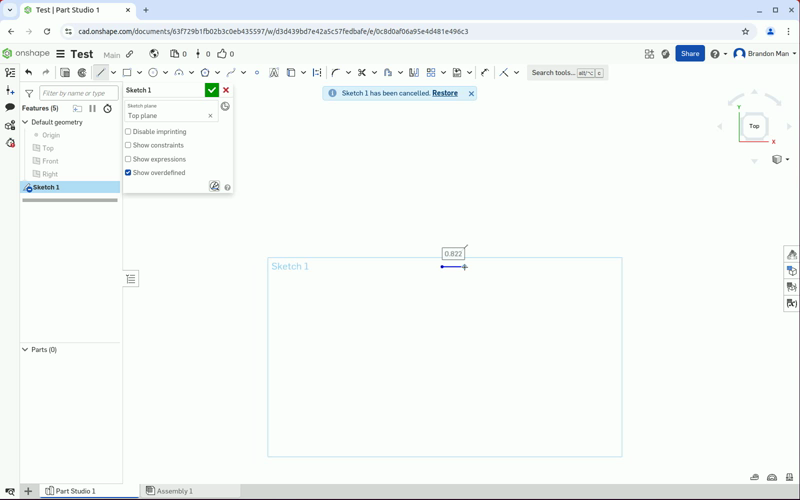
scroll(-6)
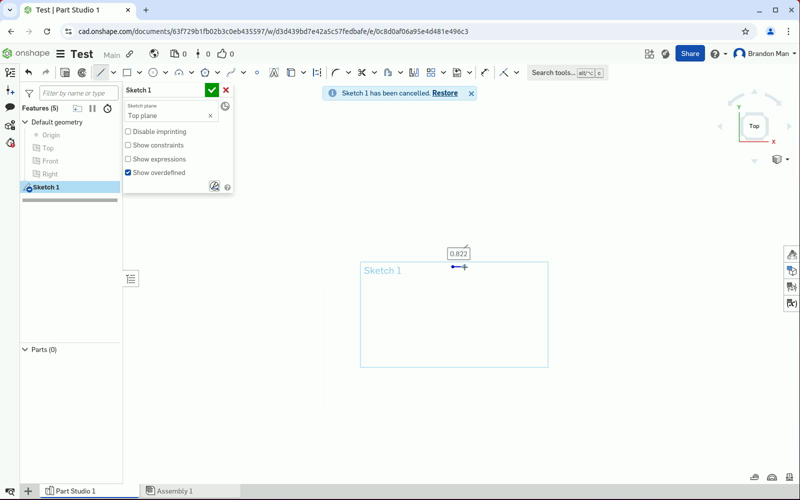
scroll(-6)
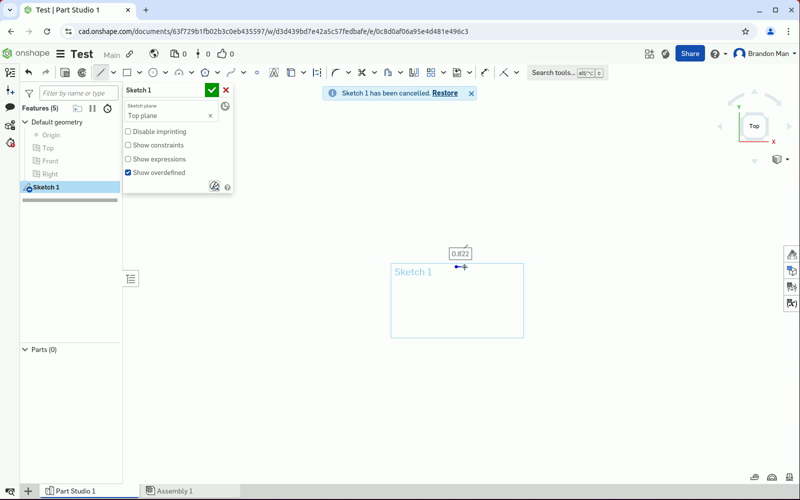
scroll(-6)
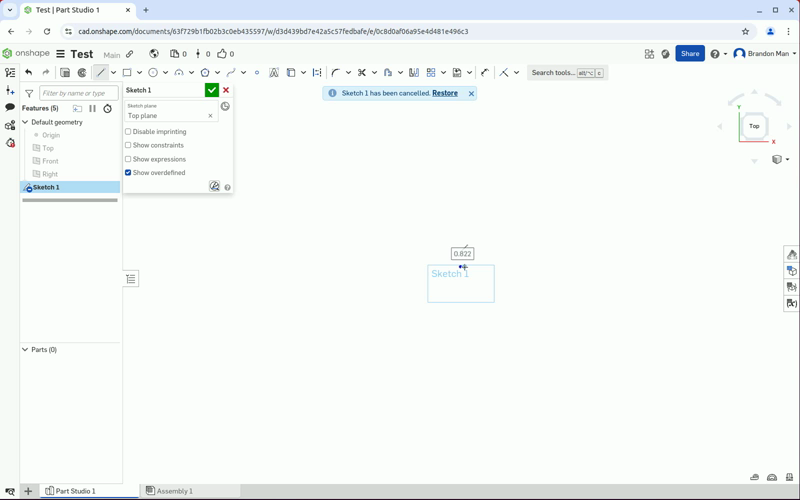
key_up(shift)
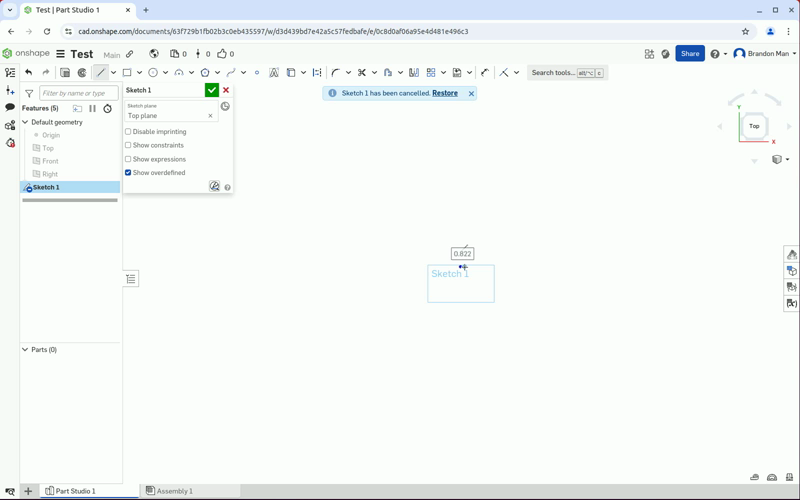
key(esc)
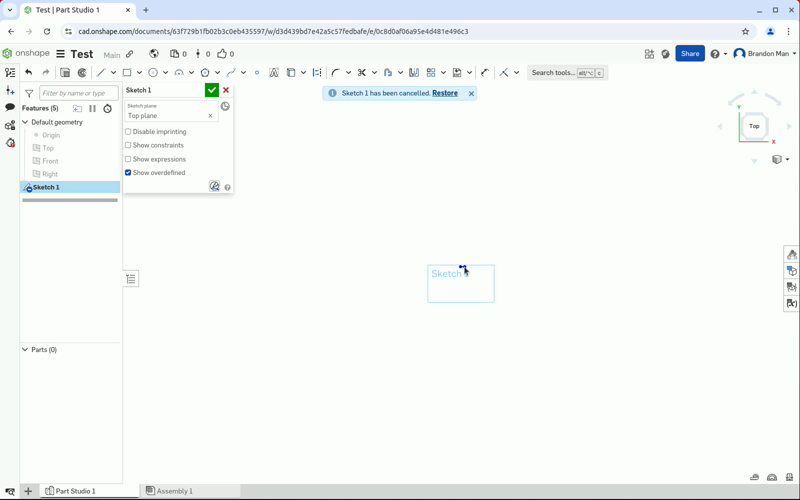
key(a)
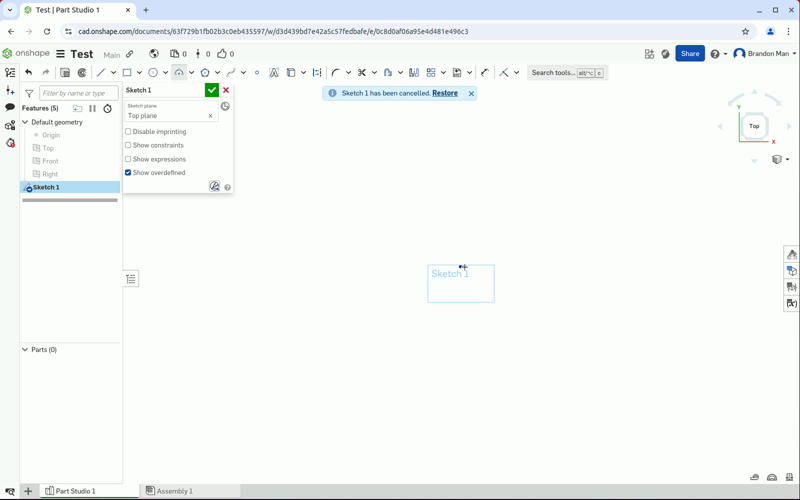
mouse_move(464, 266)
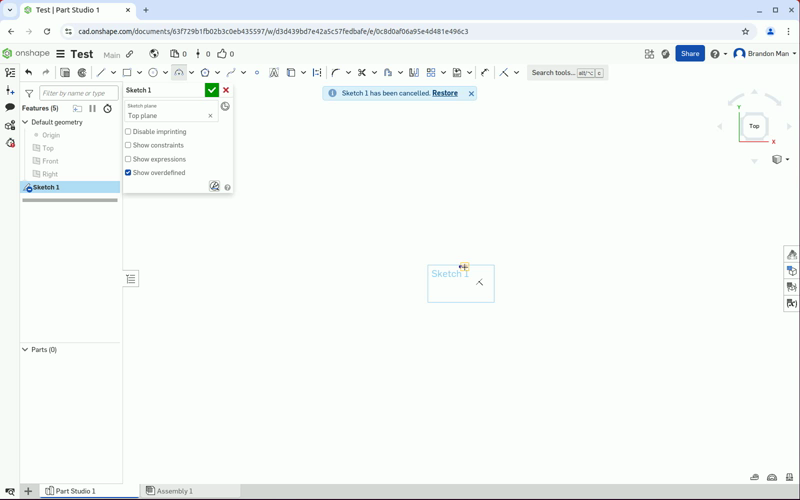
scroll(6)
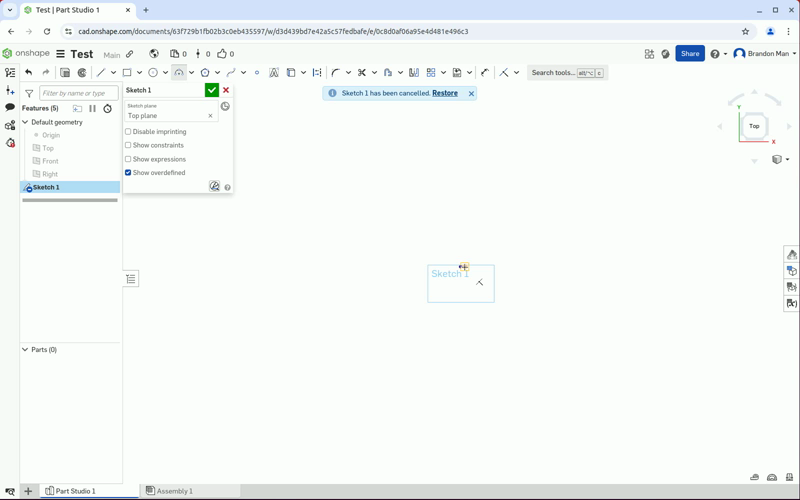
scroll(6)
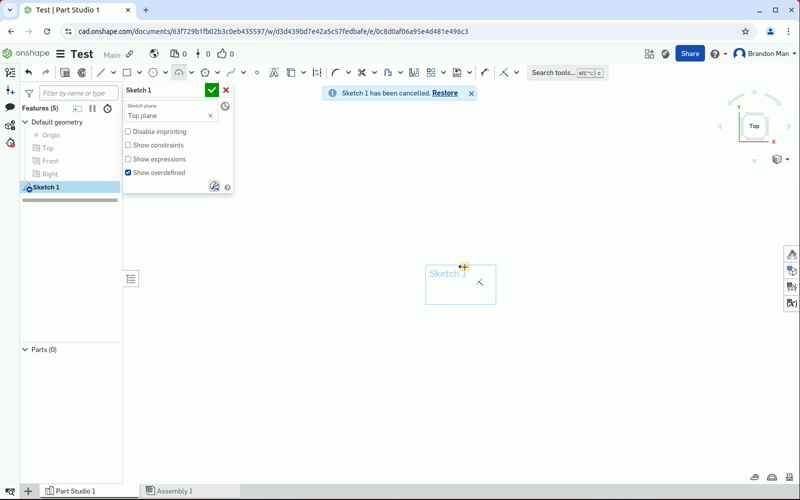
scroll(6)
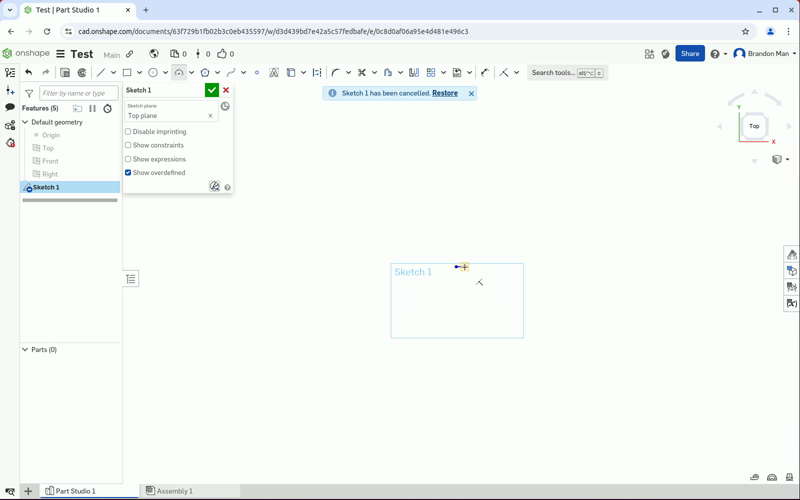
scroll(6)
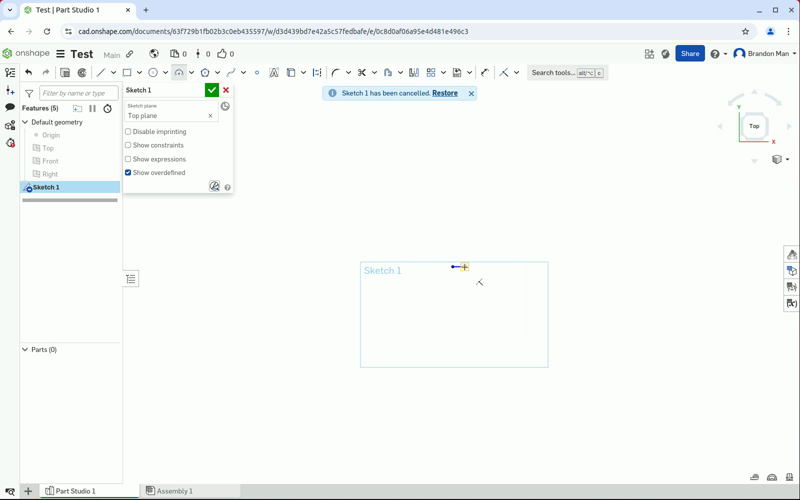
scroll(6)
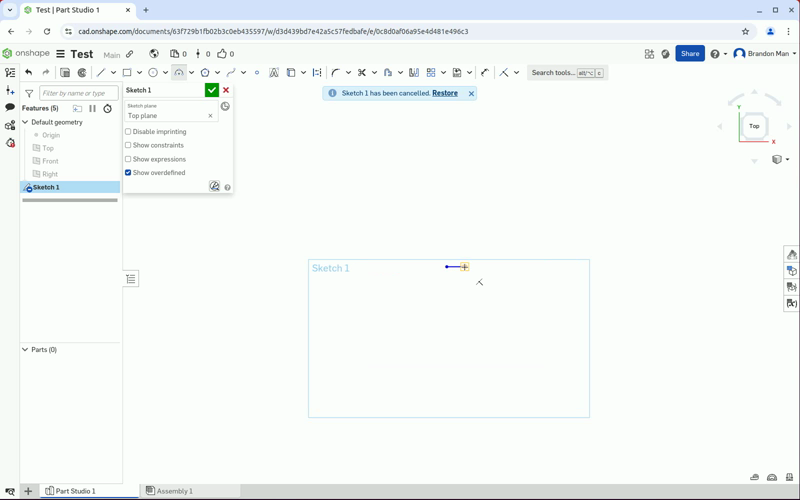
scroll(6)
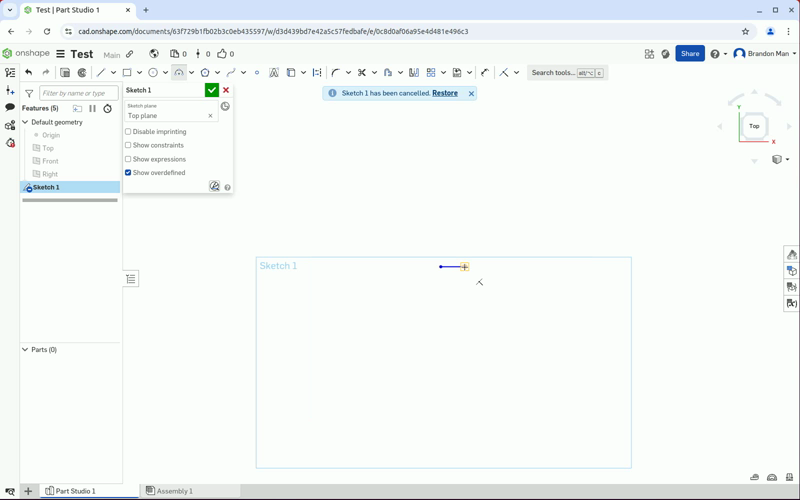
scroll(6)
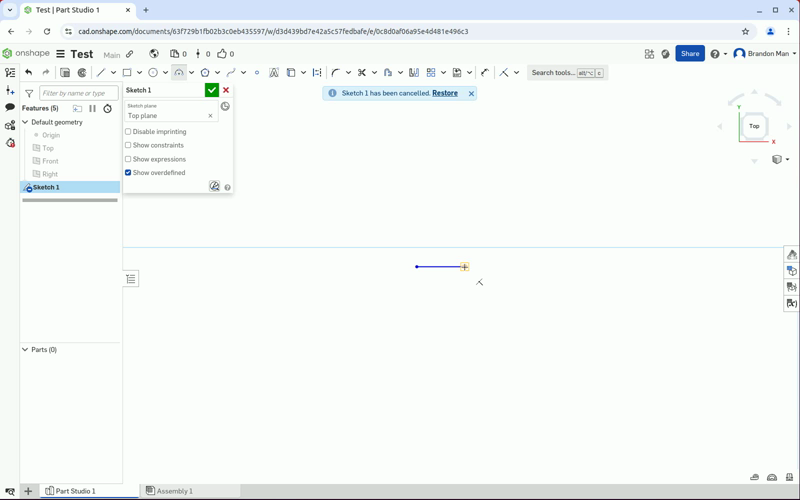
click(464, 266)
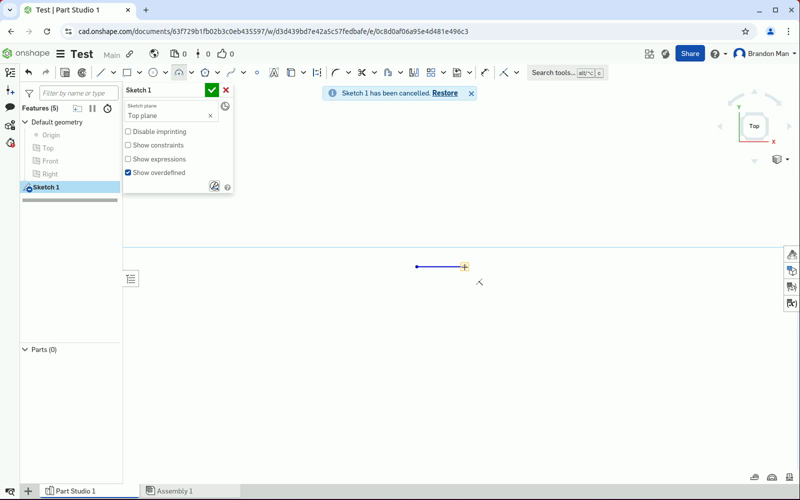
scroll(-6)
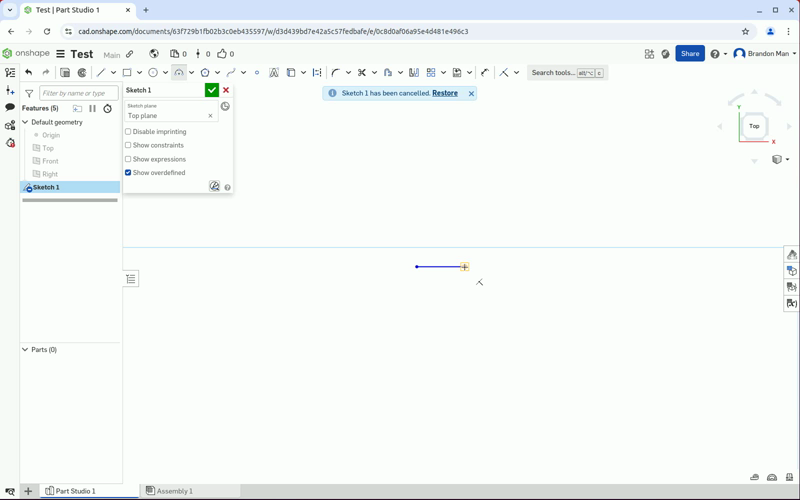
scroll(-6)
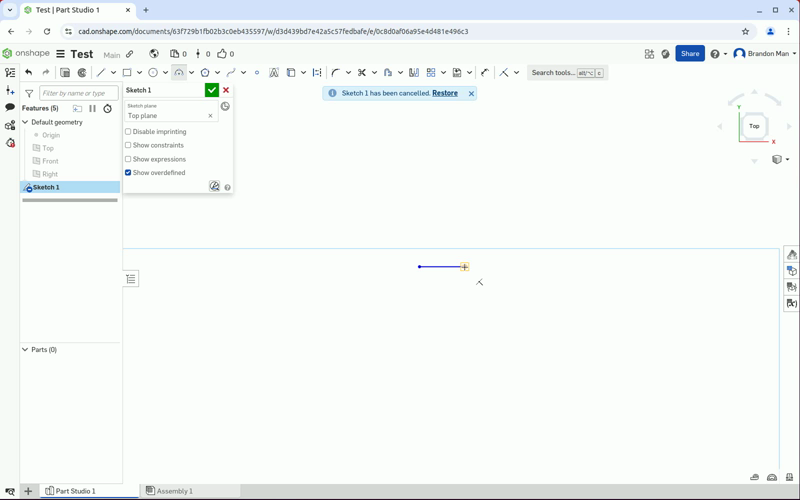
scroll(-6)
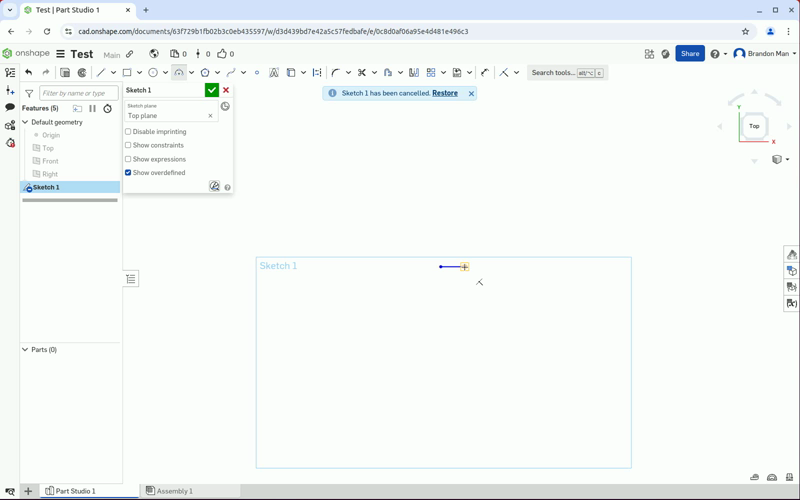
scroll(-6)
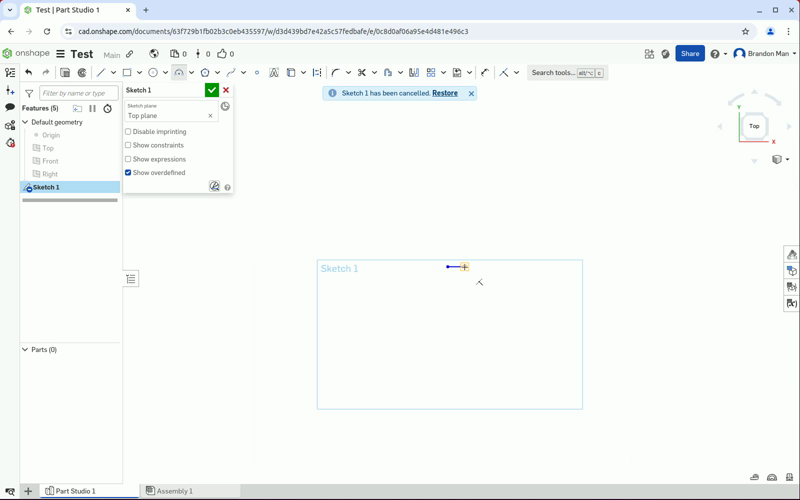
scroll(-6)
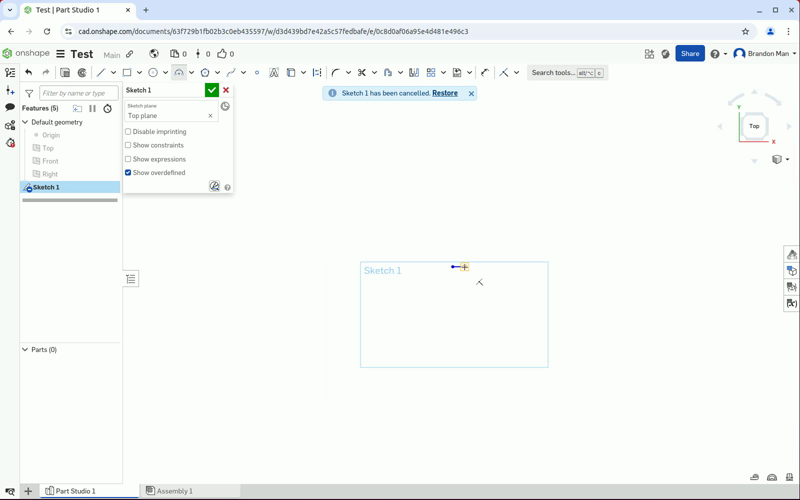
scroll(-6)
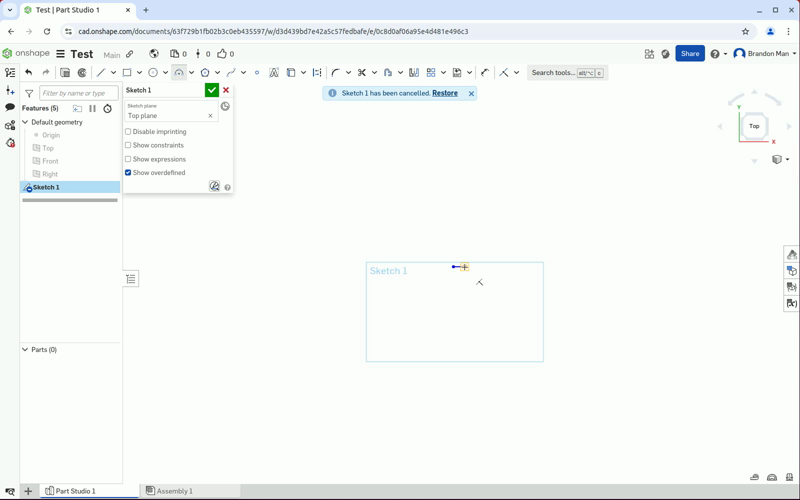
scroll(-6)
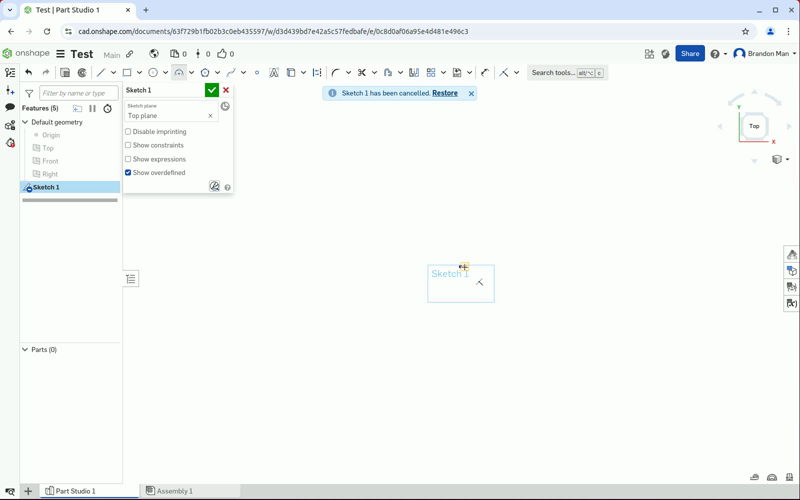
key_down(shift)
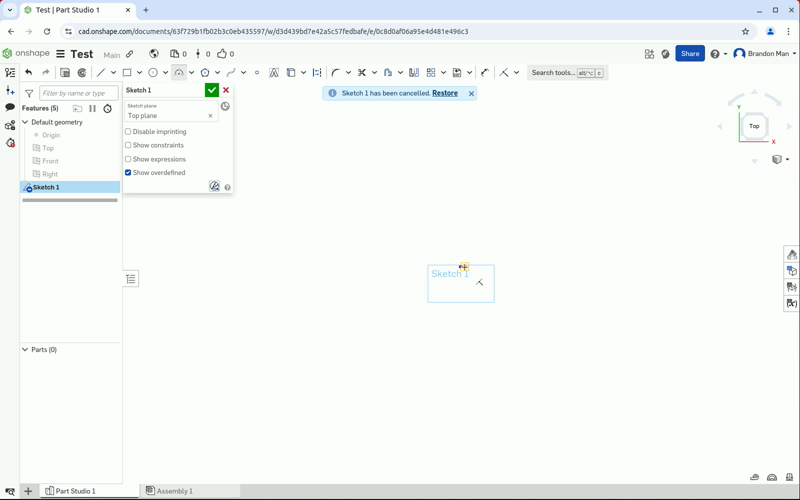
mouse_move(478, 253)
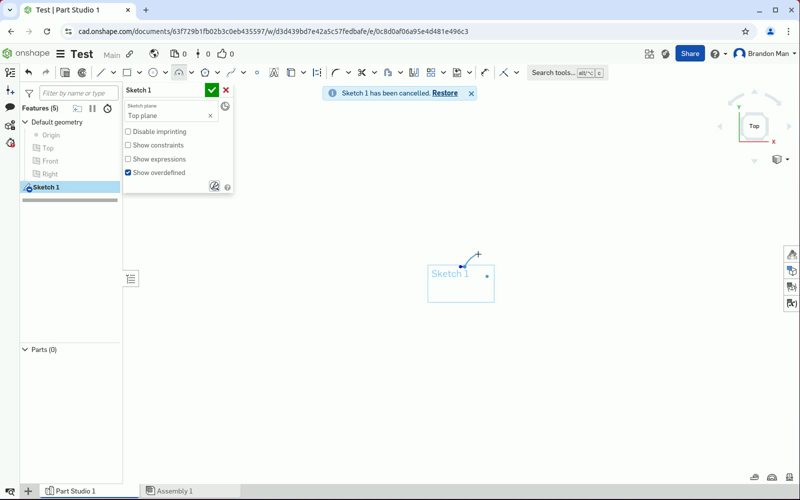
click(478, 253)
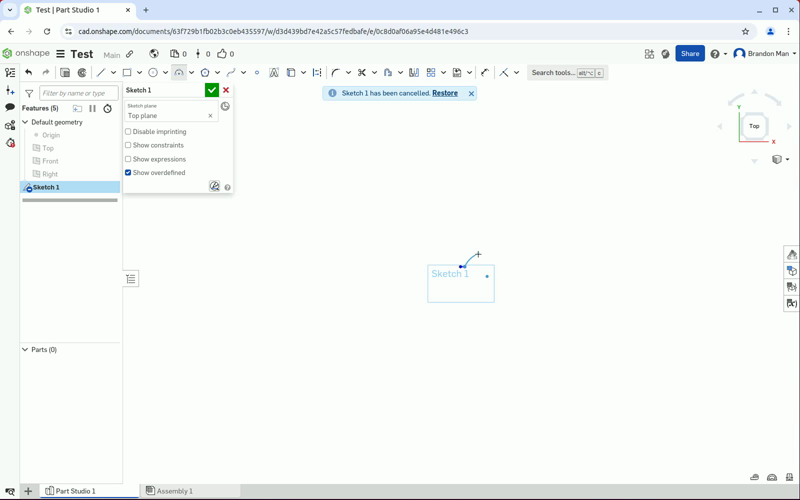
mouse_move(468, 257)
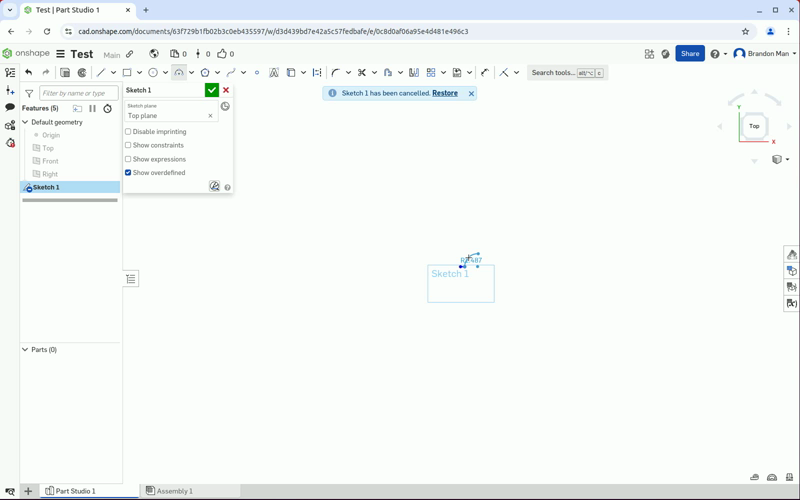
click(468, 257)
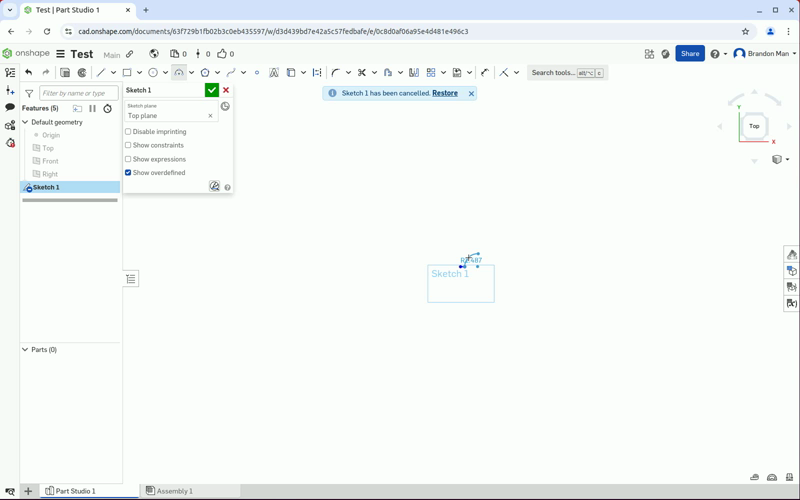
key_up(shift)
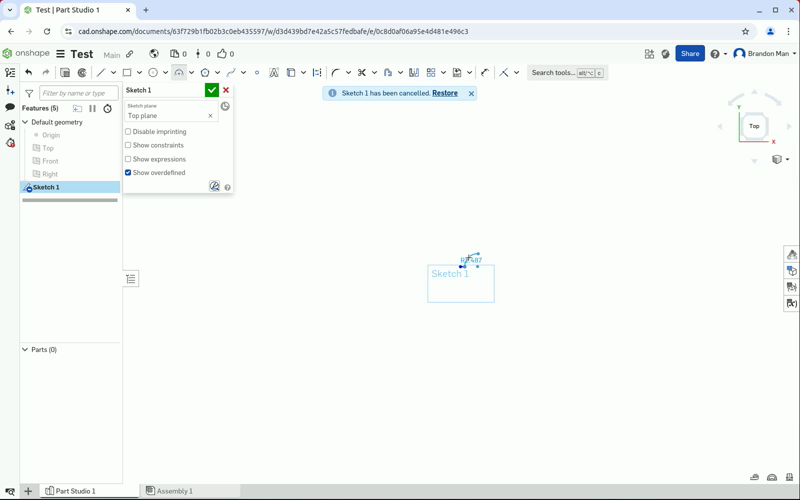
key(esc)
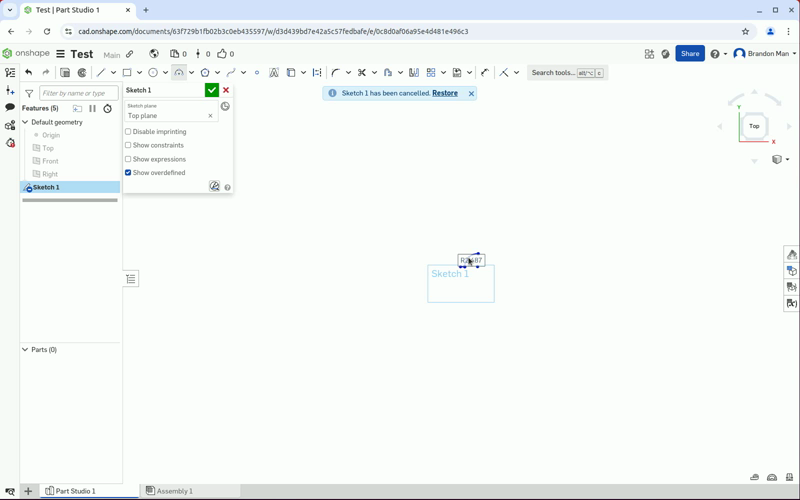
key(l)
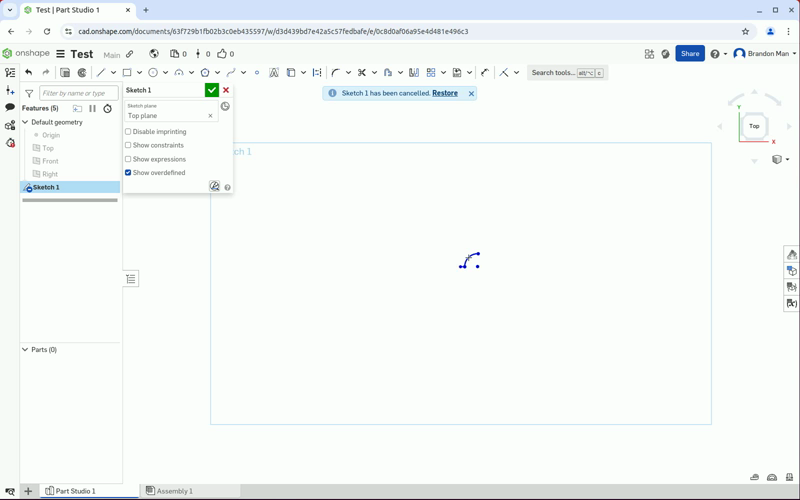
mouse_move(478, 253)
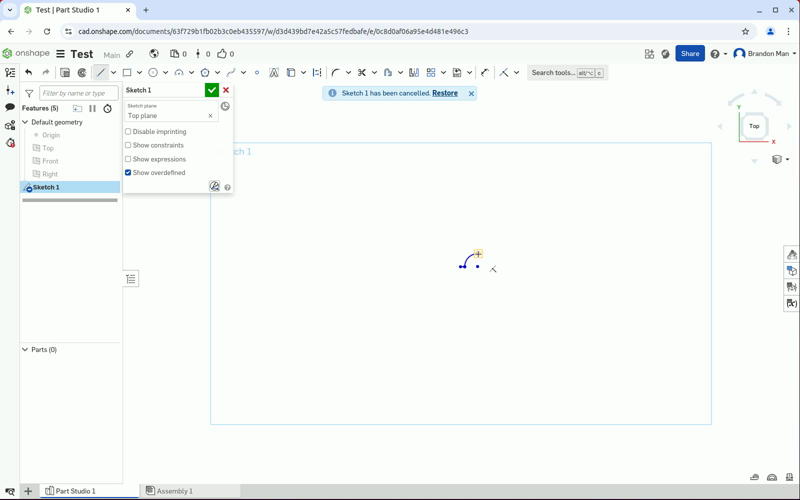
click(478, 253)
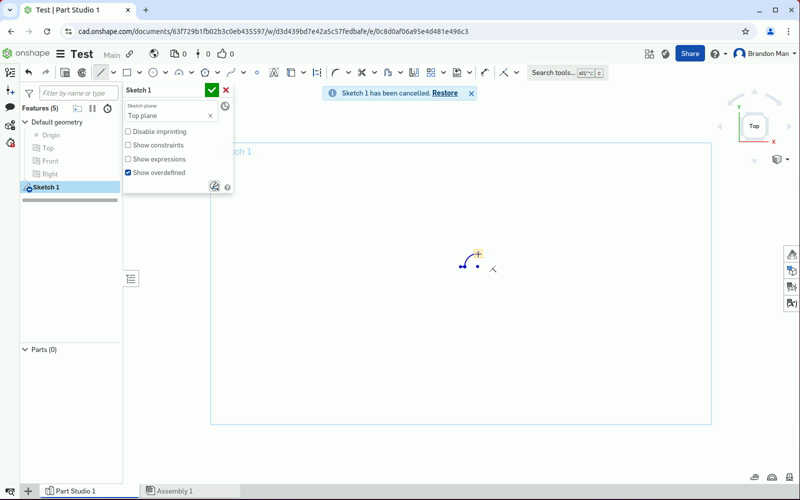
key_down(shift)
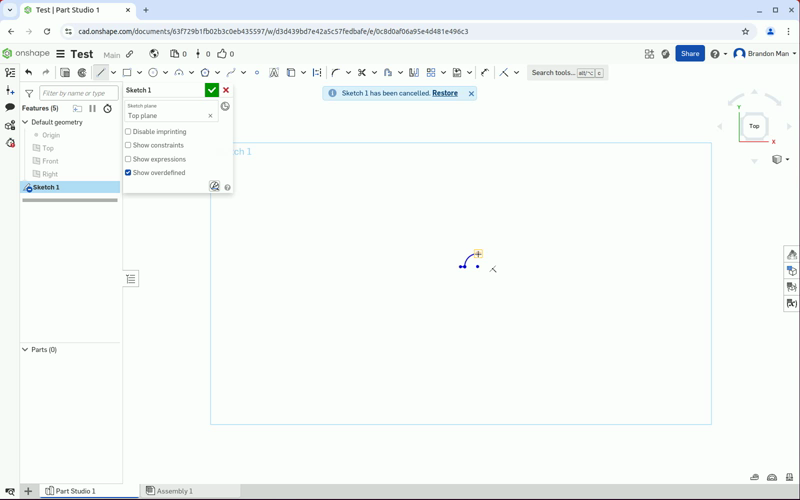
mouse_move(508, 253)
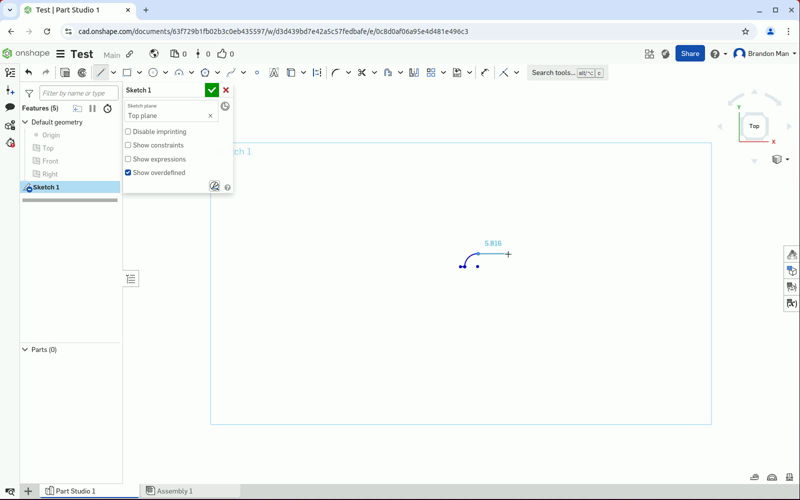
mouse_move(478, 249)
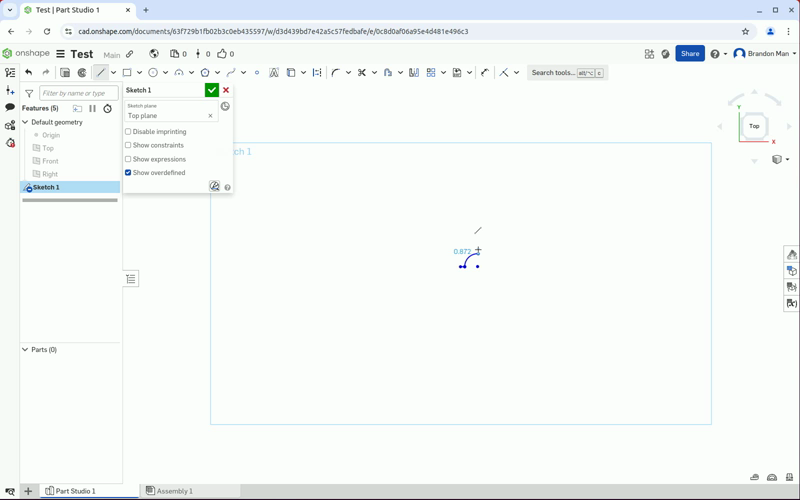
scroll(6)
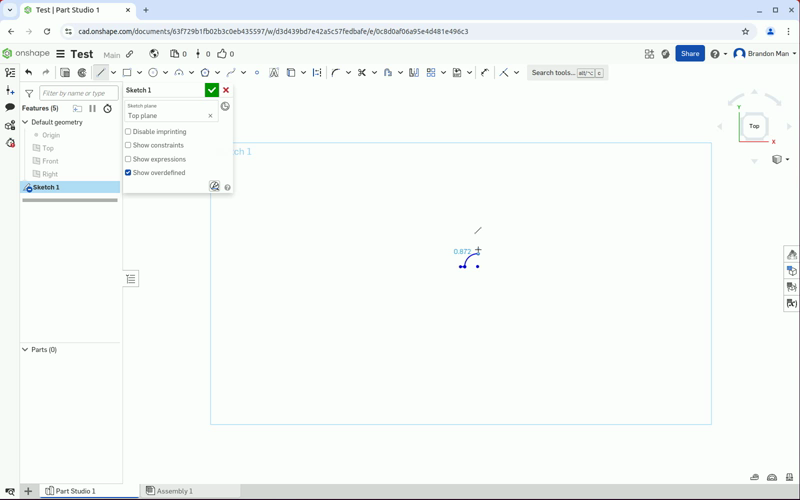
scroll(6)
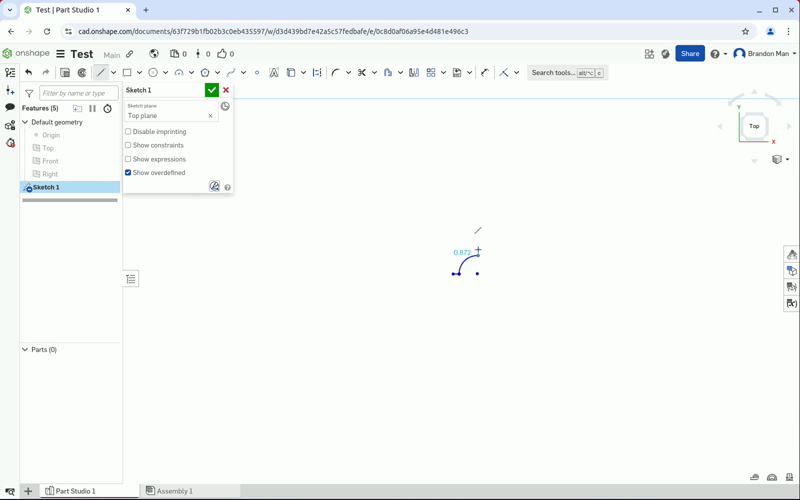
scroll(6)
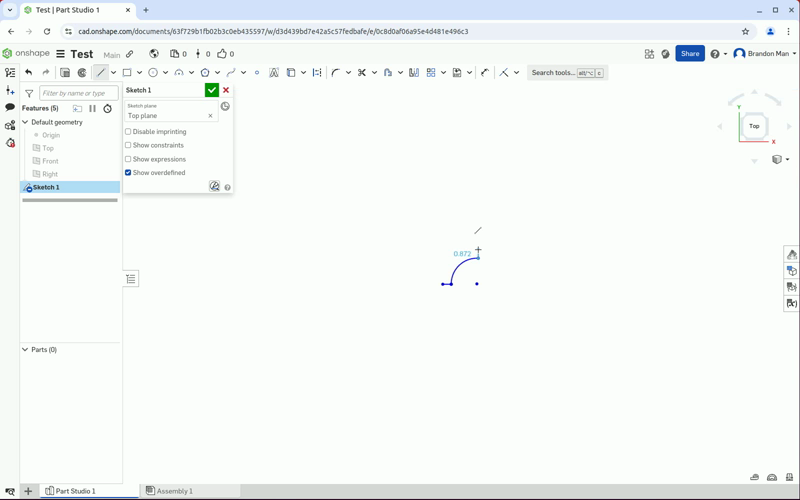
scroll(6)
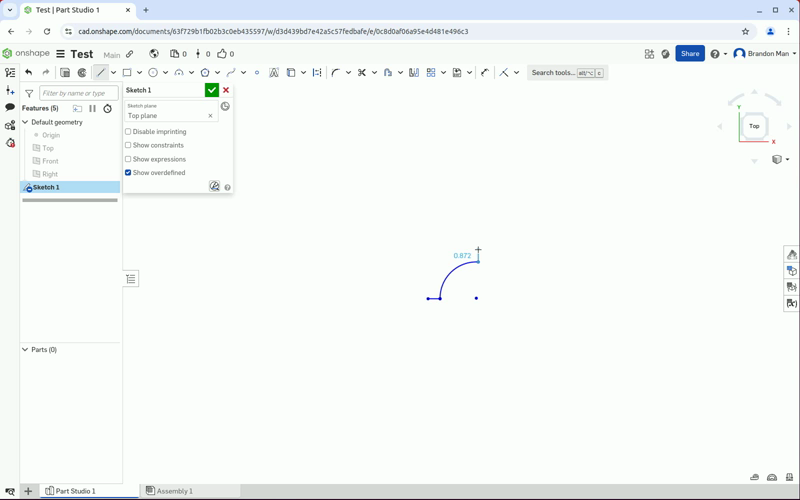
scroll(6)
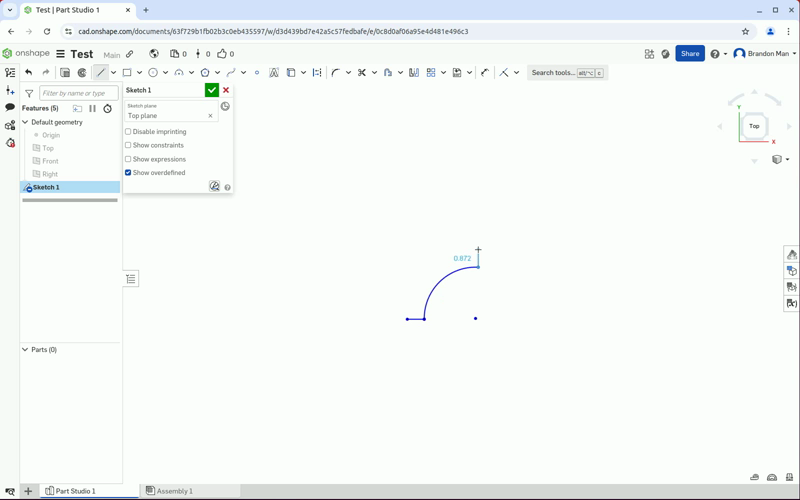
scroll(6)
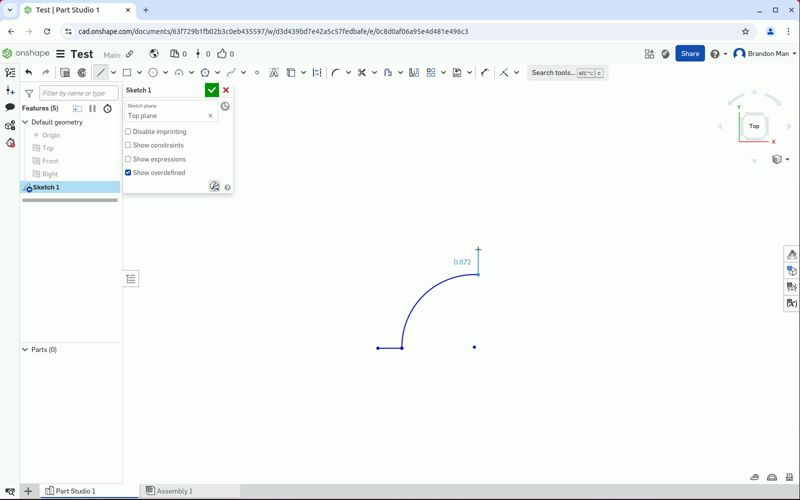
scroll(6)
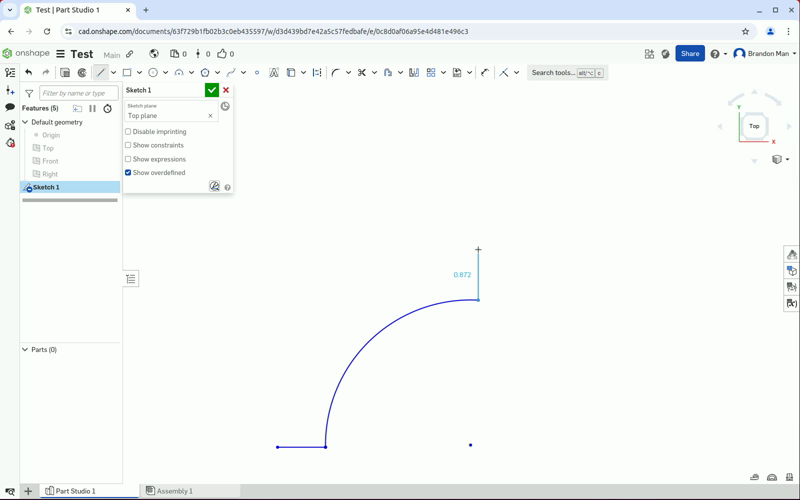
click(478, 249)
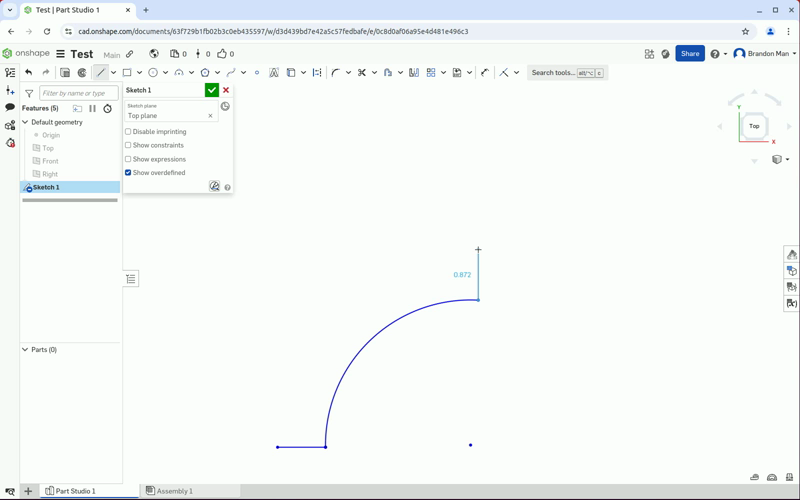
scroll(-6)
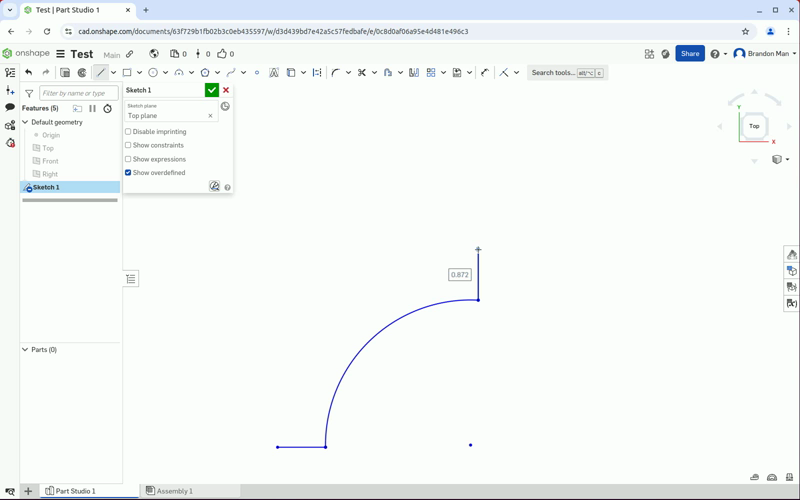
scroll(-6)
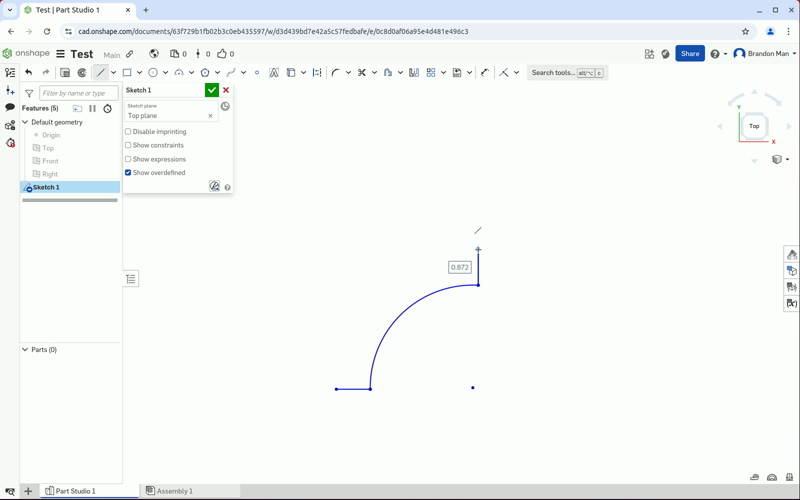
scroll(-6)
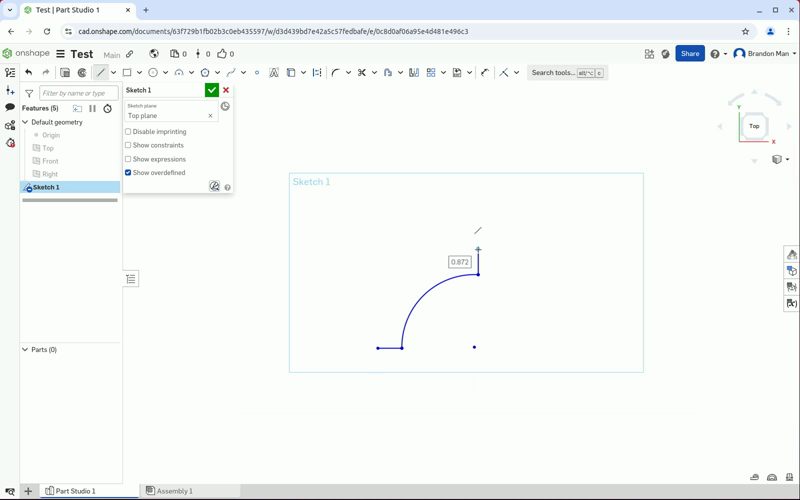
scroll(-6)
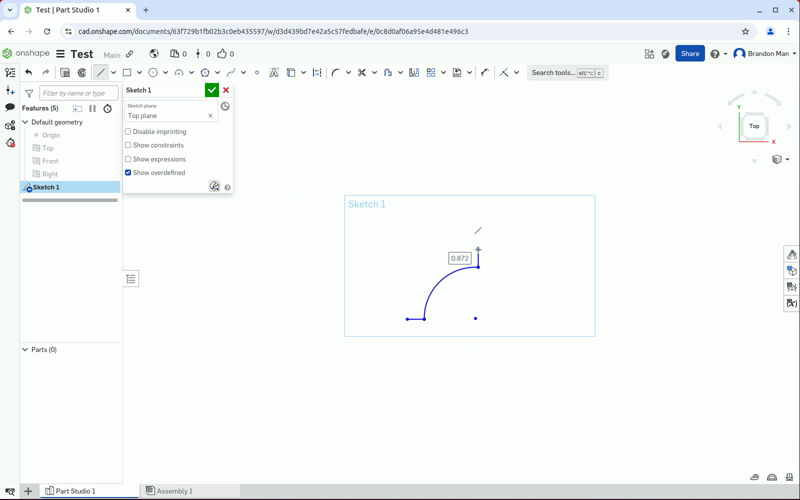
scroll(-6)
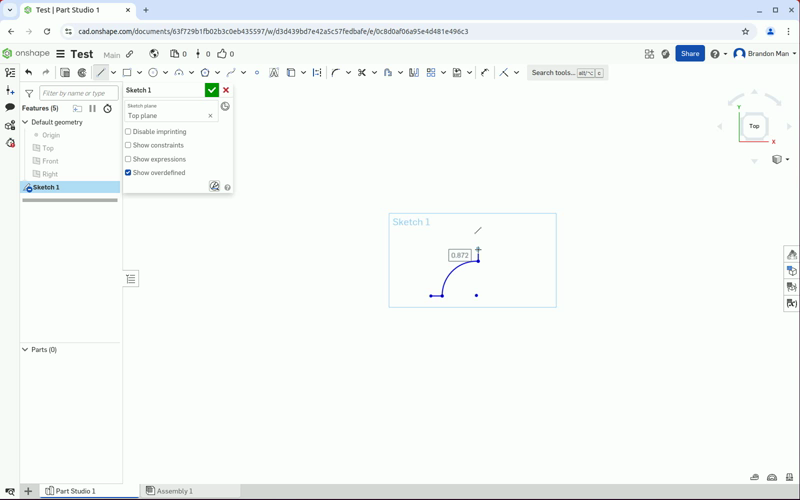
scroll(-6)
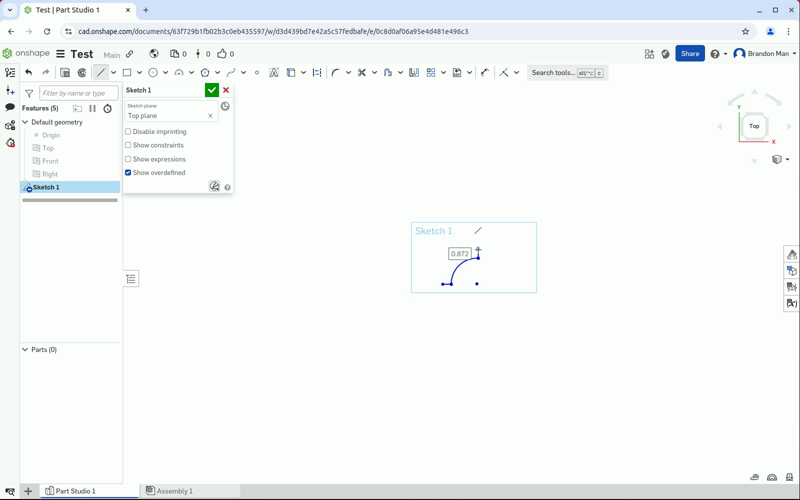
scroll(-6)
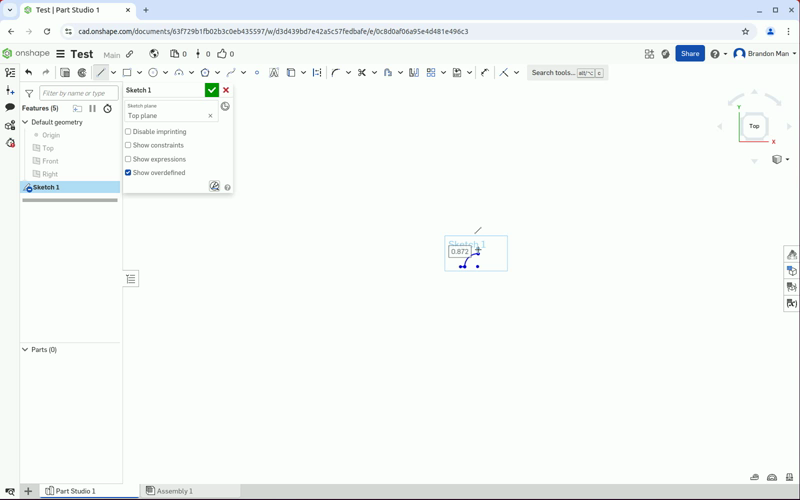
key_up(shift)
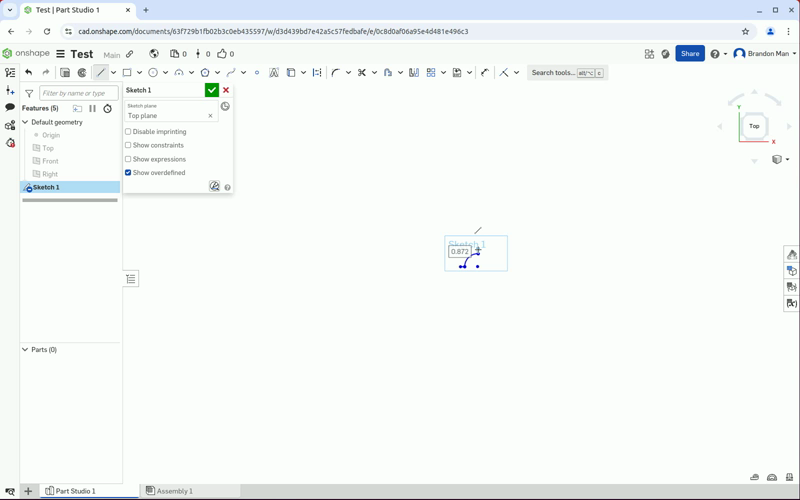
key_down(shift)
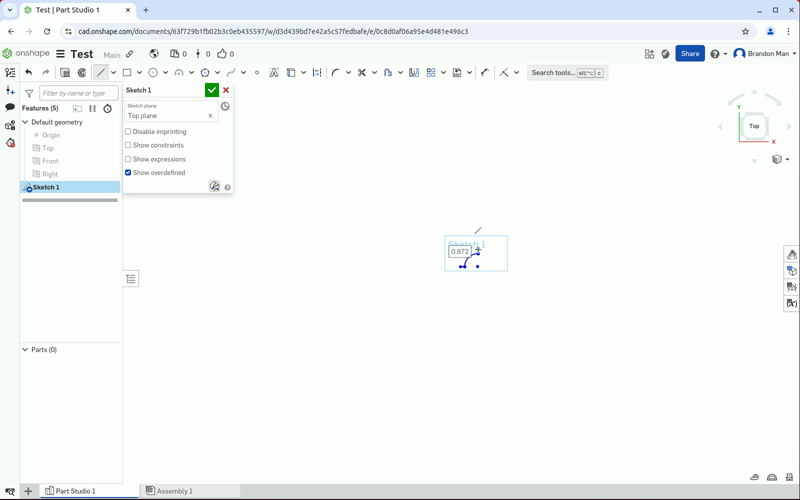
mouse_move(508, 249)
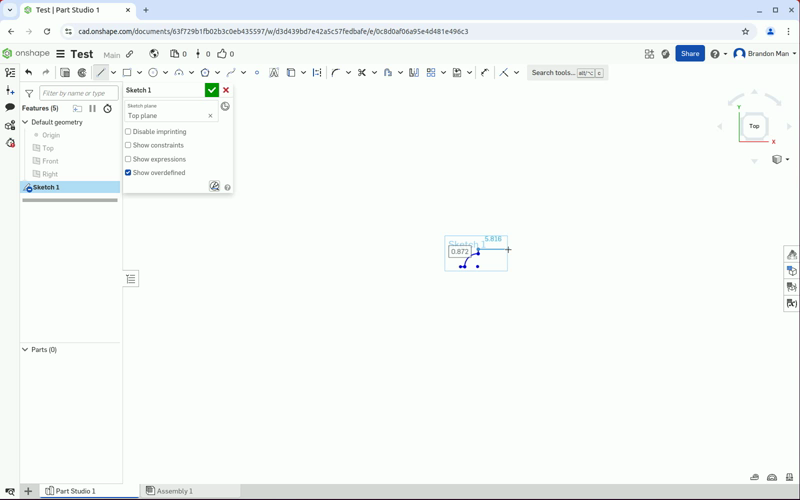
mouse_move(460, 249)
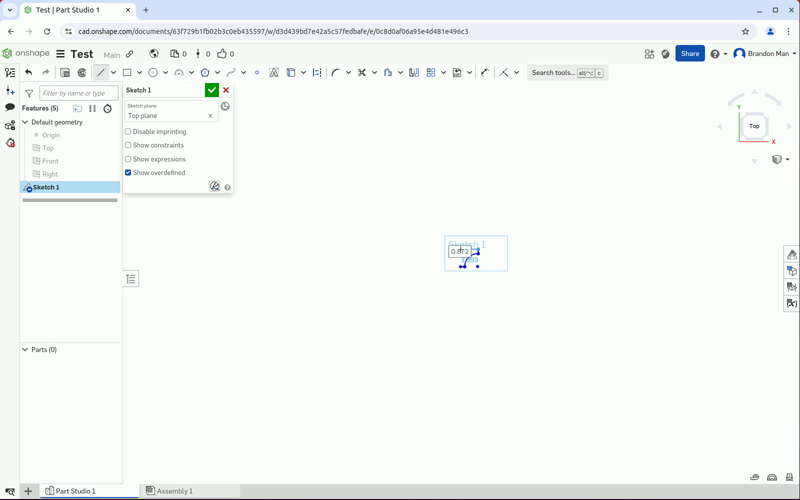
click(460, 249)
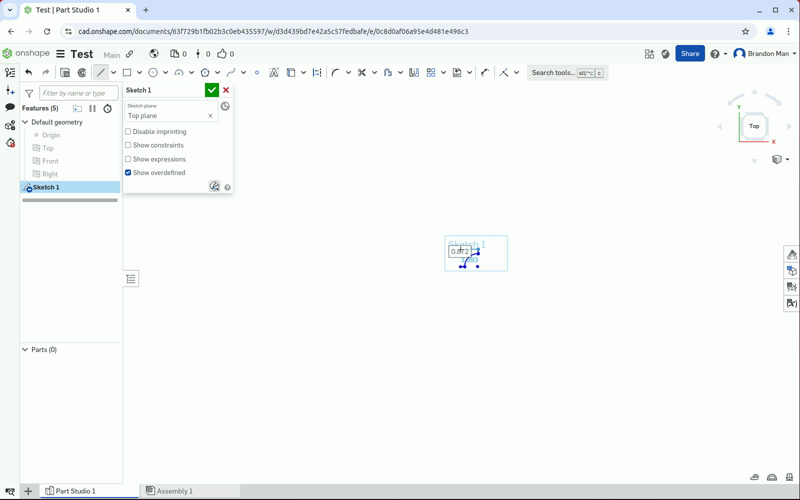
key_up(shift)
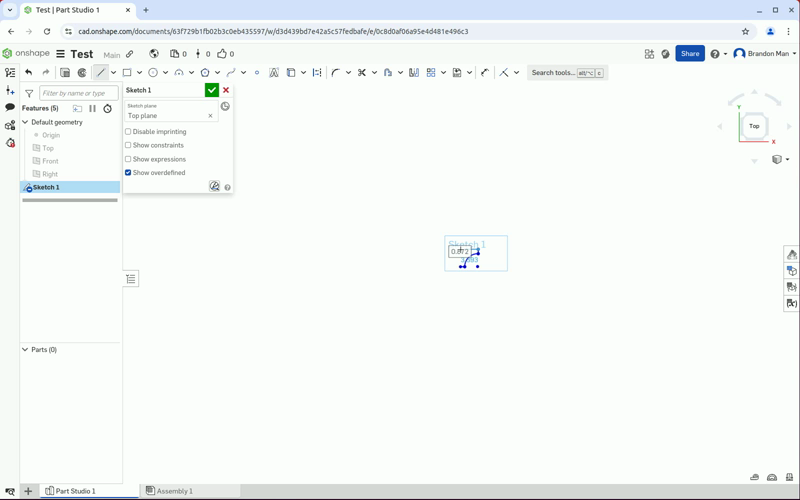
mouse_move(490, 249)
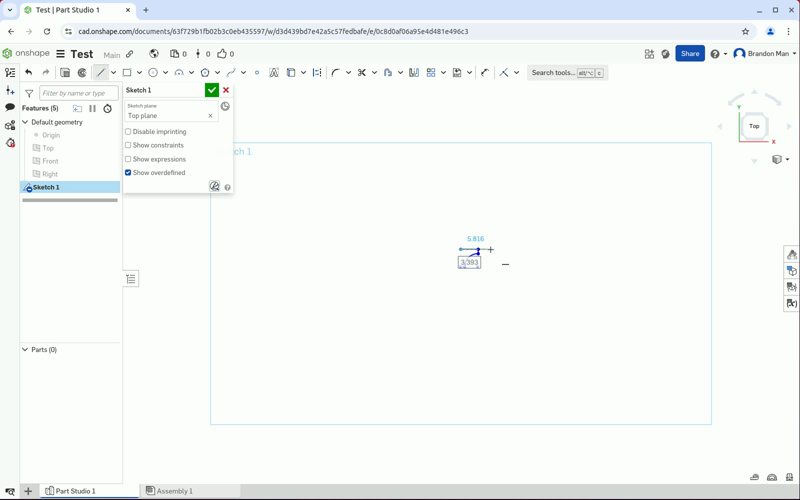
key_down(shift)
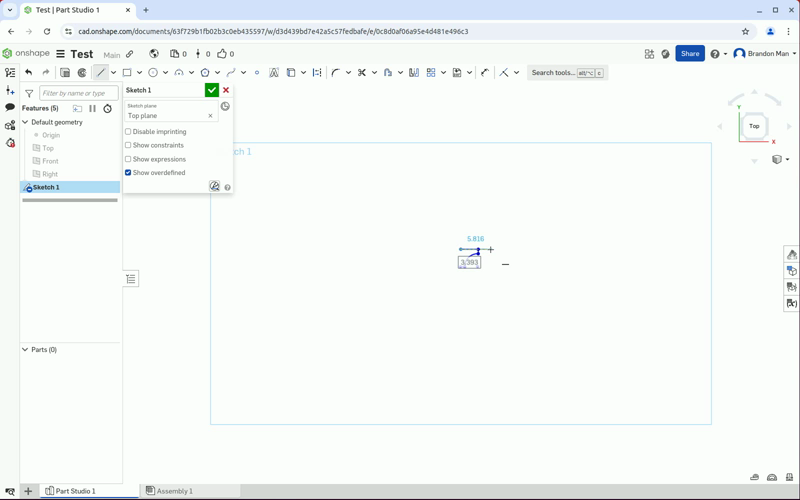
mouse_move(460, 266)
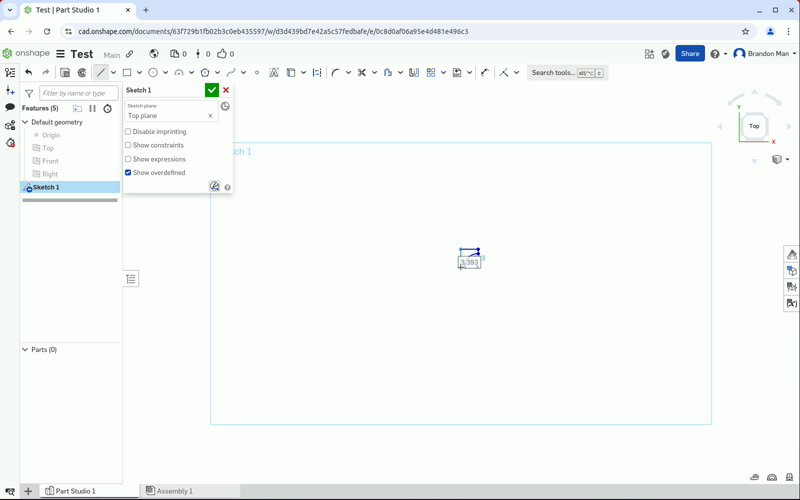
scroll(6)
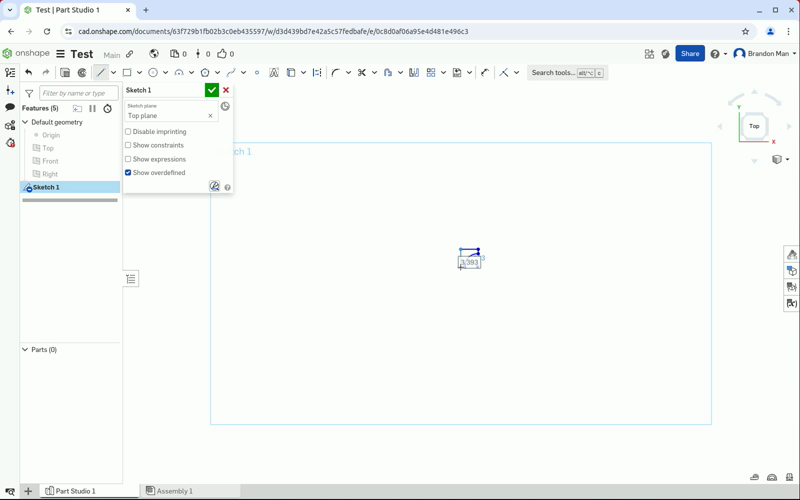
scroll(6)
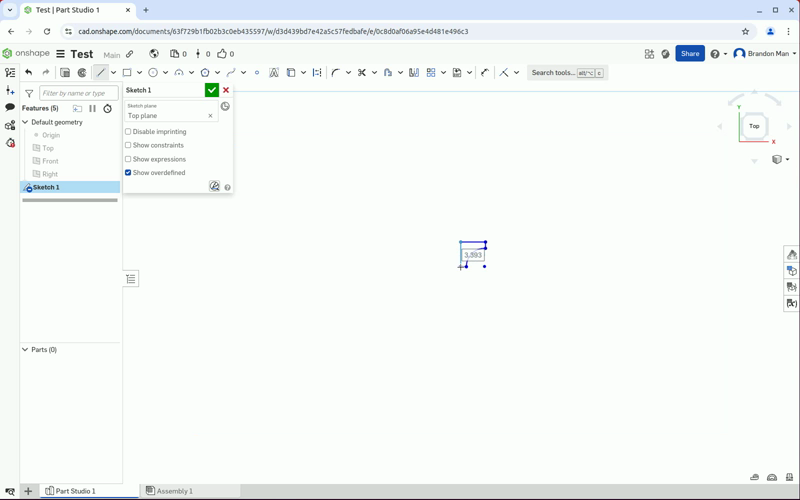
scroll(6)
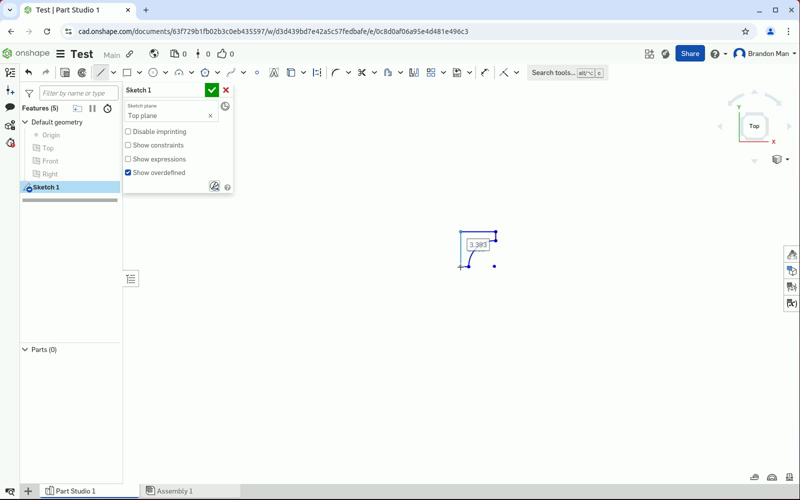
scroll(6)
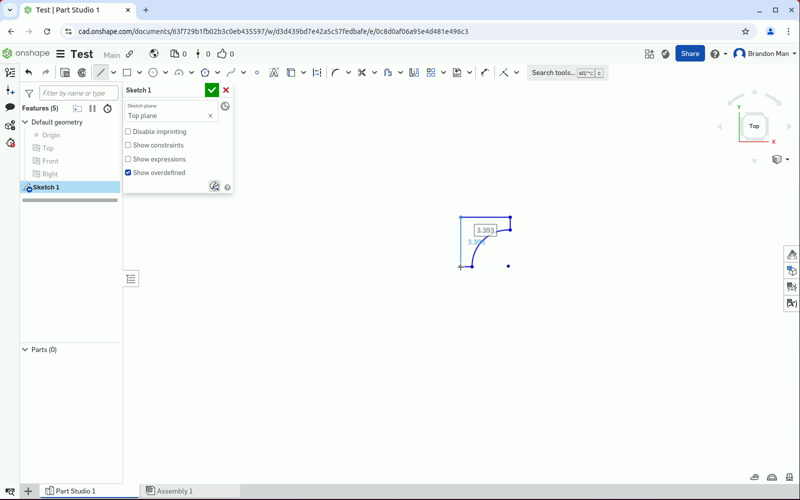
scroll(6)
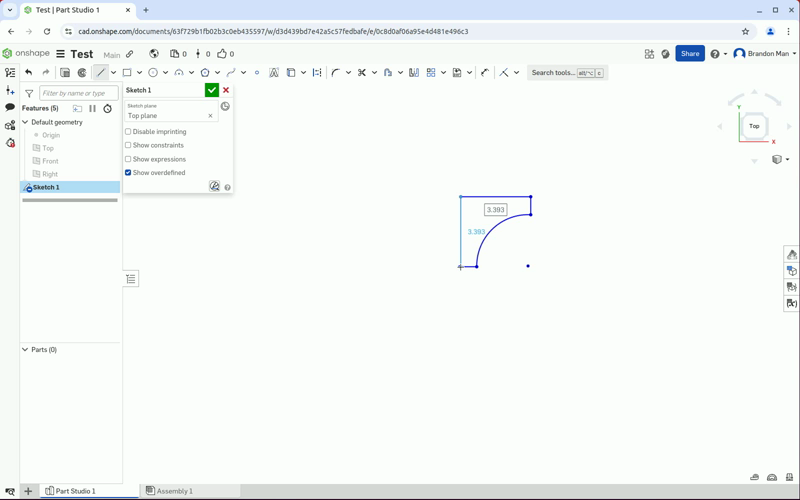
scroll(6)
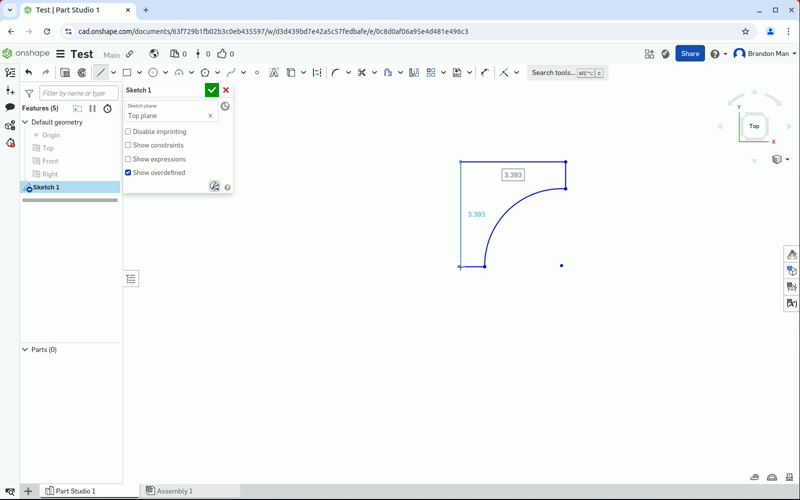
scroll(6)
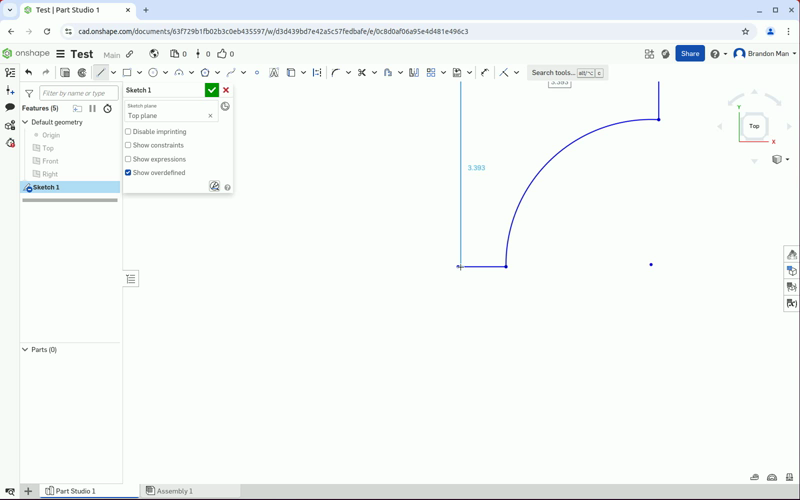
key_up(shift)
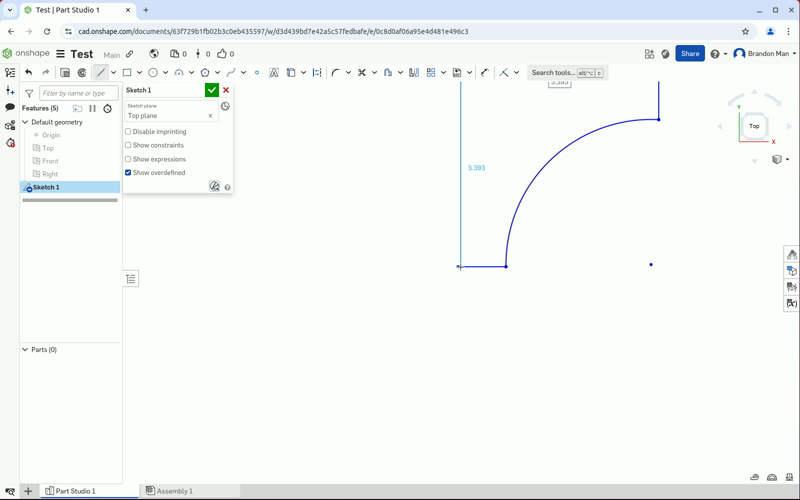
click(460, 266)
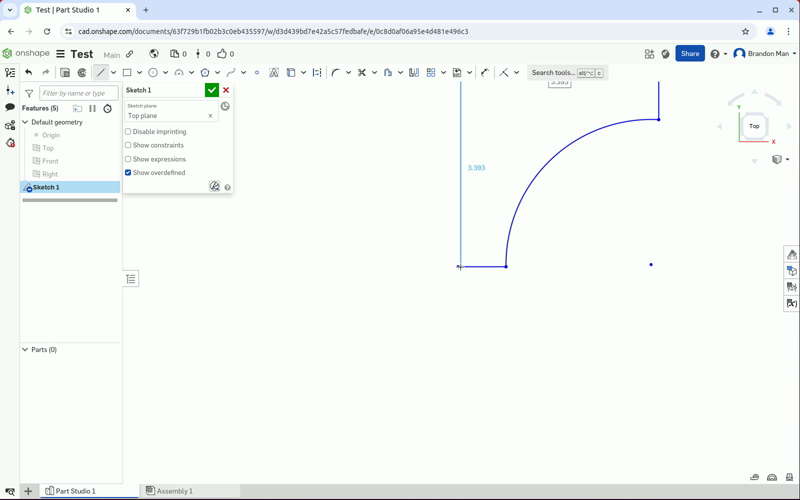
scroll(-6)
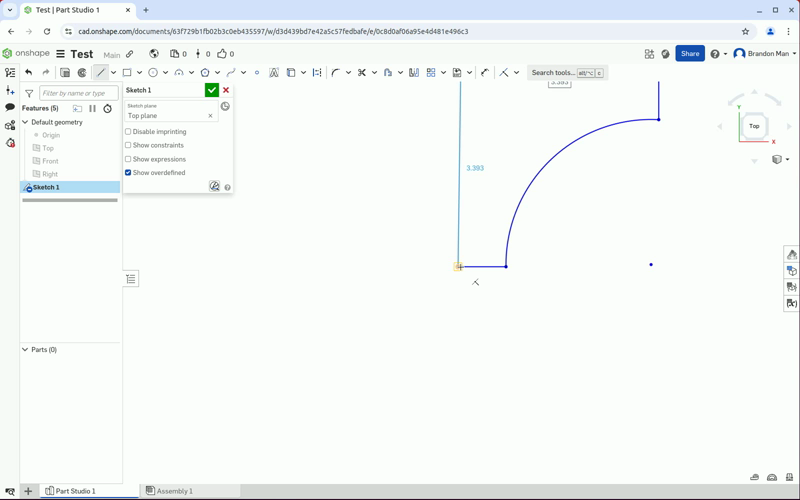
scroll(-6)
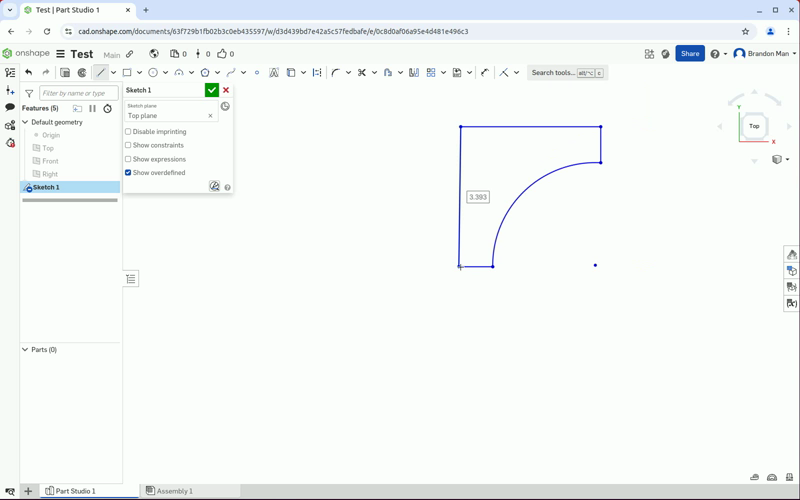
scroll(-6)
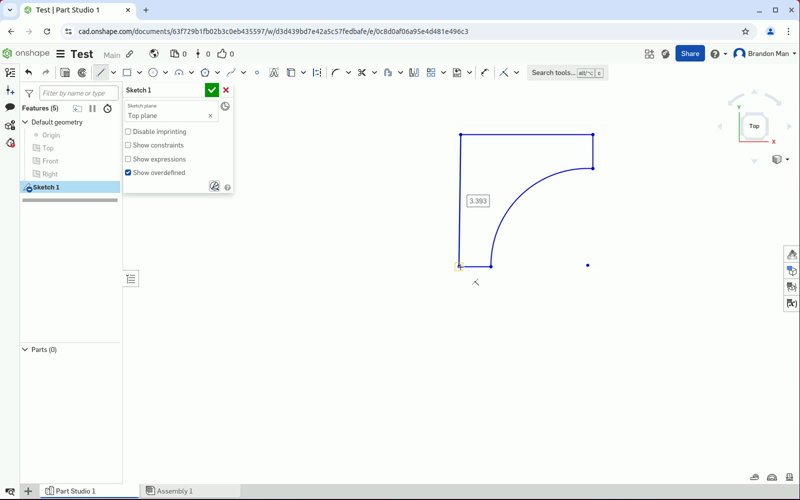
scroll(-6)
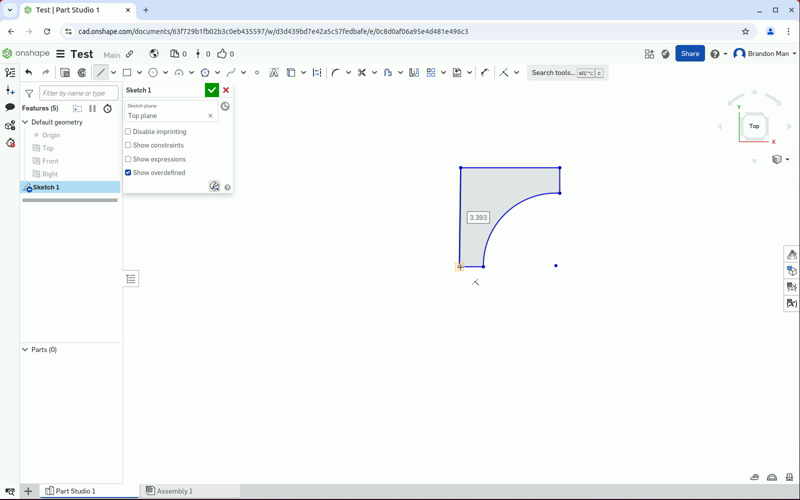
scroll(-6)
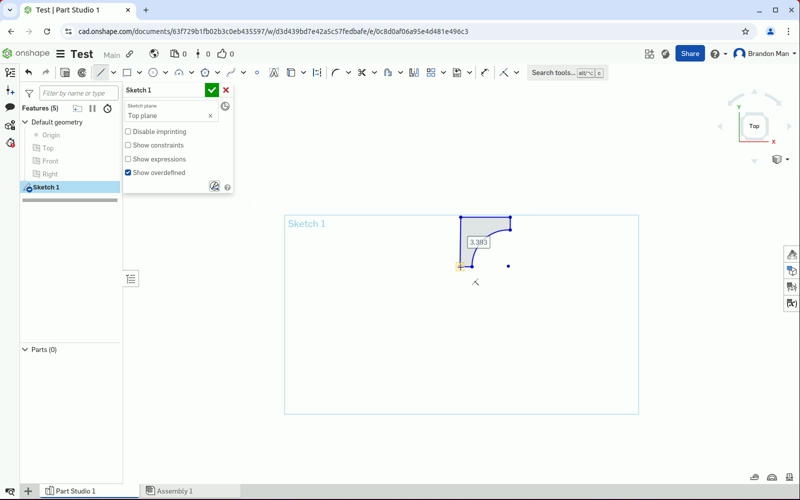
scroll(-6)
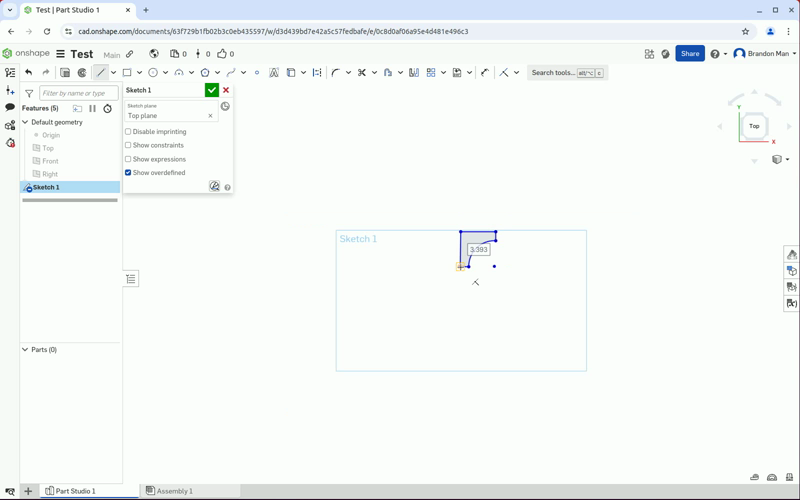
scroll(-6)
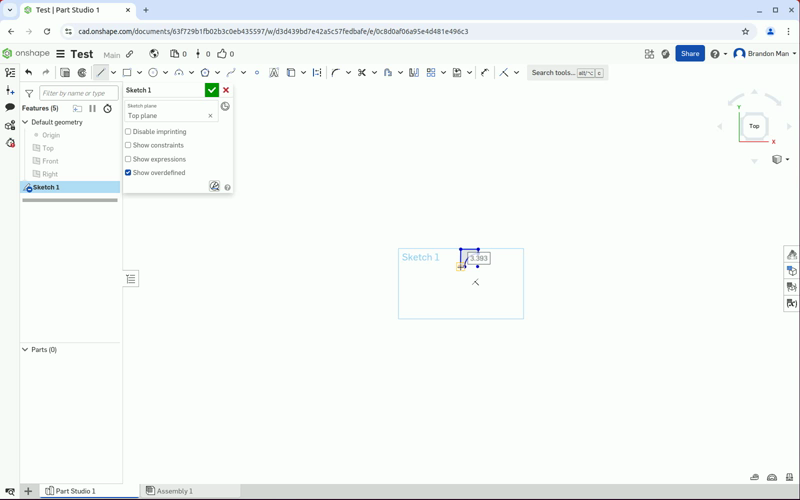
key(esc)
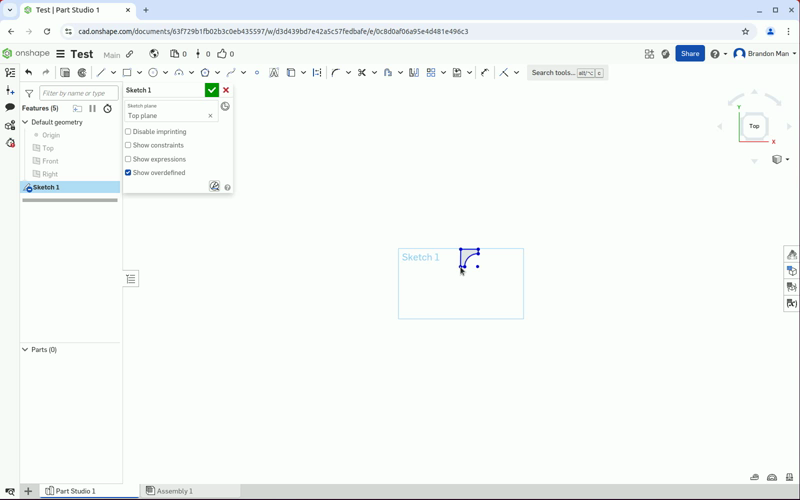
mouse_move(460, 263)
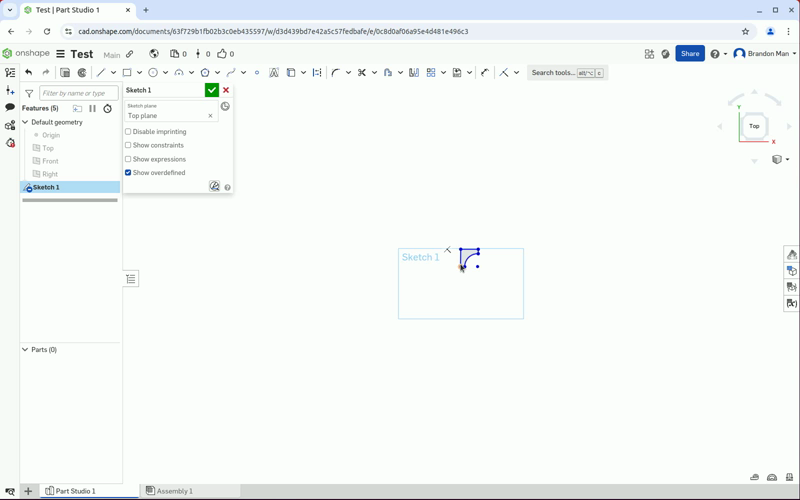
scroll(6)
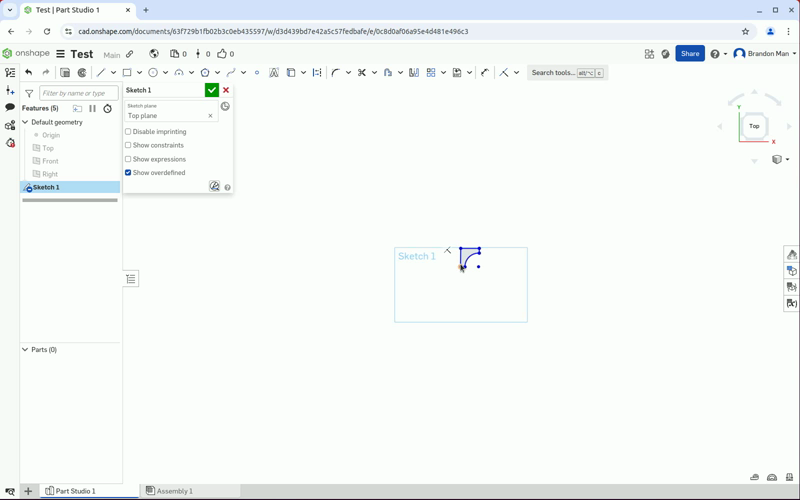
scroll(6)
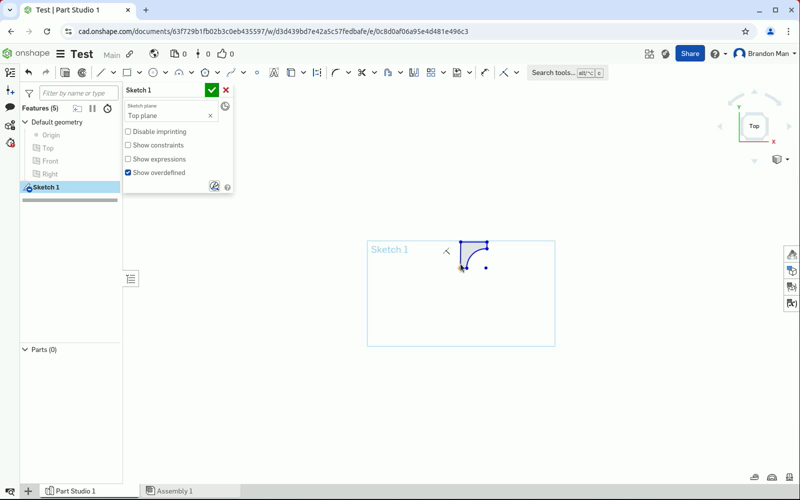
scroll(6)
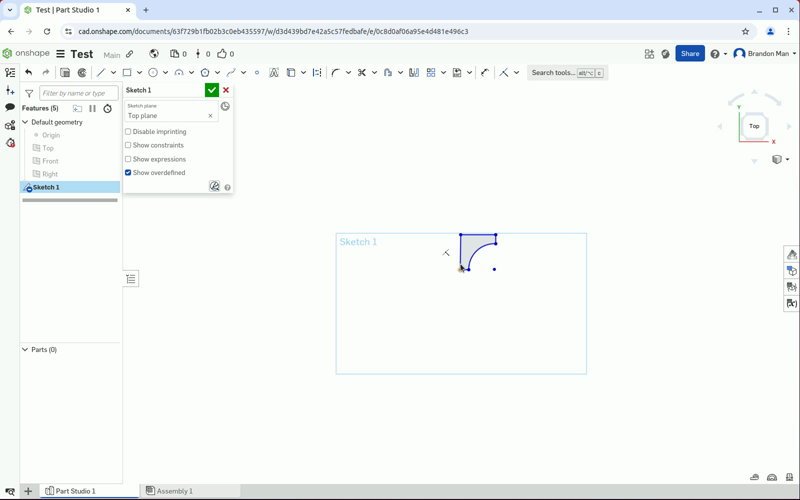
scroll(6)
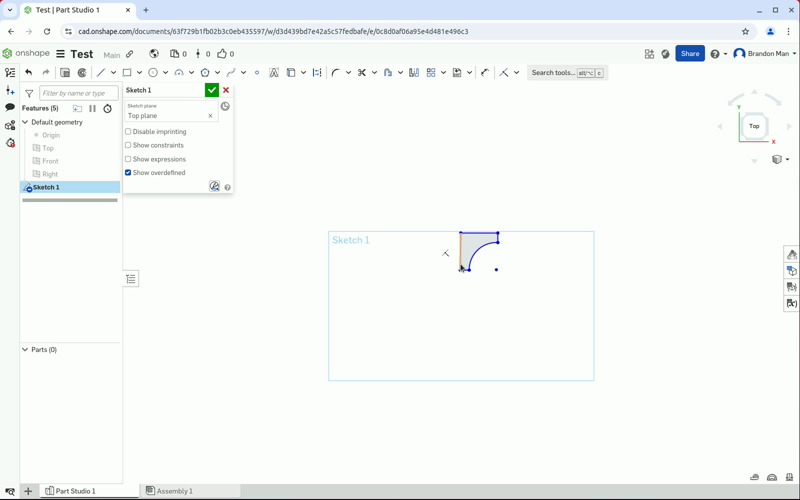
scroll(6)
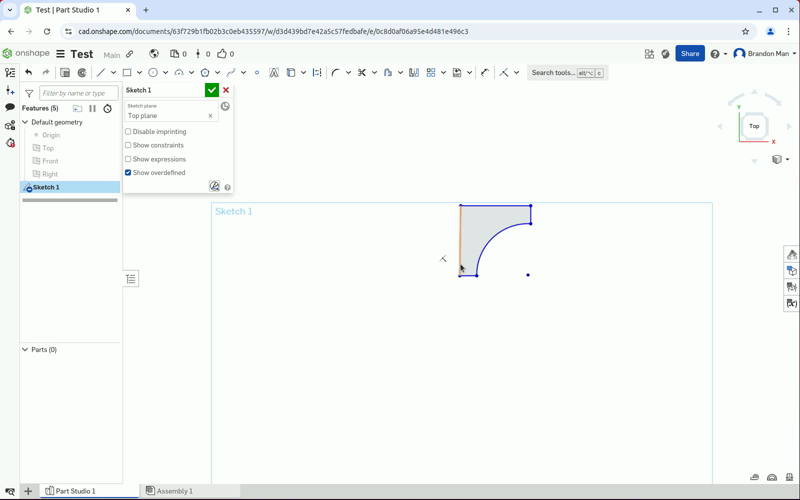
scroll(6)
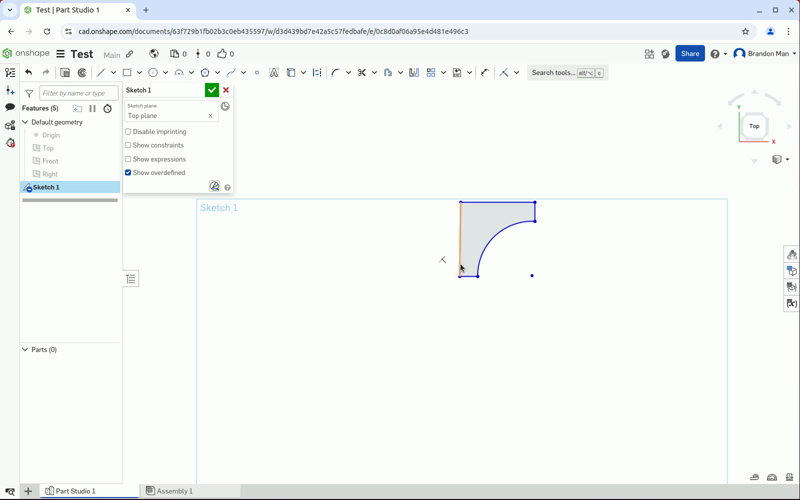
scroll(6)
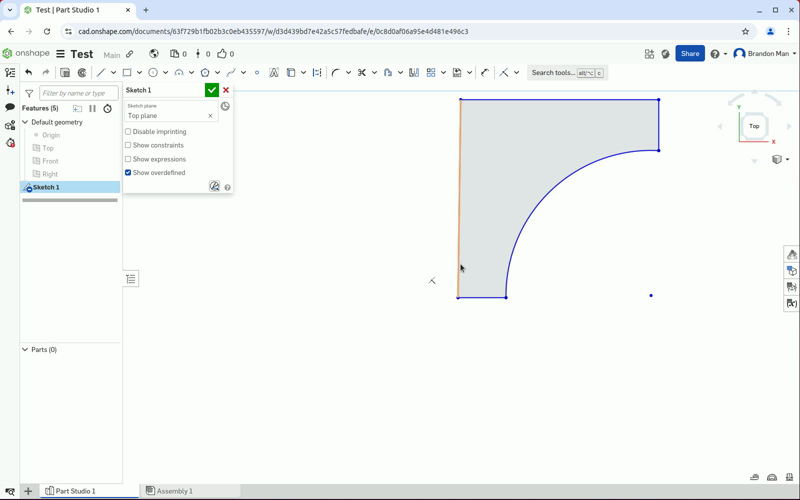
click(460, 263)
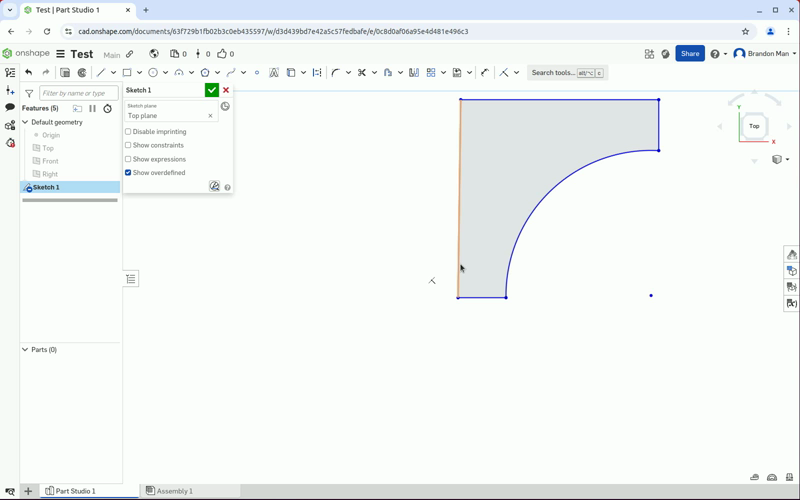
scroll(-6)
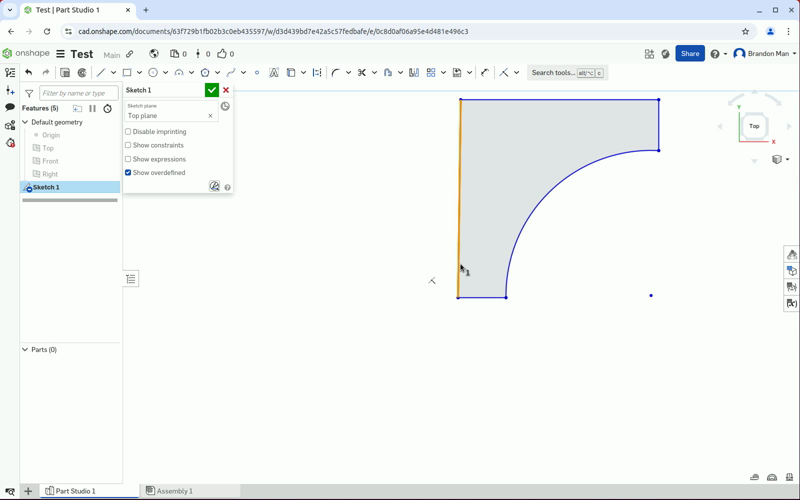
scroll(-6)
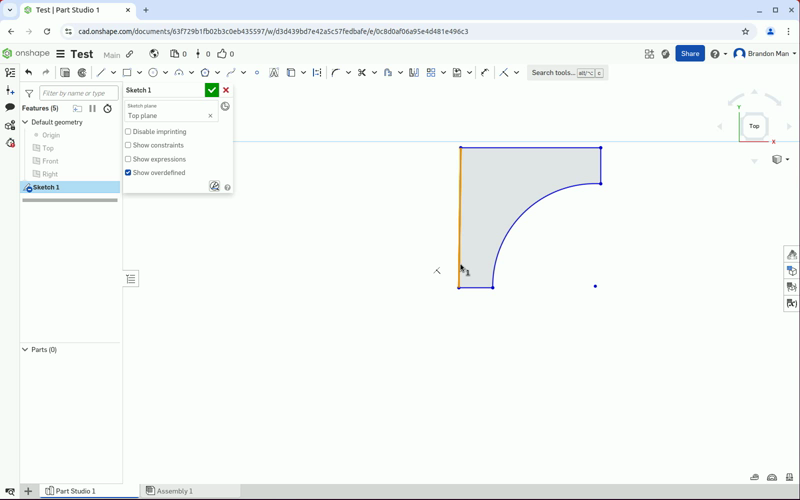
scroll(-6)
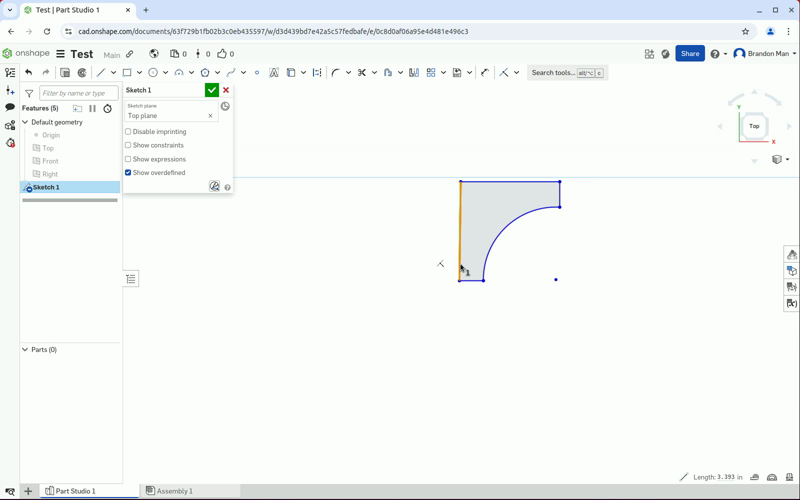
scroll(-6)
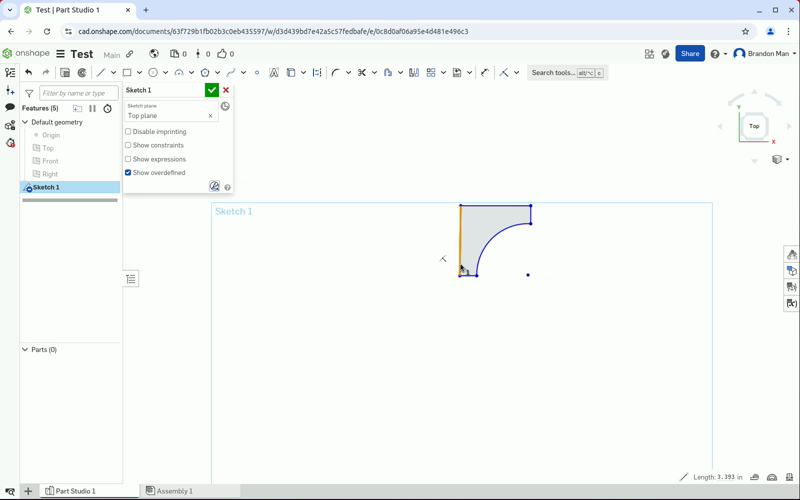
scroll(-6)
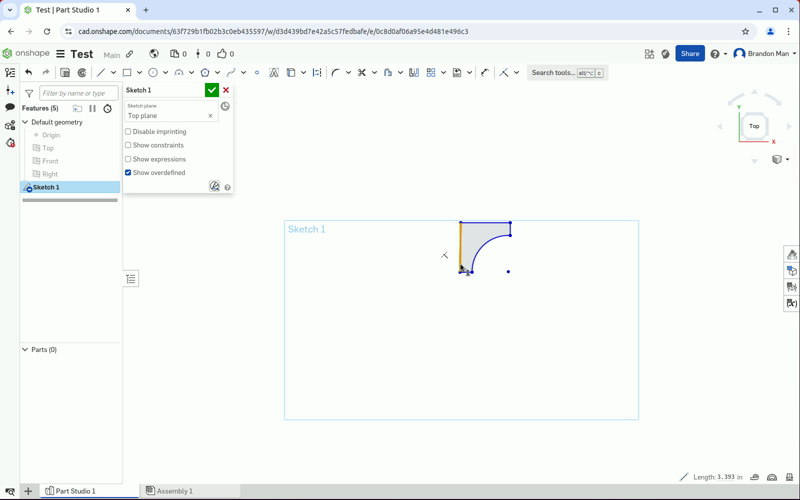
scroll(-6)
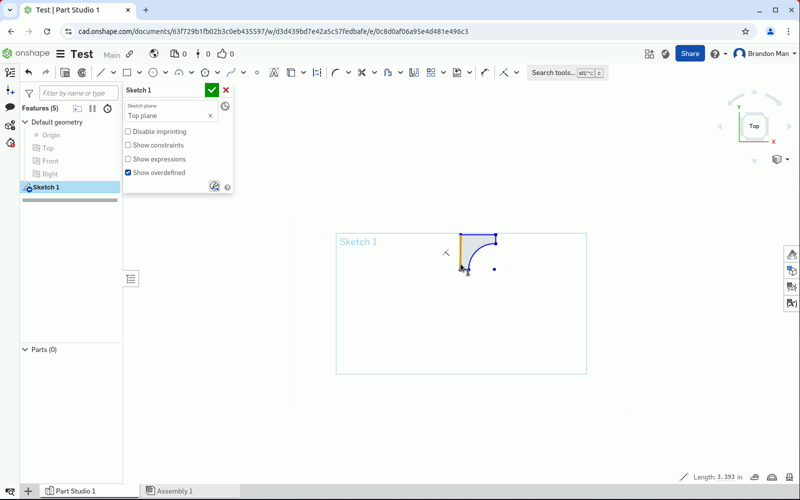
scroll(-6)
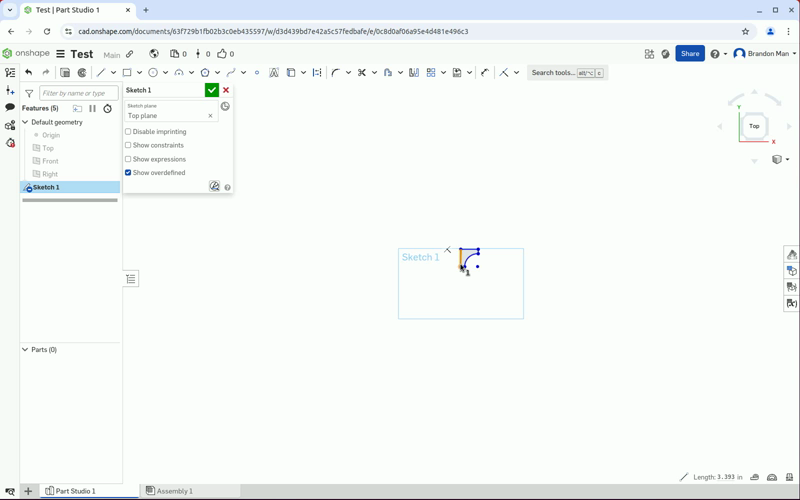
mouse_move(73, 352)
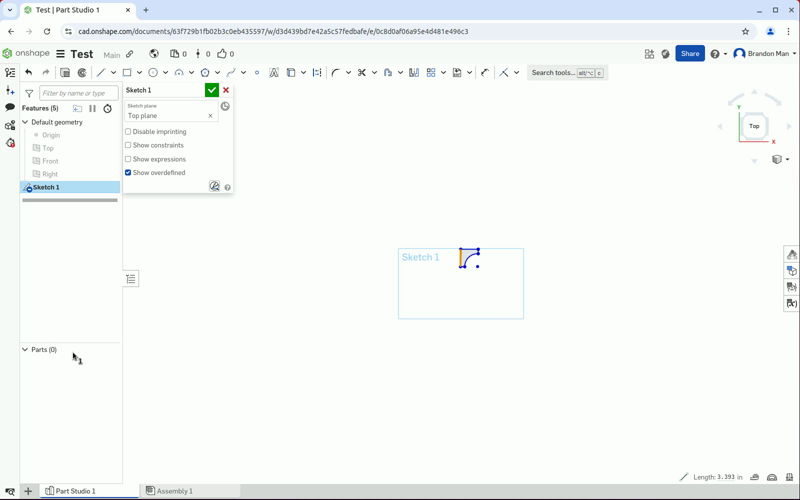
key(shift+y)
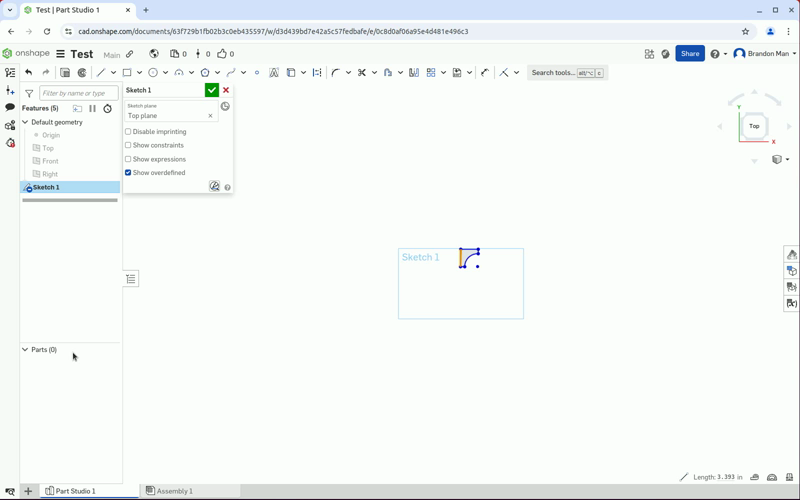
key(shift+e)
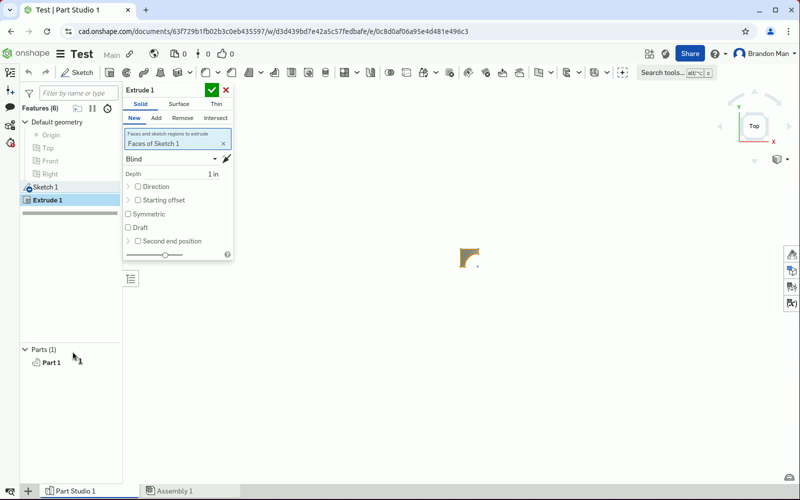
mouse_move(143, 106)
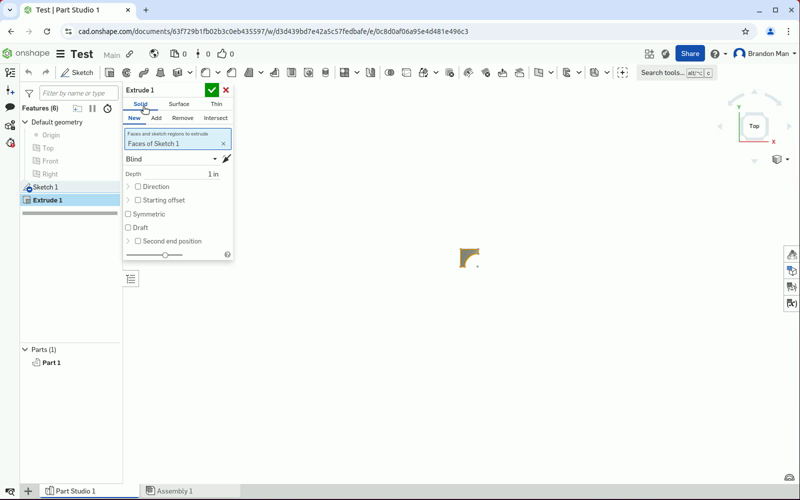
click(143, 106)
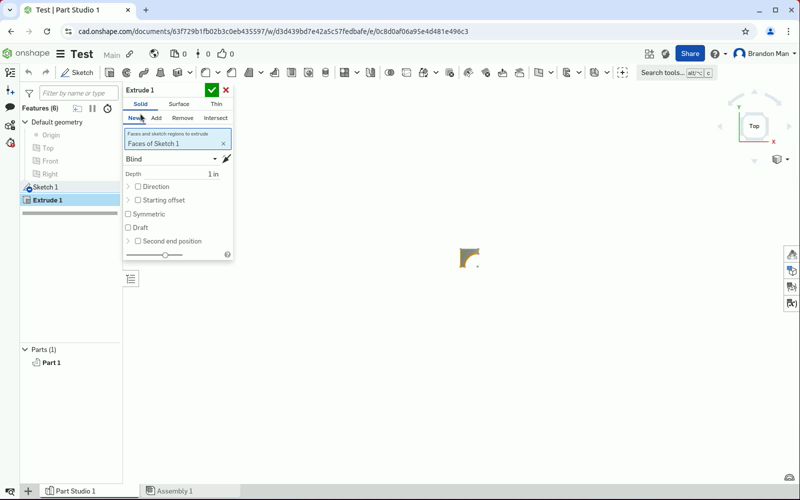
mouse_move(137, 120)
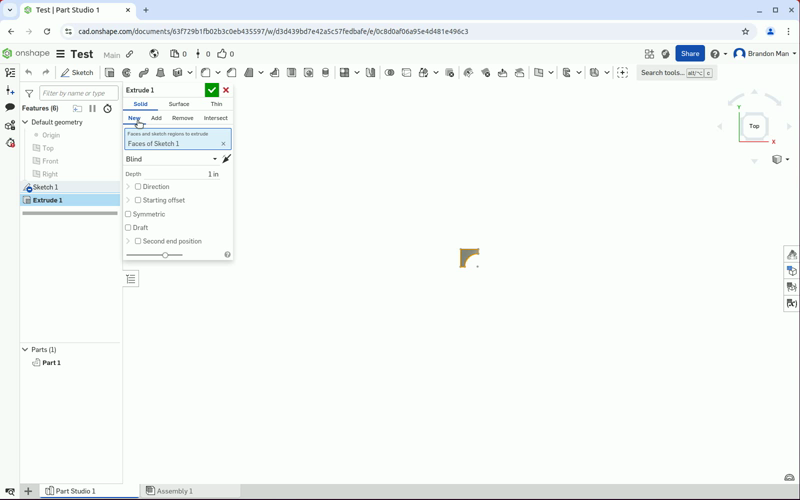
click(137, 120)
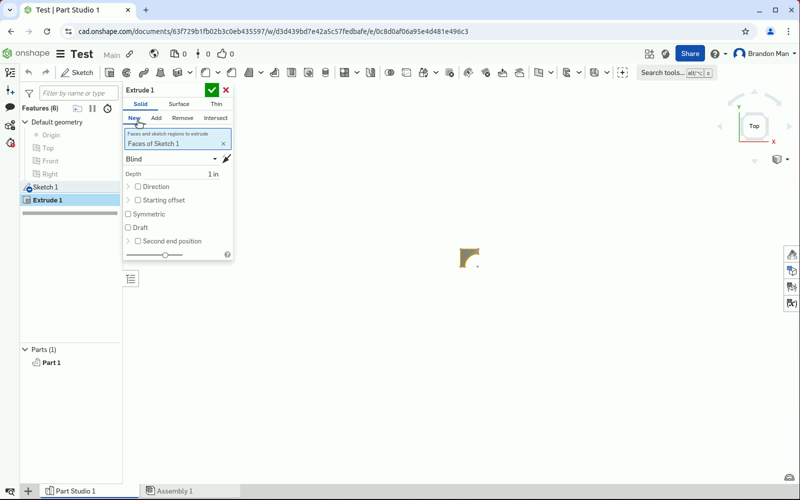
key(tab, 4)
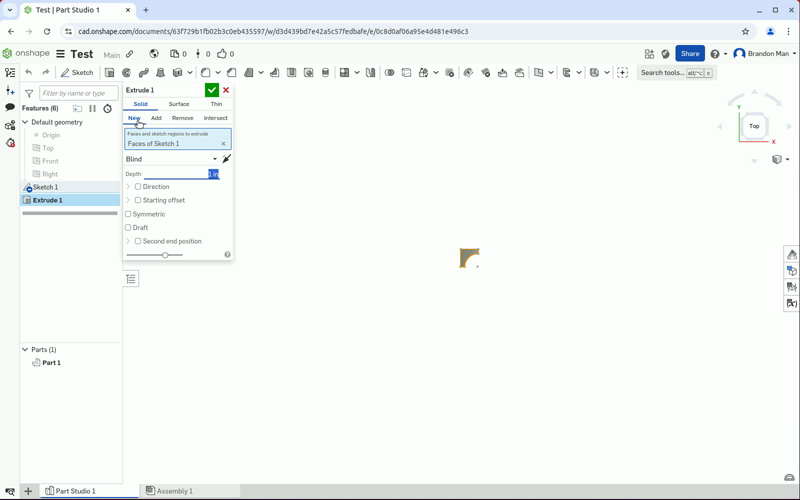
text(4.574)
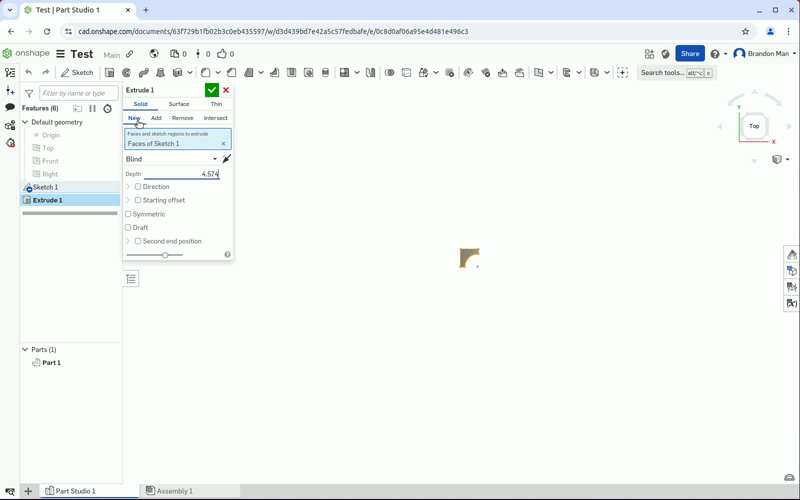
key(enter)
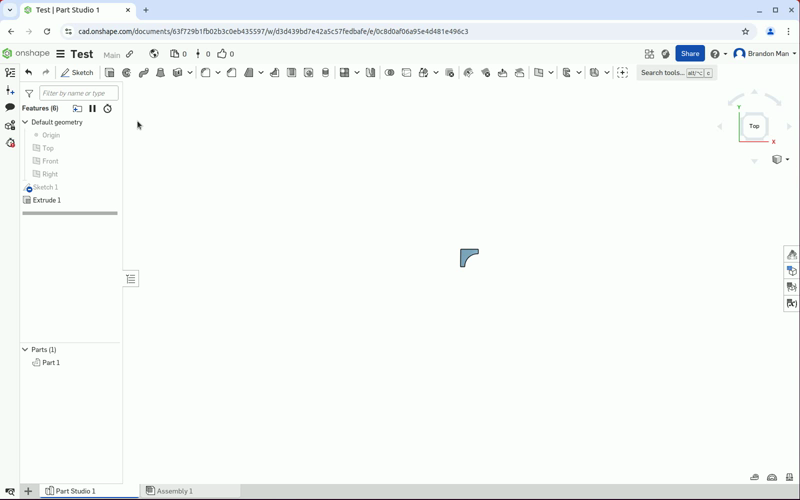
key(shift+h)
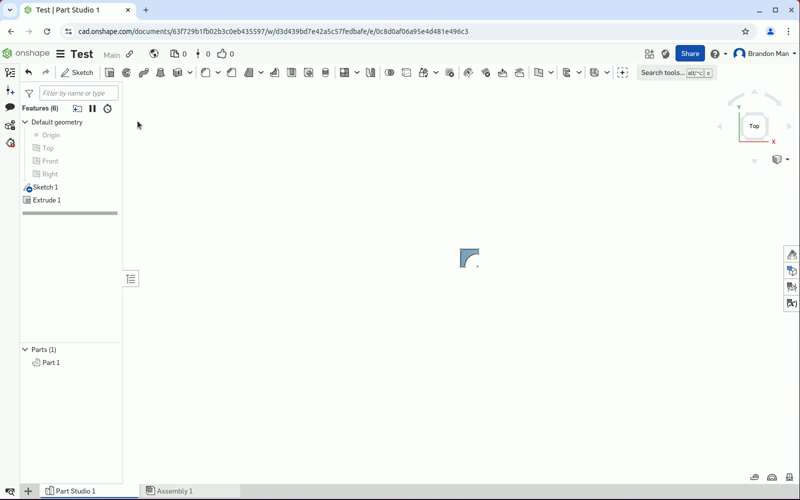
key(shift+h)
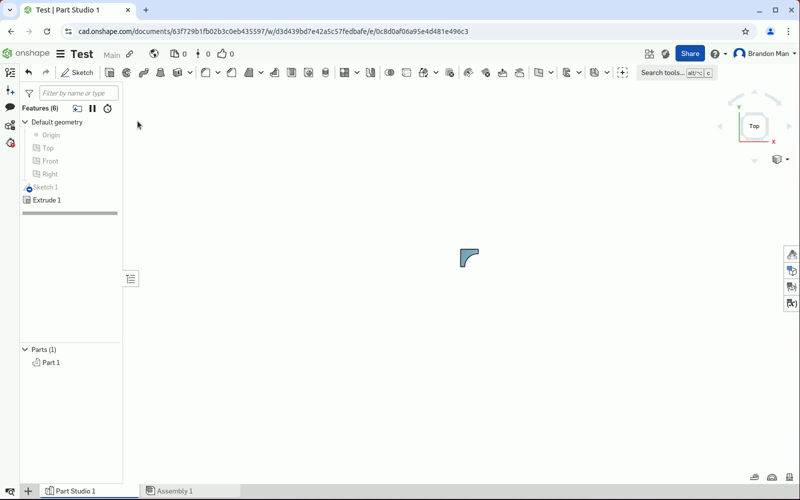
mouse_move(73, 189)
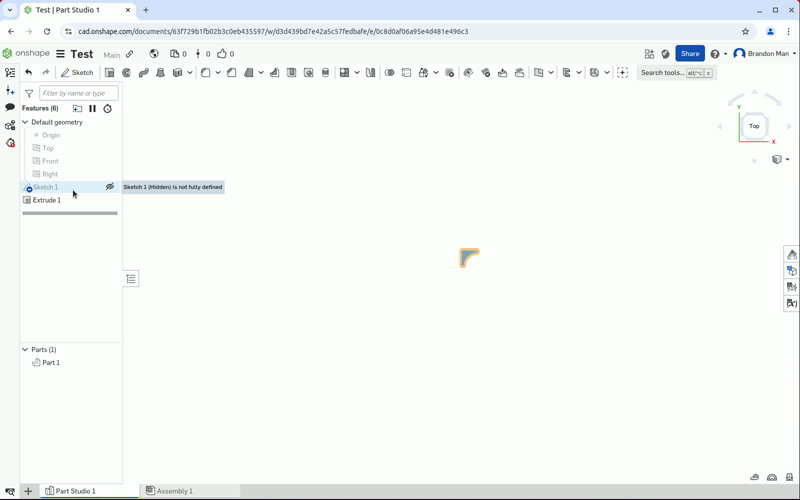
click(73, 189)
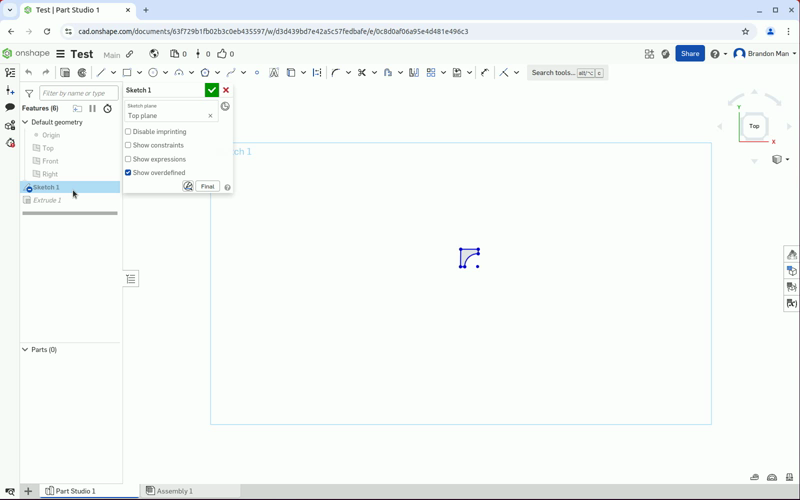
mouse_move(229, 92)
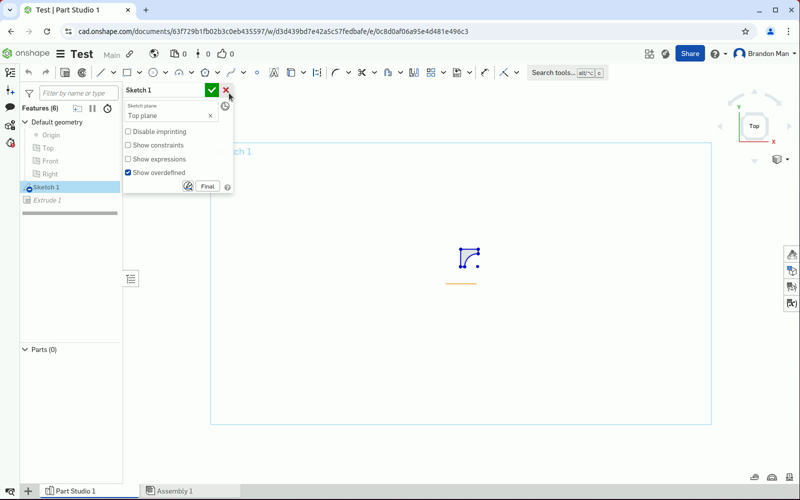
click(229, 92)
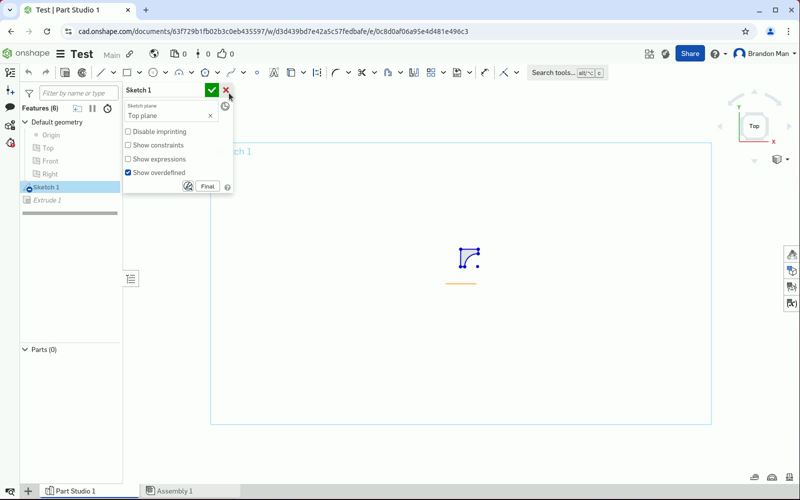
key(shift+s)
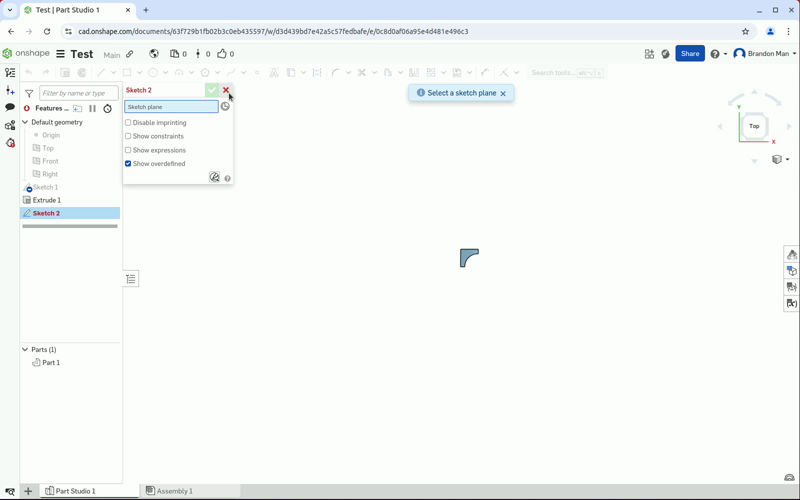
mouse_move(73, 150)
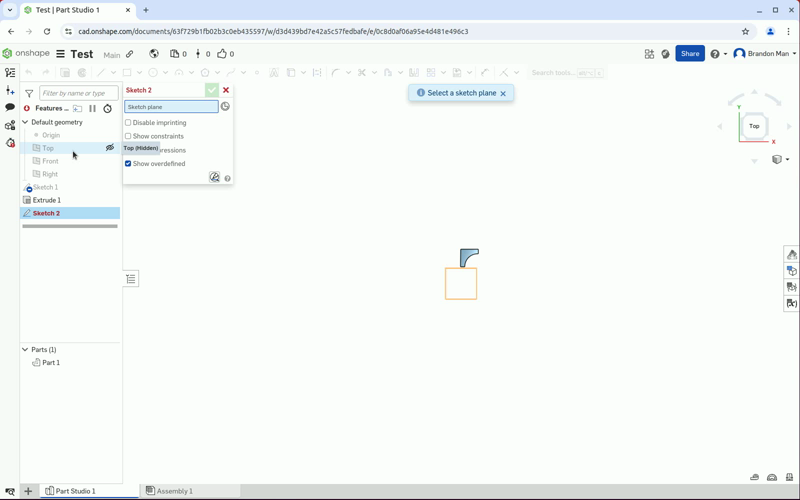
click(73, 150)
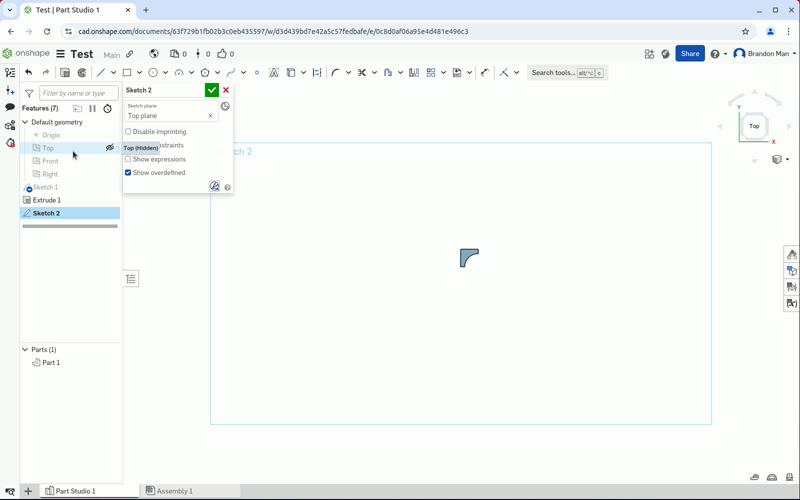
mouse_move(73, 352)
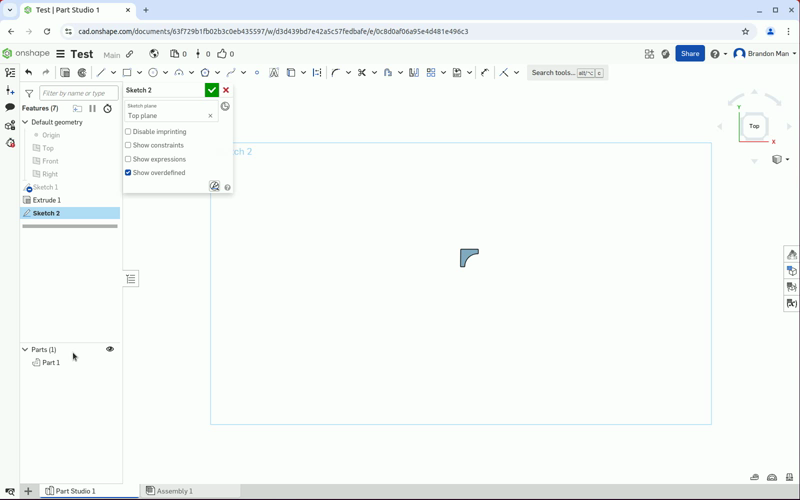
key(y)
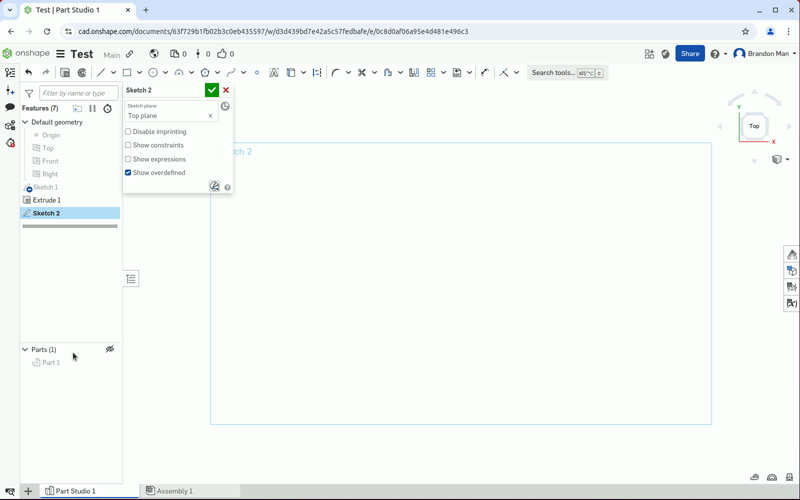
key(a)
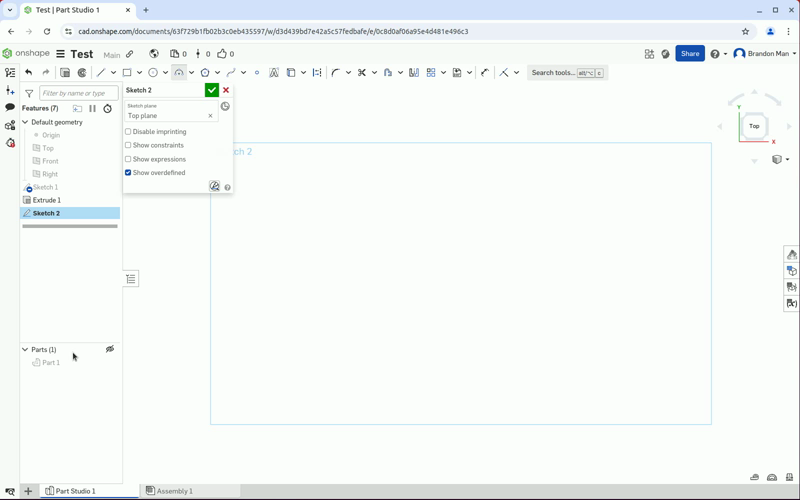
key_down(shift)
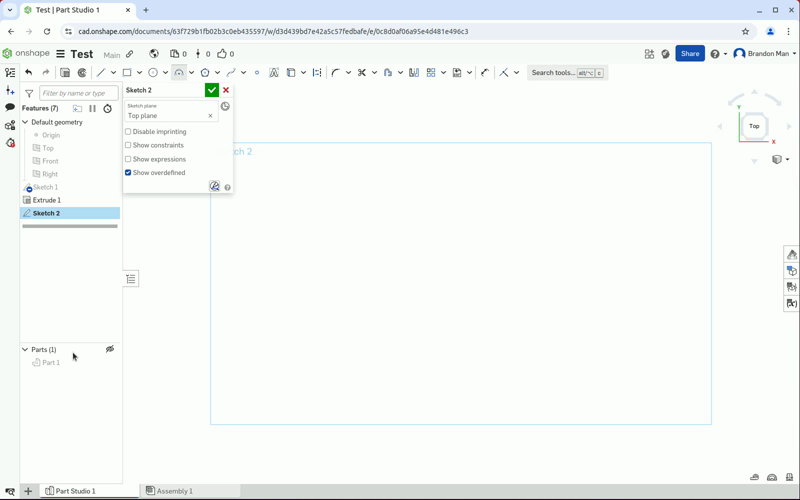
mouse_move(477, 253)
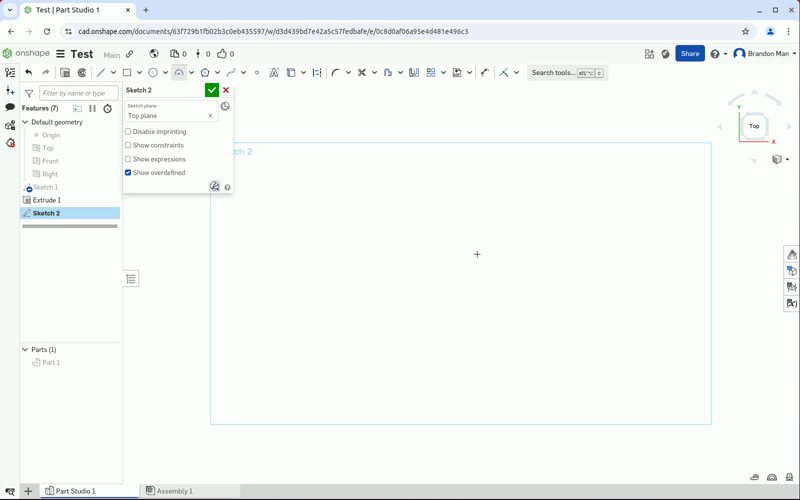
click(477, 253)
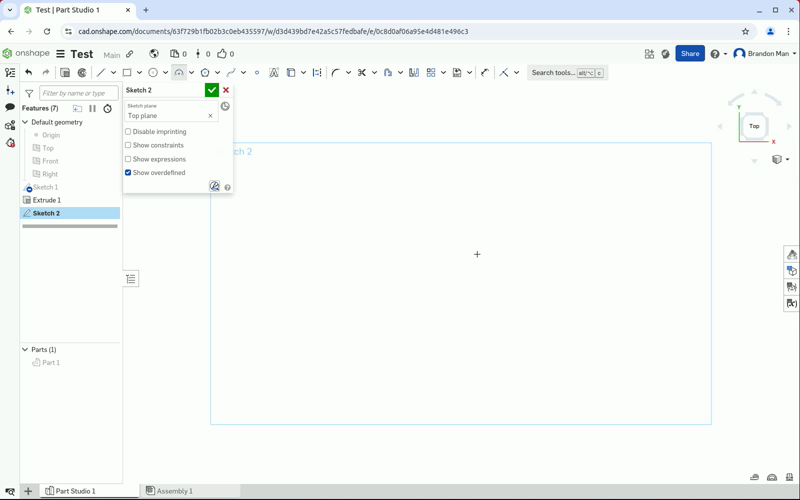
key_up(shift)
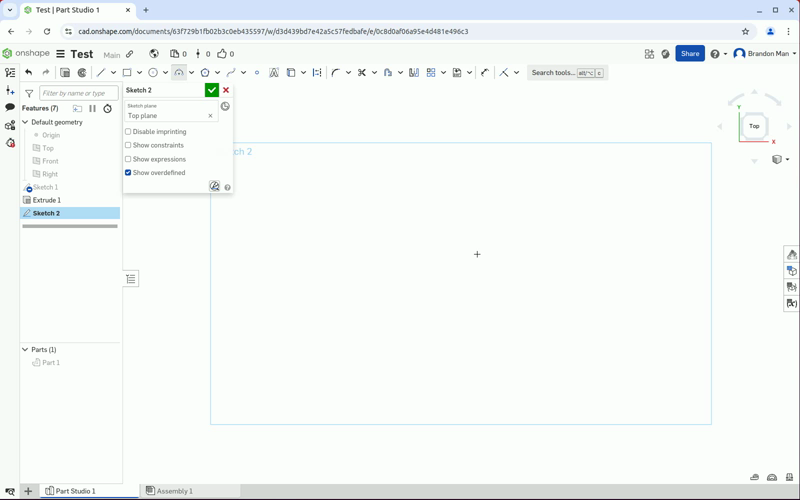
key_down(shift)
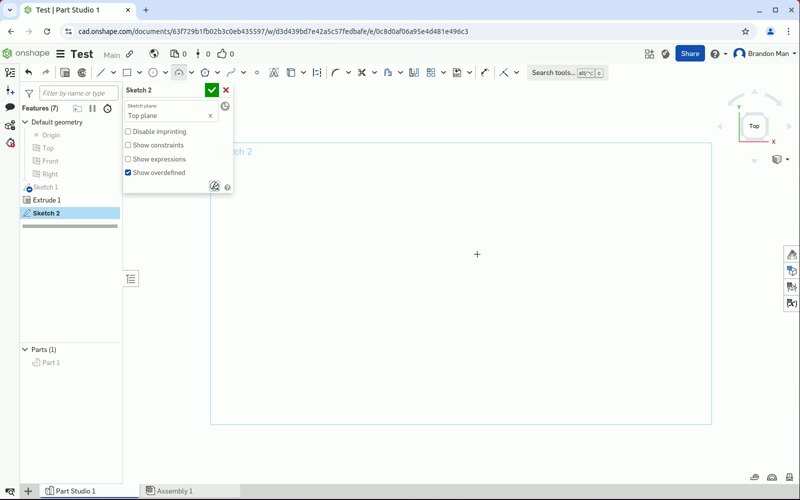
mouse_move(490, 266)
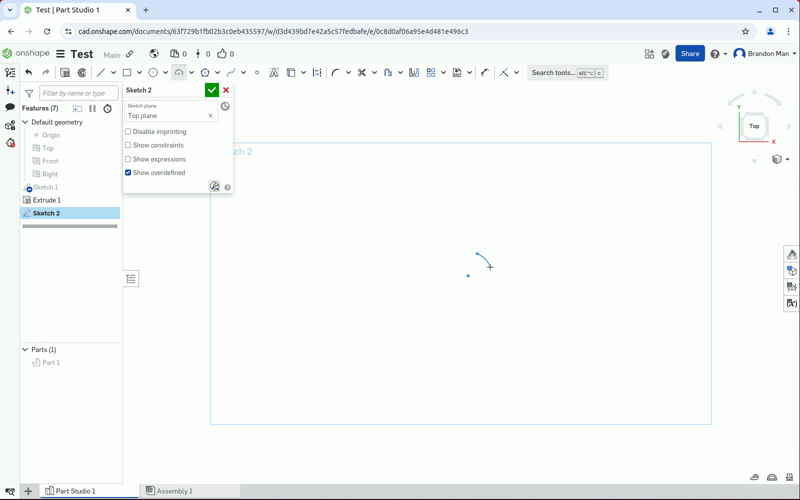
click(490, 266)
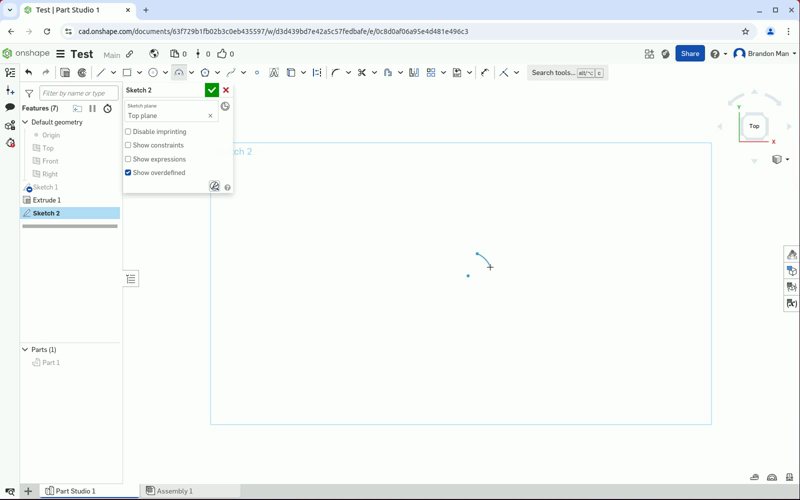
mouse_move(486, 257)
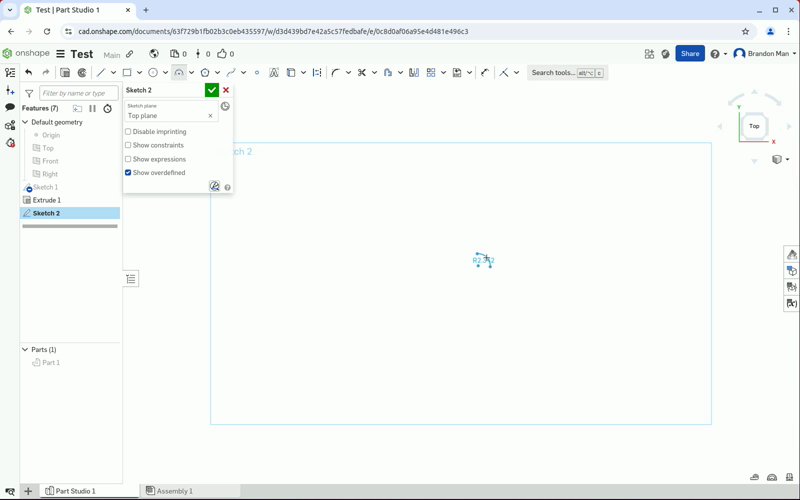
click(486, 257)
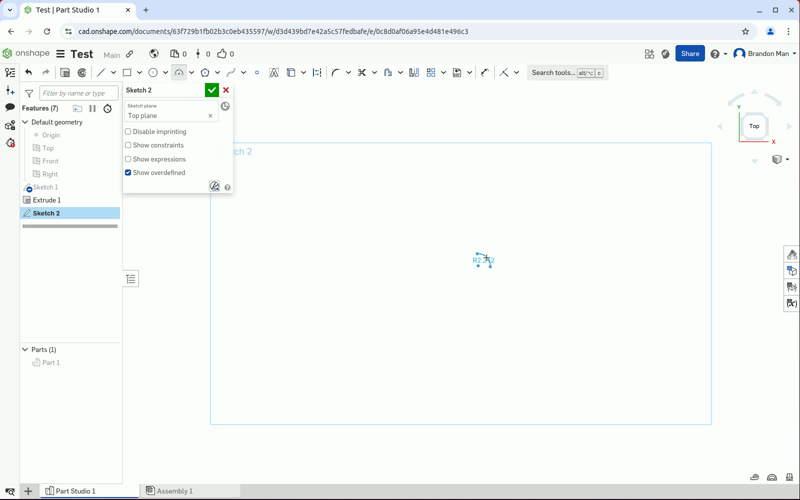
key_up(shift)
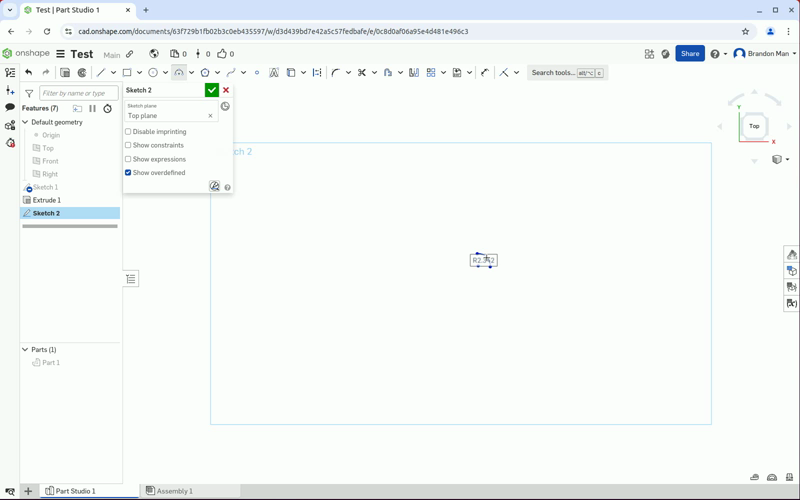
key(esc)
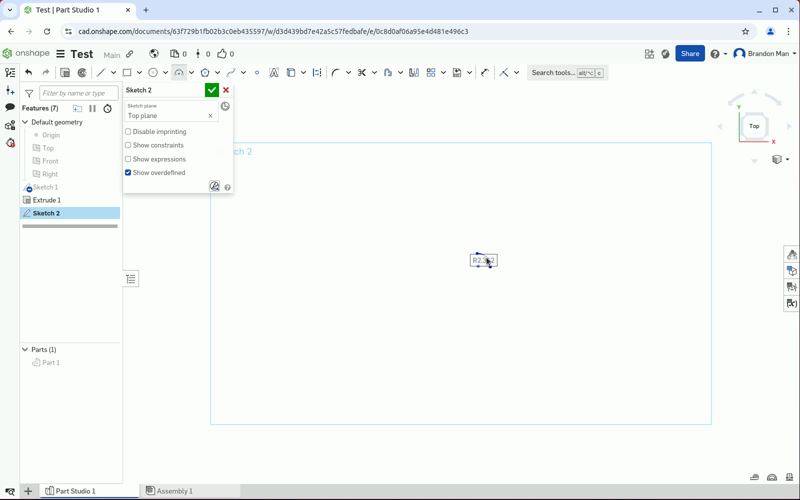
key(l)
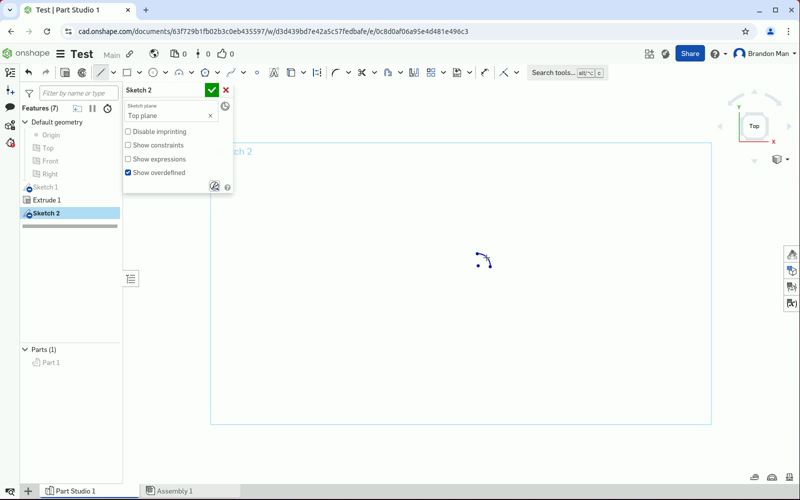
mouse_move(490, 266)
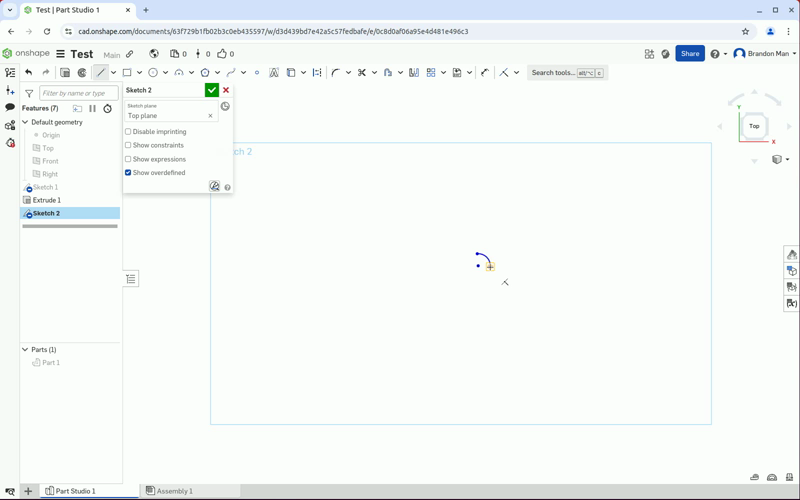
click(490, 266)
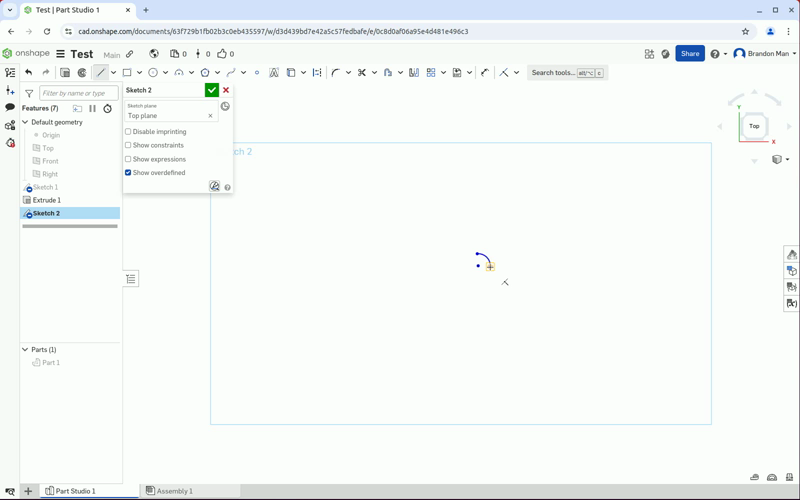
key_down(shift)
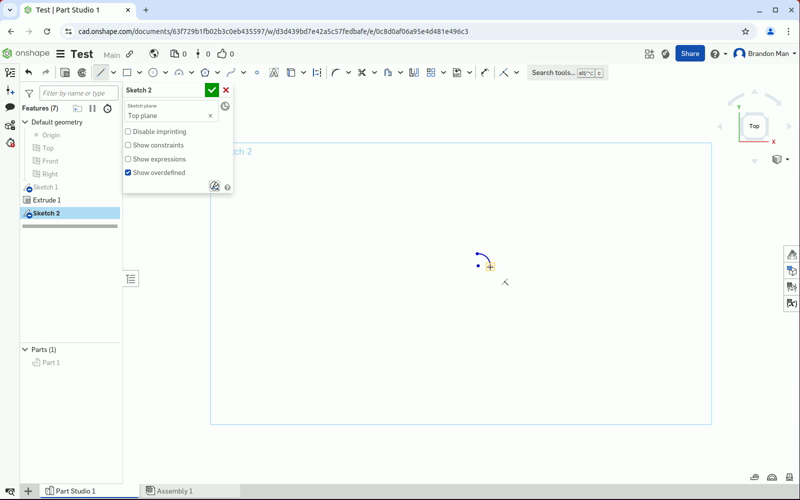
mouse_move(520, 266)
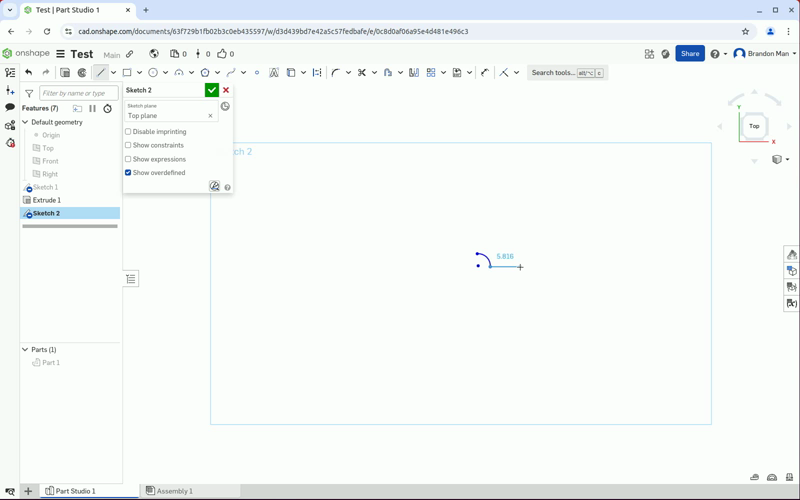
mouse_move(494, 266)
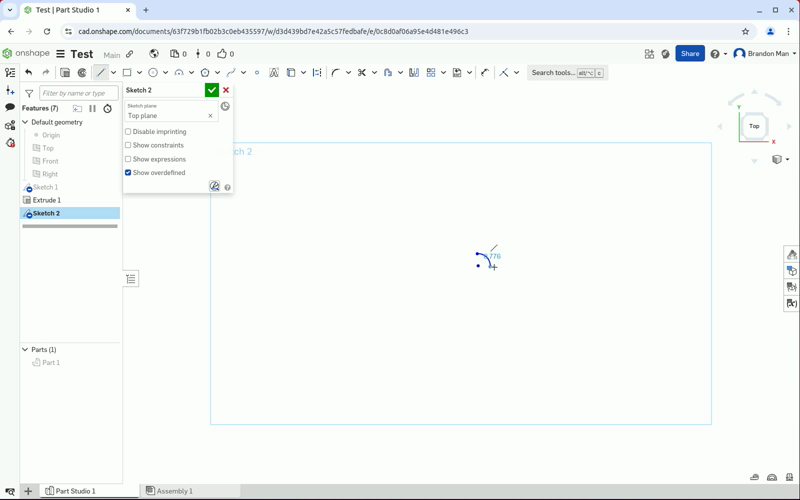
scroll(6)
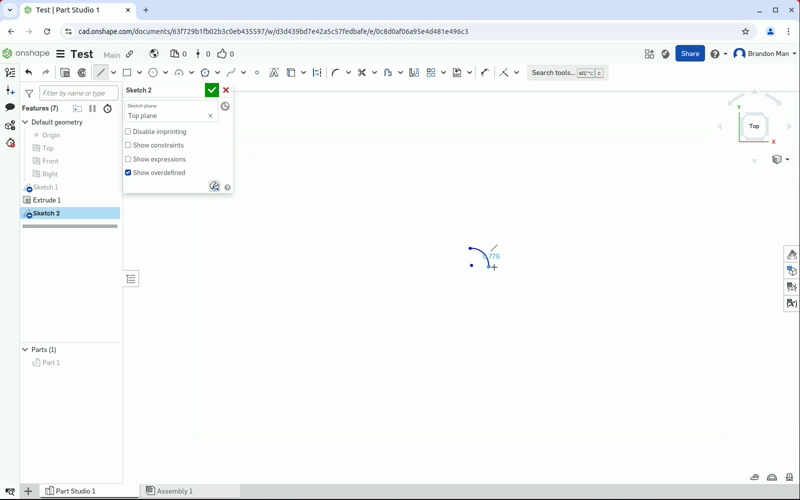
scroll(6)
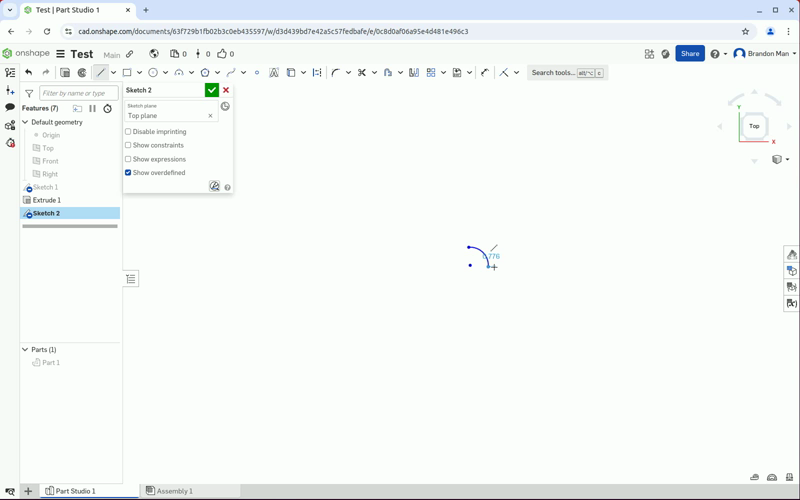
scroll(6)
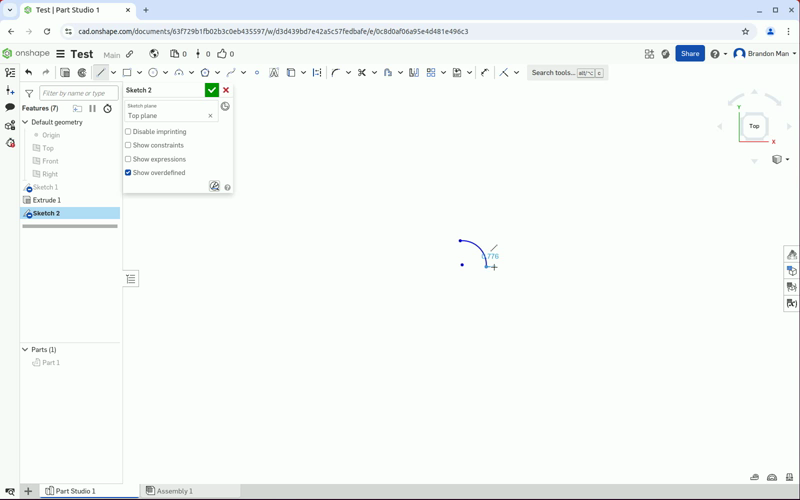
scroll(6)
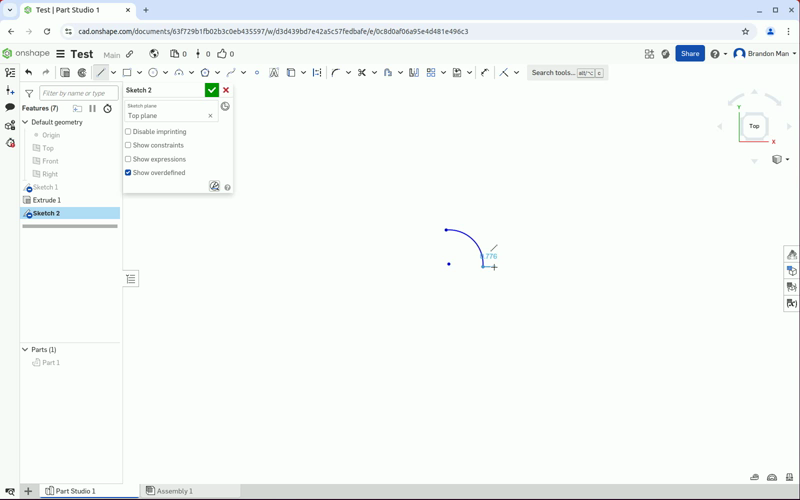
scroll(6)
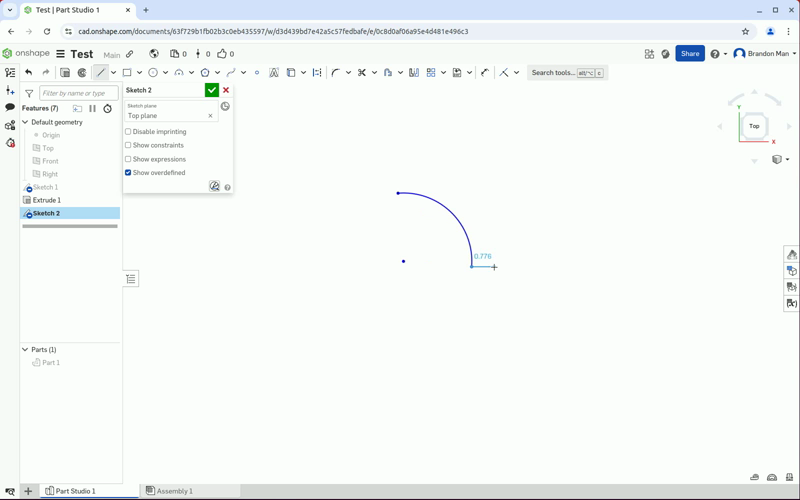
scroll(6)
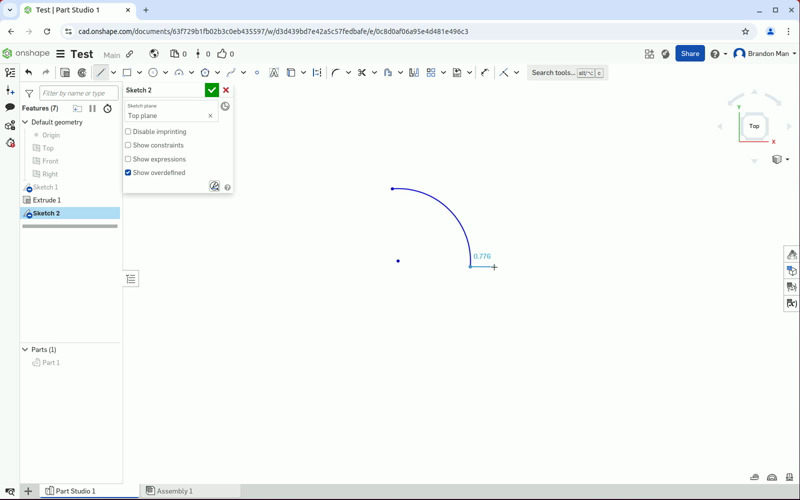
scroll(6)
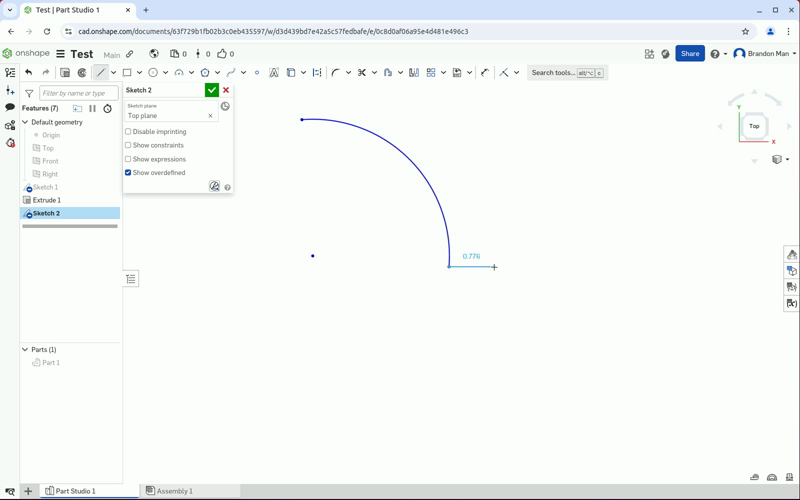
click(494, 266)
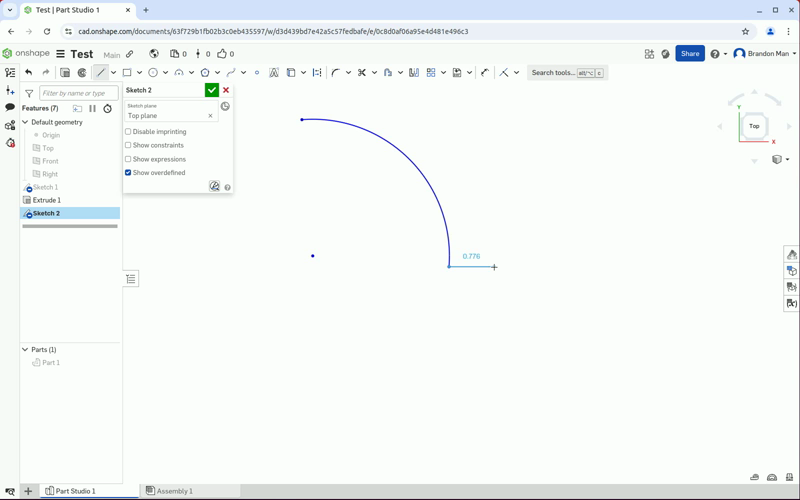
scroll(-6)
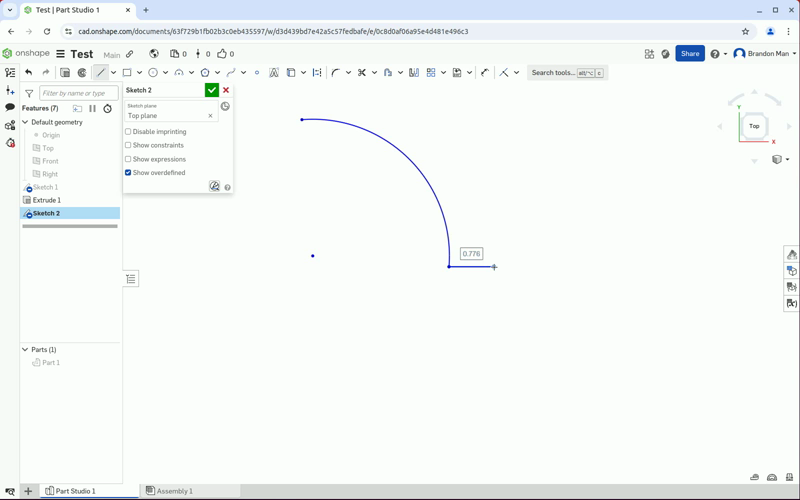
scroll(-6)
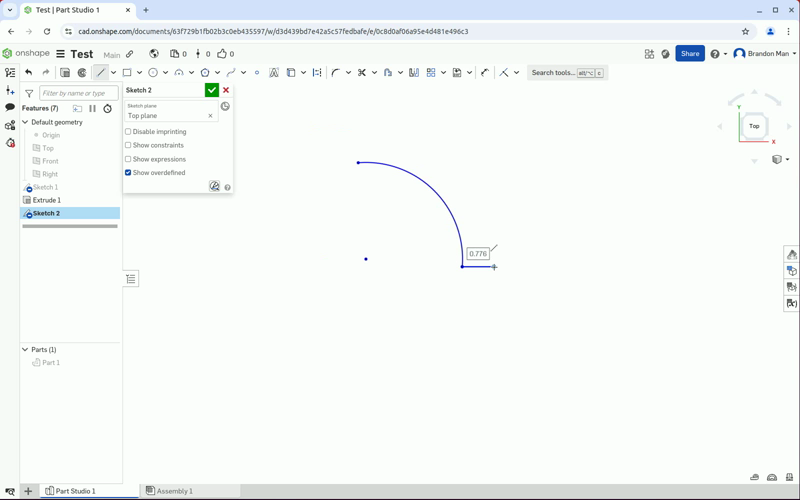
scroll(-6)
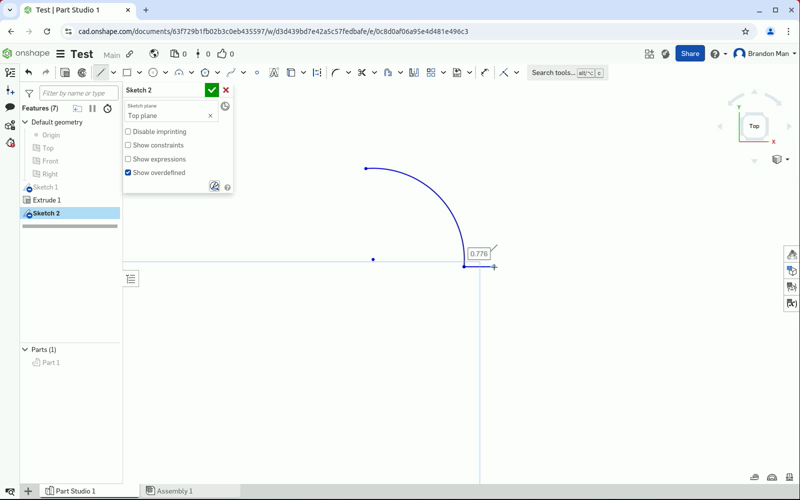
scroll(-6)
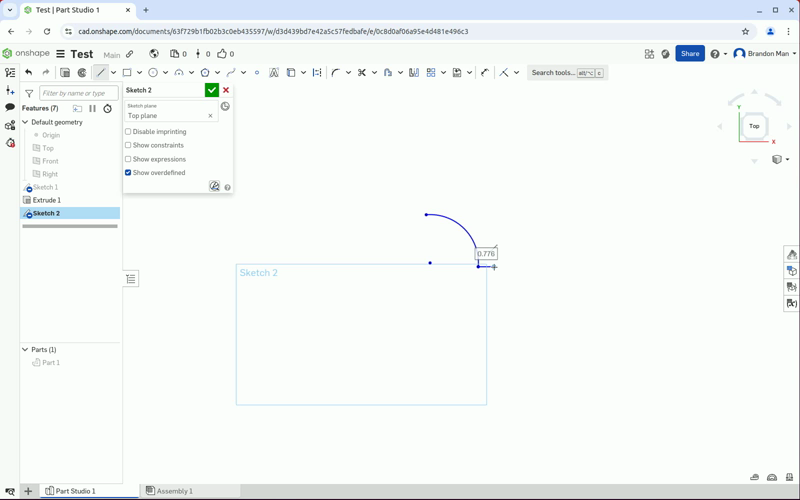
scroll(-6)
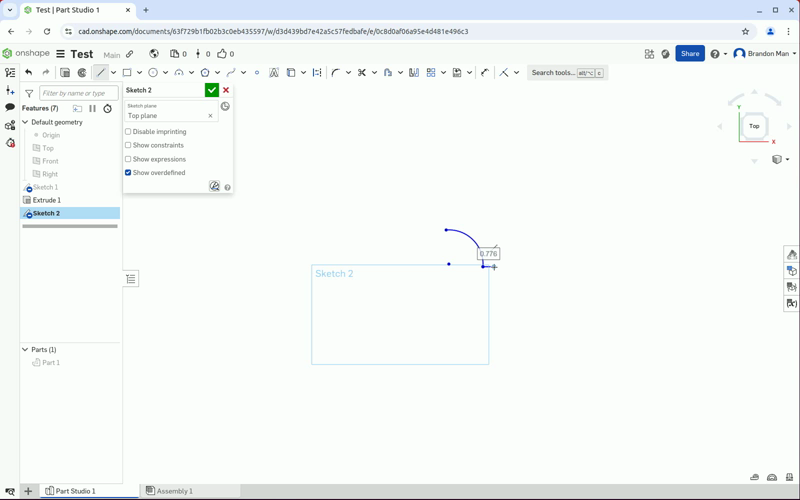
scroll(-6)
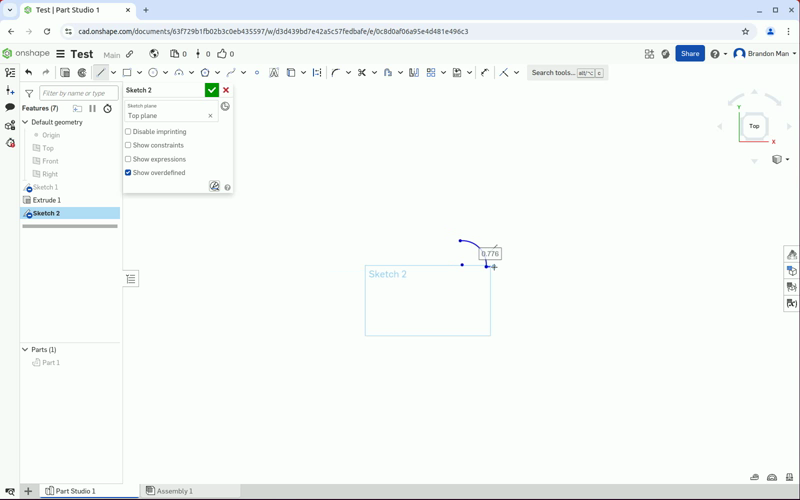
scroll(-6)
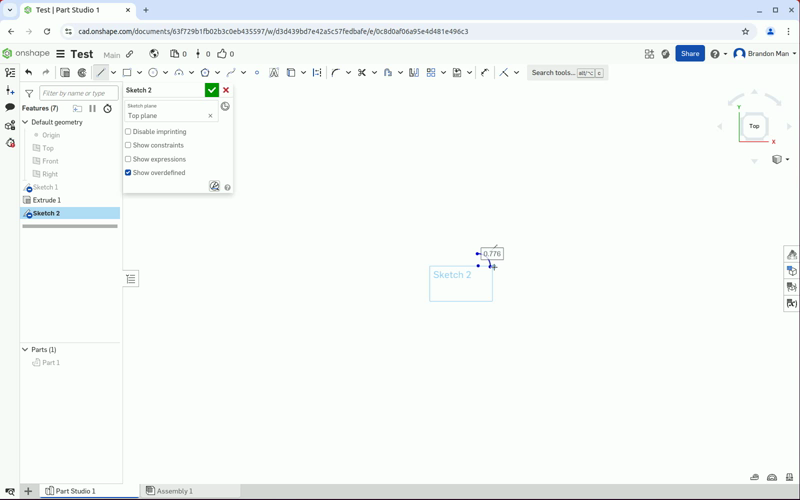
key_up(shift)
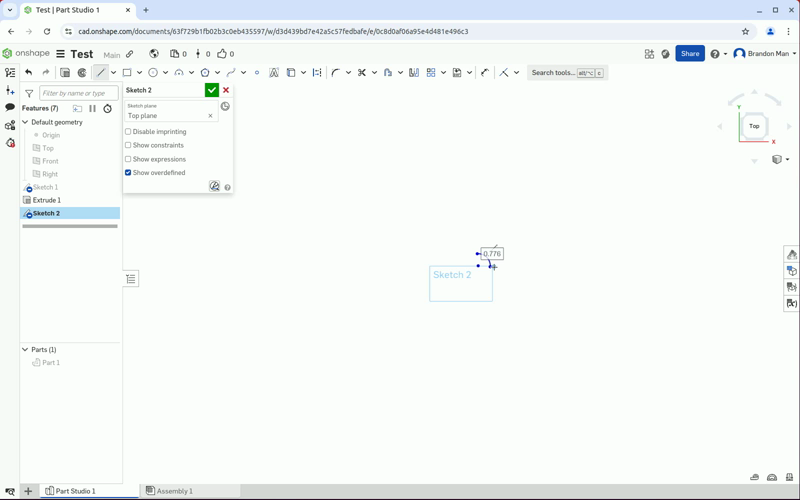
key_down(shift)
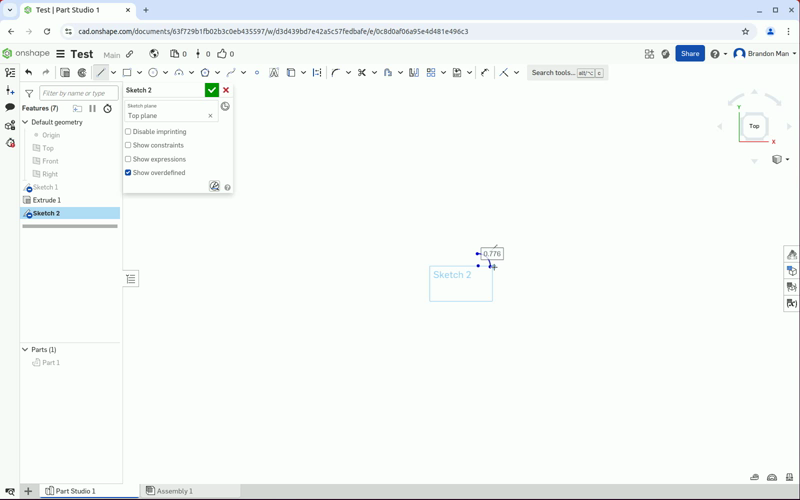
mouse_move(524, 266)
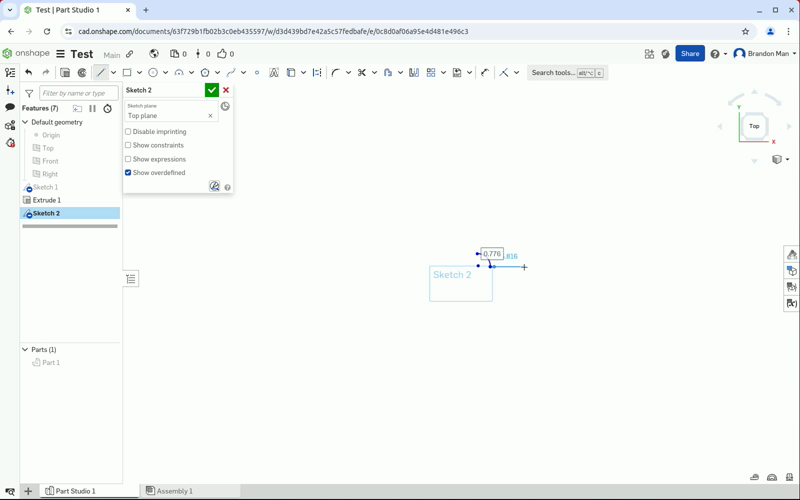
mouse_move(494, 249)
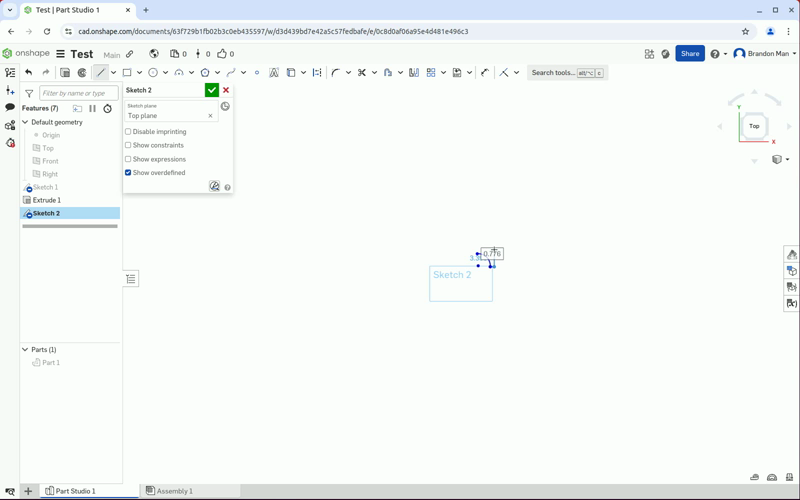
click(494, 249)
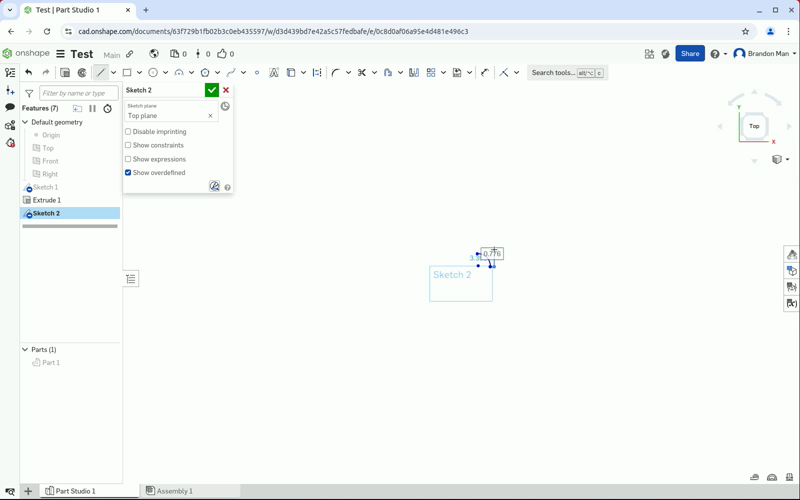
key_up(shift)
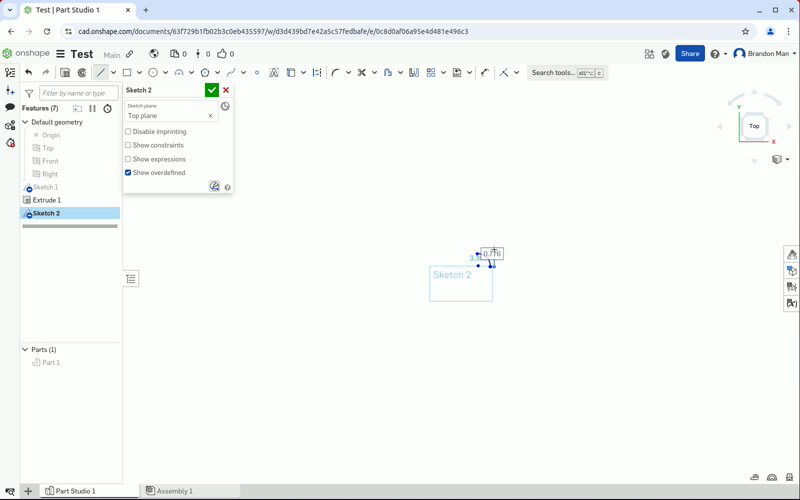
key_down(shift)
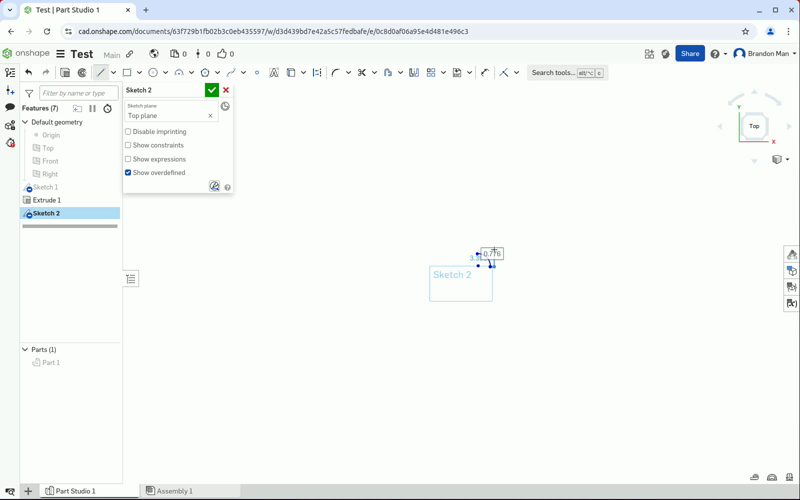
mouse_move(524, 249)
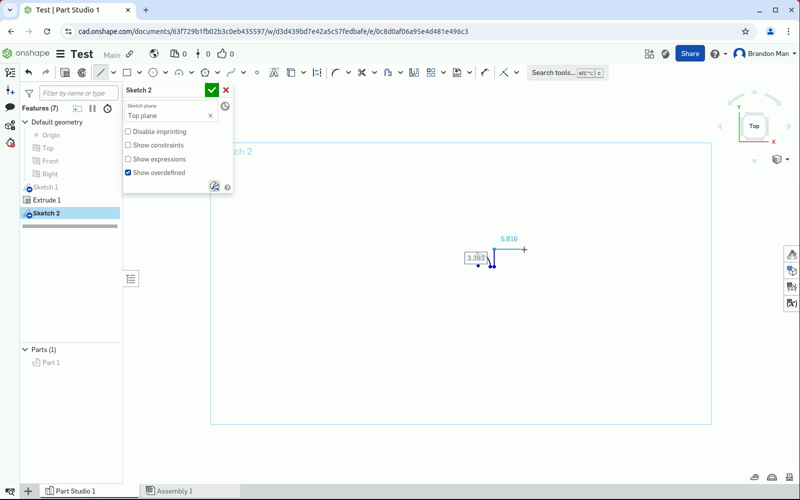
mouse_move(477, 249)
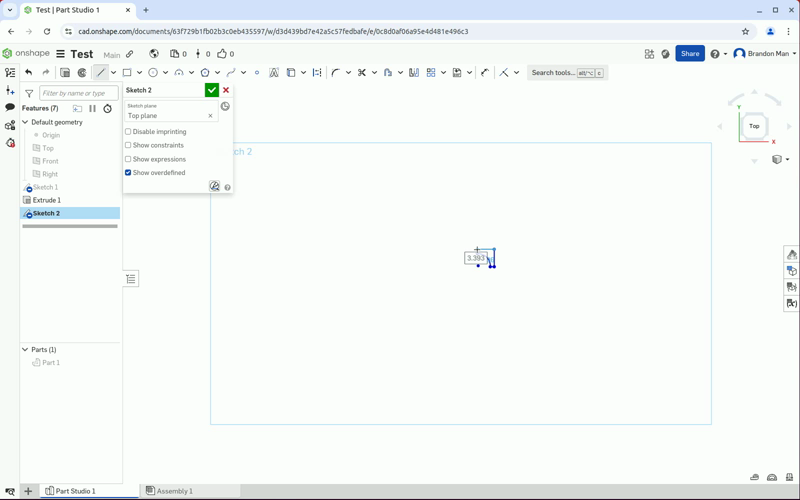
click(477, 249)
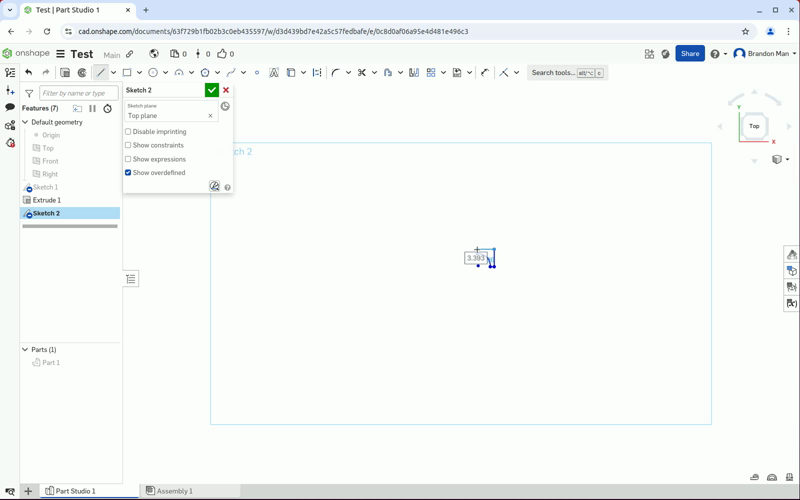
key_up(shift)
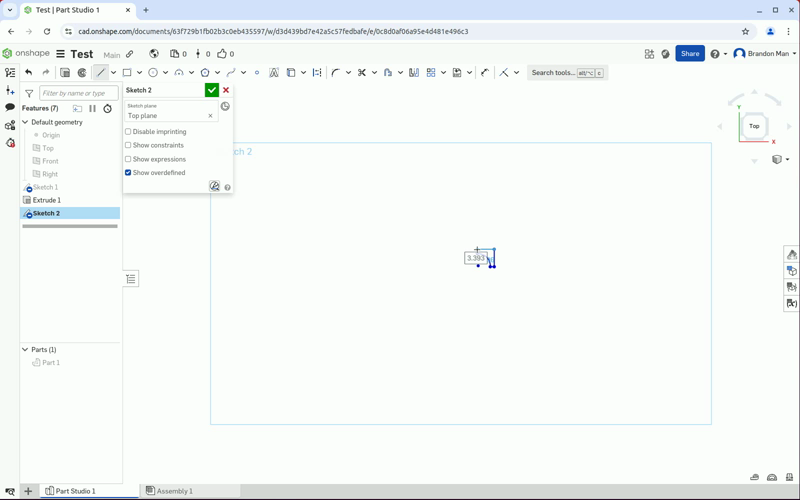
mouse_move(507, 249)
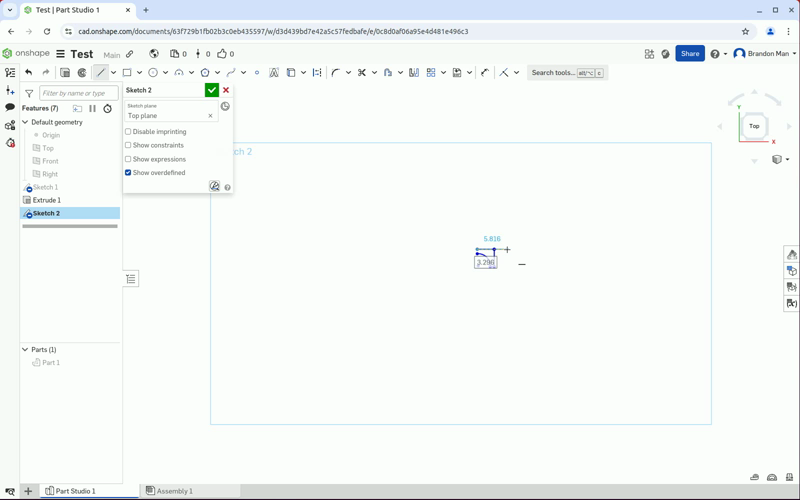
key_down(shift)
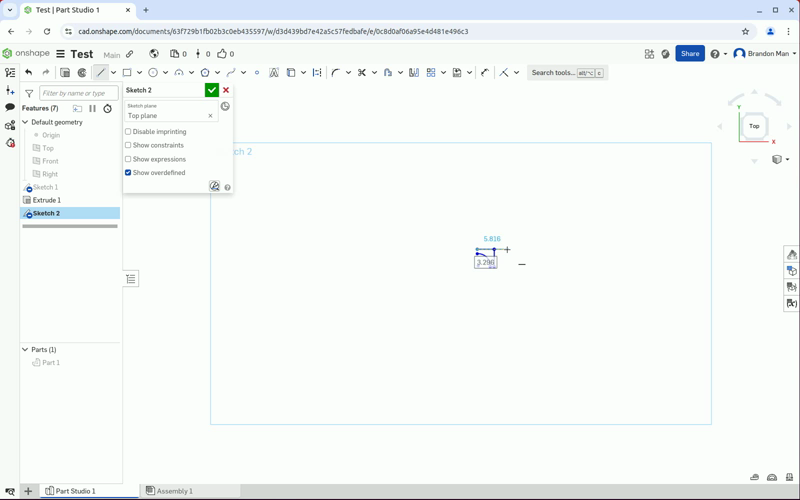
mouse_move(477, 253)
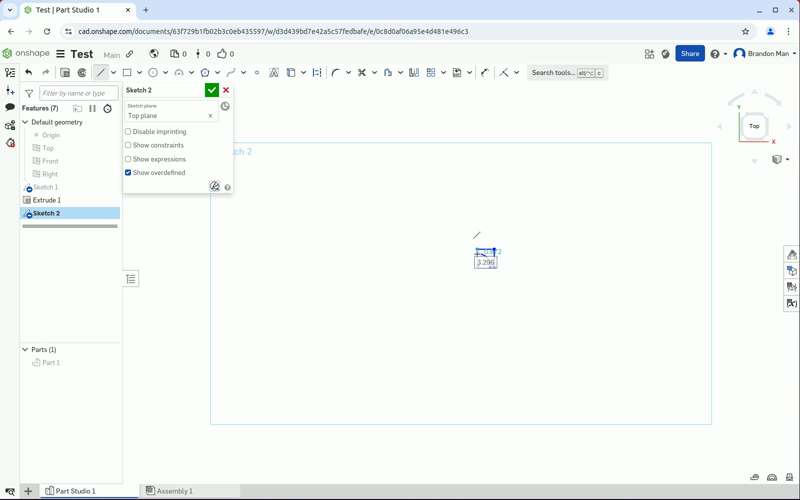
scroll(6)
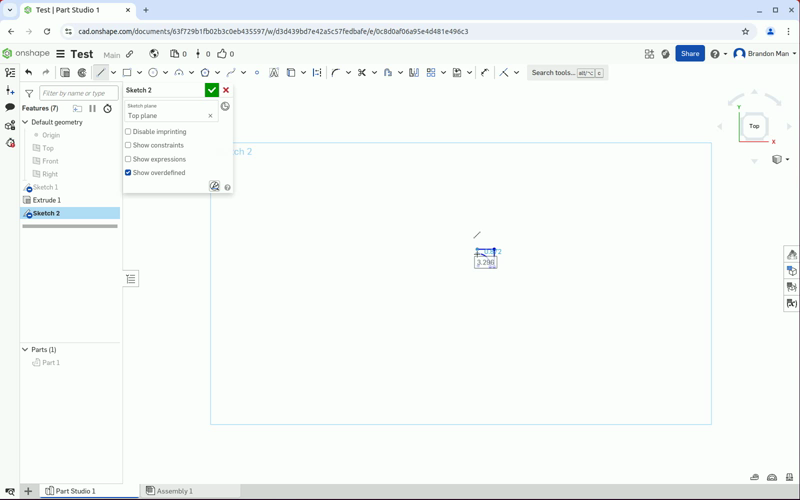
scroll(6)
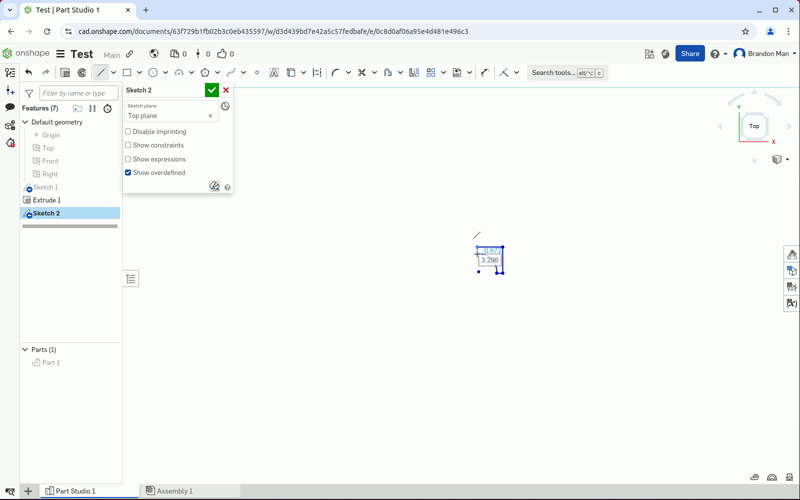
scroll(6)
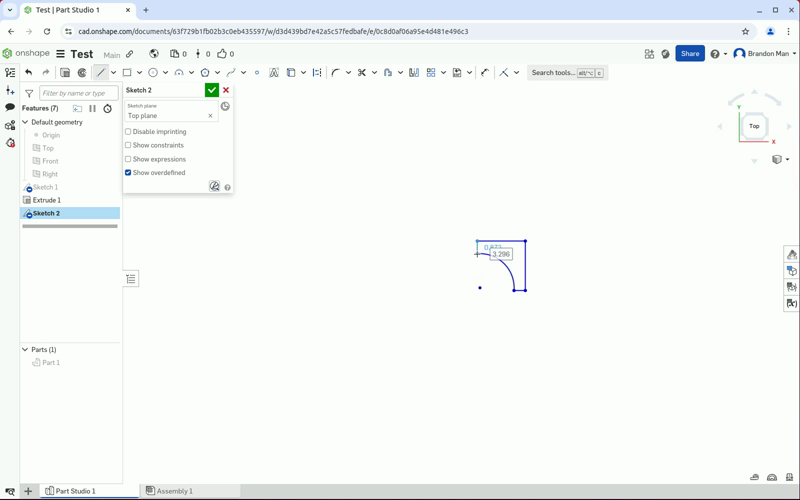
scroll(6)
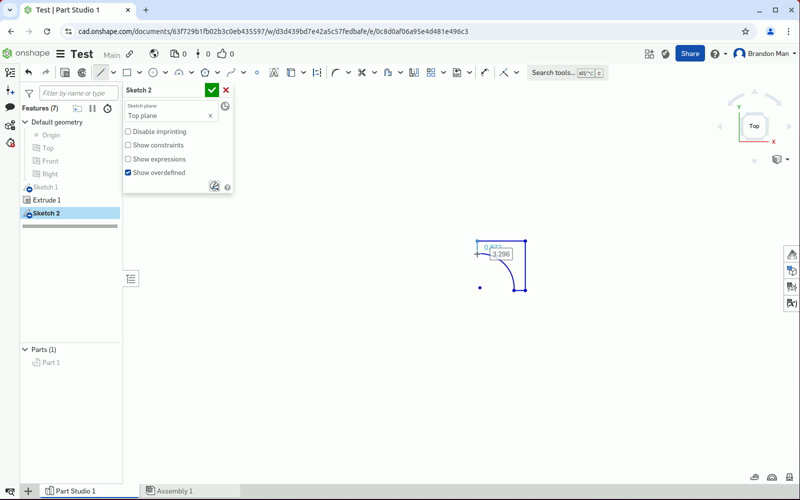
scroll(6)
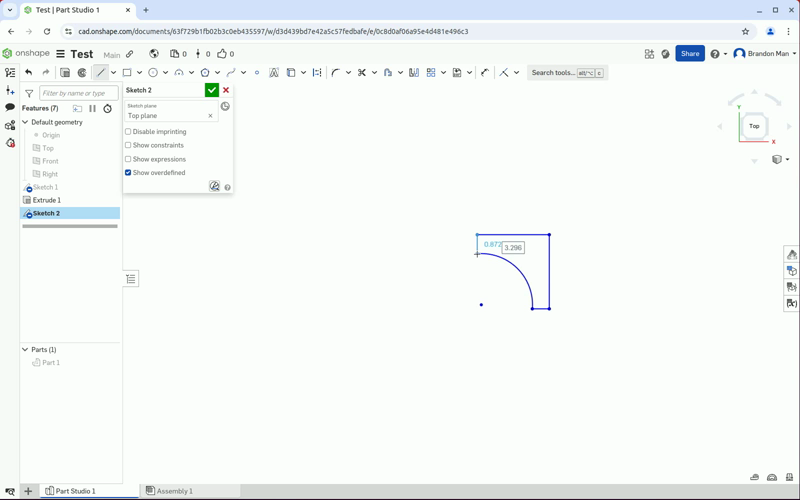
scroll(6)
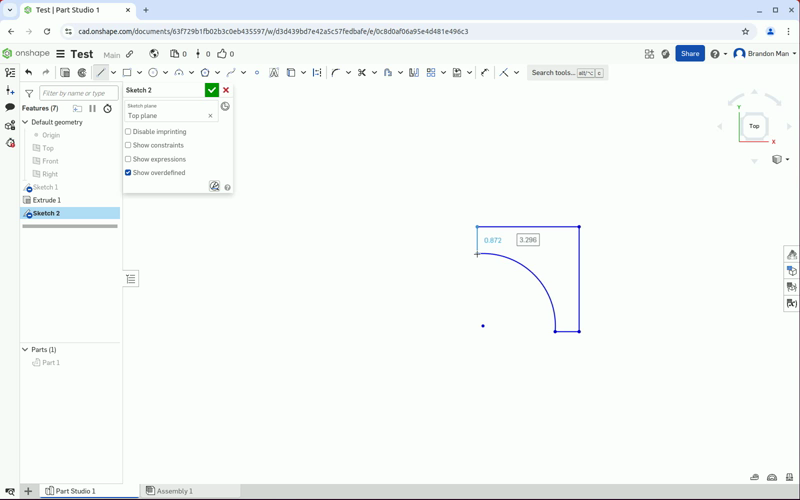
scroll(6)
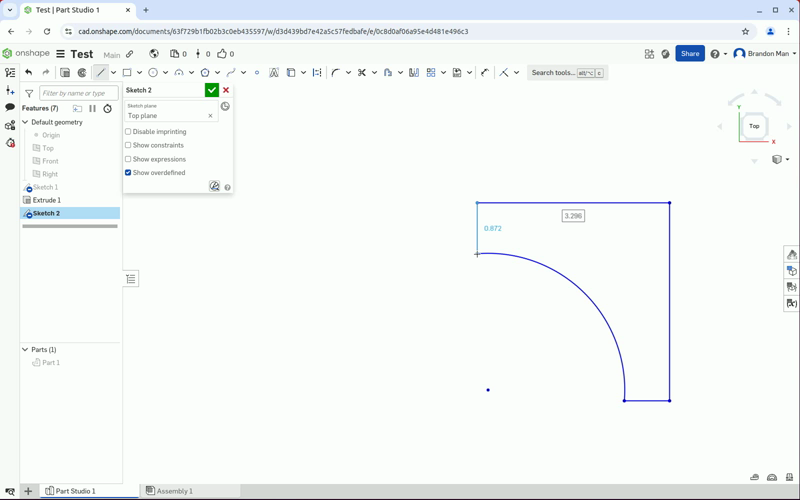
key_up(shift)
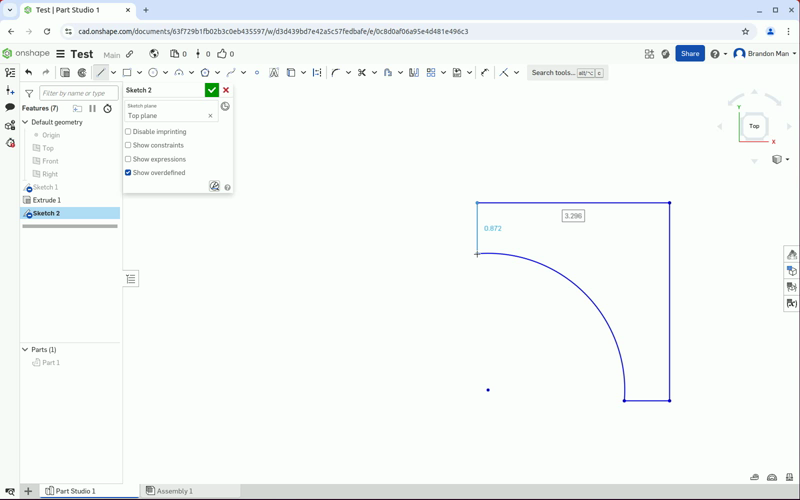
click(477, 253)
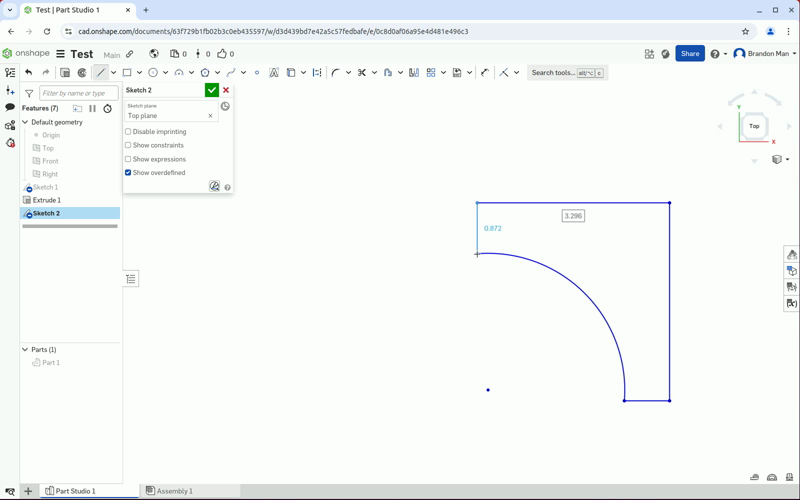
scroll(-6)
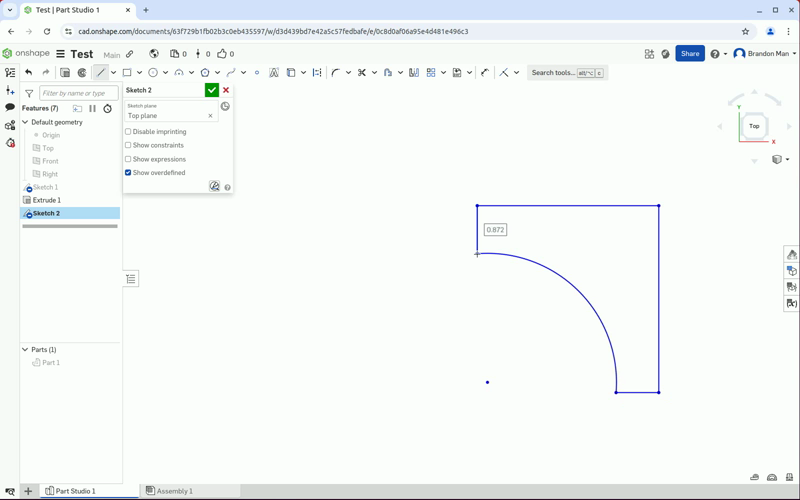
scroll(-6)
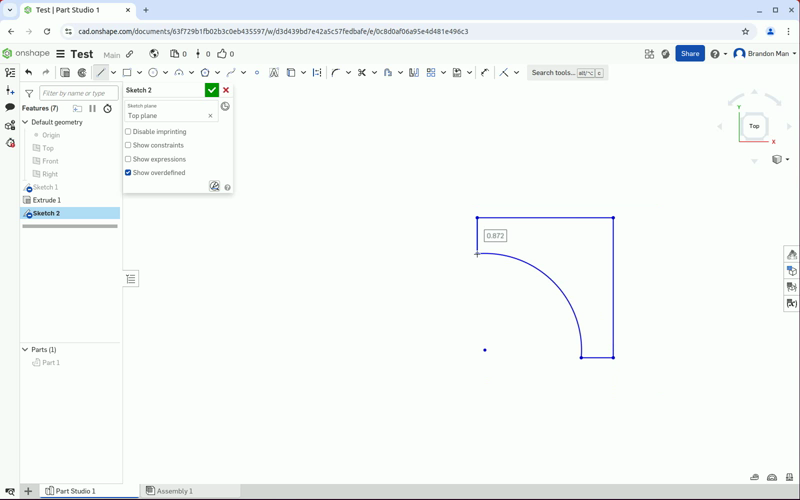
scroll(-6)
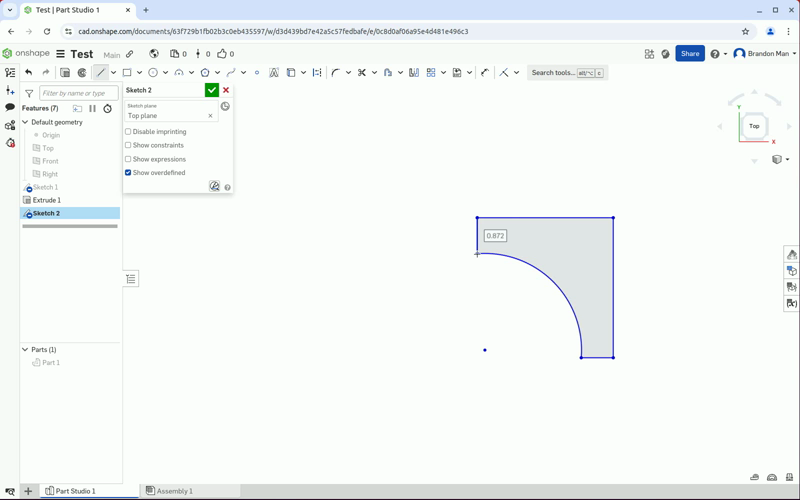
scroll(-6)
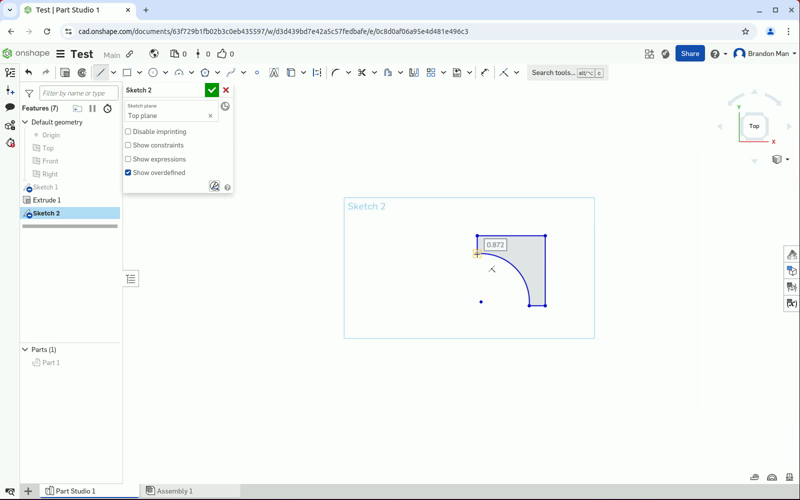
scroll(-6)
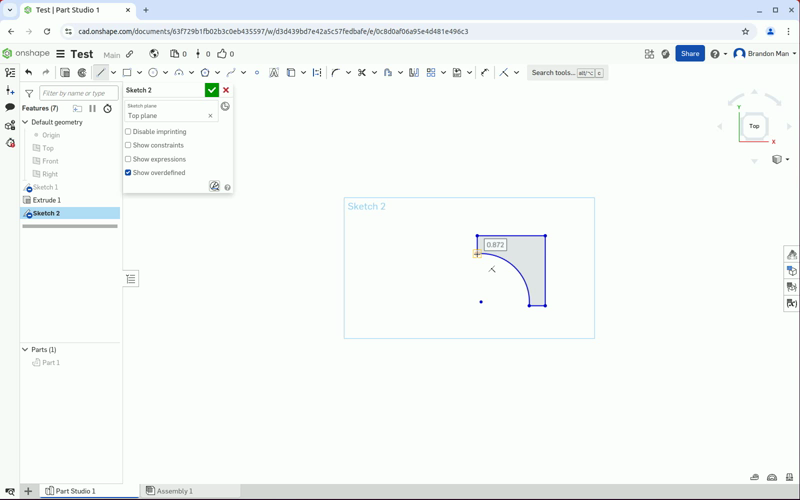
scroll(-6)
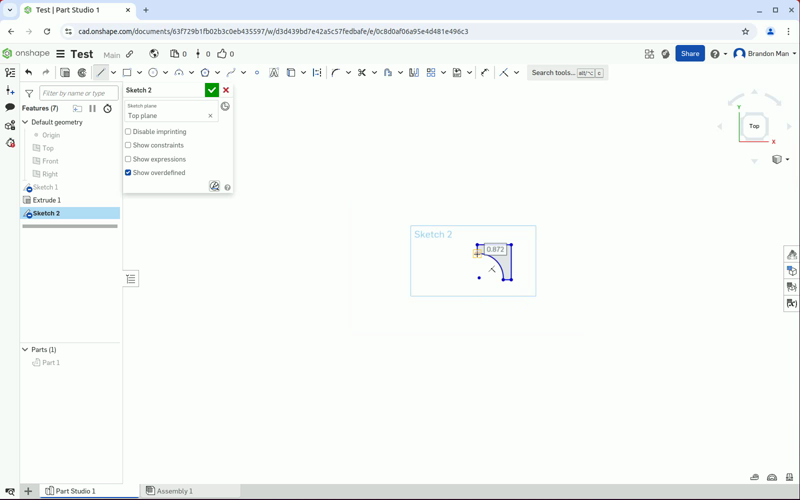
scroll(-6)
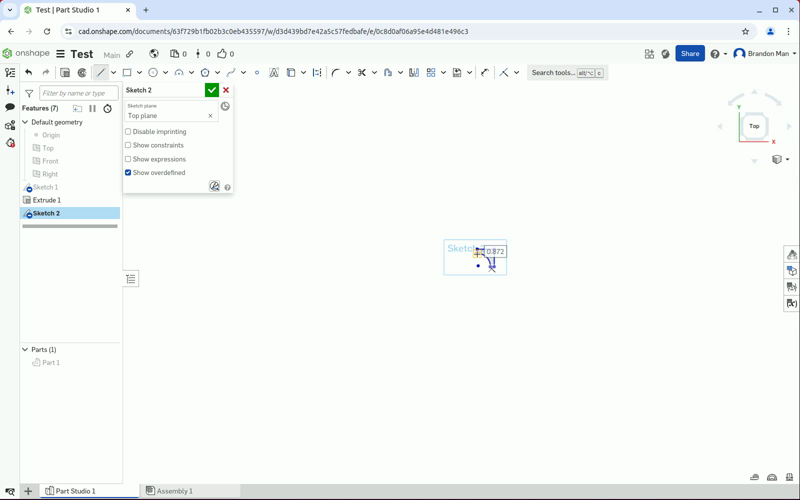
key(esc)
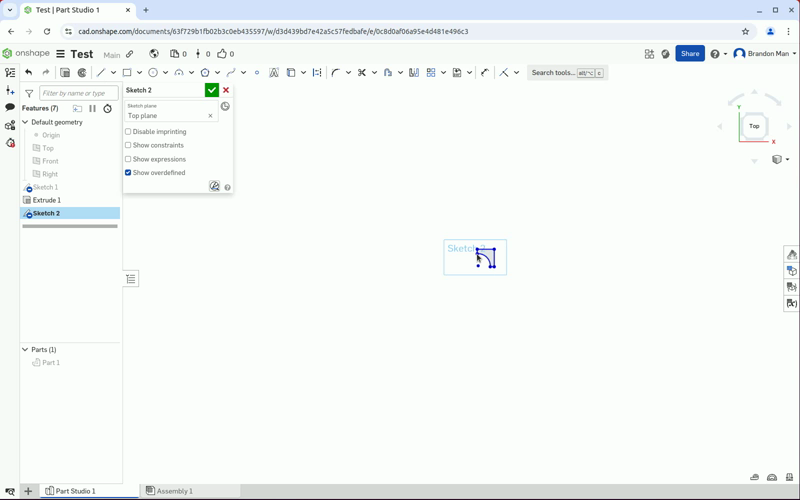
mouse_move(477, 252)
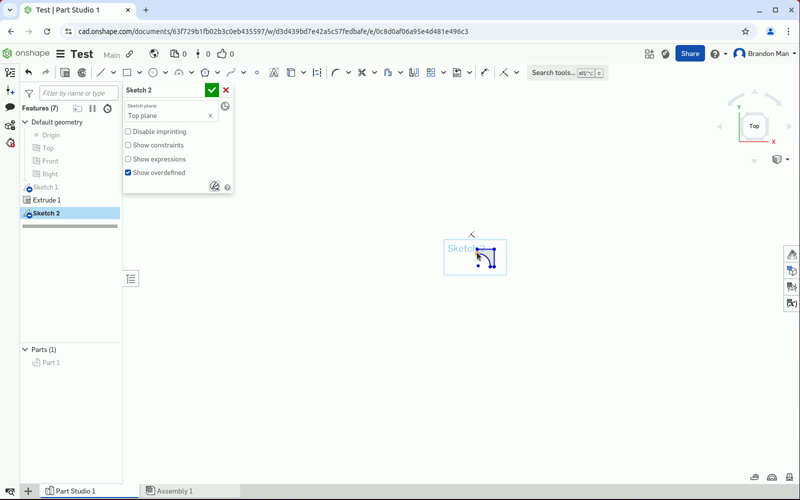
scroll(6)
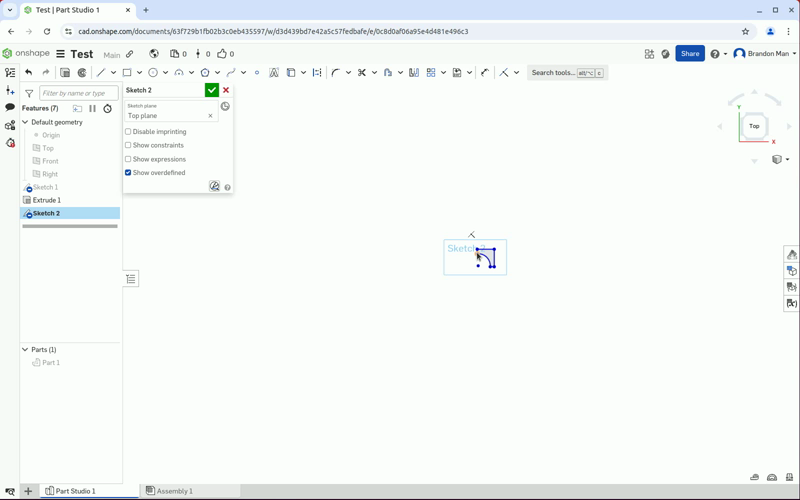
scroll(6)
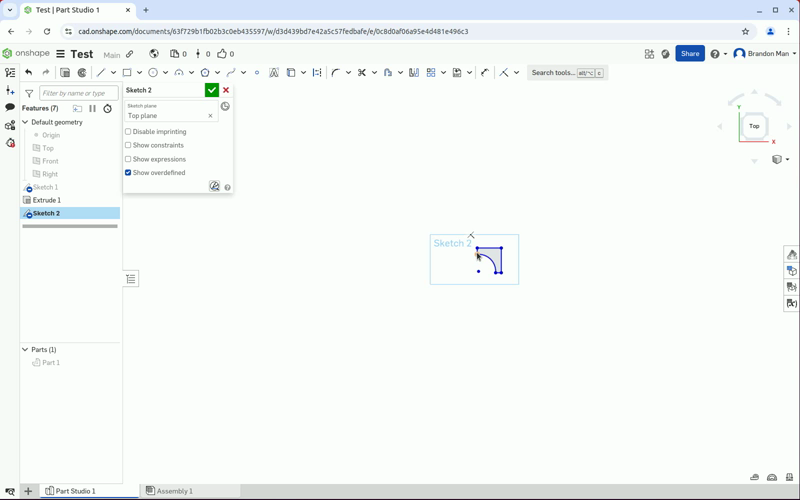
scroll(6)
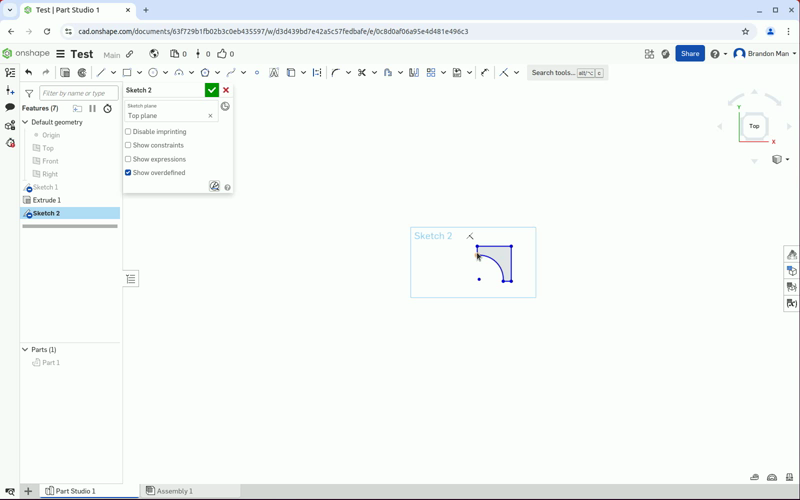
scroll(6)
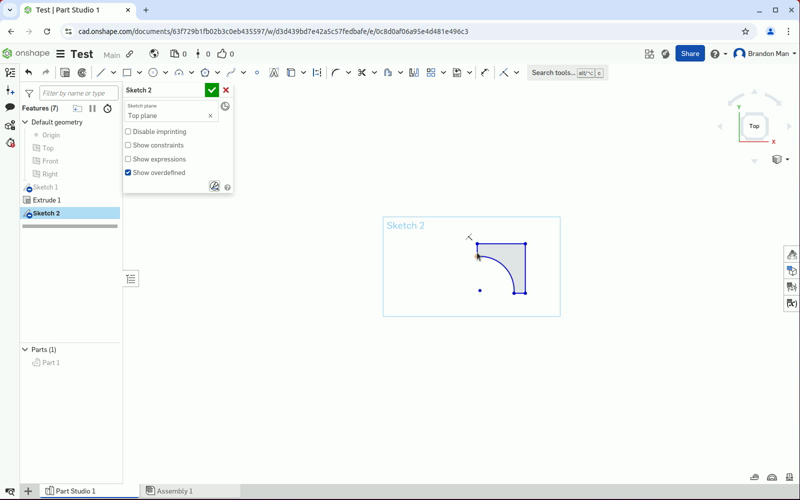
scroll(6)
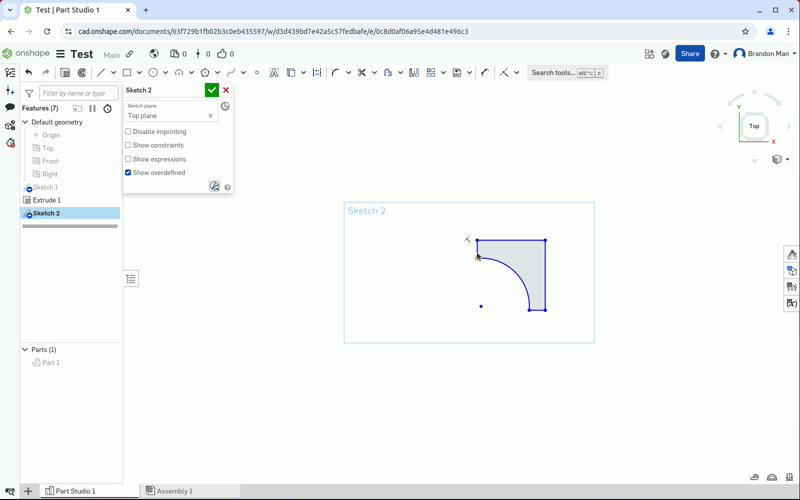
scroll(6)
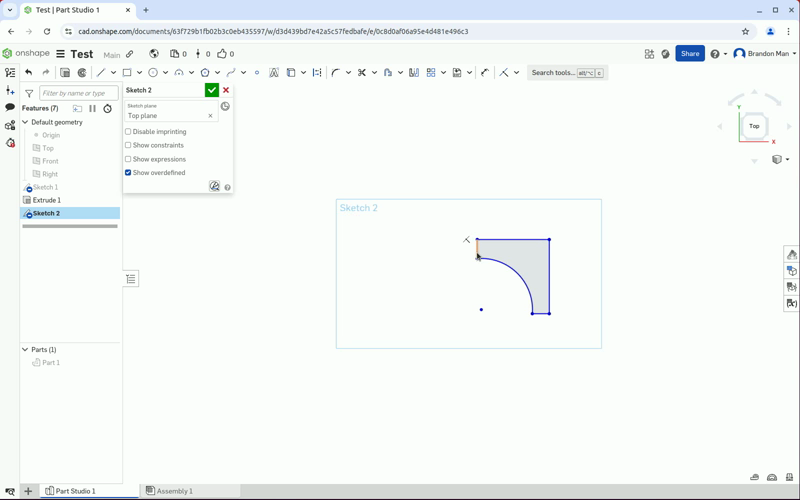
scroll(6)
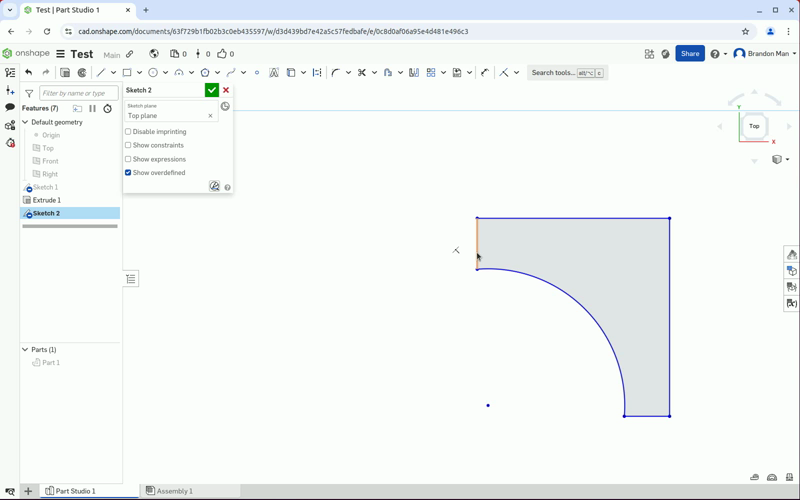
click(477, 252)
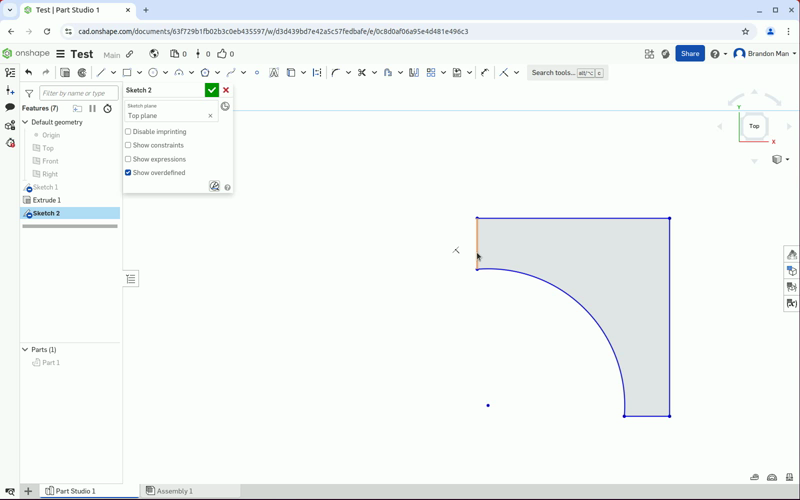
scroll(-6)
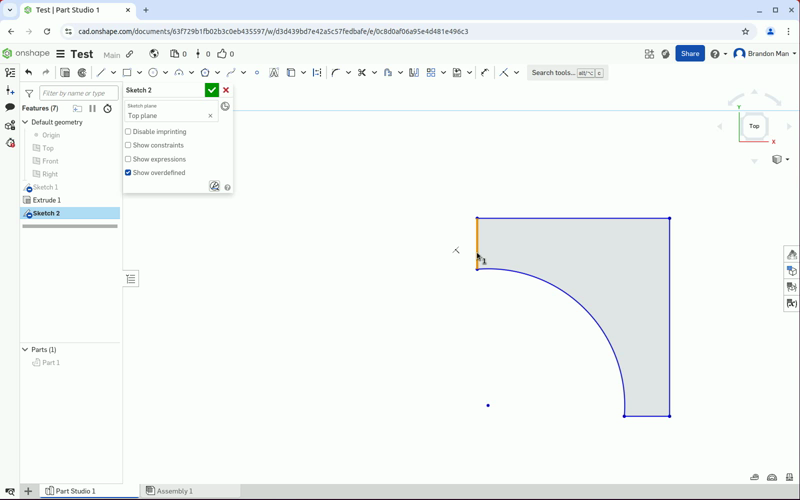
scroll(-6)
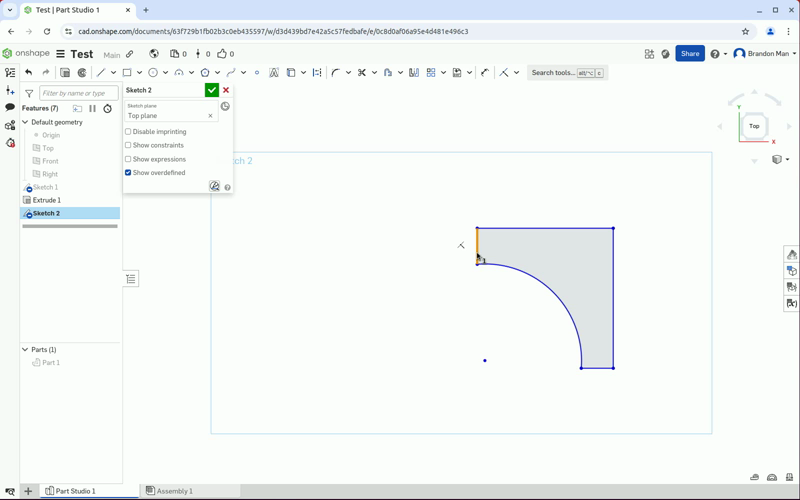
scroll(-6)
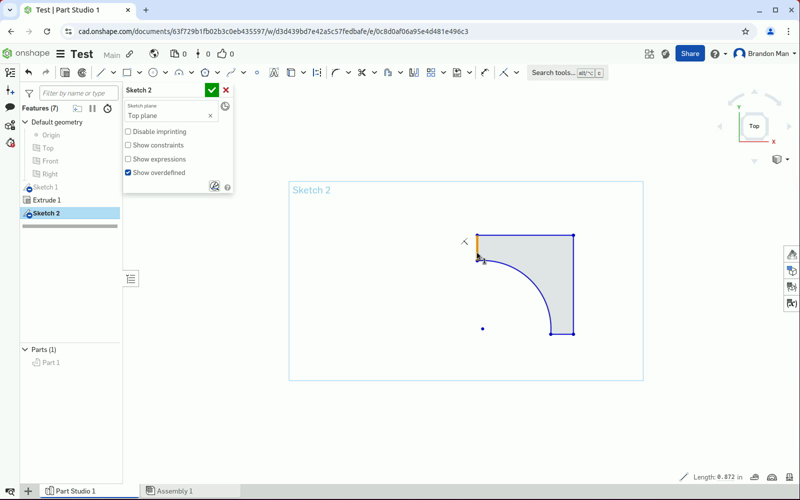
scroll(-6)
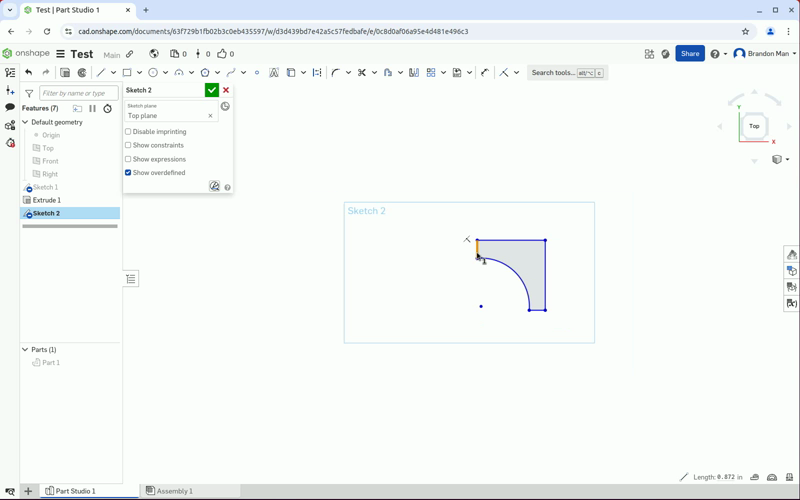
scroll(-6)
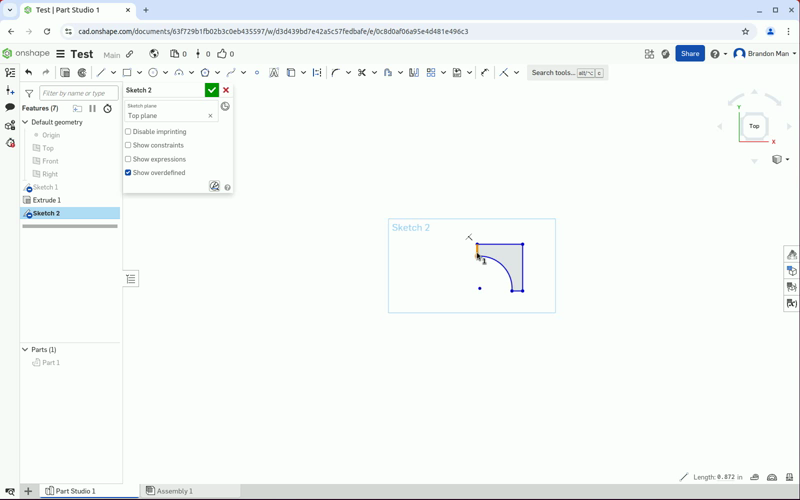
scroll(-6)
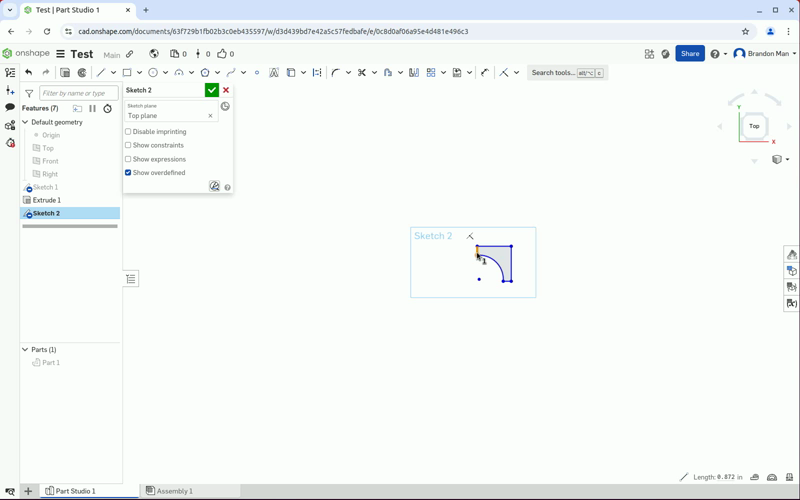
scroll(-6)
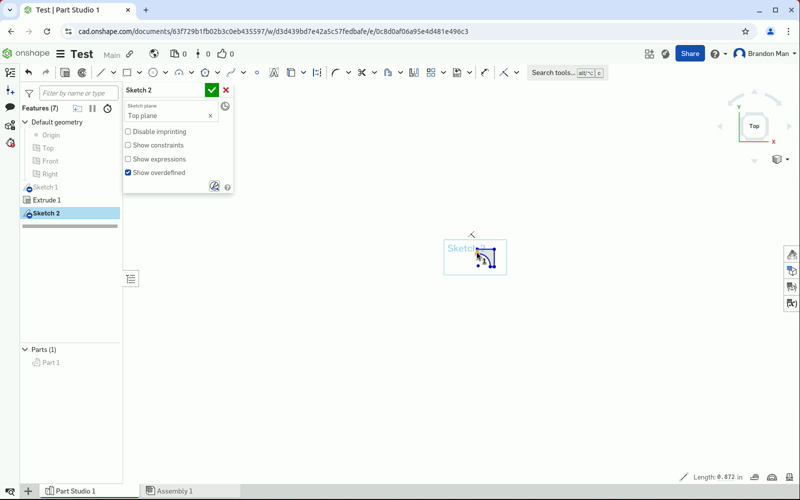
mouse_move(73, 352)
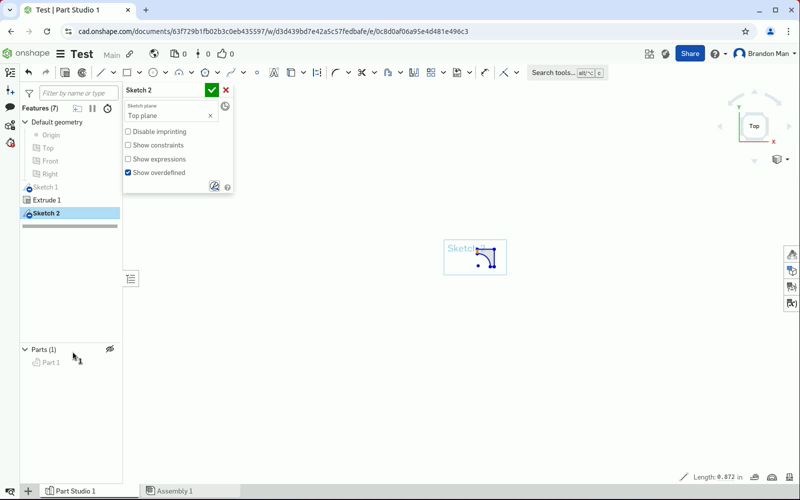
key(shift+y)
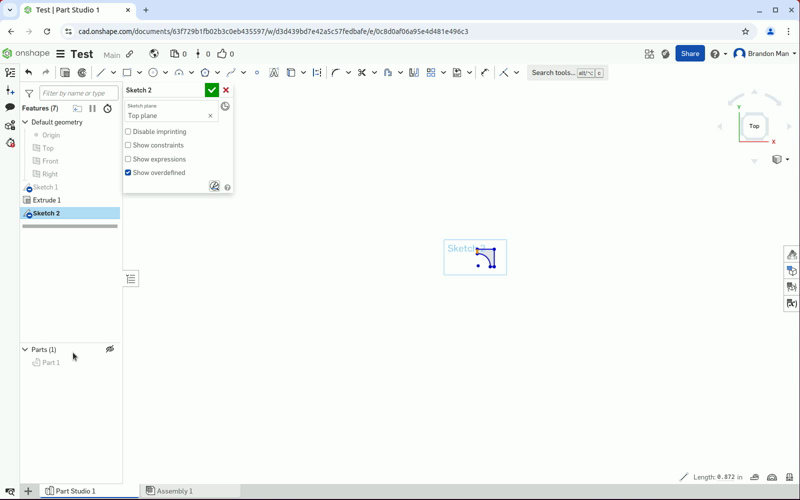
key(shift+e)
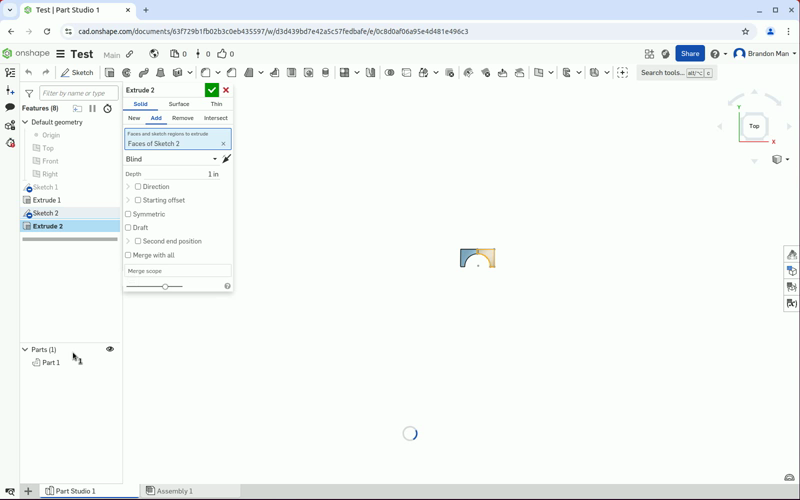
mouse_move(143, 106)
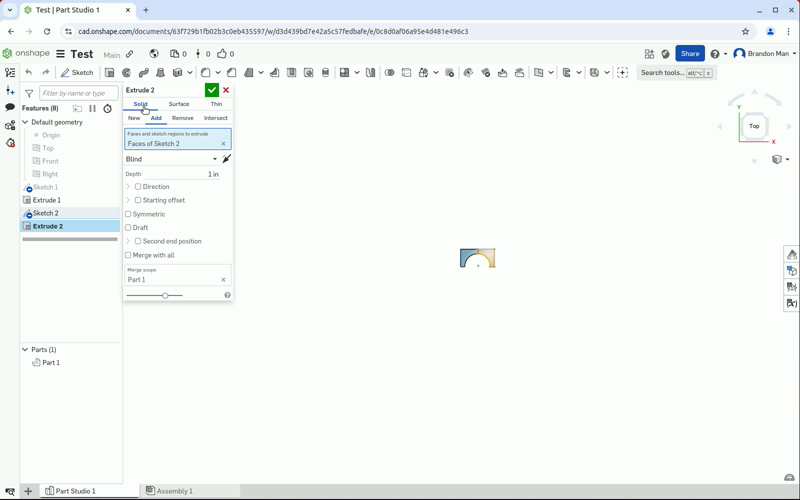
click(143, 106)
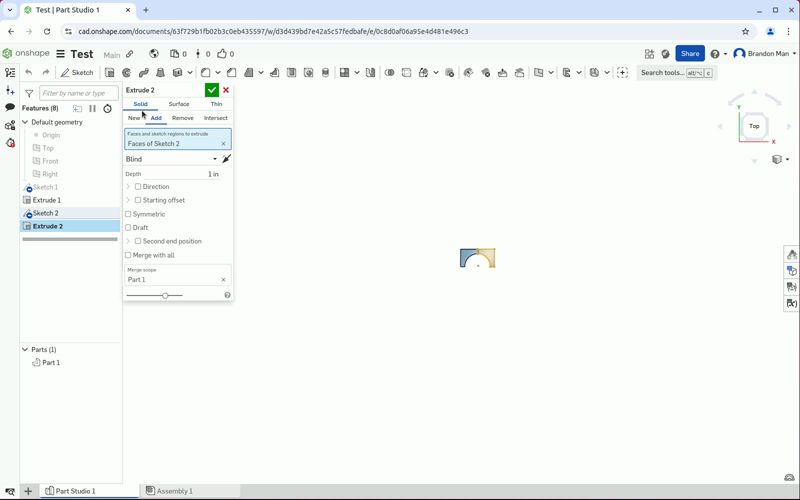
mouse_move(137, 120)
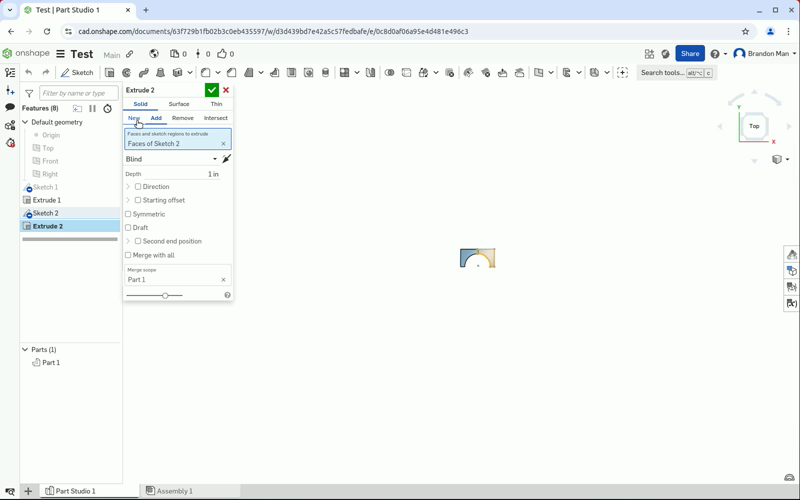
click(137, 120)
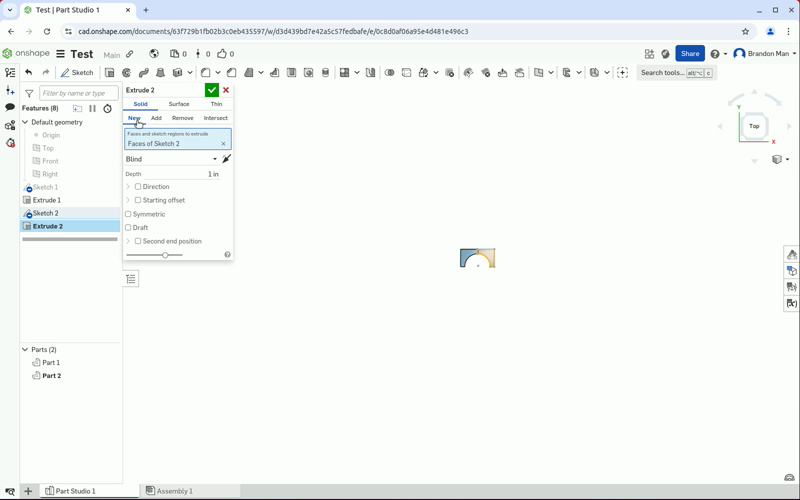
key(tab, 4)
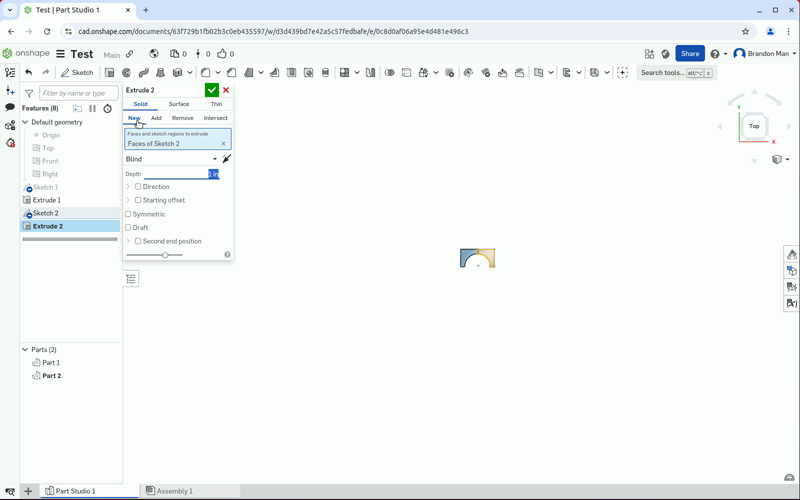
text(6.981)
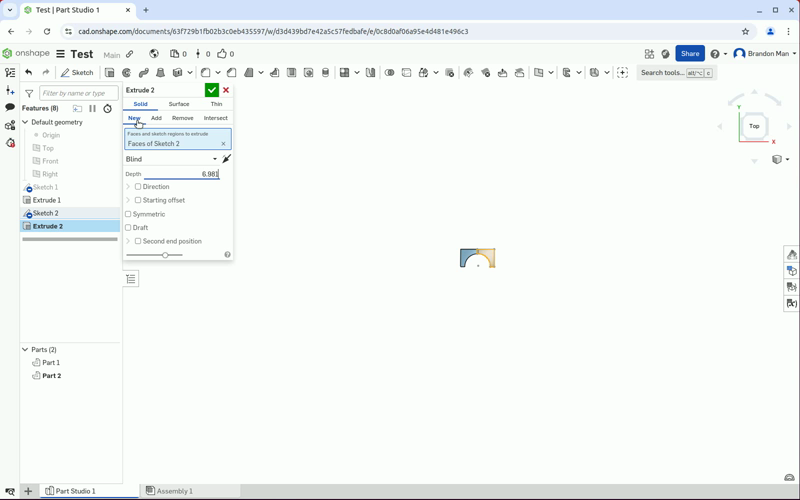
key(enter)
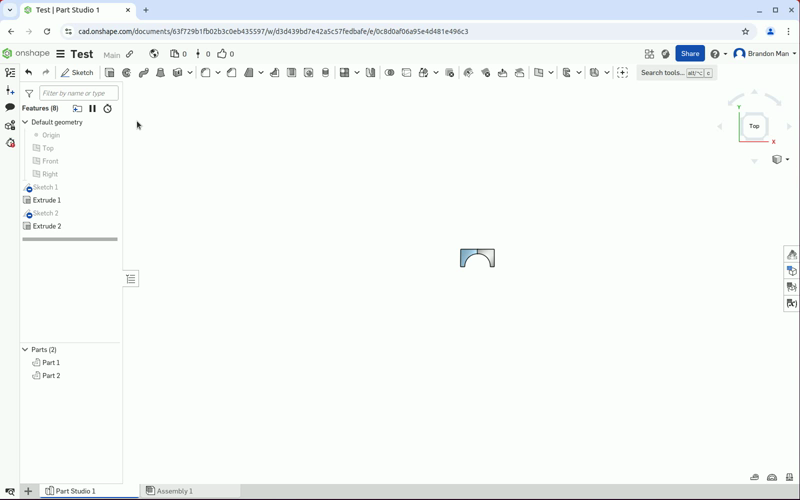
key(shift+h)
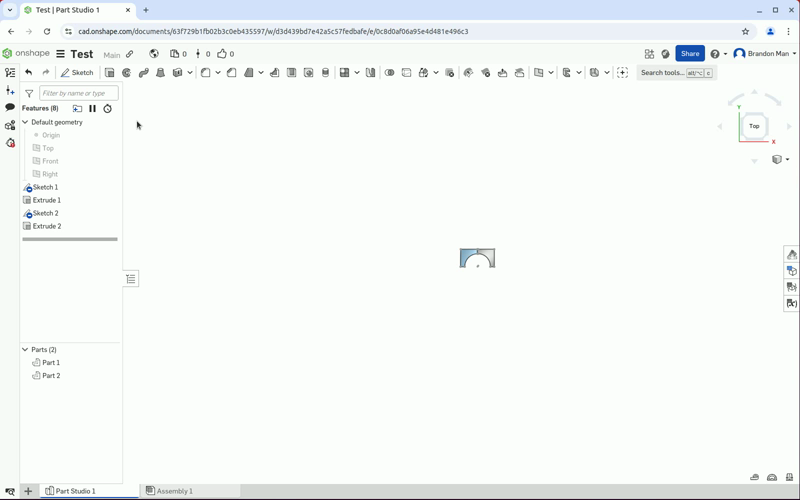
key(shift+h)
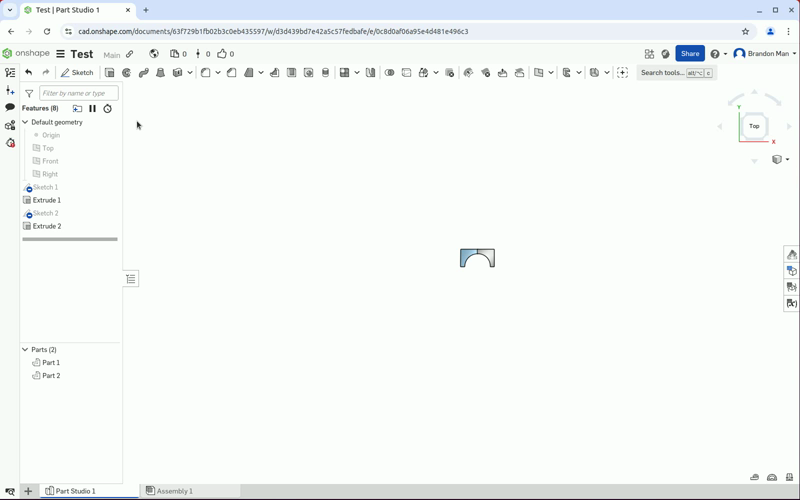
mouse_move(73, 189)
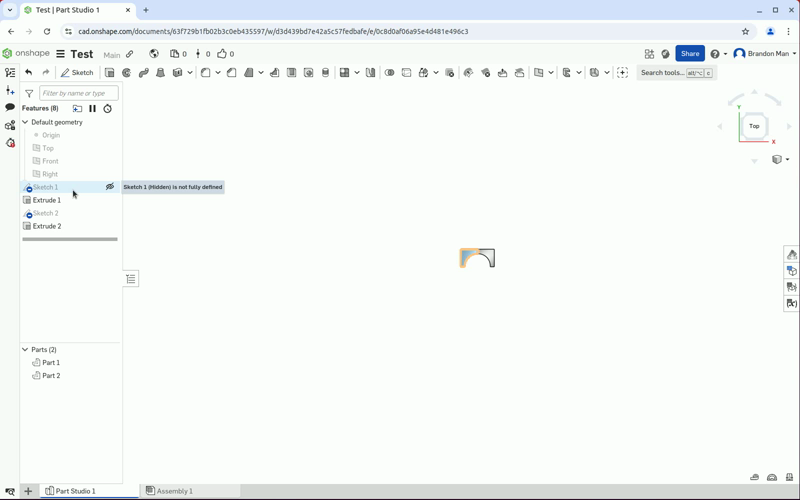
click(73, 189)
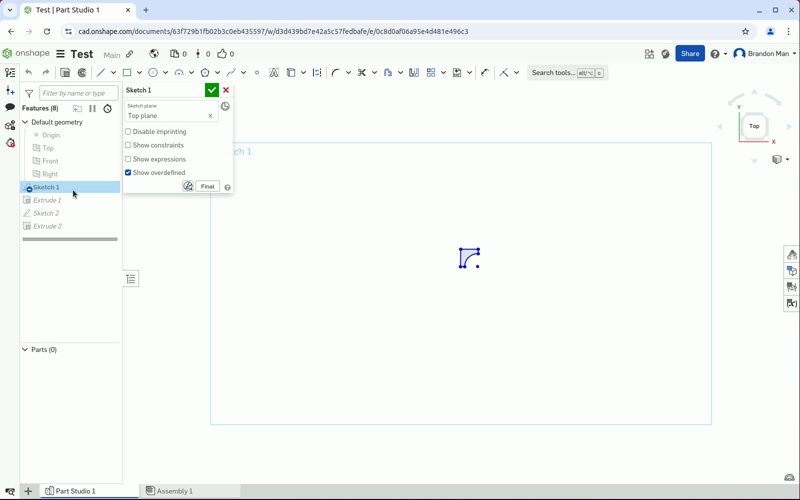
mouse_move(229, 92)
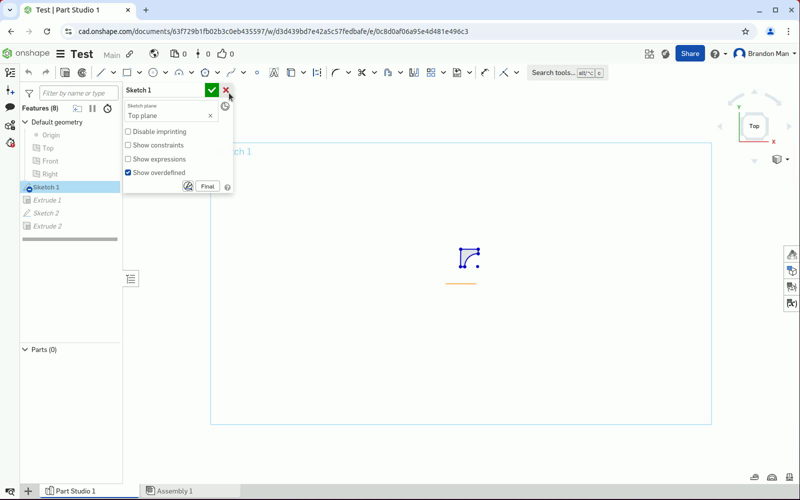
click(229, 92)
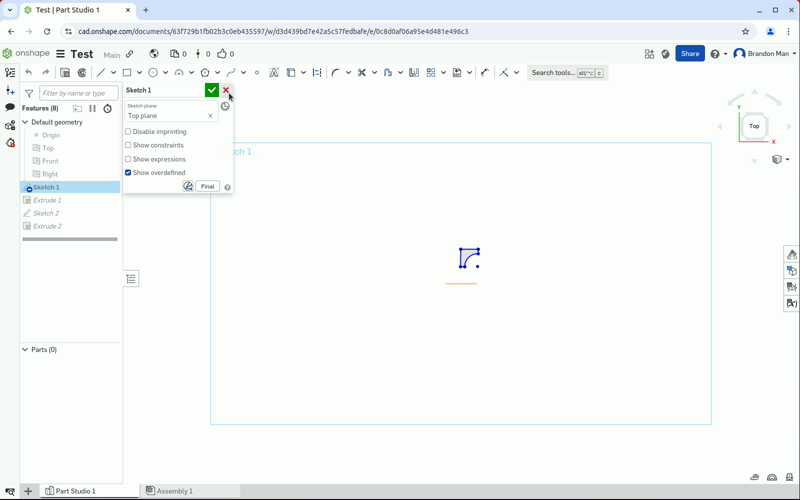
key(shift+s)
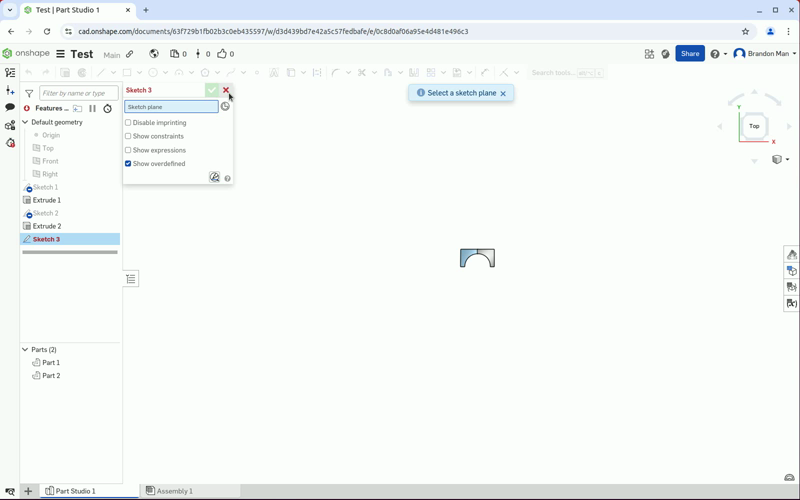
mouse_move(73, 150)
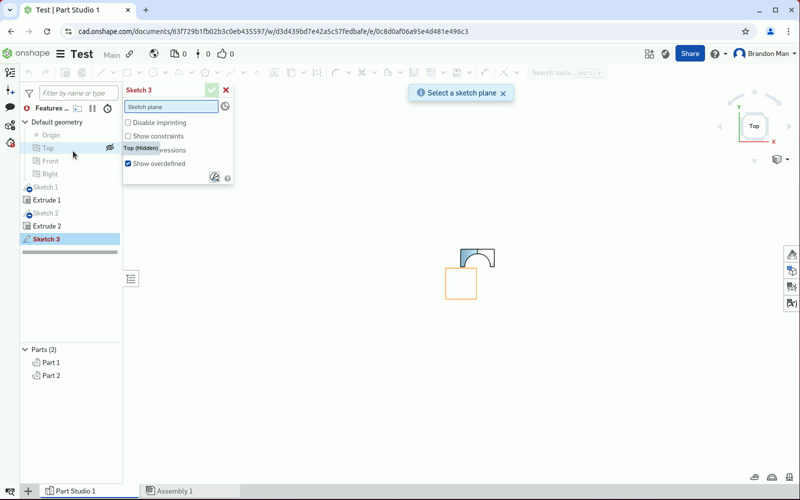
click(73, 150)
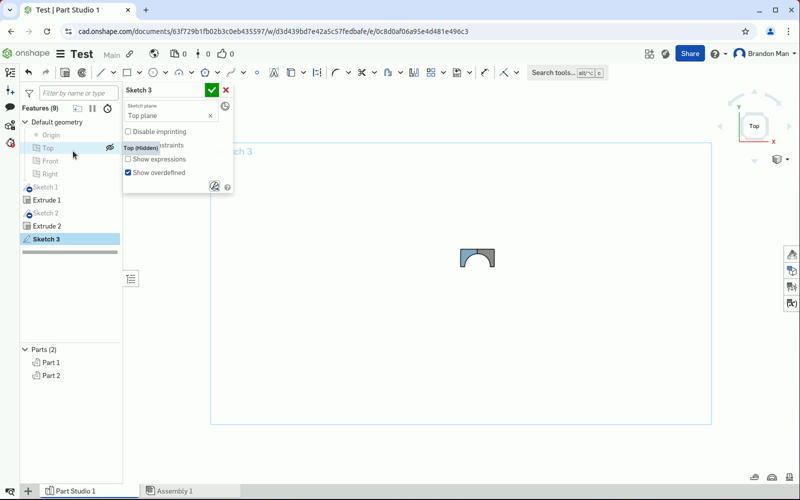
mouse_move(73, 352)
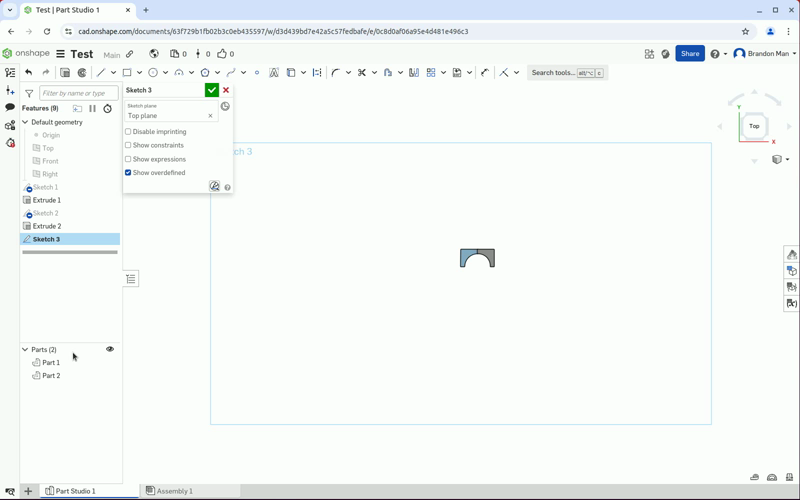
key(y)
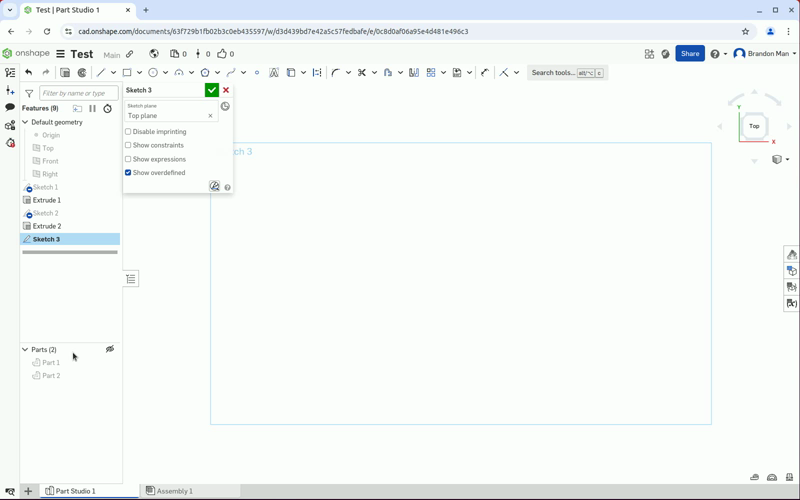
key(l)
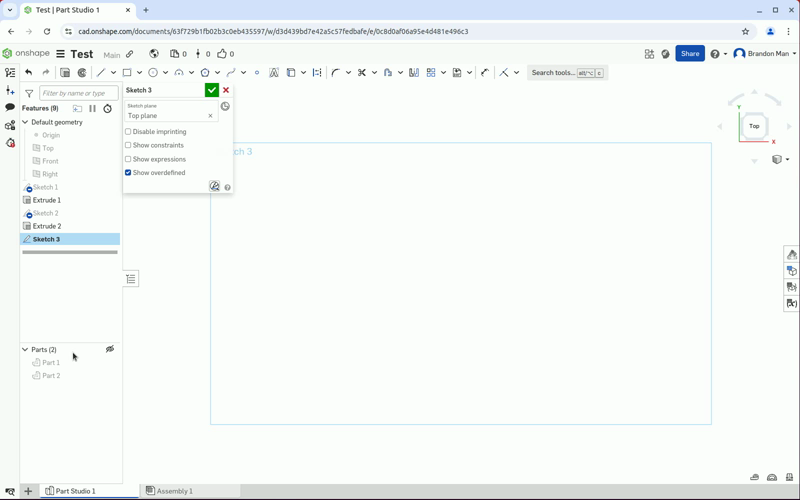
key_down(shift)
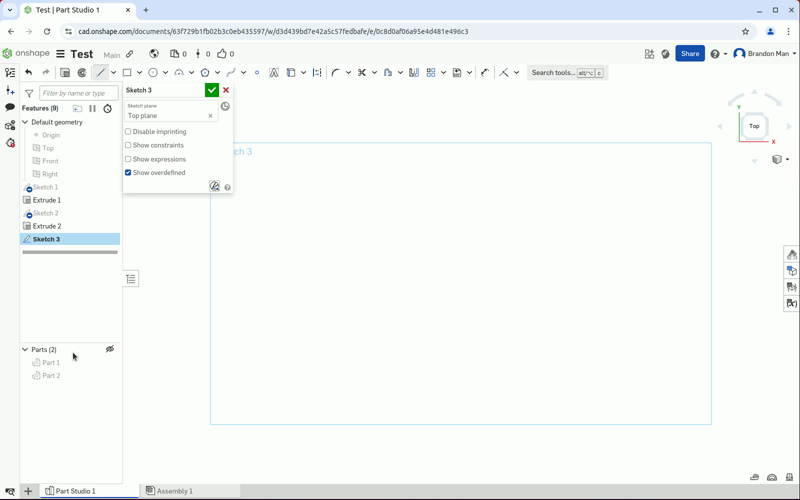
mouse_move(477, 282)
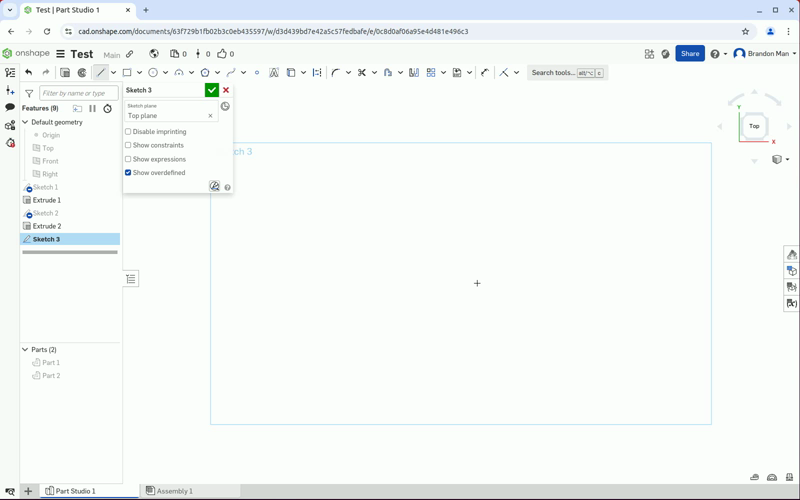
click(477, 282)
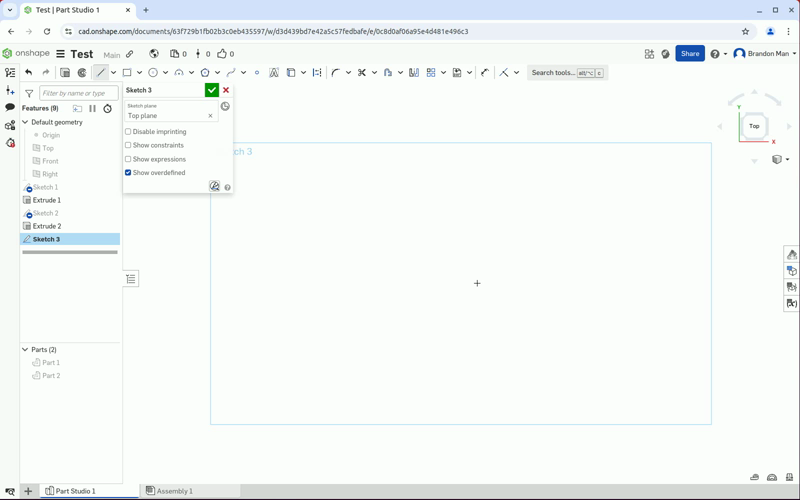
key_up(shift)
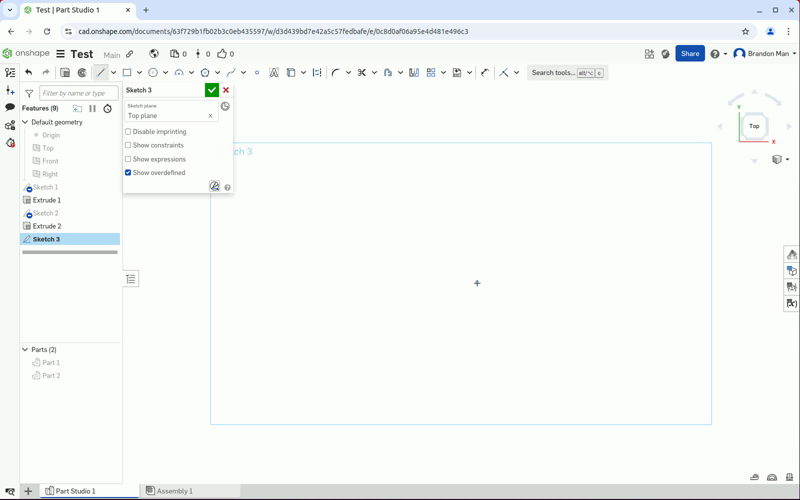
key_down(shift)
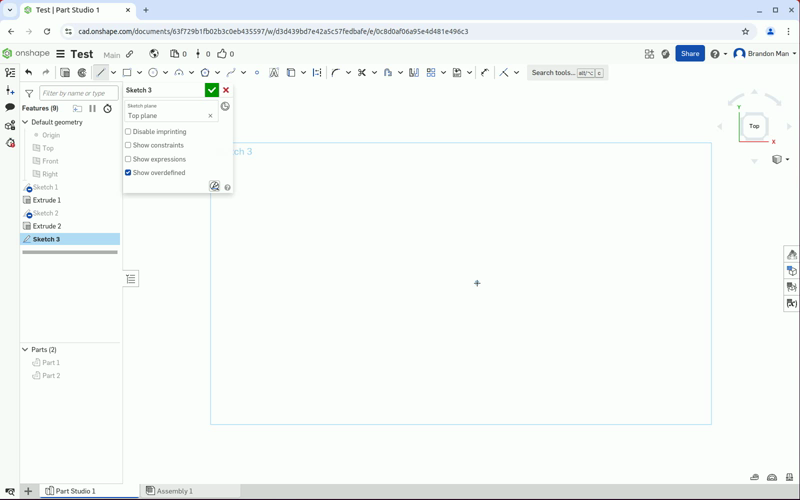
mouse_move(507, 282)
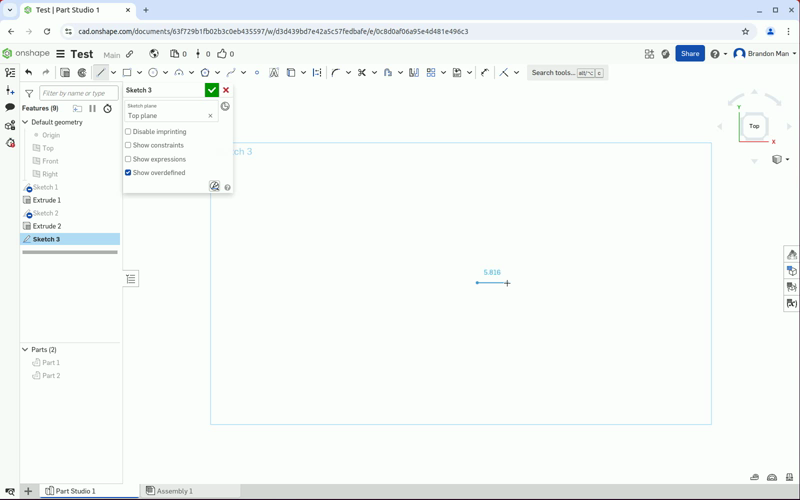
mouse_move(494, 282)
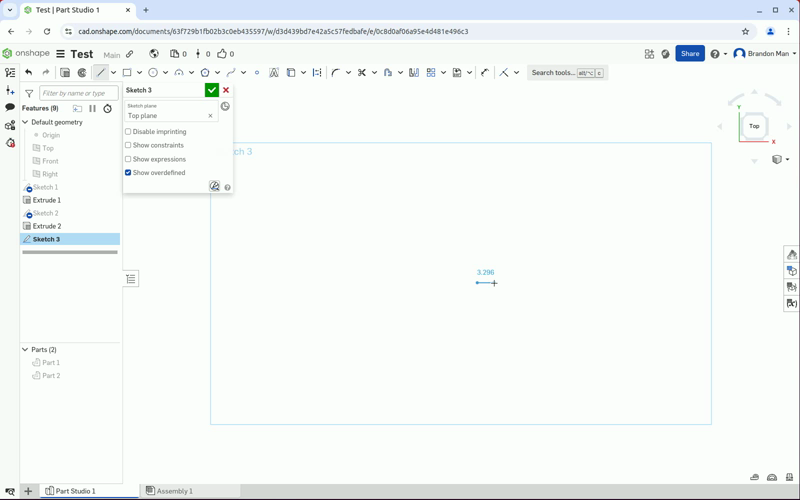
click(494, 282)
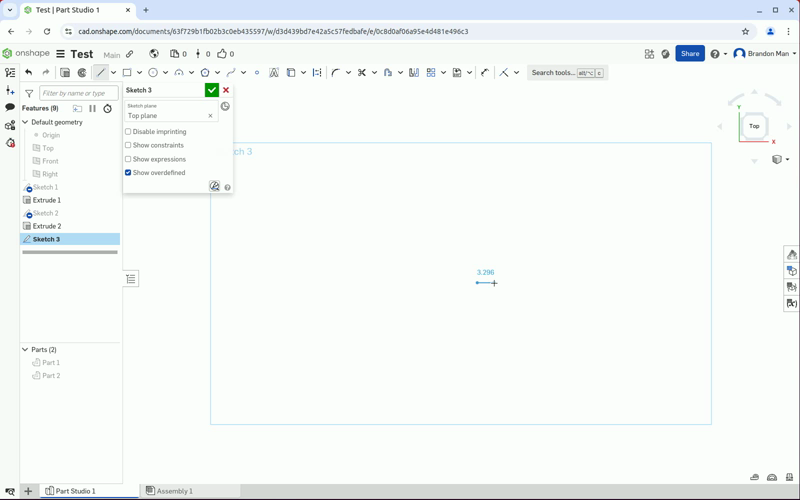
key_up(shift)
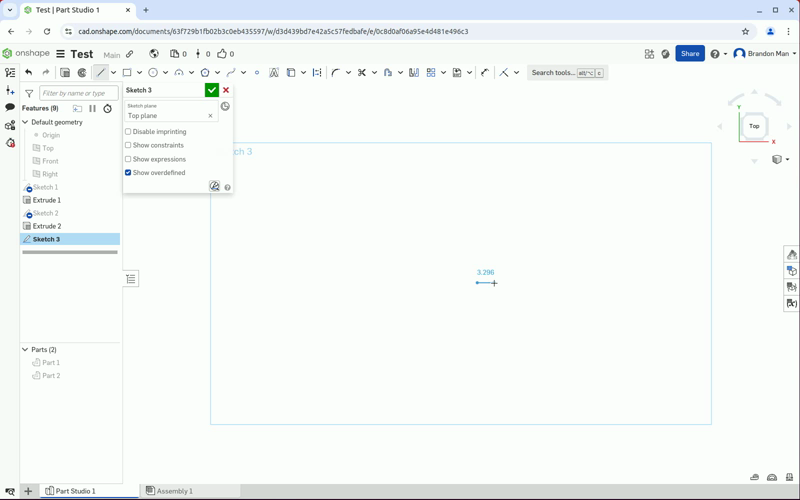
key_down(shift)
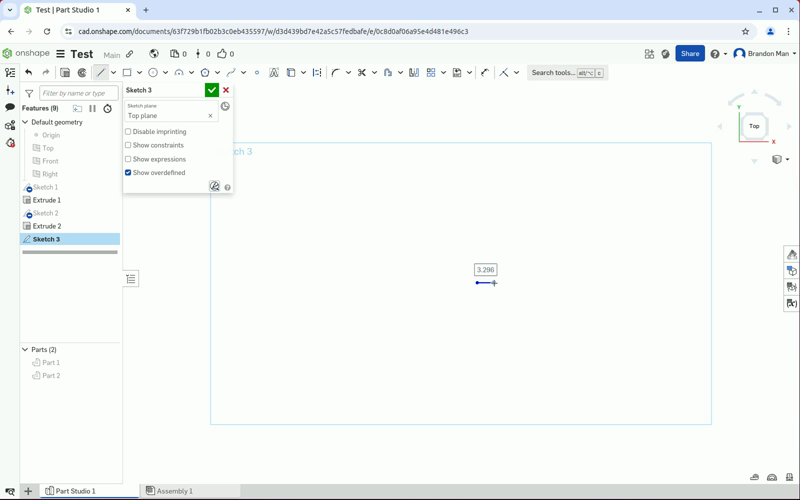
mouse_move(524, 282)
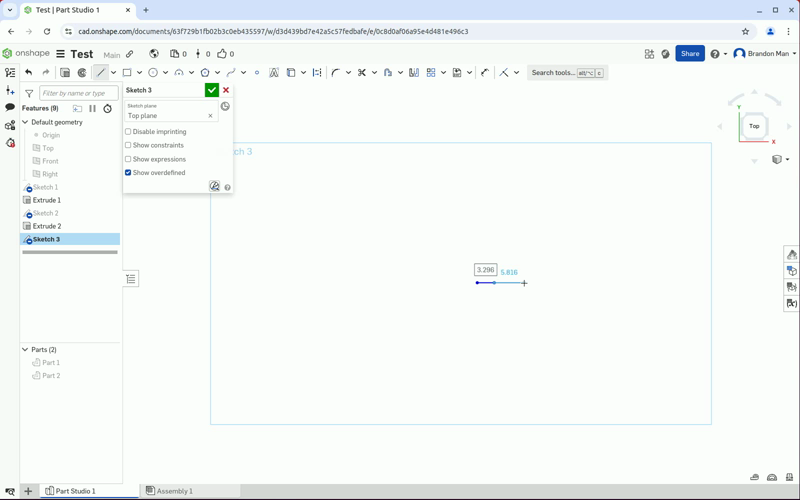
mouse_move(494, 265)
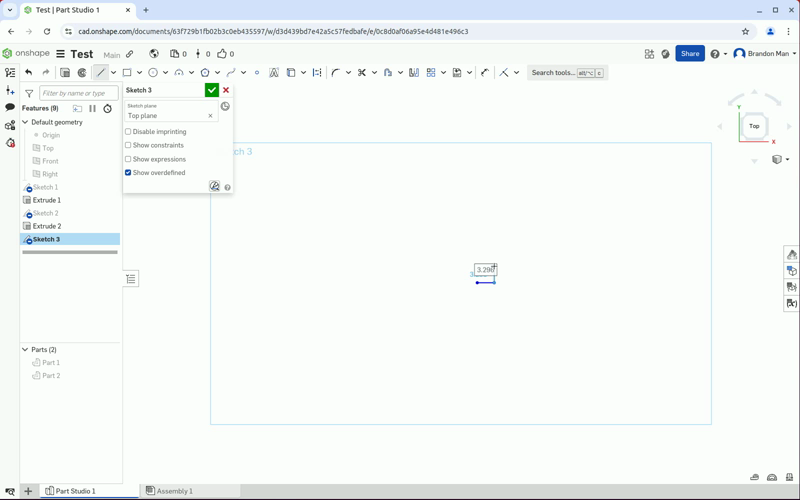
click(494, 265)
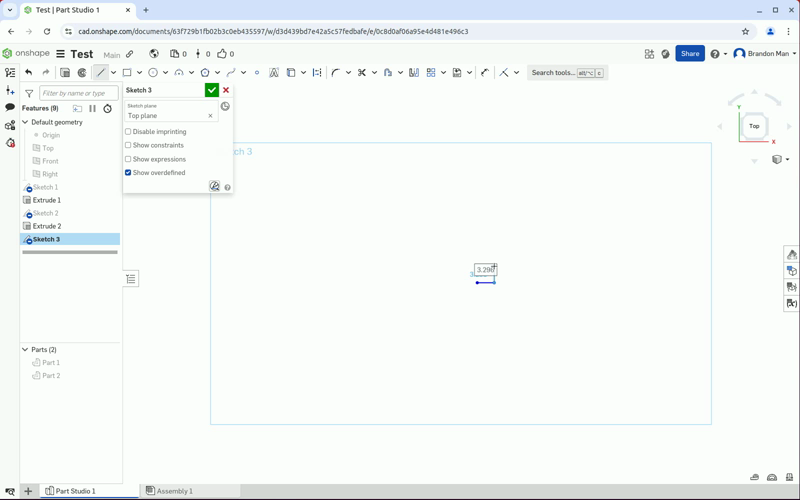
key_up(shift)
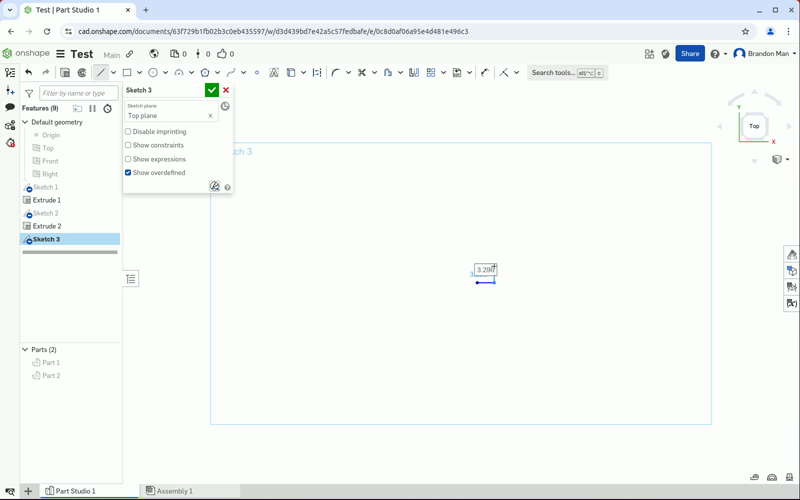
key_down(shift)
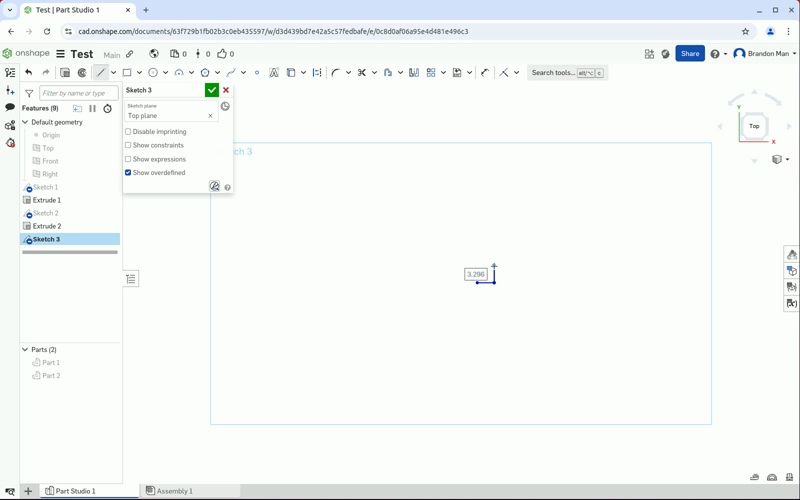
mouse_move(524, 265)
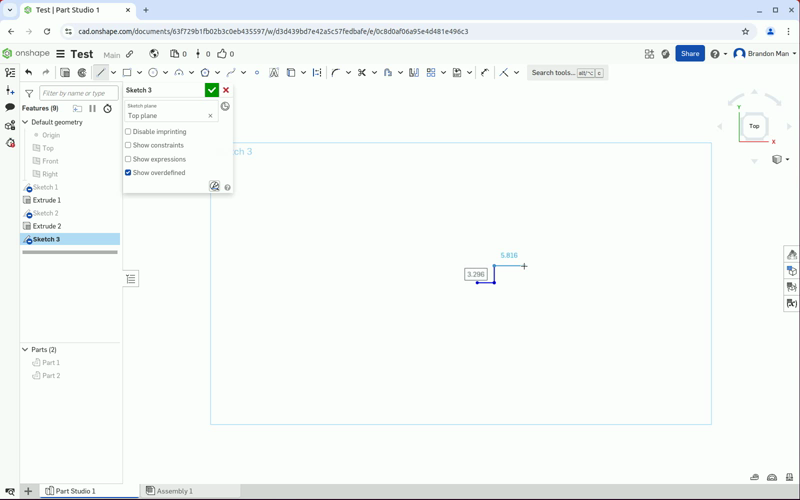
mouse_move(490, 265)
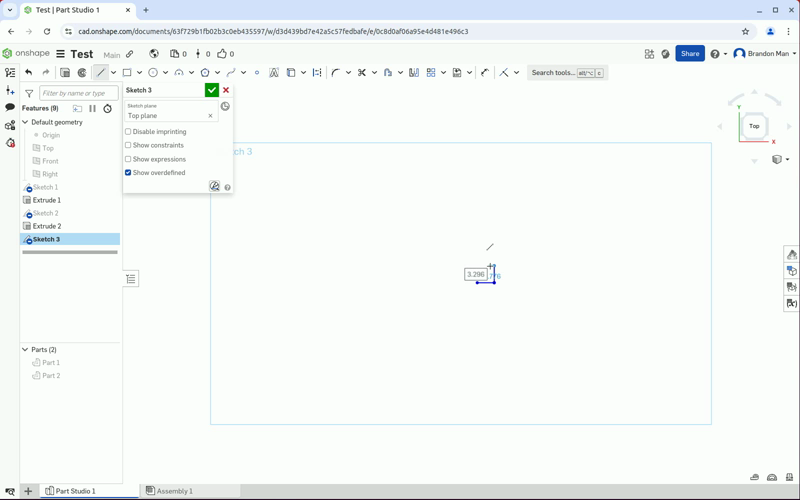
scroll(6)
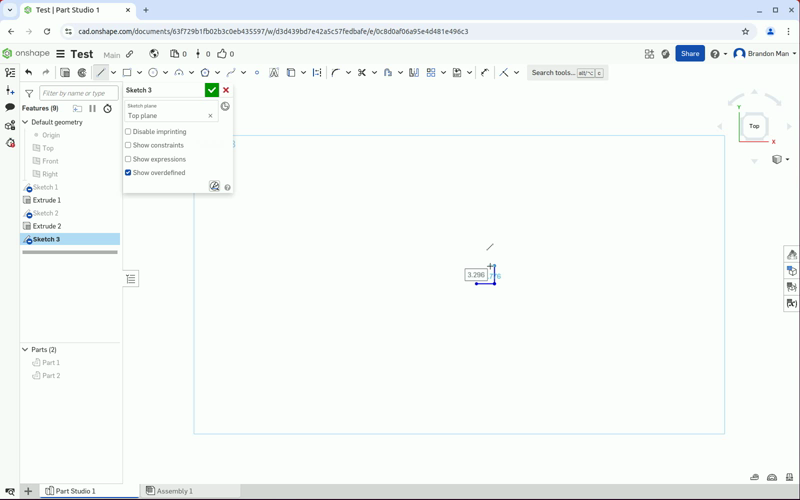
scroll(6)
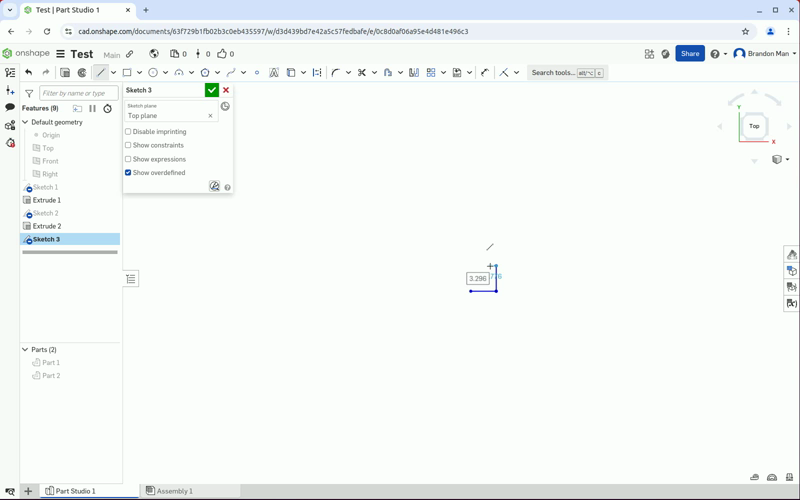
scroll(6)
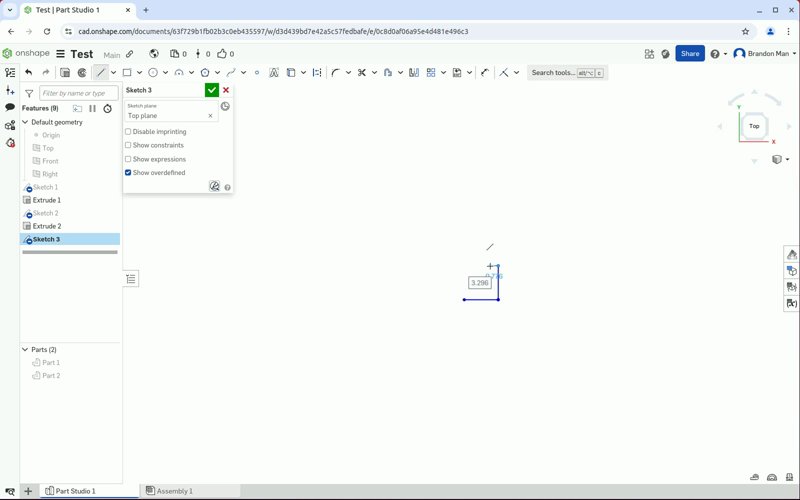
scroll(6)
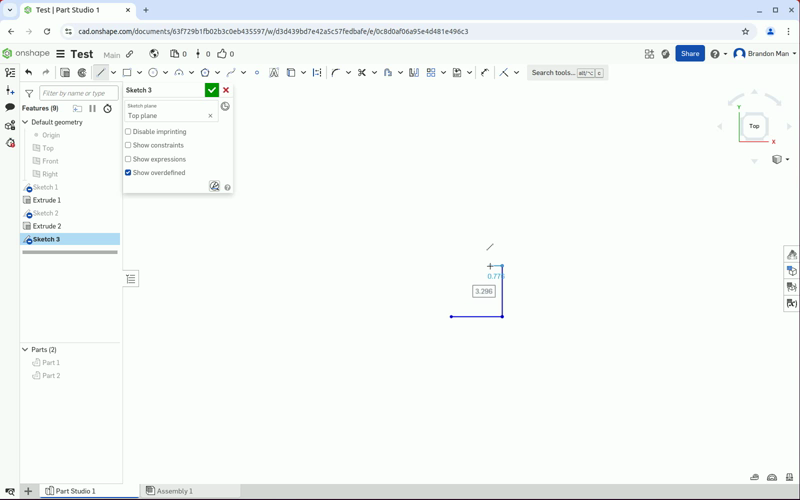
scroll(6)
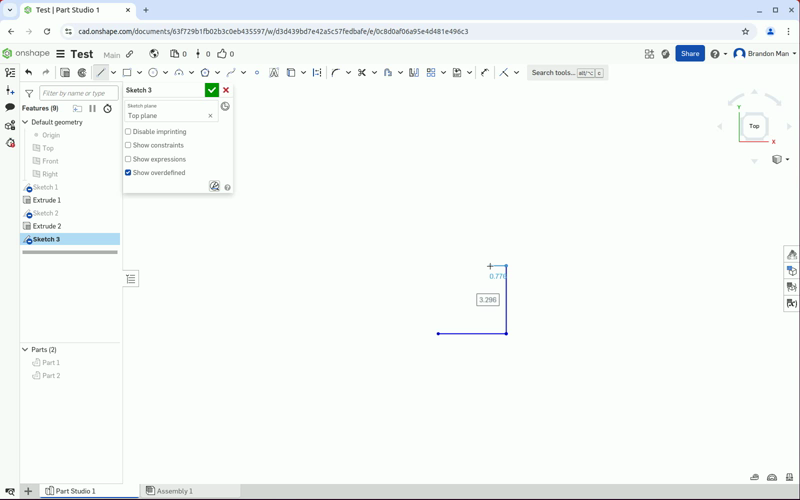
scroll(6)
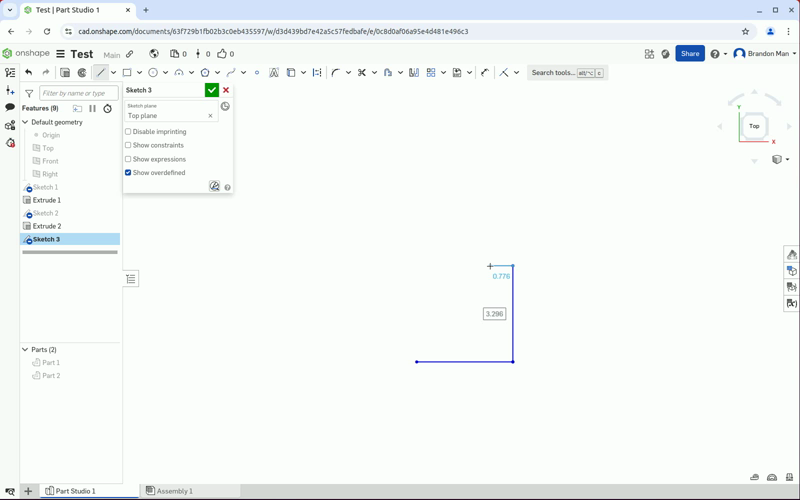
scroll(6)
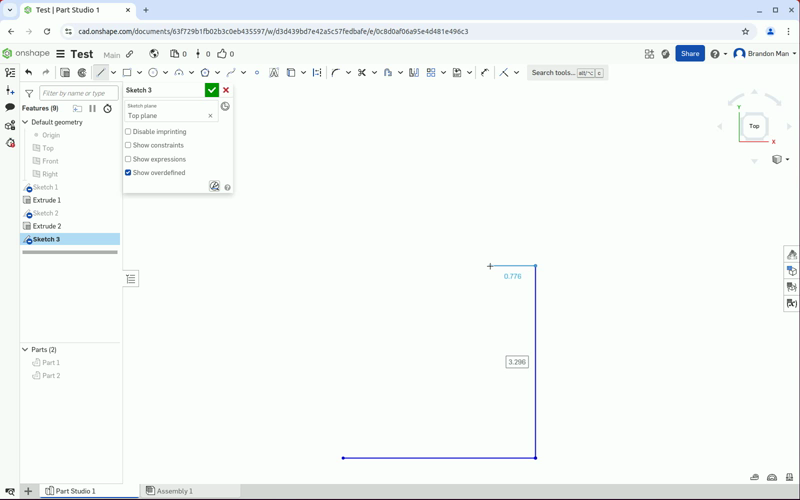
click(490, 265)
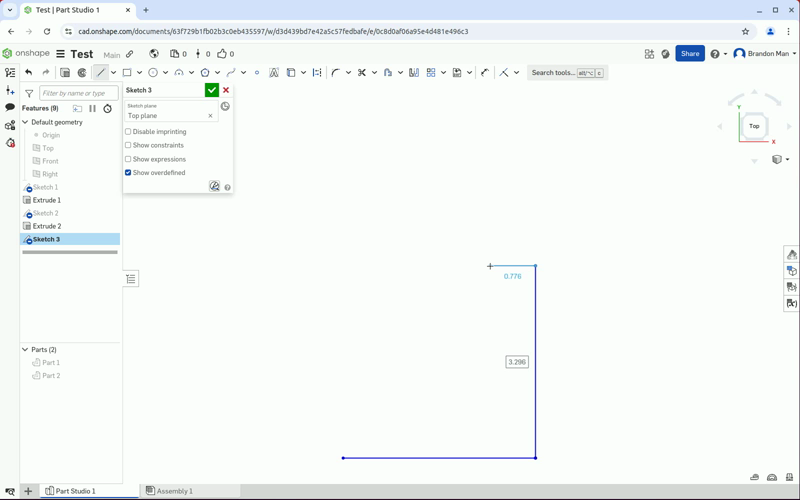
scroll(-6)
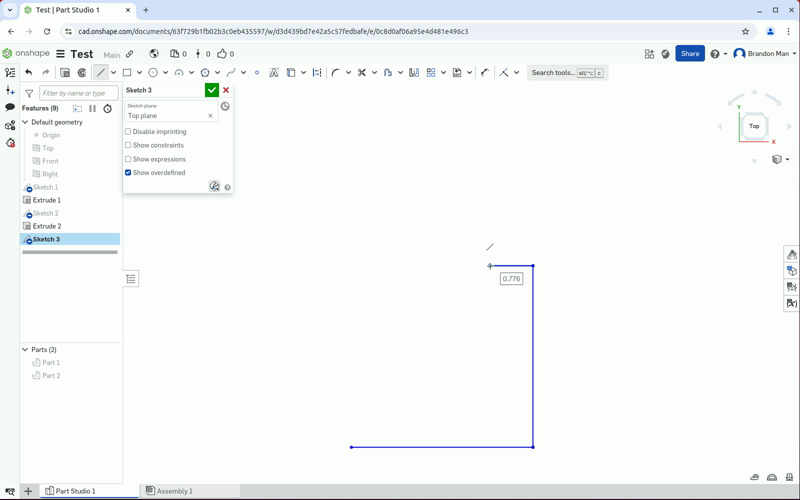
scroll(-6)
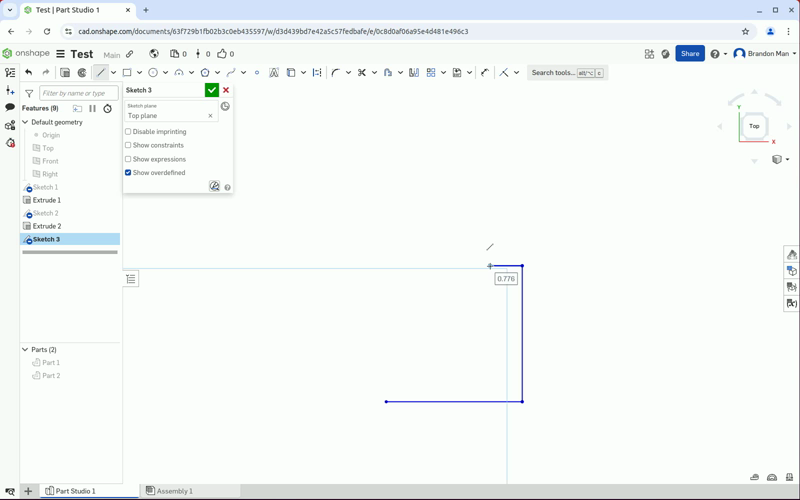
scroll(-6)
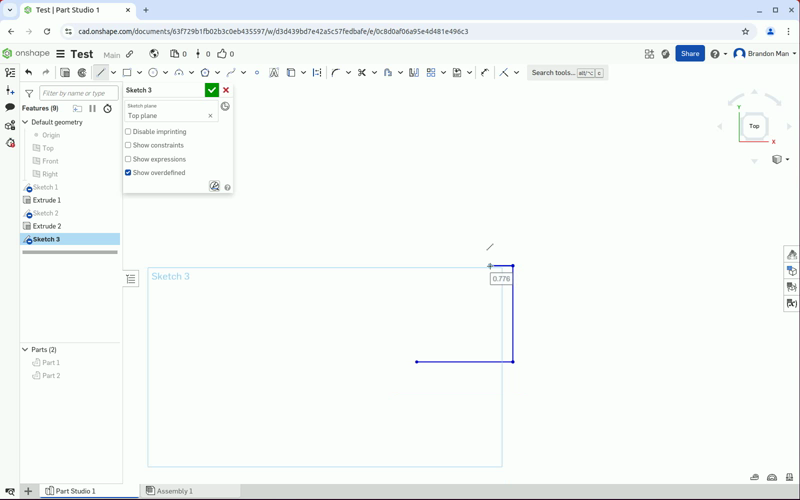
scroll(-6)
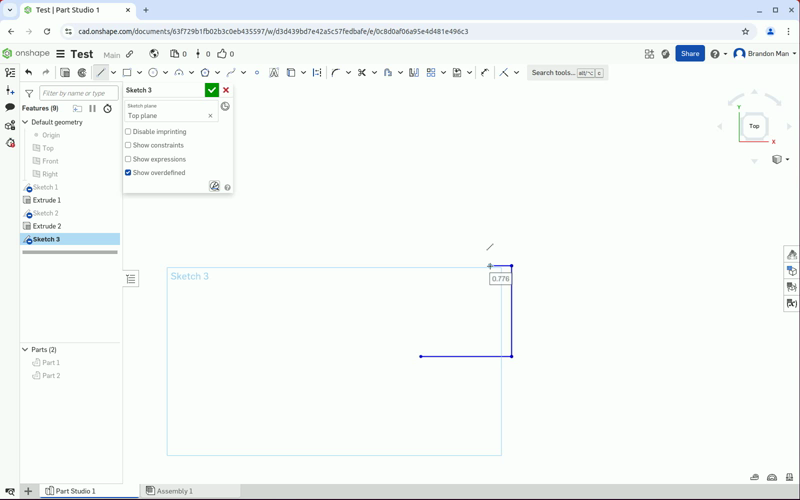
scroll(-6)
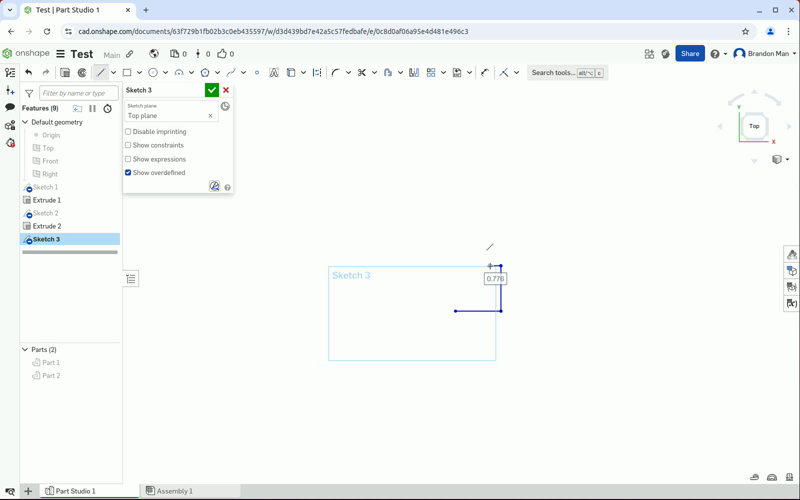
scroll(-6)
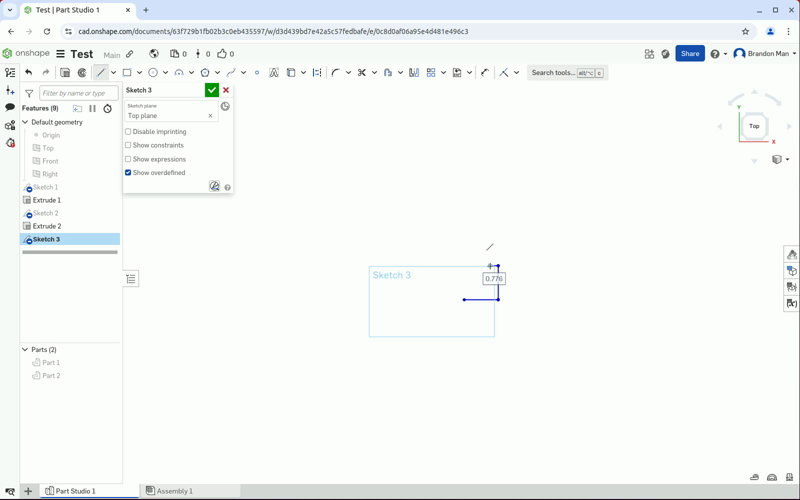
scroll(-6)
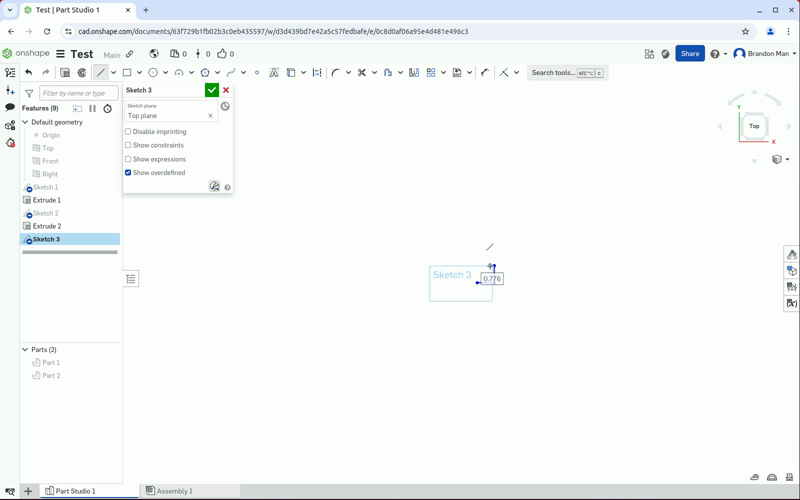
key_up(shift)
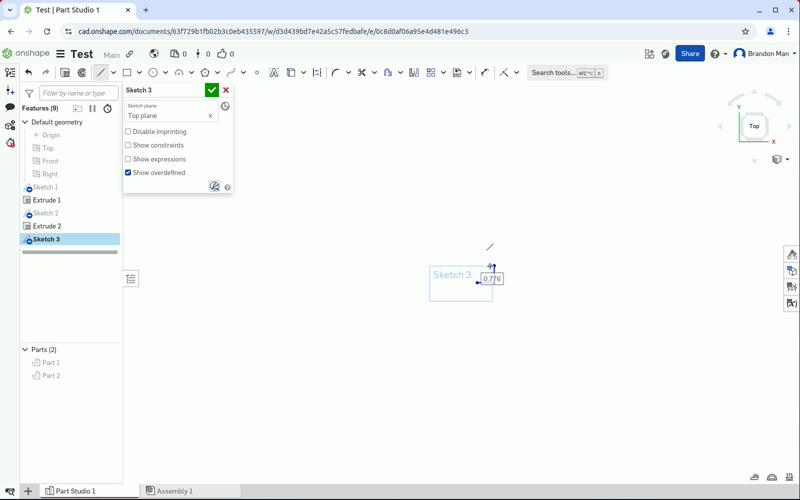
key(esc)
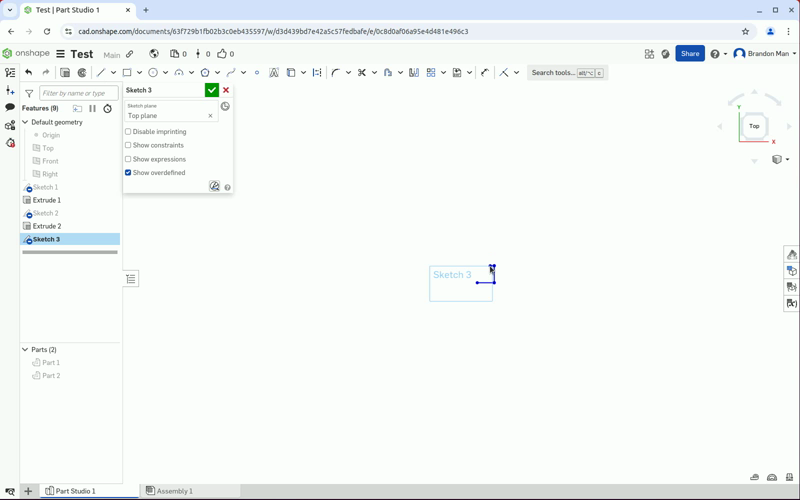
key(a)
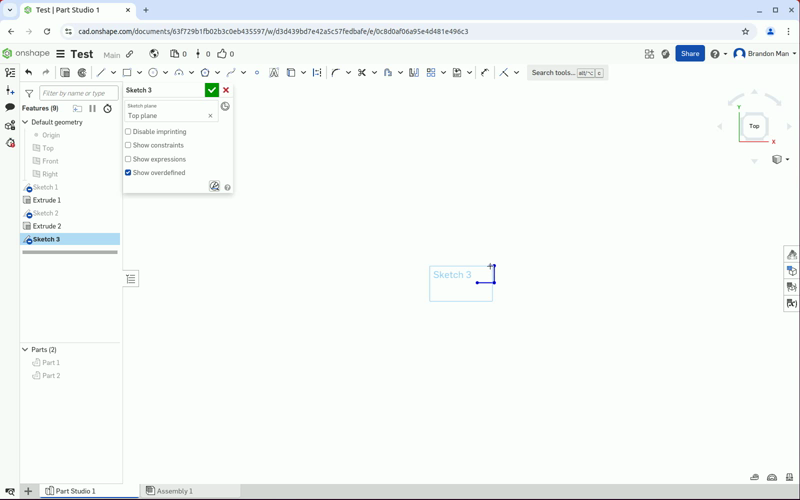
mouse_move(490, 265)
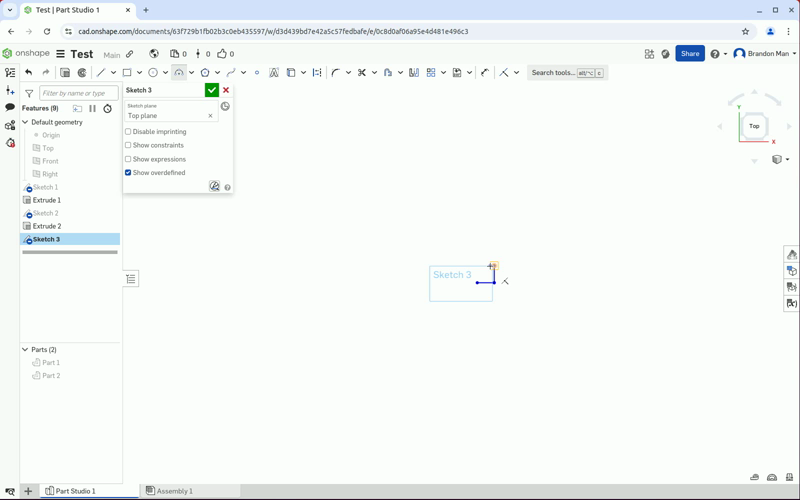
scroll(6)
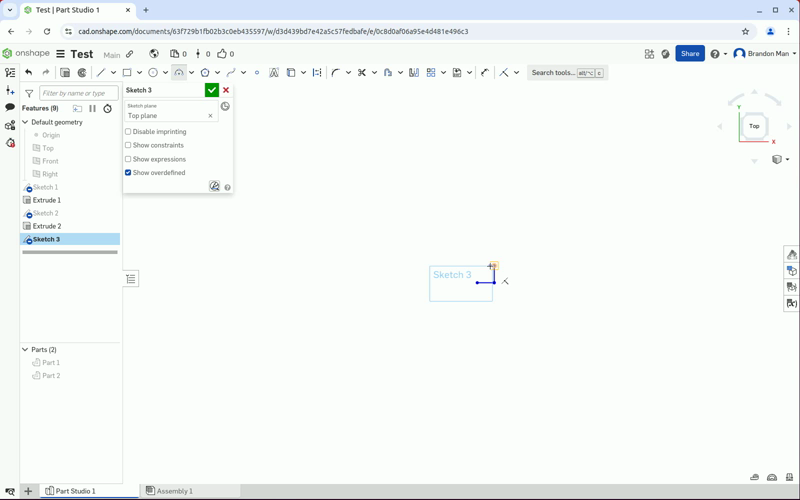
scroll(6)
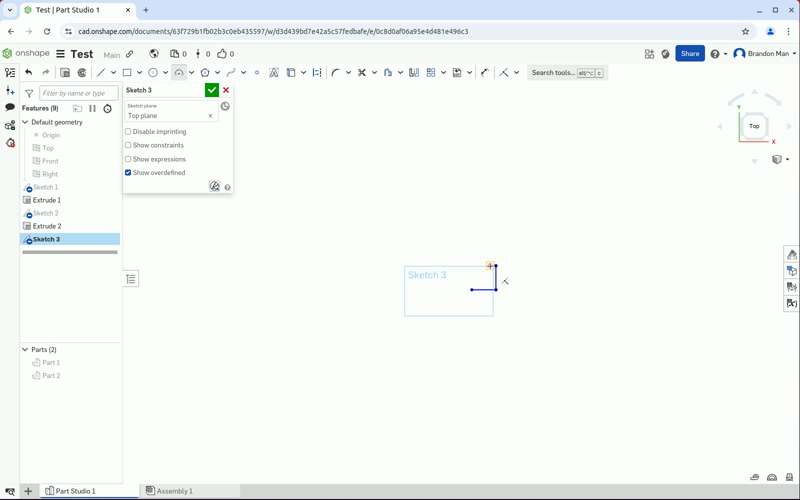
scroll(6)
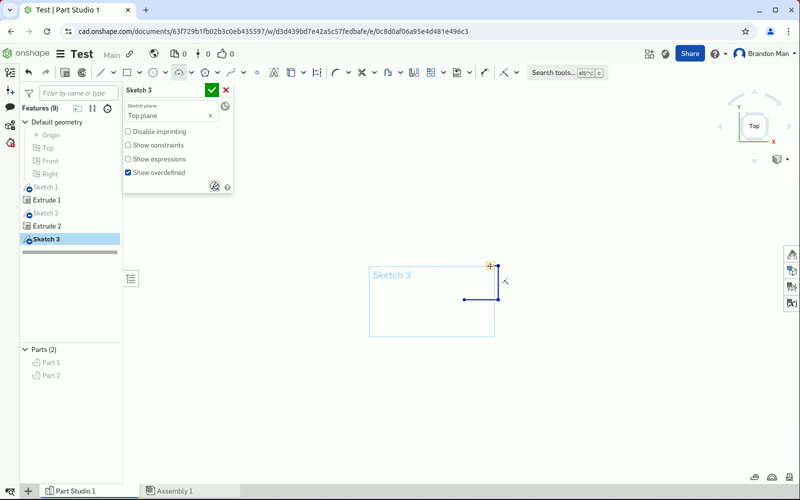
scroll(6)
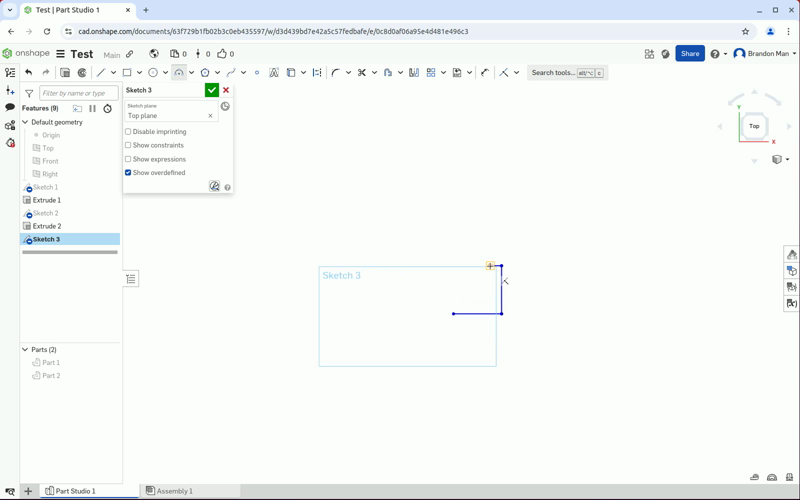
scroll(6)
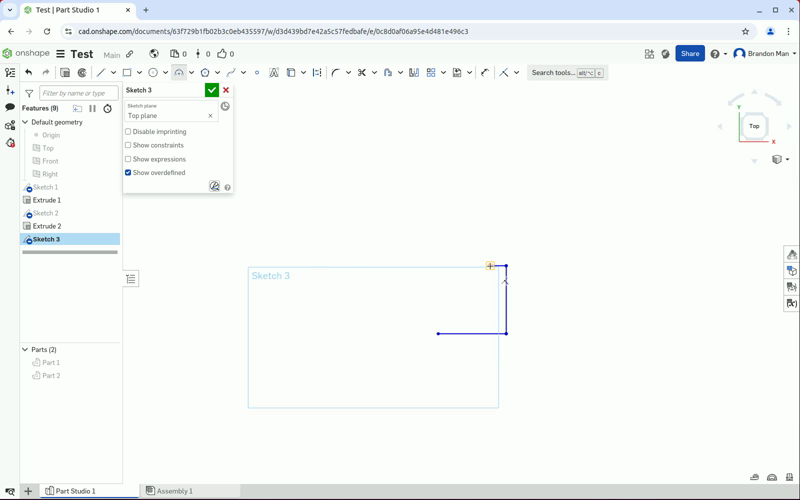
scroll(6)
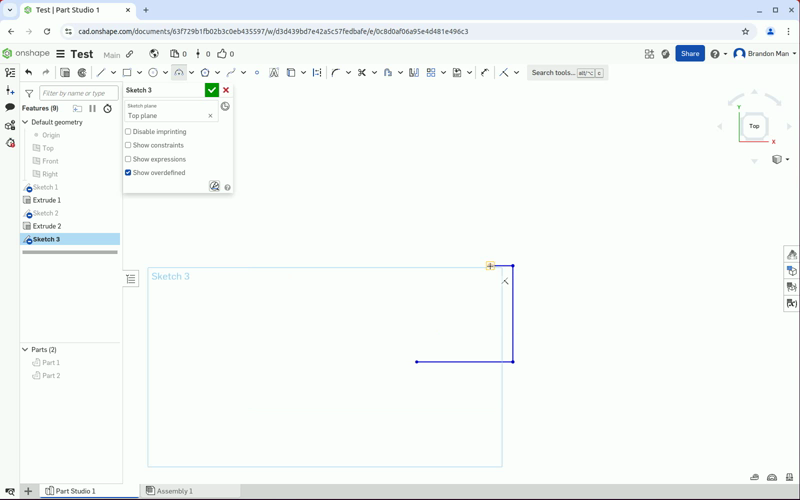
scroll(6)
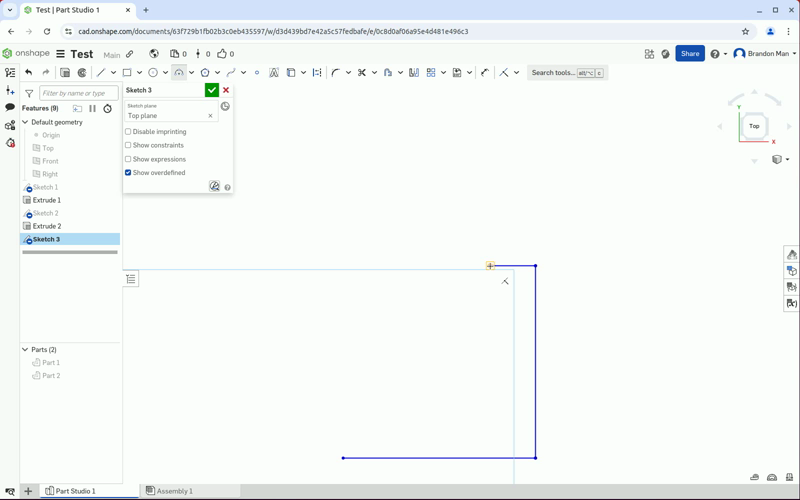
click(490, 265)
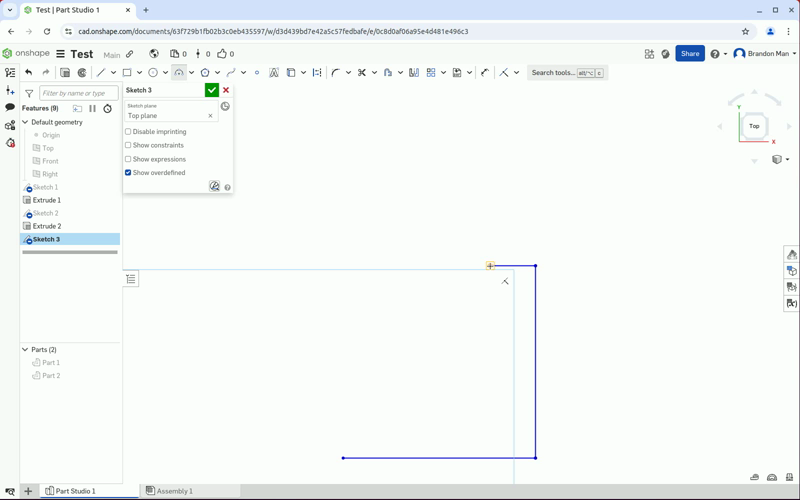
scroll(-6)
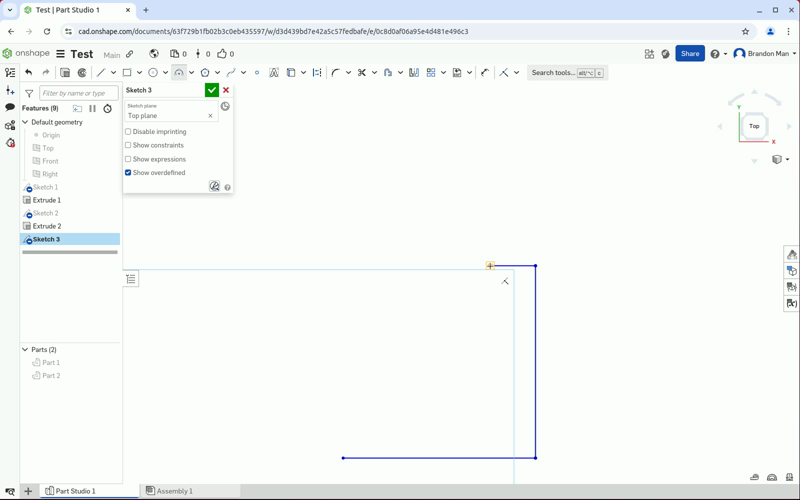
scroll(-6)
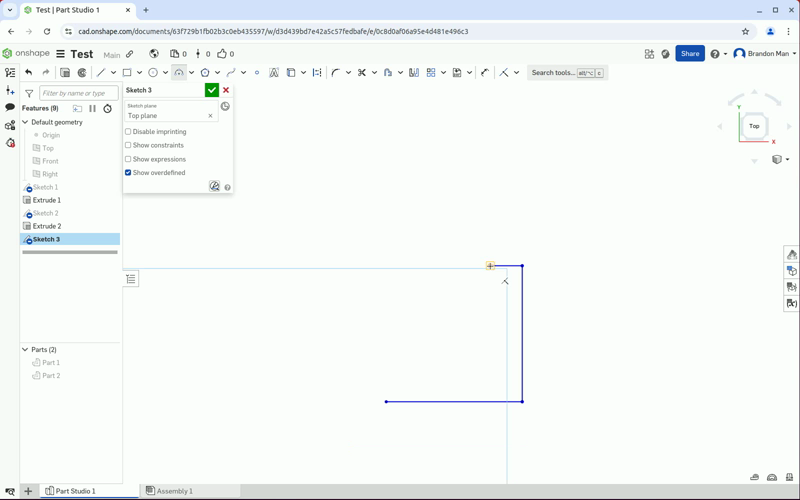
scroll(-6)
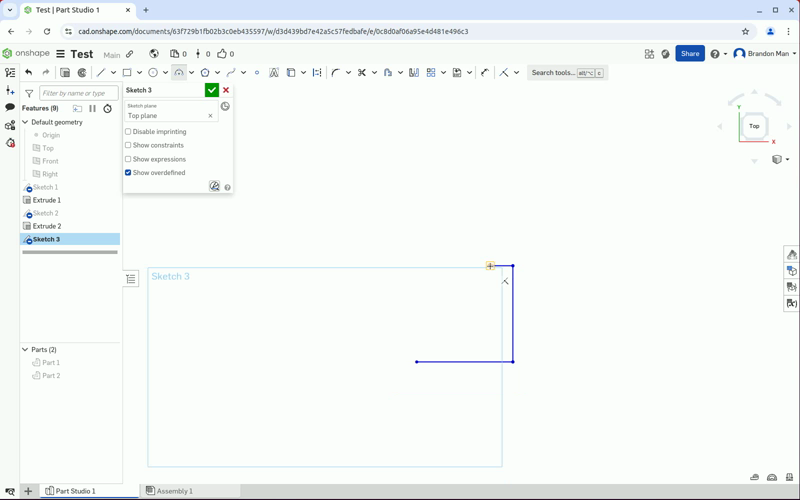
scroll(-6)
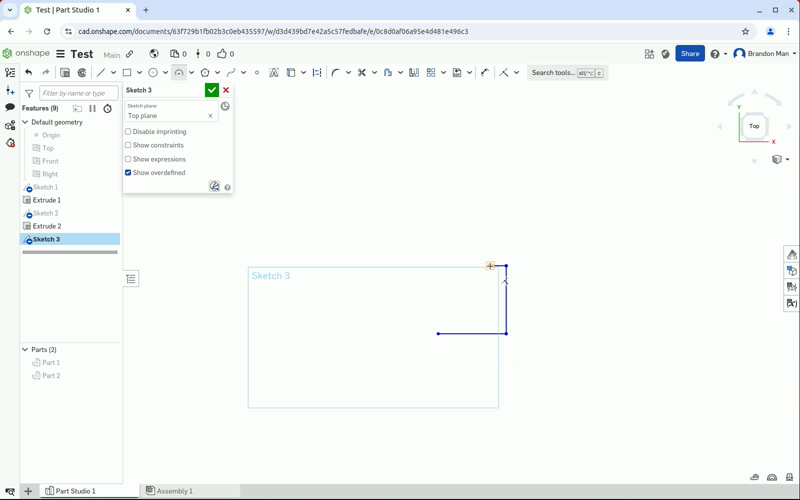
scroll(-6)
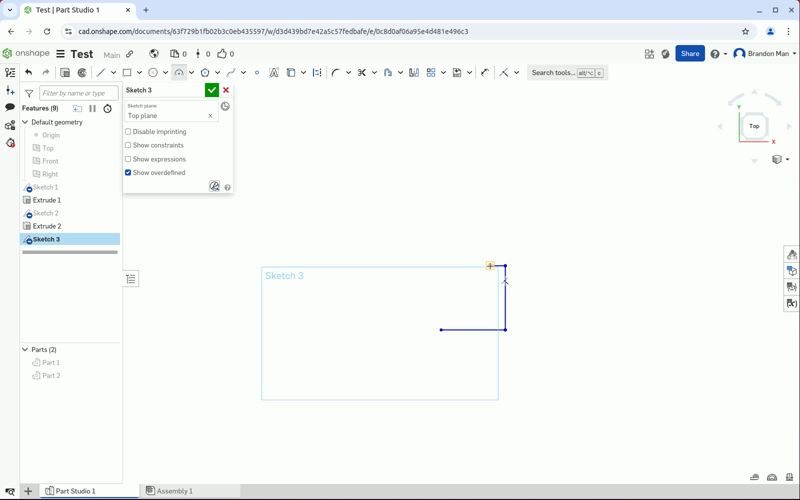
scroll(-6)
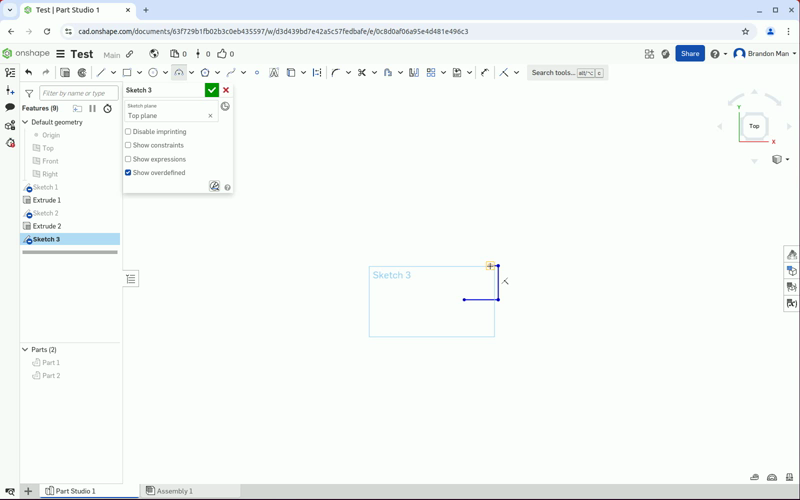
scroll(-6)
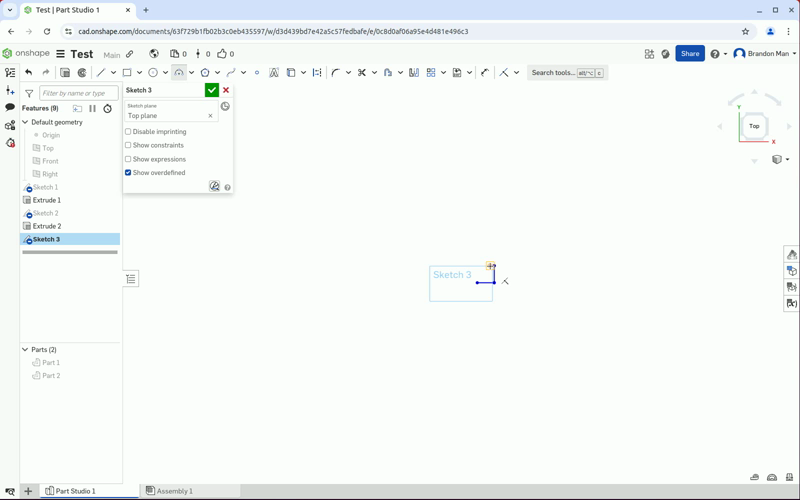
key_down(shift)
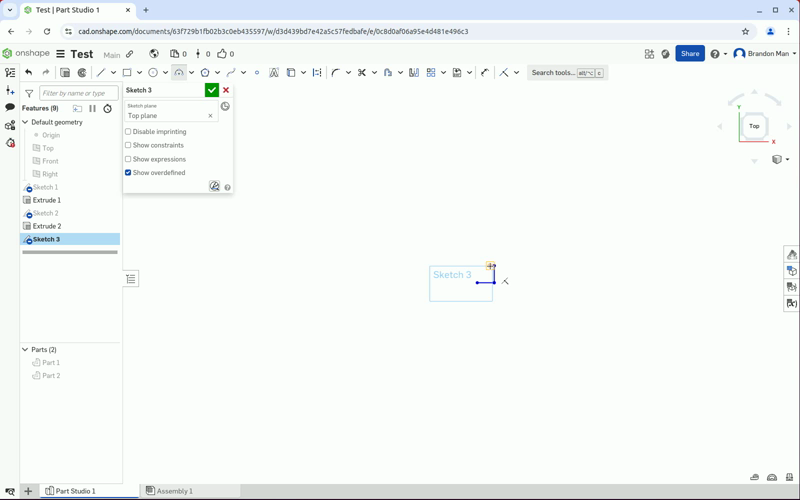
mouse_move(477, 278)
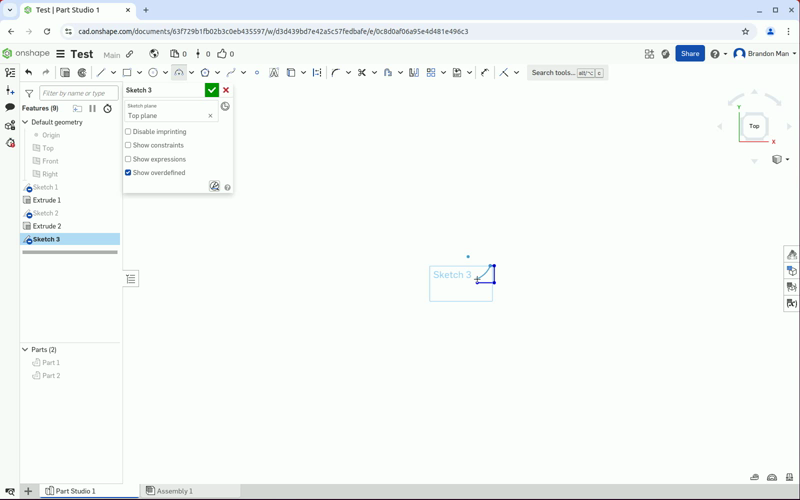
scroll(6)
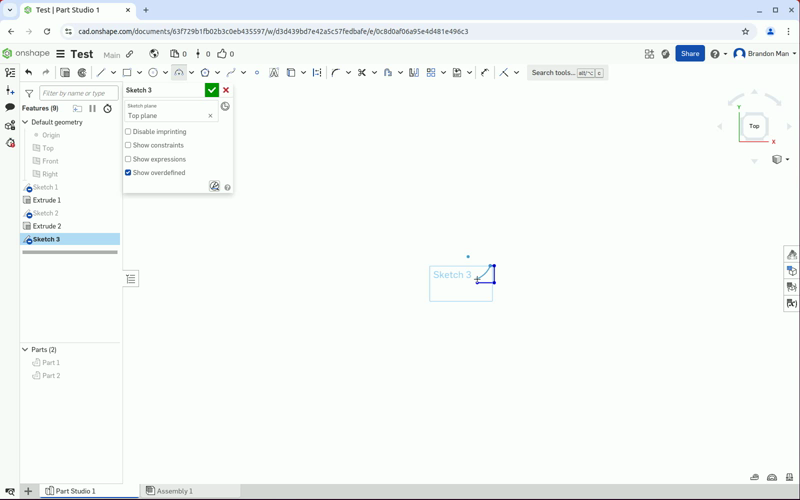
scroll(6)
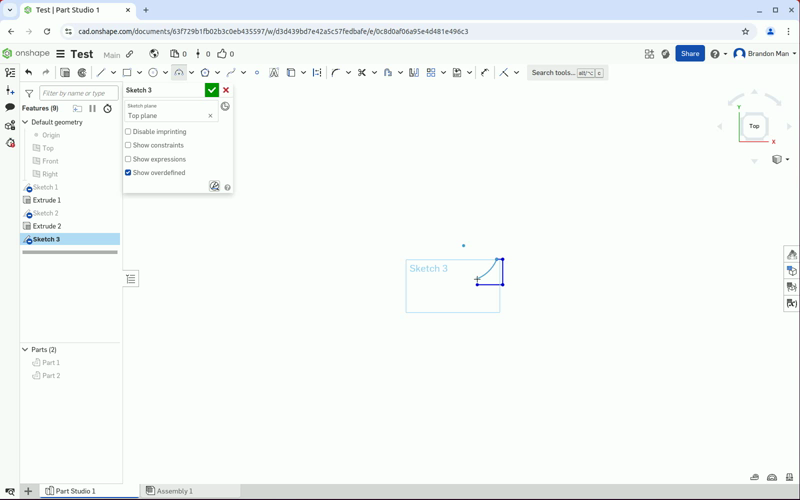
scroll(6)
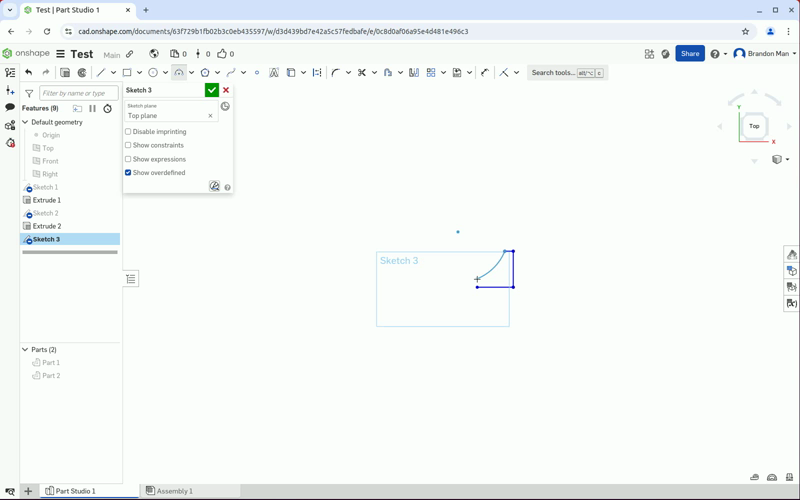
scroll(6)
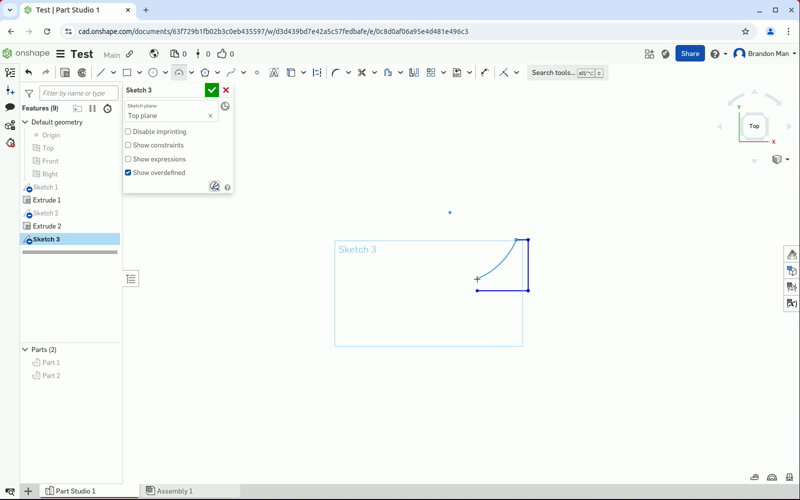
scroll(6)
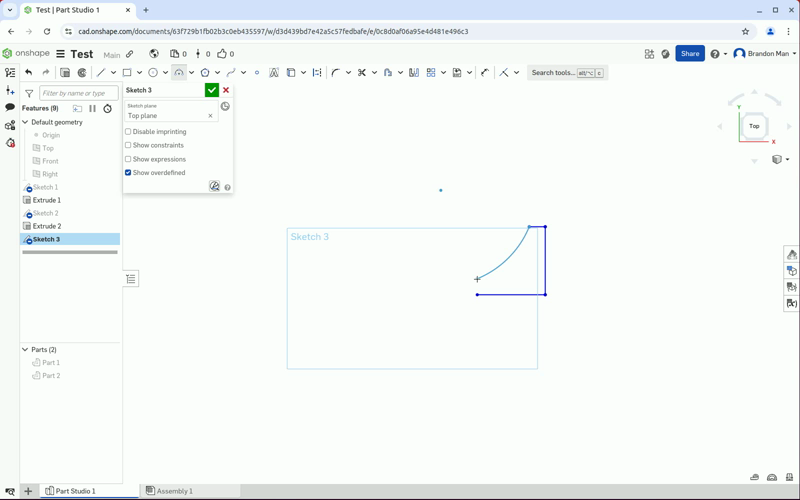
scroll(6)
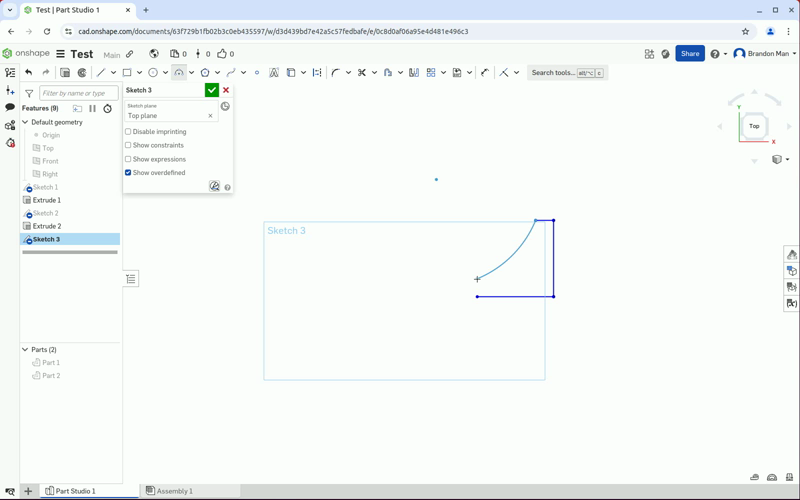
scroll(6)
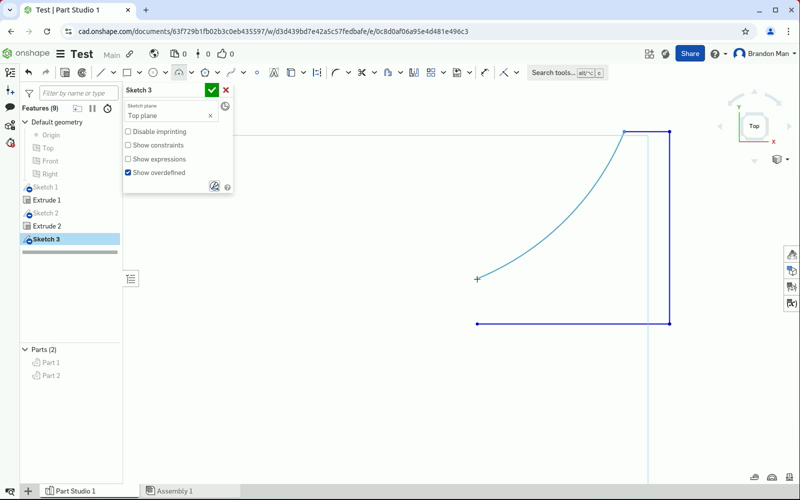
click(477, 278)
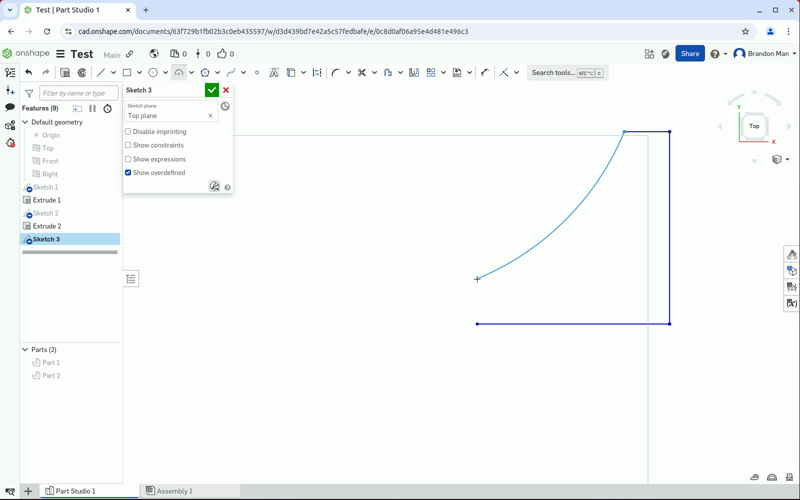
scroll(-6)
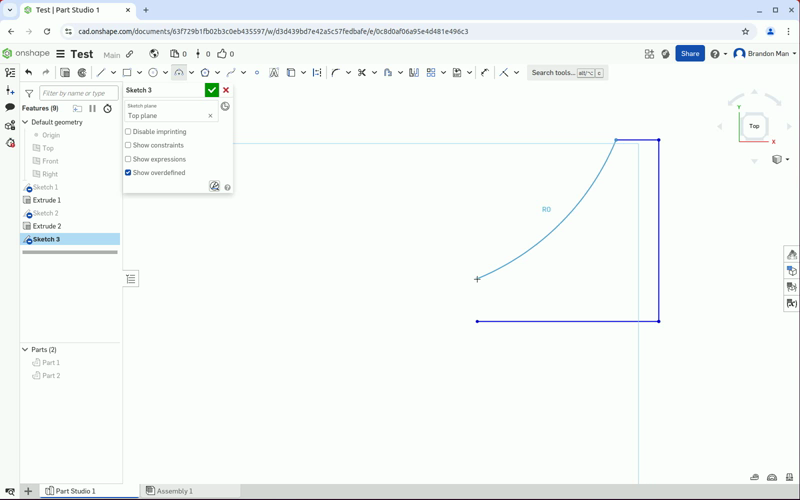
scroll(-6)
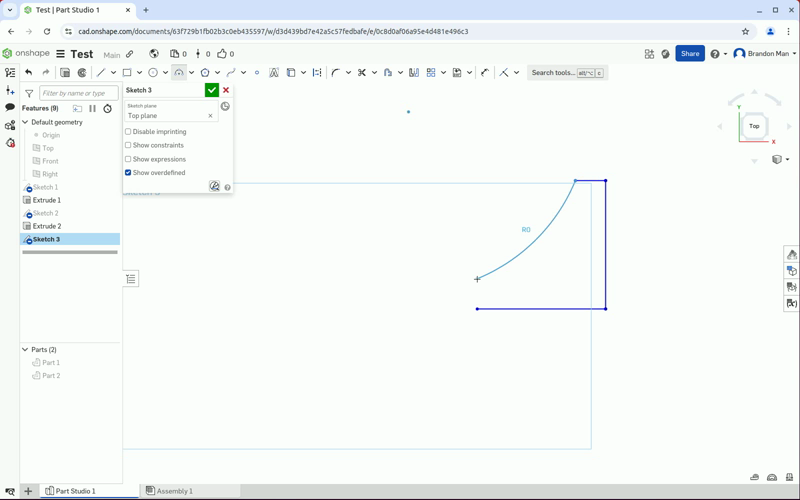
scroll(-6)
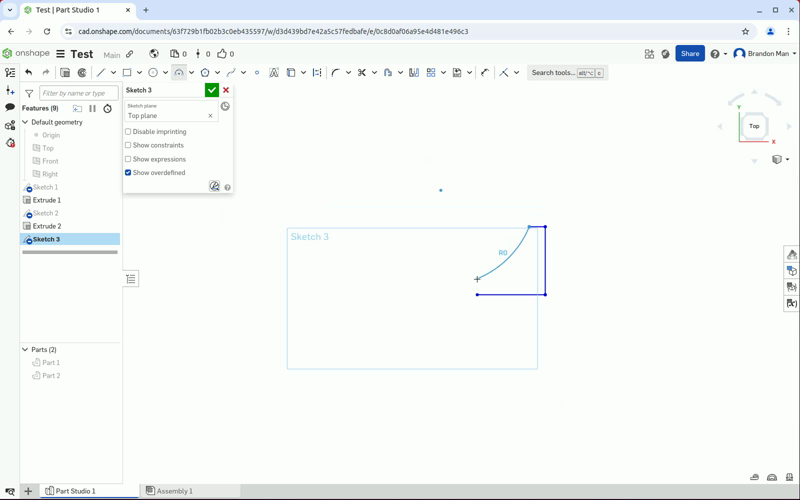
scroll(-6)
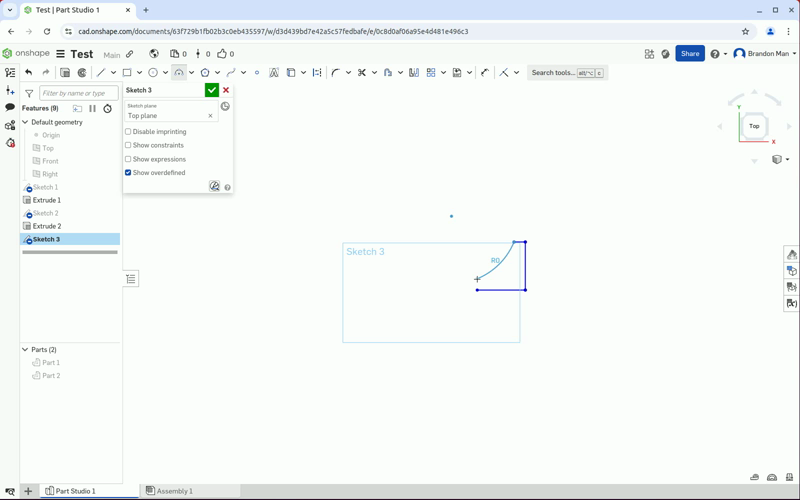
scroll(-6)
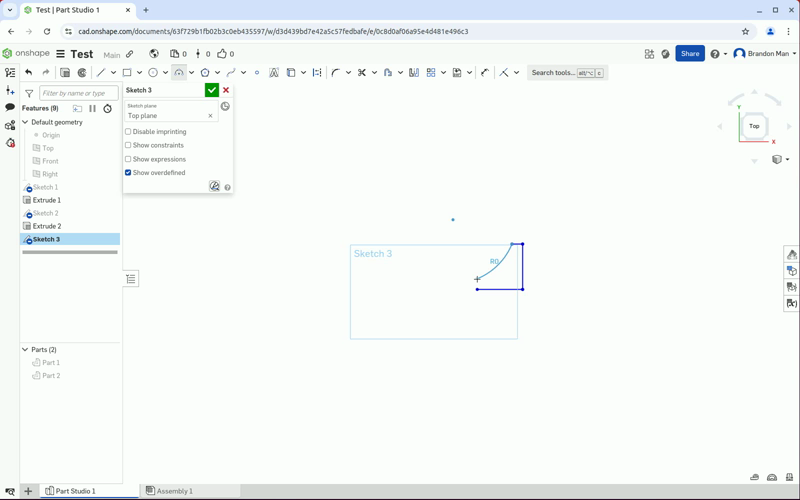
scroll(-6)
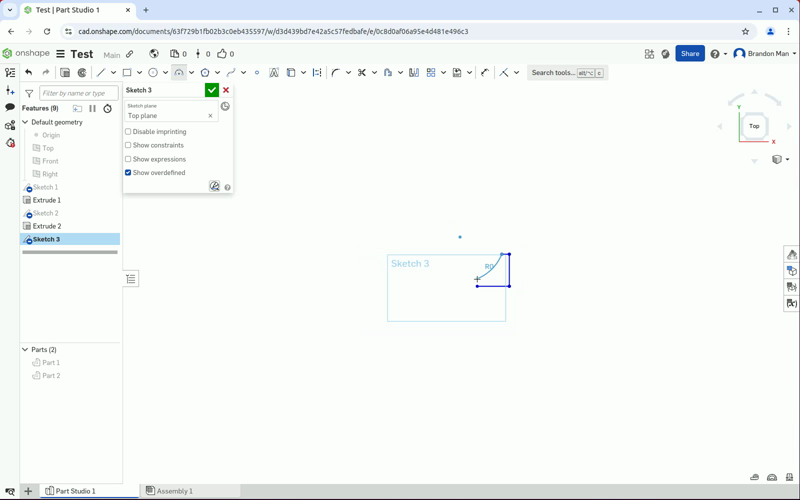
scroll(-6)
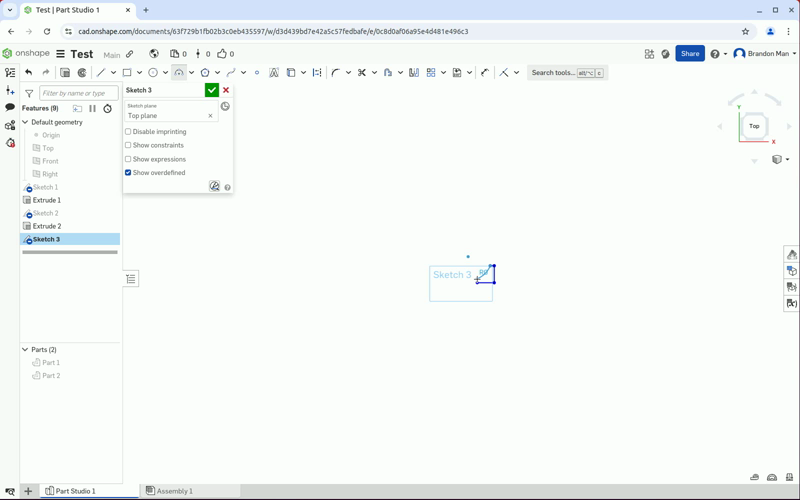
mouse_move(486, 274)
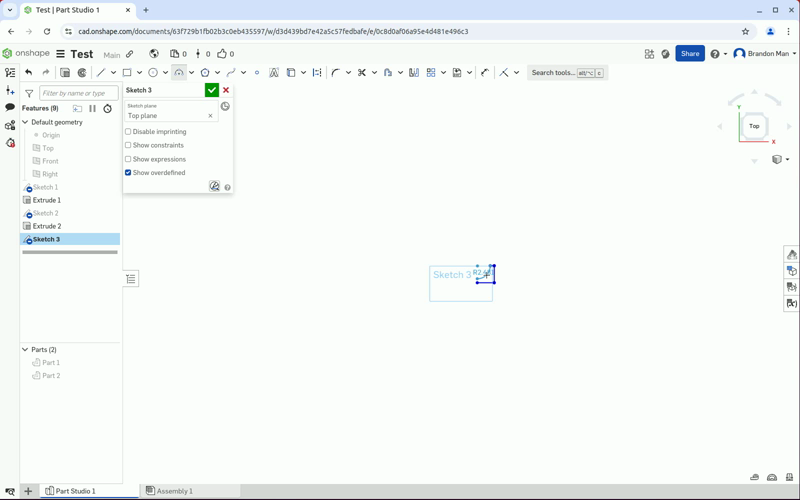
click(486, 274)
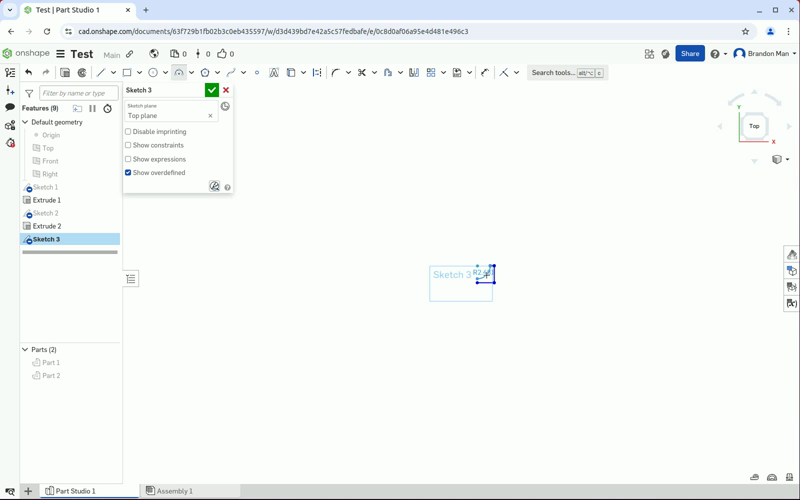
key_up(shift)
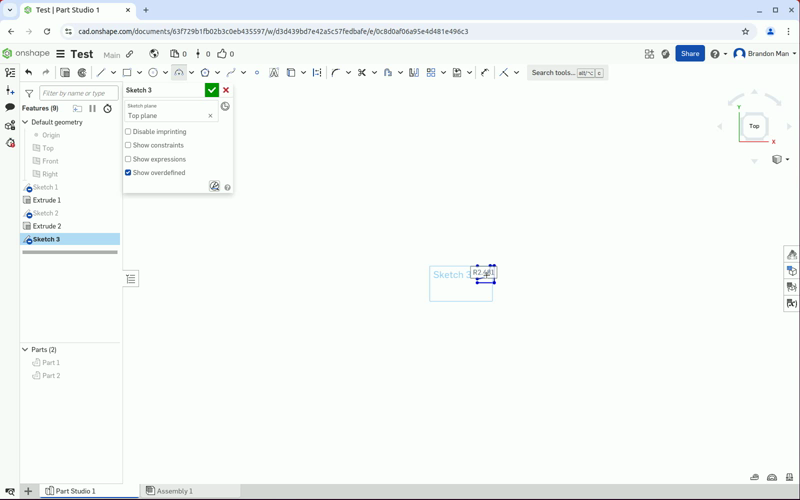
key(esc)
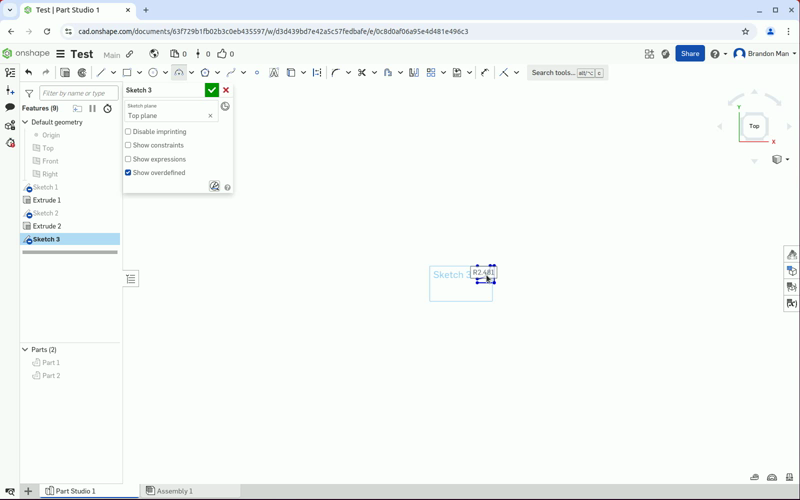
key(l)
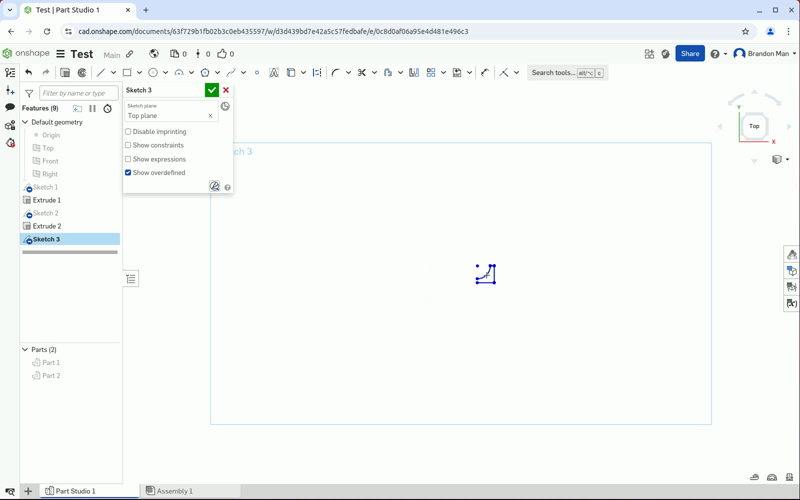
mouse_move(477, 278)
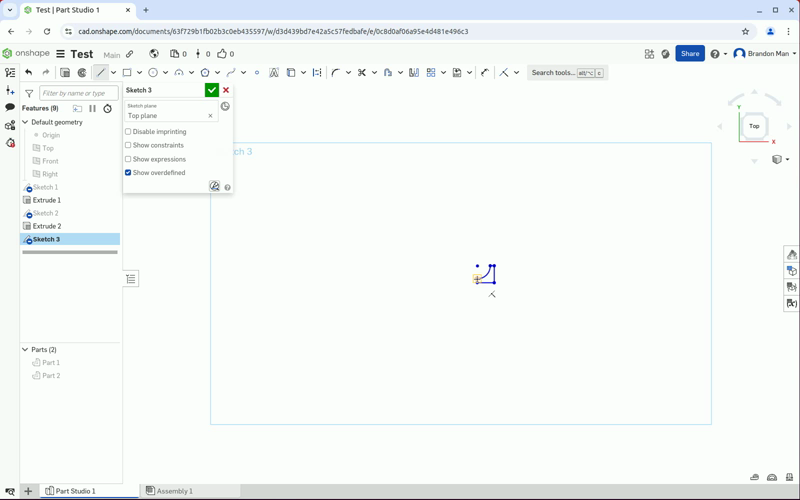
scroll(6)
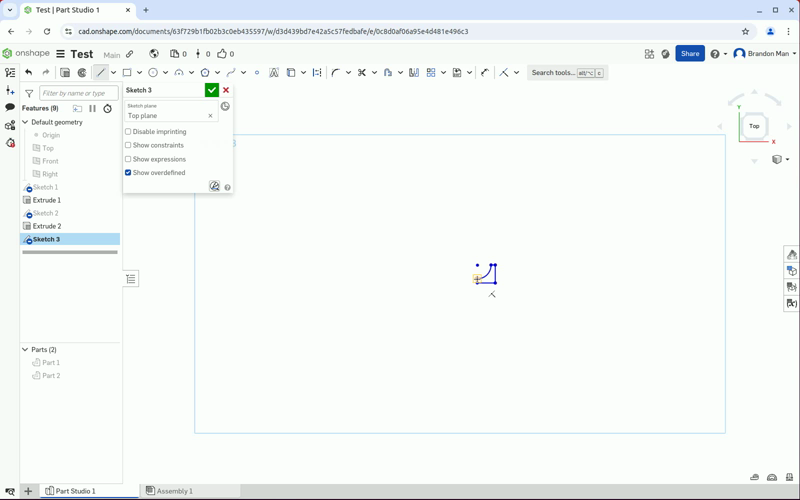
scroll(6)
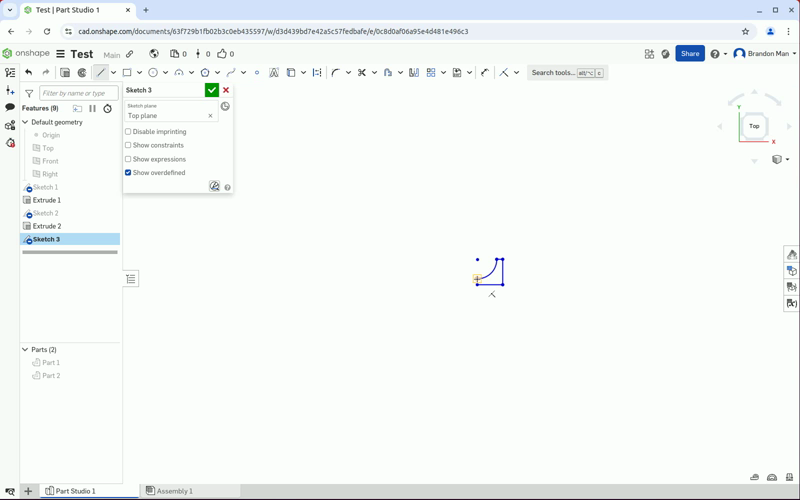
scroll(6)
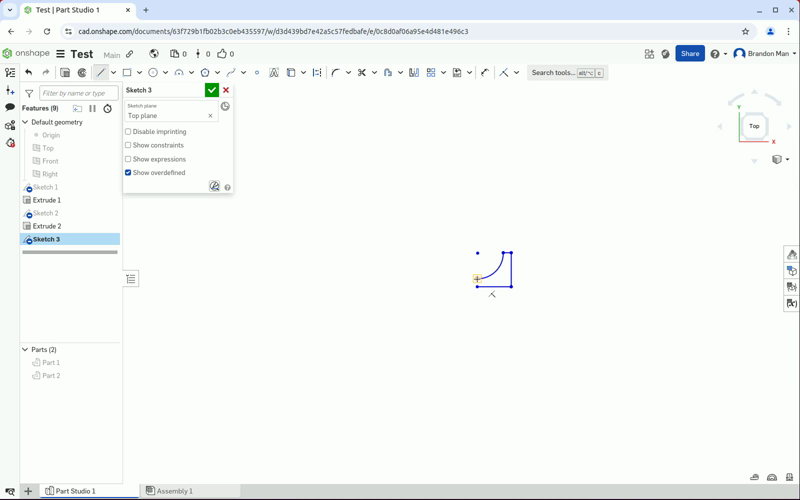
scroll(6)
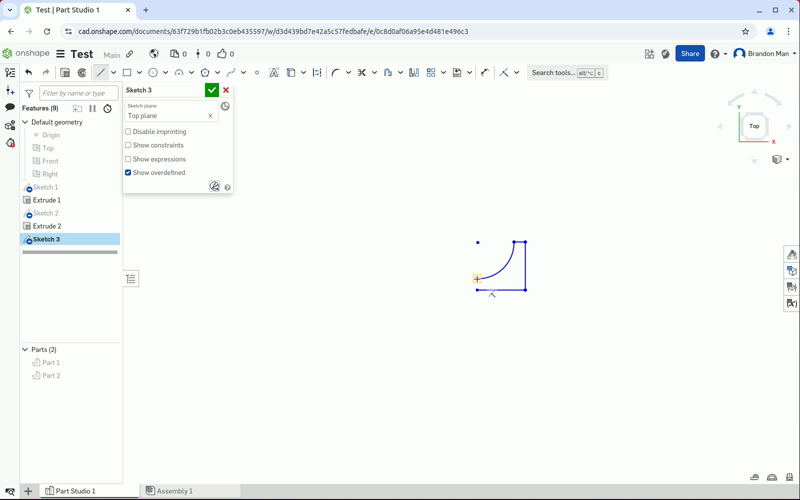
scroll(6)
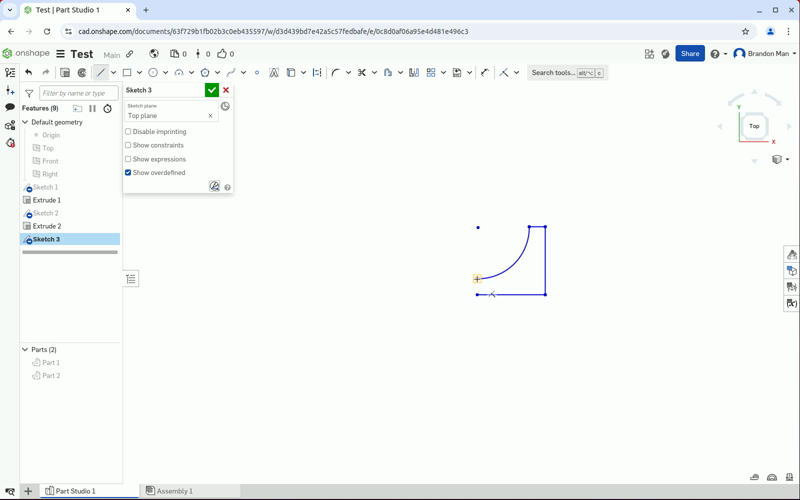
scroll(6)
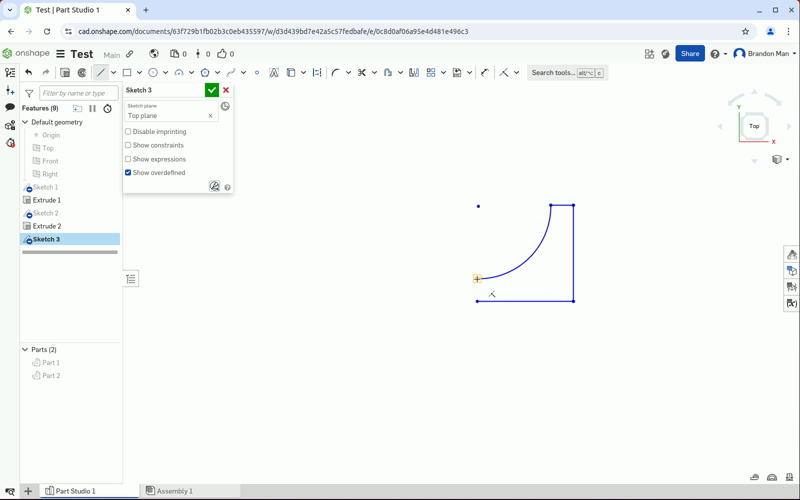
scroll(6)
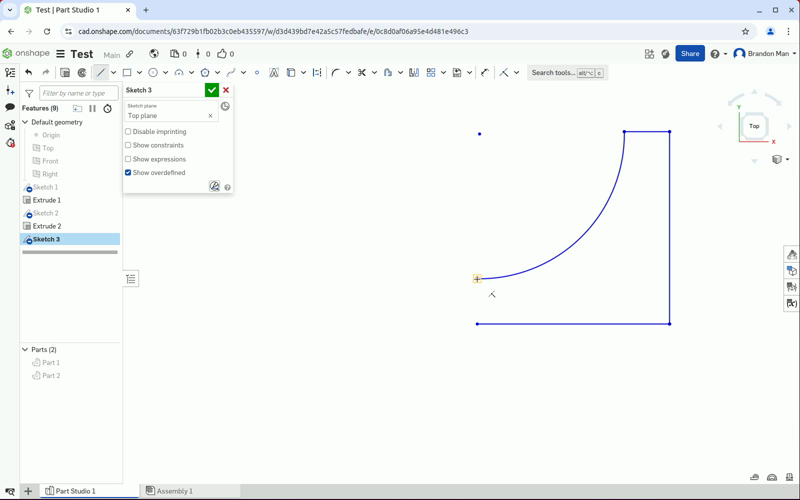
click(477, 278)
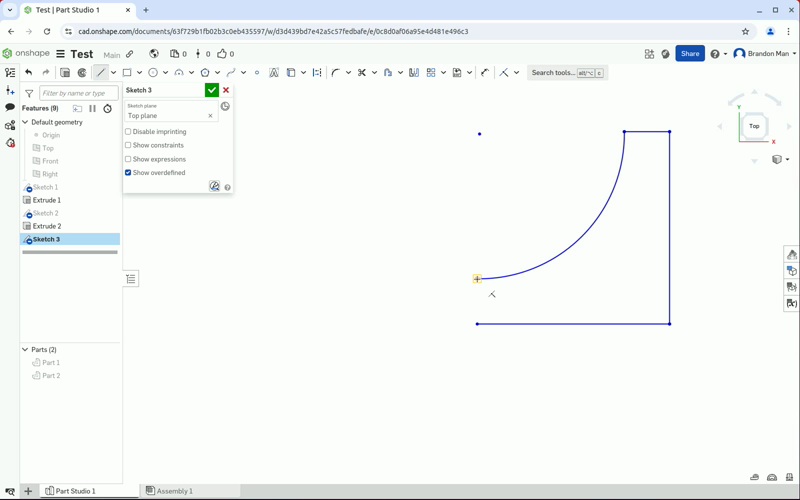
scroll(-6)
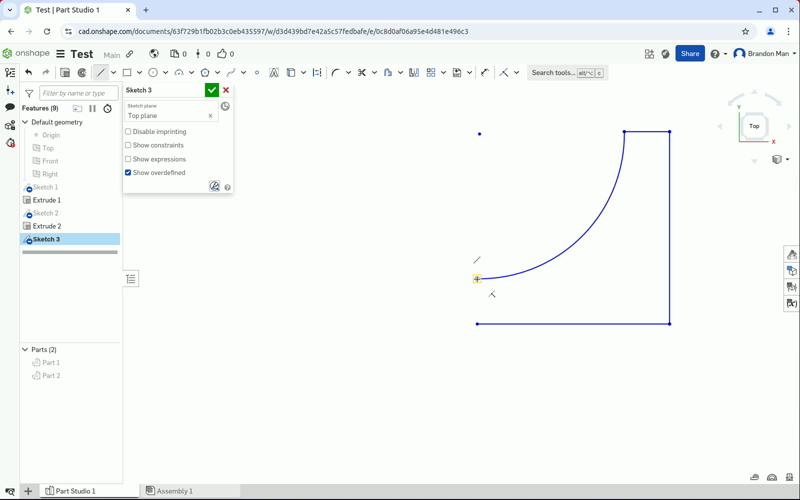
scroll(-6)
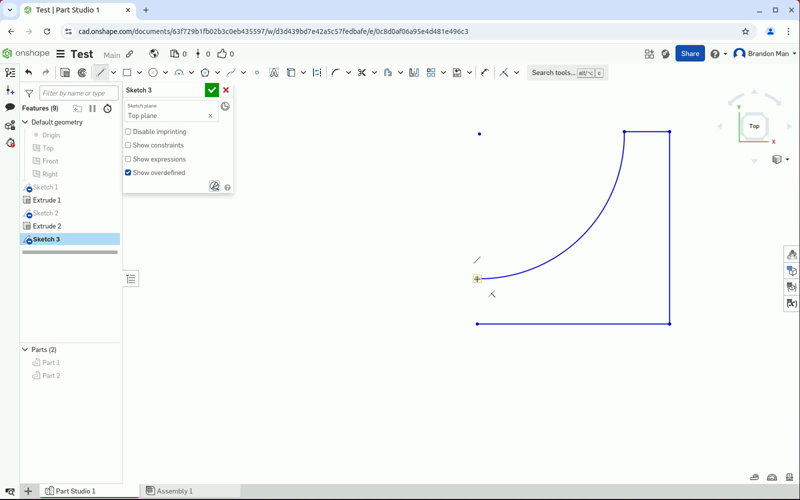
scroll(-6)
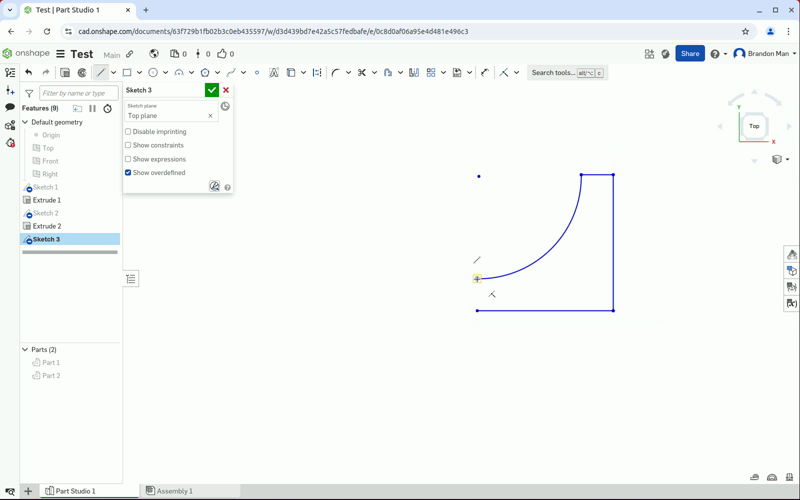
scroll(-6)
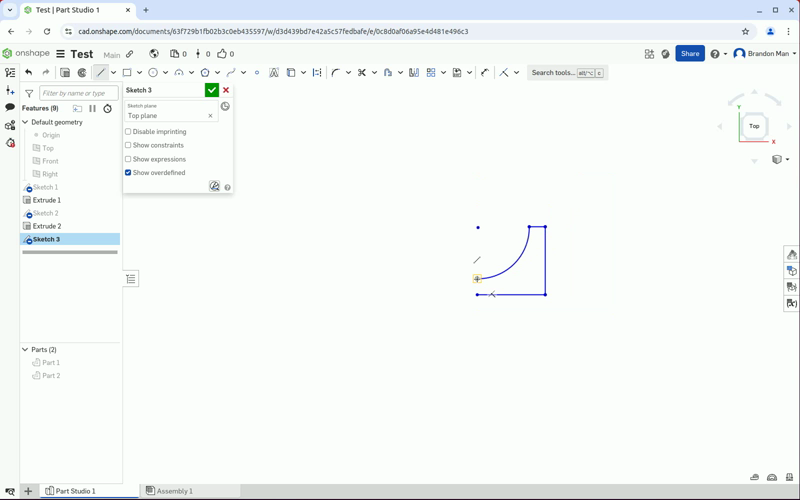
scroll(-6)
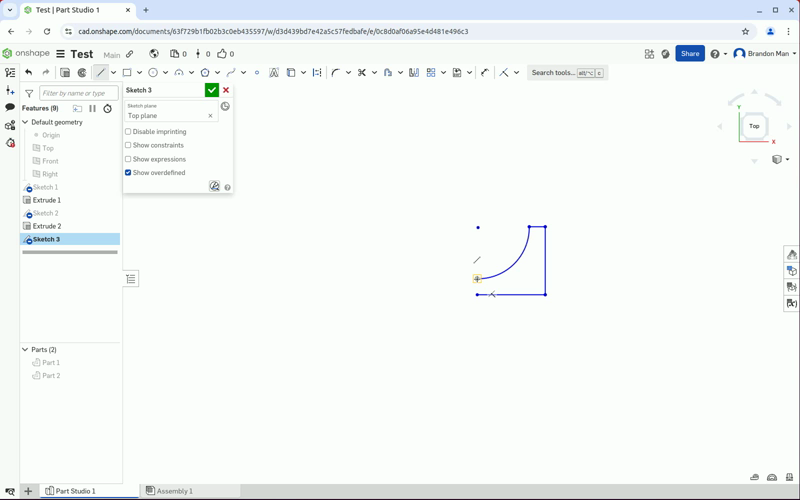
scroll(-6)
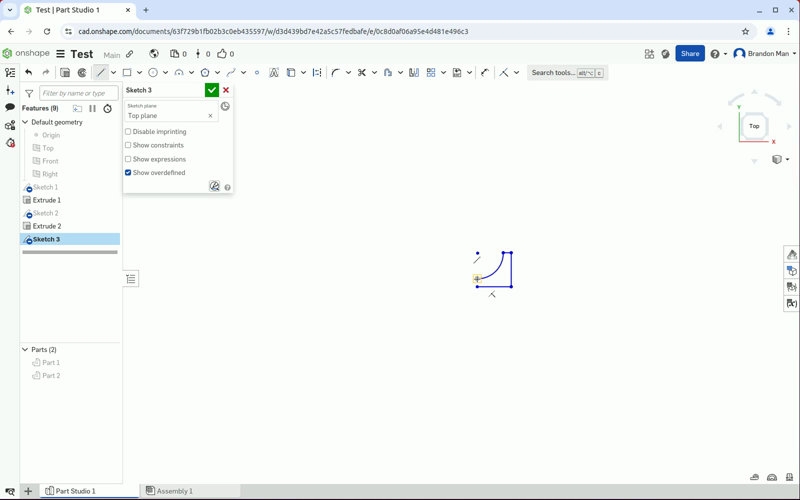
scroll(-6)
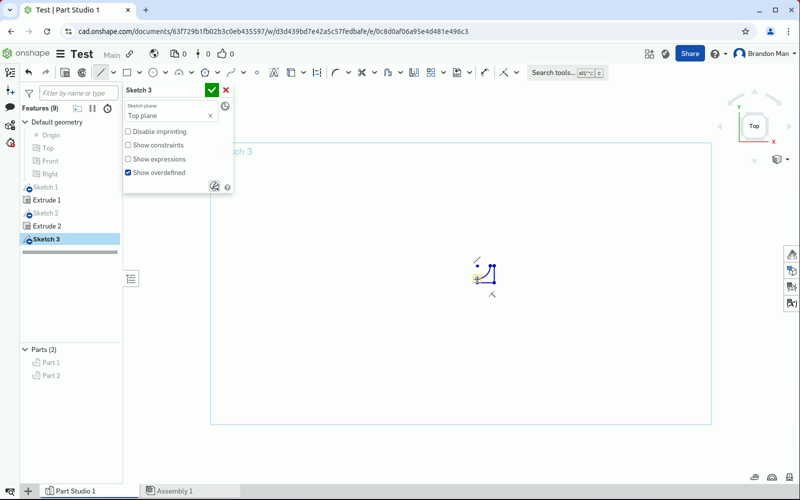
mouse_move(507, 278)
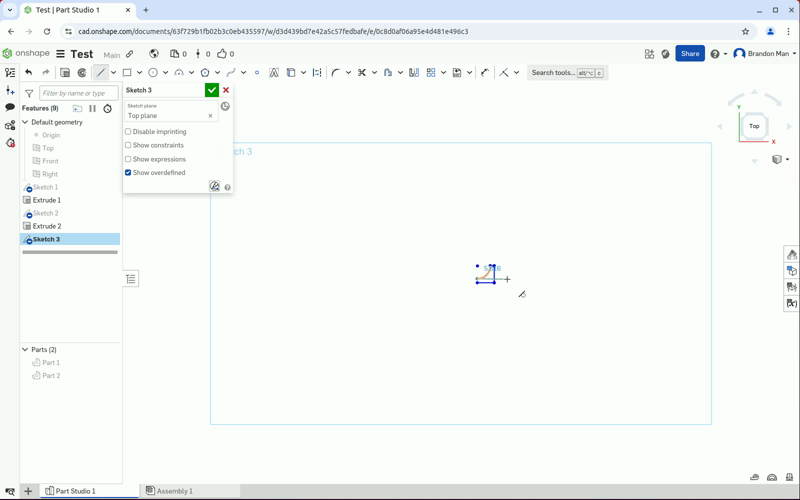
key_down(shift)
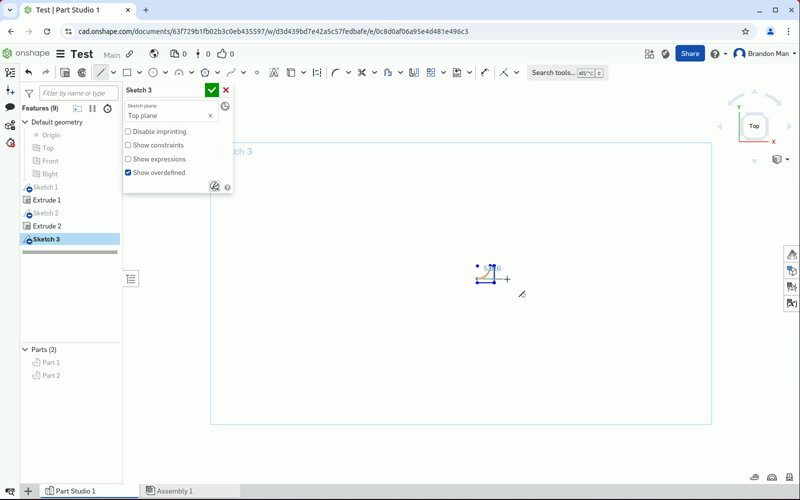
mouse_move(477, 282)
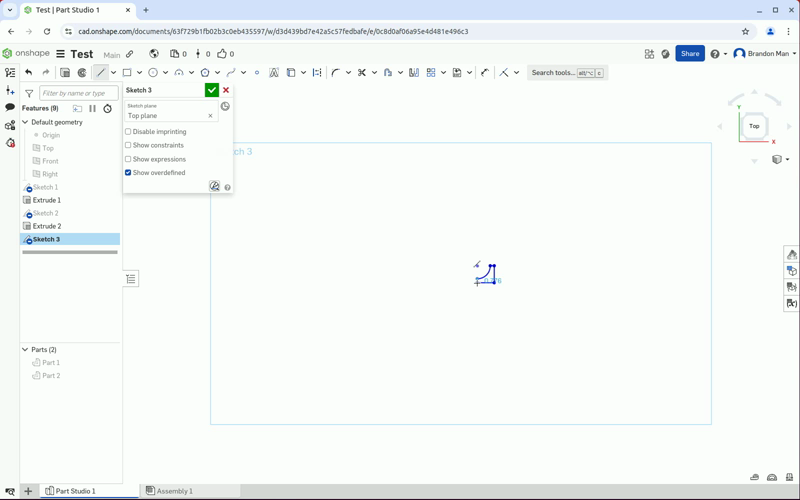
scroll(6)
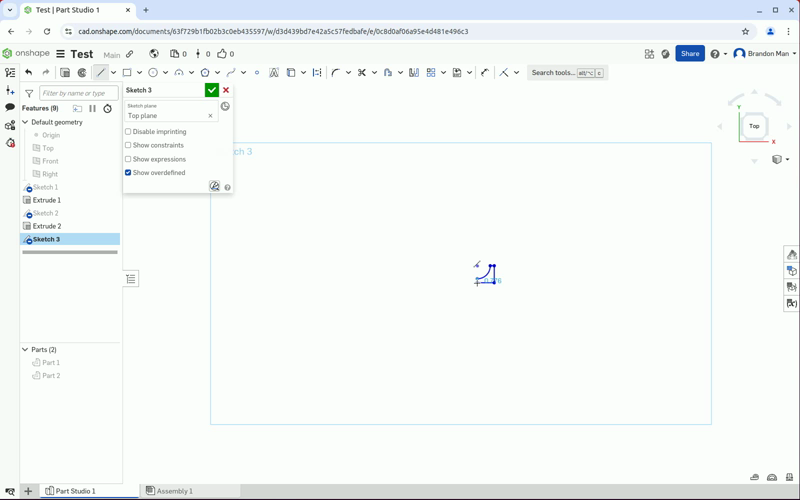
scroll(6)
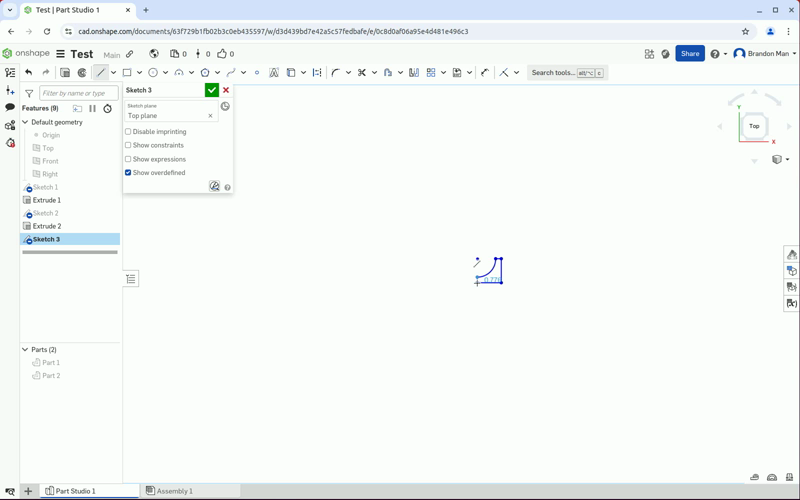
scroll(6)
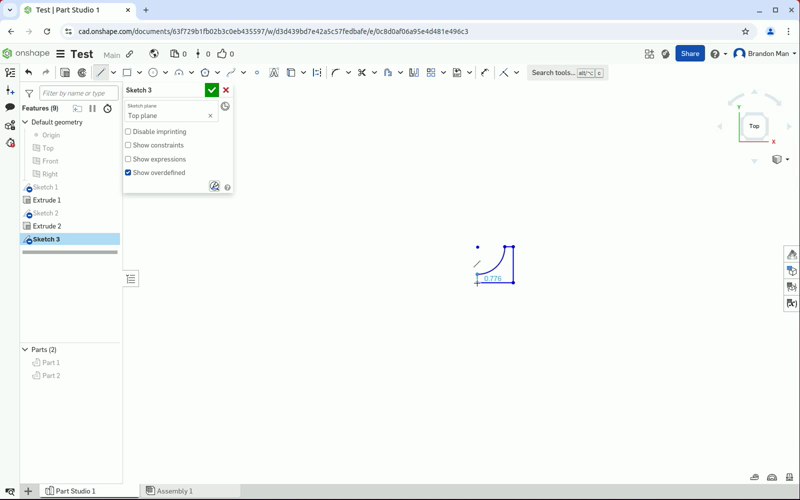
scroll(6)
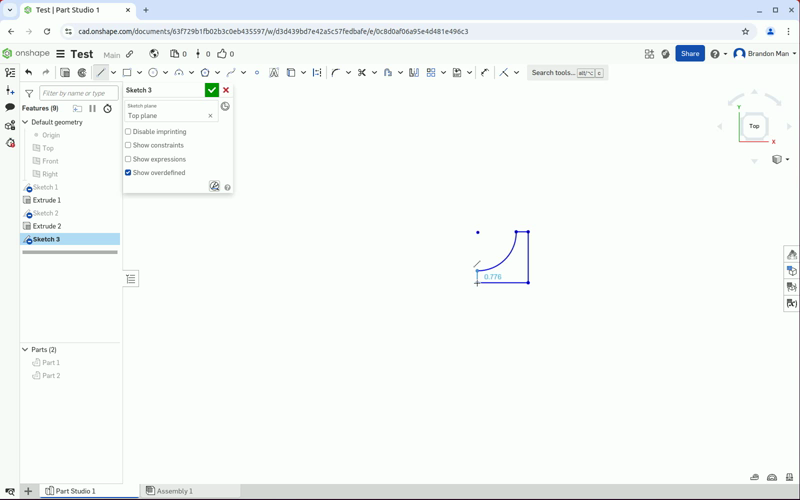
scroll(6)
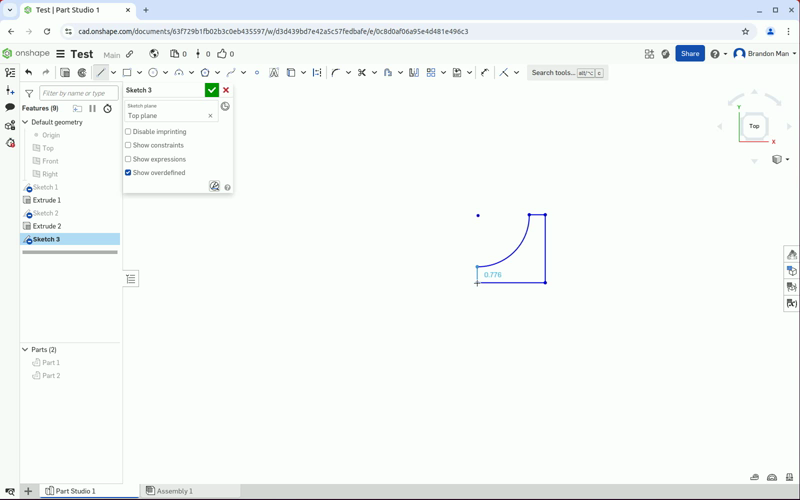
scroll(6)
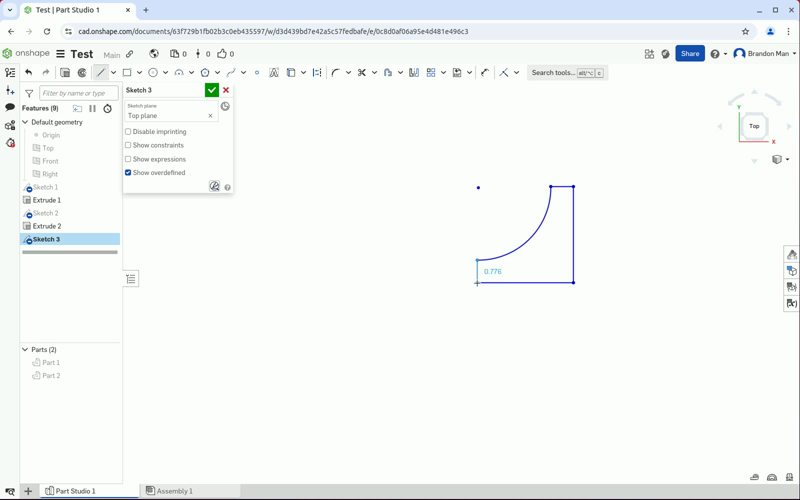
scroll(6)
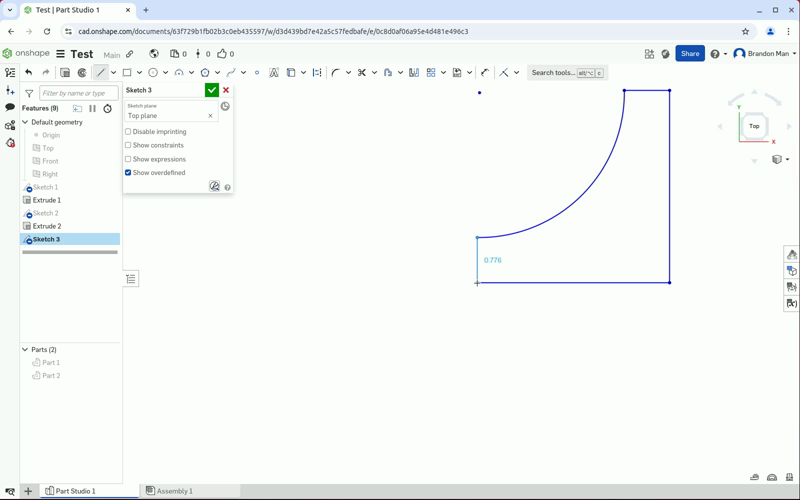
key_up(shift)
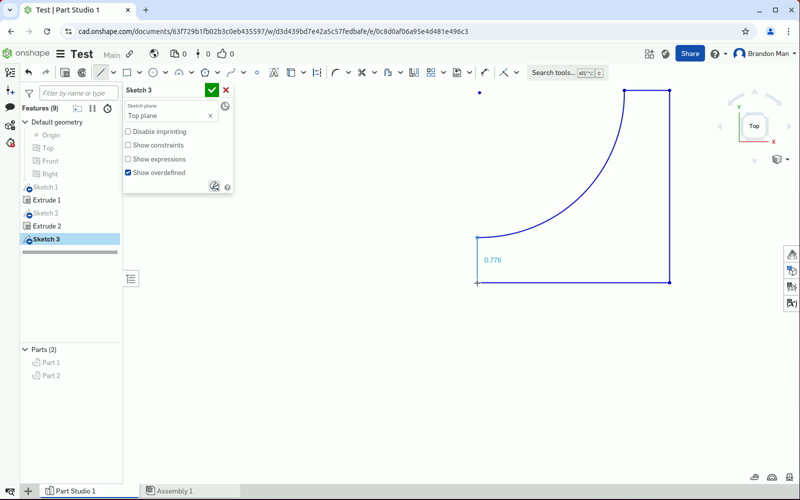
click(477, 282)
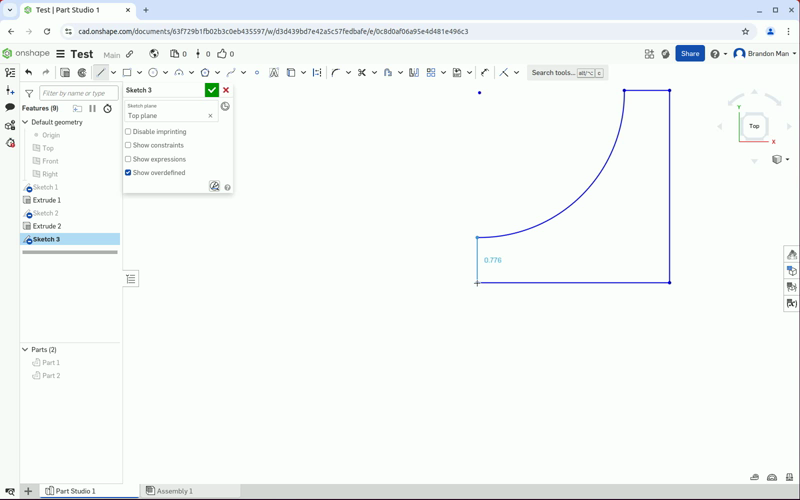
scroll(-6)
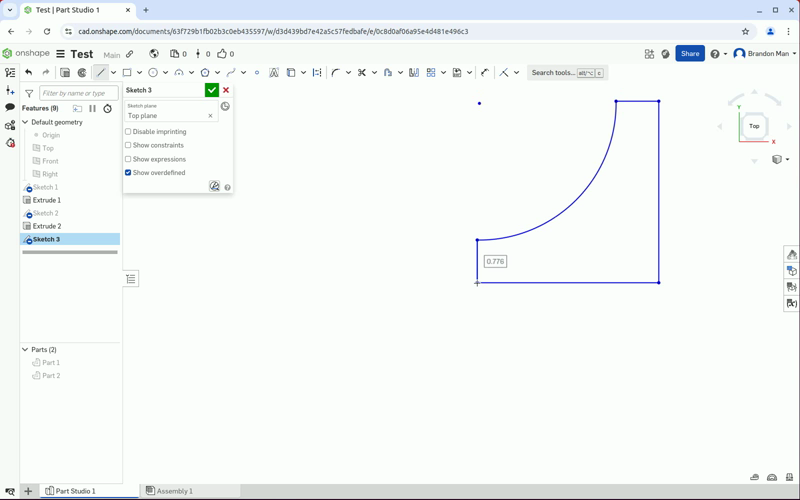
scroll(-6)
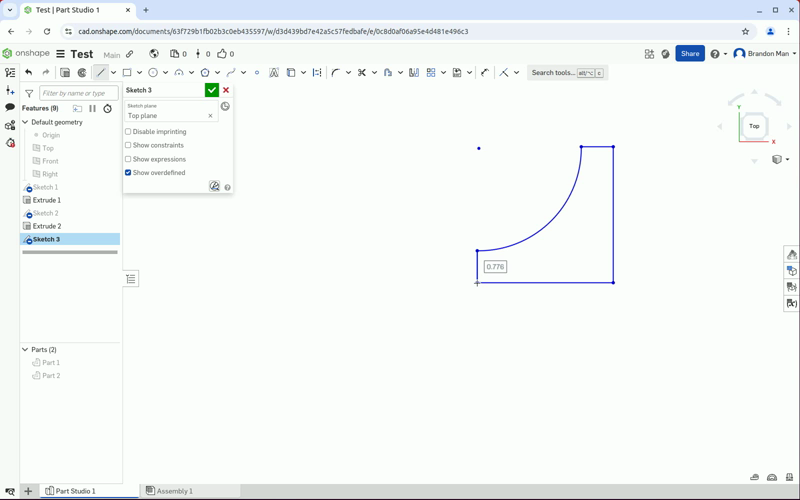
scroll(-6)
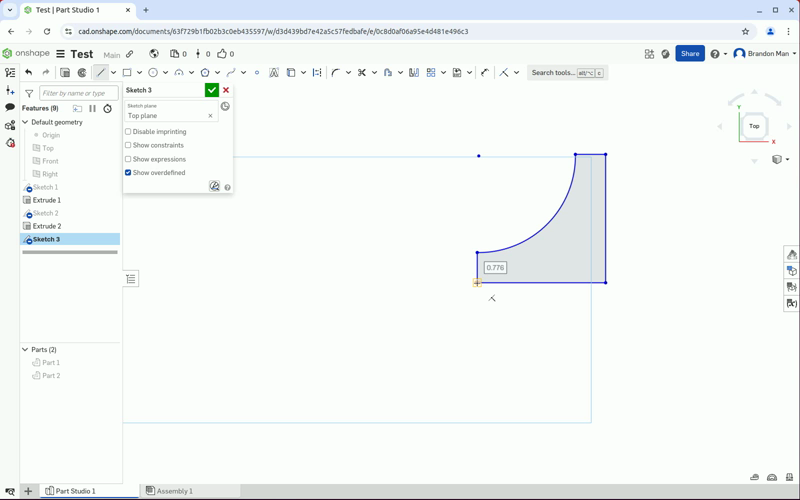
scroll(-6)
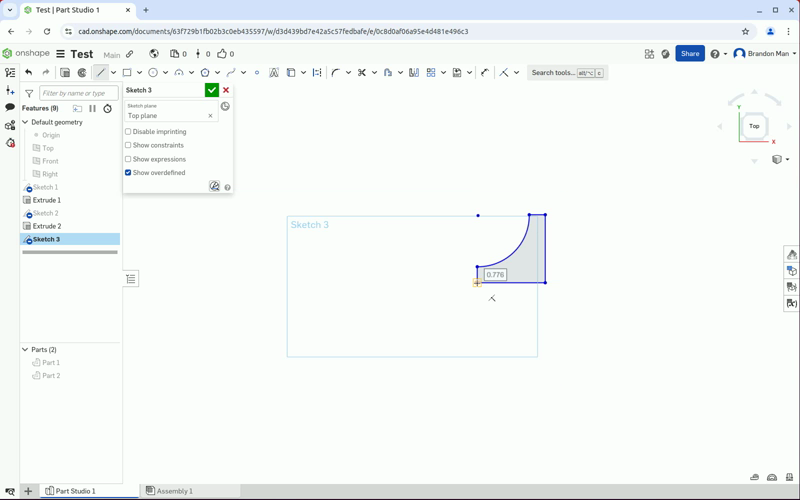
scroll(-6)
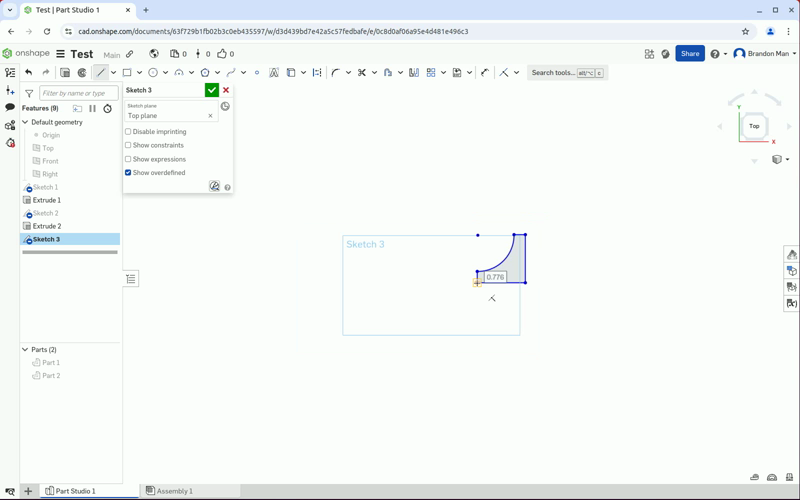
scroll(-6)
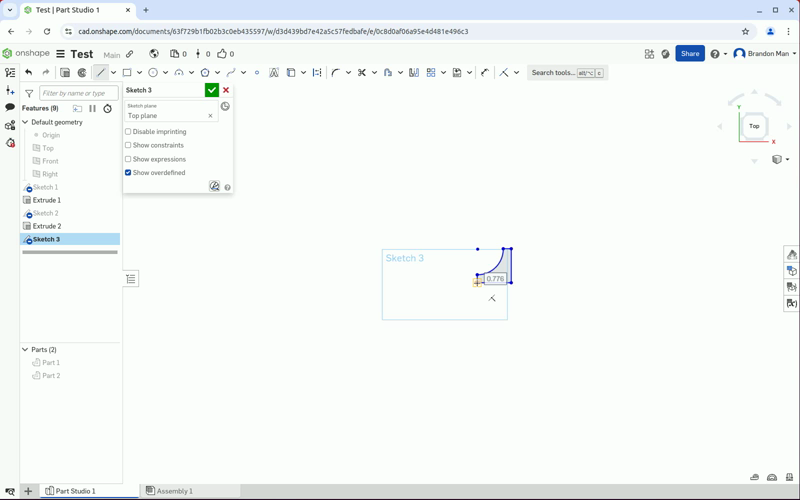
scroll(-6)
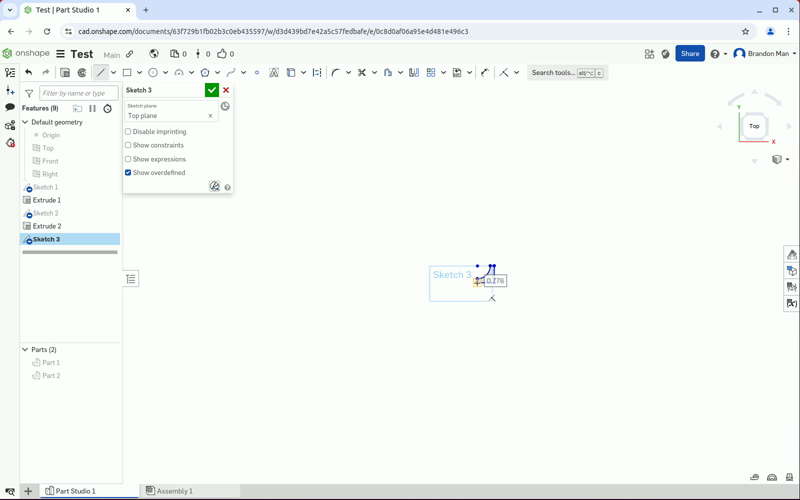
key(esc)
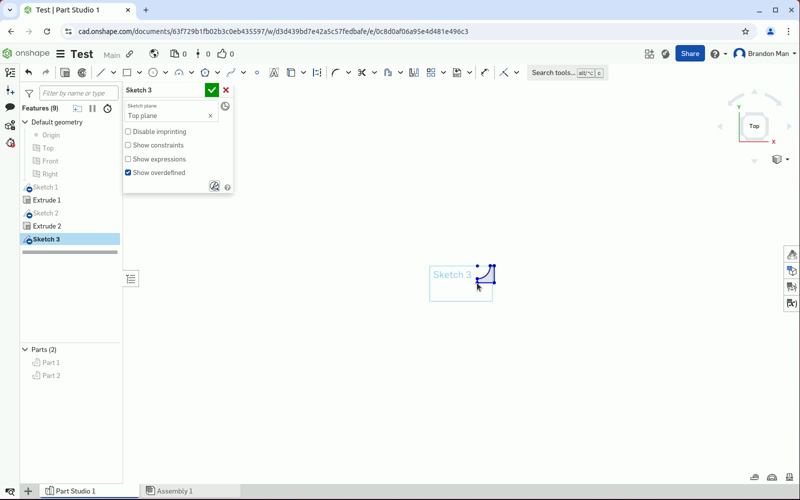
mouse_move(490, 267)
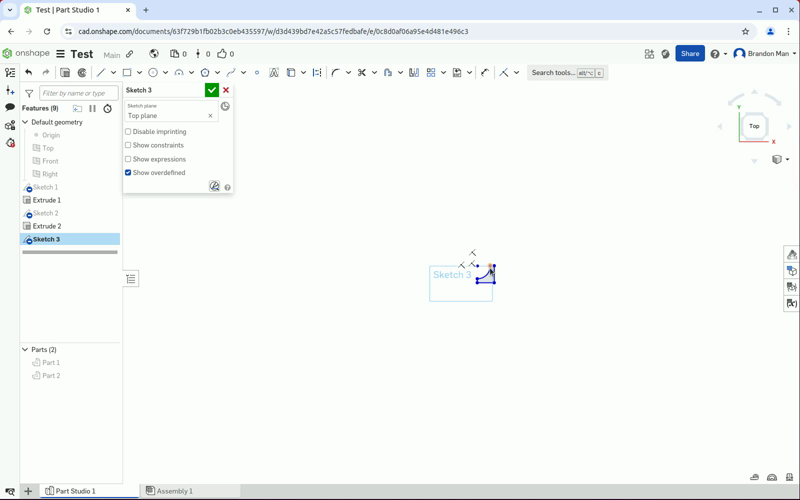
scroll(6)
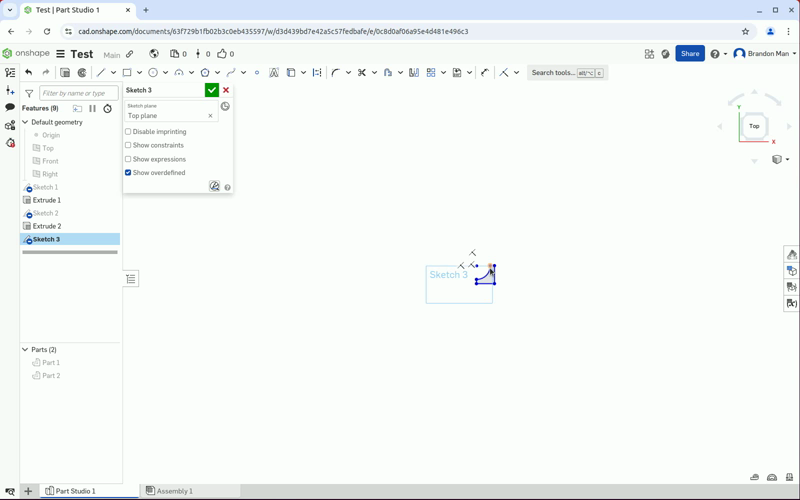
scroll(6)
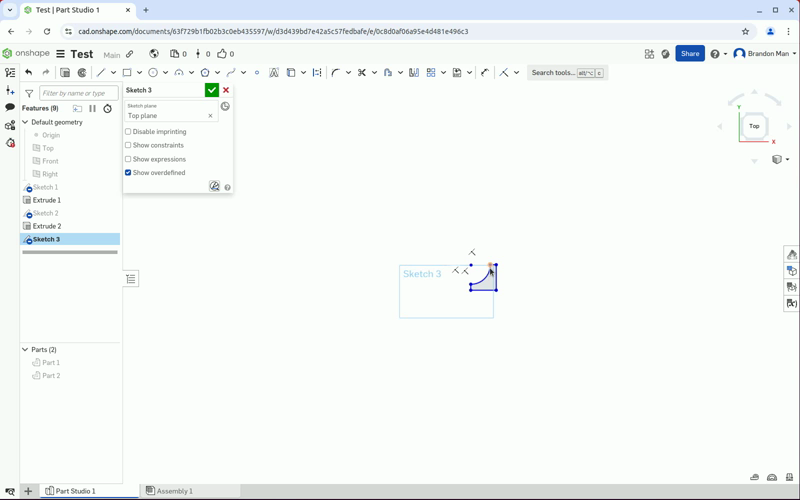
scroll(6)
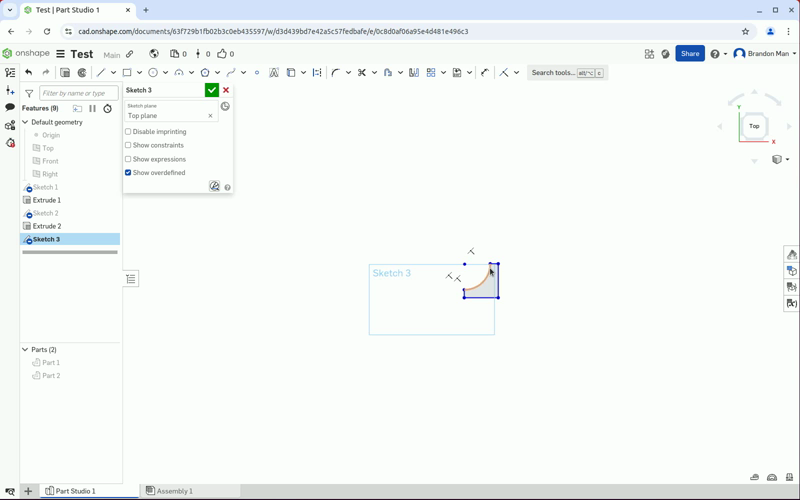
scroll(6)
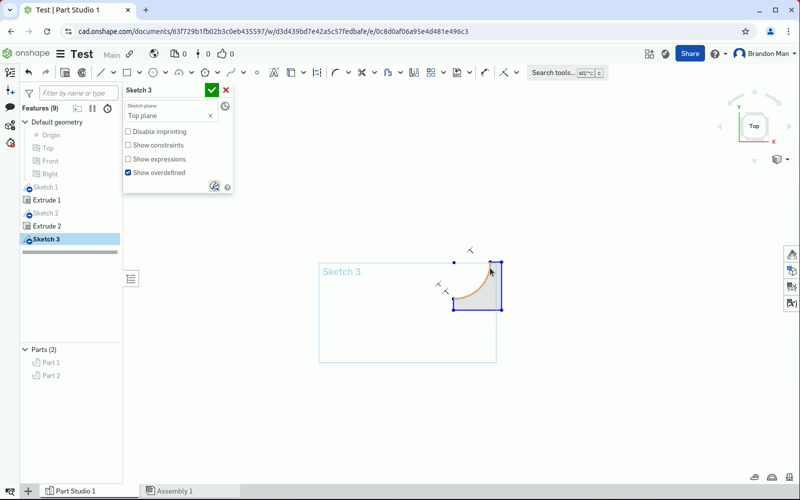
scroll(6)
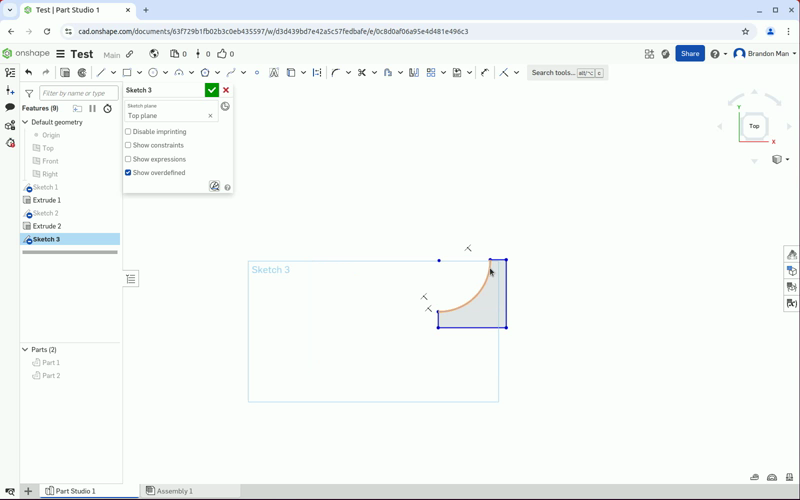
scroll(6)
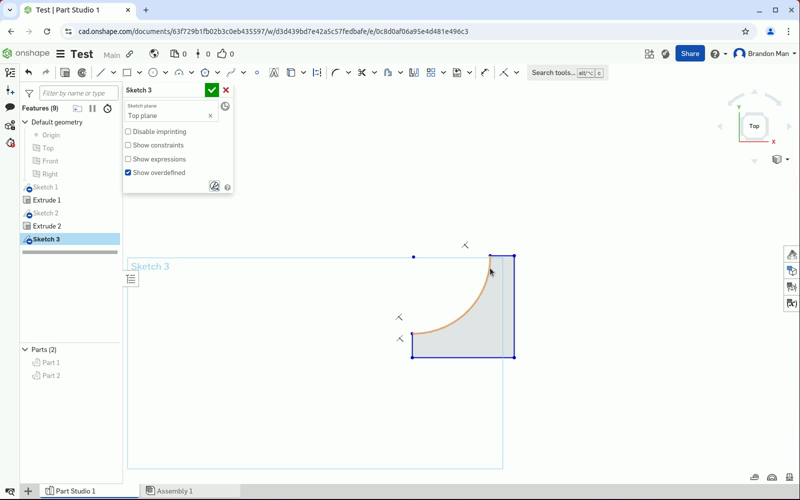
scroll(6)
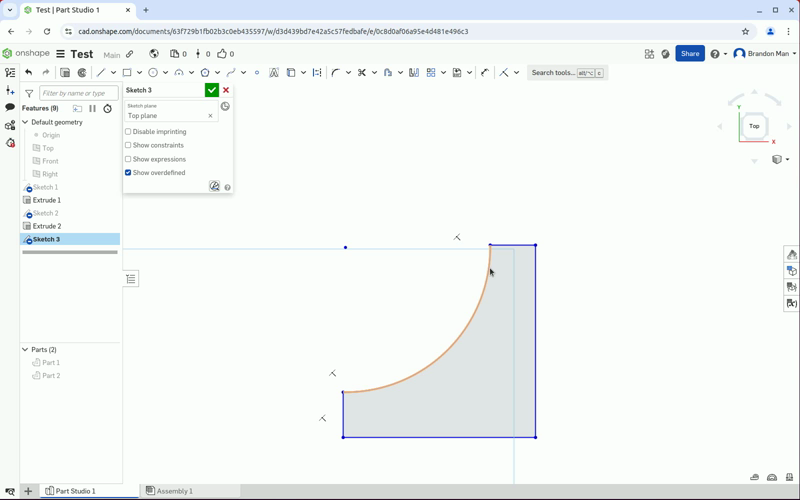
click(490, 267)
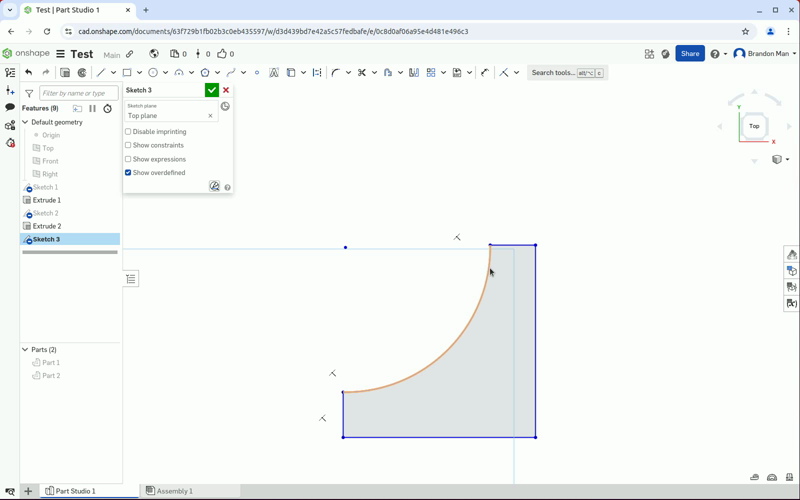
scroll(-6)
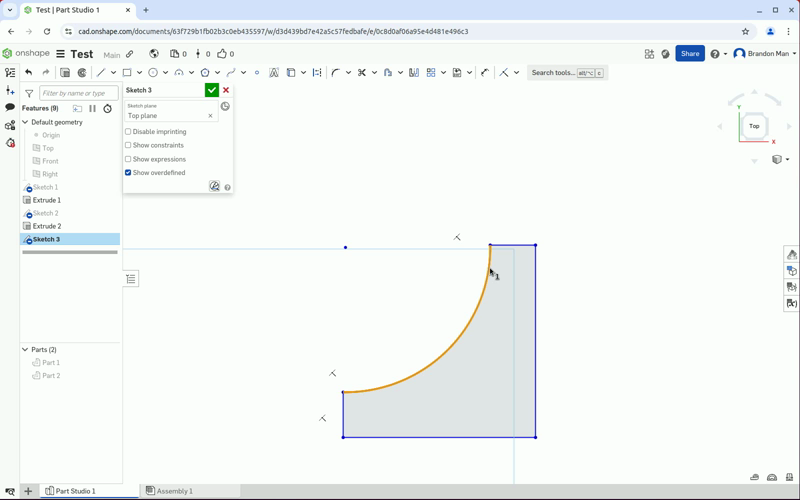
scroll(-6)
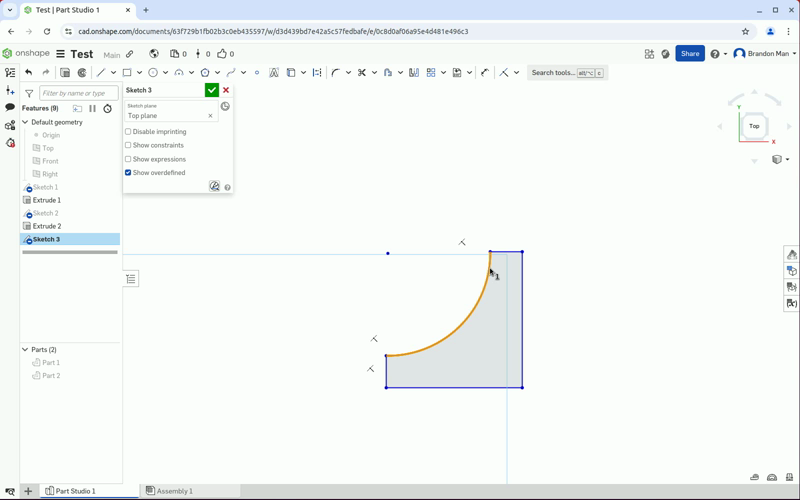
scroll(-6)
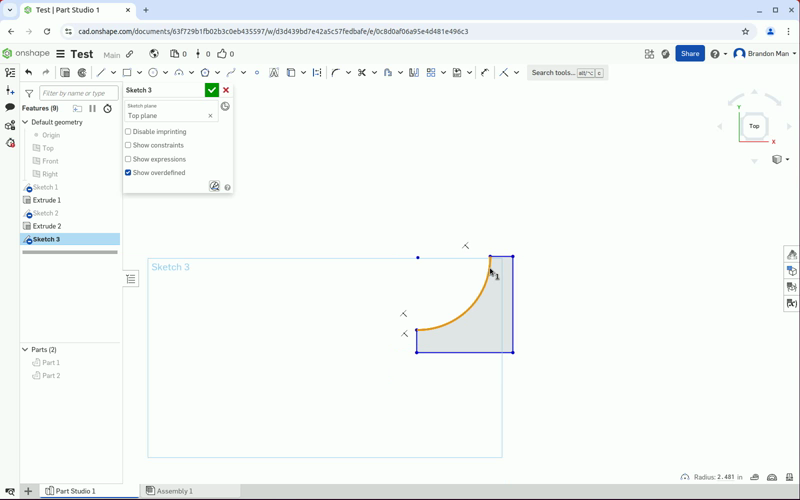
scroll(-6)
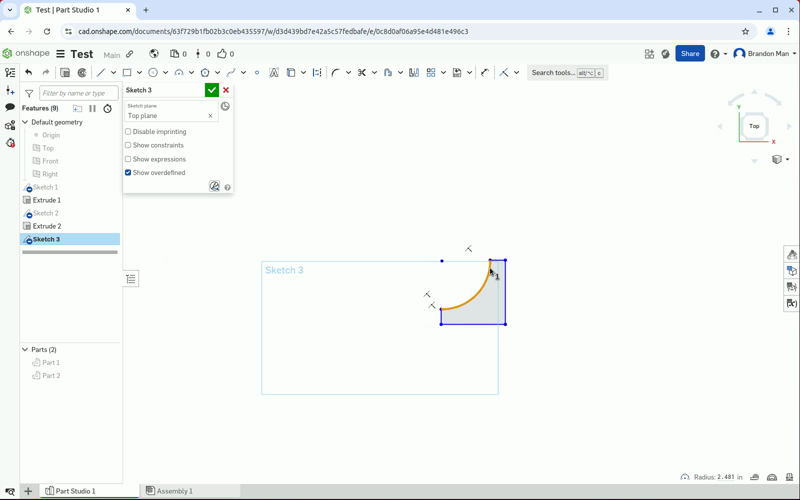
scroll(-6)
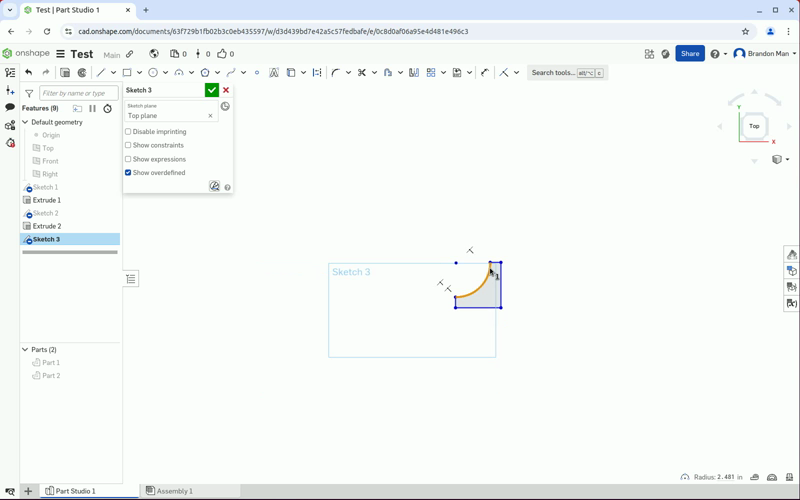
scroll(-6)
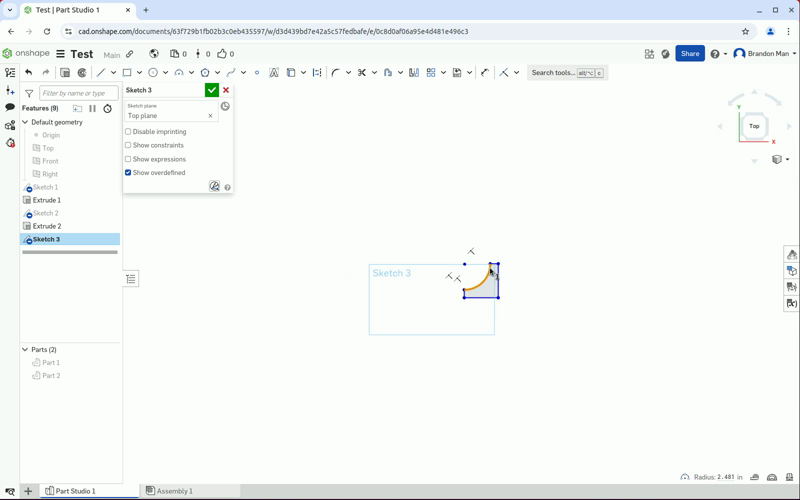
scroll(-6)
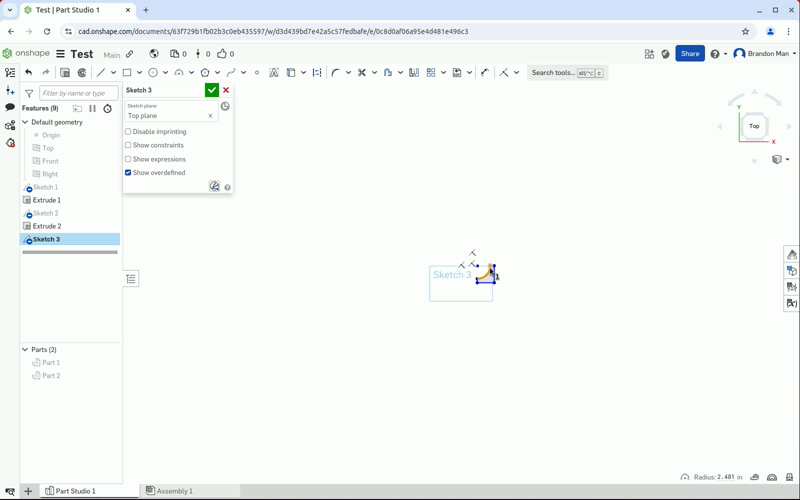
mouse_move(73, 352)
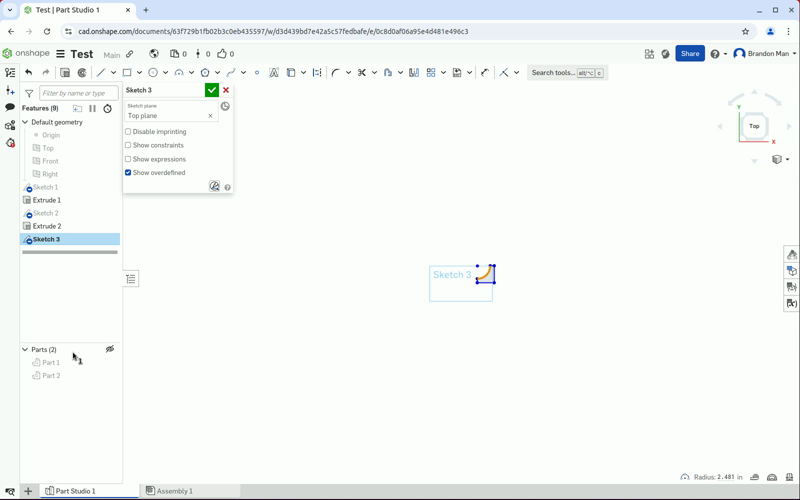
key(shift+y)
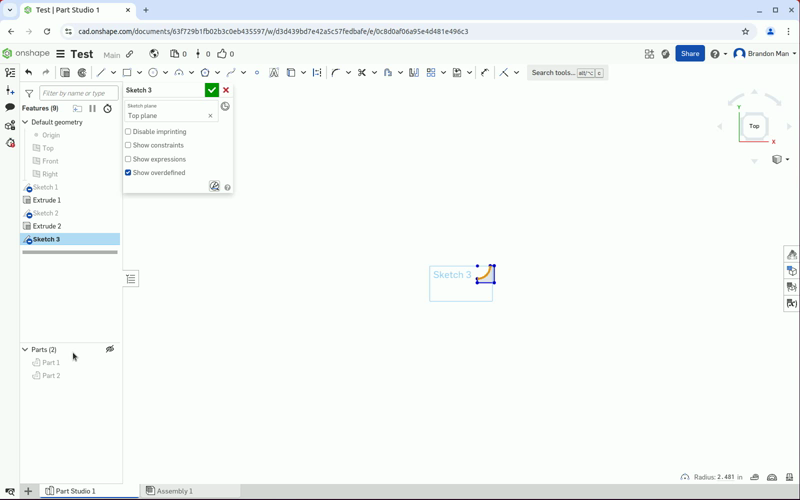
key(shift+e)
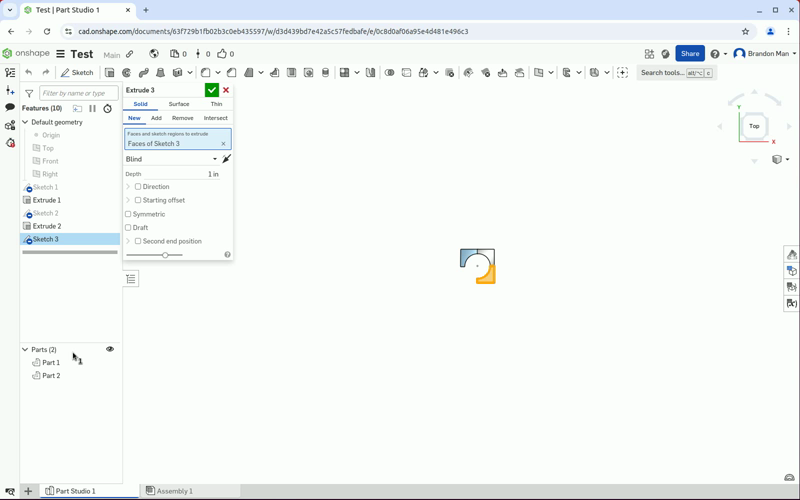
mouse_move(143, 106)
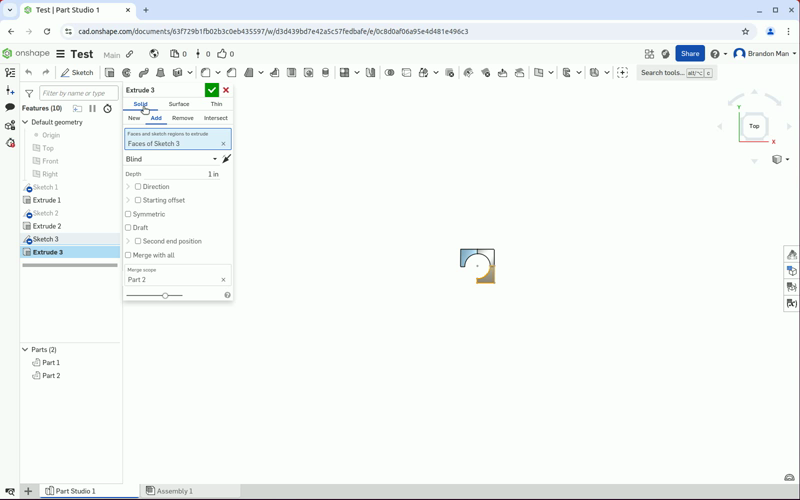
click(143, 106)
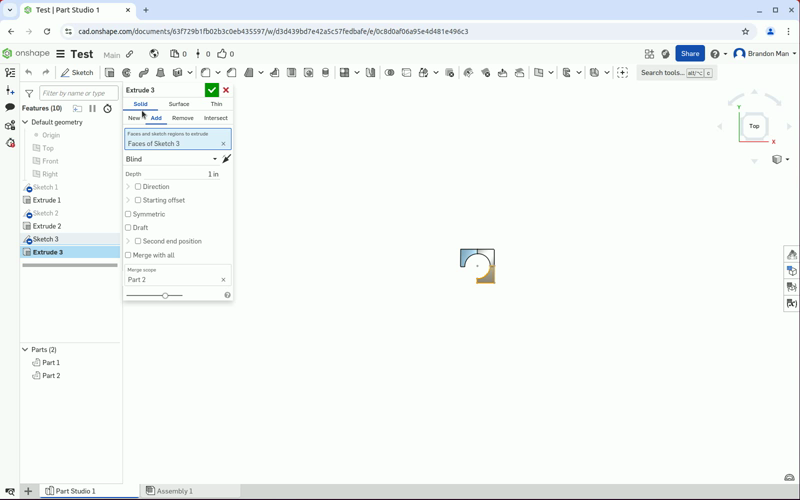
mouse_move(137, 120)
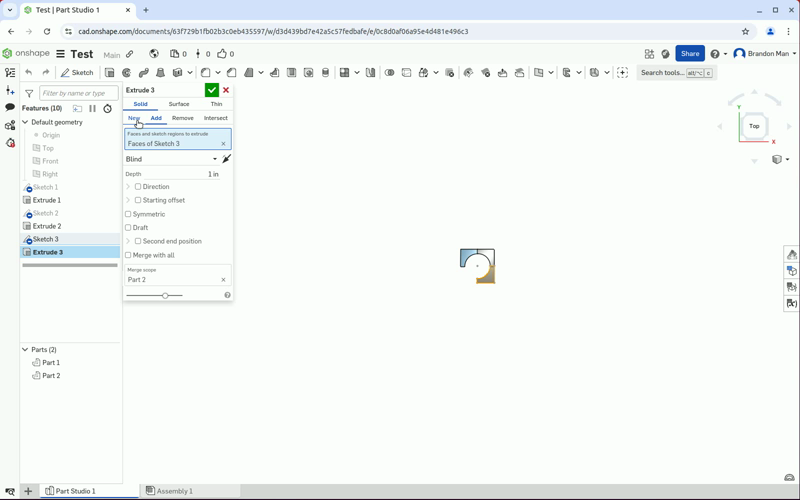
click(137, 120)
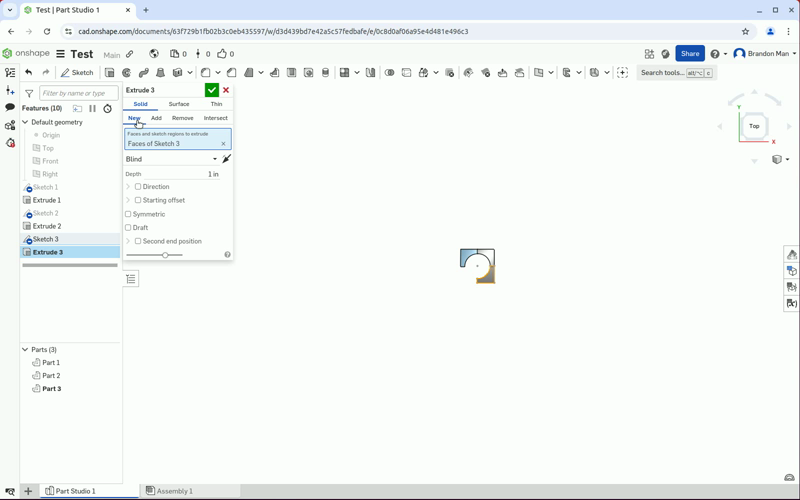
key(tab, 4)
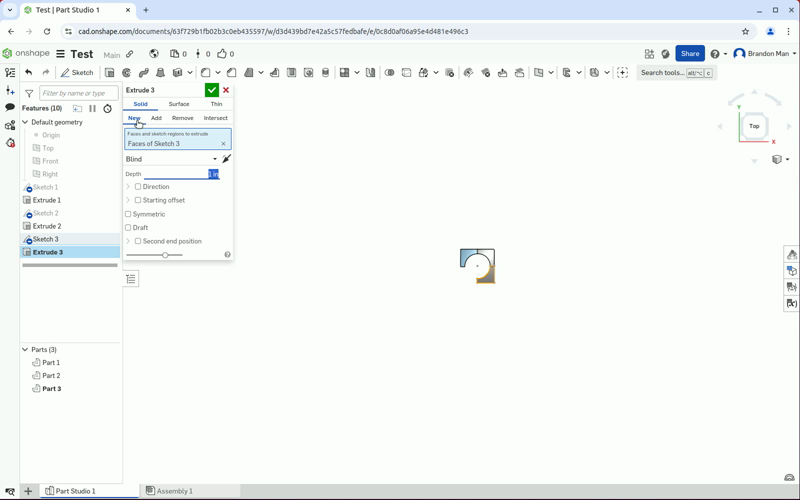
text(9.147)
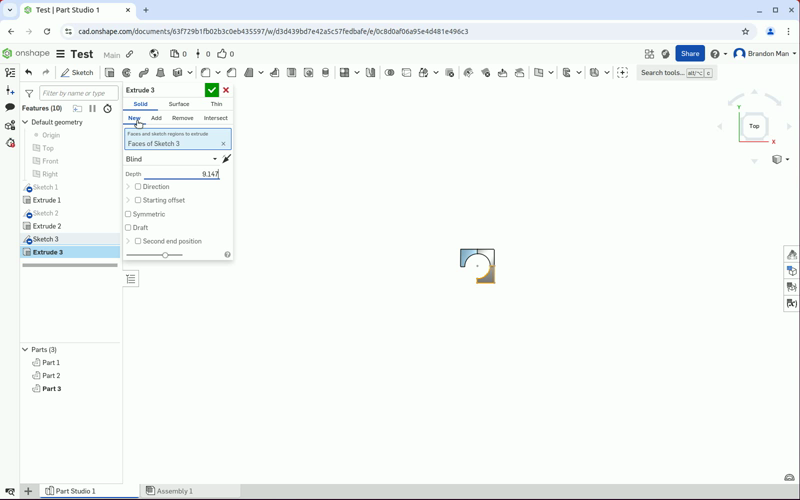
key(enter)
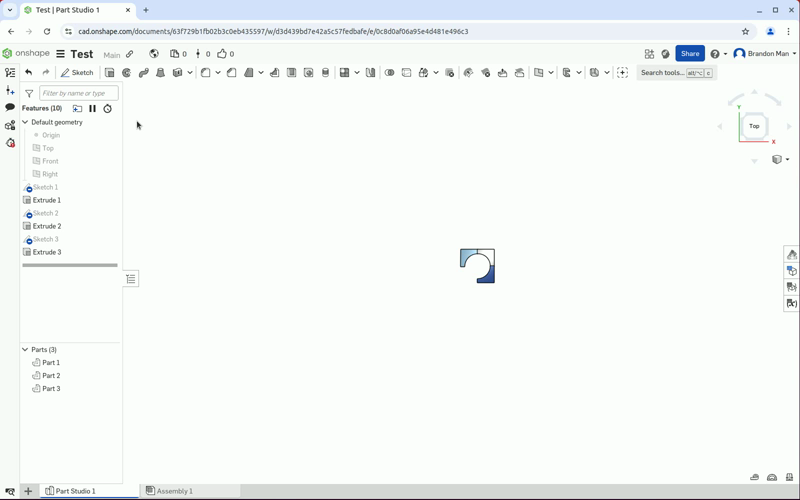
key(shift+h)
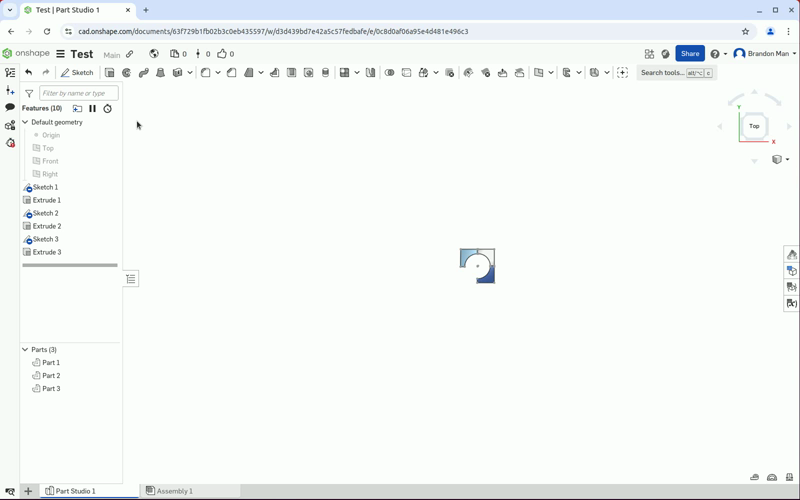
key(shift+h)
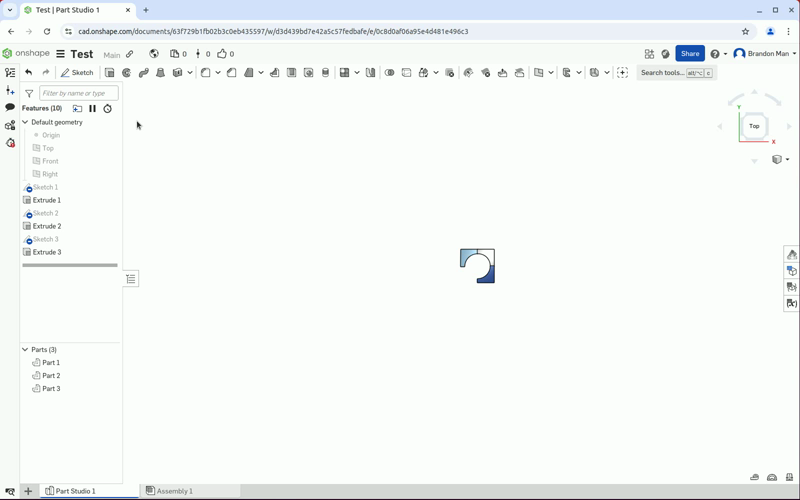
mouse_move(73, 189)
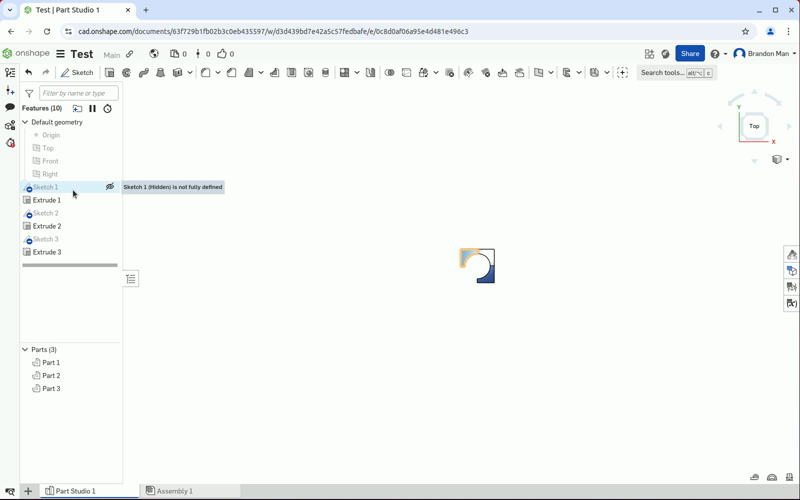
click(73, 189)
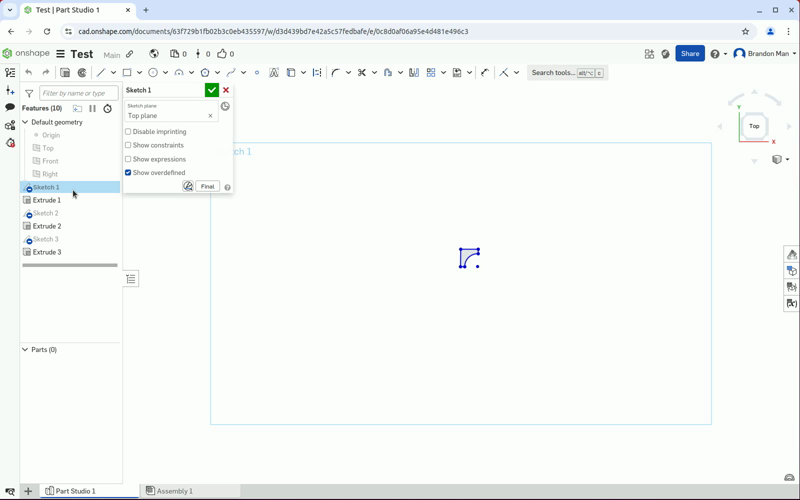
mouse_move(229, 92)
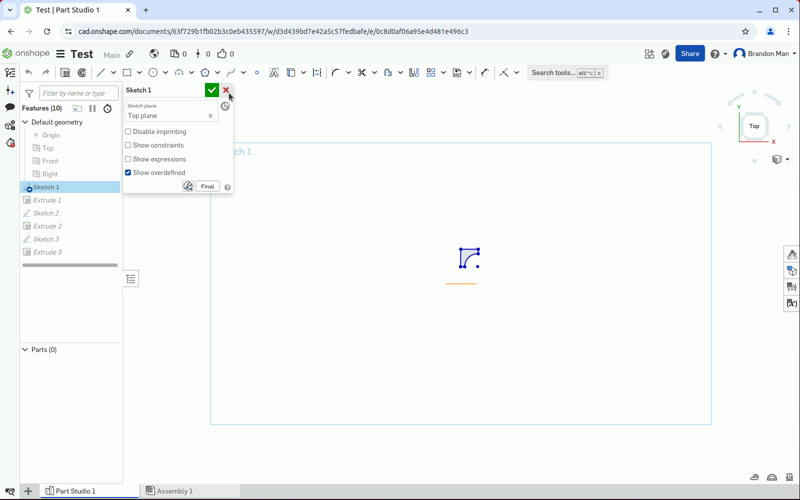
click(229, 92)
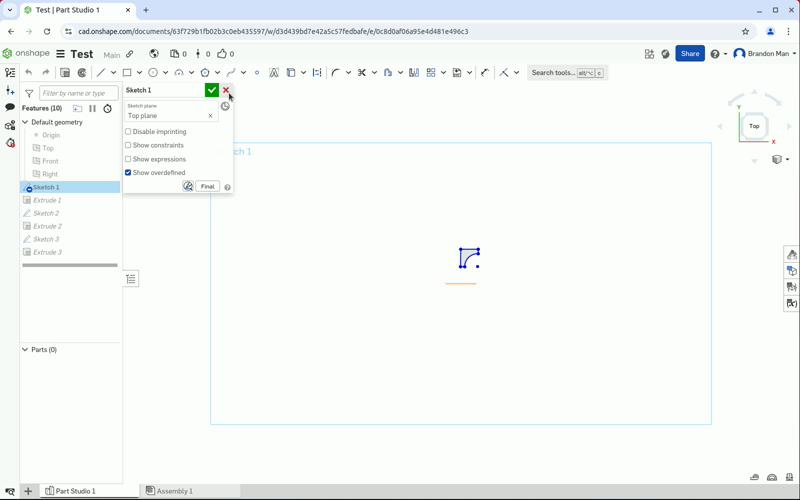
key(shift+s)
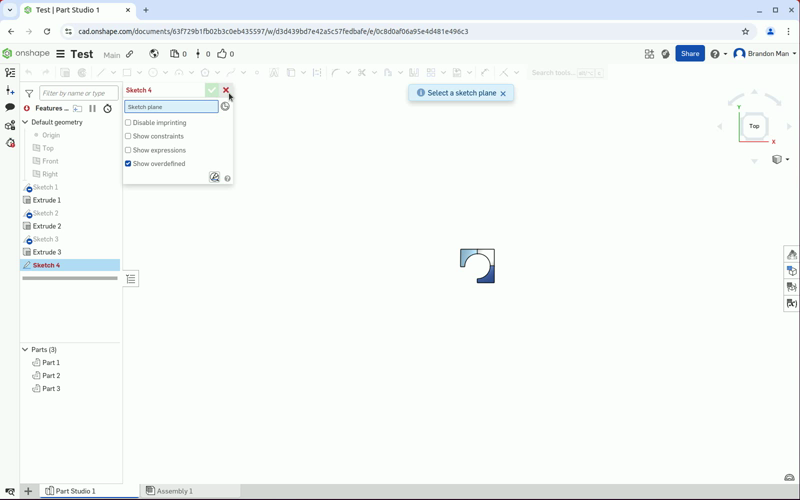
mouse_move(73, 150)
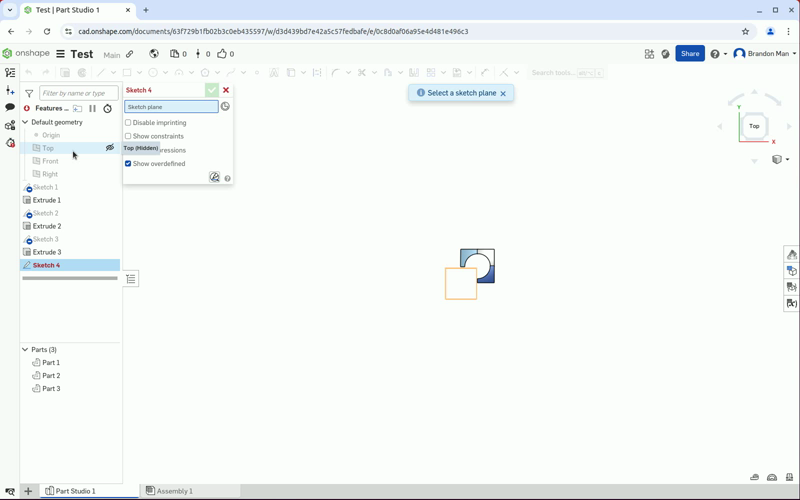
click(73, 150)
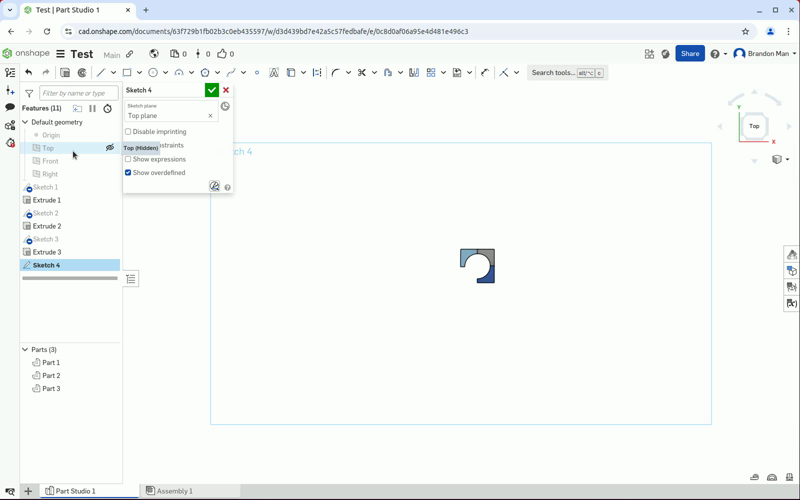
mouse_move(73, 352)
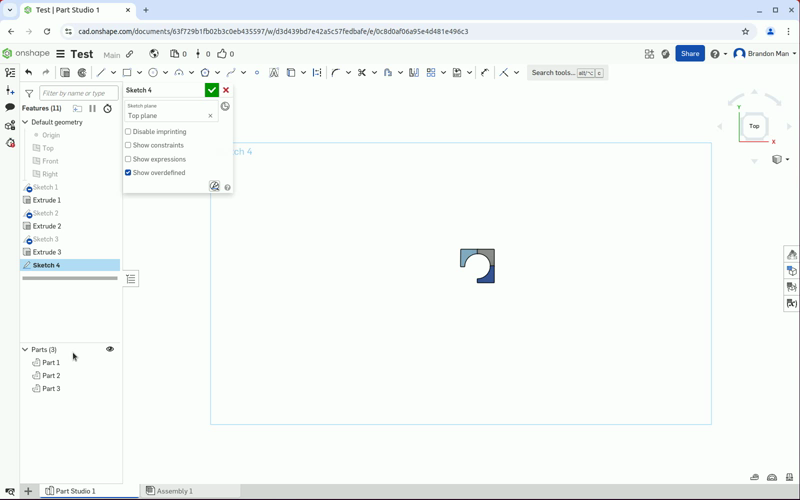
key(y)
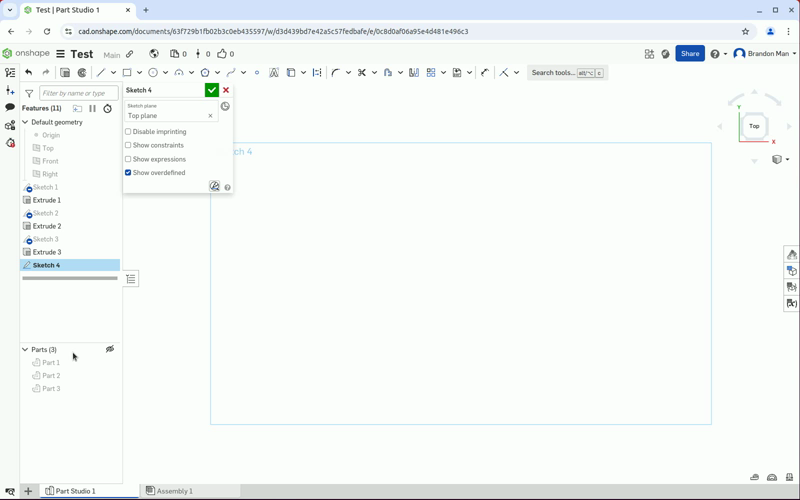
key(l)
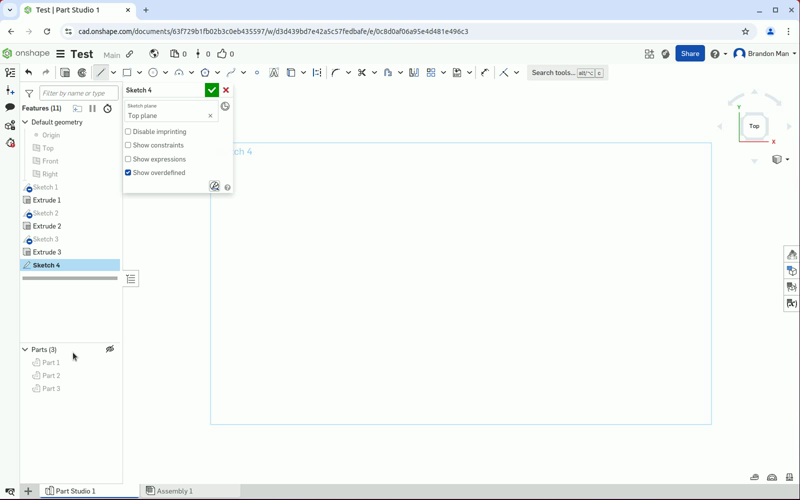
key_down(shift)
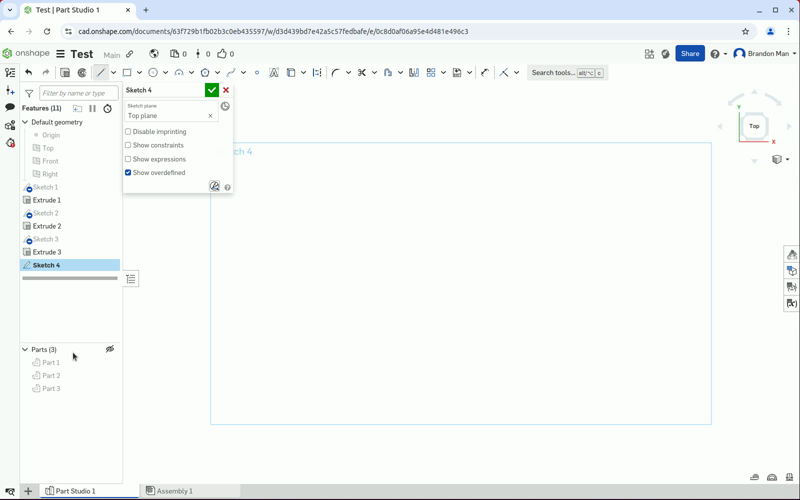
mouse_move(460, 282)
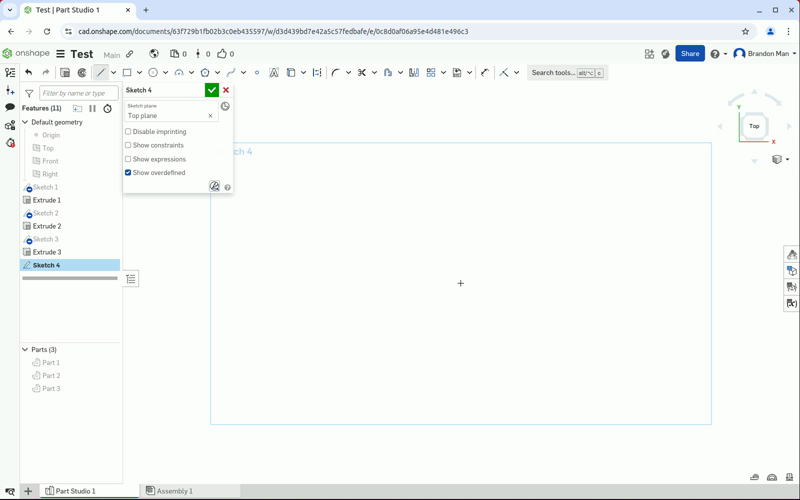
click(460, 282)
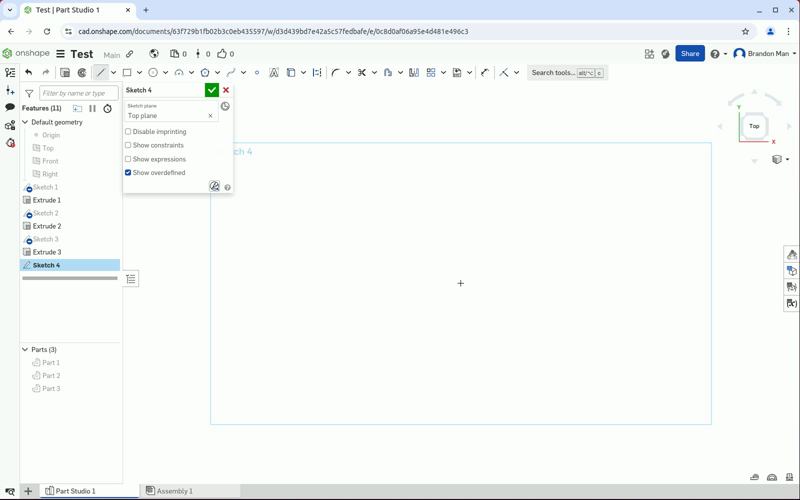
key_up(shift)
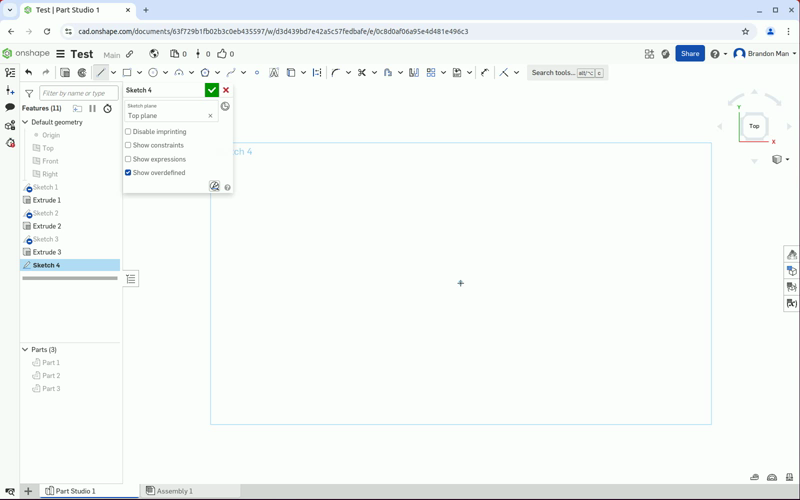
key_down(shift)
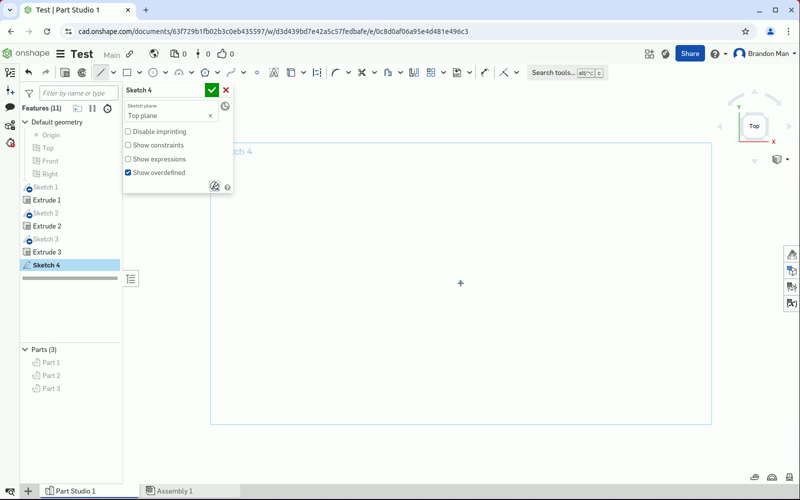
mouse_move(490, 282)
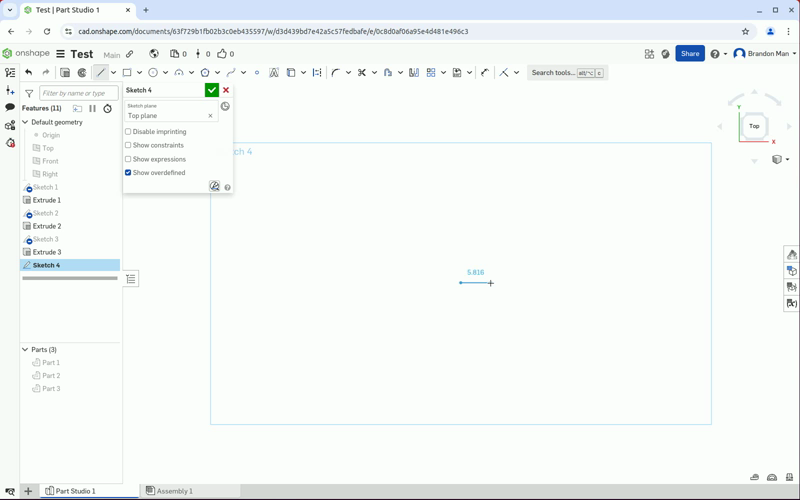
mouse_move(478, 282)
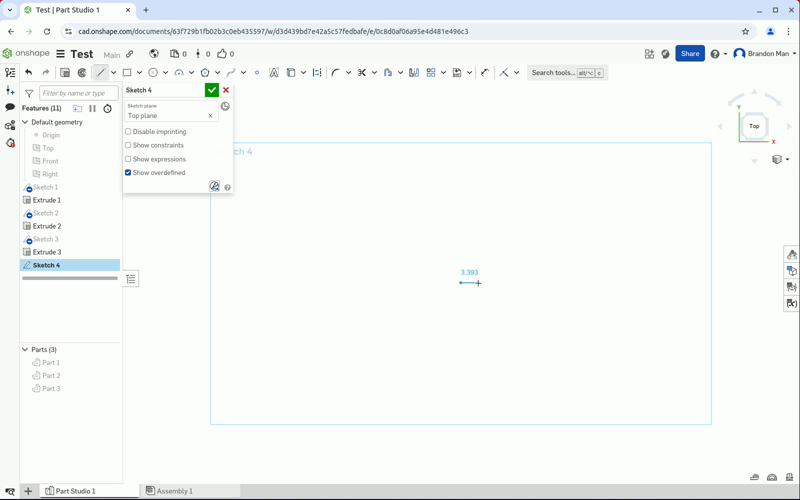
click(478, 282)
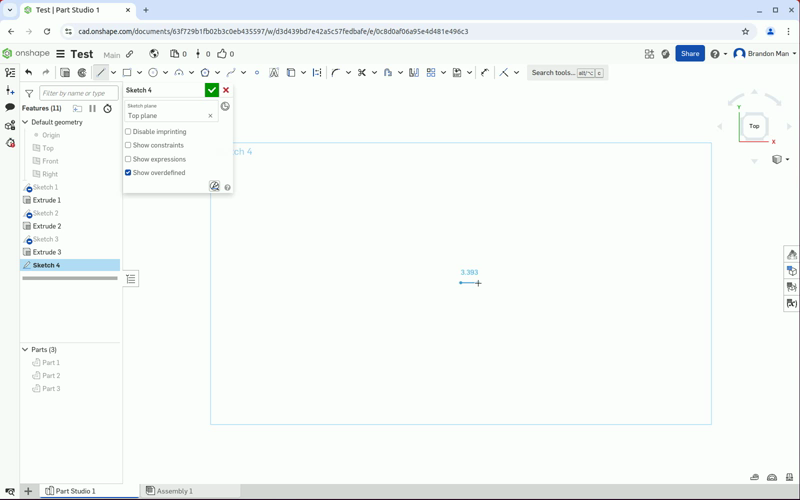
key_up(shift)
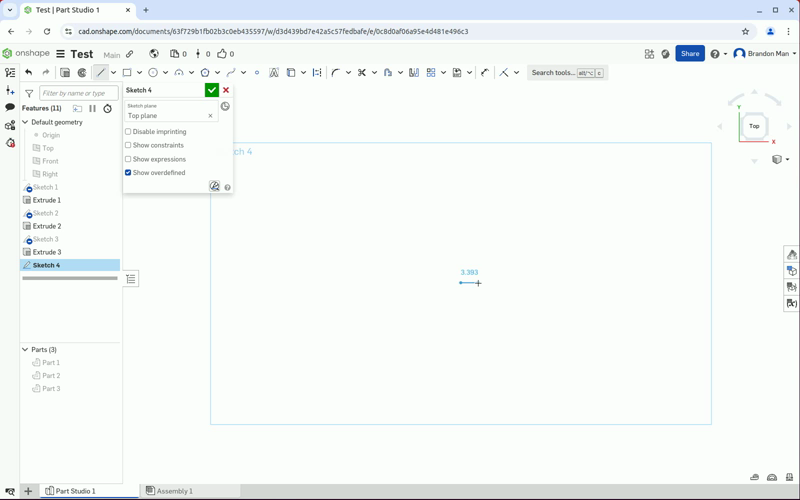
key_down(shift)
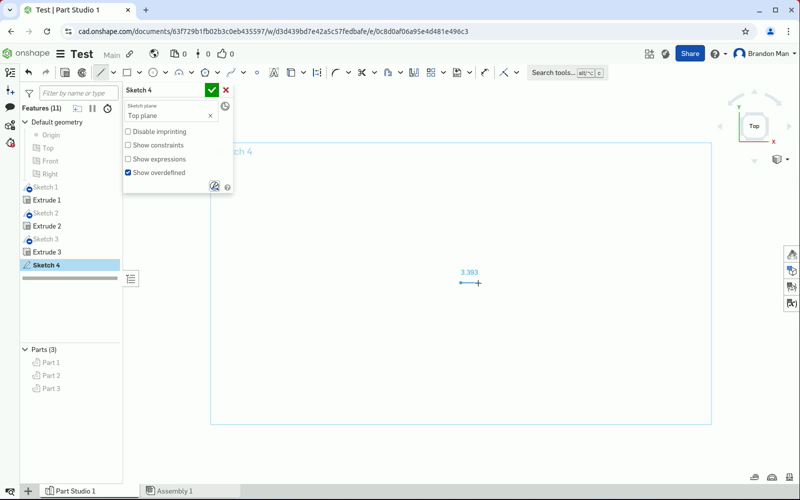
mouse_move(508, 282)
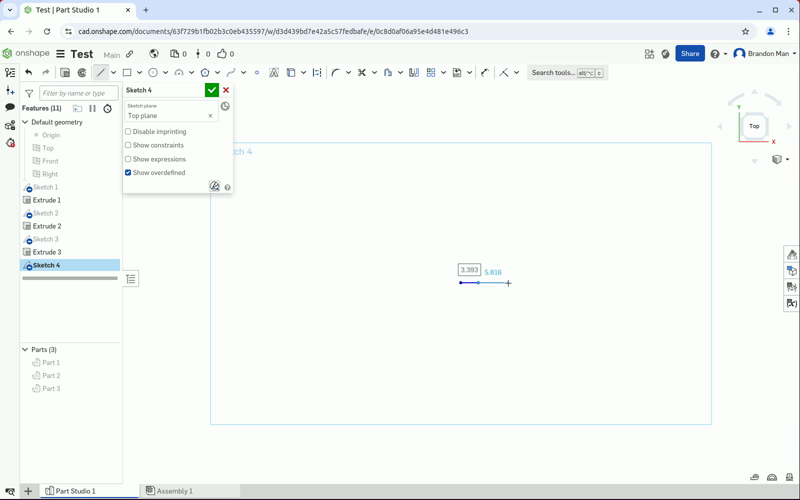
mouse_move(478, 278)
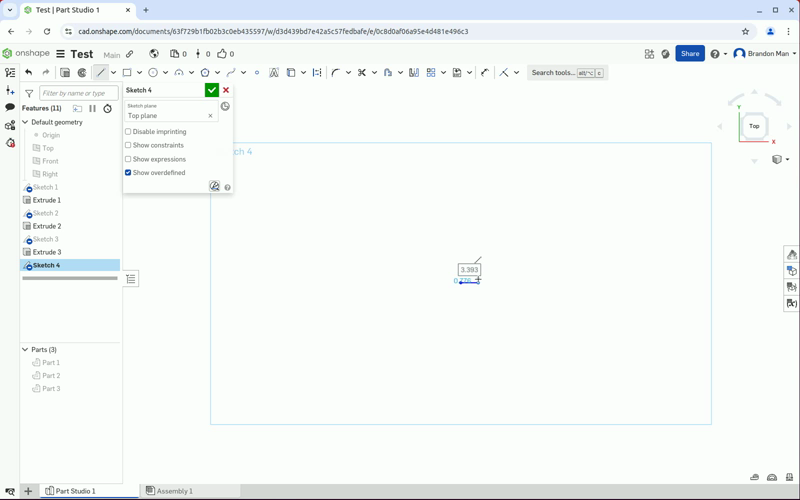
scroll(6)
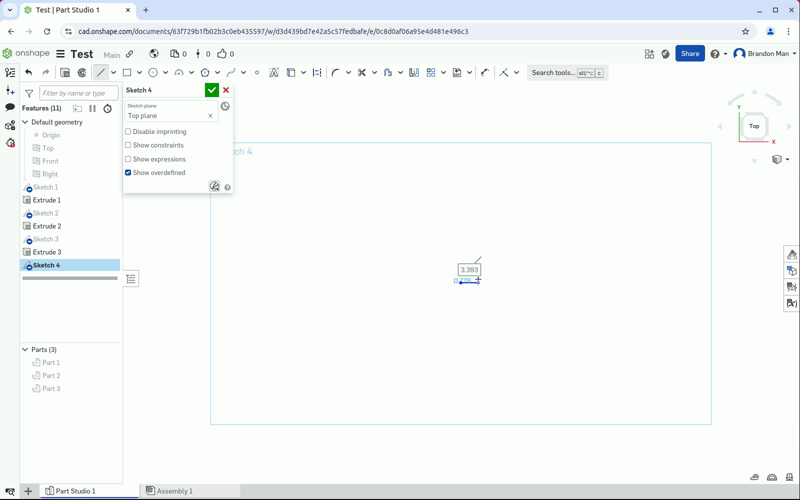
scroll(6)
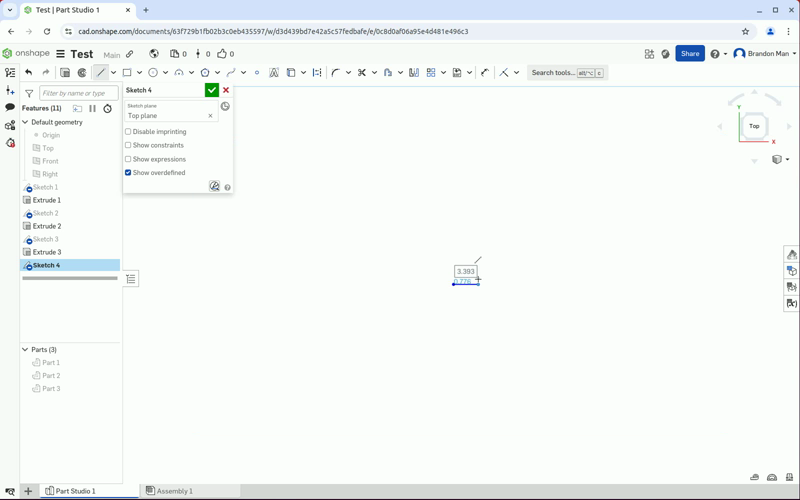
scroll(6)
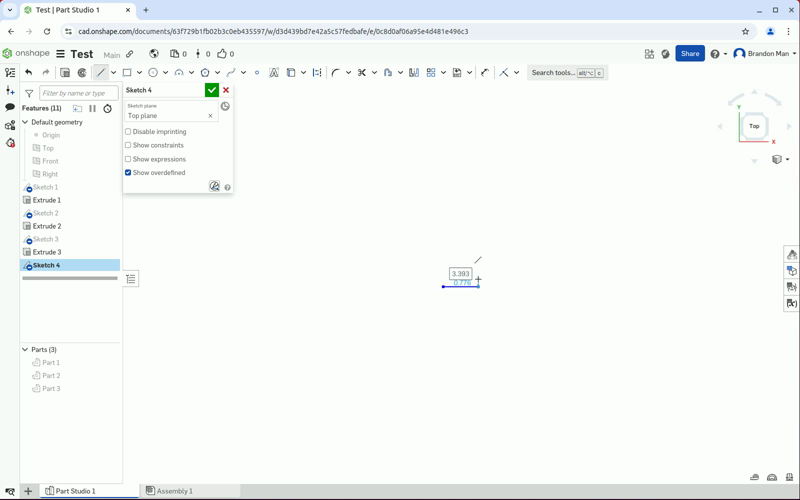
scroll(6)
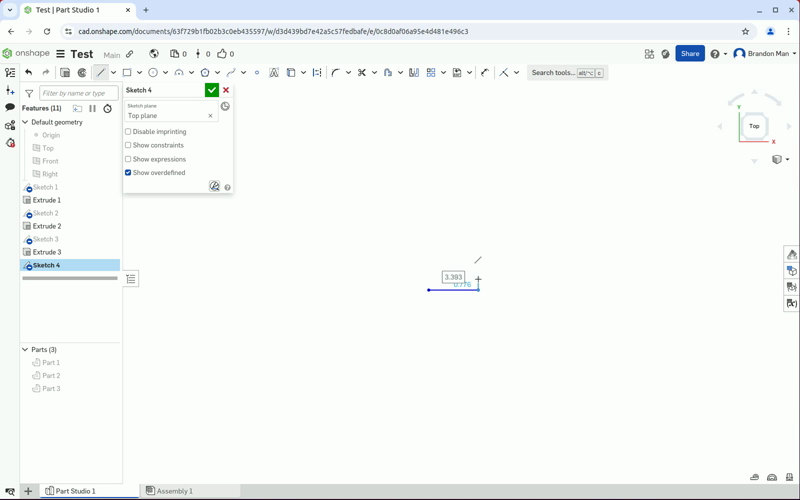
scroll(6)
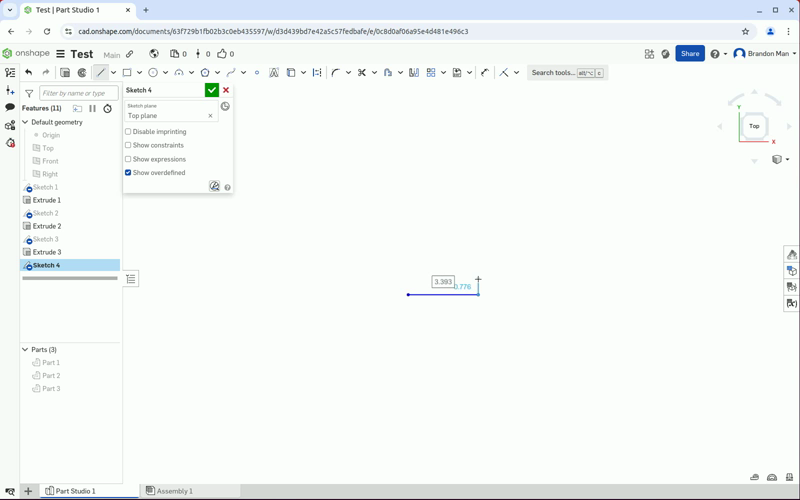
scroll(6)
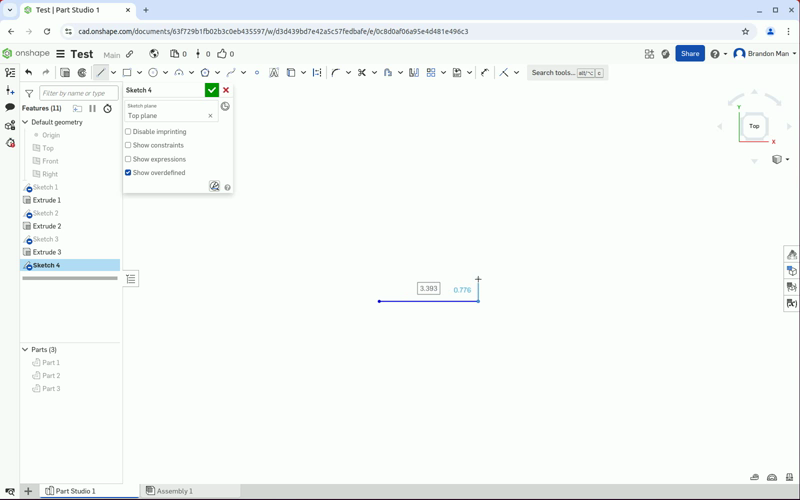
scroll(6)
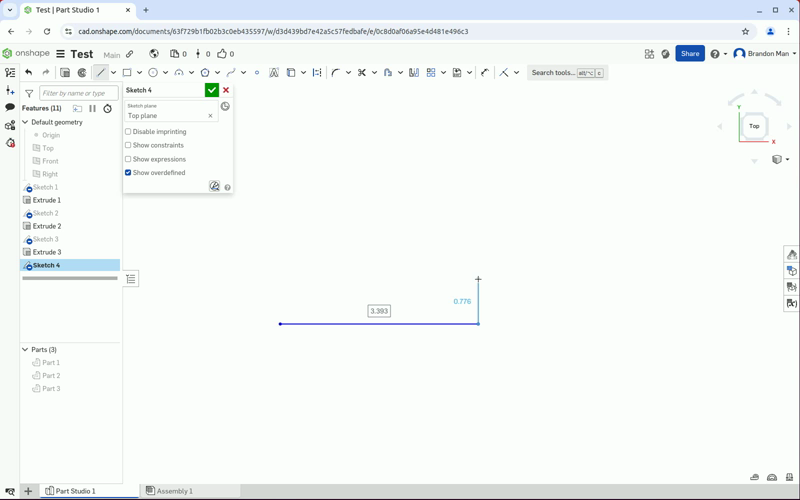
click(478, 278)
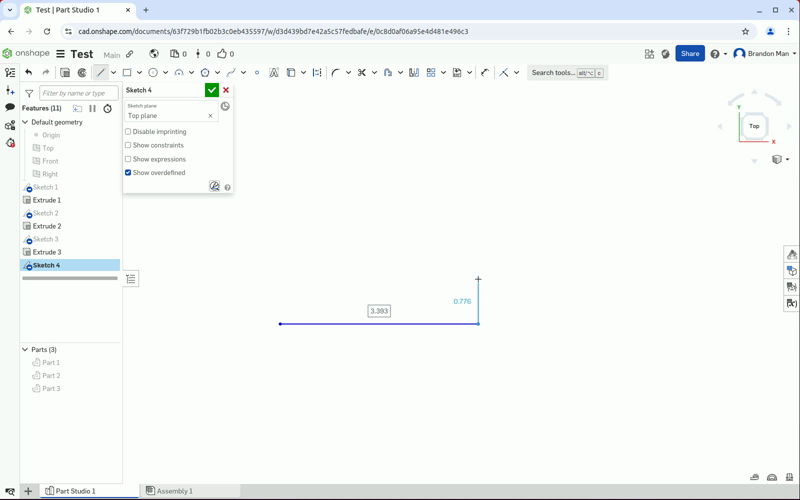
scroll(-6)
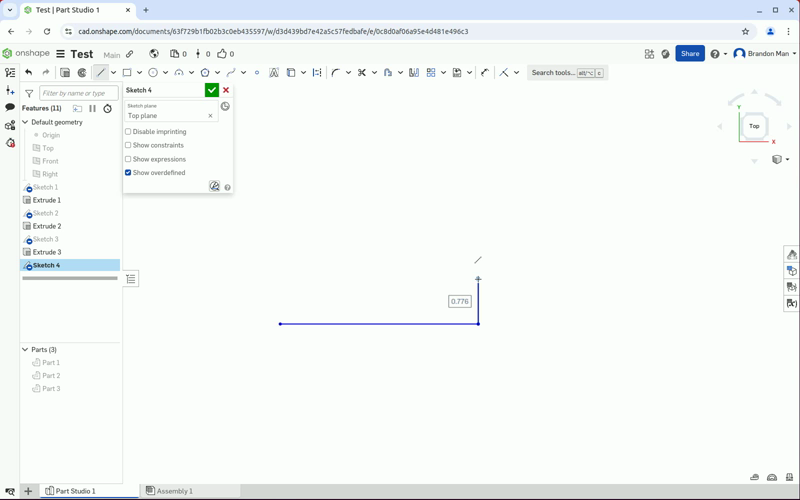
scroll(-6)
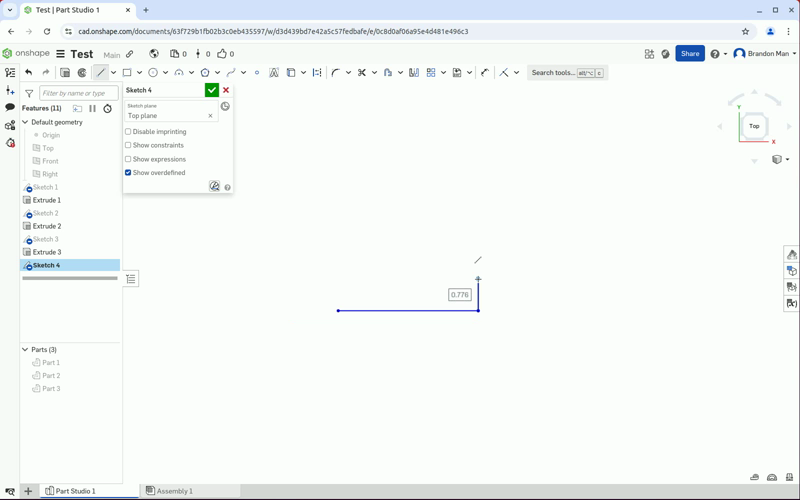
scroll(-6)
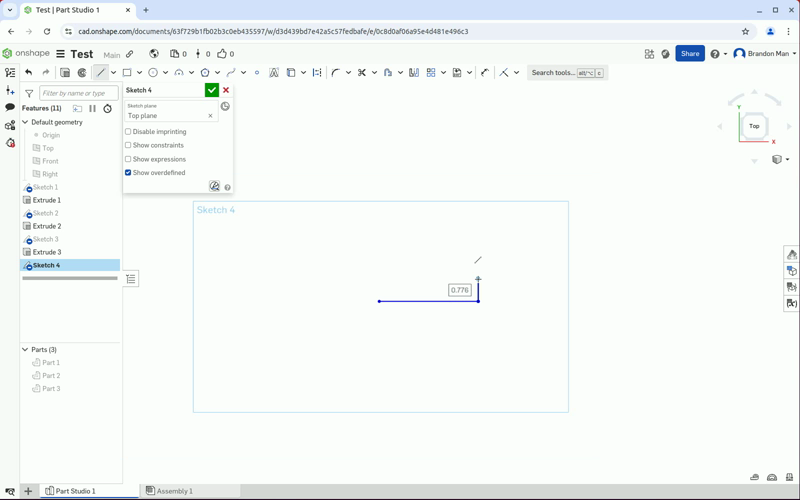
scroll(-6)
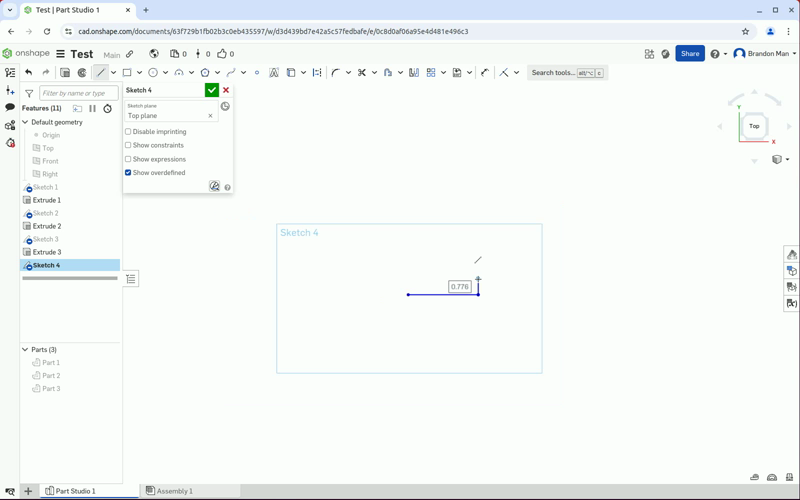
scroll(-6)
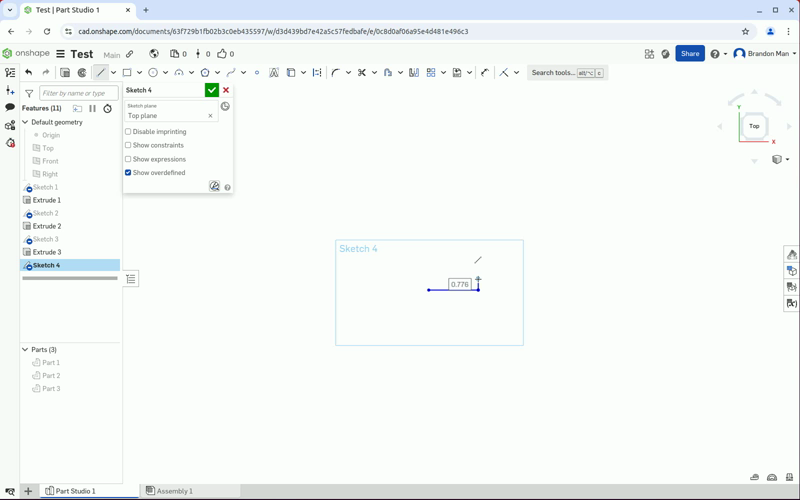
scroll(-6)
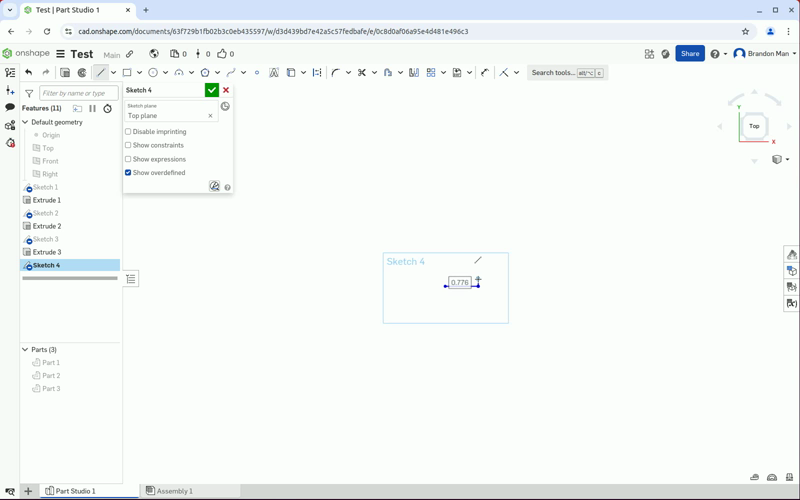
scroll(-6)
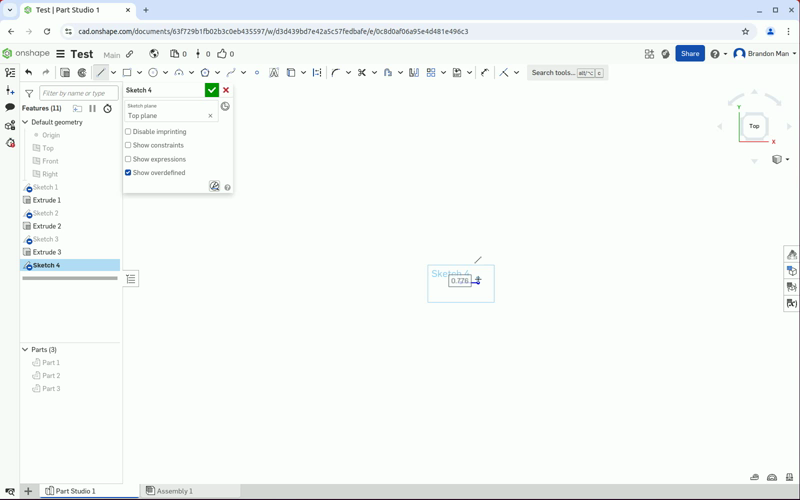
key_up(shift)
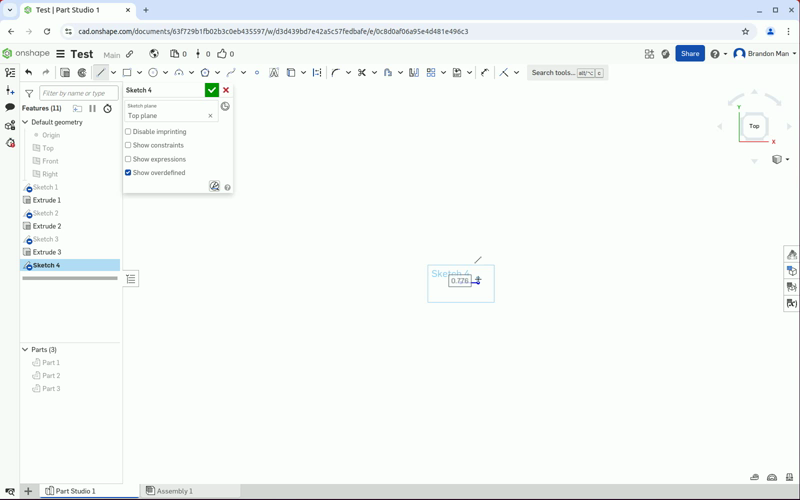
key(esc)
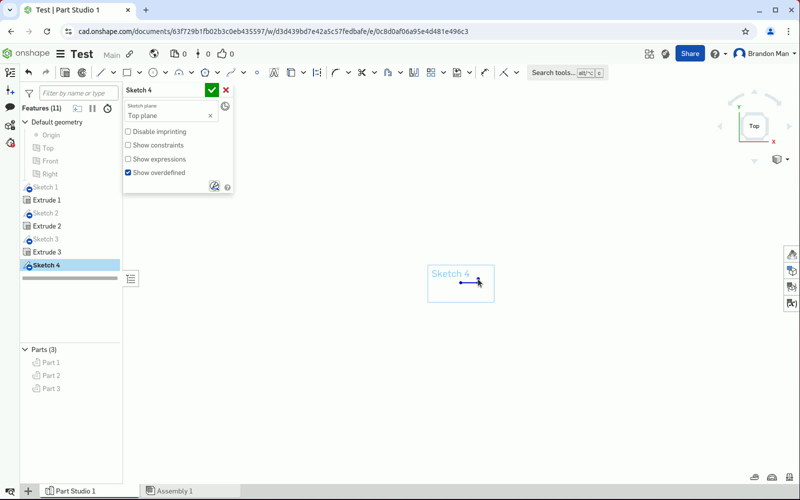
key(a)
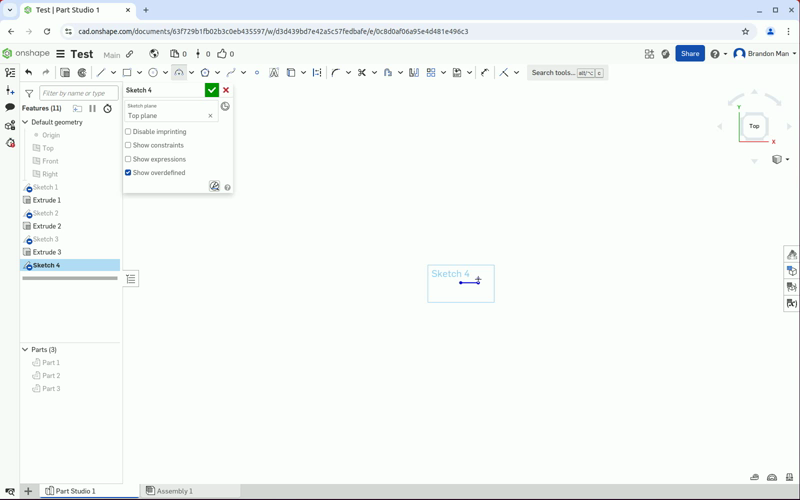
mouse_move(478, 278)
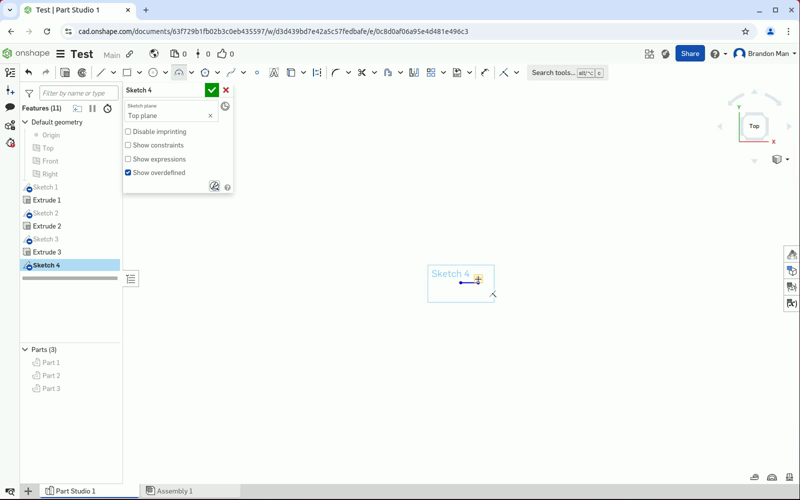
scroll(6)
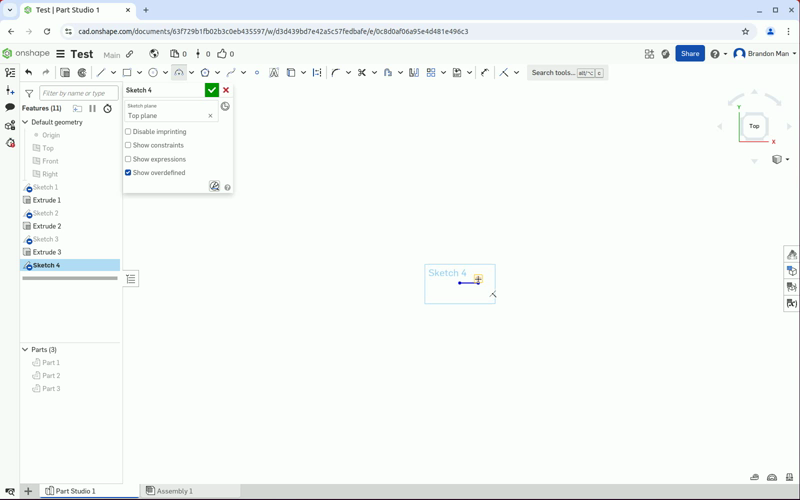
scroll(6)
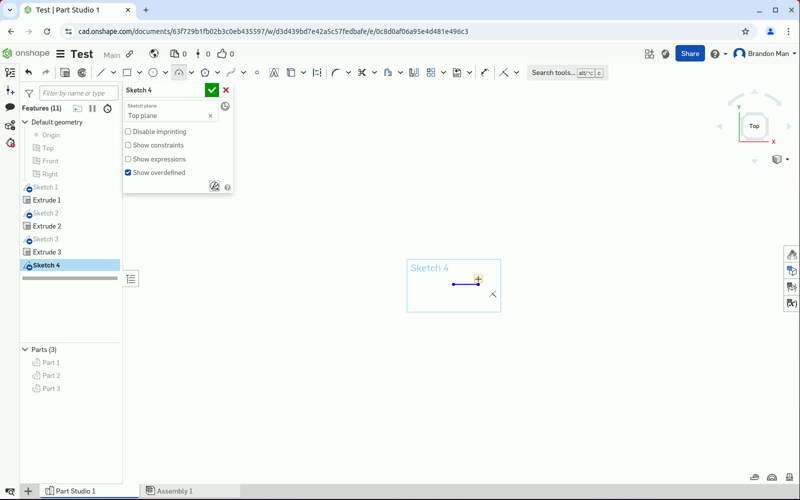
scroll(6)
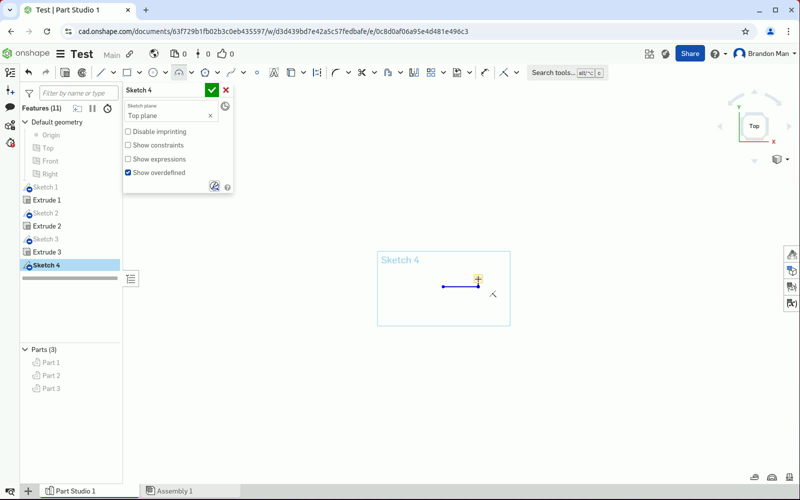
scroll(6)
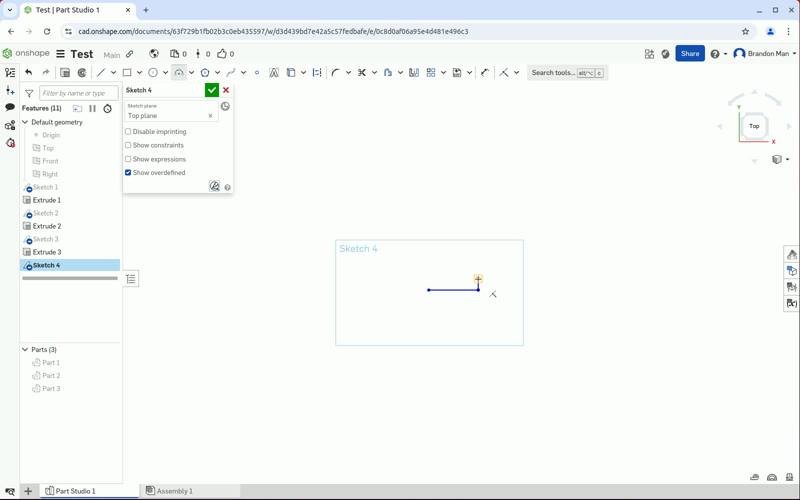
scroll(6)
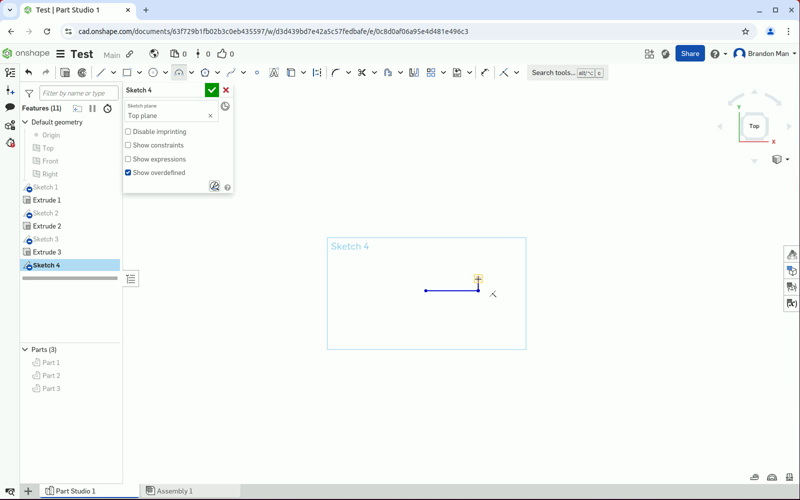
scroll(6)
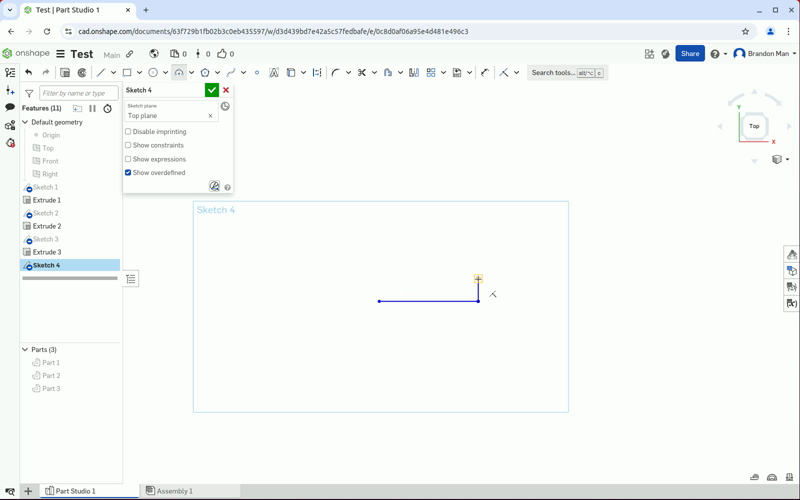
scroll(6)
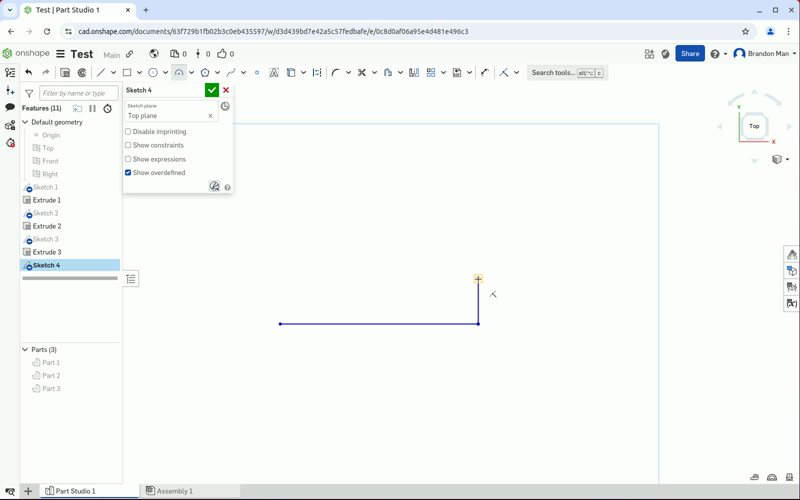
click(478, 278)
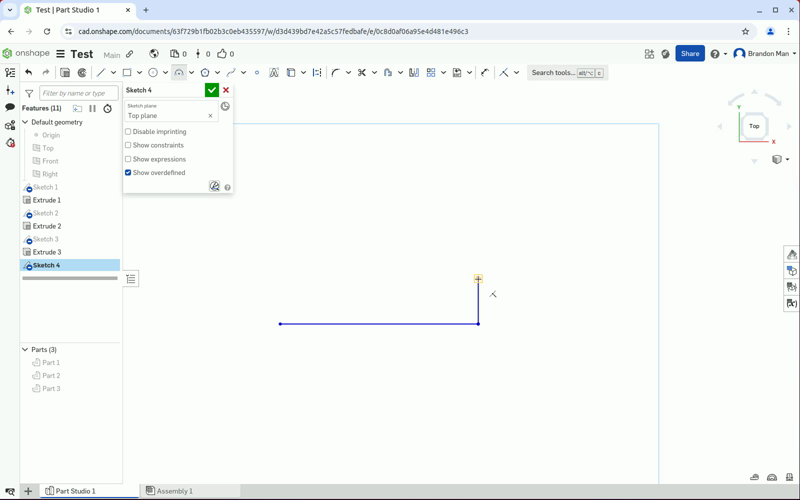
scroll(-6)
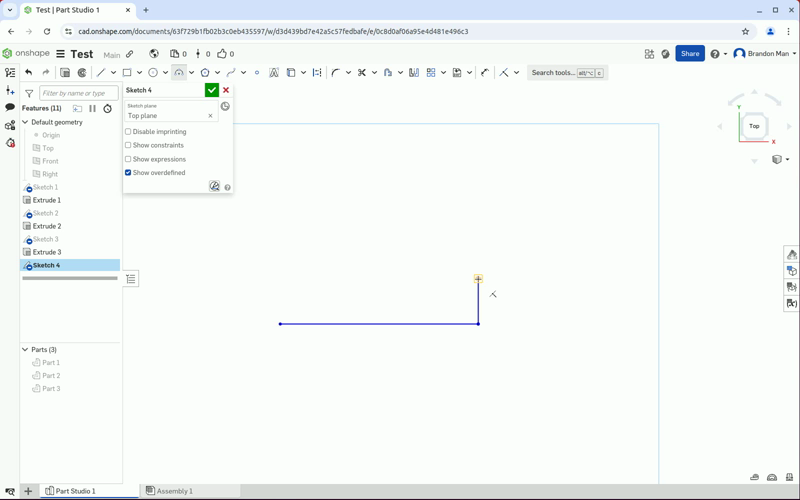
scroll(-6)
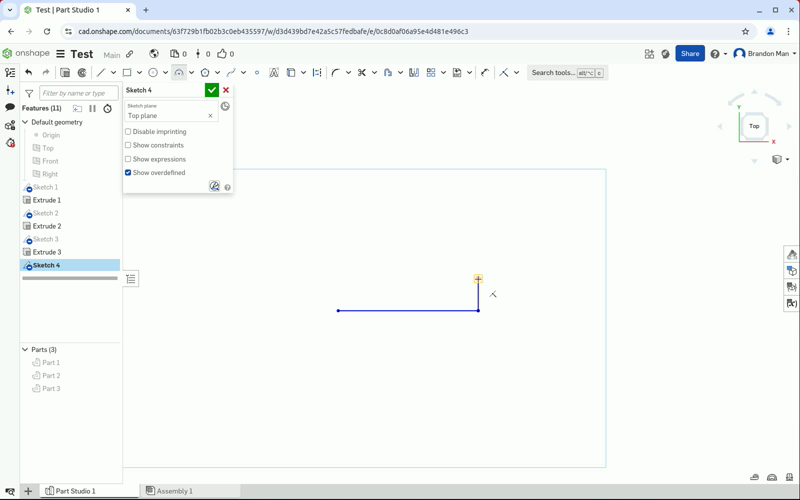
scroll(-6)
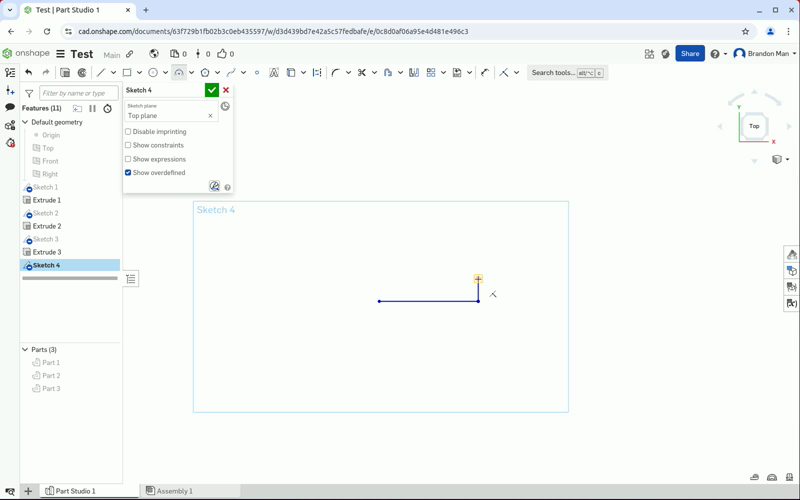
scroll(-6)
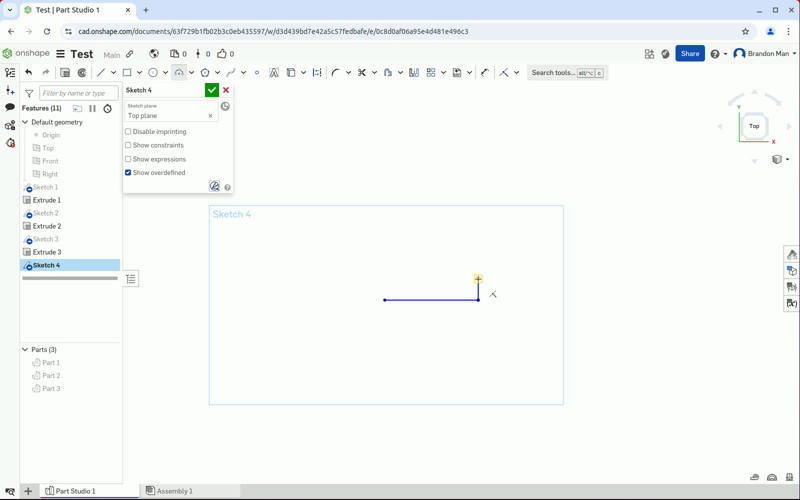
scroll(-6)
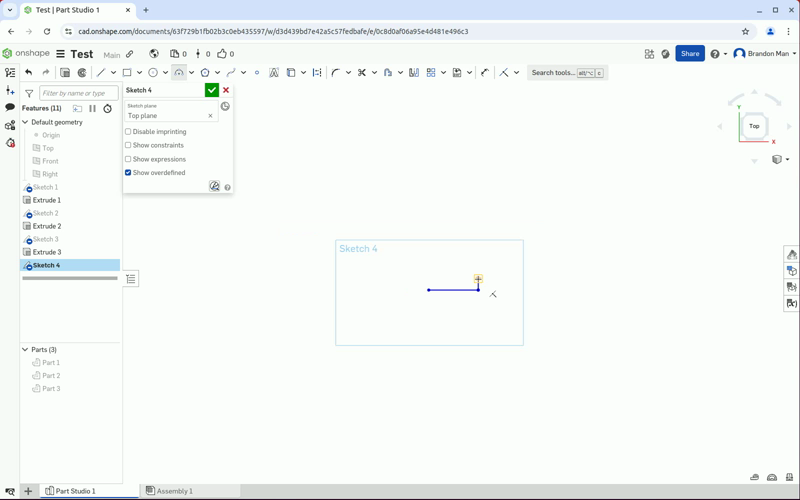
scroll(-6)
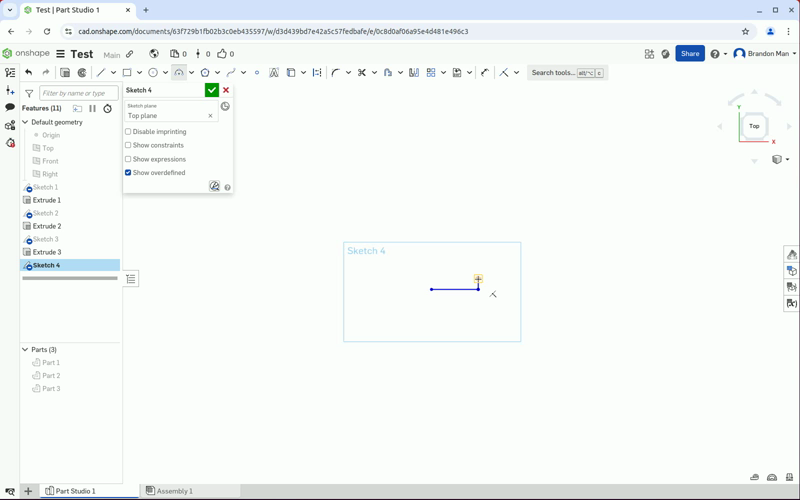
scroll(-6)
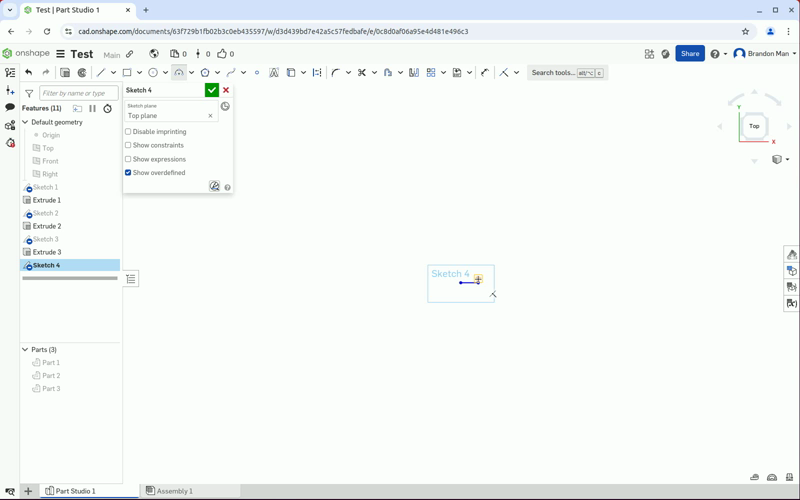
key_down(shift)
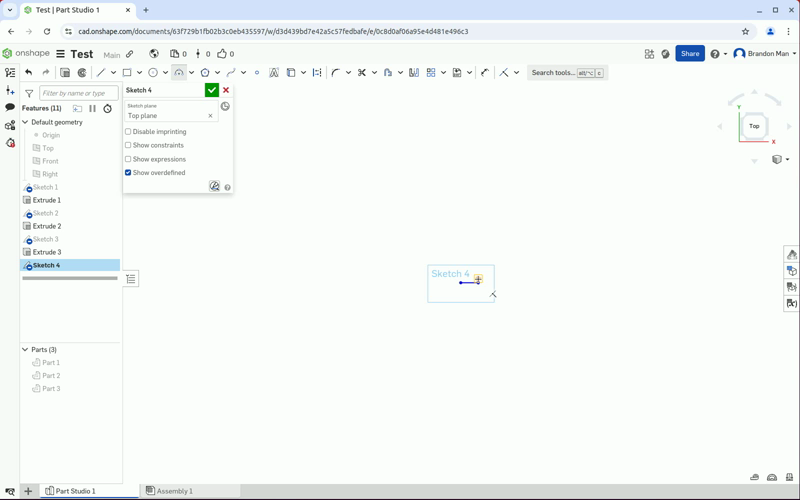
mouse_move(464, 265)
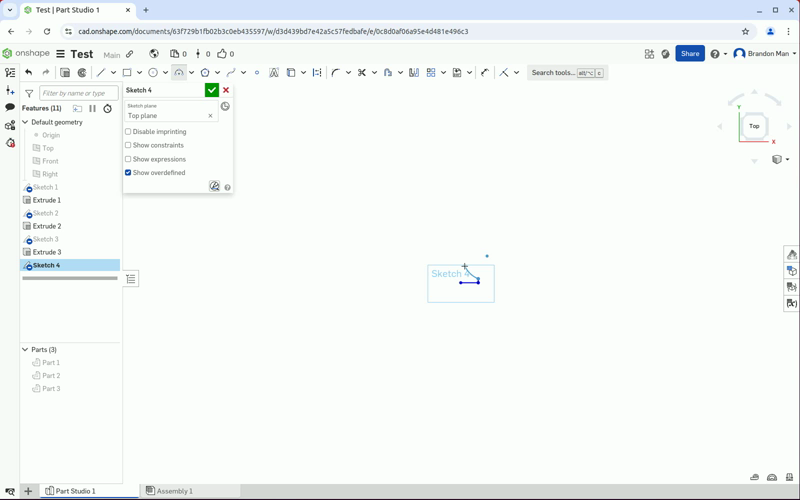
click(464, 265)
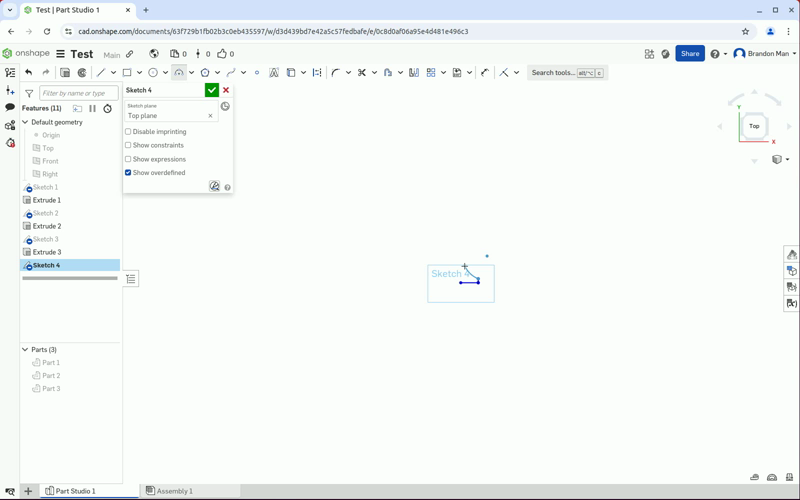
mouse_move(468, 274)
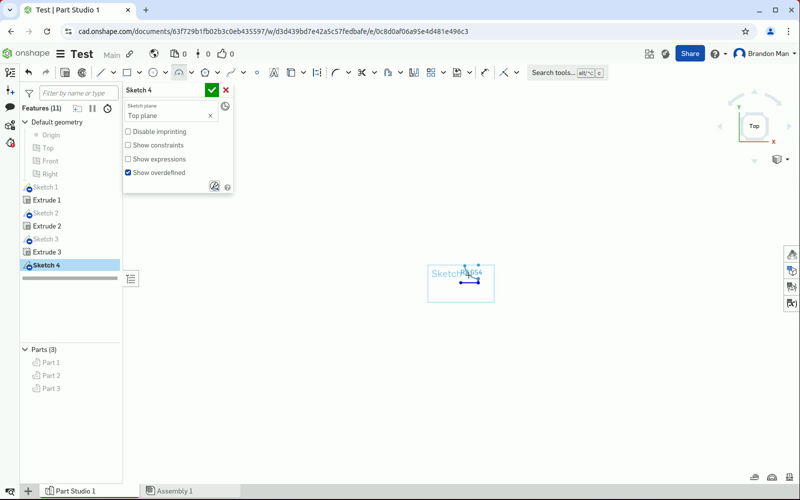
click(468, 274)
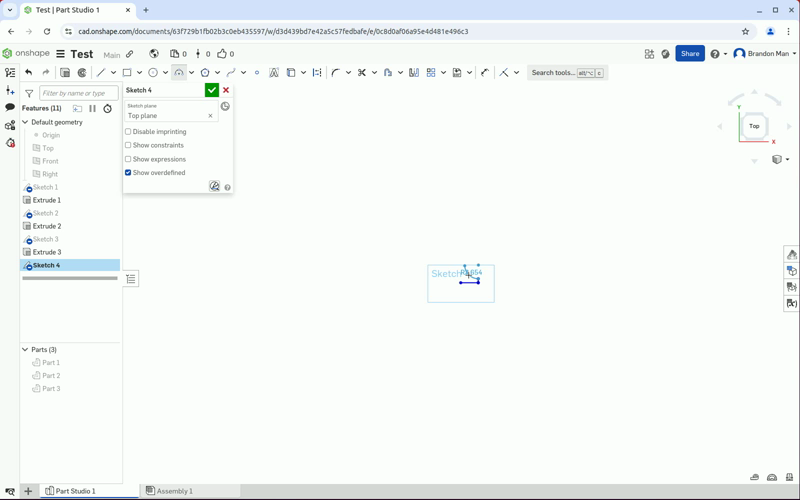
key_up(shift)
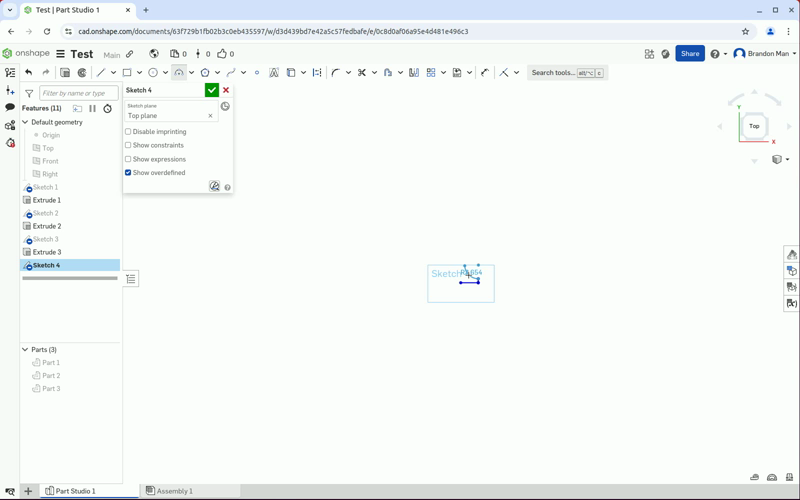
key(esc)
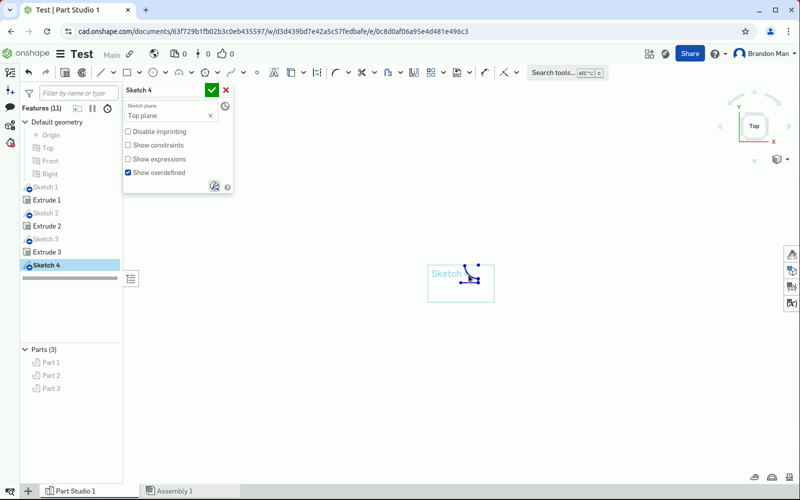
key(l)
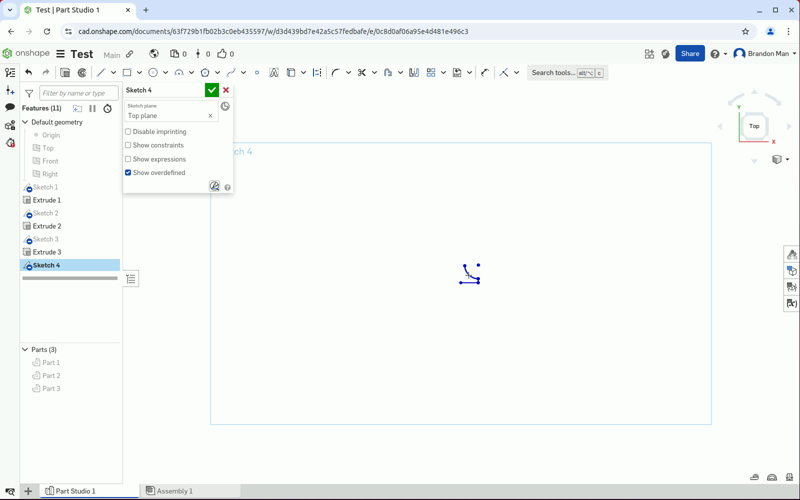
mouse_move(464, 265)
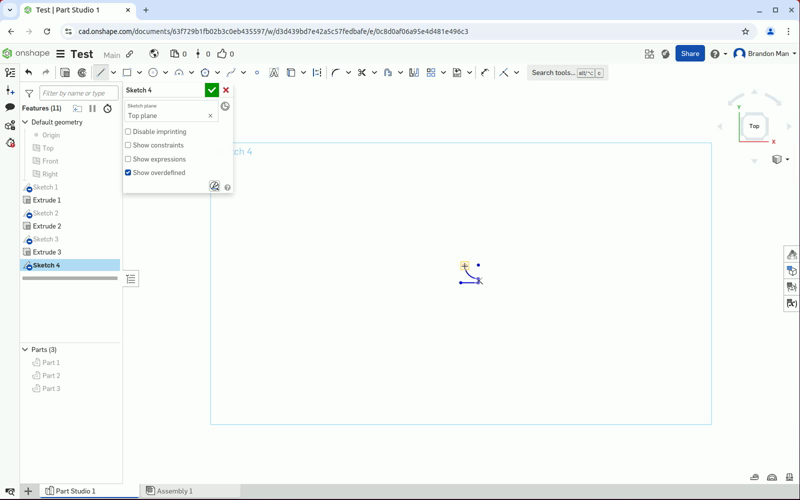
click(464, 265)
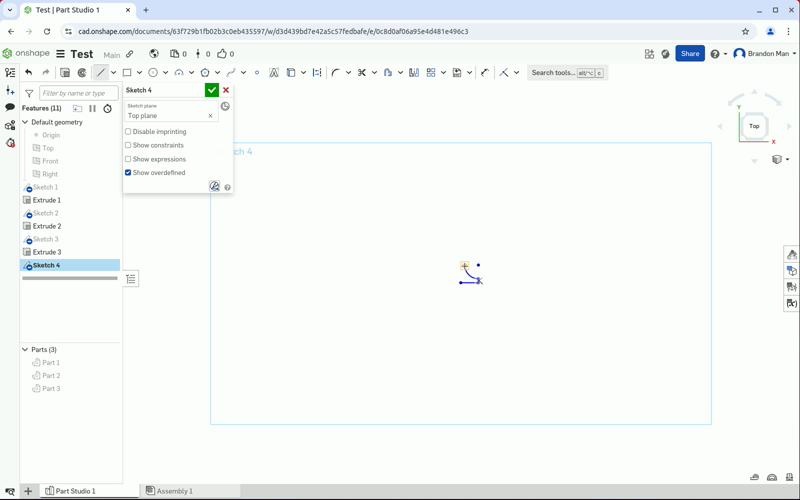
key_down(shift)
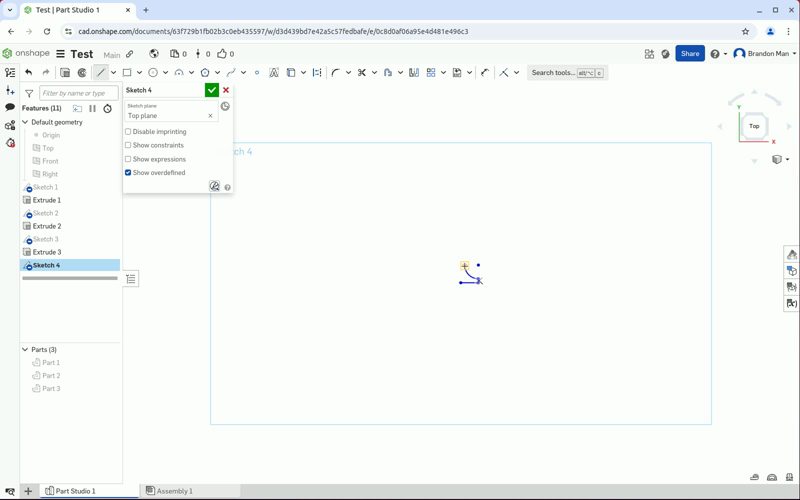
mouse_move(495, 265)
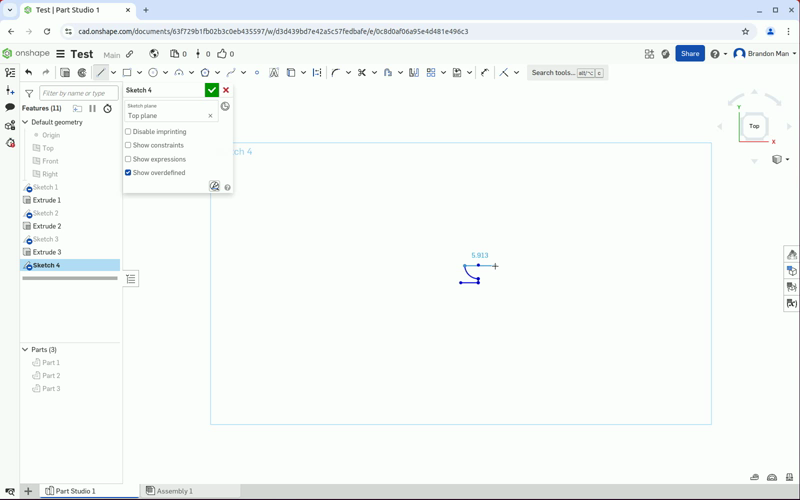
mouse_move(460, 265)
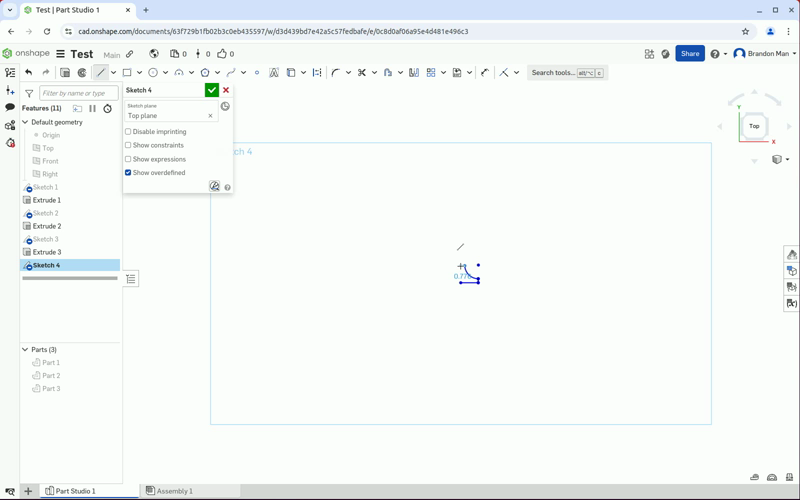
scroll(6)
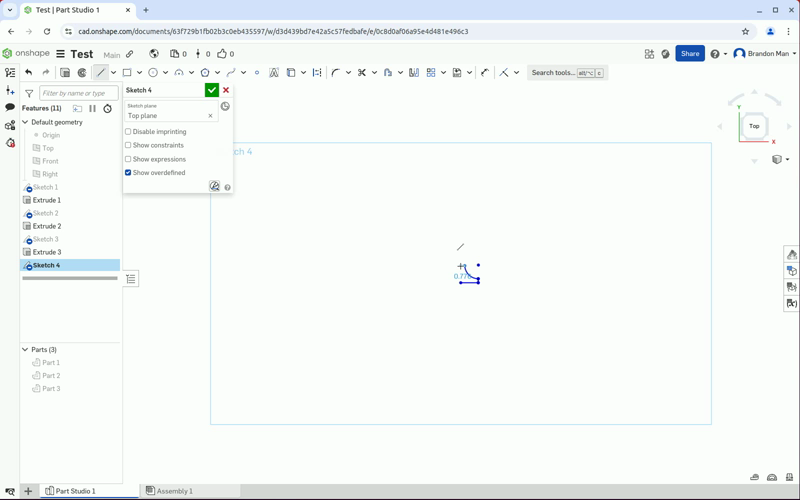
scroll(6)
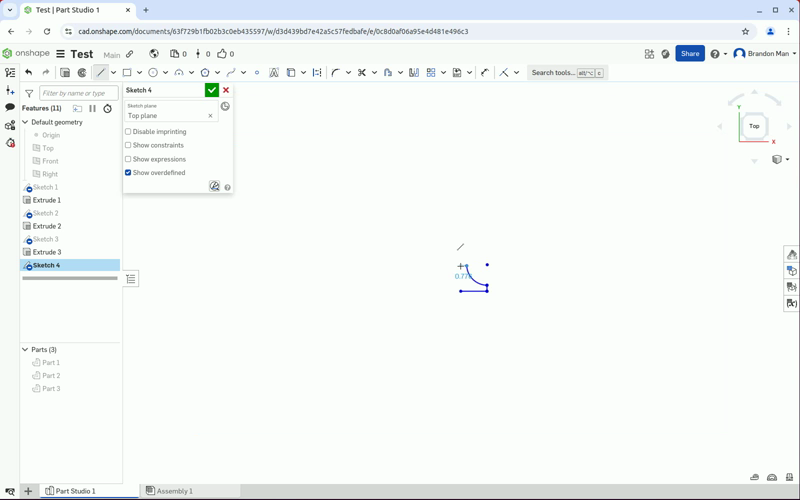
scroll(6)
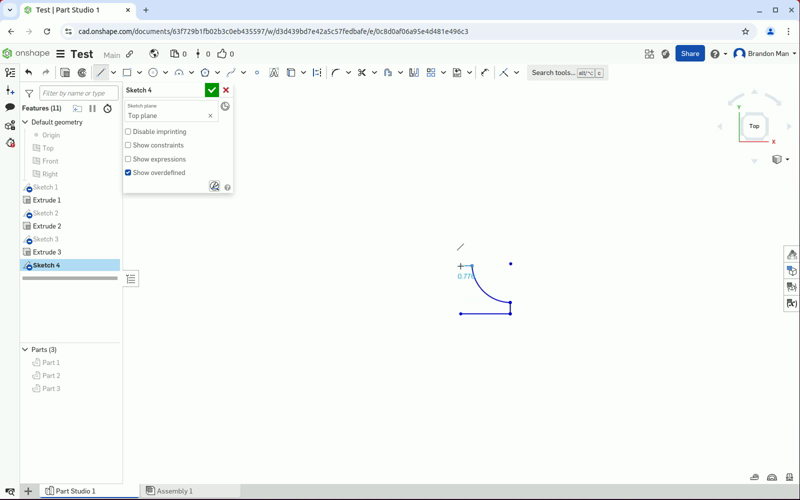
scroll(6)
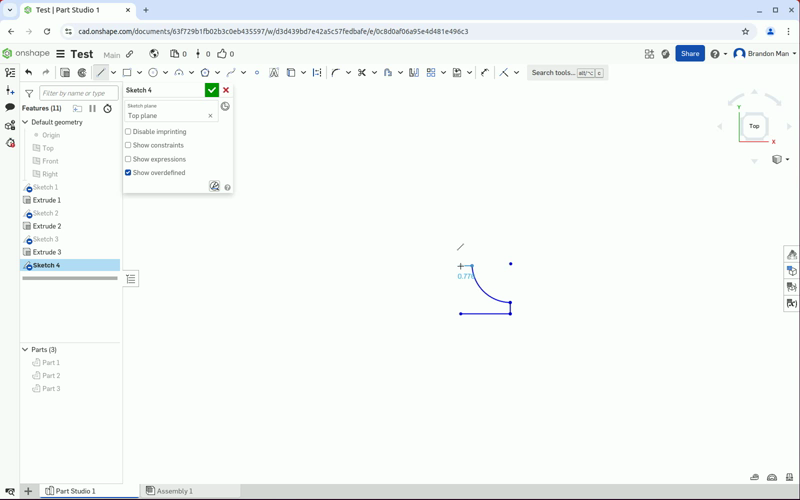
scroll(6)
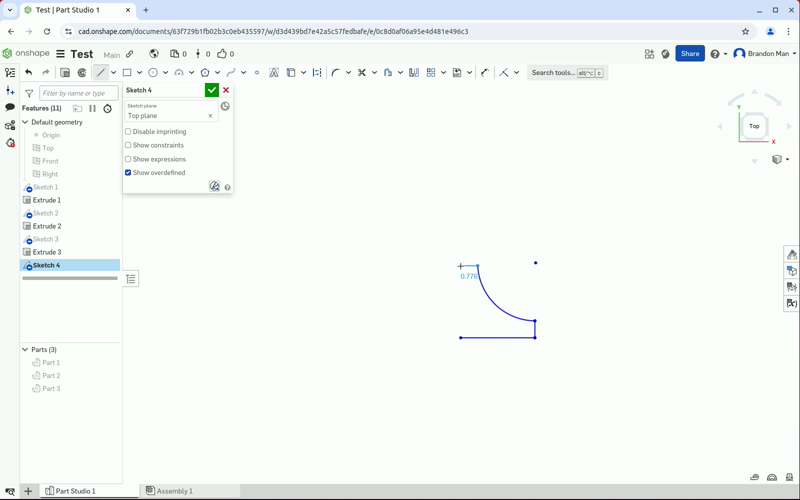
scroll(6)
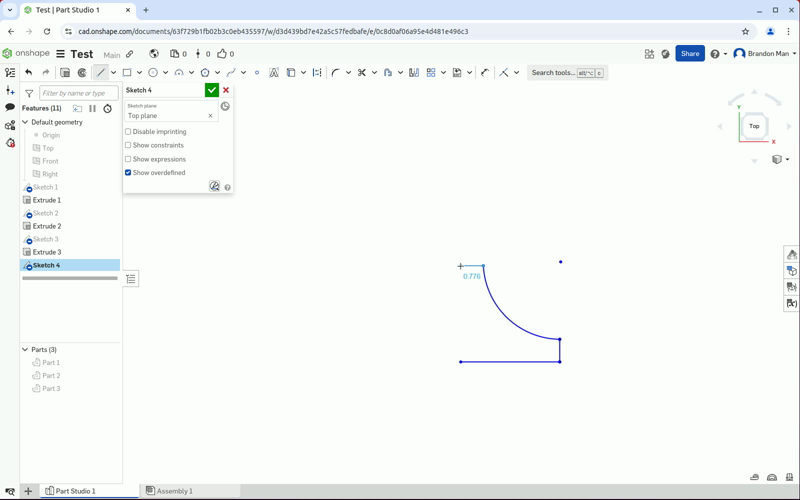
scroll(6)
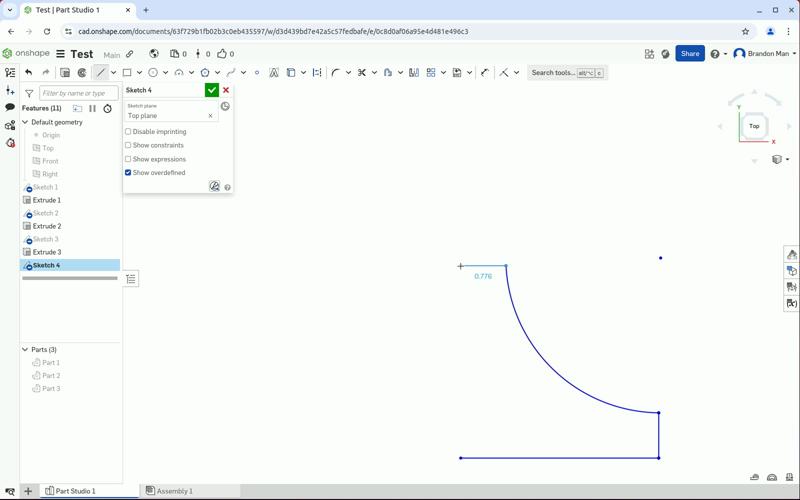
click(460, 265)
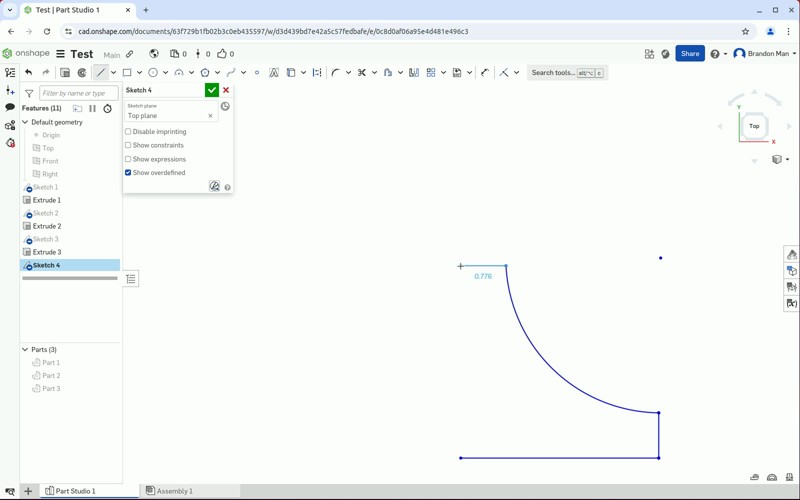
scroll(-6)
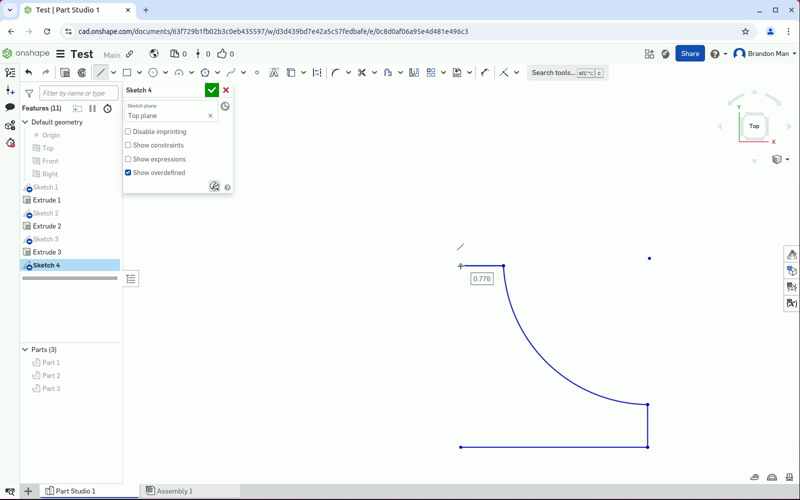
scroll(-6)
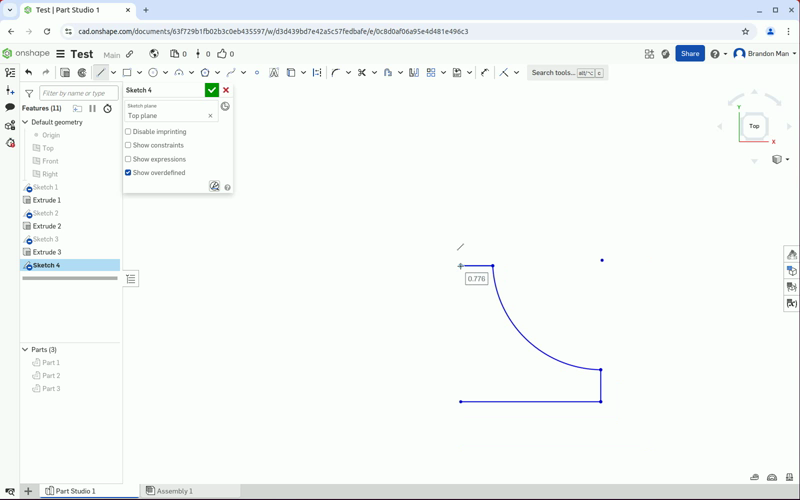
scroll(-6)
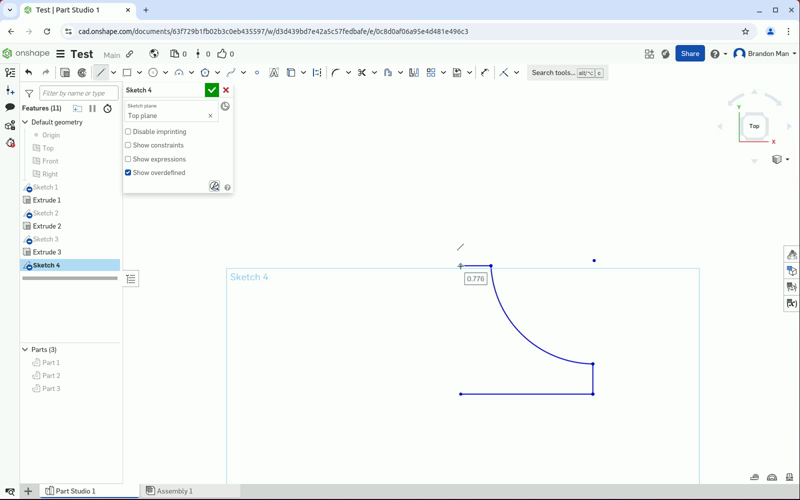
scroll(-6)
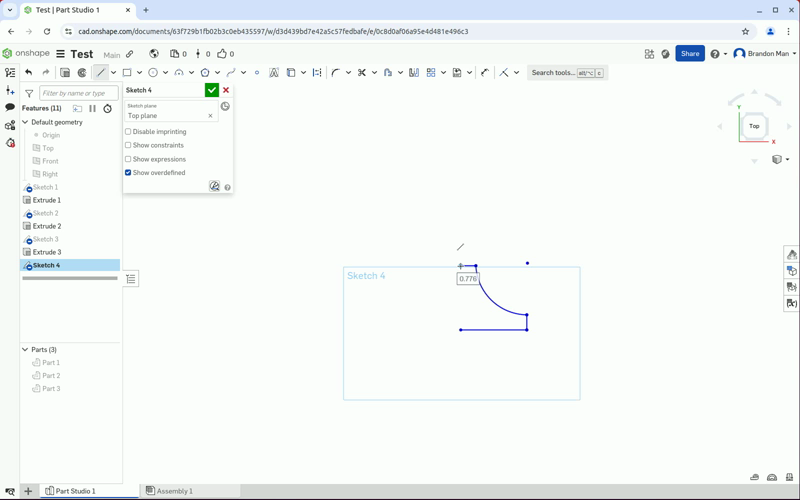
scroll(-6)
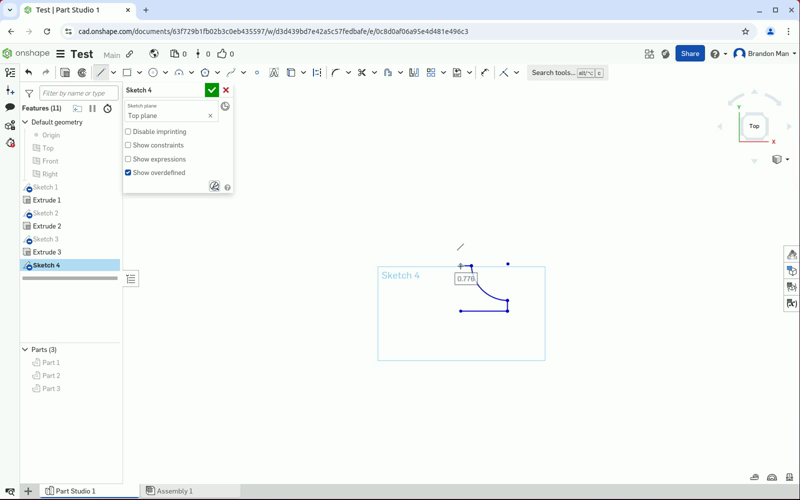
scroll(-6)
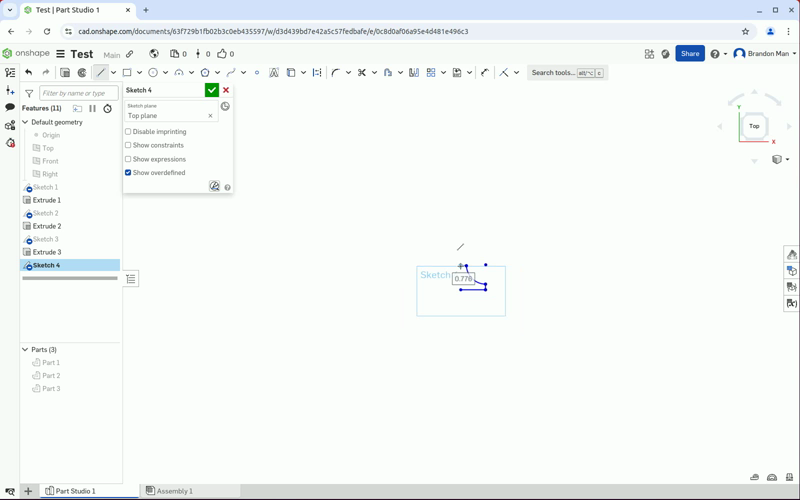
scroll(-6)
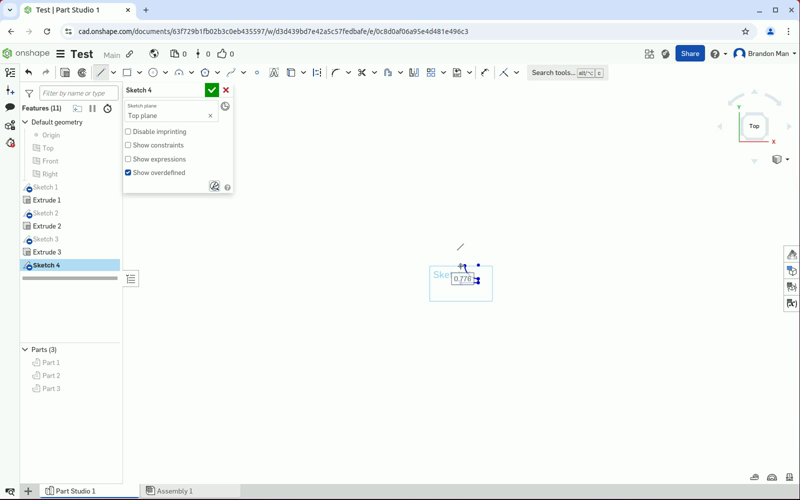
key_up(shift)
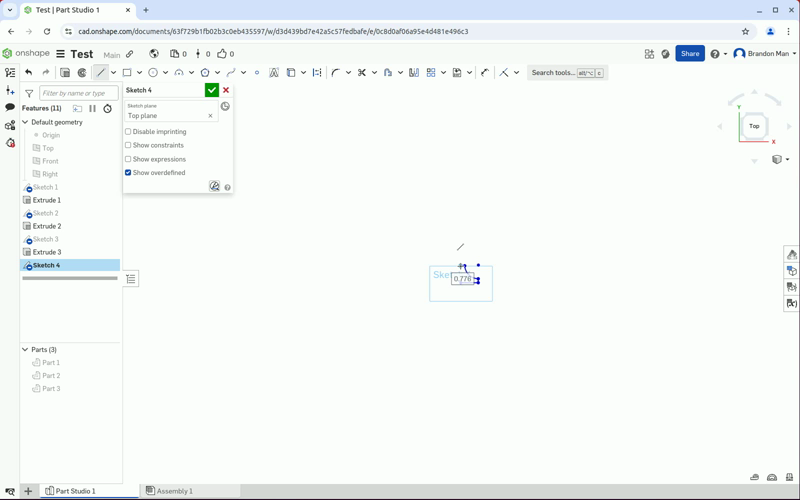
mouse_move(490, 265)
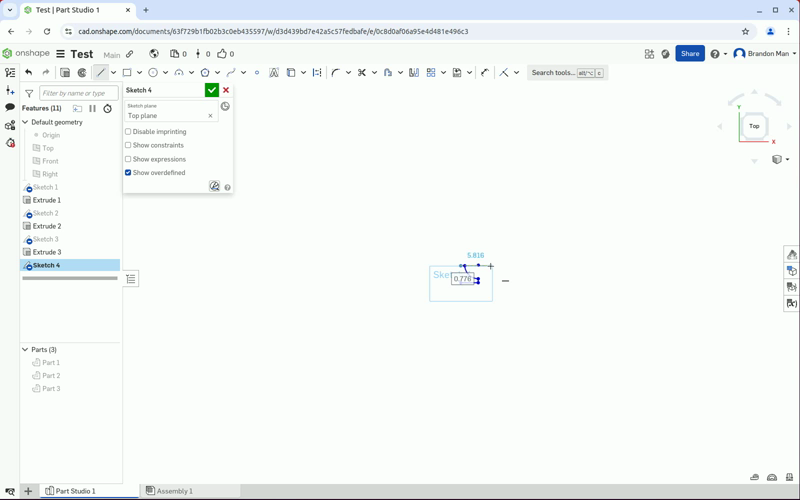
key_down(shift)
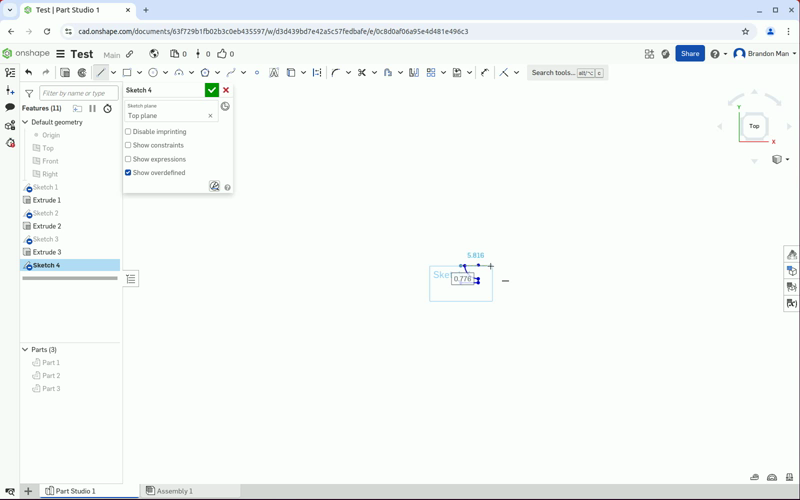
mouse_move(460, 282)
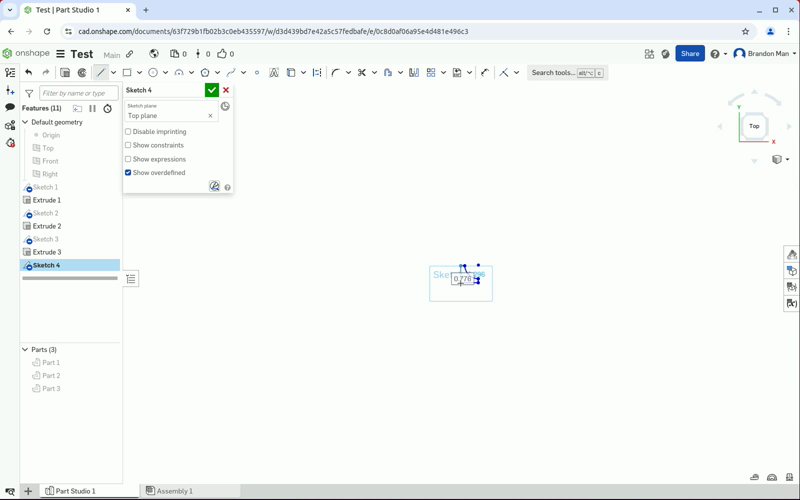
key_up(shift)
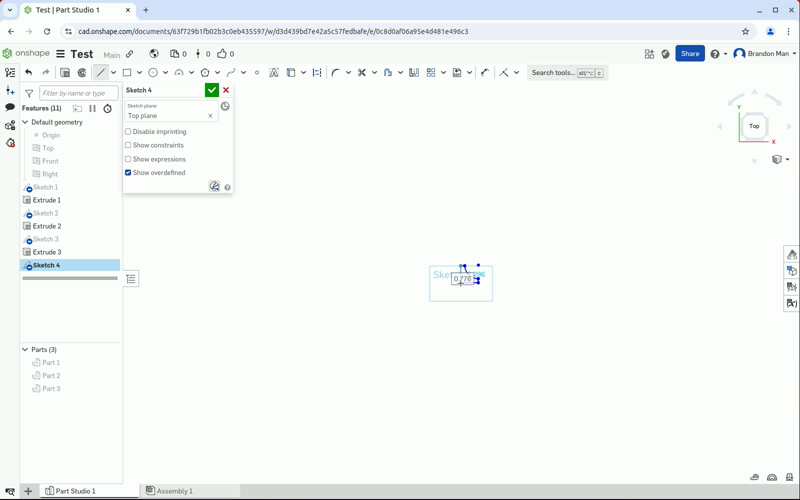
click(460, 282)
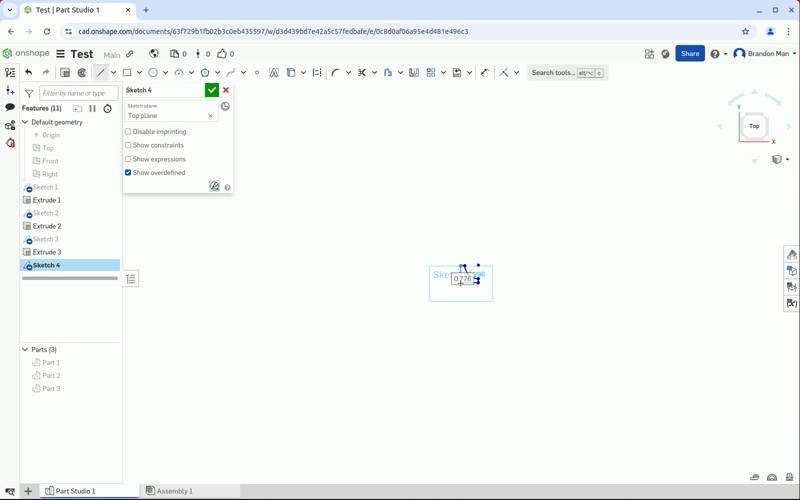
key(esc)
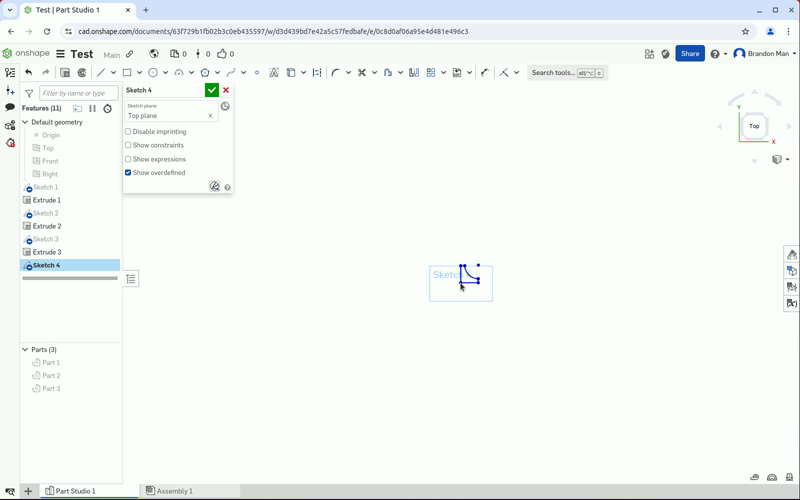
mouse_move(471, 278)
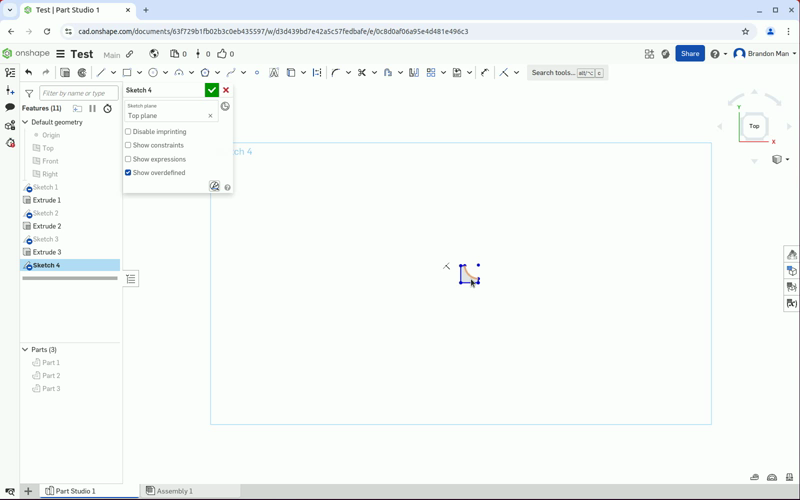
scroll(6)
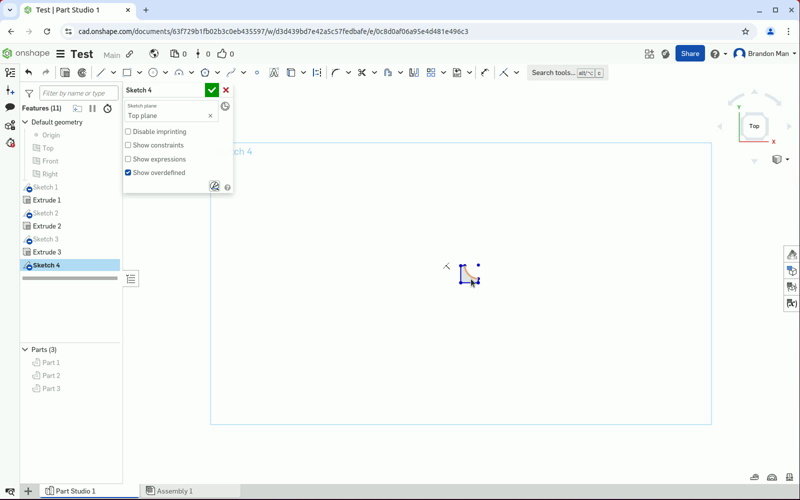
scroll(6)
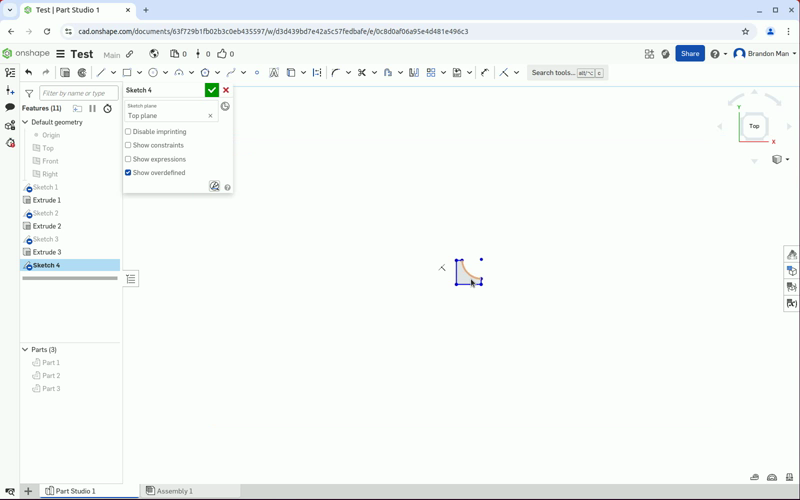
scroll(6)
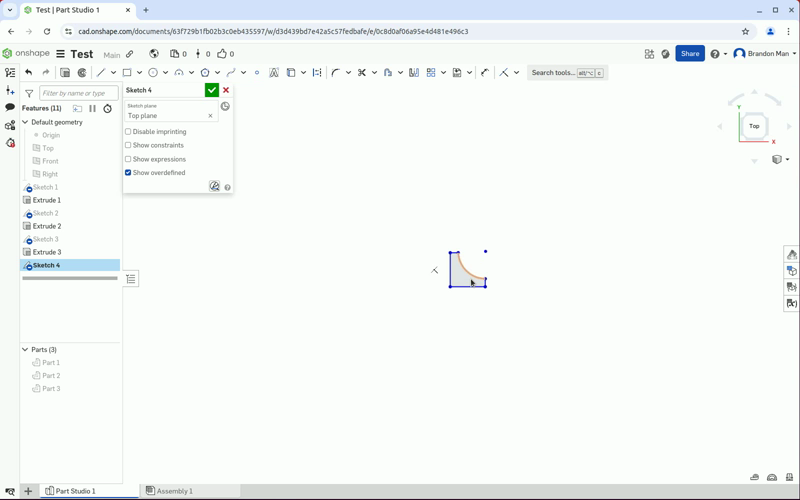
scroll(6)
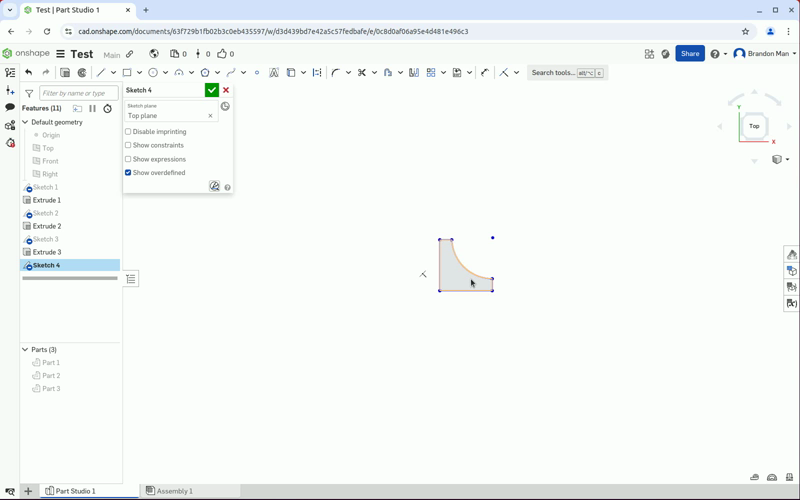
scroll(6)
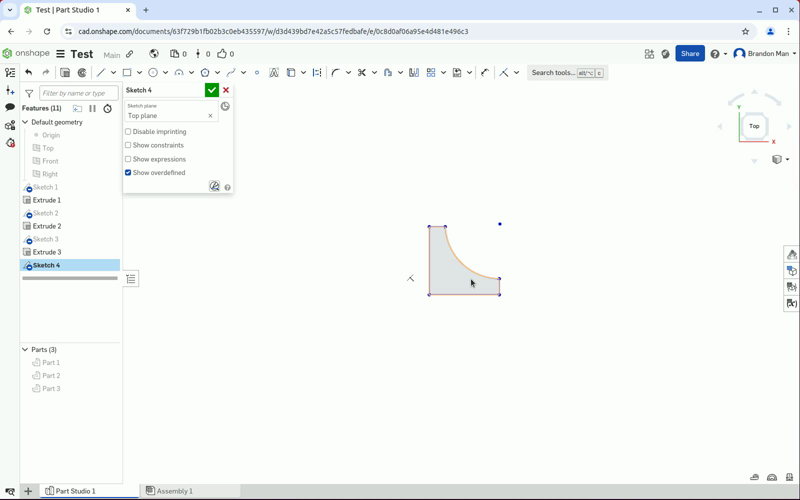
scroll(6)
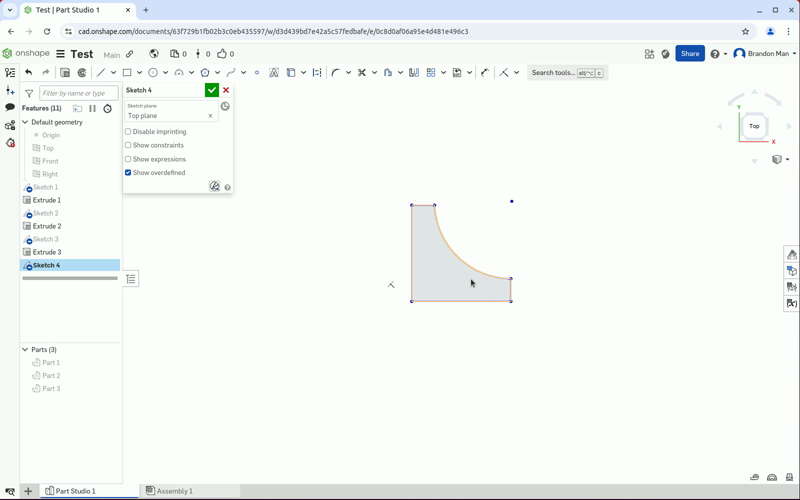
scroll(6)
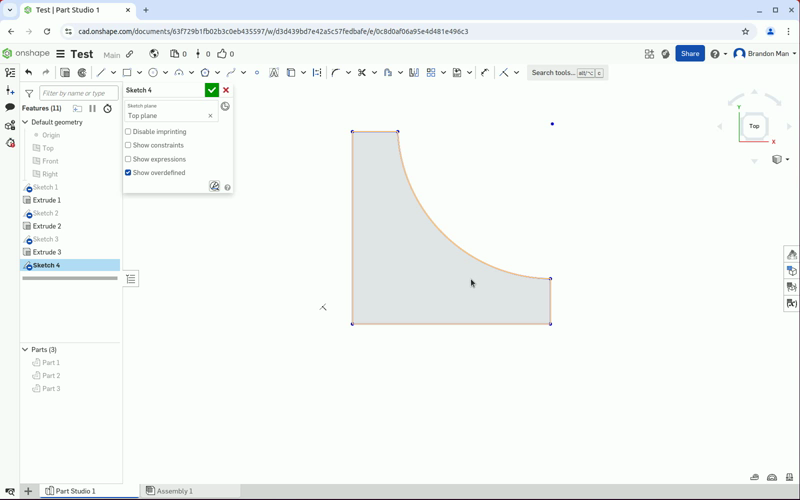
click(471, 278)
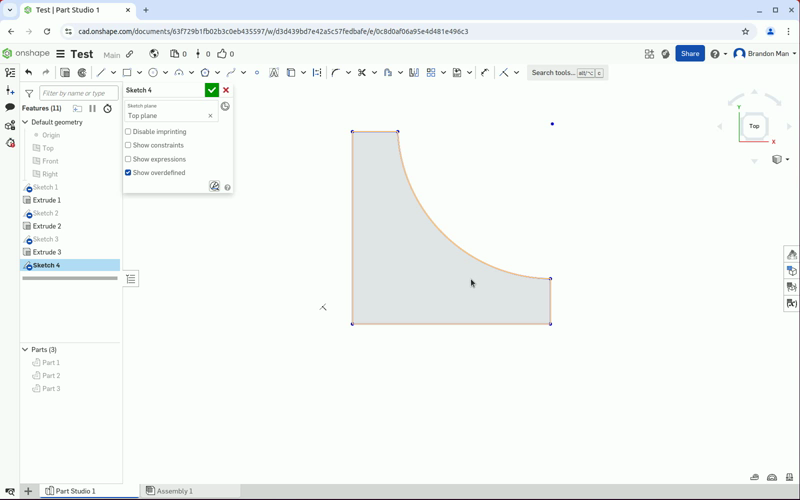
scroll(-6)
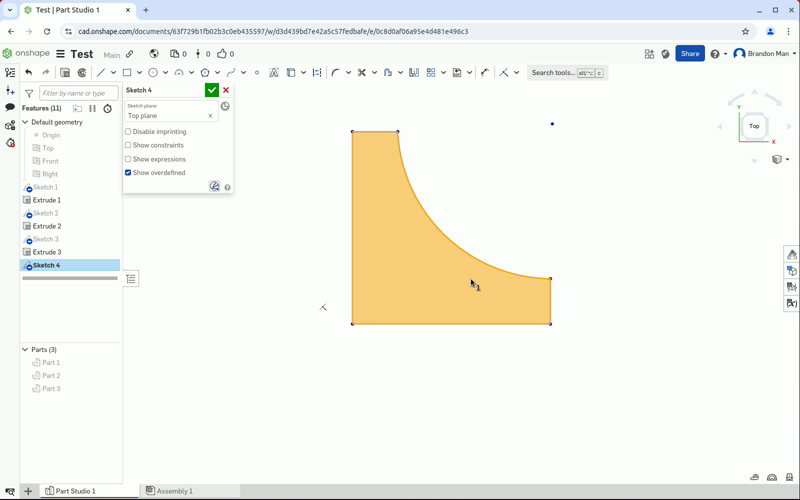
scroll(-6)
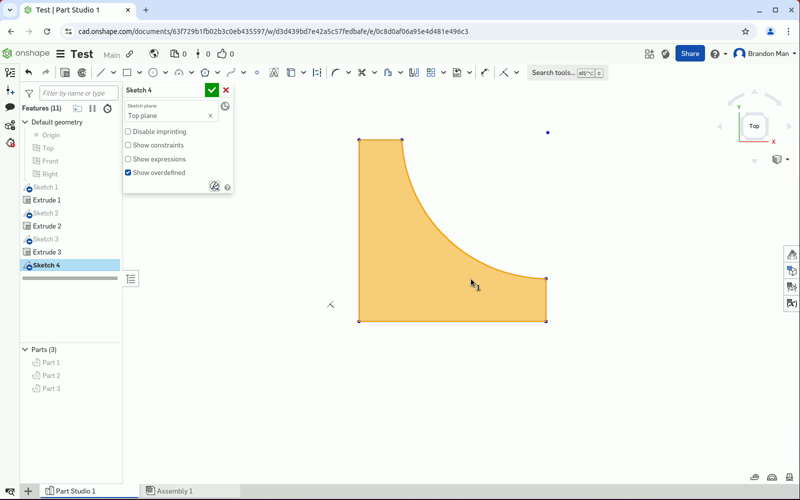
scroll(-6)
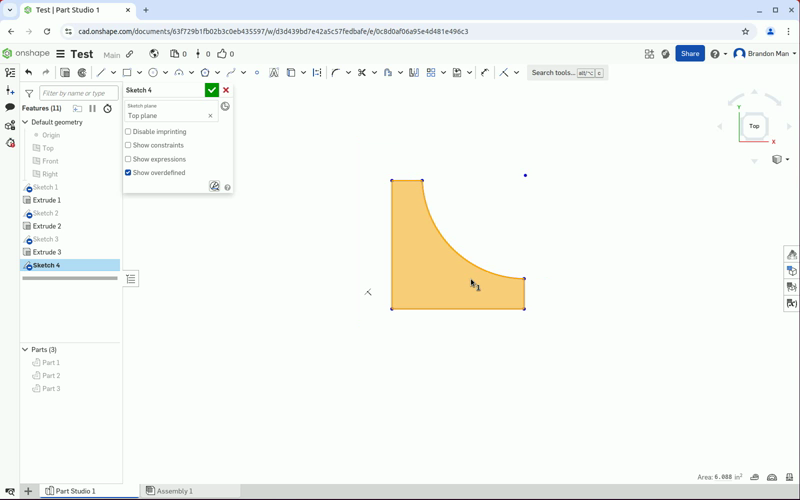
scroll(-6)
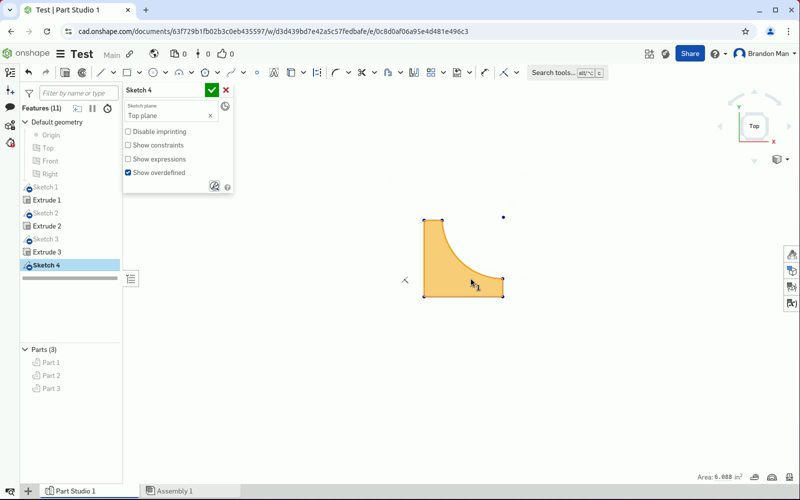
scroll(-6)
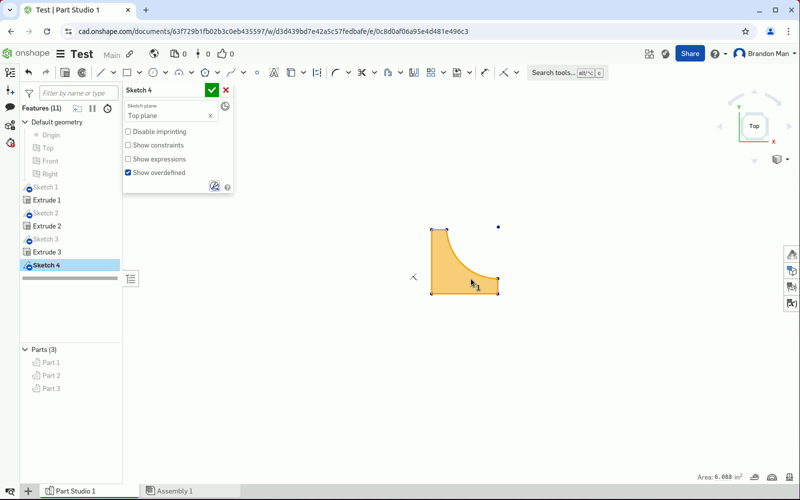
scroll(-6)
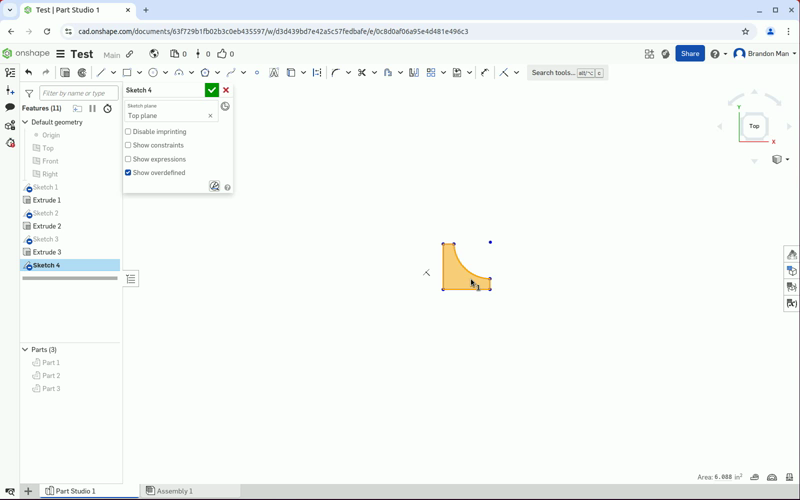
scroll(-6)
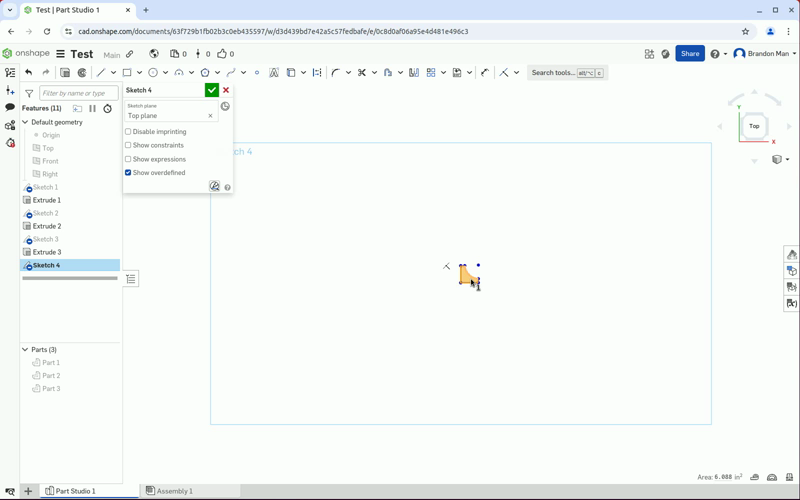
mouse_move(73, 352)
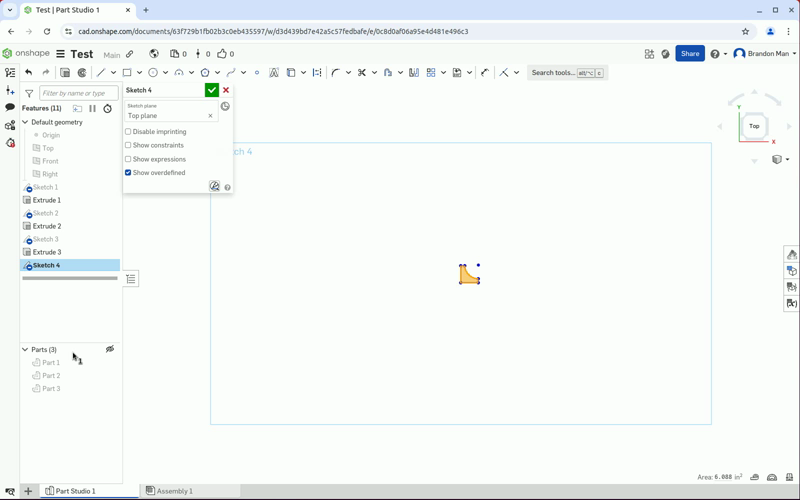
key(shift+y)
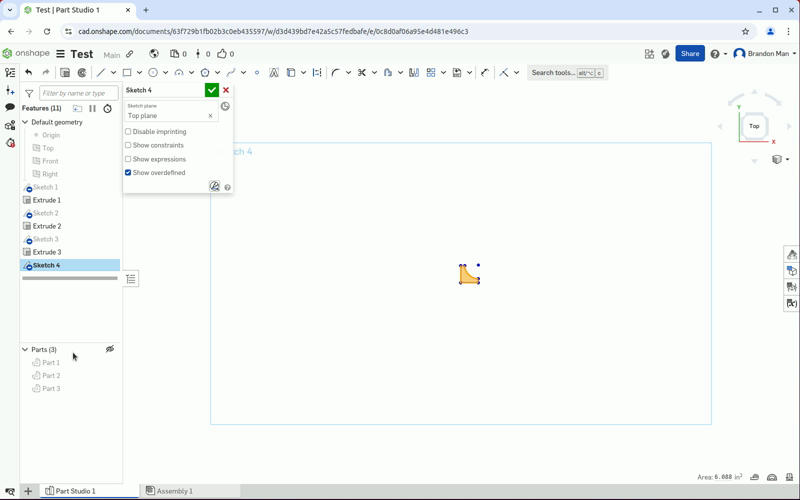
key(shift+e)
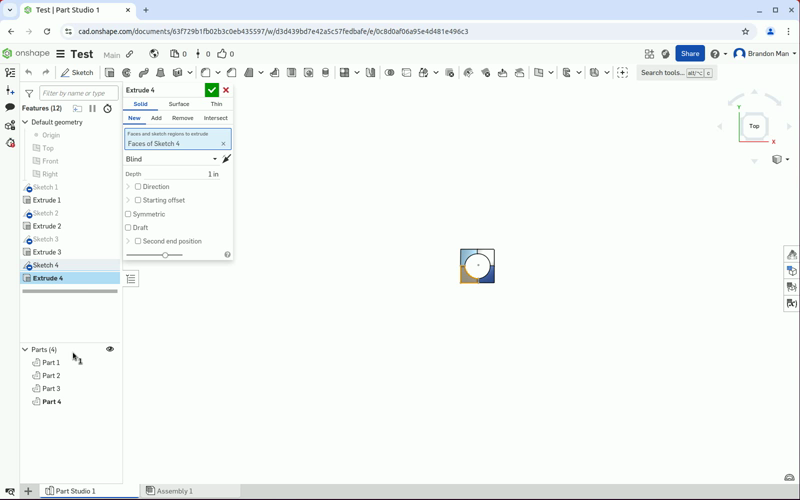
mouse_move(143, 106)
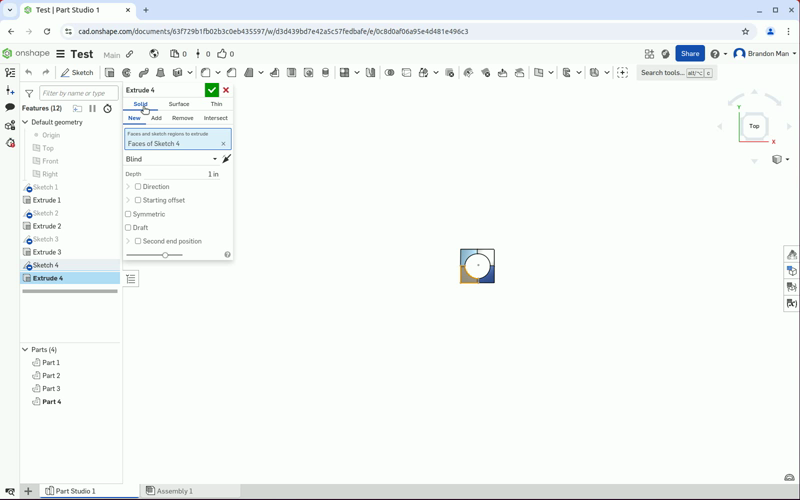
click(143, 106)
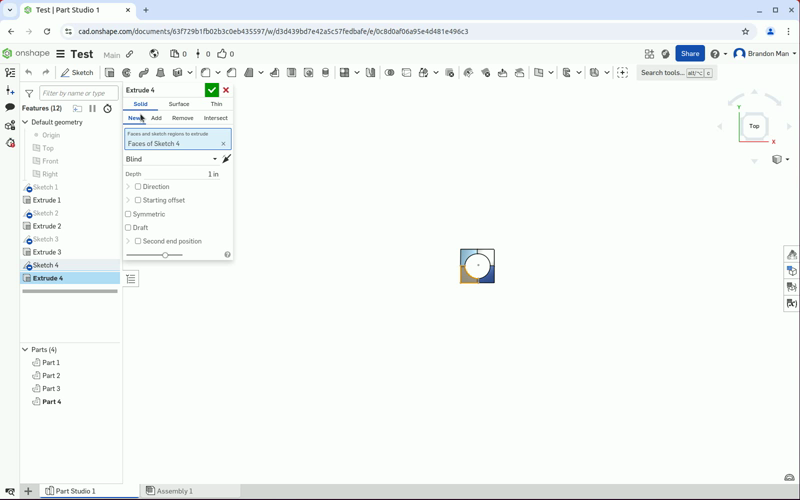
mouse_move(137, 120)
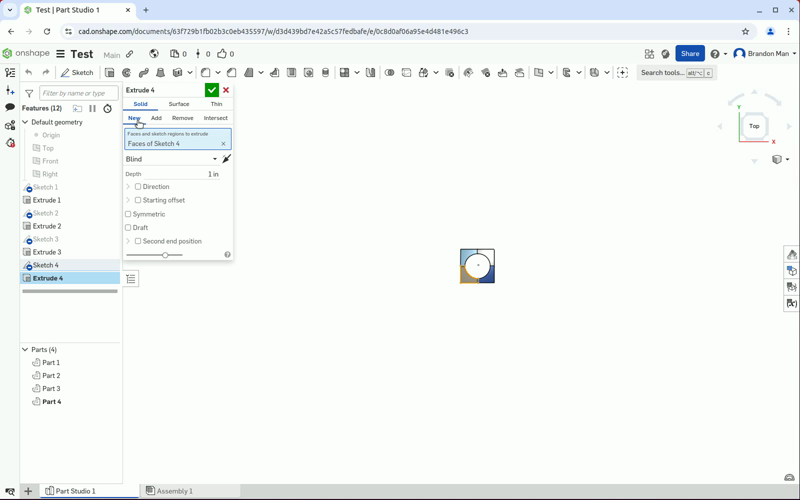
click(137, 120)
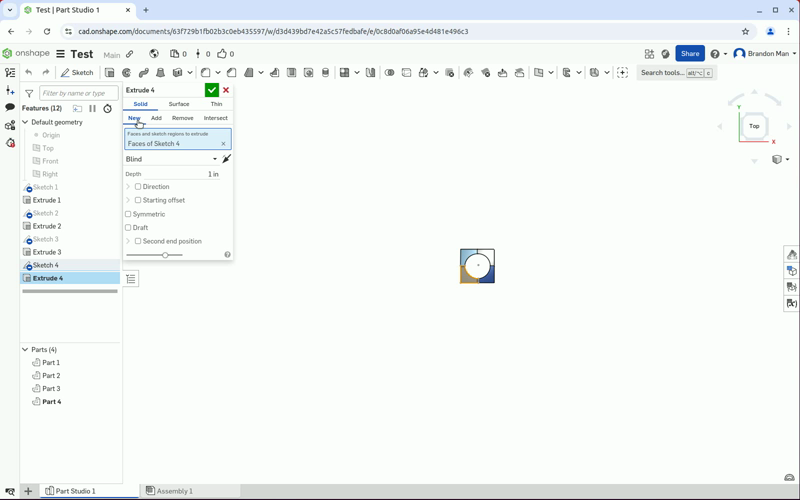
key(tab, 4)
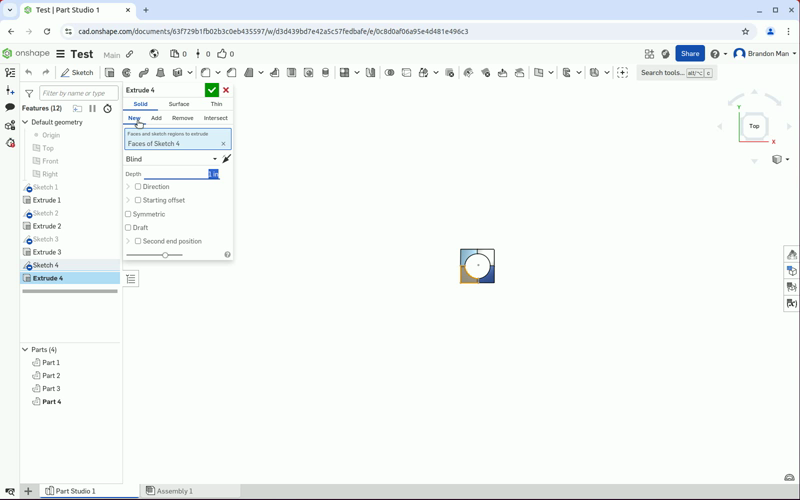
text(11.554)
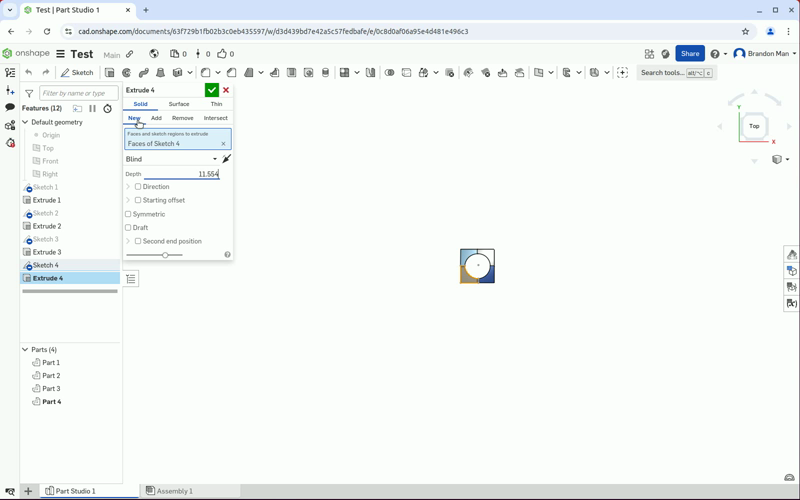
key(enter)
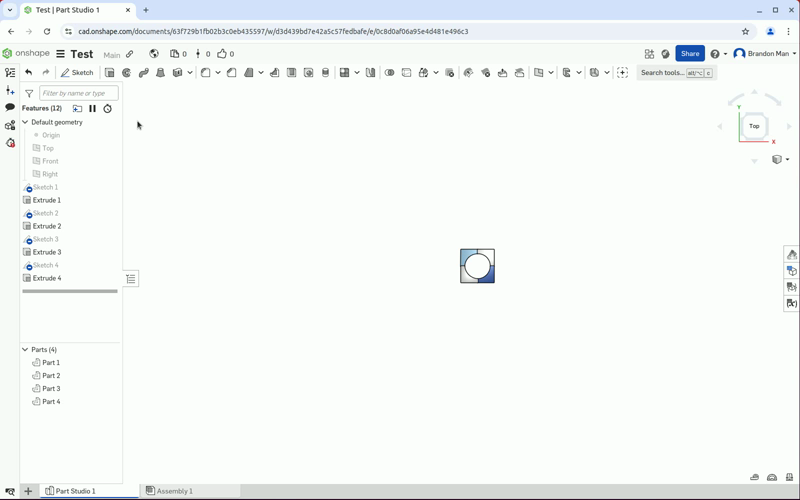
key(shift+h)
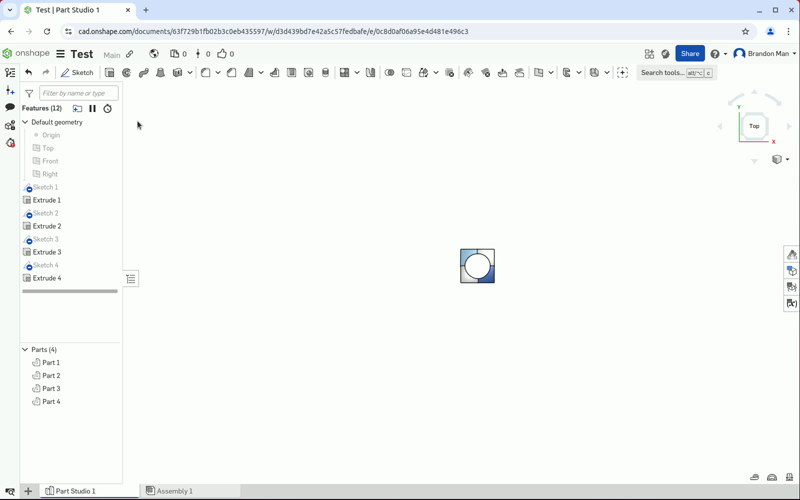
key(shift+h)
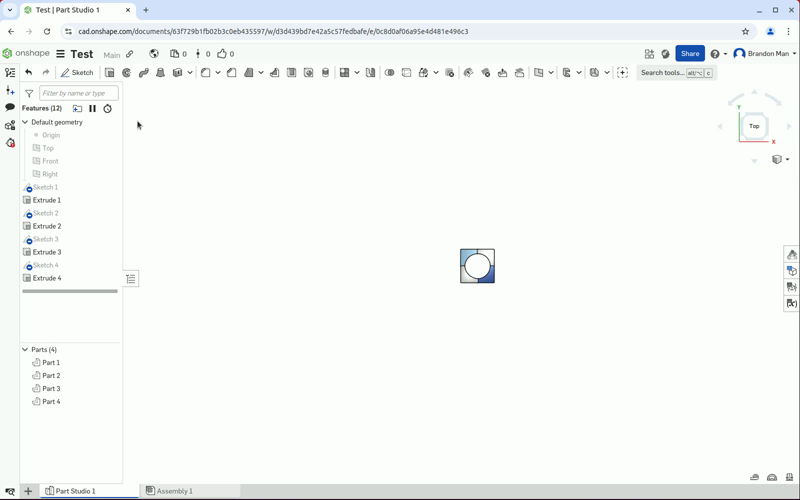
mouse_move(73, 189)
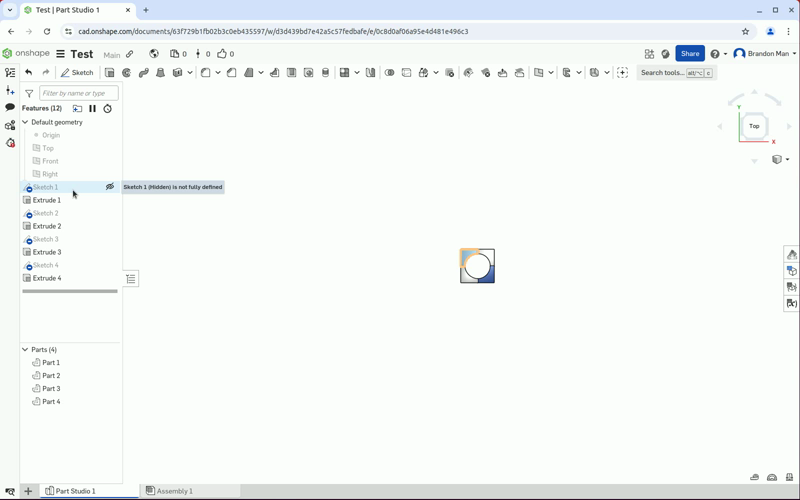
click(73, 189)
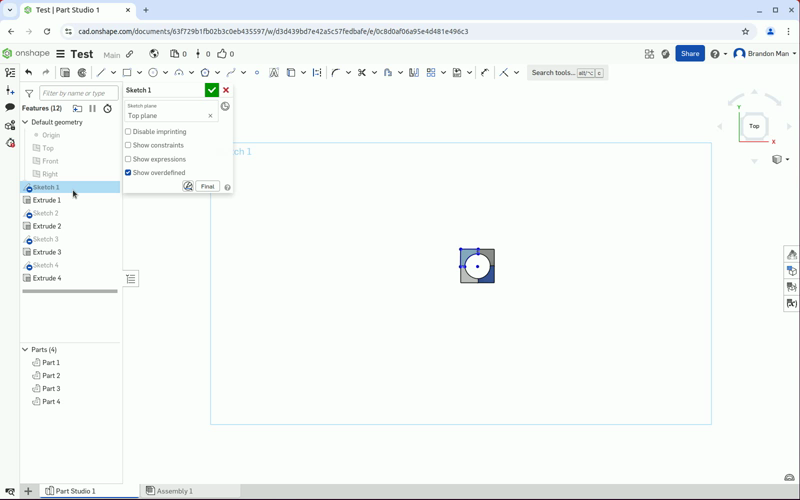
mouse_move(229, 92)
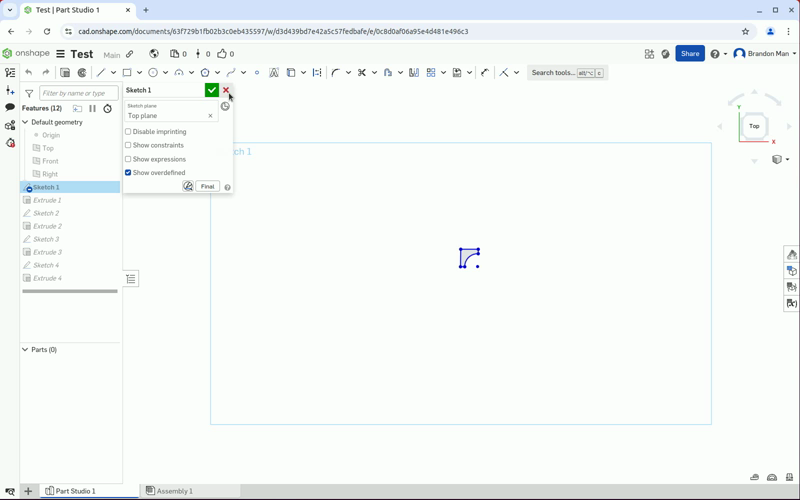
click(229, 92)
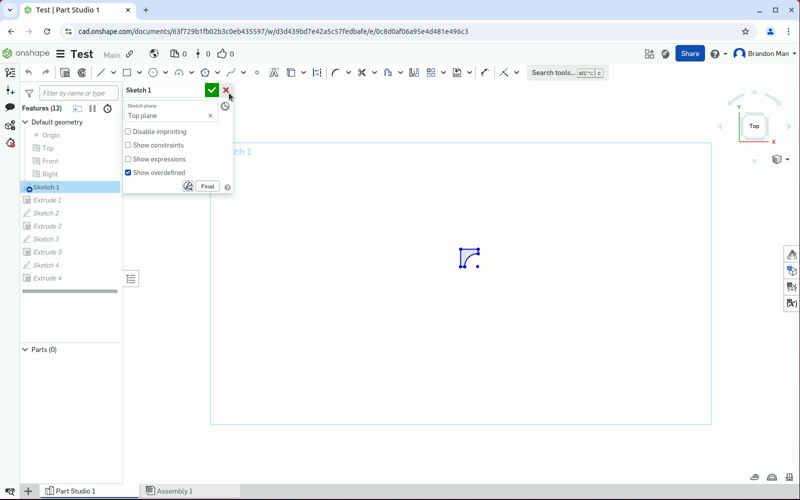
key(shift+s)
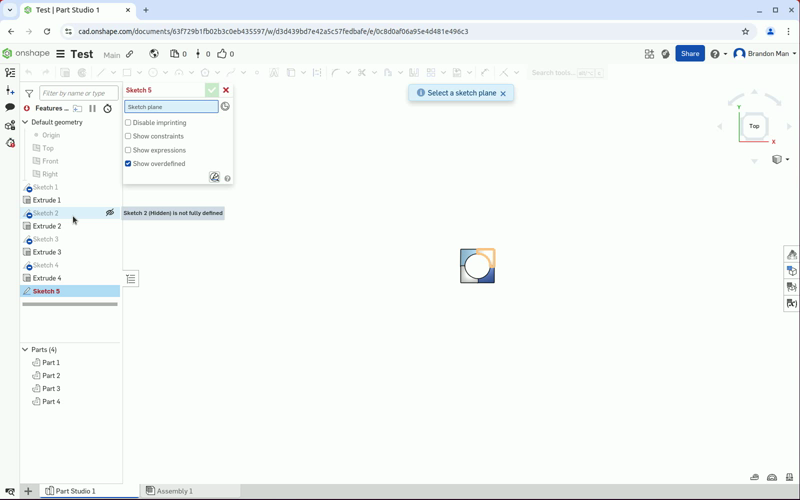
scroll(3)
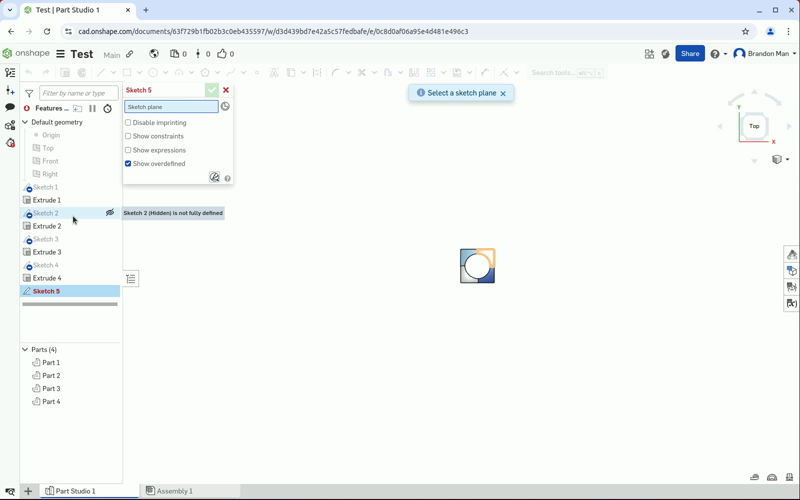
mouse_move(73, 150)
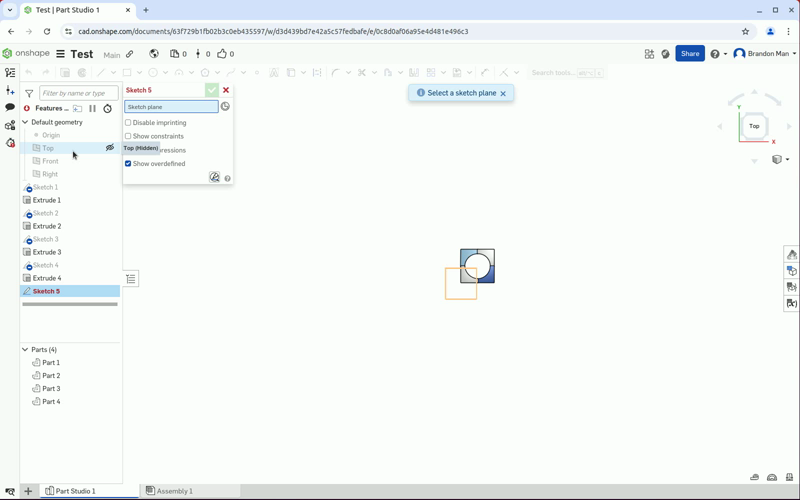
click(73, 150)
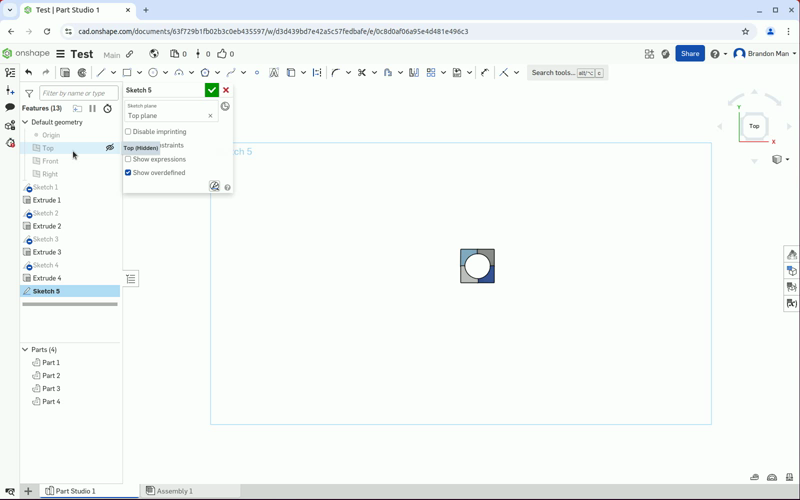
mouse_move(73, 352)
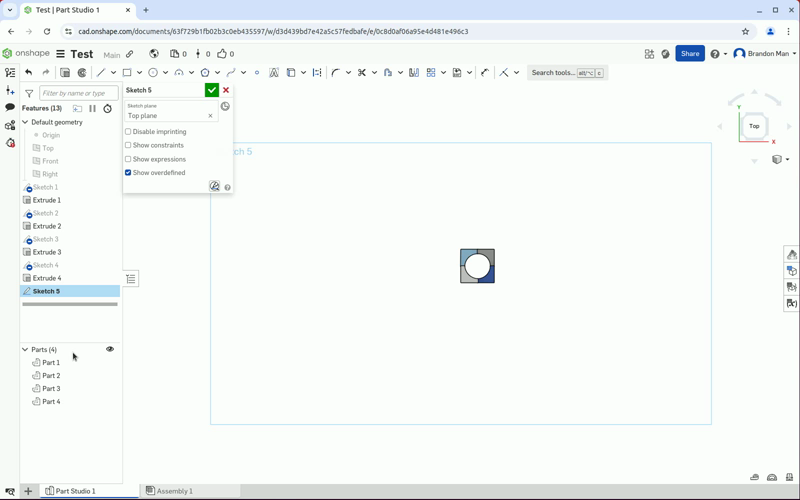
key(y)
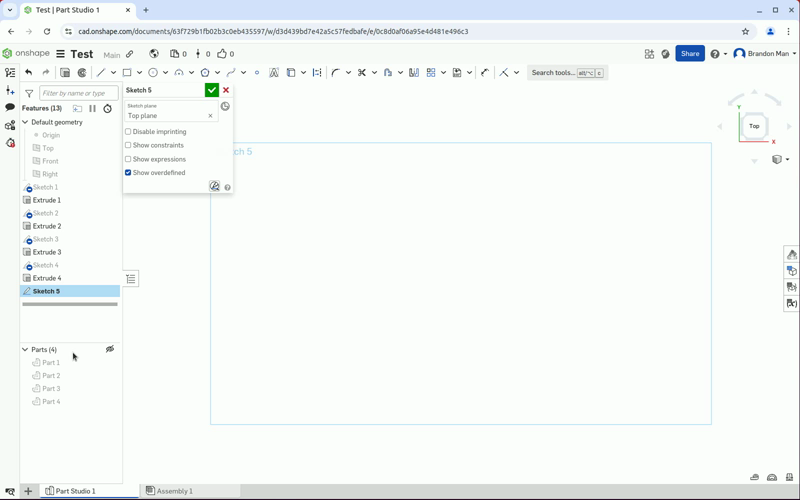
key(l)
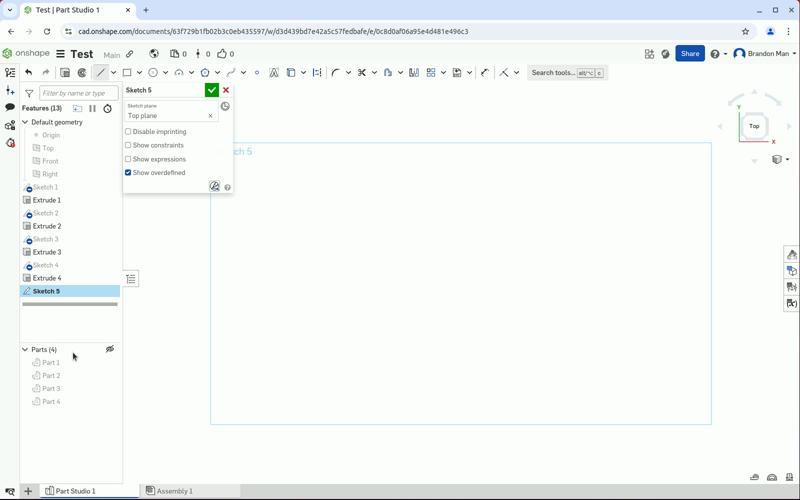
key_down(shift)
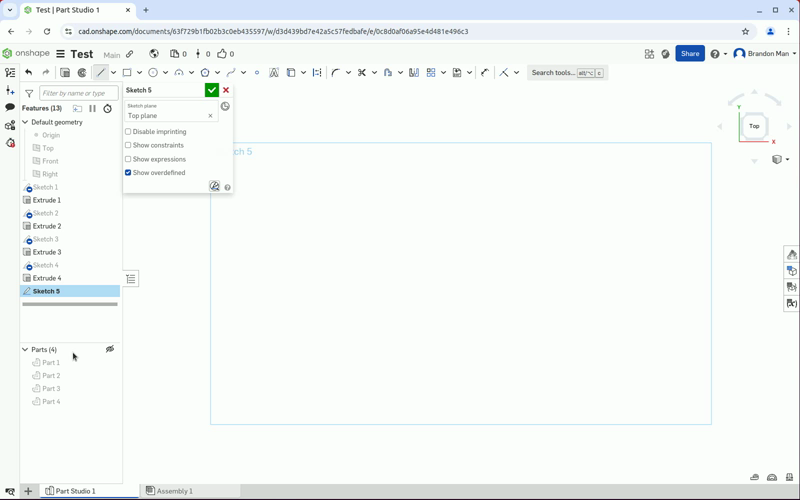
mouse_move(465, 266)
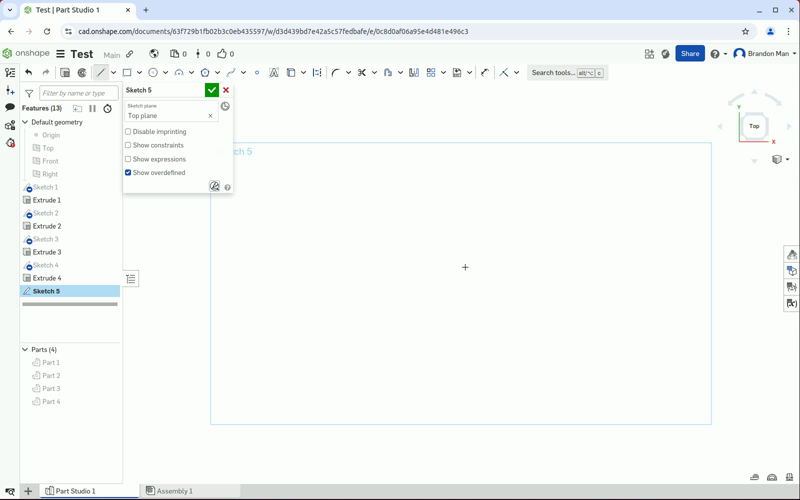
click(465, 266)
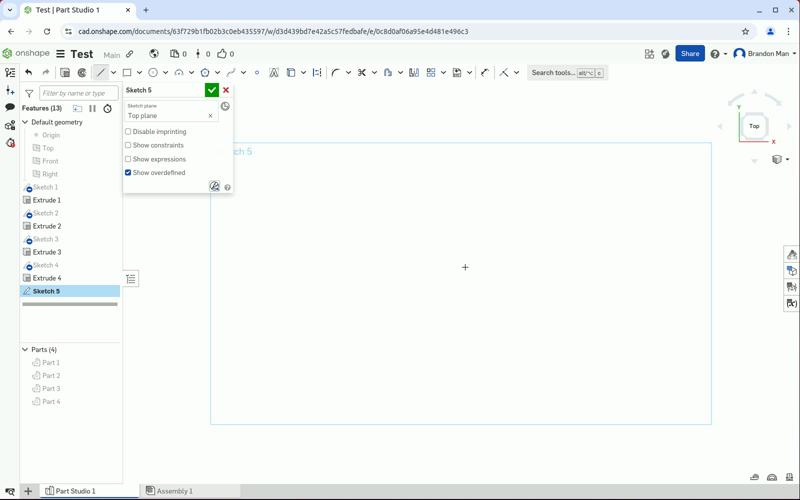
key_up(shift)
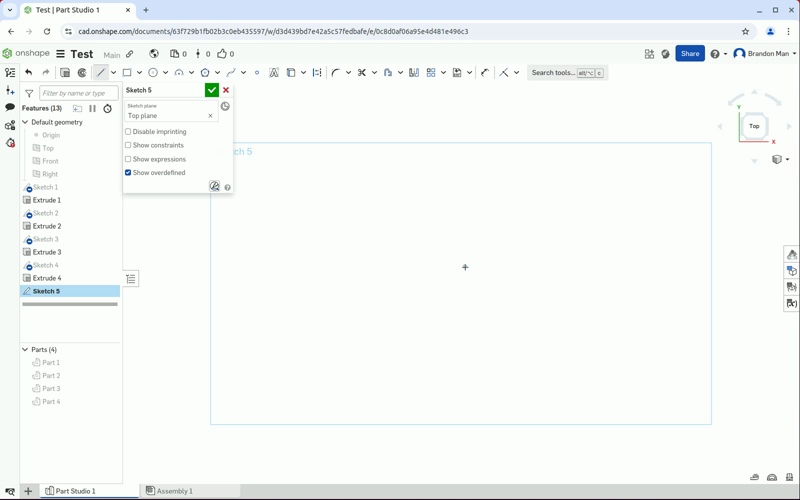
key_down(shift)
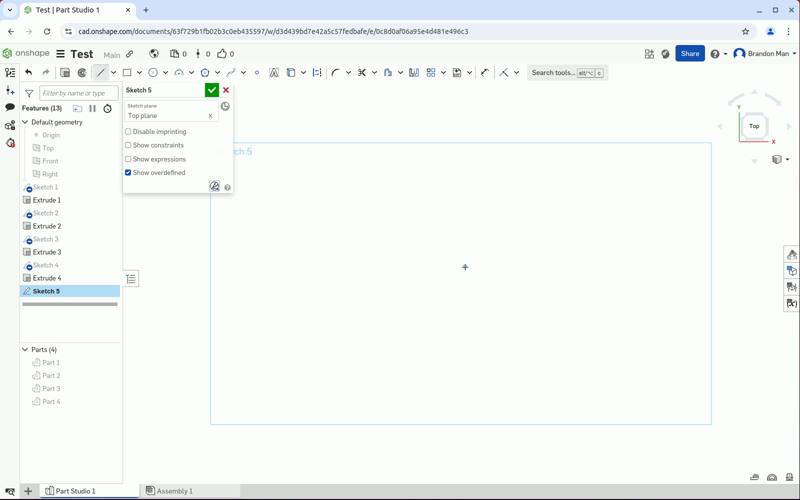
mouse_move(495, 266)
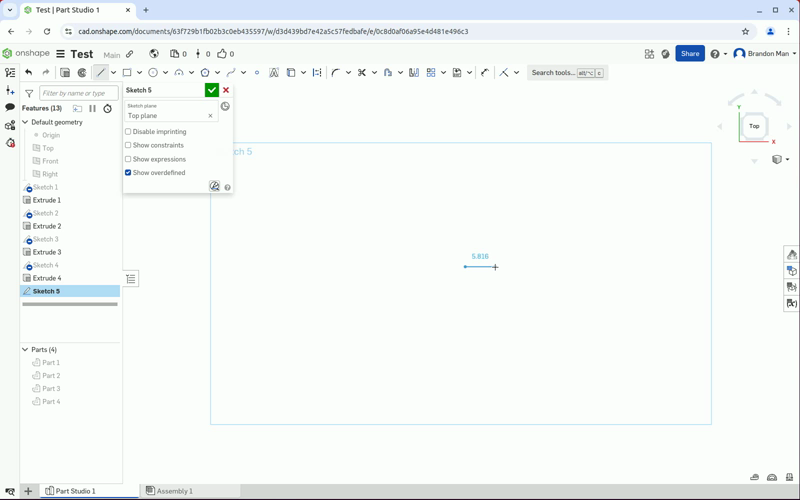
mouse_move(471, 266)
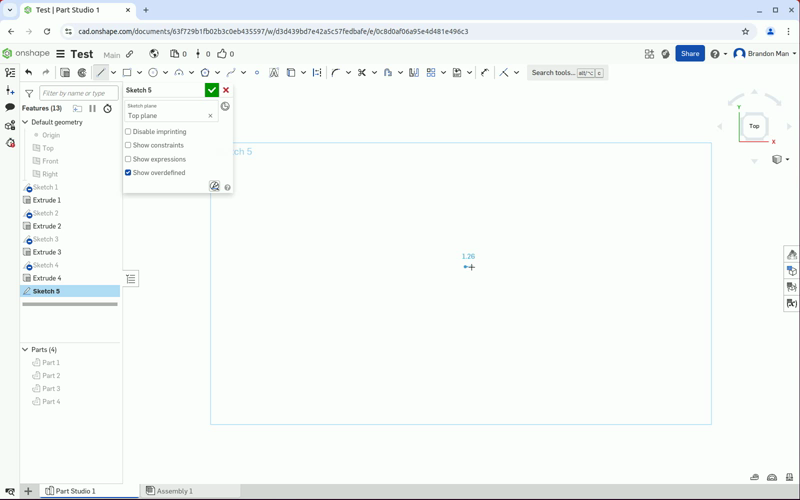
scroll(6)
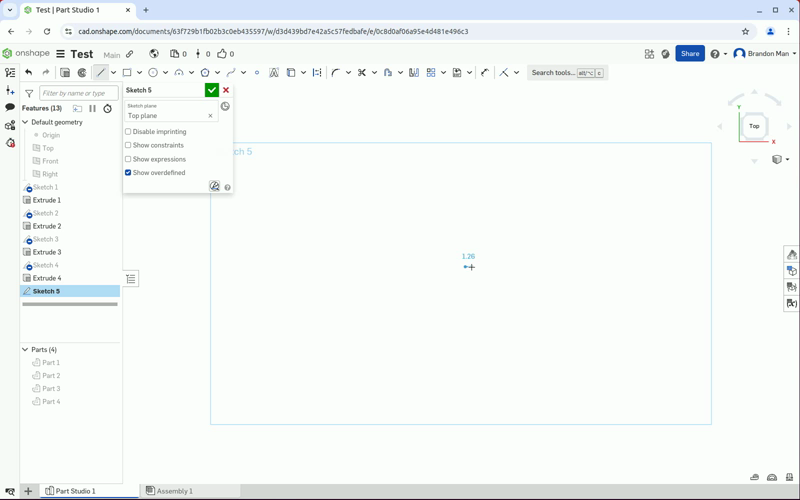
scroll(6)
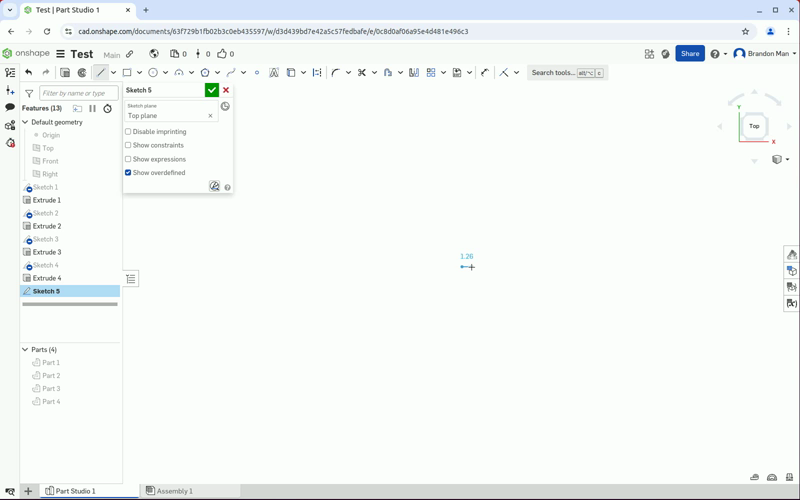
scroll(6)
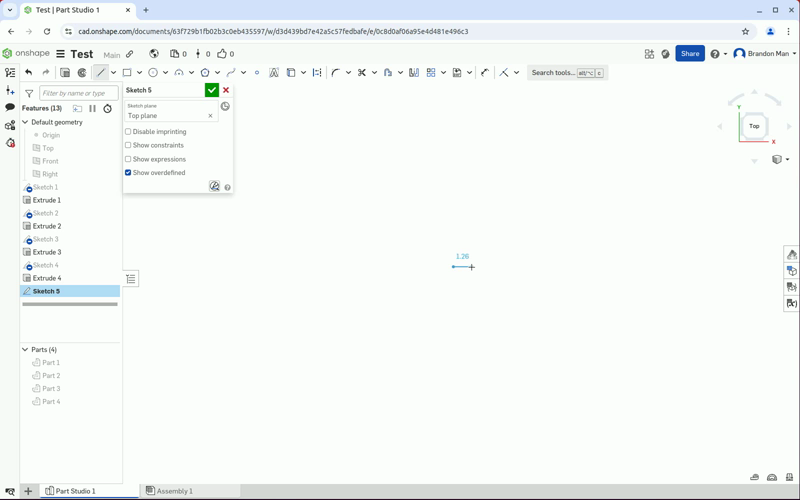
scroll(6)
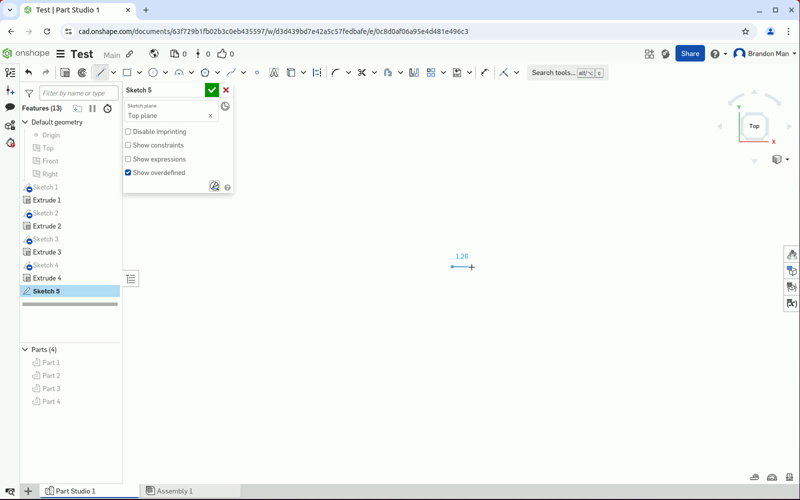
scroll(6)
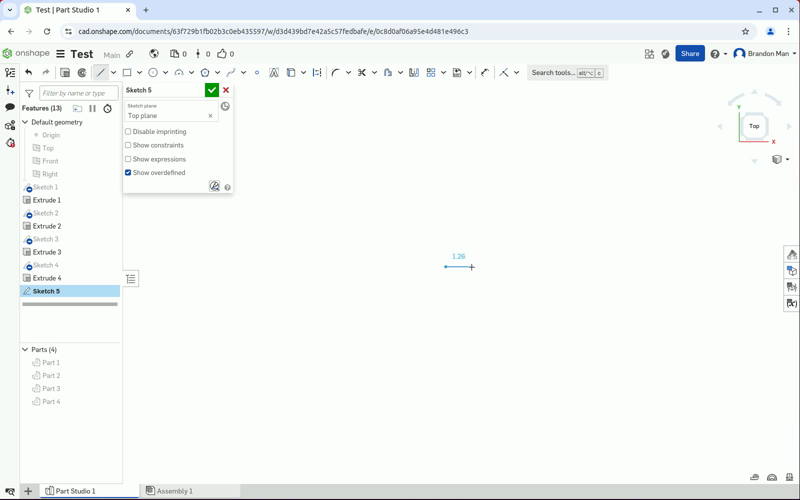
scroll(6)
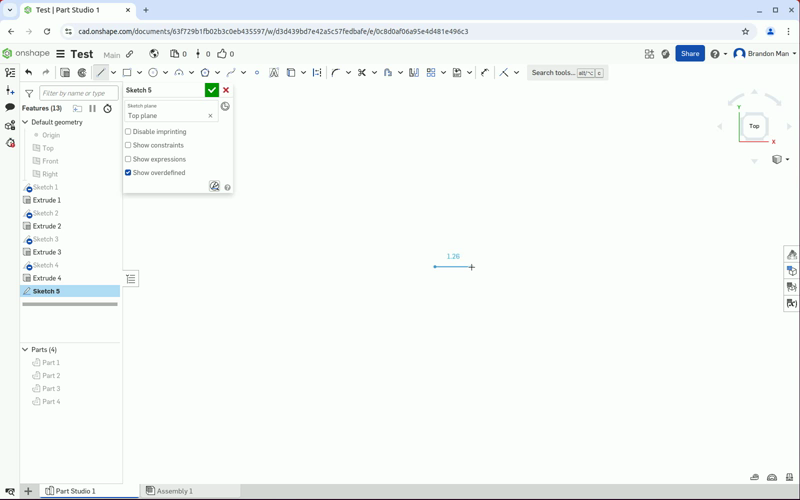
scroll(6)
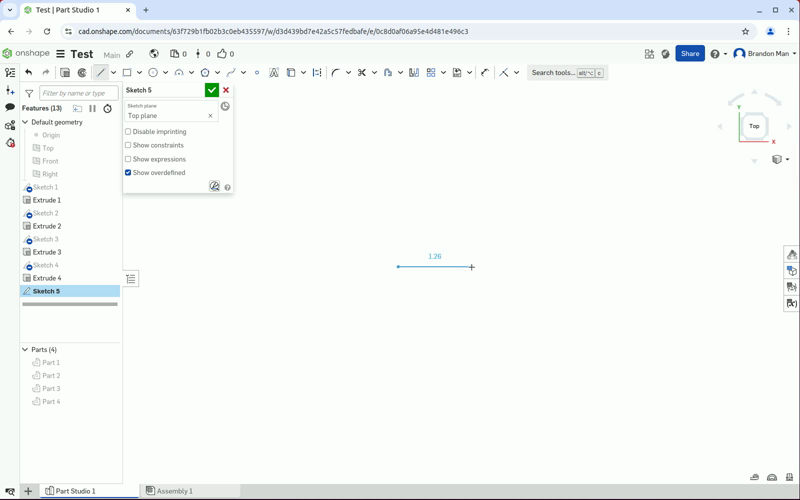
click(471, 266)
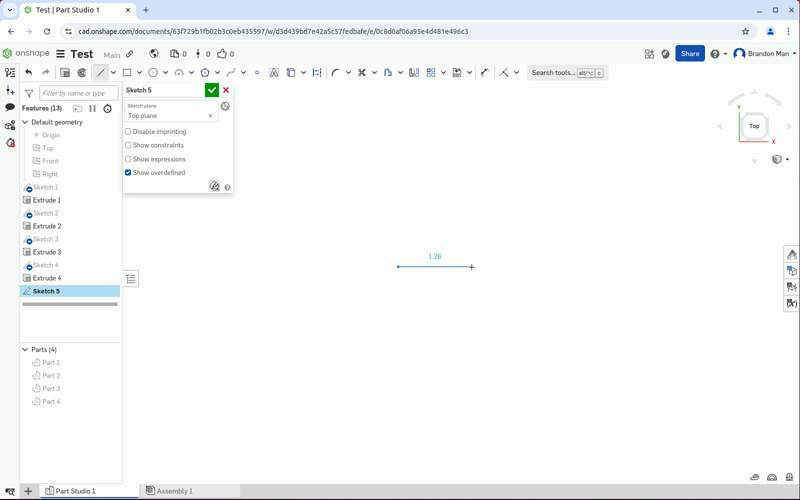
scroll(-6)
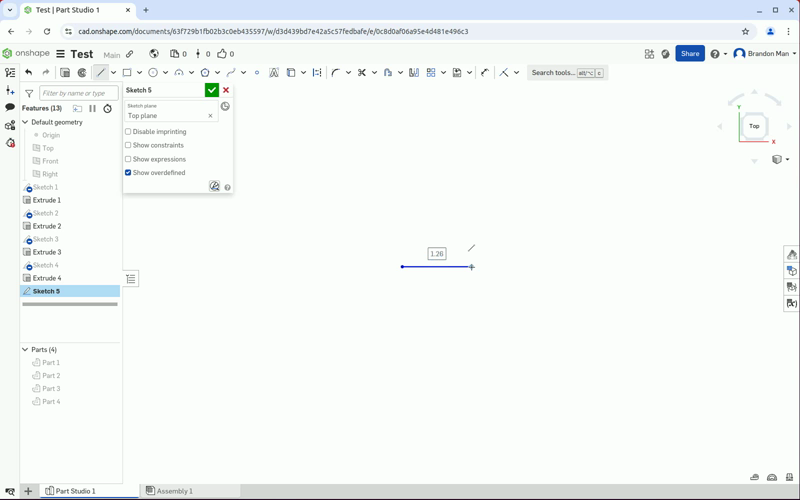
scroll(-6)
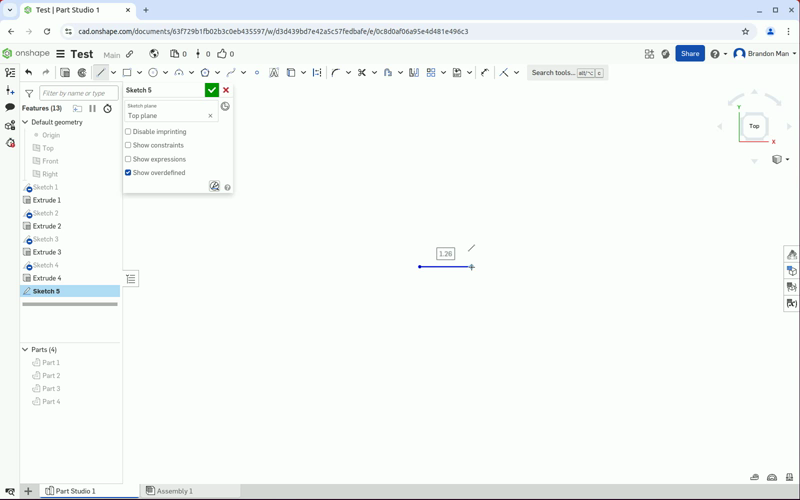
scroll(-6)
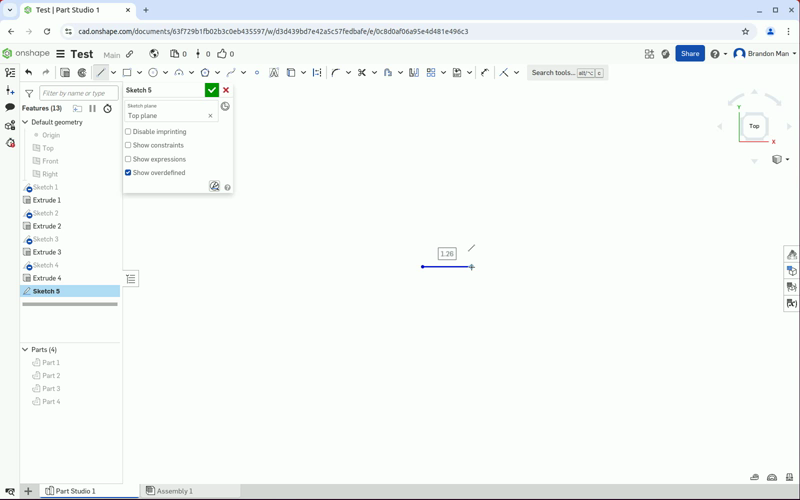
scroll(-6)
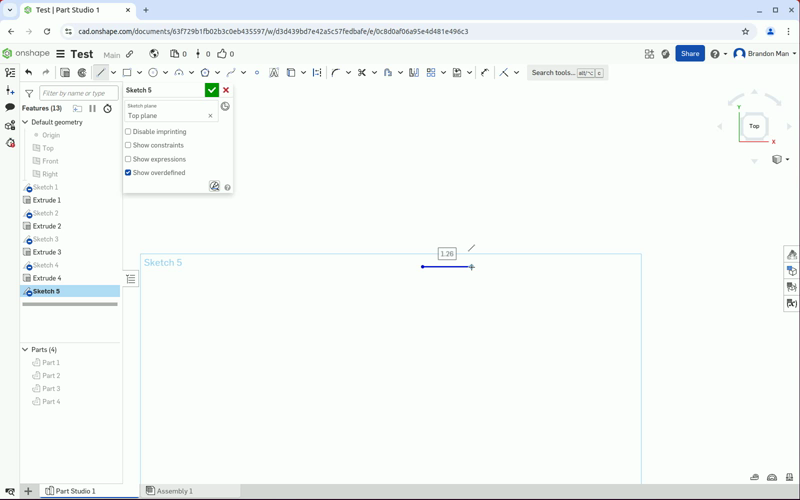
scroll(-6)
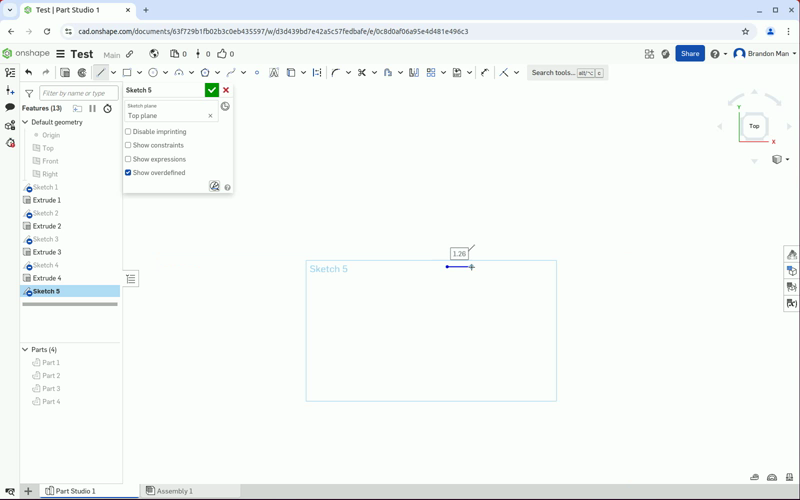
scroll(-6)
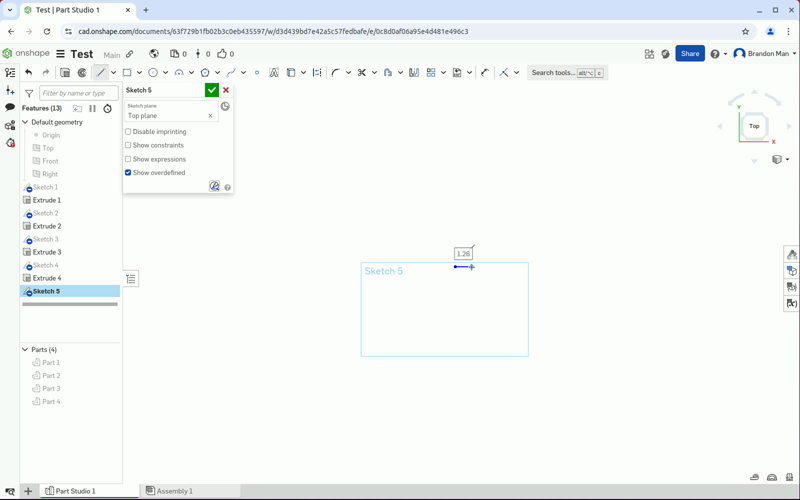
scroll(-6)
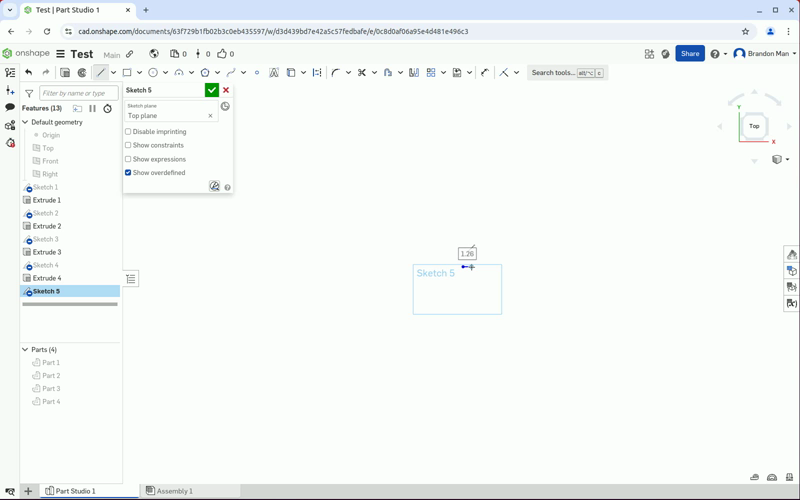
key_up(shift)
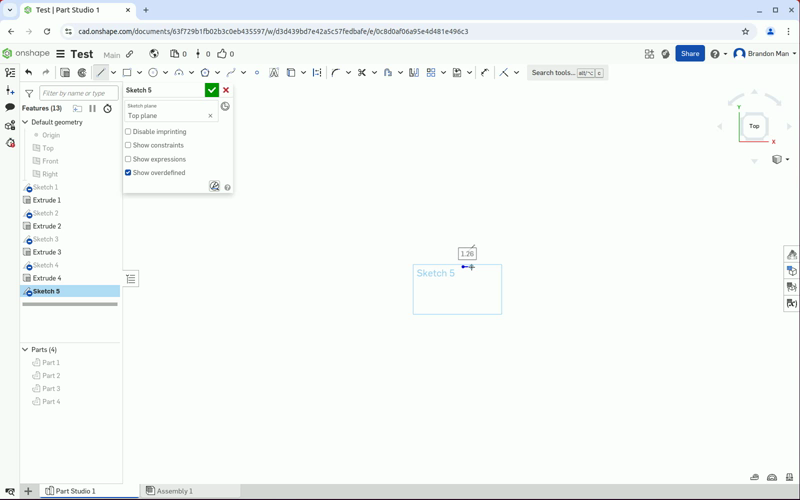
key(esc)
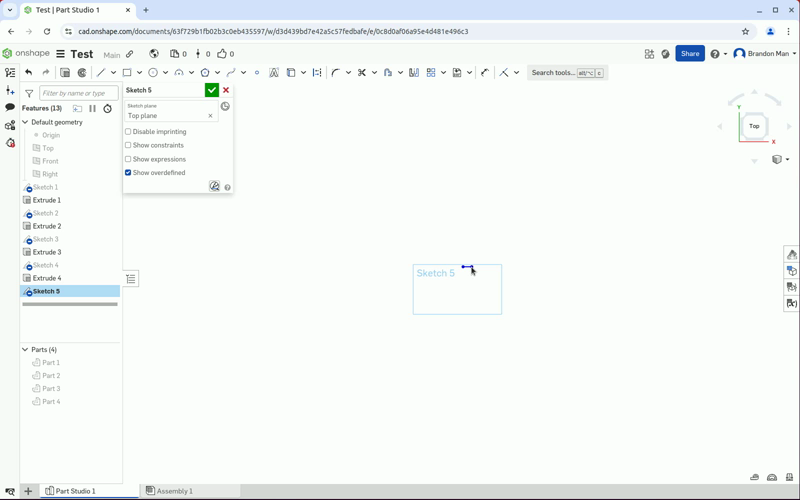
key(a)
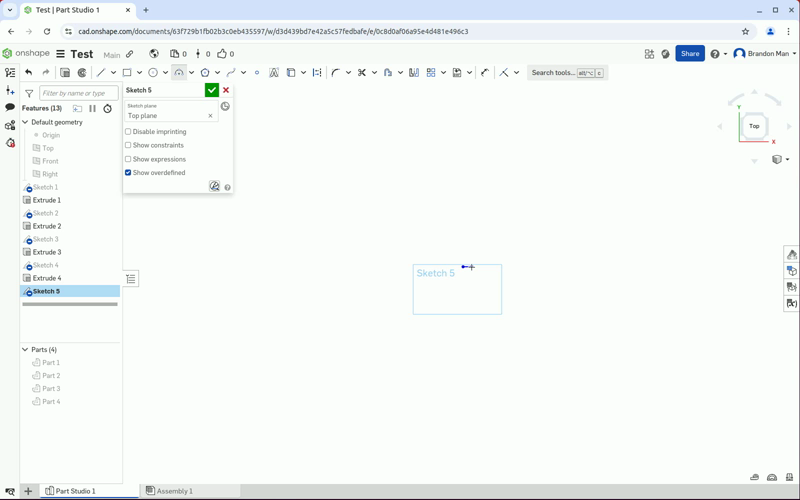
mouse_move(471, 266)
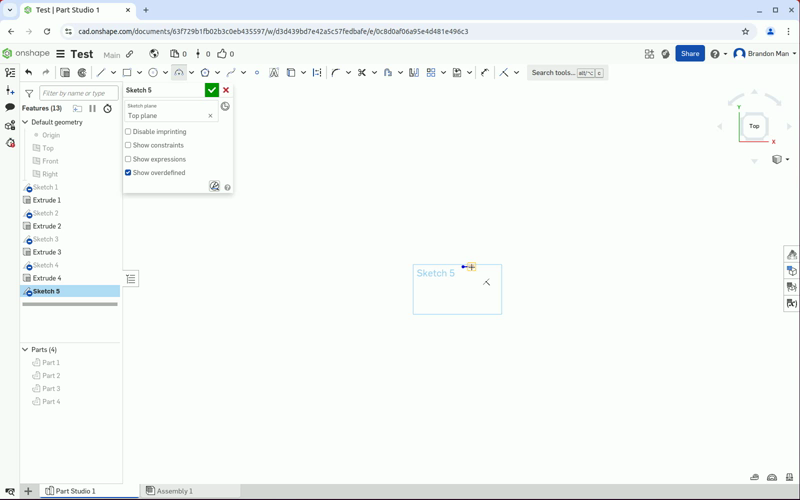
click(471, 266)
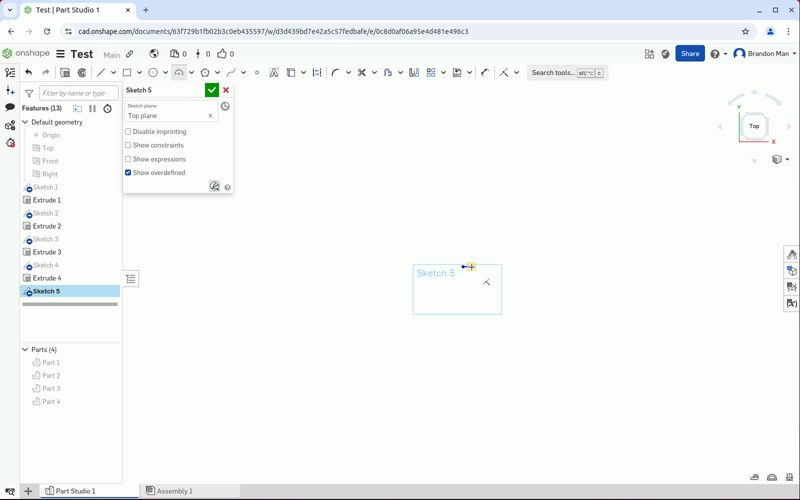
key_down(shift)
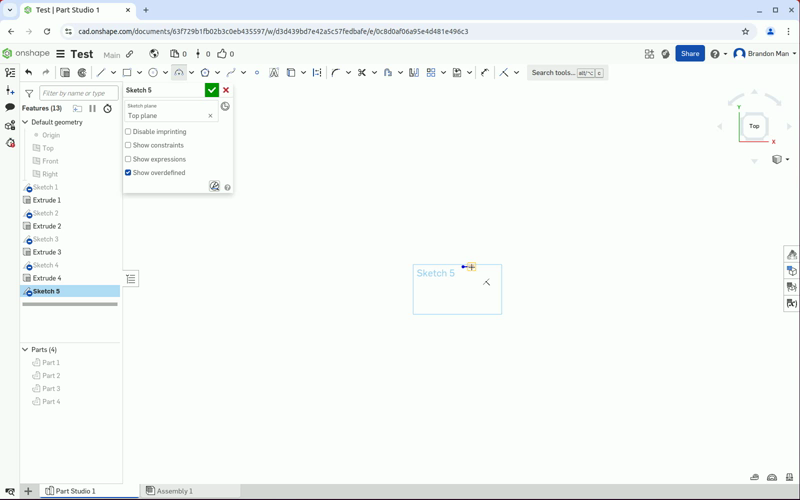
mouse_move(479, 258)
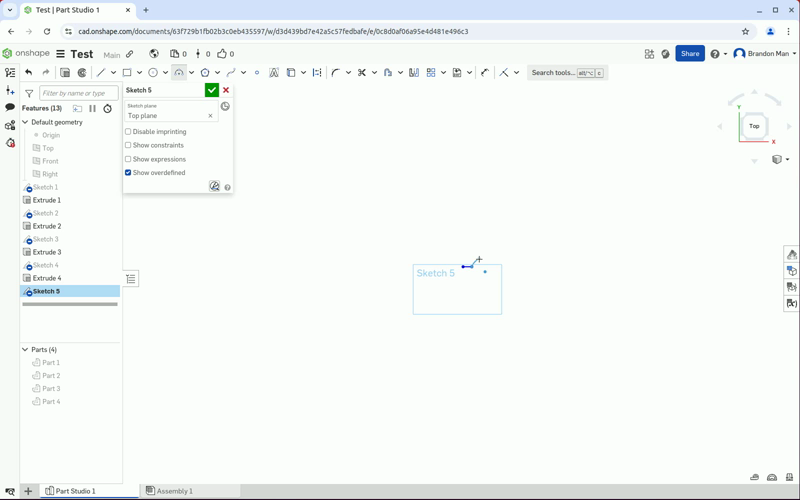
click(479, 258)
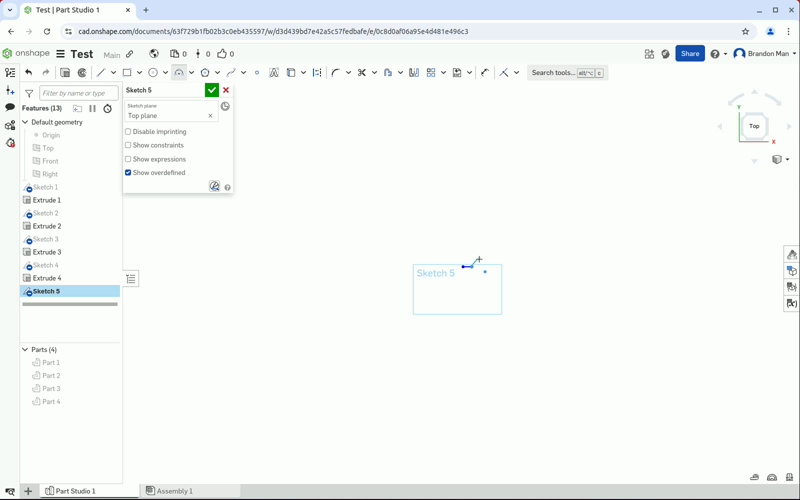
mouse_move(474, 261)
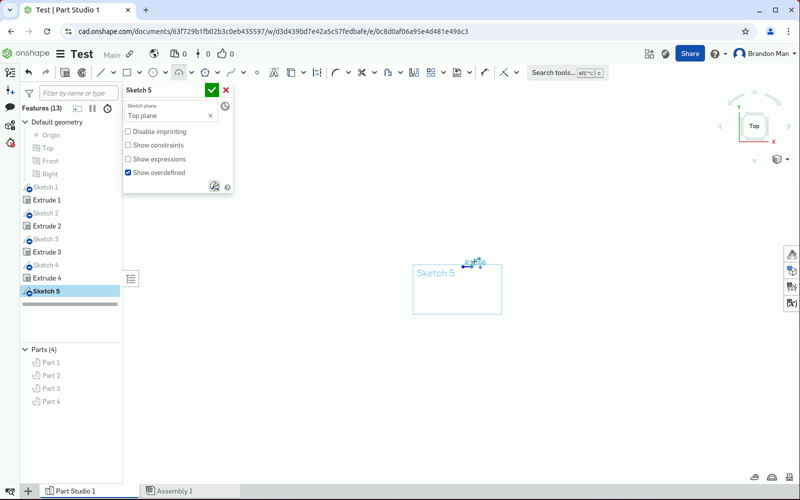
click(474, 261)
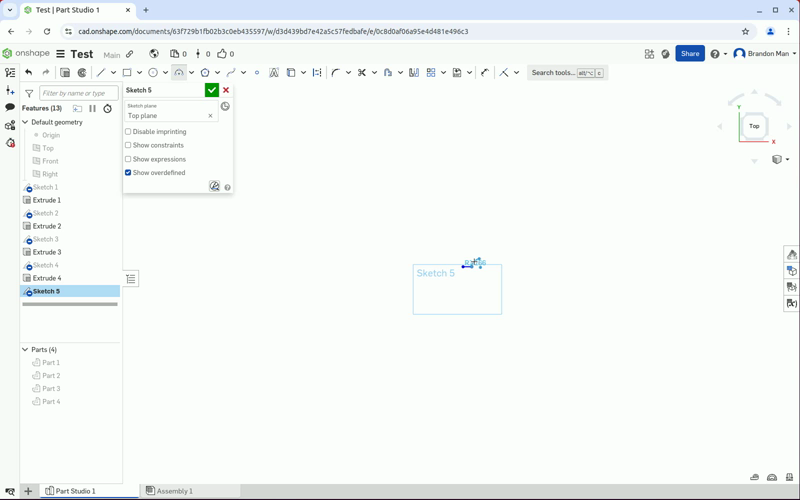
key_up(shift)
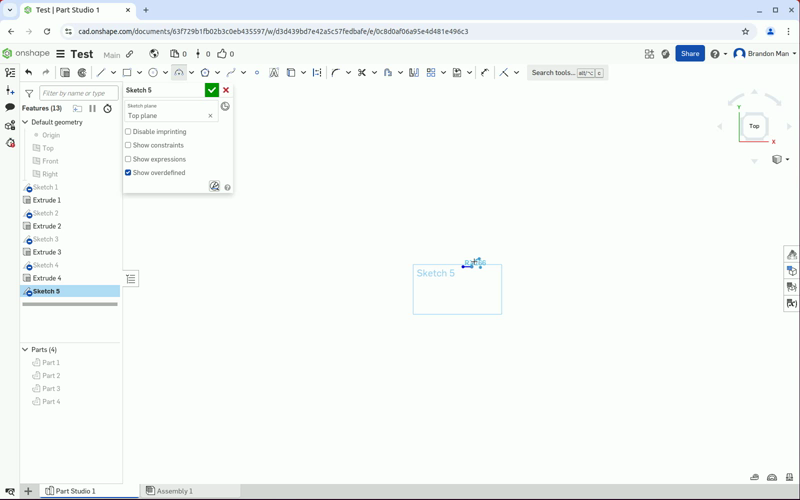
key(esc)
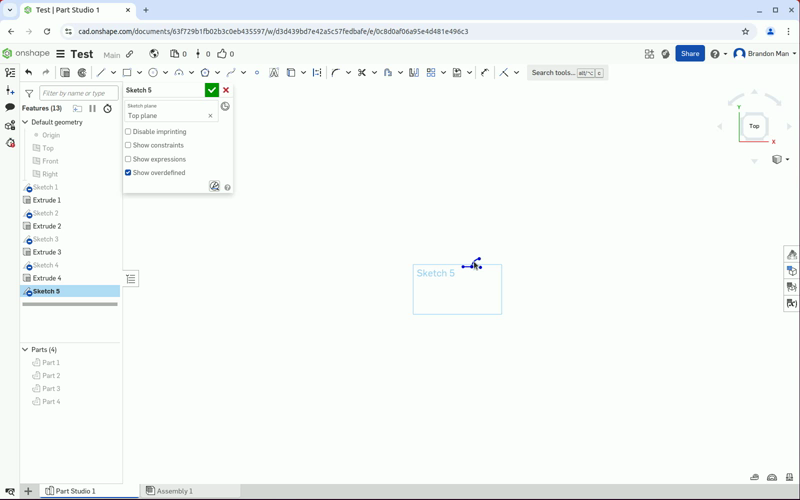
key(l)
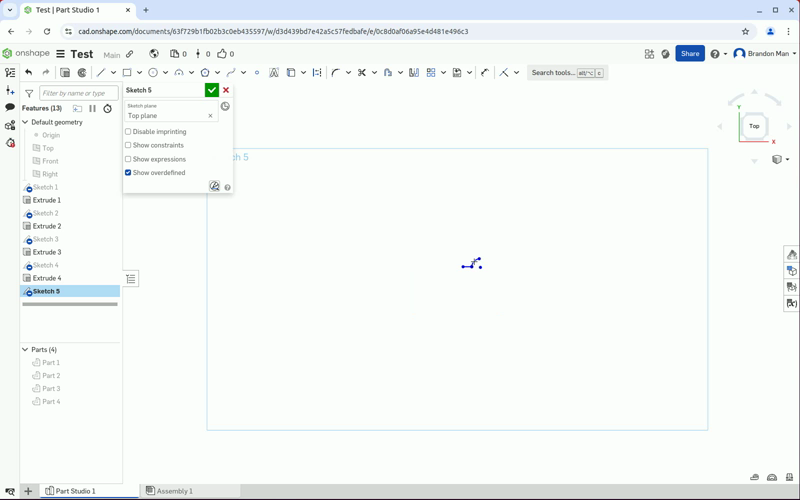
mouse_move(479, 258)
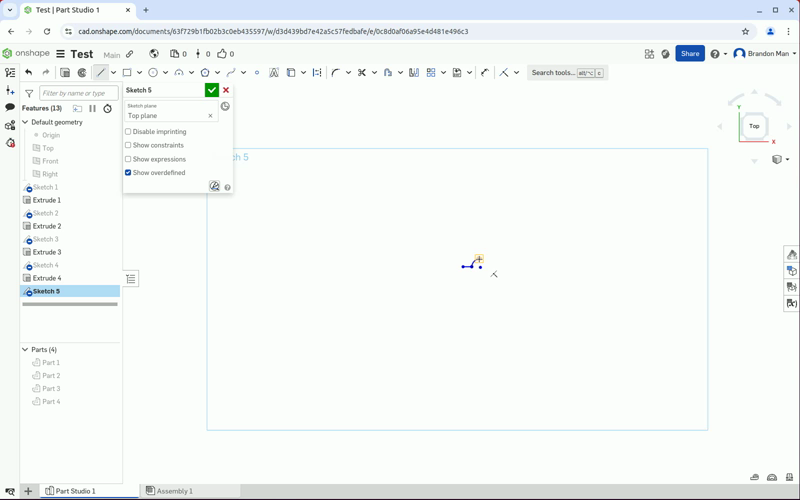
click(479, 258)
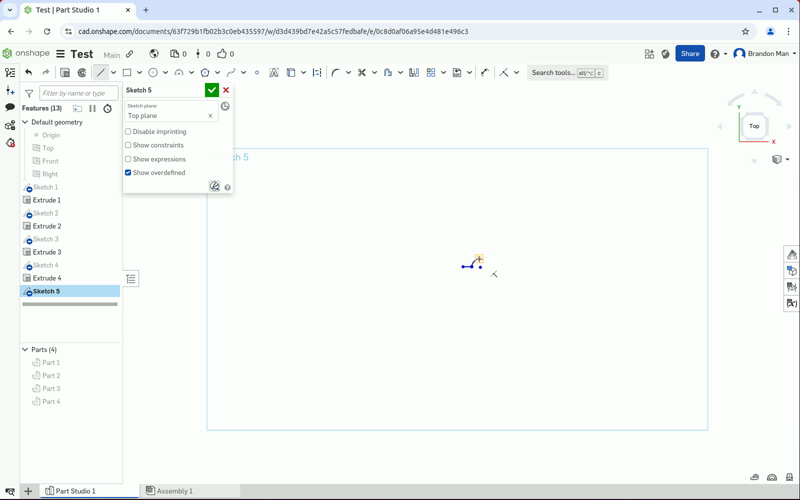
key_down(shift)
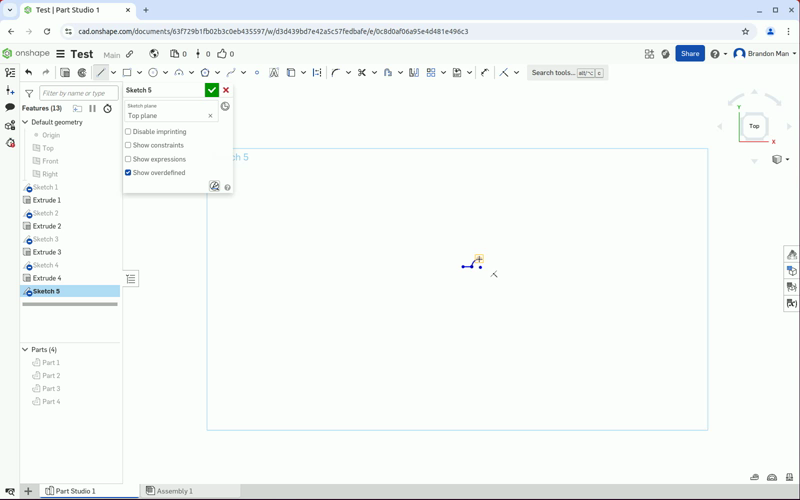
mouse_move(509, 258)
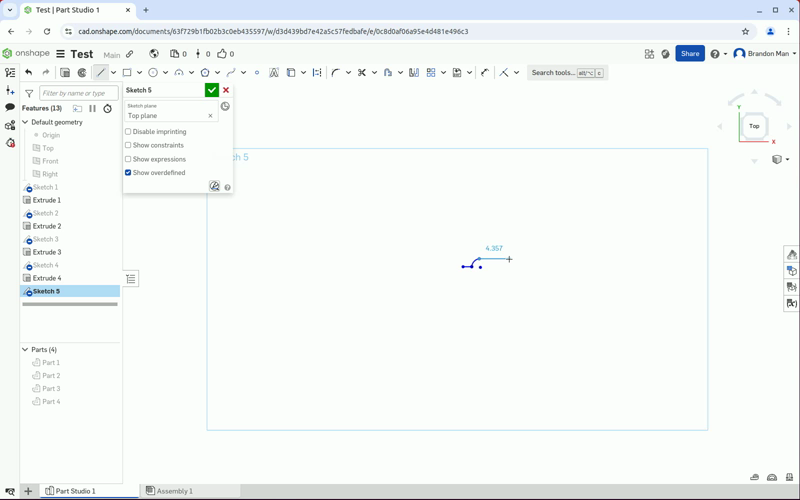
mouse_move(479, 252)
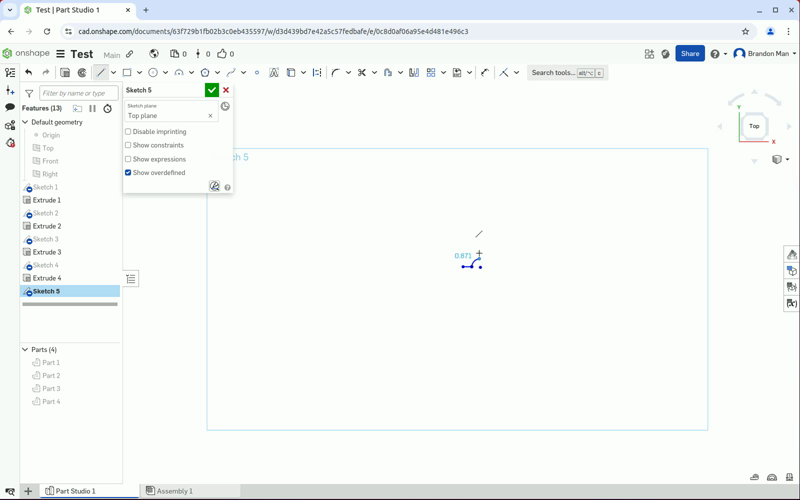
scroll(6)
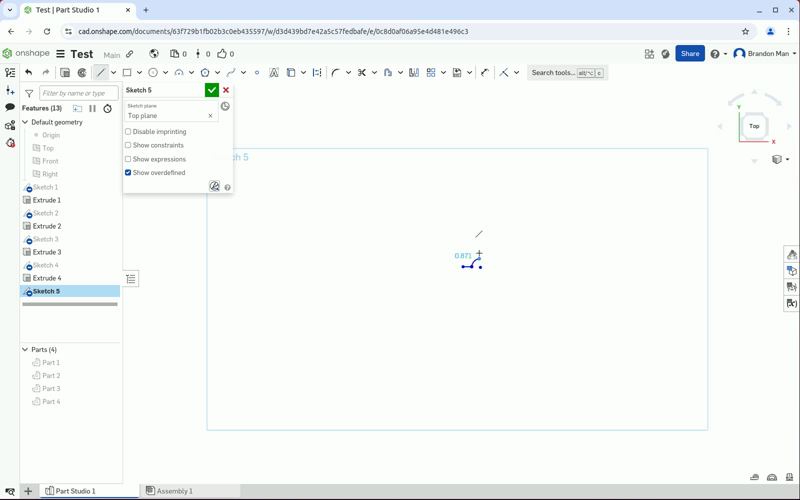
scroll(6)
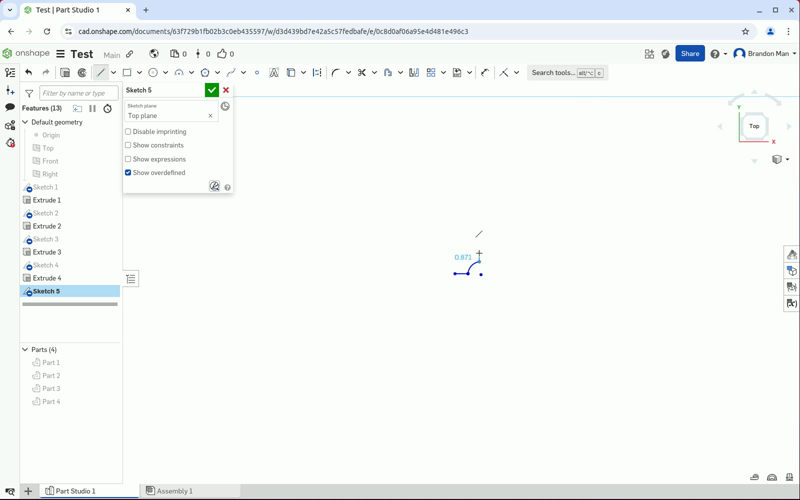
scroll(6)
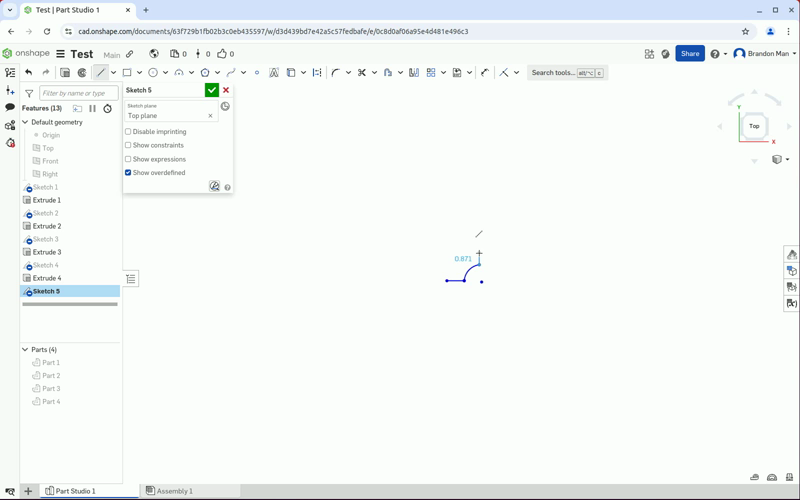
scroll(6)
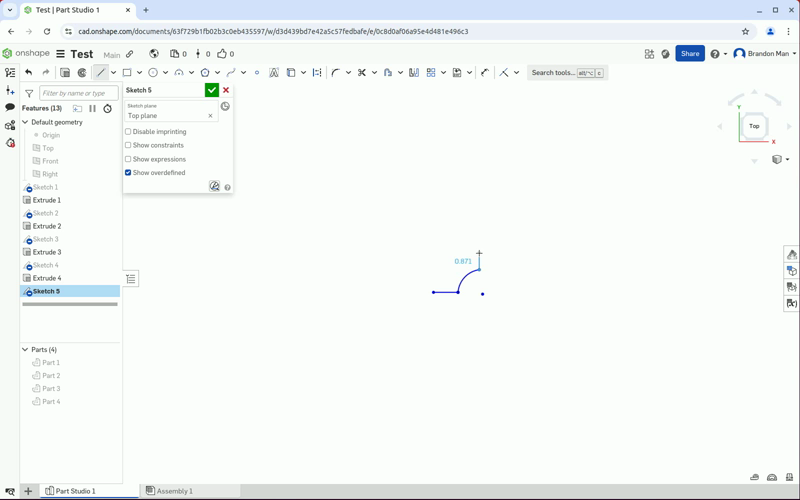
scroll(6)
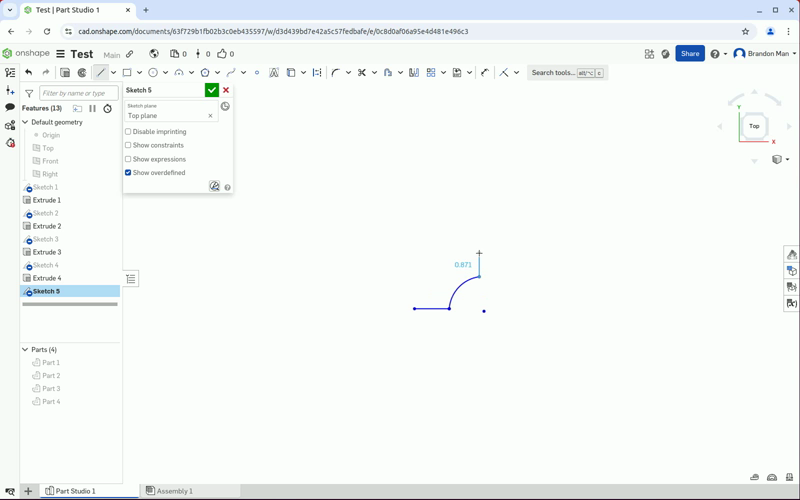
scroll(6)
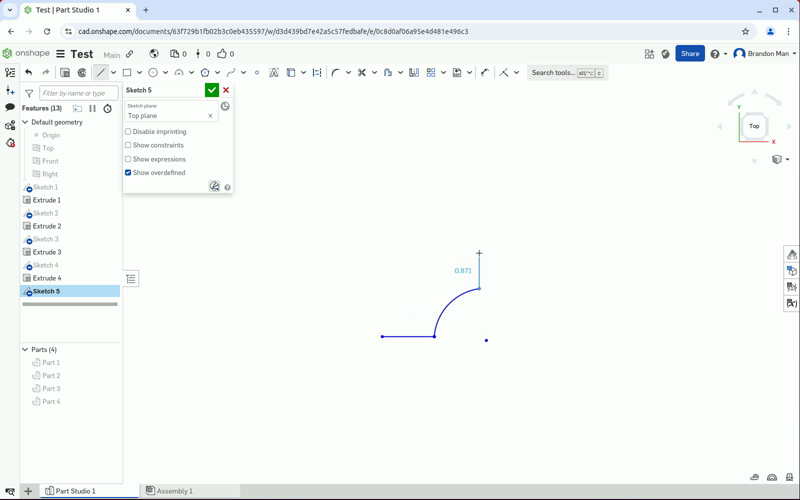
scroll(6)
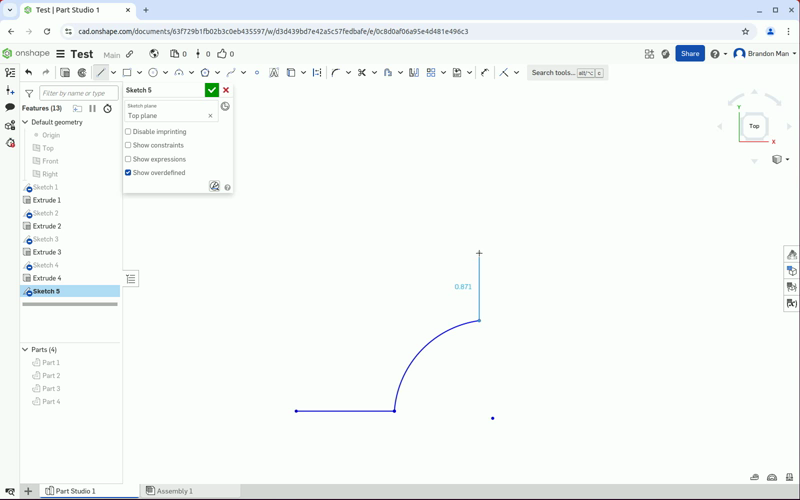
click(479, 252)
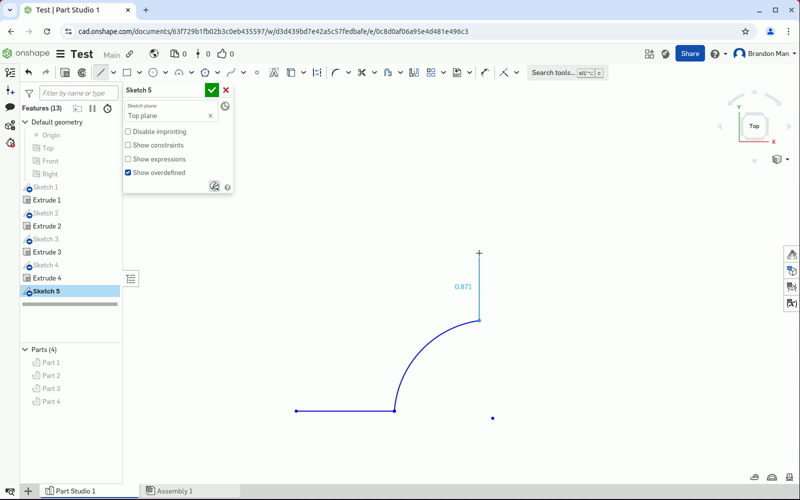
scroll(-6)
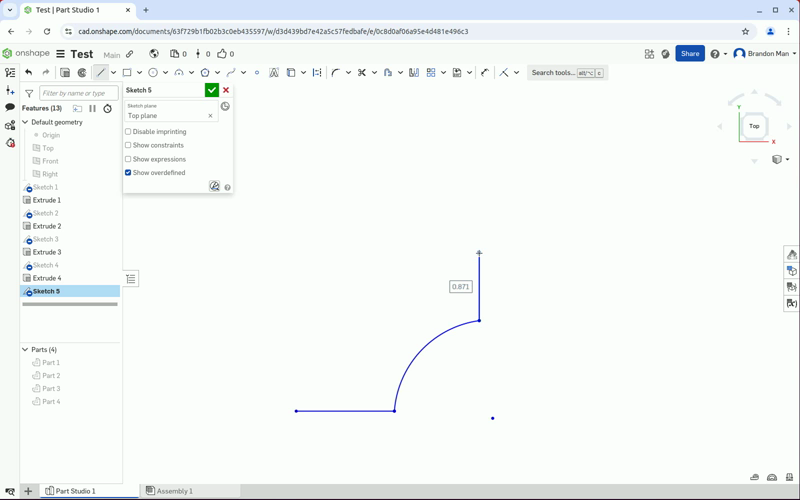
scroll(-6)
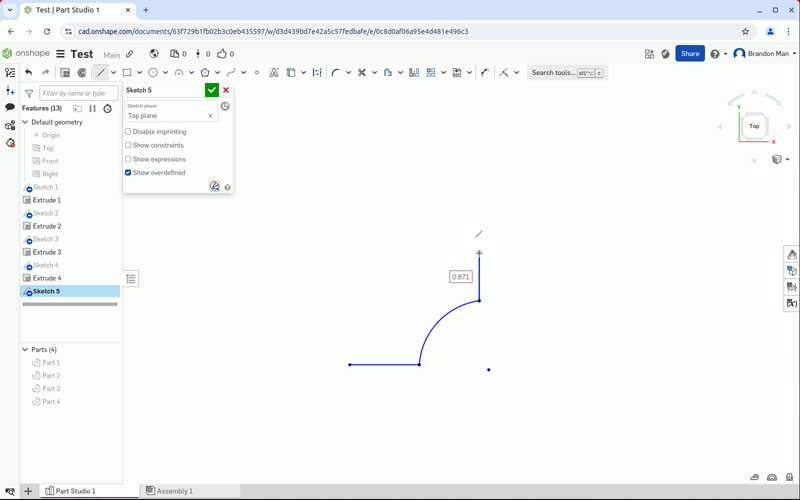
scroll(-6)
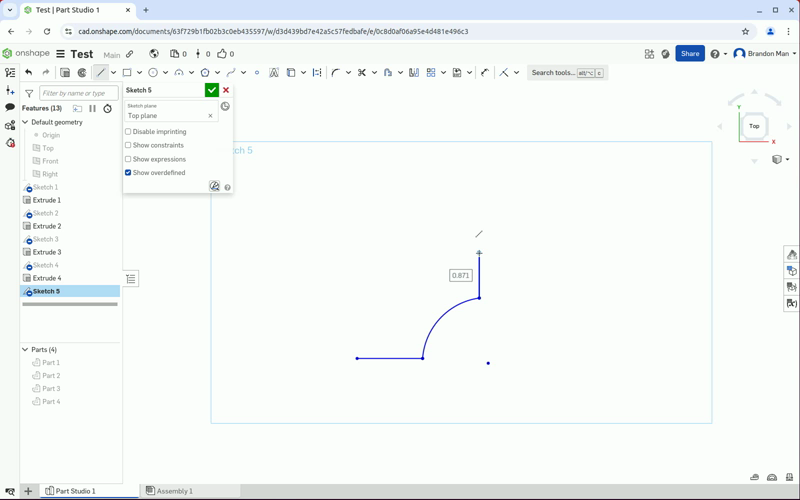
scroll(-6)
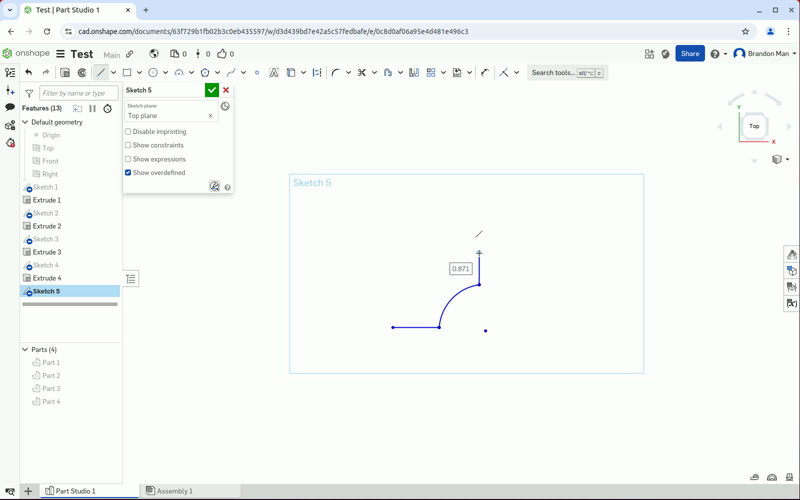
scroll(-6)
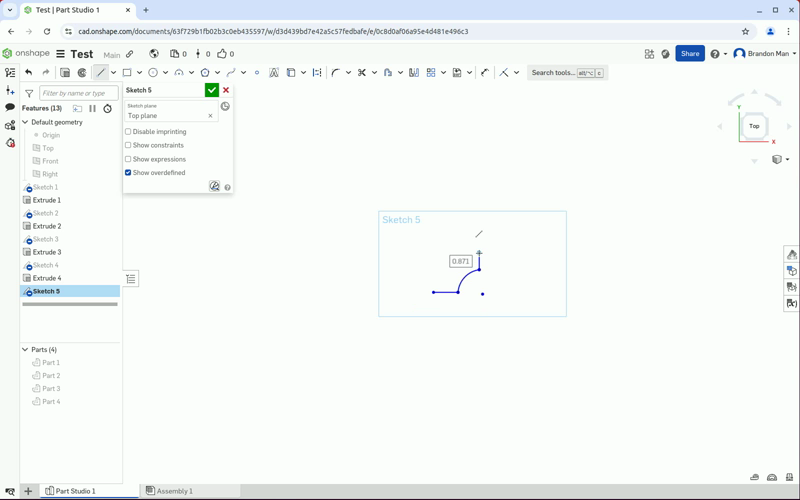
scroll(-6)
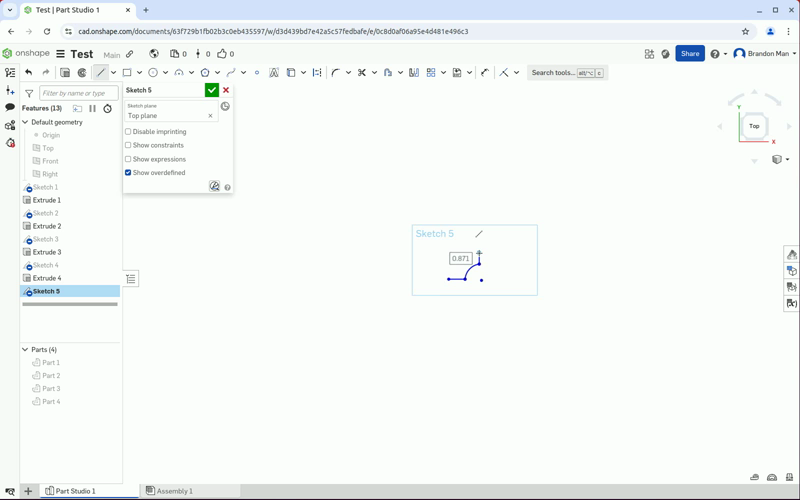
scroll(-6)
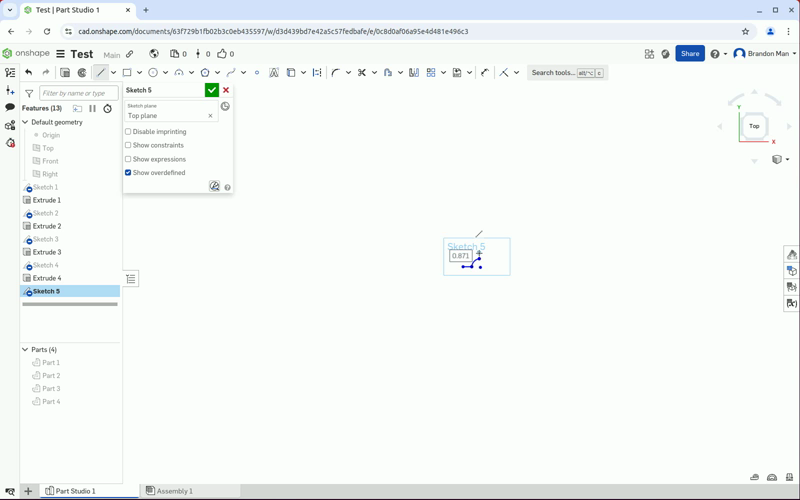
key_up(shift)
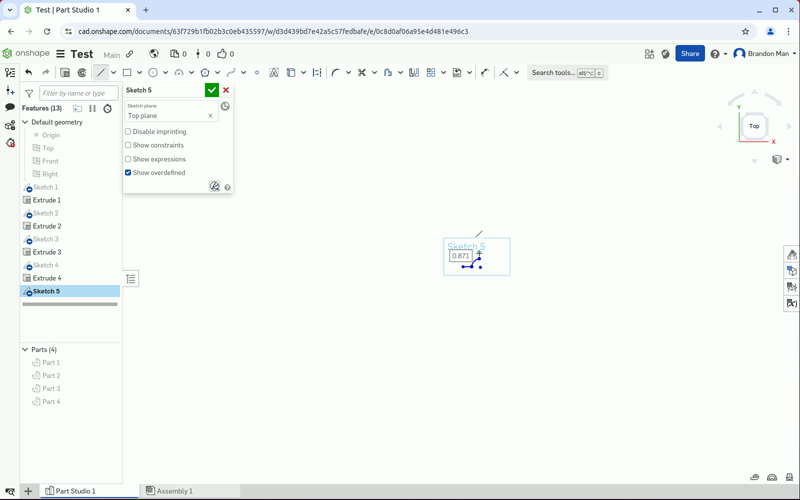
key(esc)
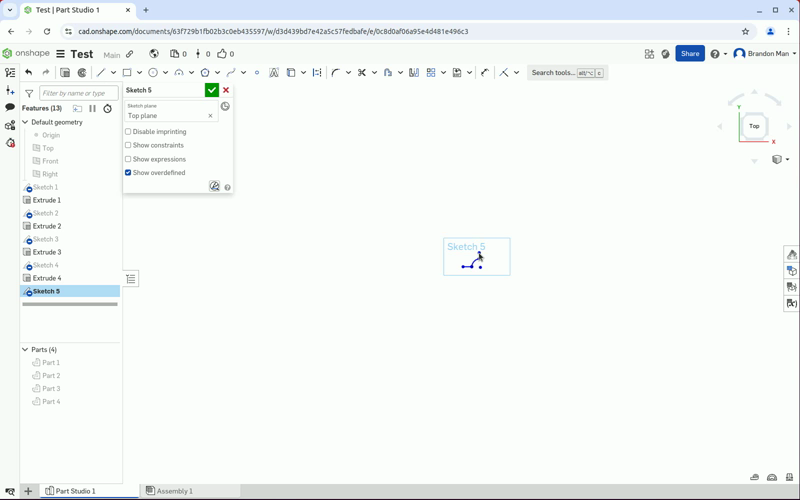
key(a)
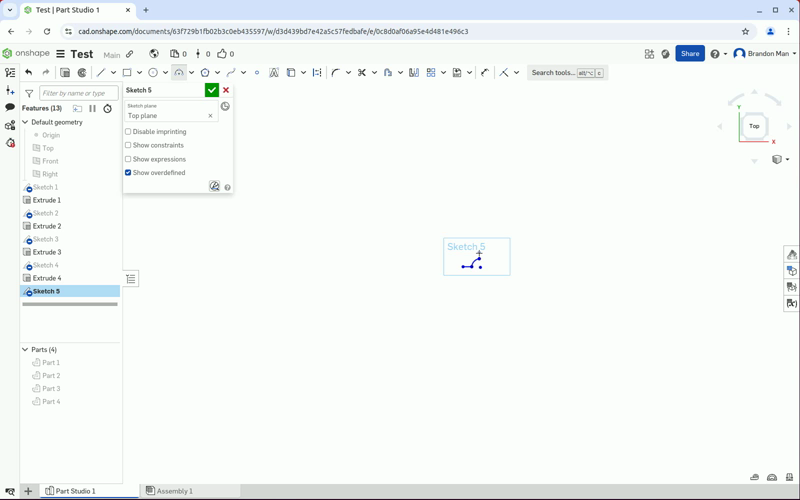
mouse_move(479, 252)
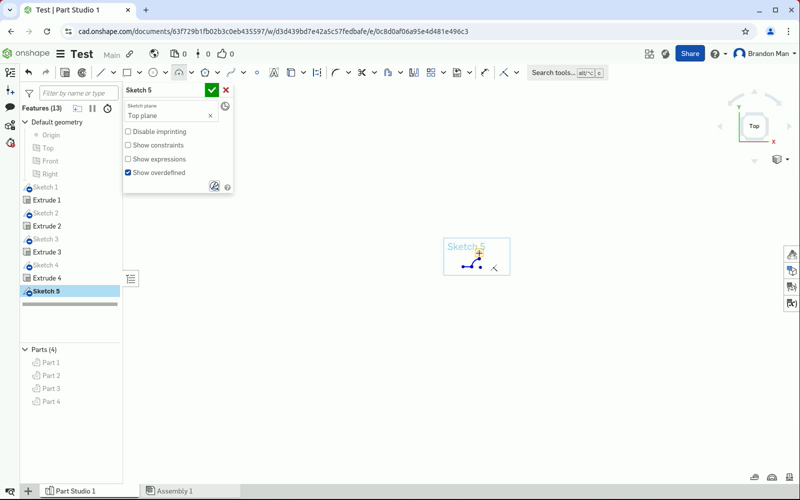
click(479, 252)
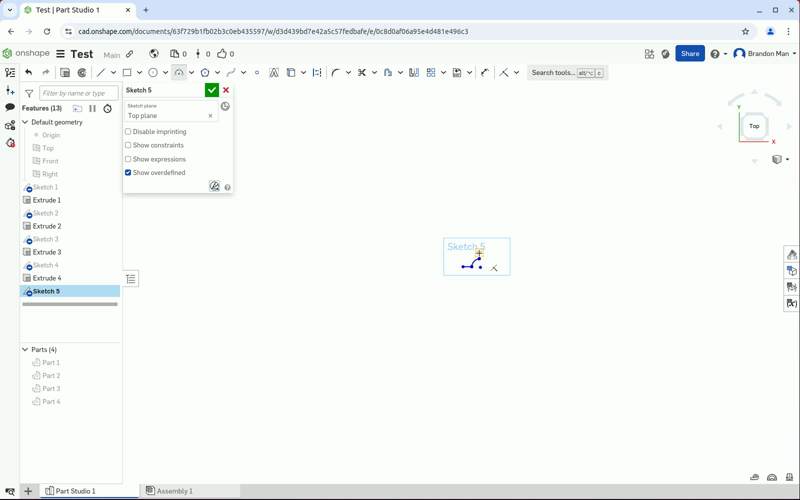
mouse_move(465, 266)
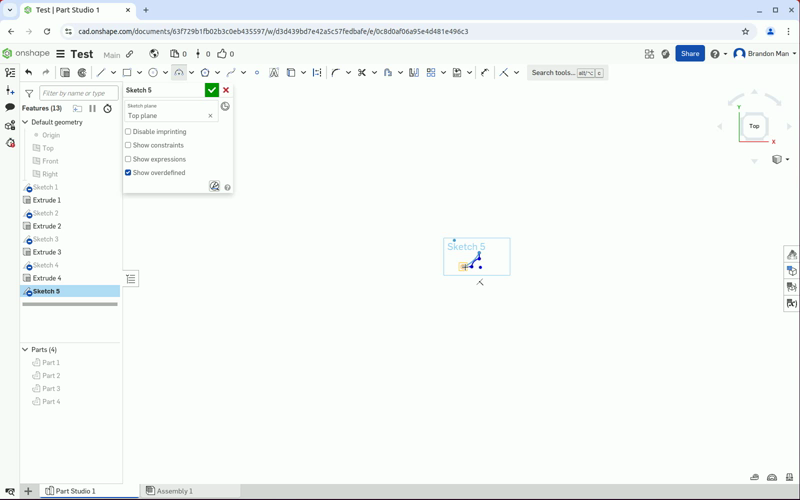
click(465, 266)
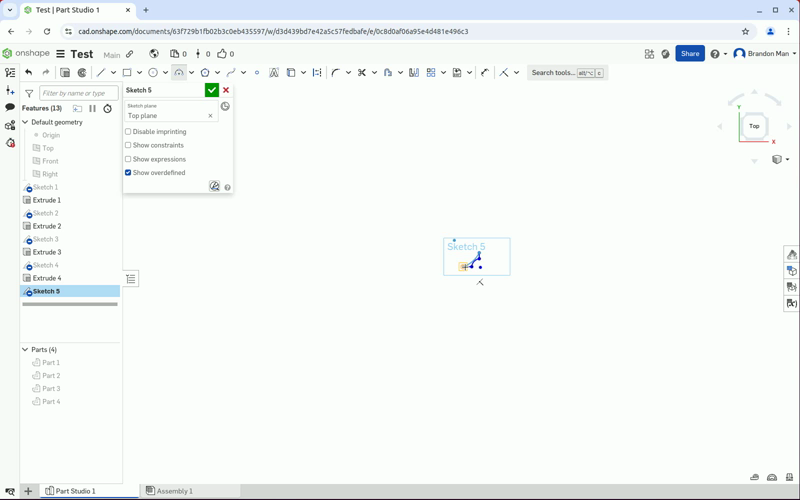
key_down(shift)
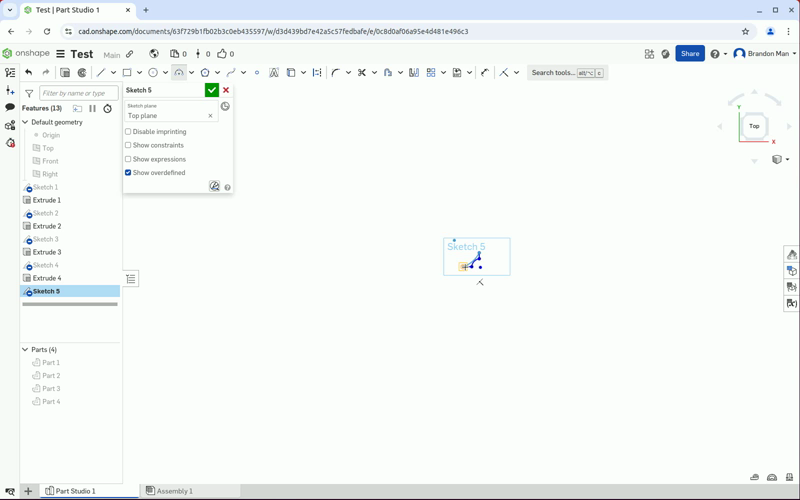
mouse_move(469, 256)
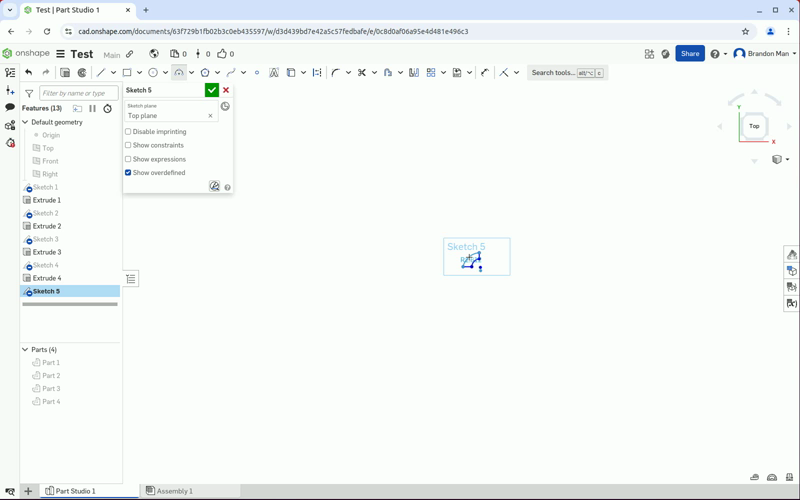
click(469, 256)
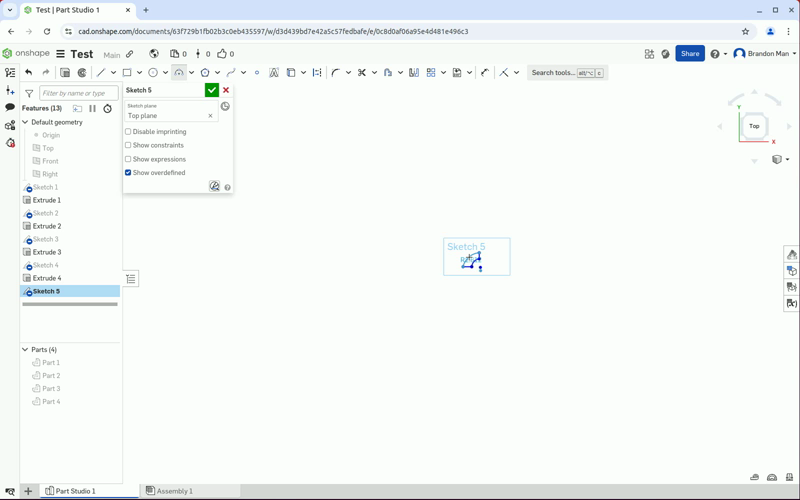
key_up(shift)
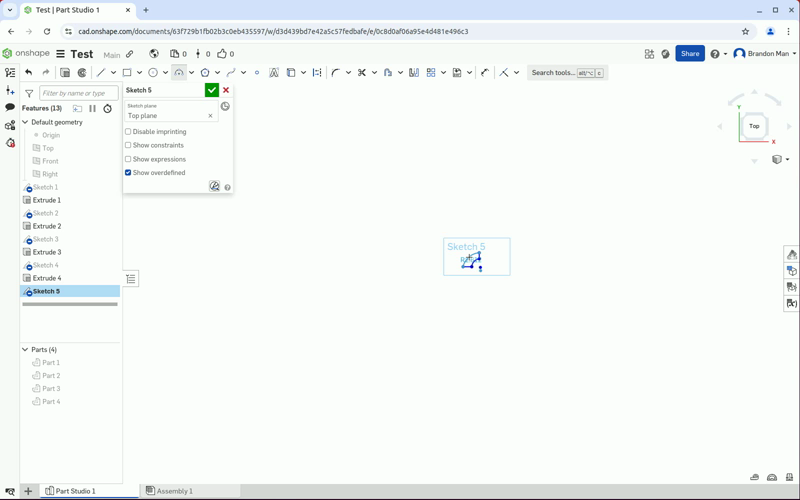
key(esc)
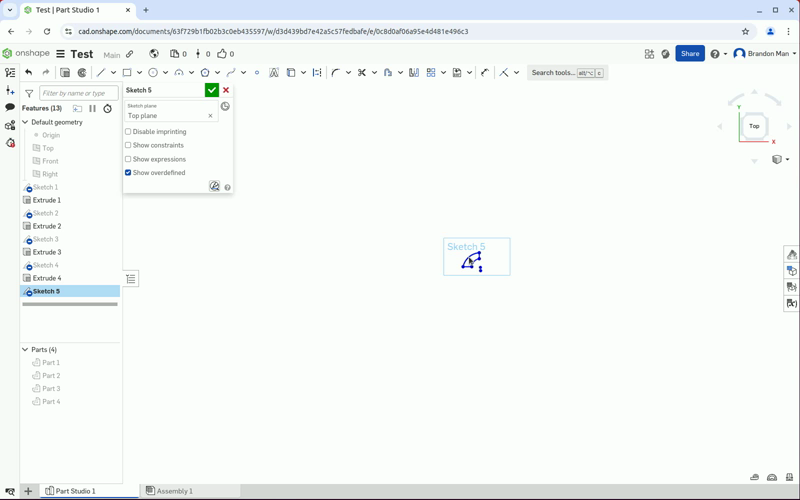
mouse_move(470, 265)
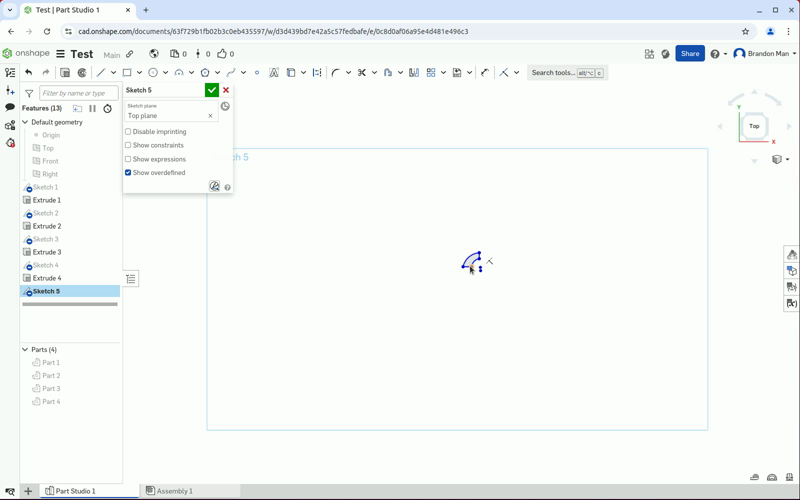
scroll(6)
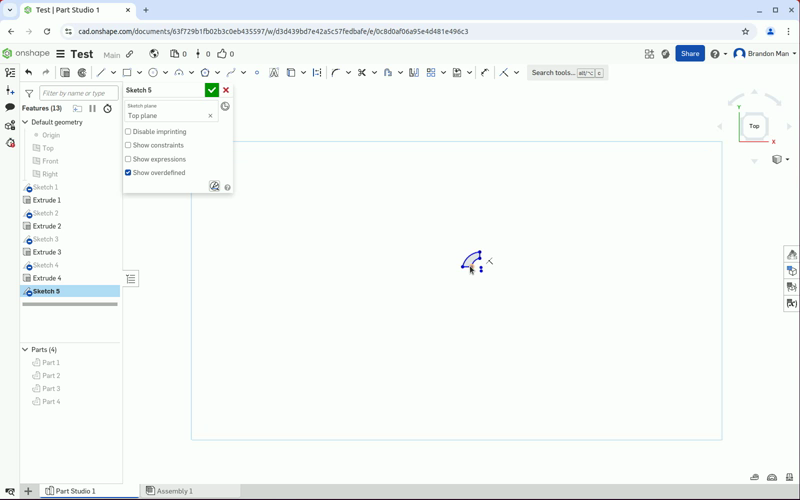
scroll(6)
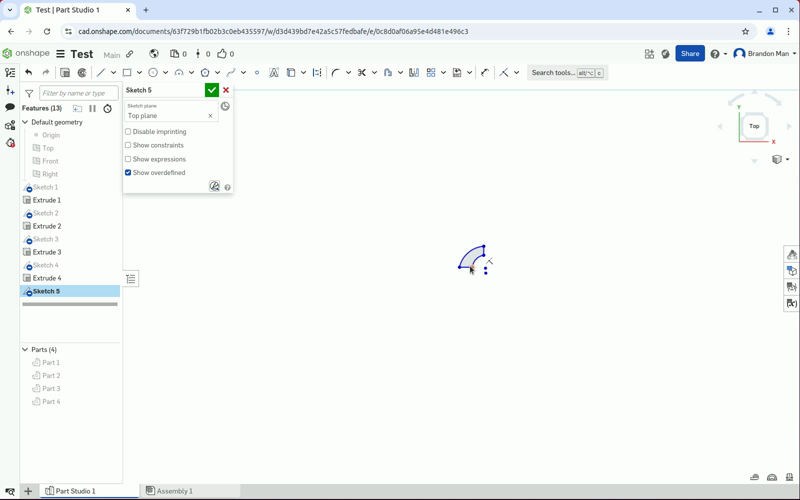
scroll(6)
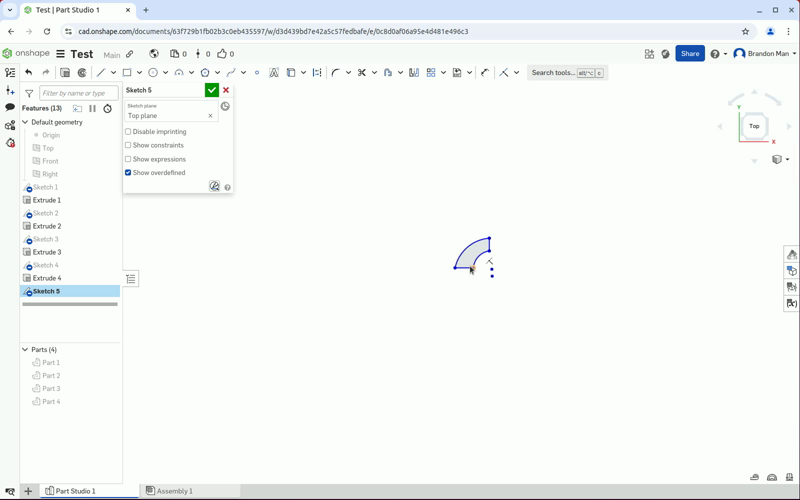
scroll(6)
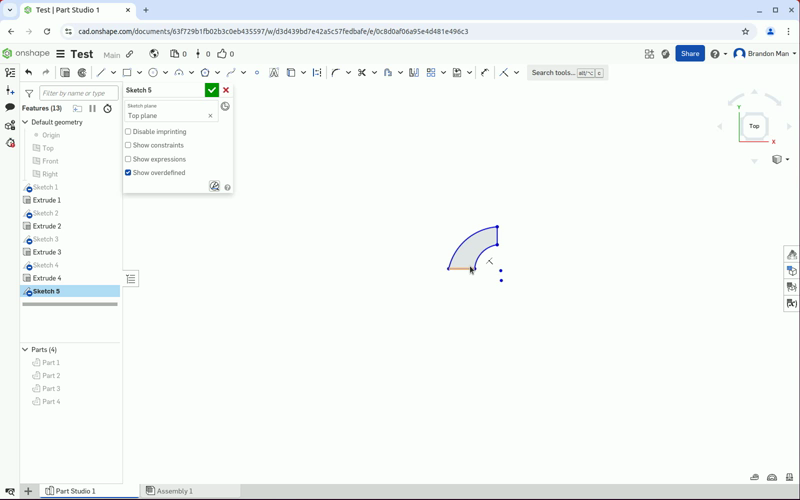
scroll(6)
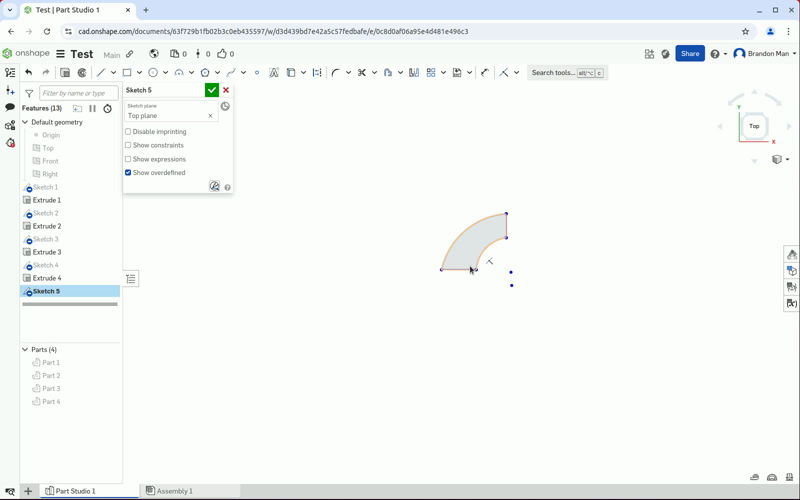
scroll(6)
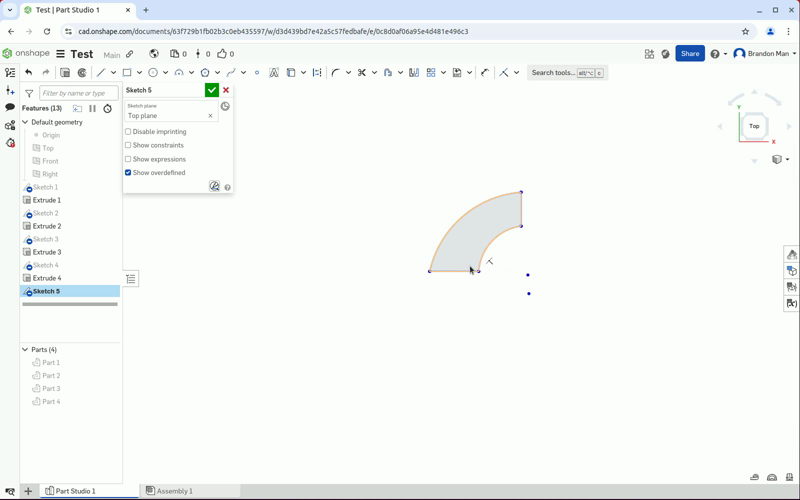
scroll(6)
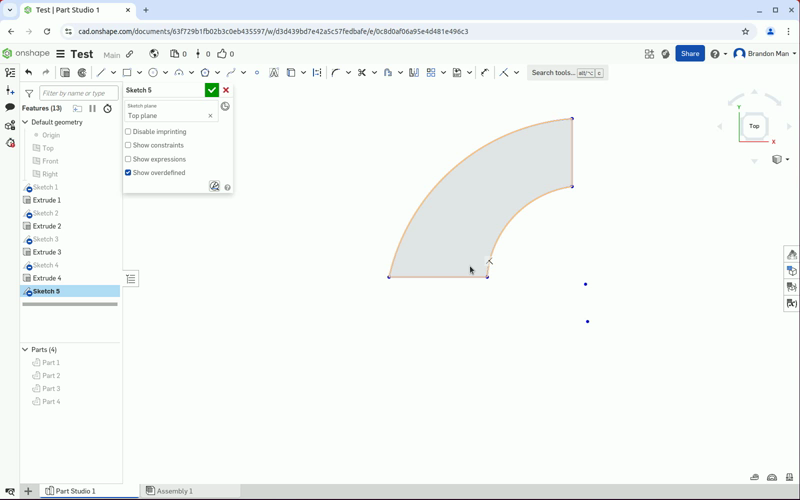
click(470, 265)
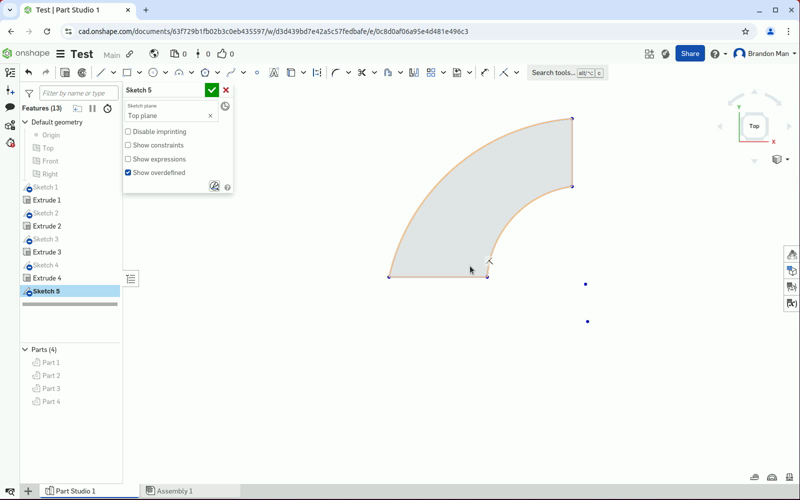
scroll(-6)
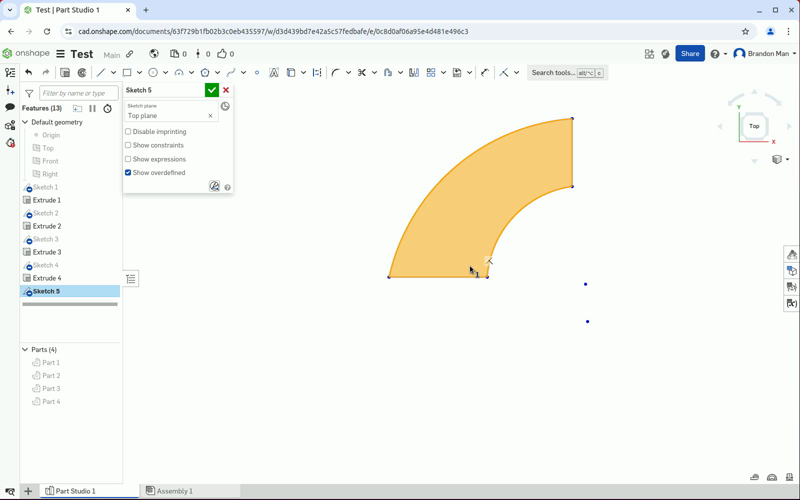
scroll(-6)
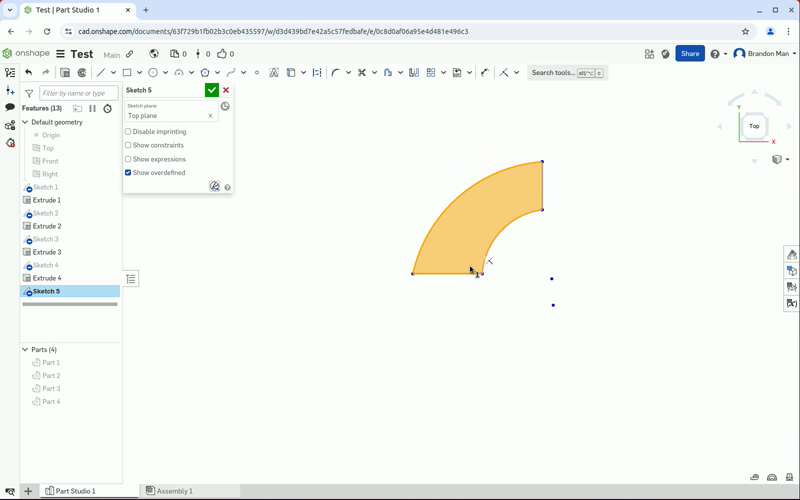
scroll(-6)
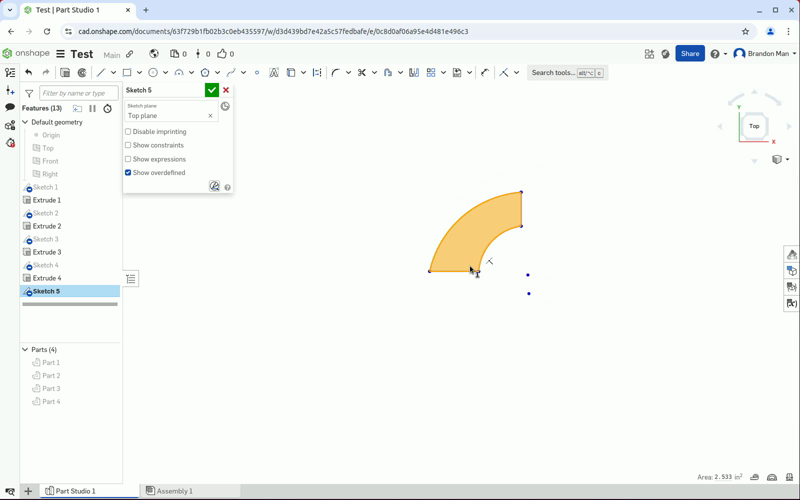
scroll(-6)
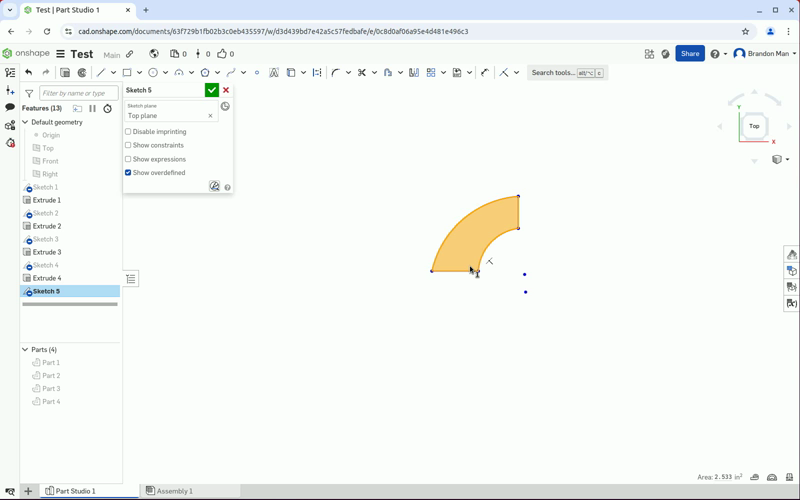
scroll(-6)
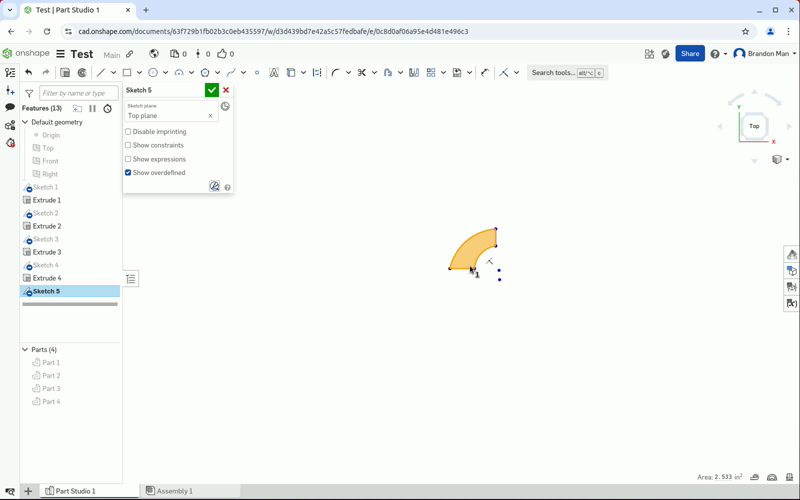
scroll(-6)
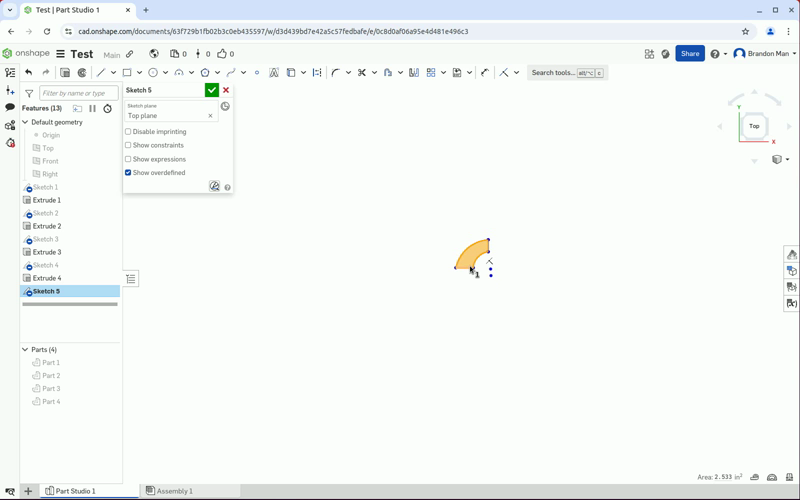
scroll(-6)
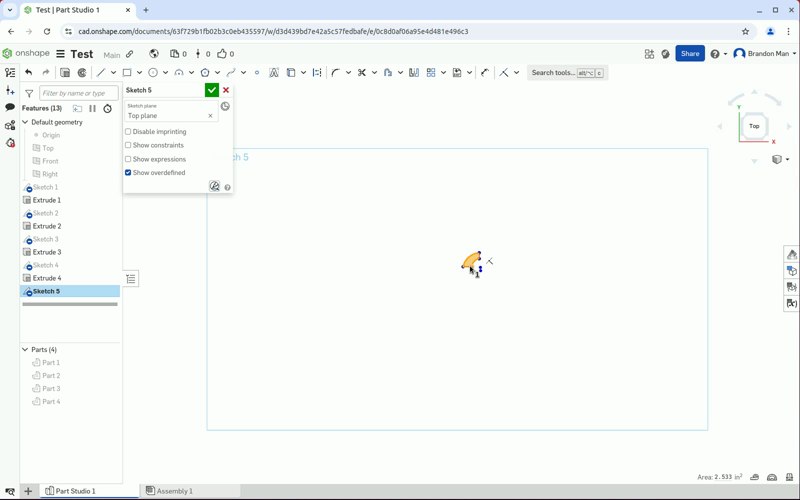
mouse_move(73, 352)
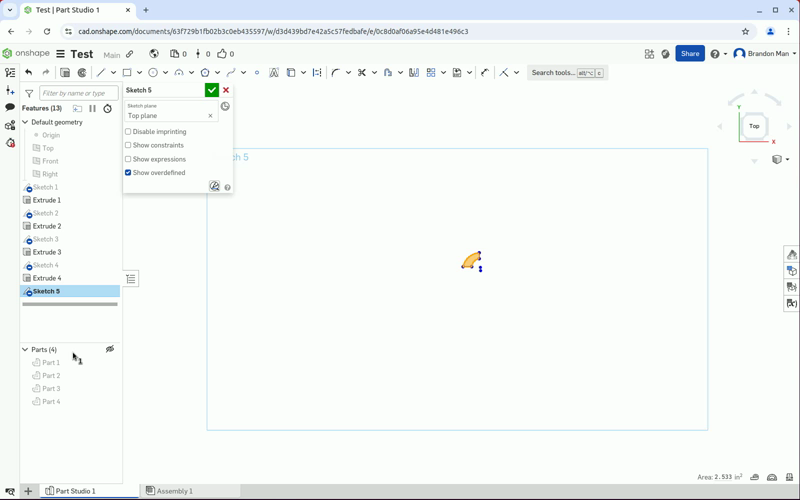
key(shift+y)
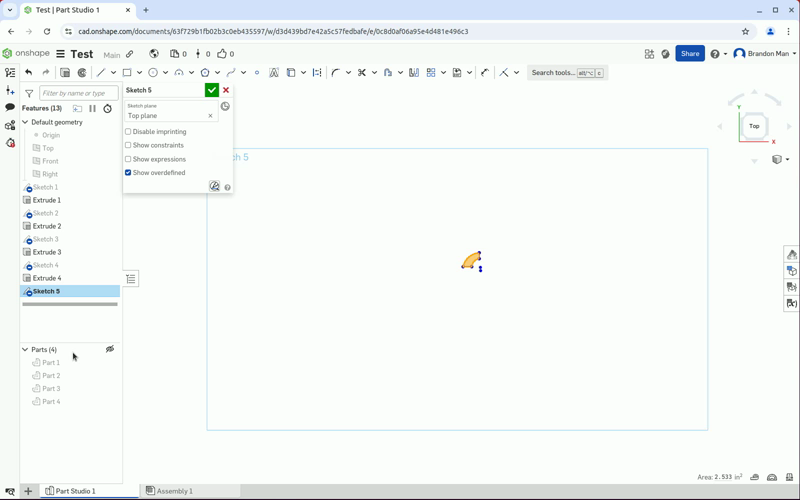
key(shift+e)
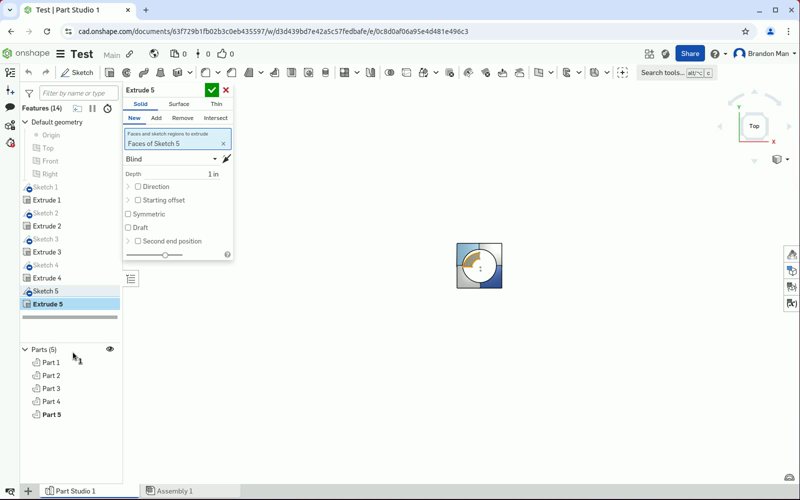
mouse_move(143, 106)
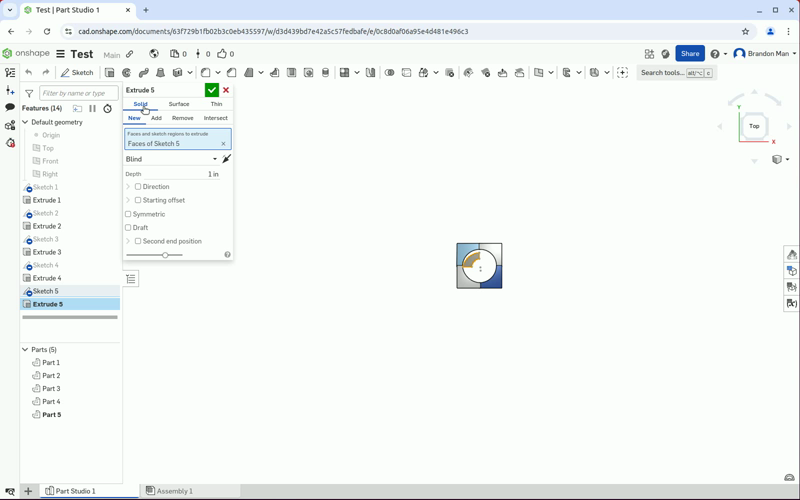
click(143, 106)
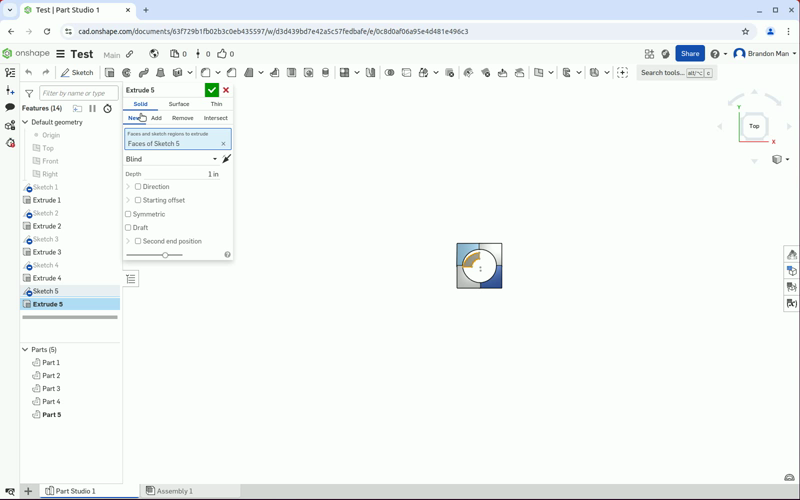
mouse_move(137, 120)
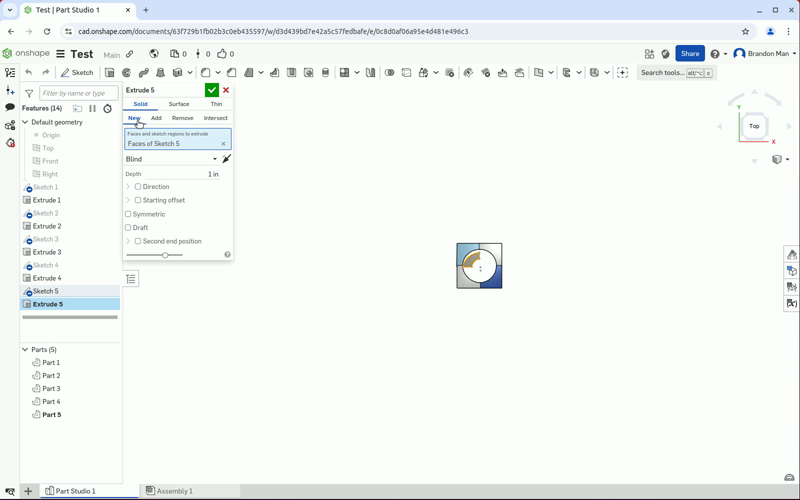
click(137, 120)
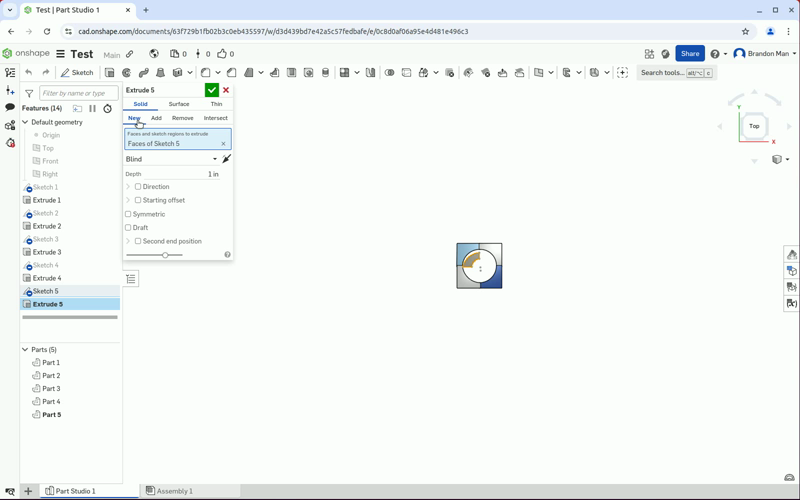
key(tab, 4)
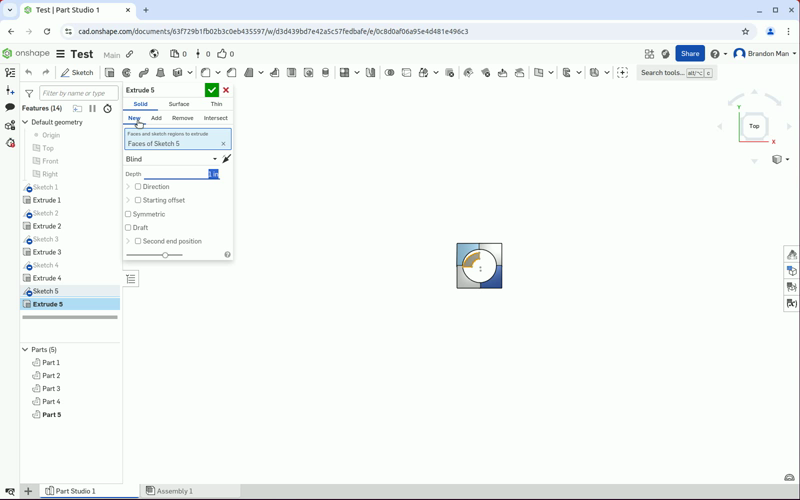
text(18.535)
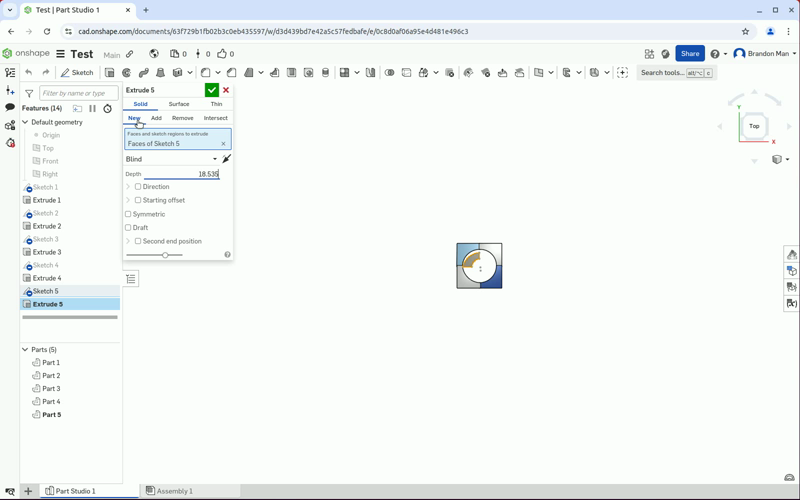
key(enter)
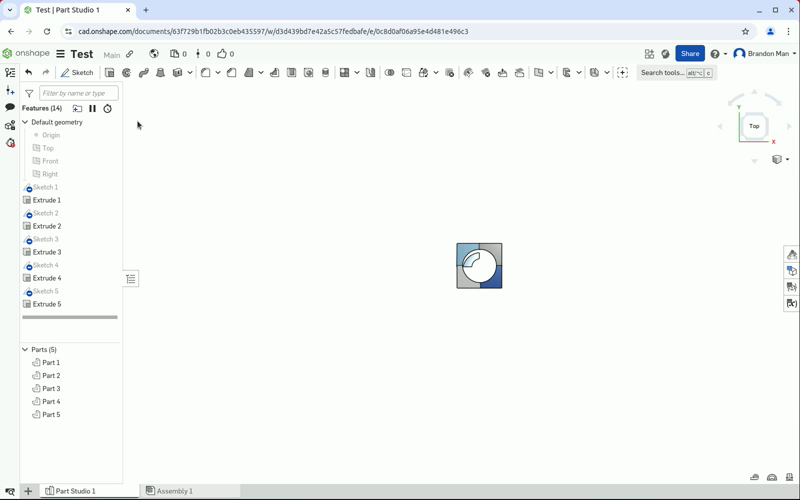
key(shift+h)
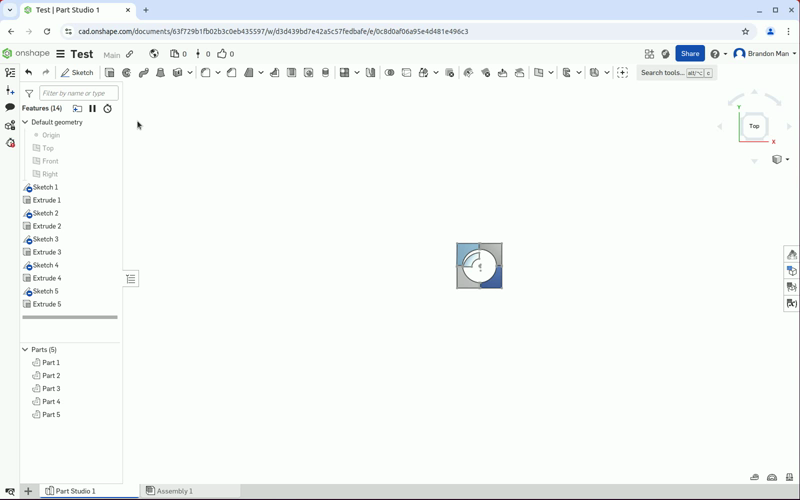
key(shift+h)
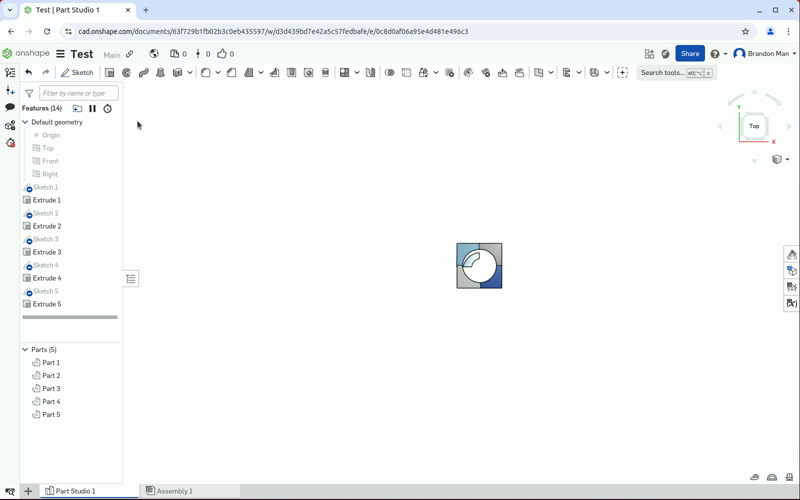
mouse_move(73, 189)
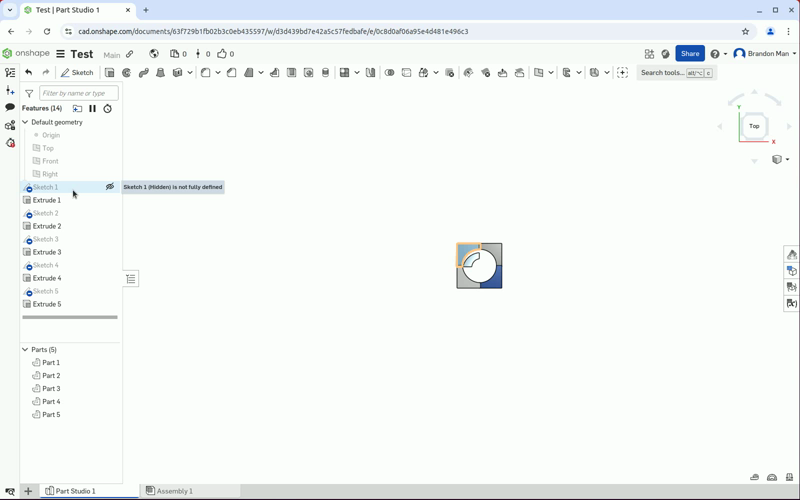
click(73, 189)
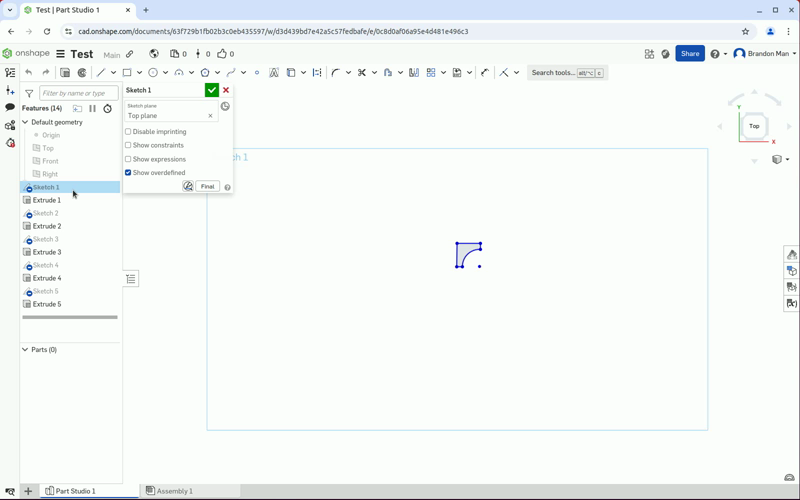
mouse_move(229, 92)
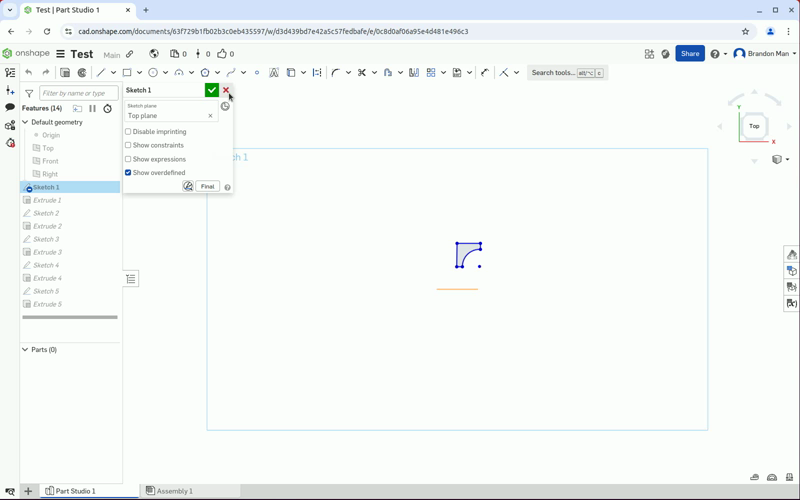
click(229, 92)
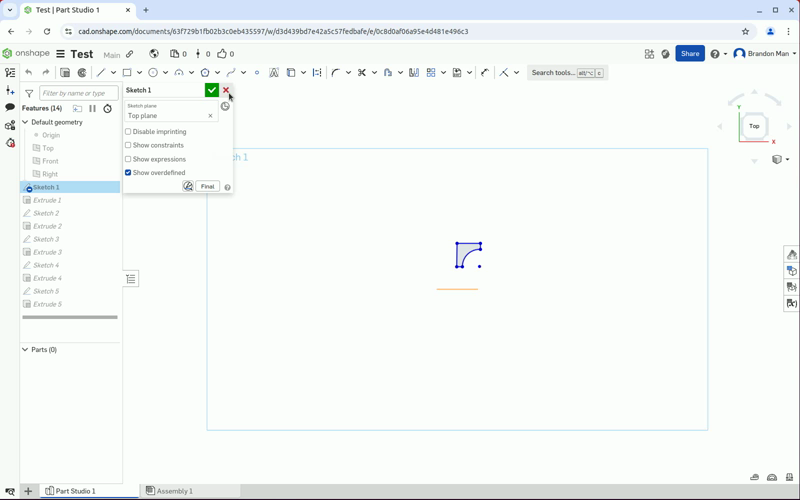
key(shift+s)
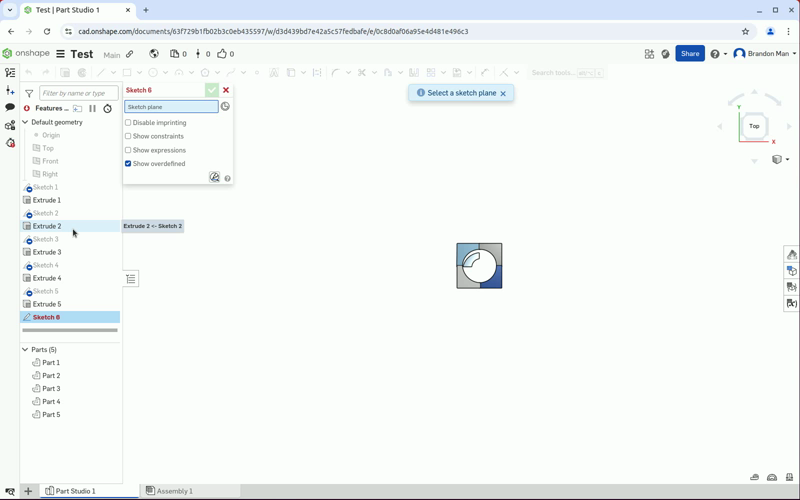
scroll(3)
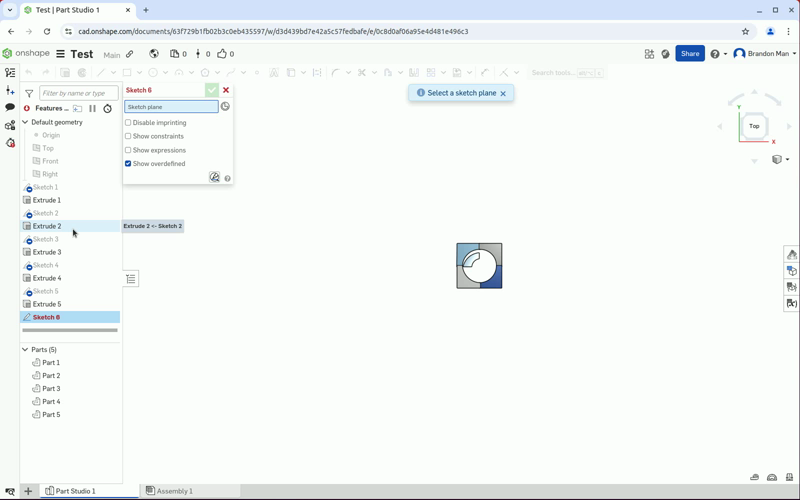
mouse_move(73, 150)
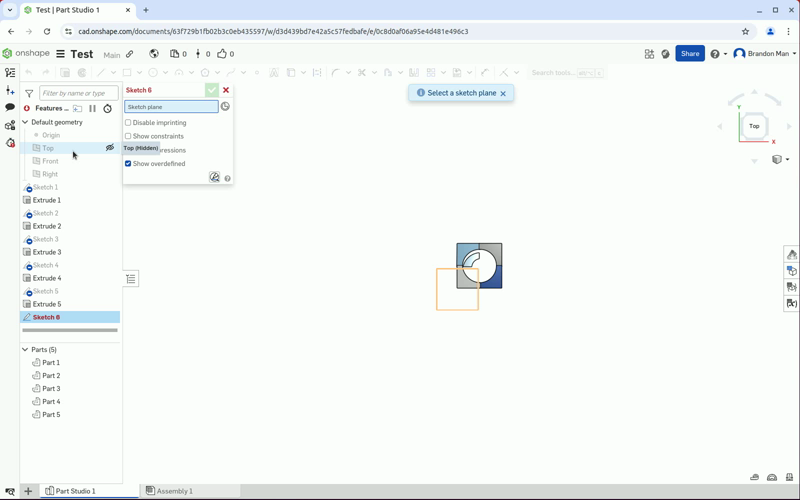
click(73, 150)
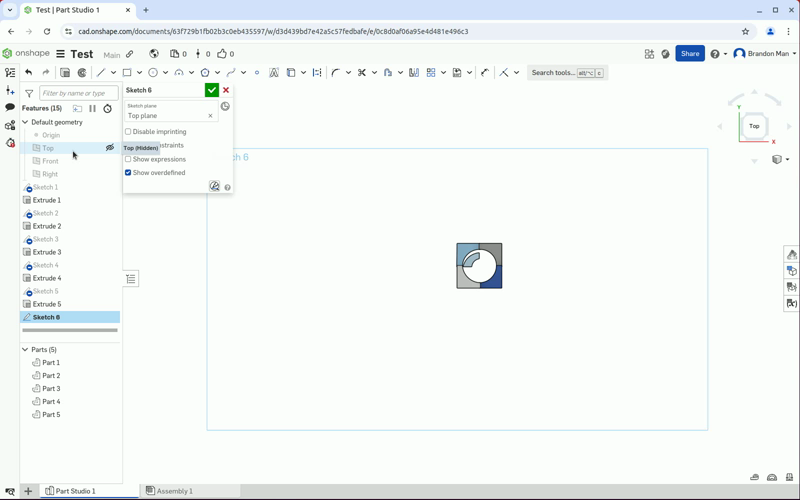
mouse_move(73, 352)
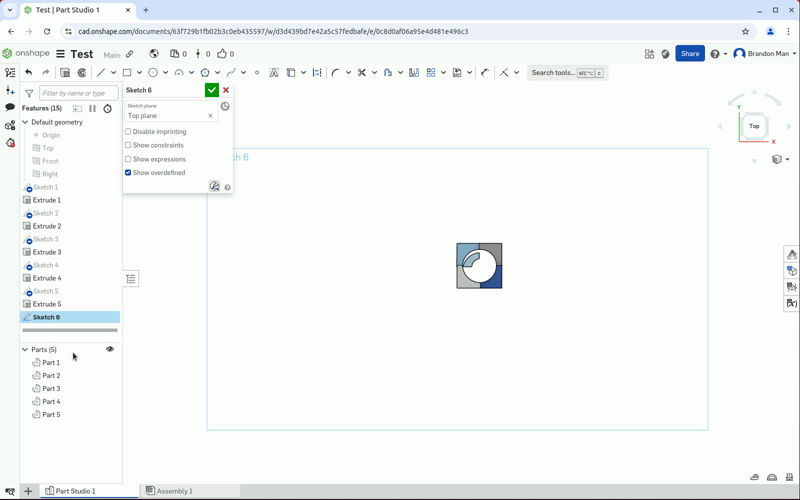
key(y)
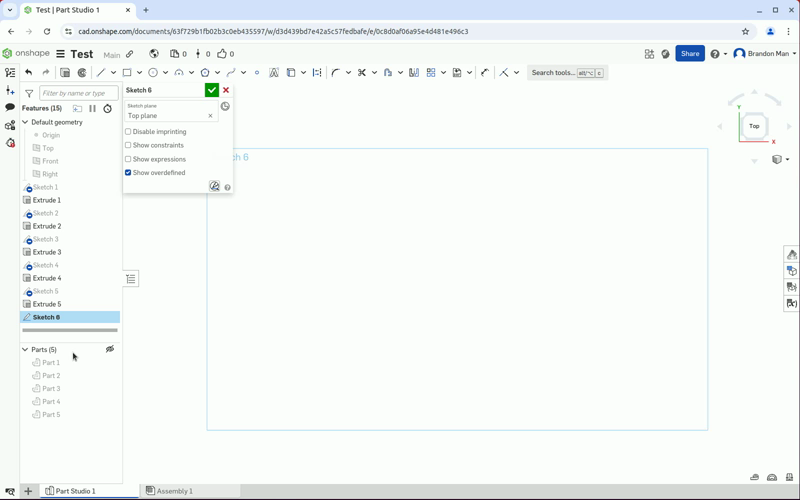
key(a)
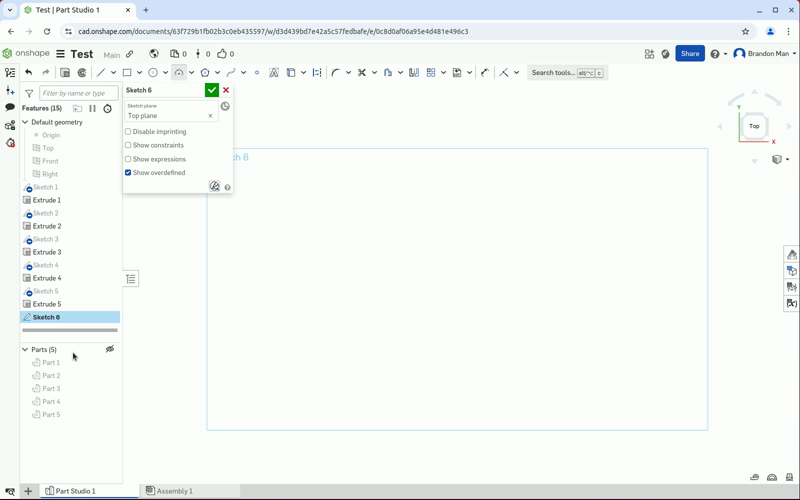
key_down(shift)
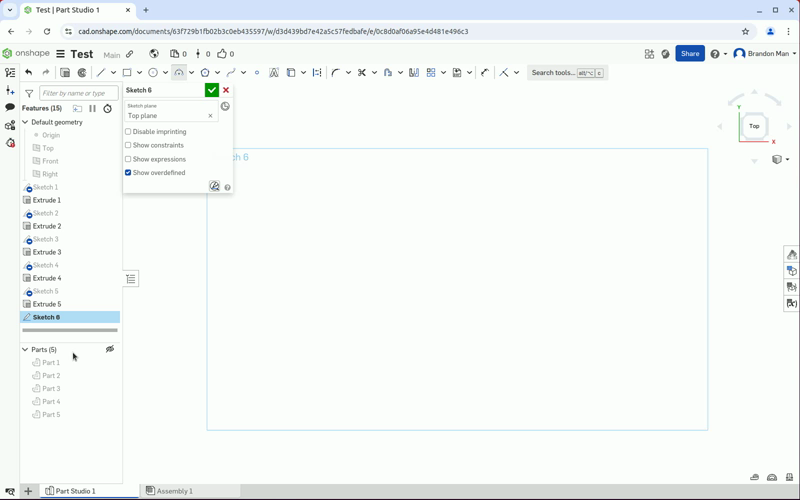
mouse_move(477, 259)
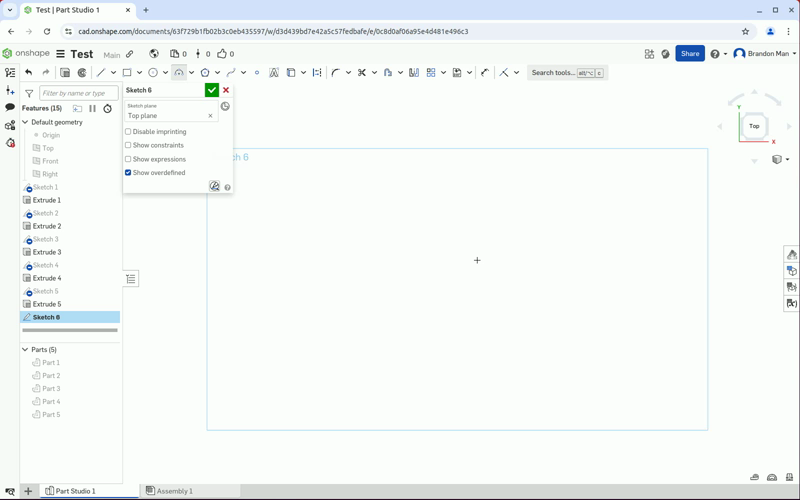
click(477, 259)
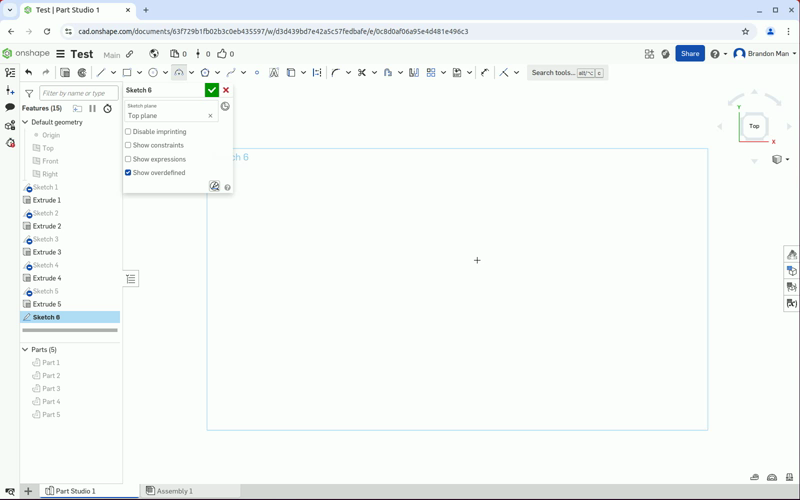
key_up(shift)
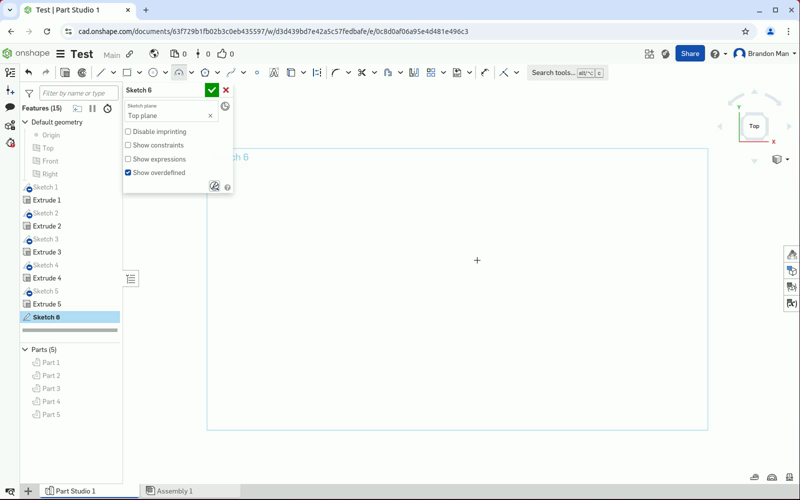
key_down(shift)
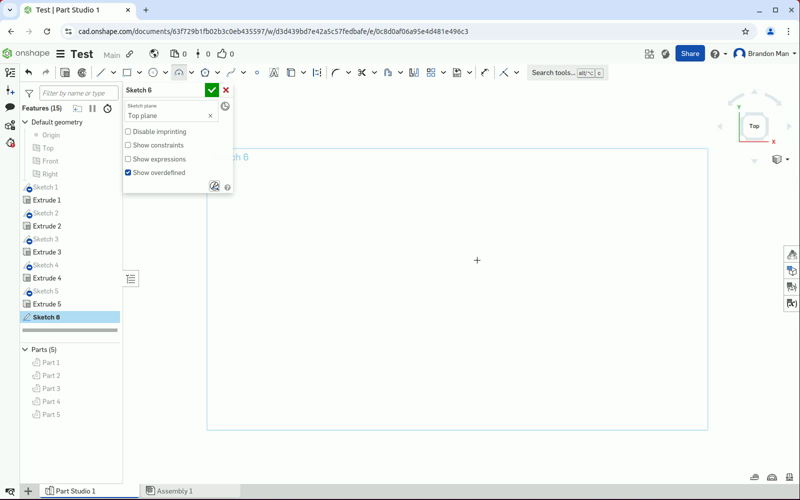
mouse_move(484, 267)
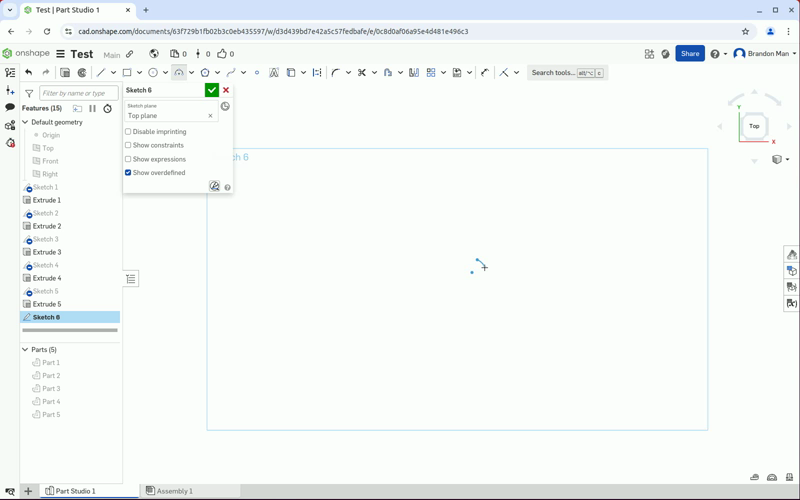
click(484, 267)
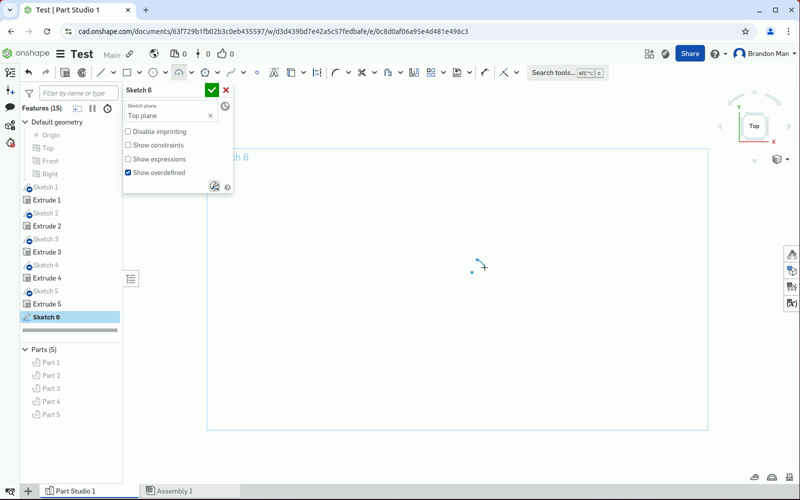
mouse_move(482, 261)
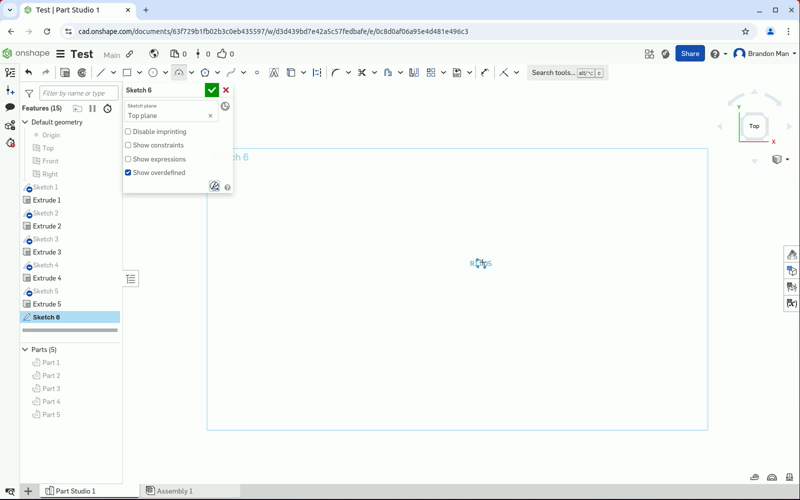
click(482, 261)
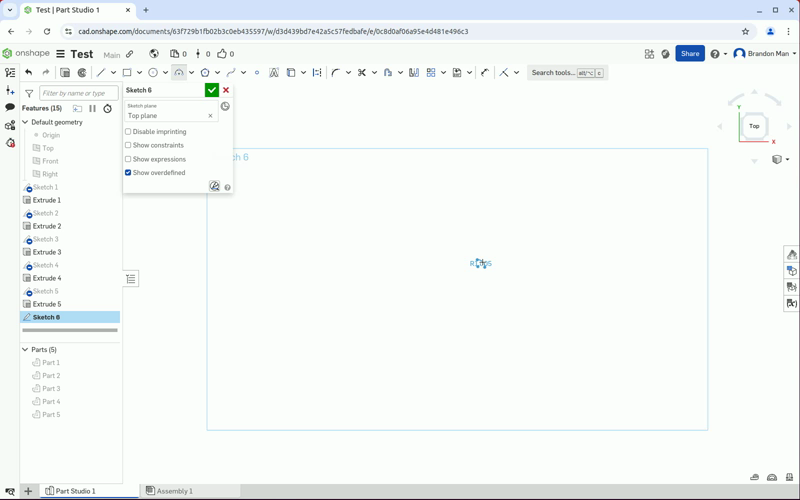
key_up(shift)
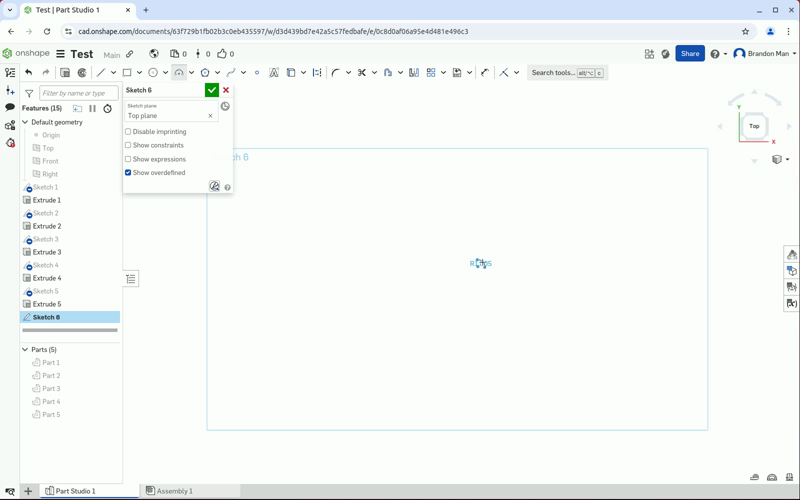
key(esc)
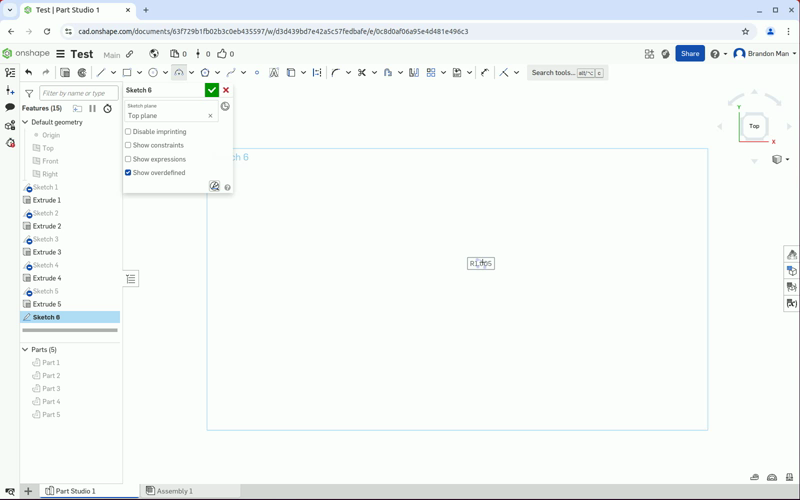
key(l)
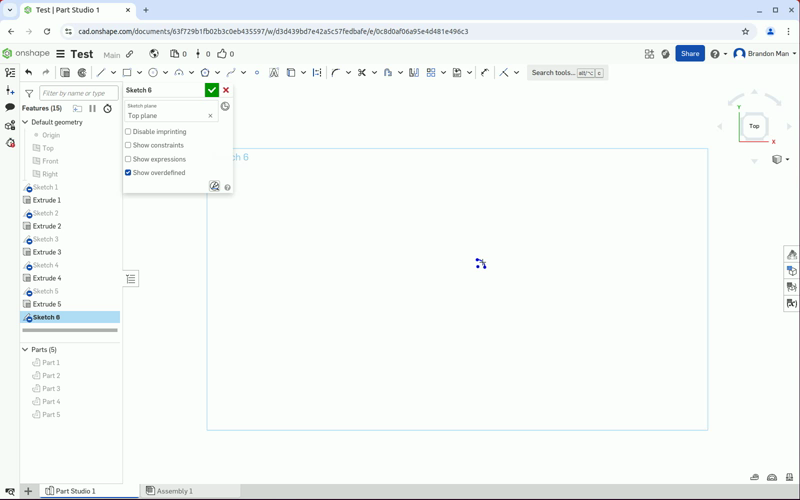
mouse_move(484, 267)
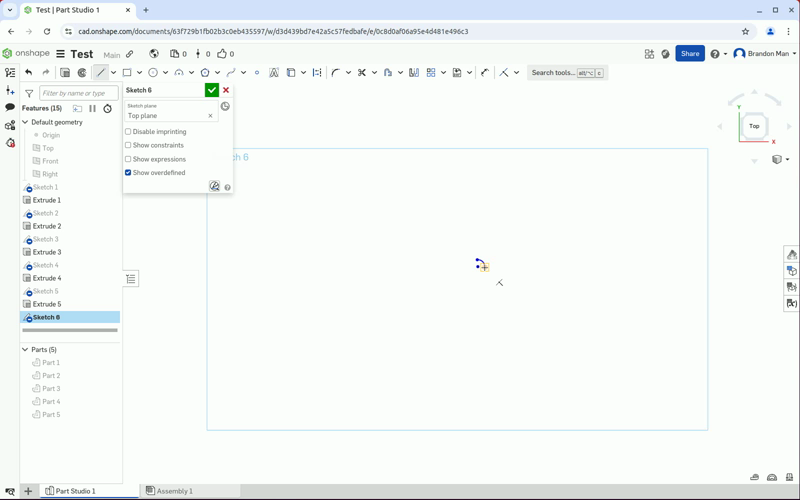
click(484, 267)
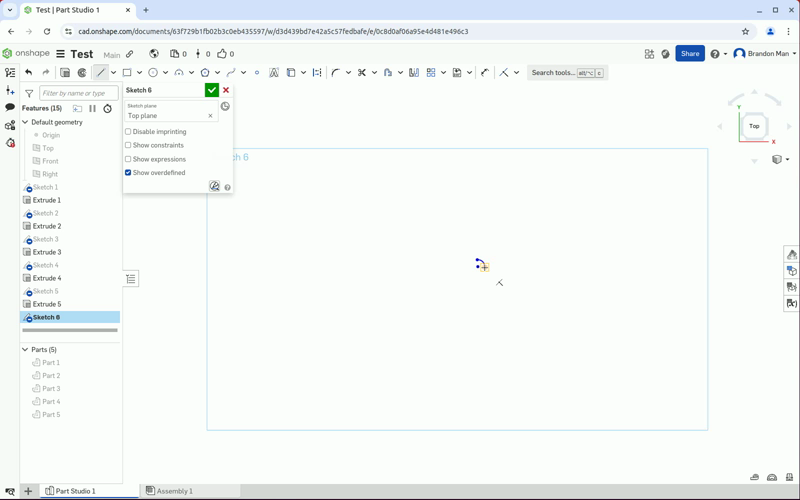
key_down(shift)
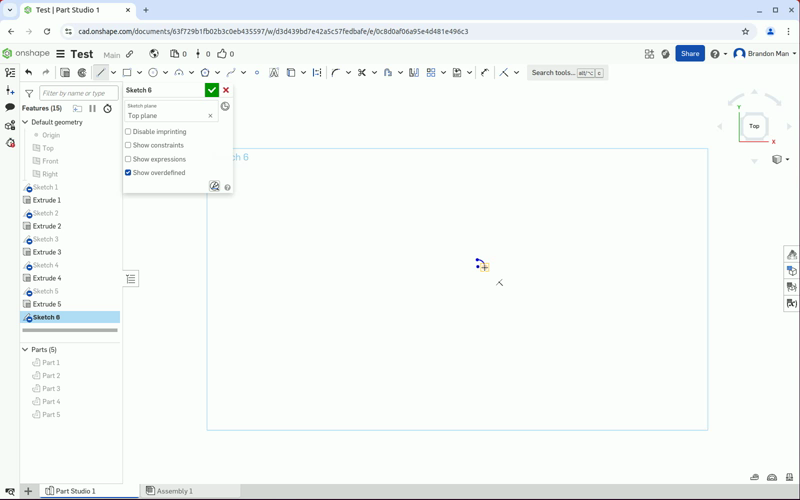
mouse_move(514, 267)
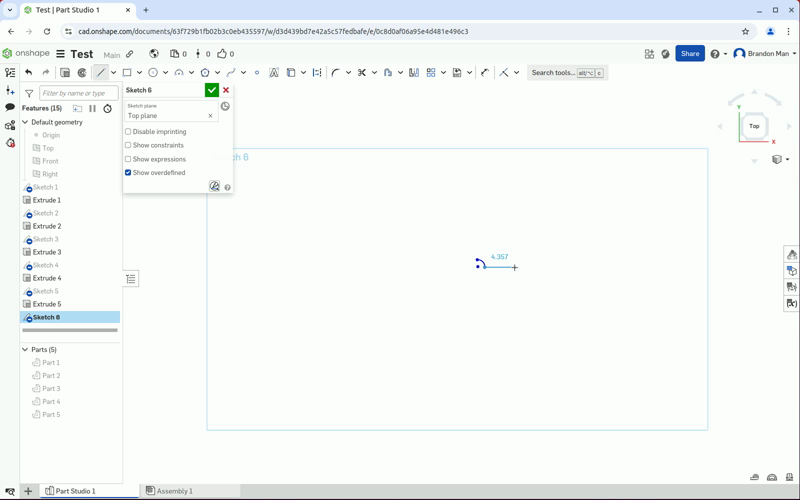
mouse_move(491, 267)
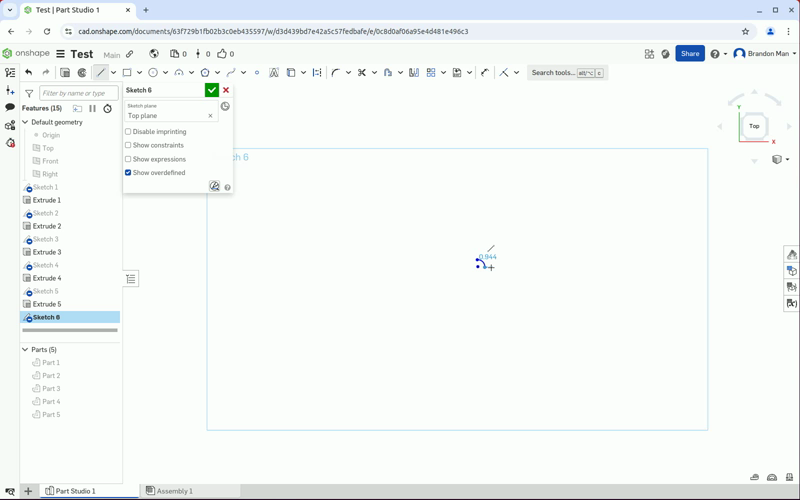
scroll(6)
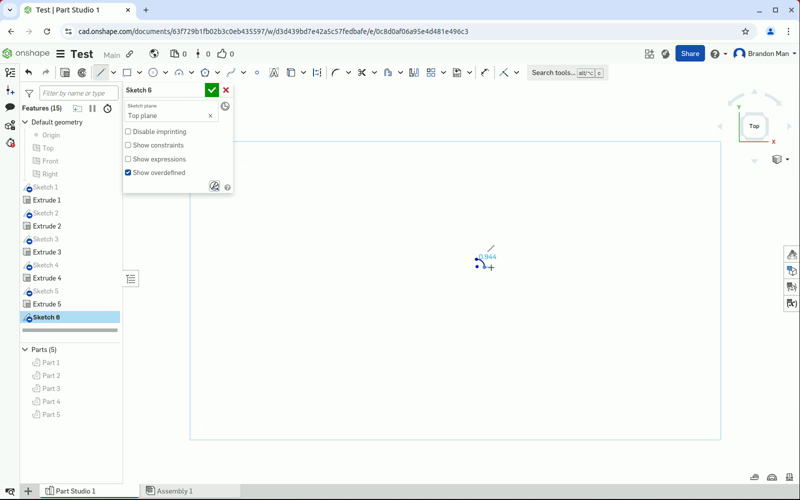
scroll(6)
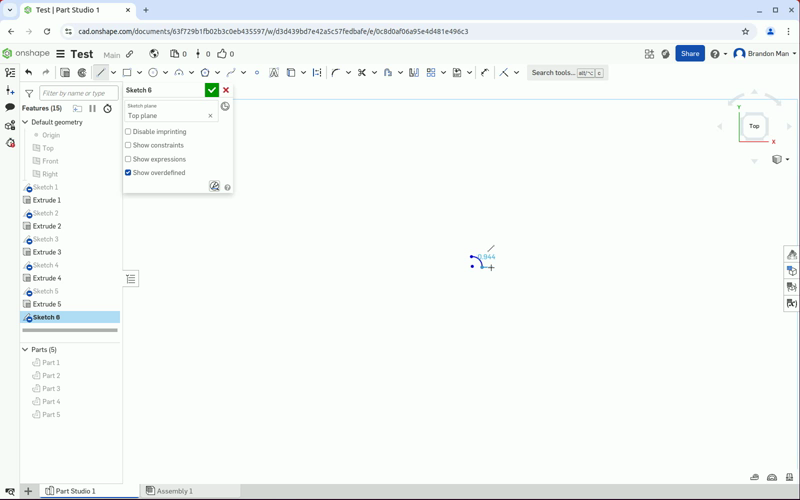
scroll(6)
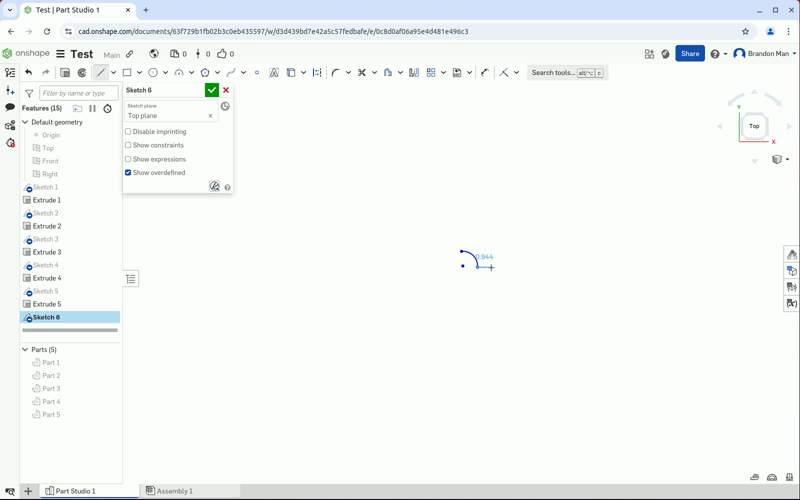
scroll(6)
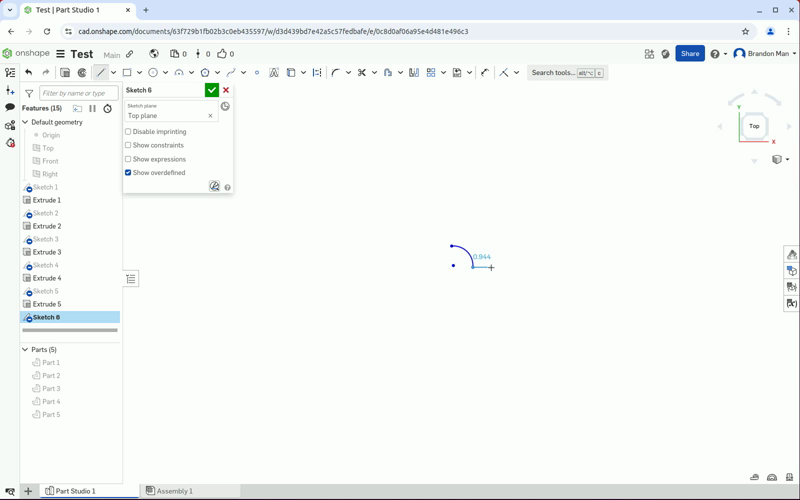
scroll(6)
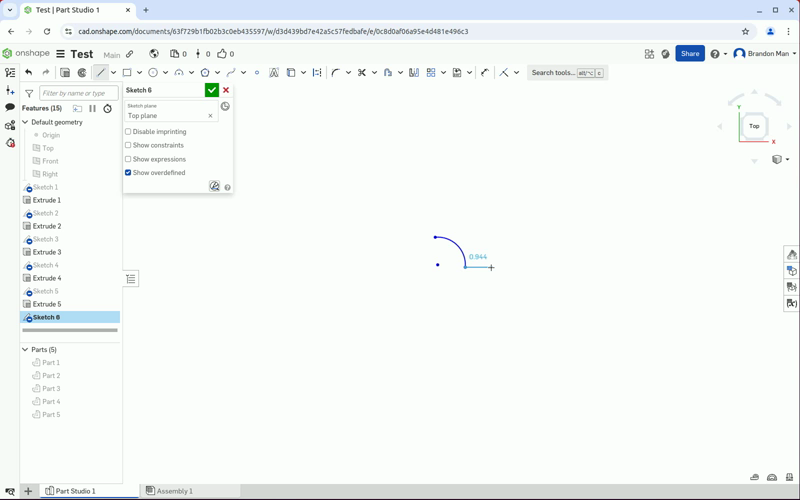
scroll(6)
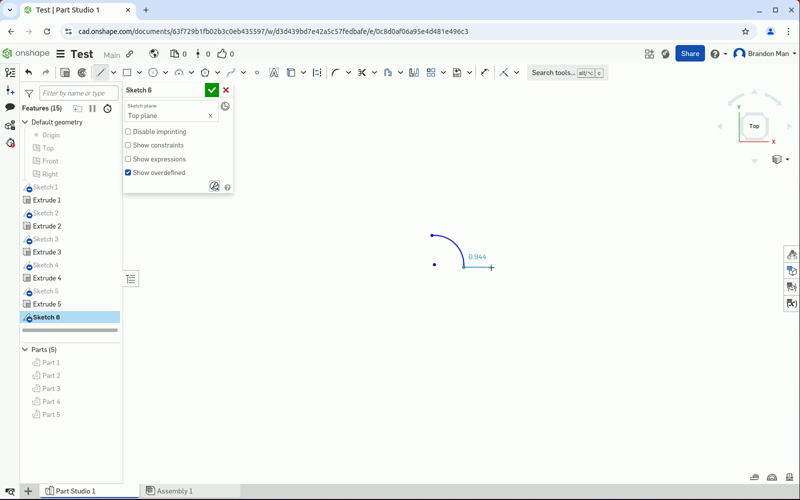
scroll(6)
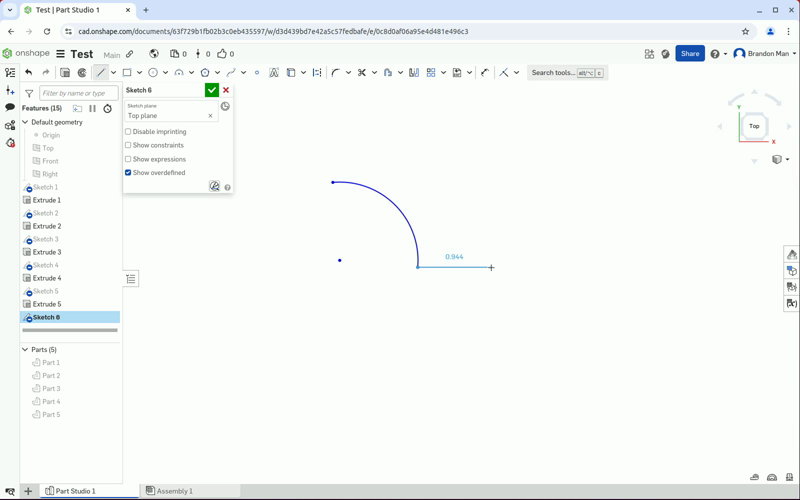
click(491, 267)
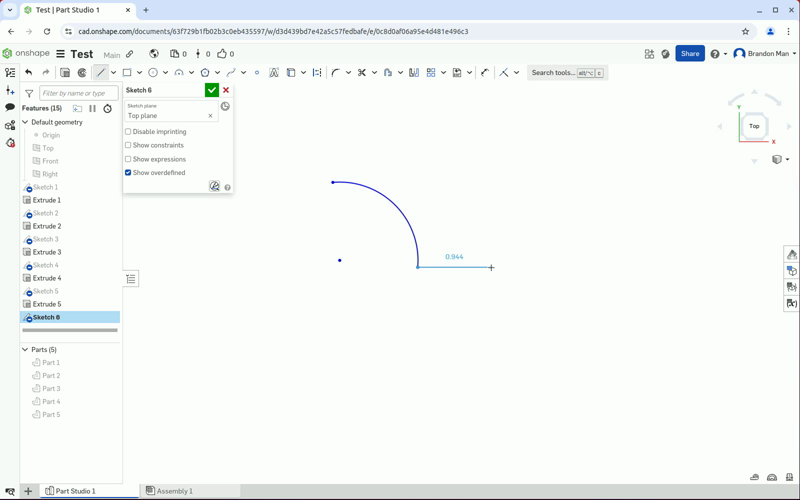
scroll(-6)
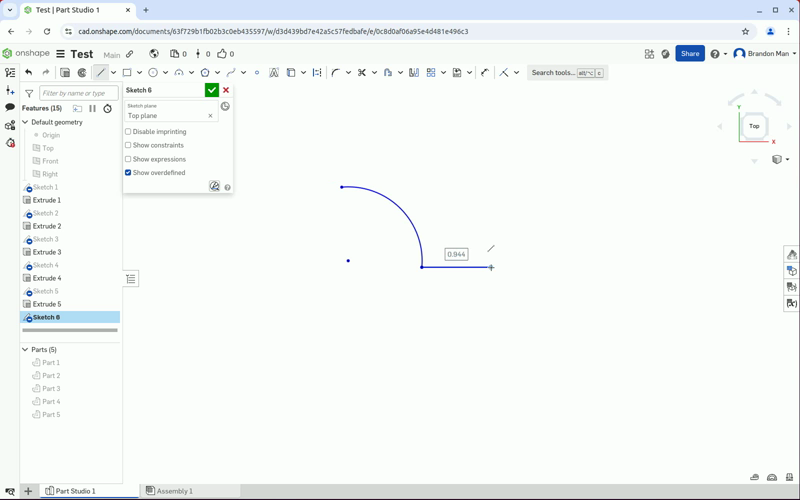
scroll(-6)
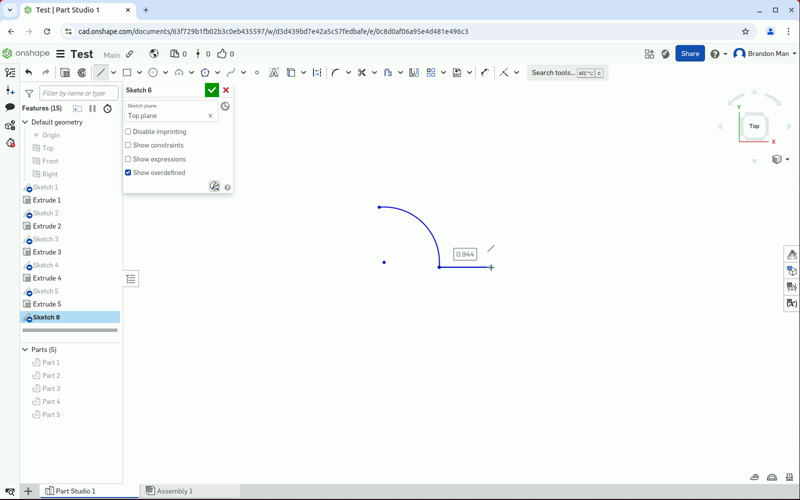
scroll(-6)
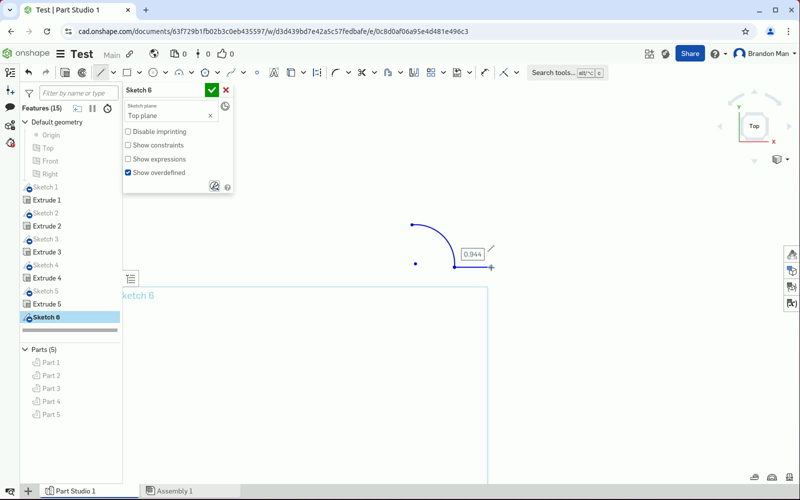
scroll(-6)
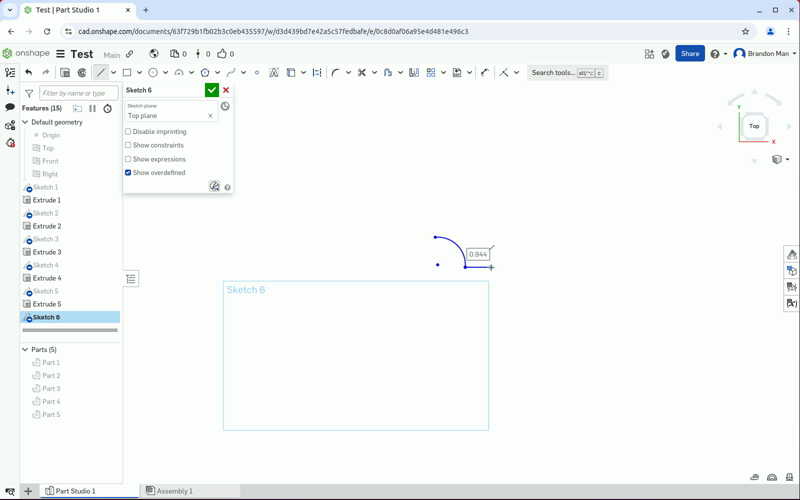
scroll(-6)
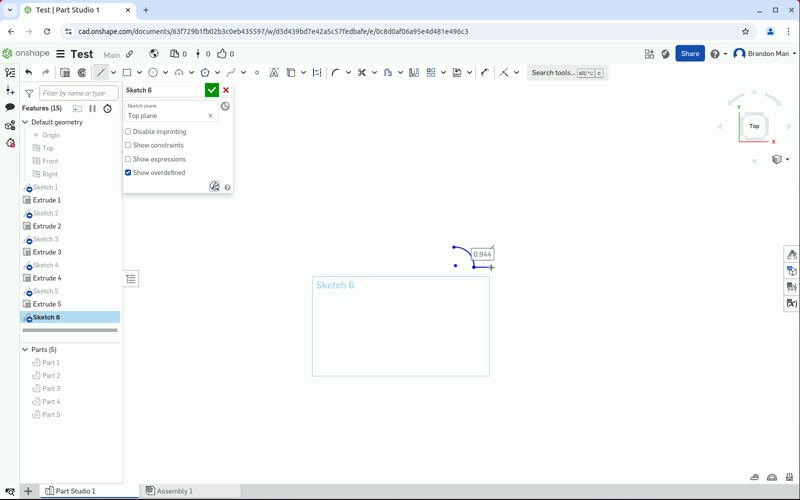
scroll(-6)
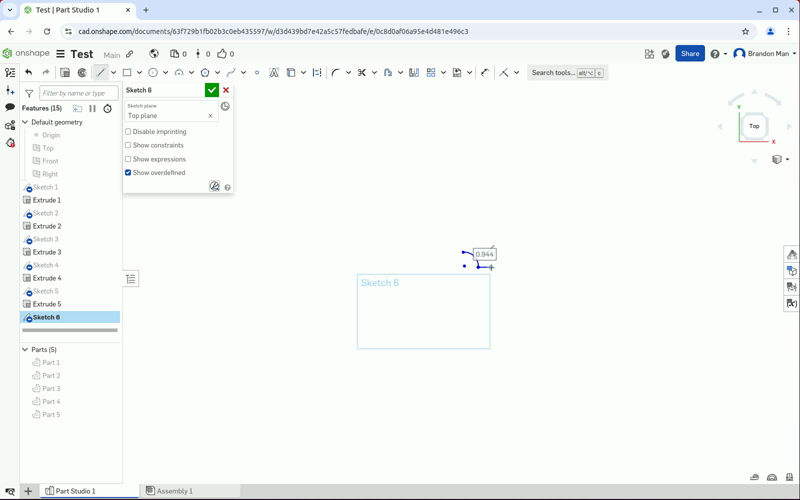
scroll(-6)
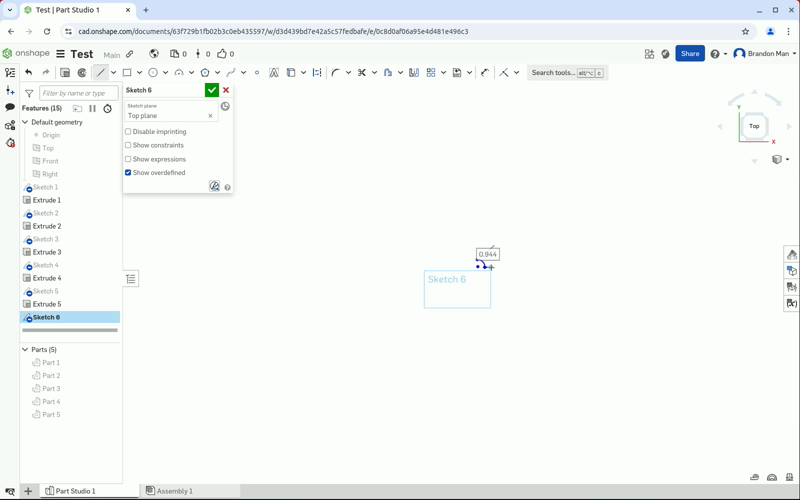
key_up(shift)
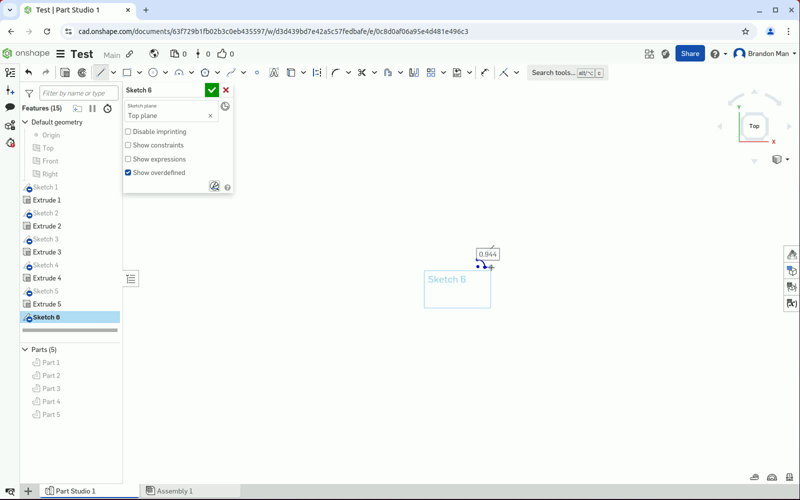
key(esc)
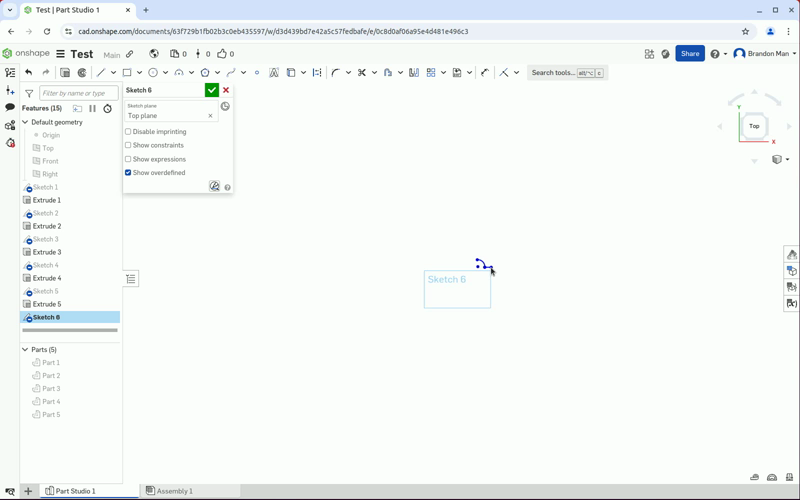
key(a)
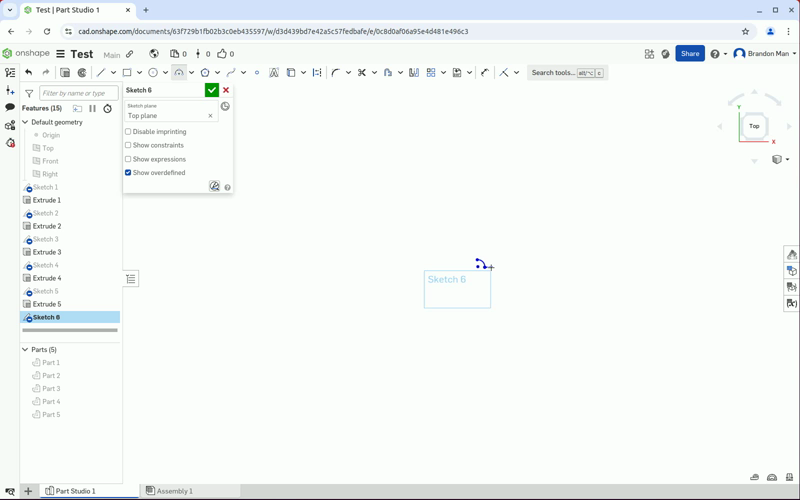
mouse_move(491, 267)
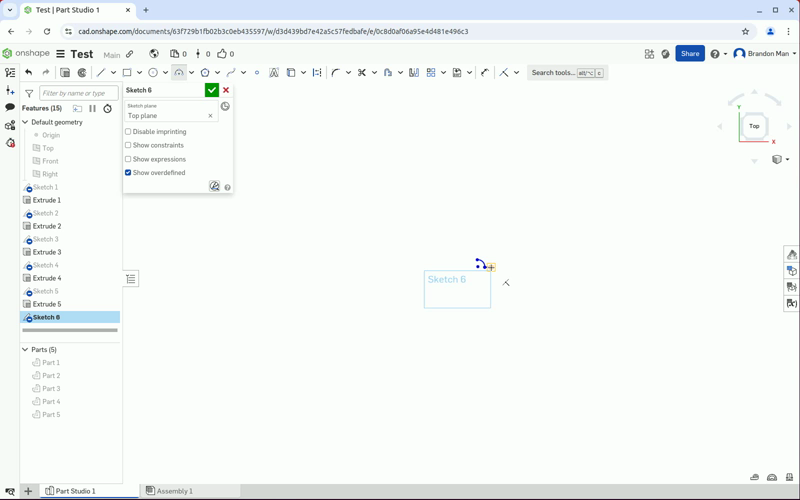
click(491, 267)
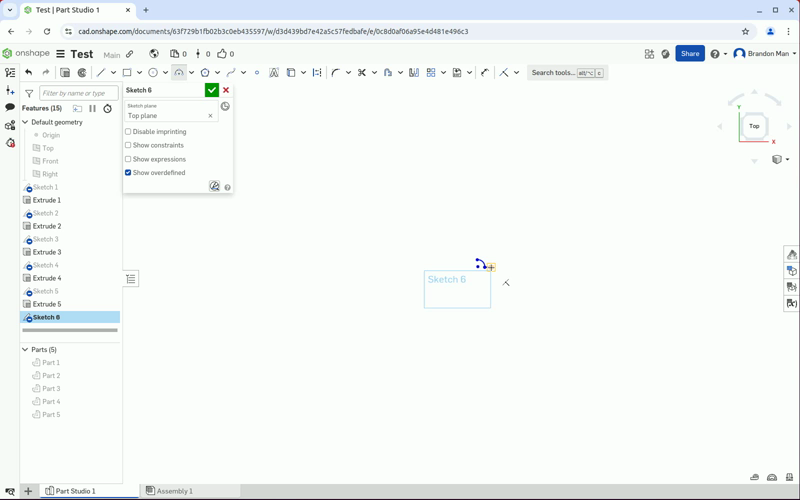
key_down(shift)
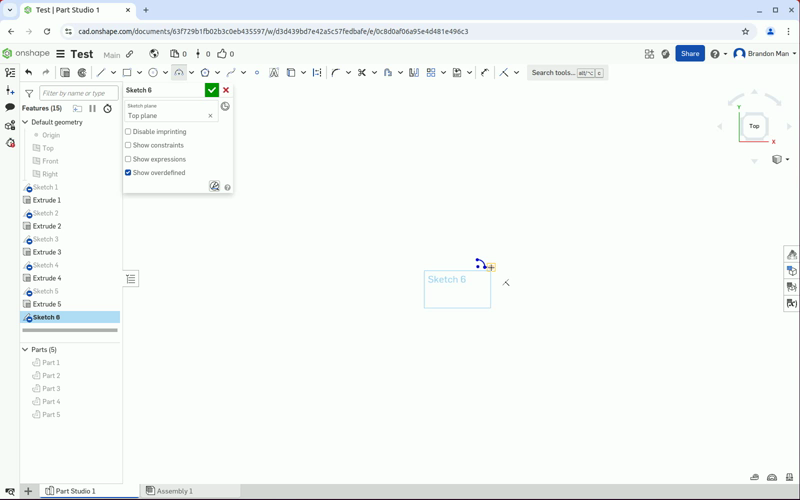
mouse_move(477, 253)
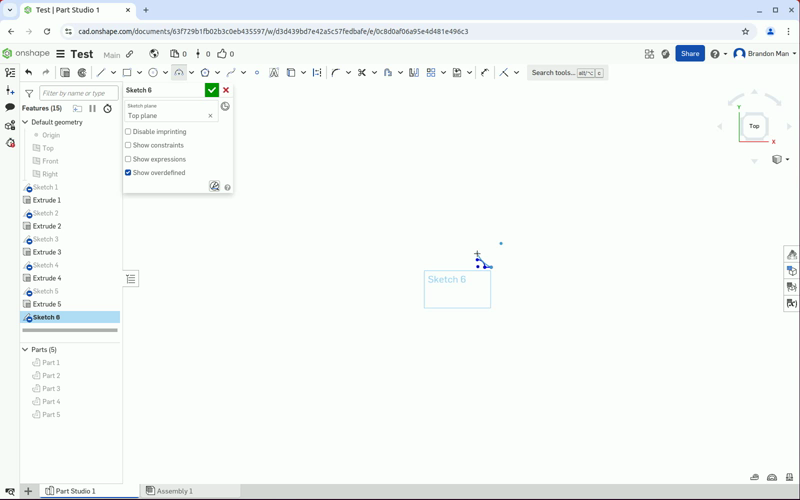
click(477, 253)
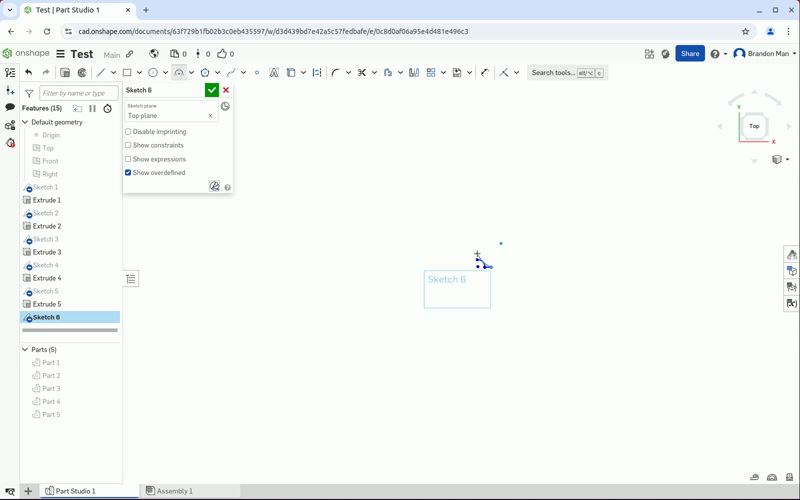
mouse_move(486, 257)
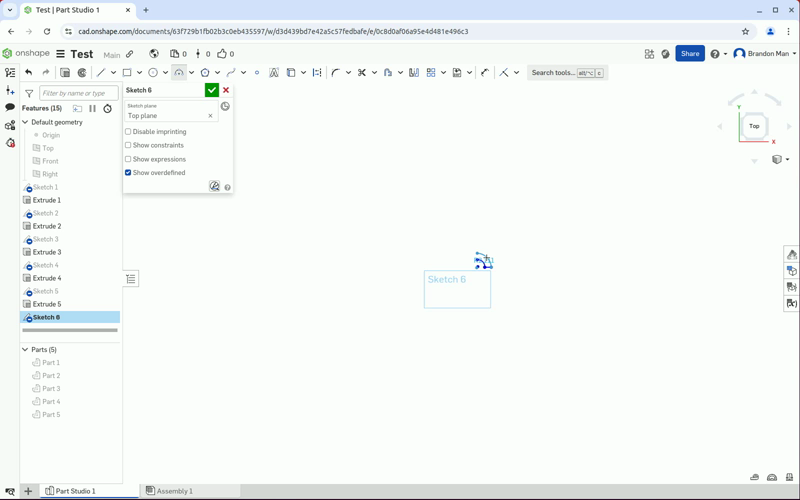
click(486, 257)
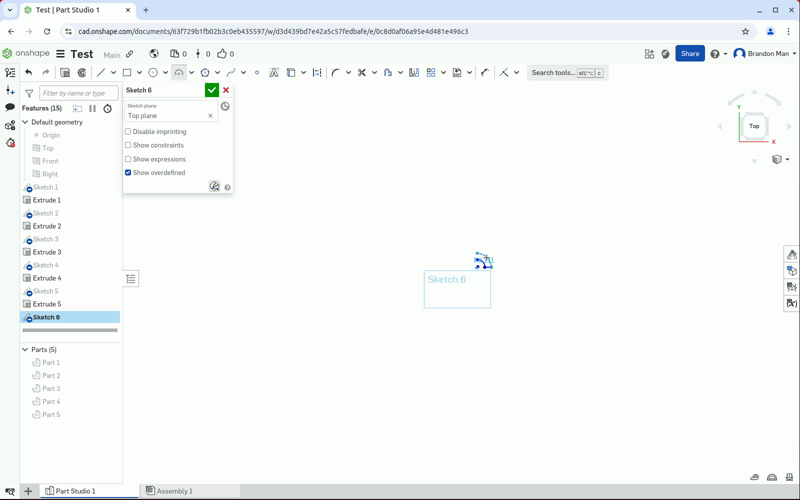
key_up(shift)
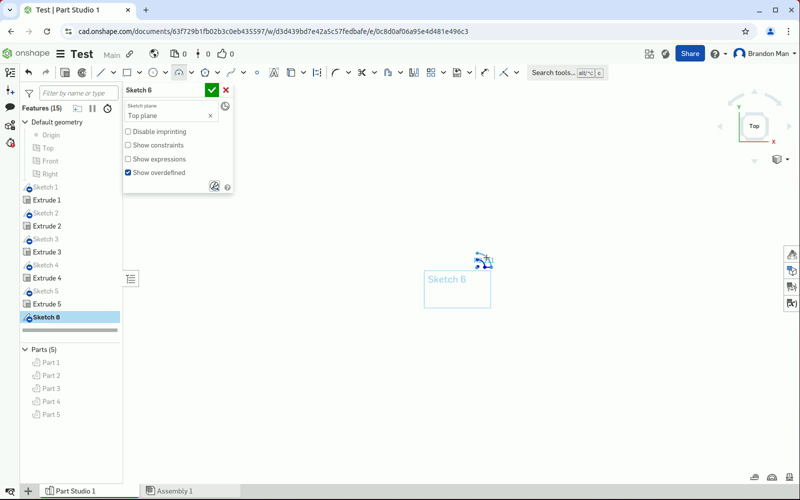
key(esc)
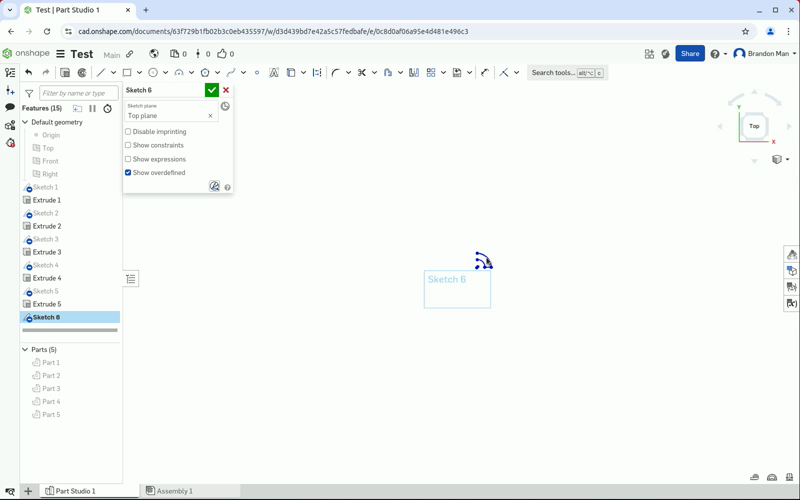
key(l)
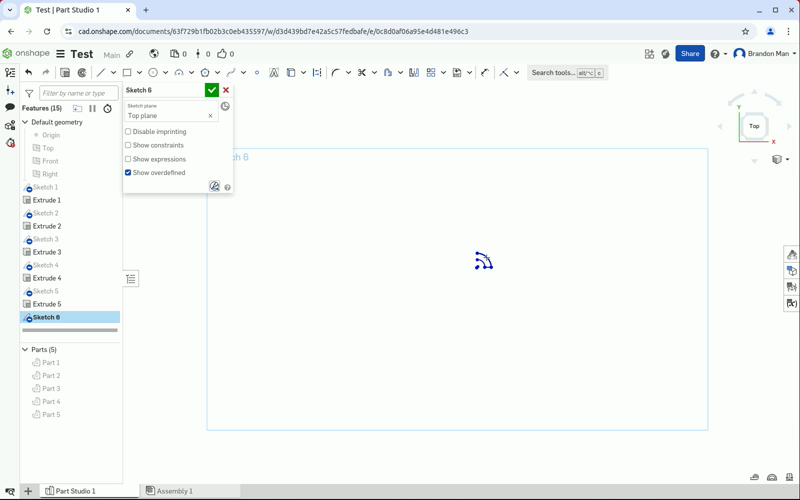
mouse_move(477, 253)
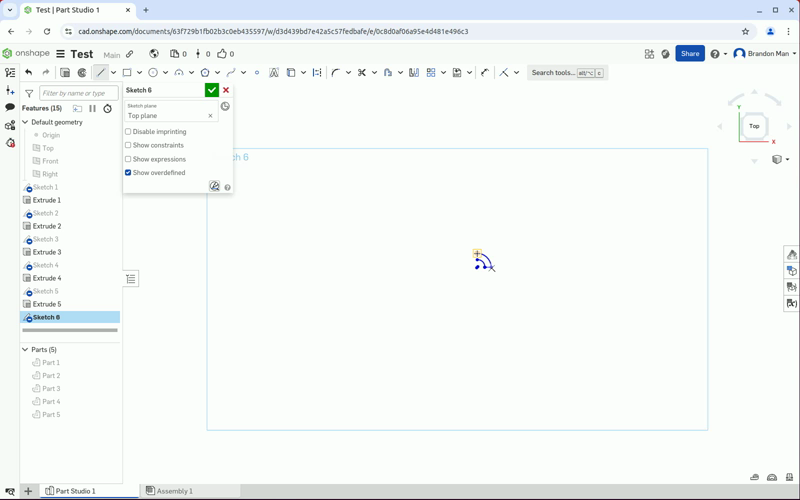
click(477, 253)
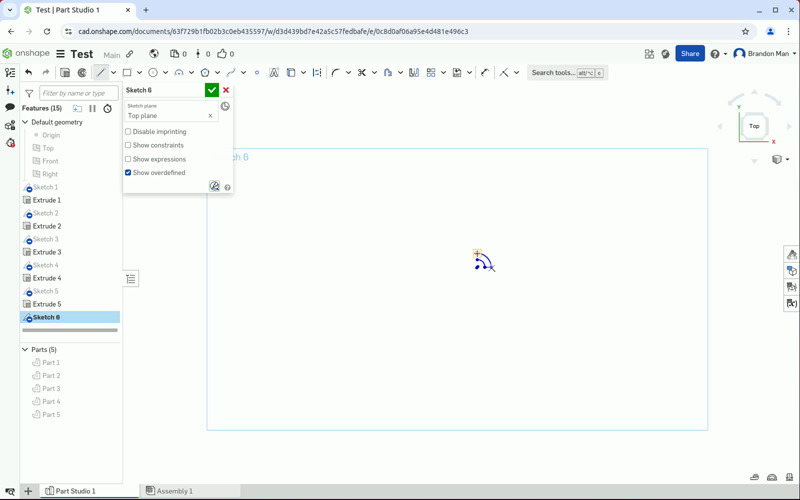
mouse_move(507, 253)
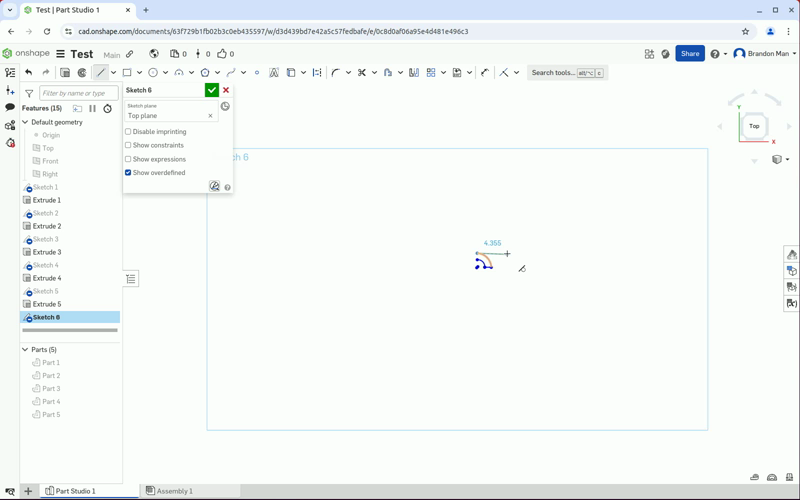
key_down(shift)
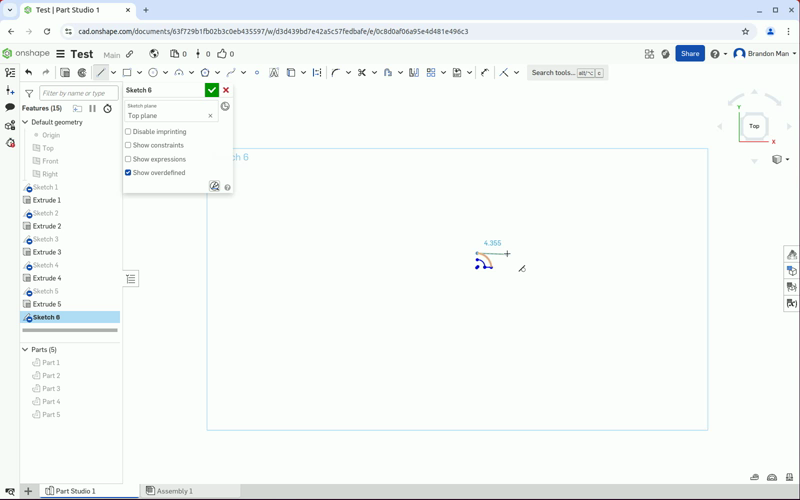
mouse_move(477, 259)
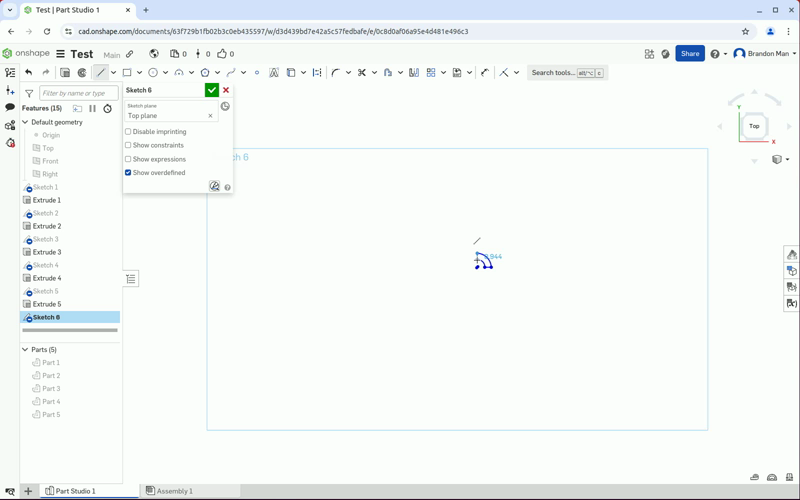
scroll(6)
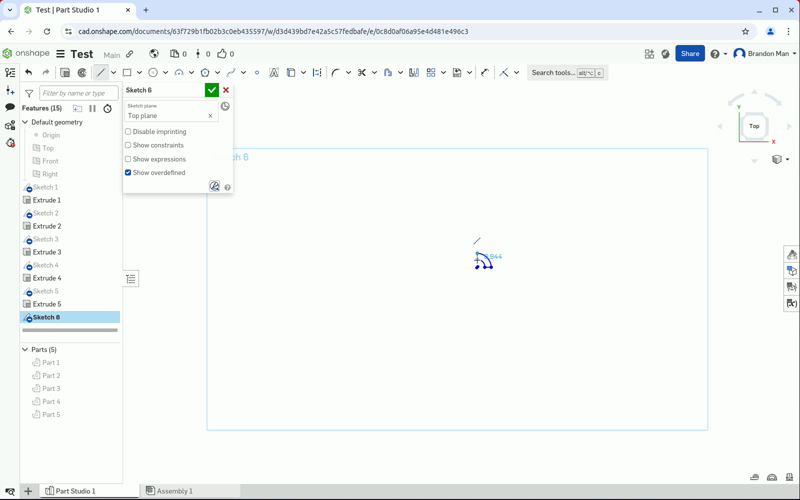
scroll(6)
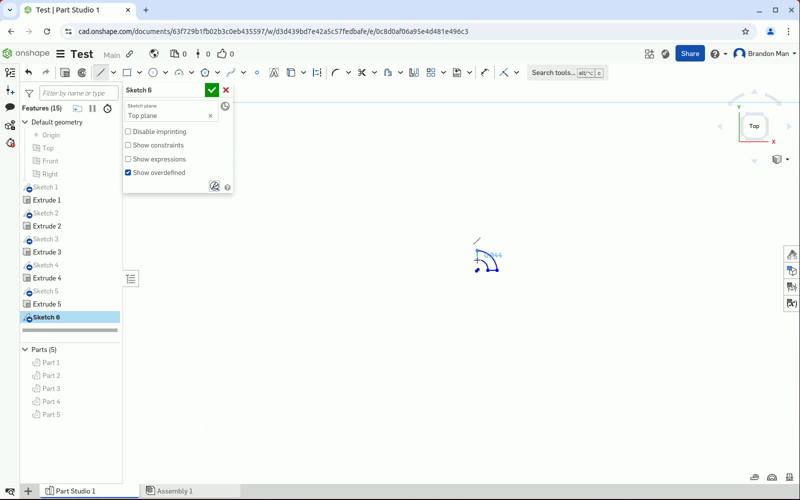
scroll(6)
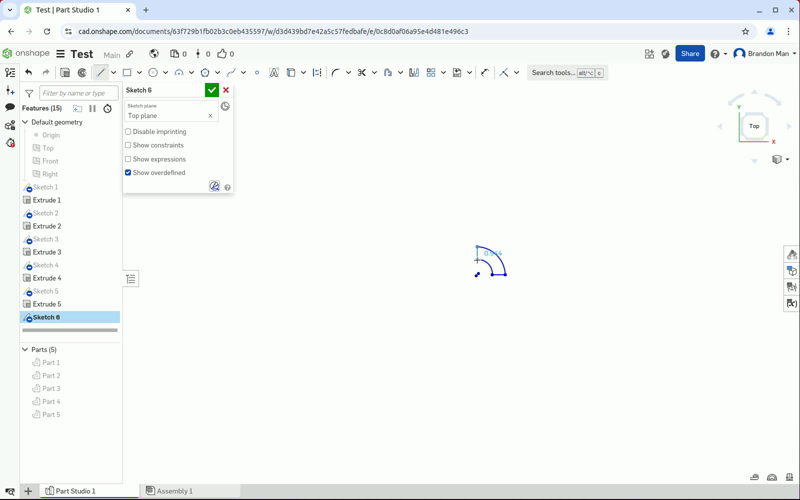
scroll(6)
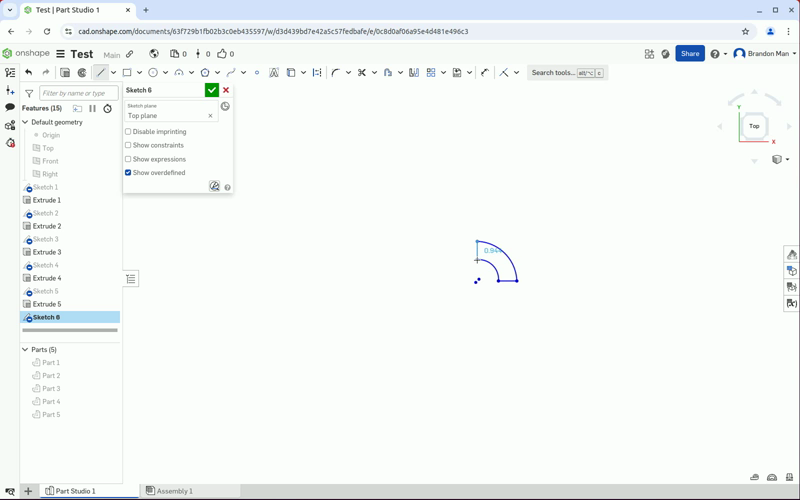
scroll(6)
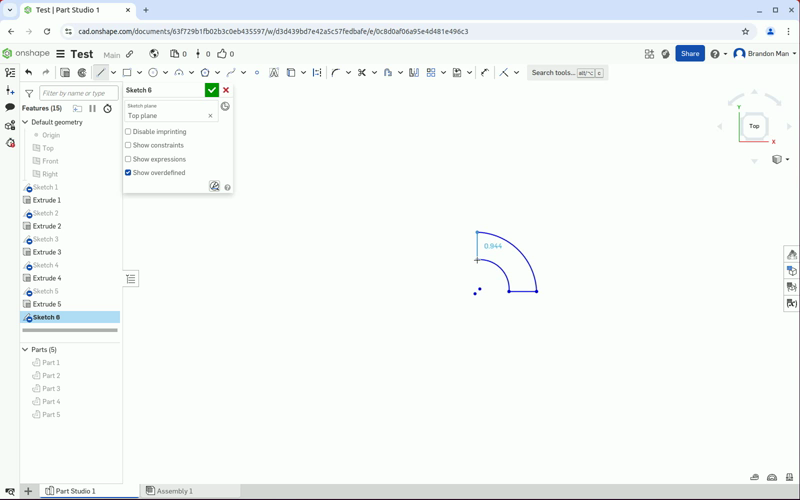
scroll(6)
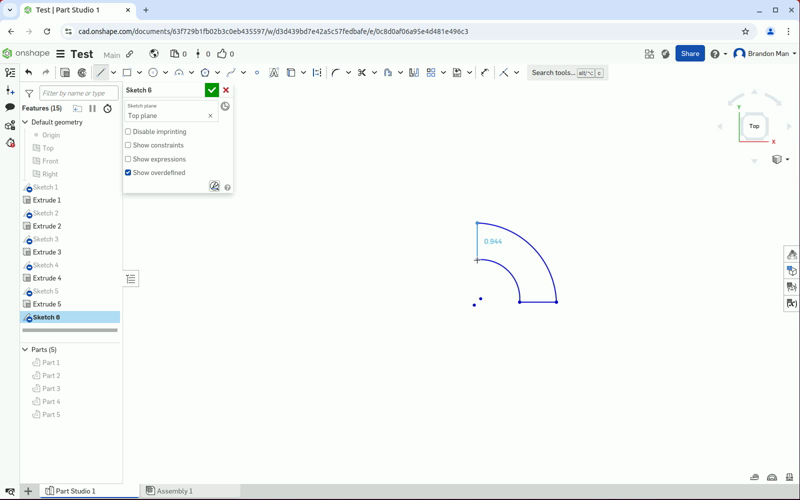
scroll(6)
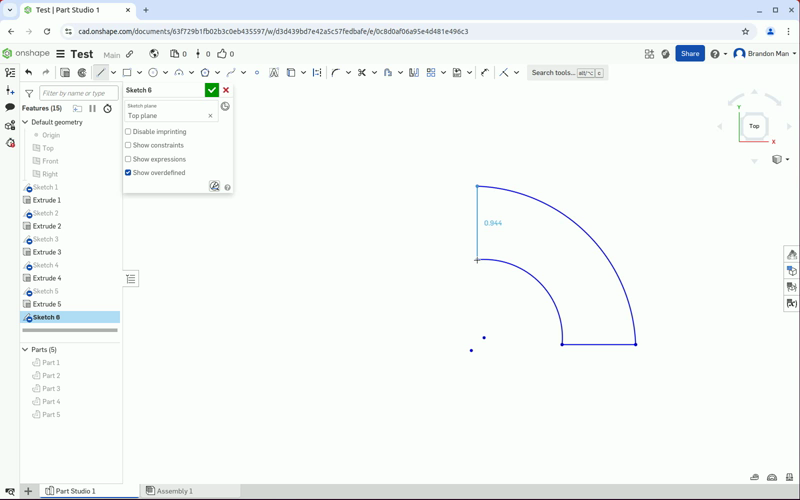
key_up(shift)
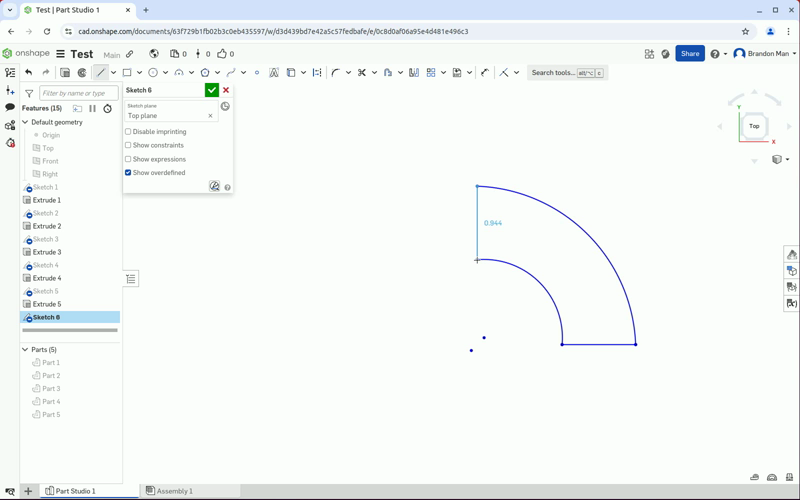
click(477, 259)
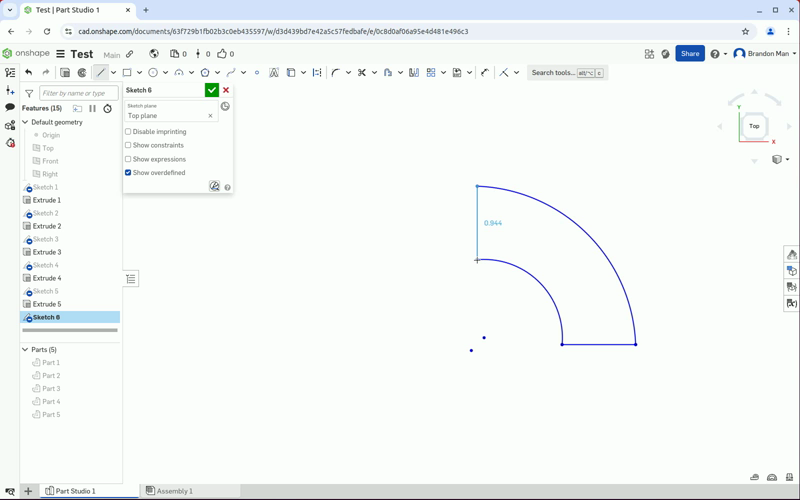
scroll(-6)
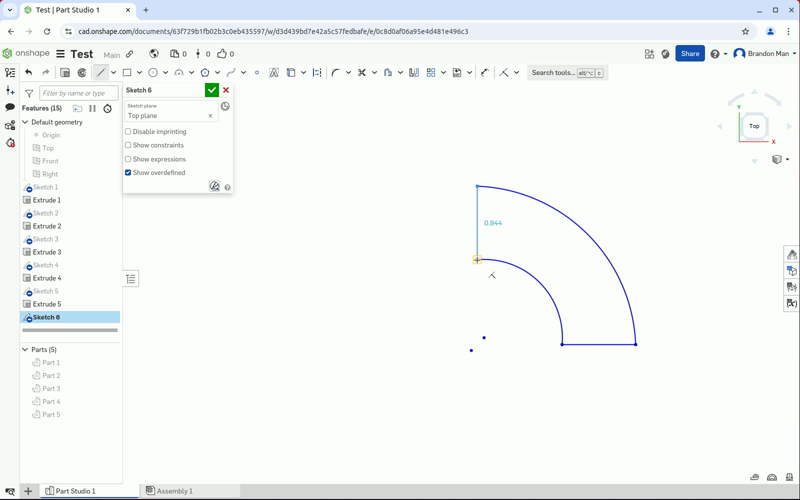
scroll(-6)
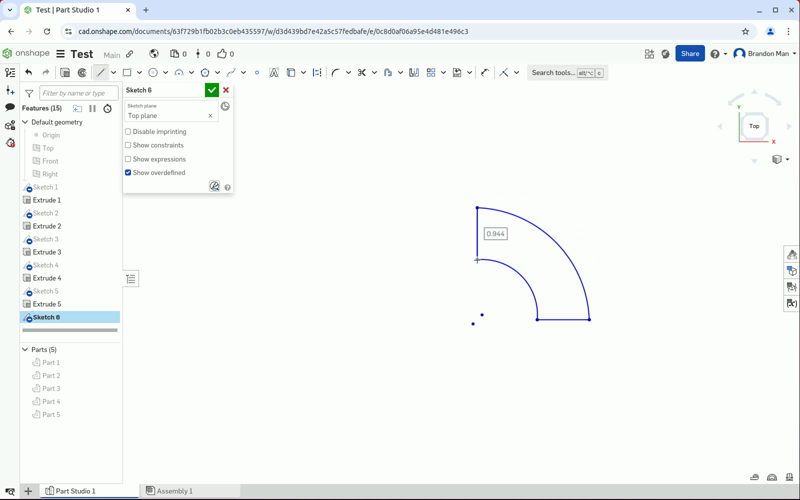
scroll(-6)
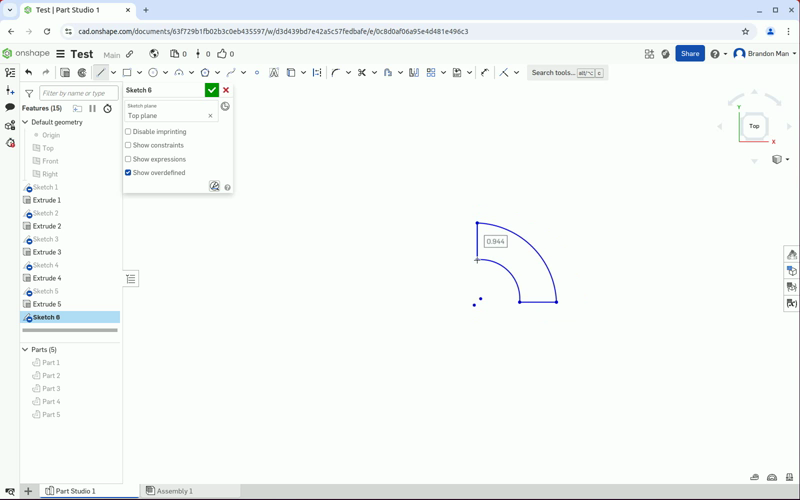
scroll(-6)
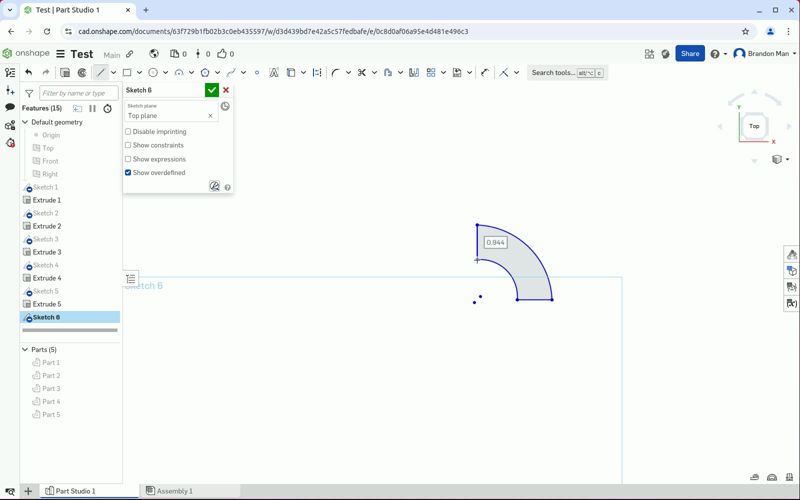
scroll(-6)
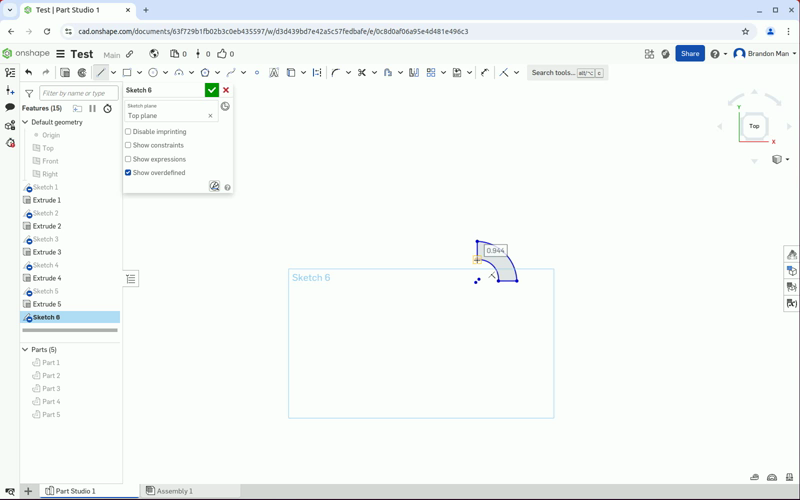
scroll(-6)
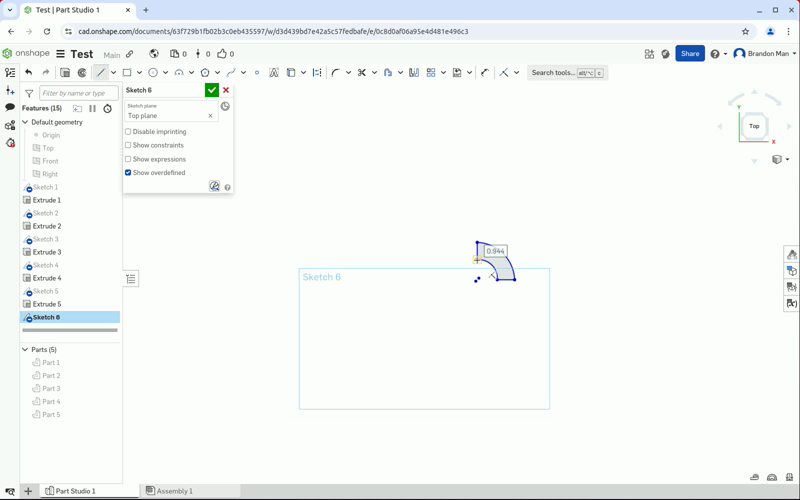
scroll(-6)
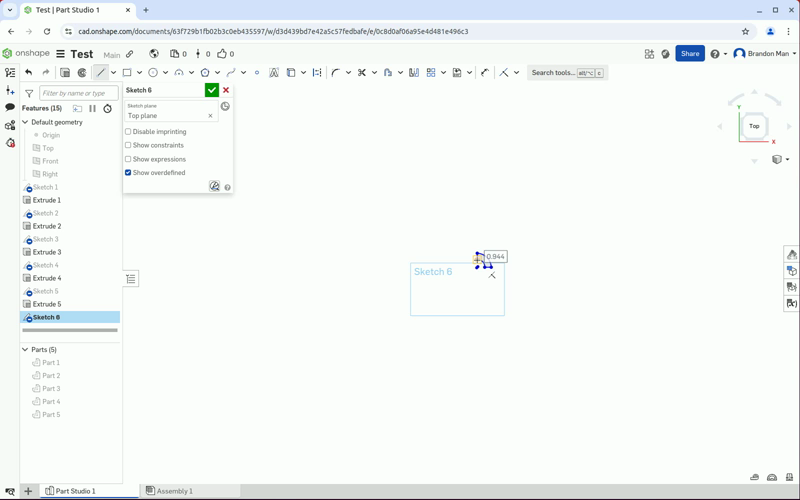
key(esc)
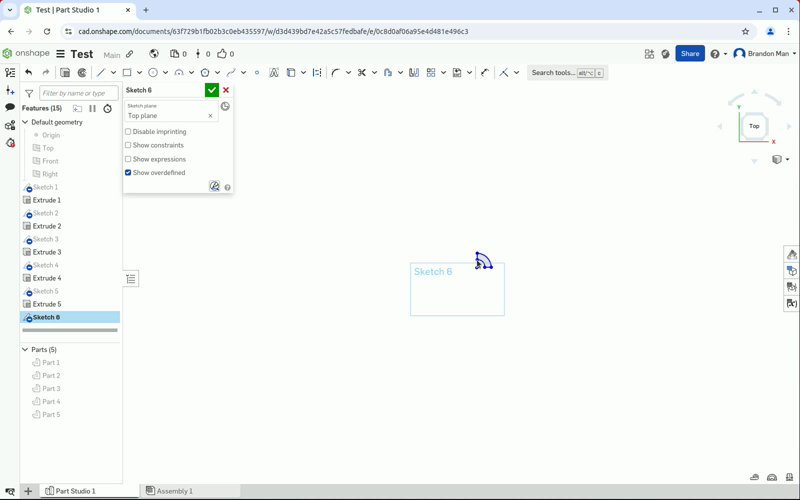
mouse_move(478, 257)
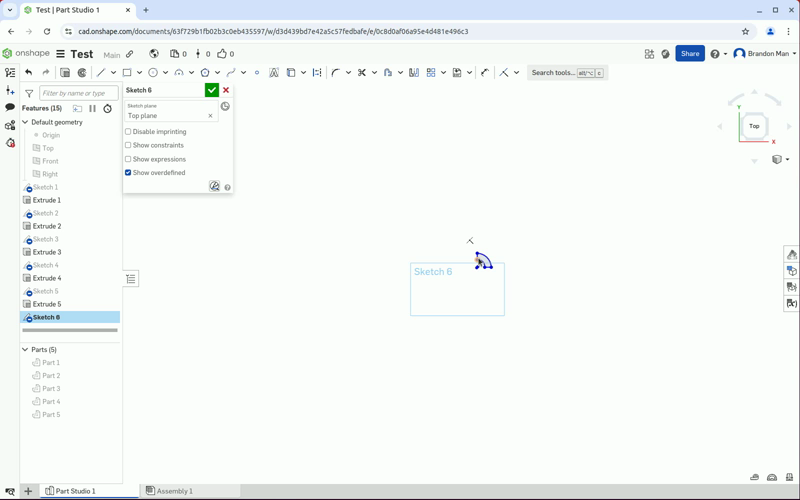
scroll(6)
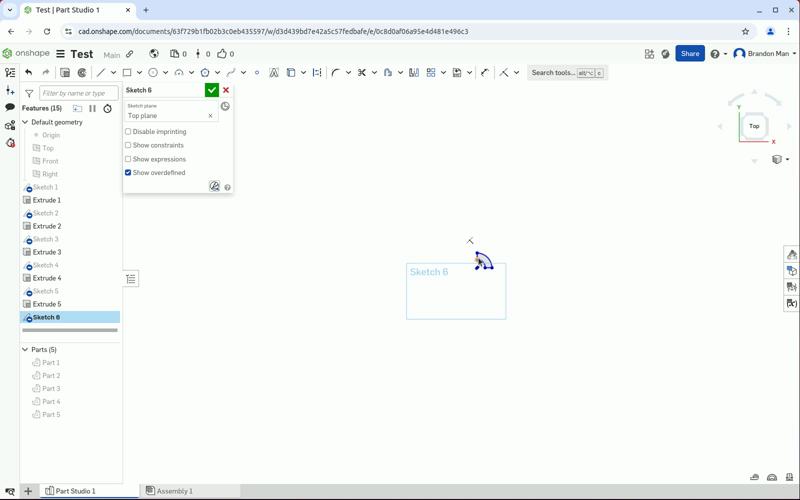
scroll(6)
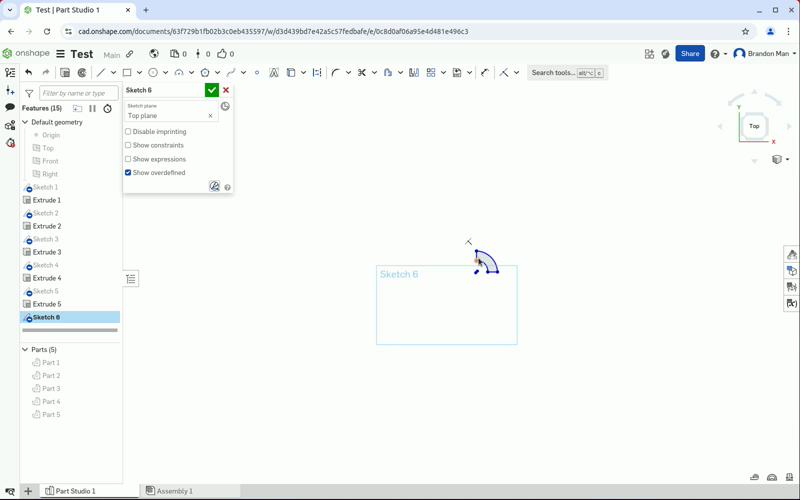
scroll(6)
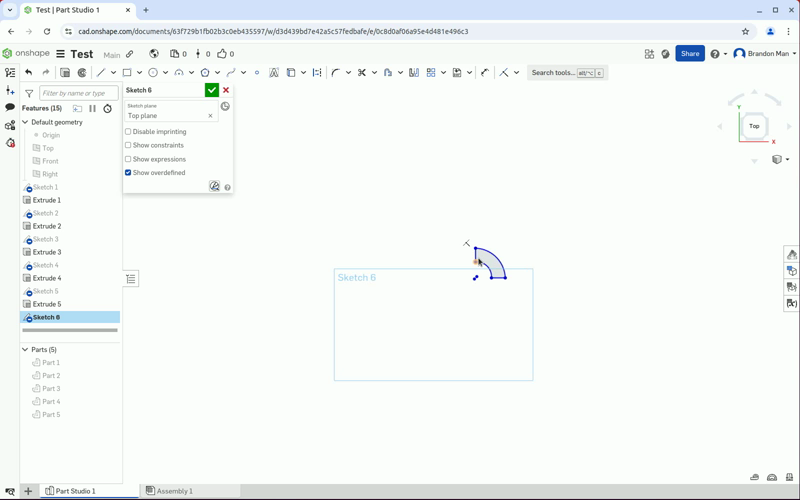
scroll(6)
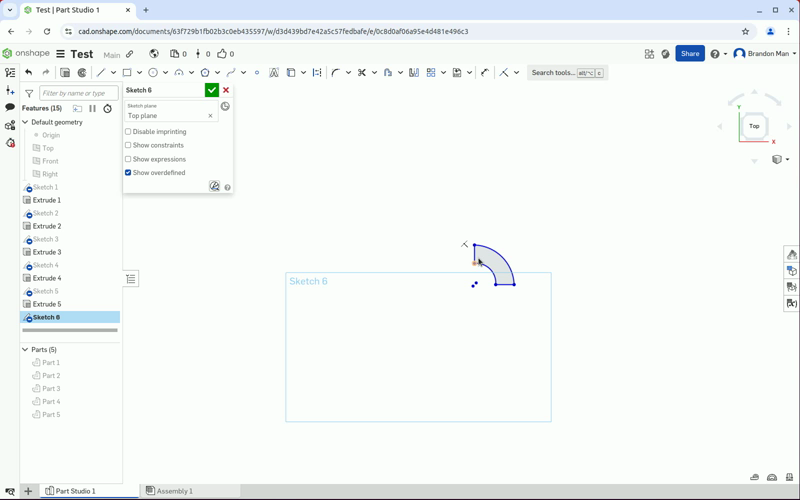
scroll(6)
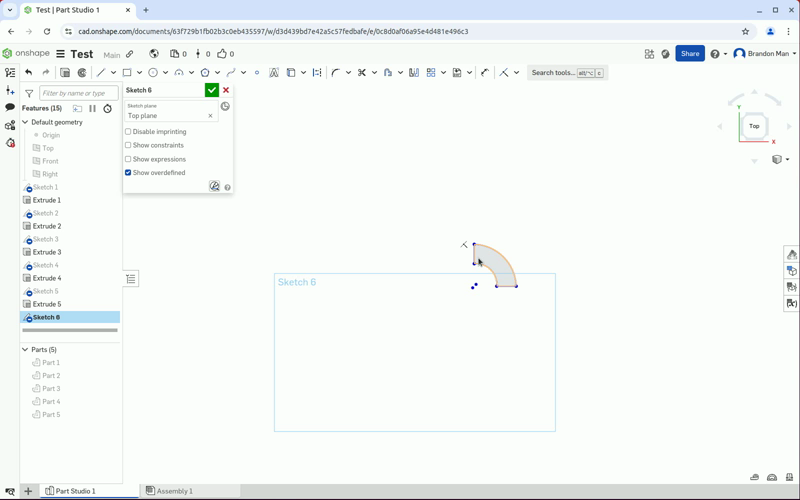
scroll(6)
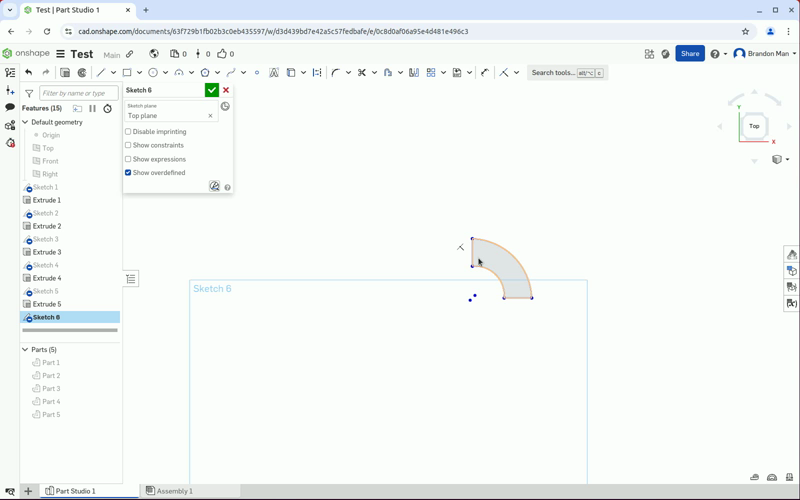
scroll(6)
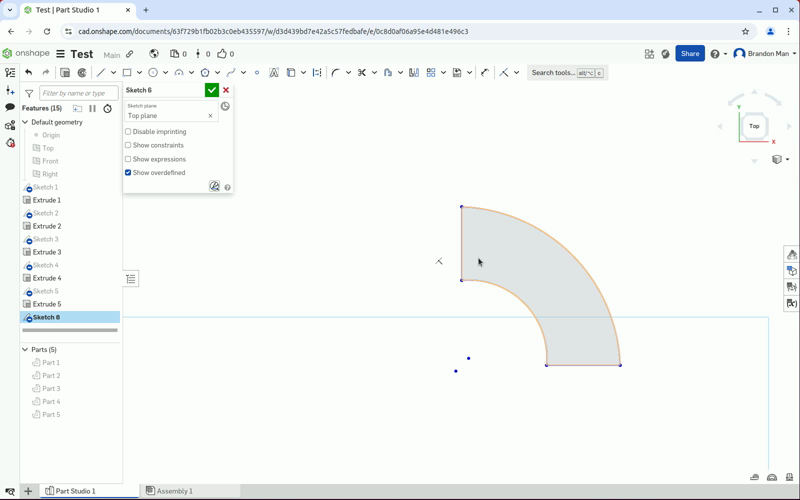
click(478, 257)
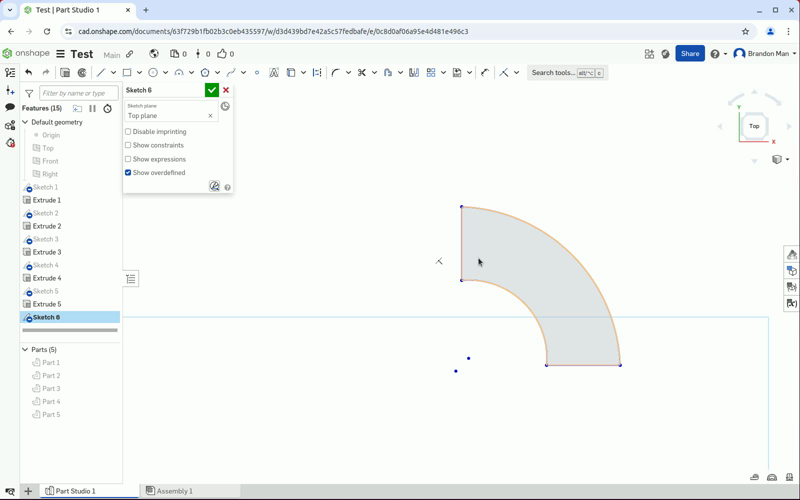
scroll(-6)
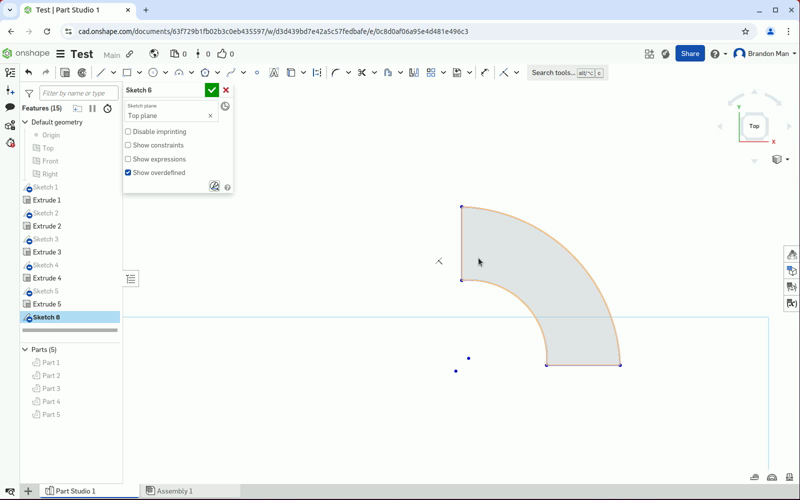
scroll(-6)
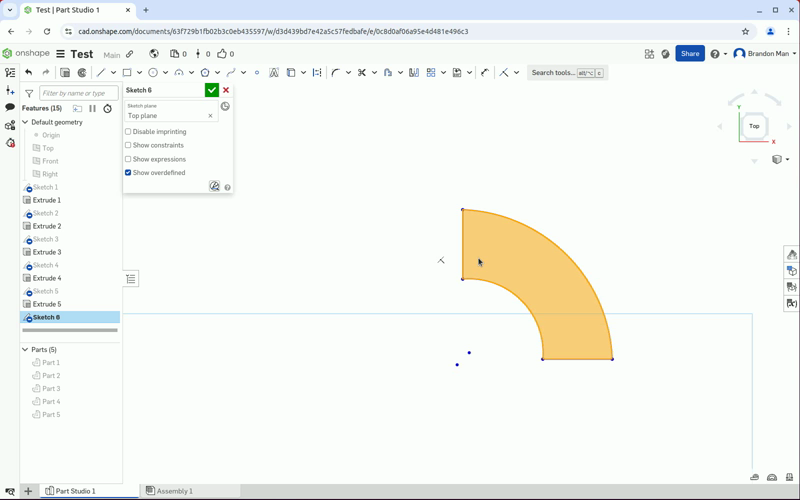
scroll(-6)
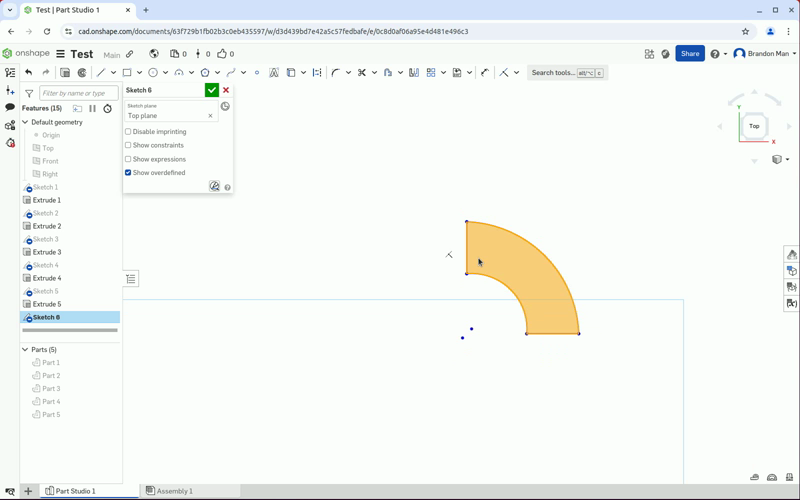
scroll(-6)
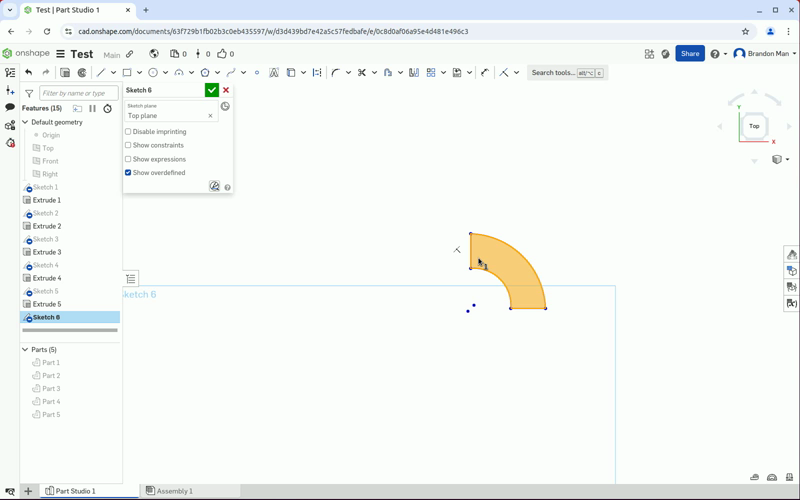
scroll(-6)
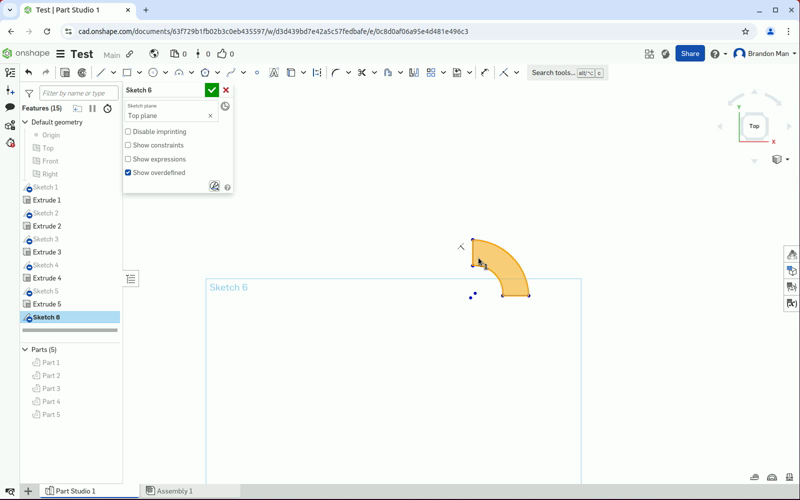
scroll(-6)
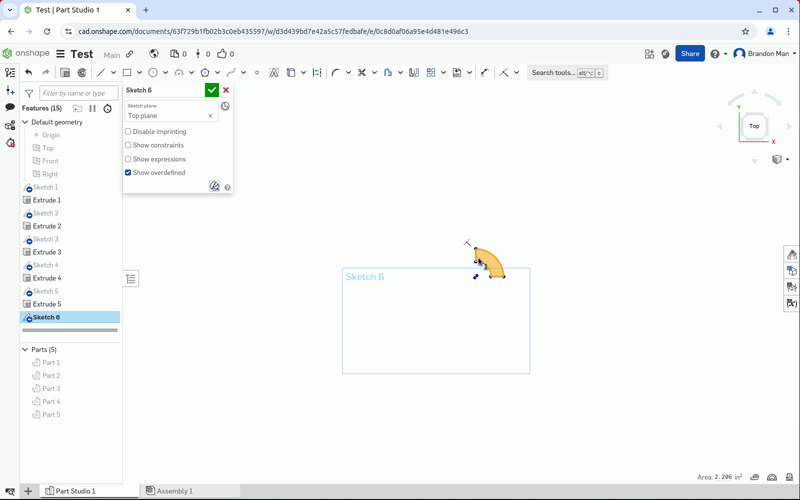
scroll(-6)
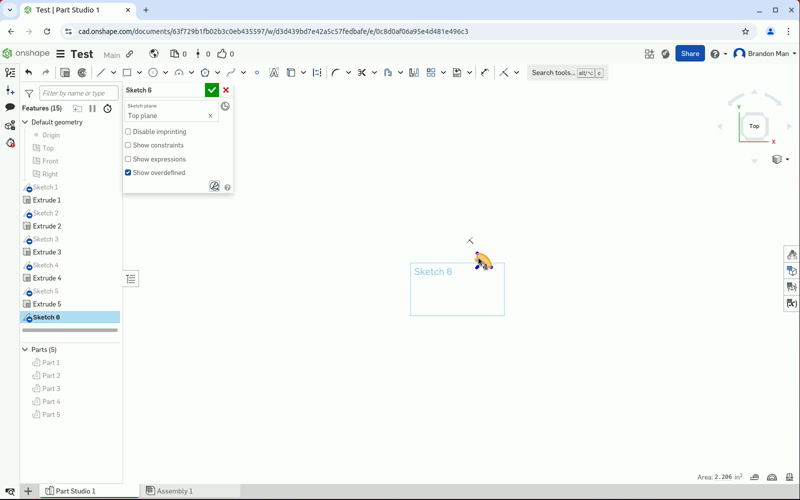
mouse_move(73, 352)
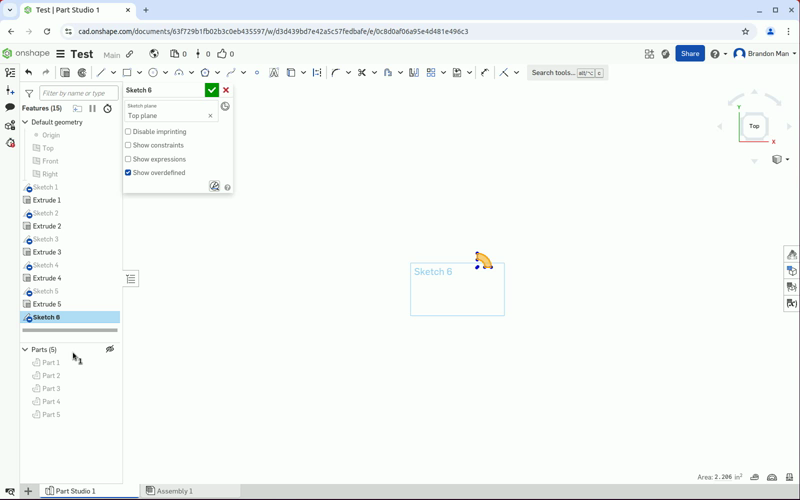
key(shift+y)
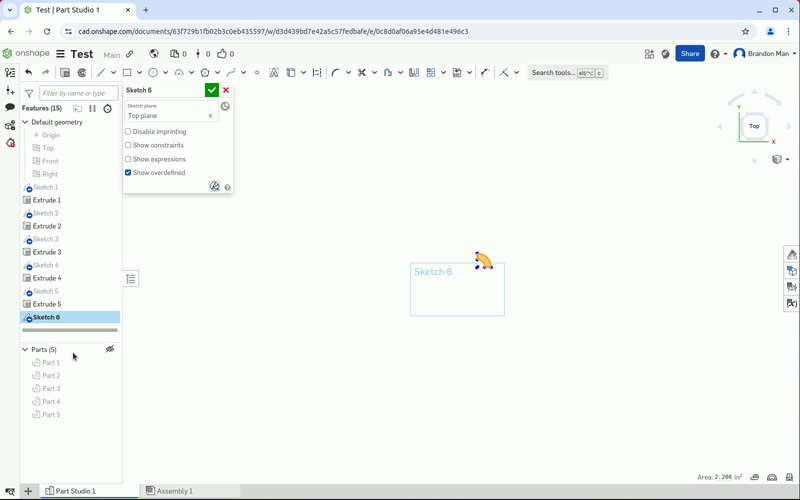
key(shift+e)
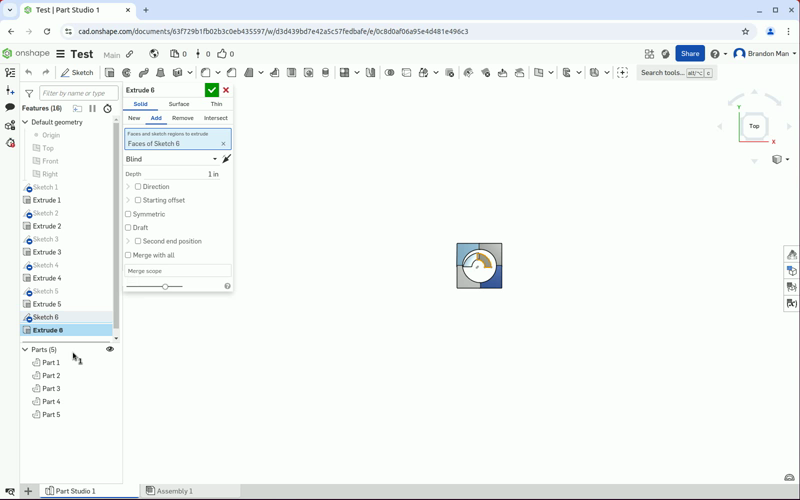
mouse_move(143, 106)
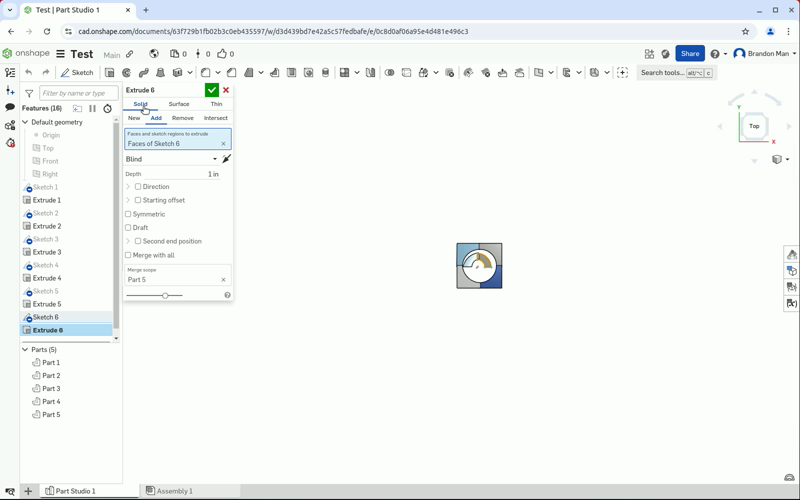
click(143, 106)
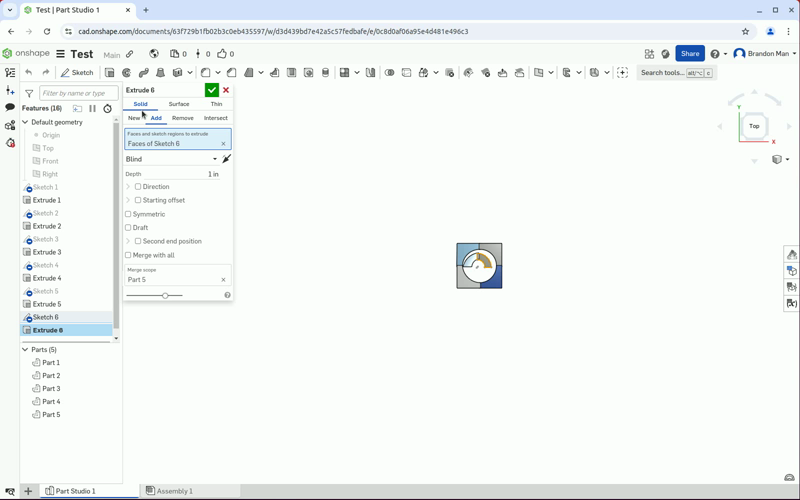
mouse_move(137, 120)
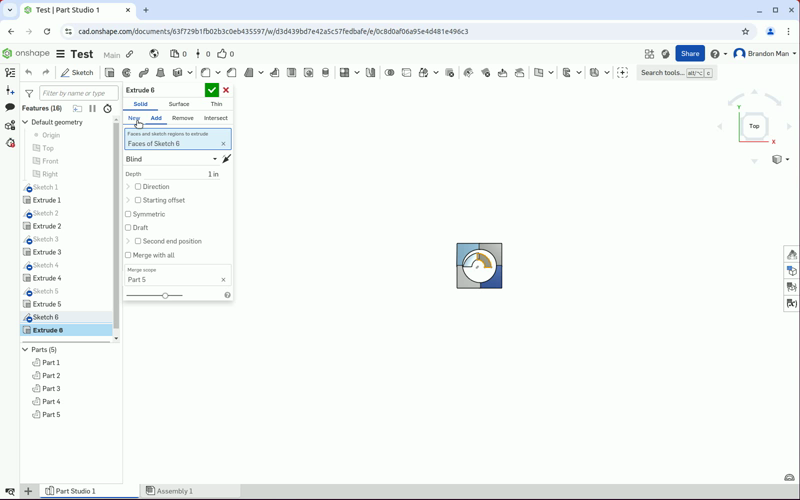
click(137, 120)
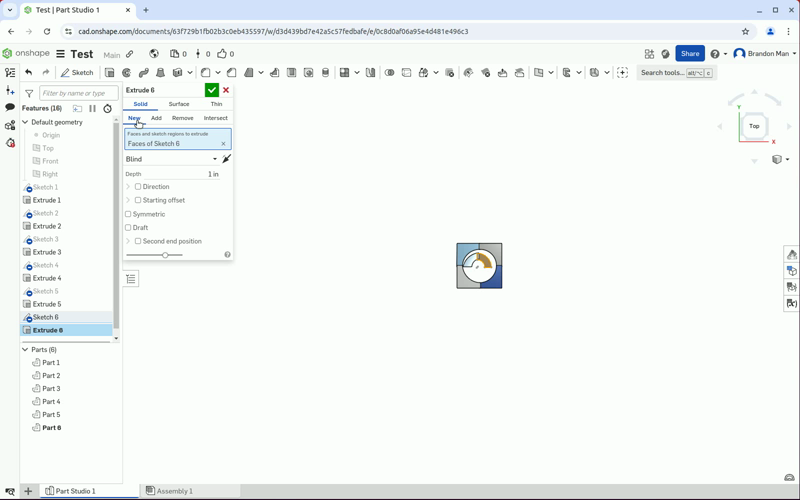
key(tab, 4)
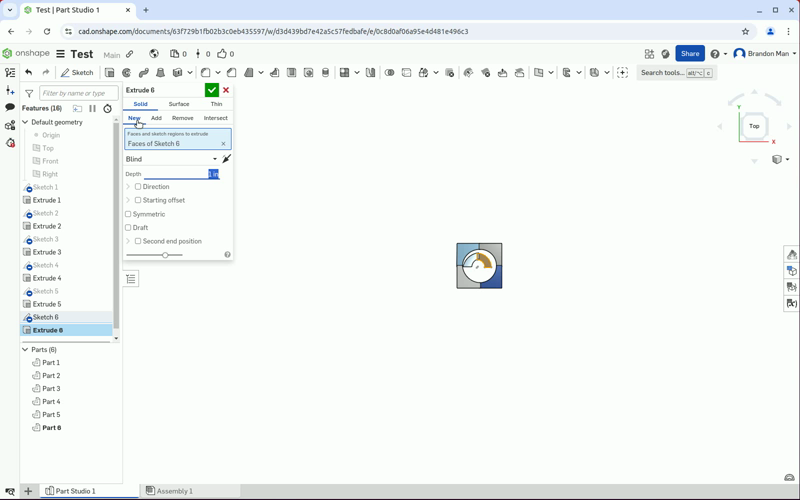
text(18.535)
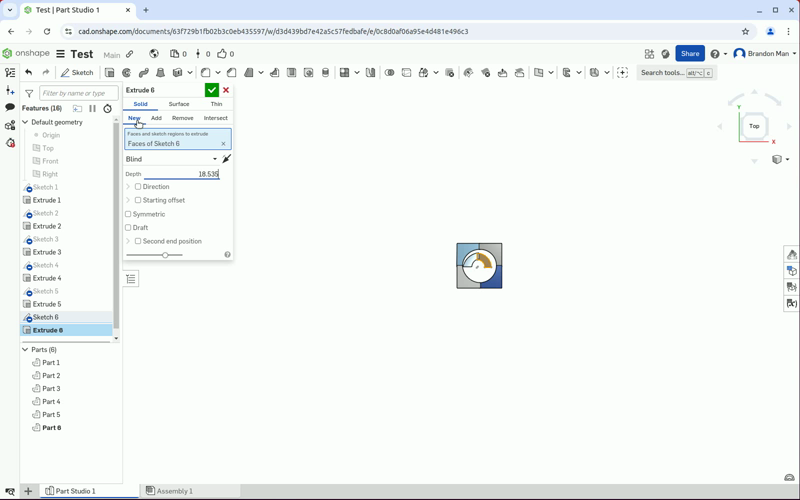
key(enter)
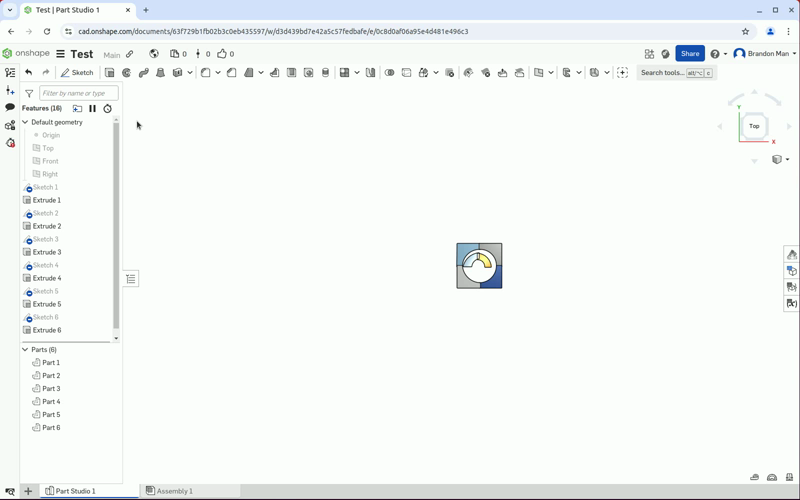
key(shift+h)
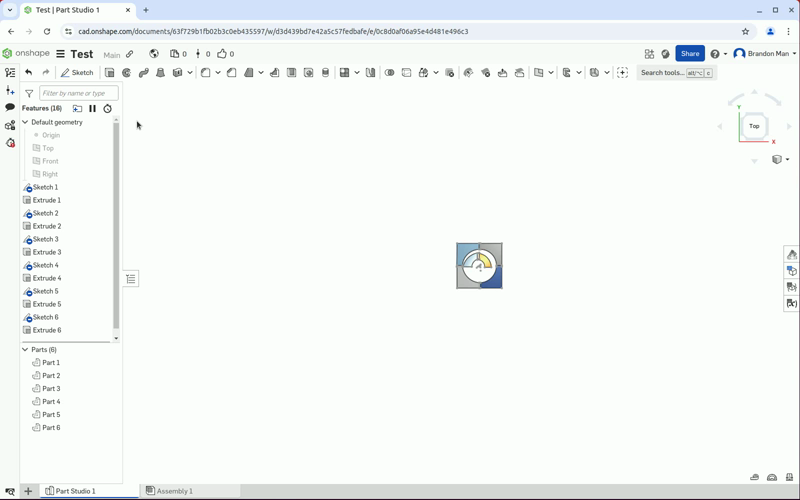
key(shift+h)
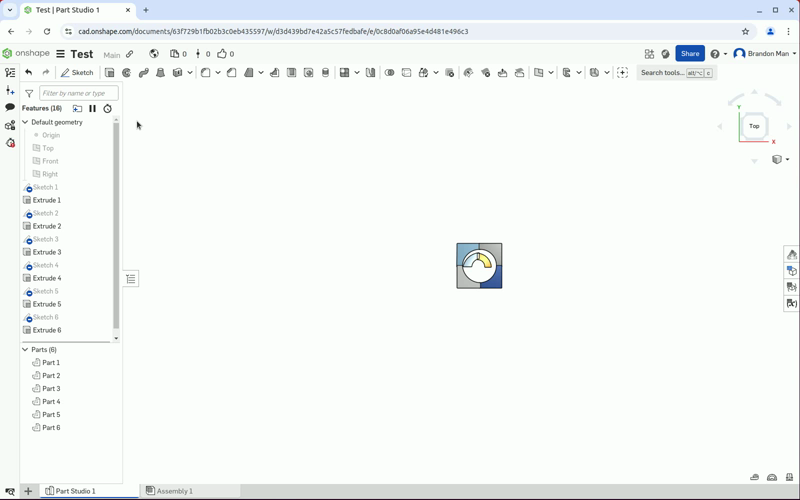
mouse_move(69, 189)
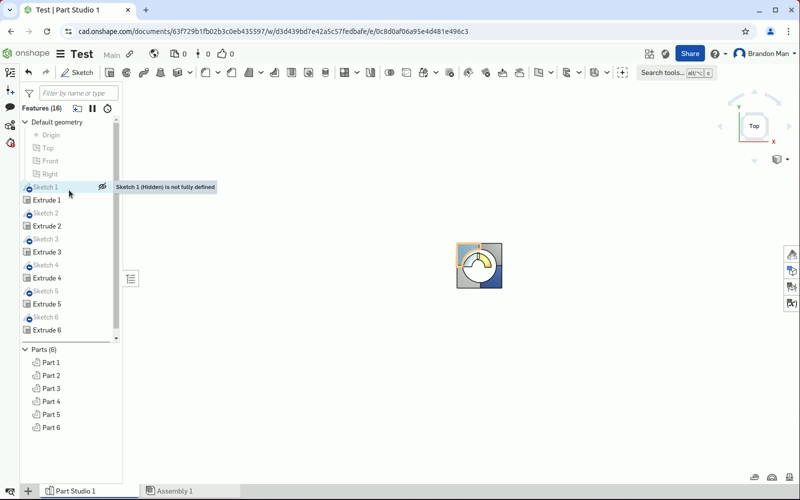
click(69, 189)
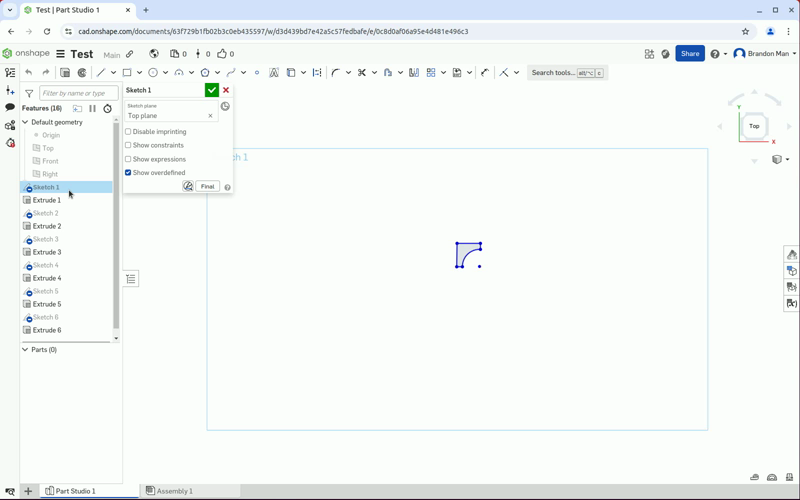
mouse_move(229, 92)
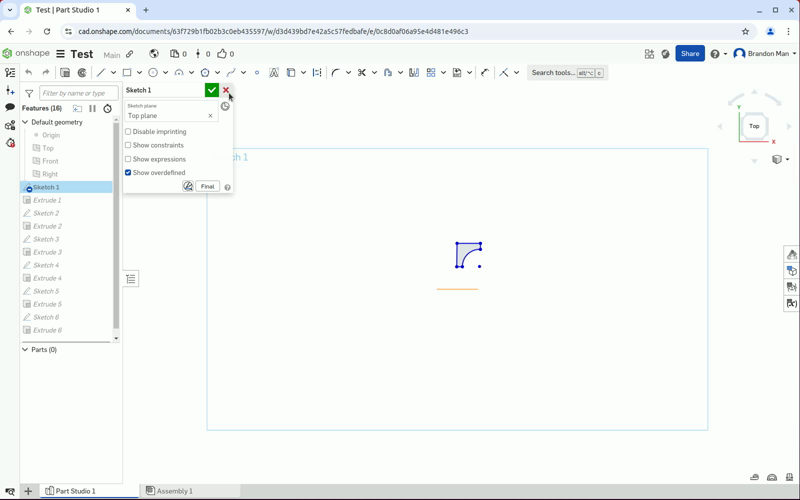
click(229, 92)
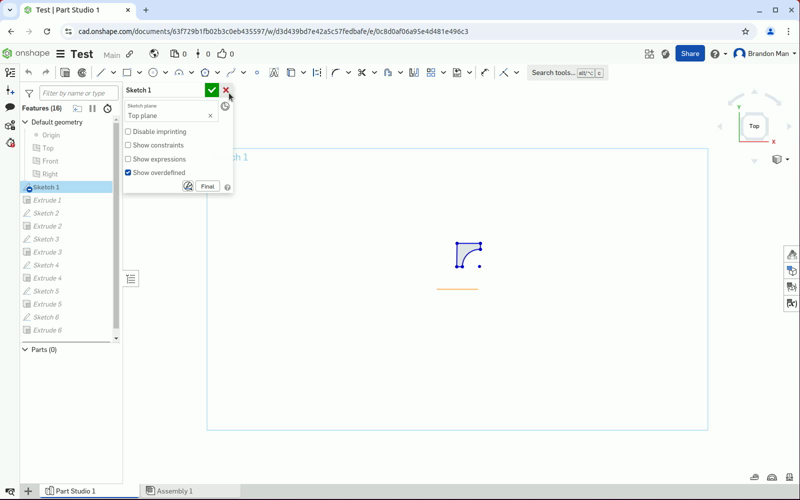
key(shift+s)
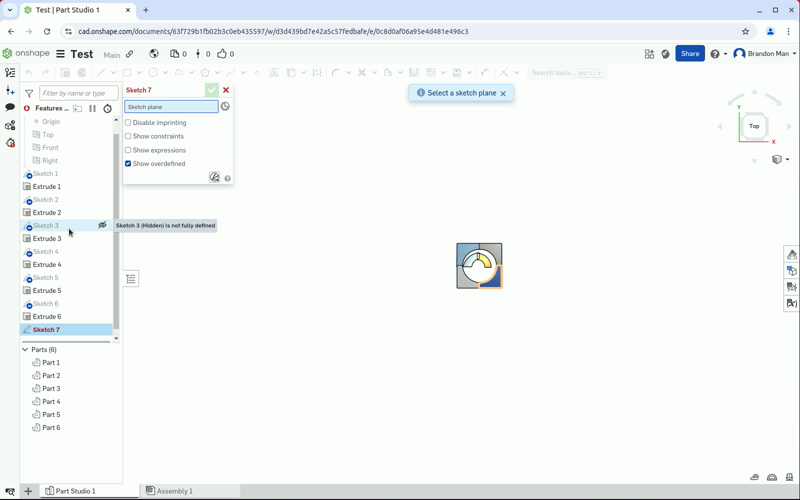
scroll(3)
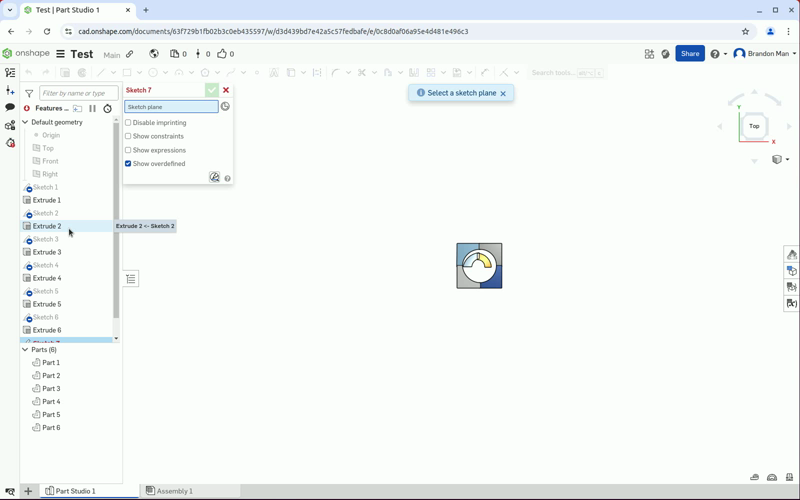
mouse_move(69, 150)
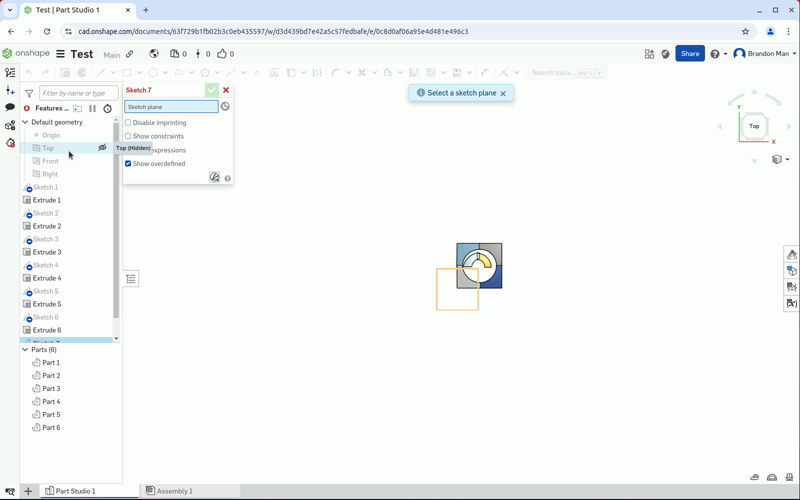
click(69, 150)
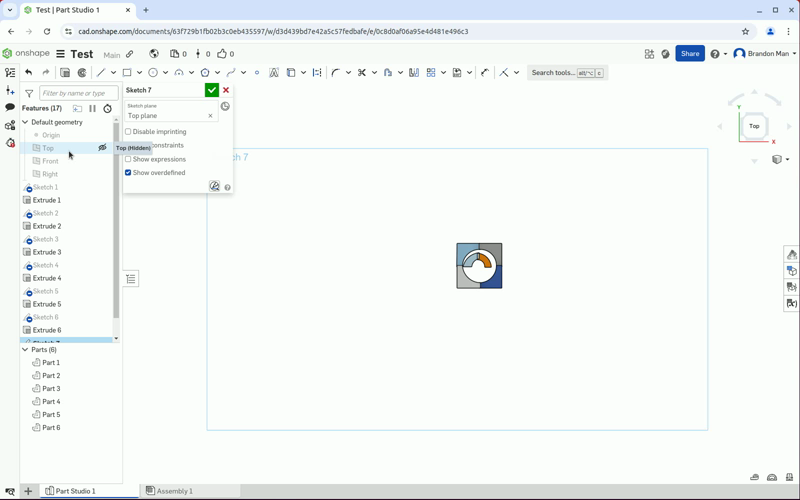
mouse_move(73, 352)
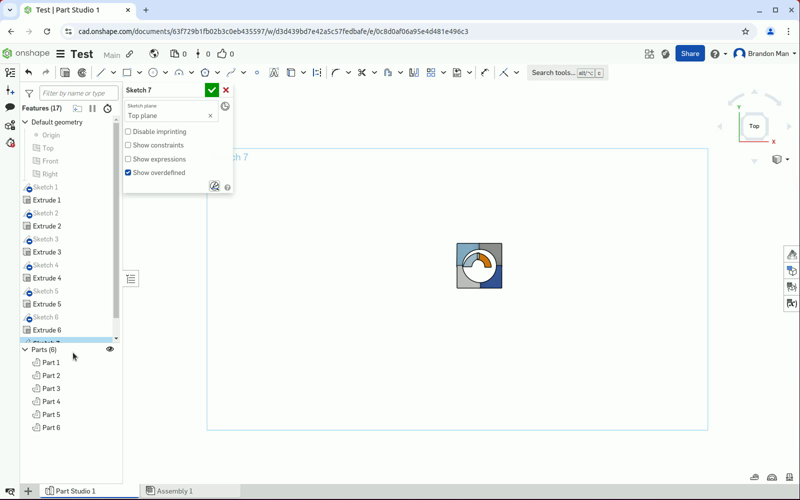
key(y)
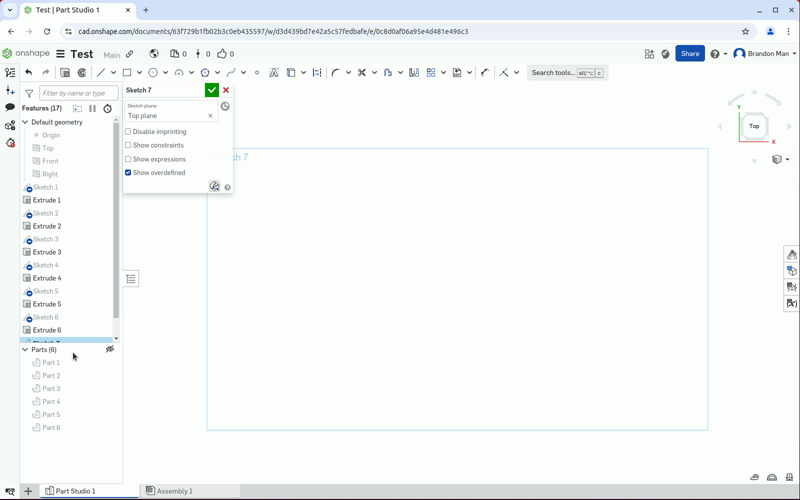
key(a)
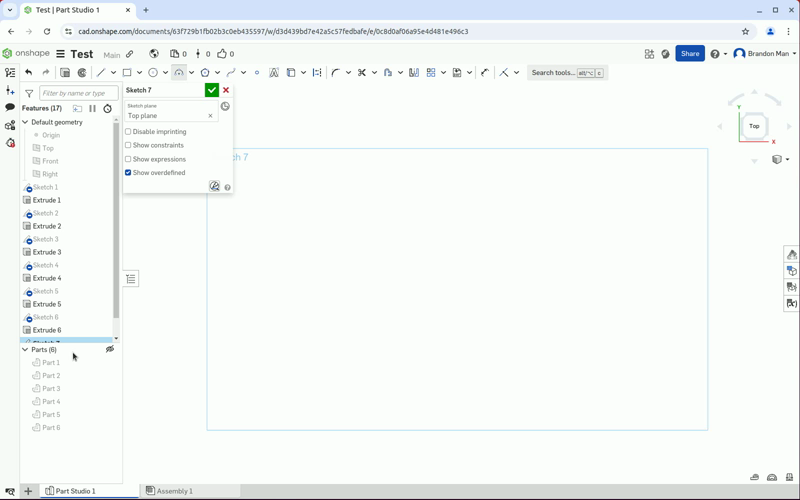
key_down(shift)
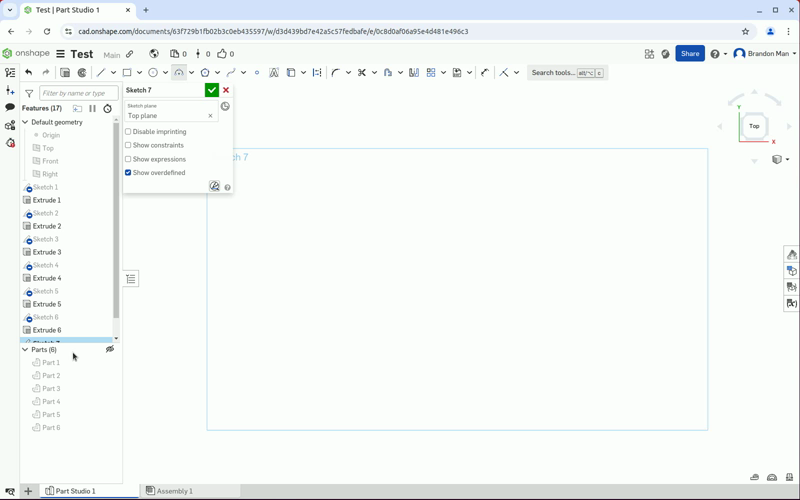
mouse_move(477, 278)
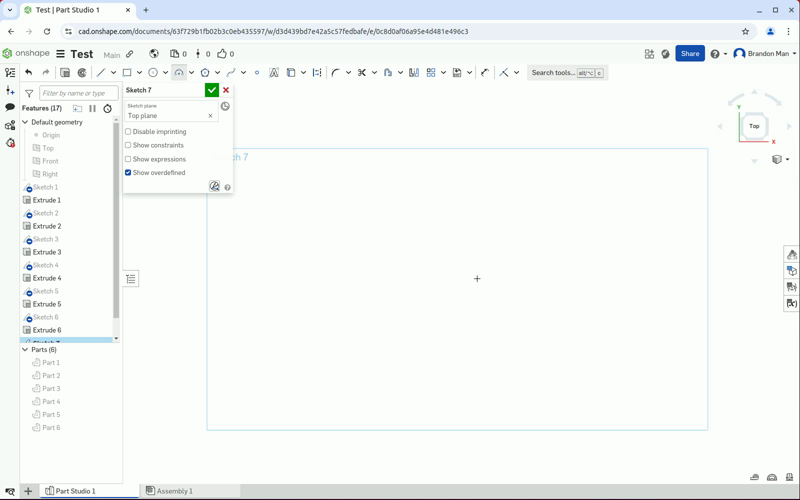
click(477, 278)
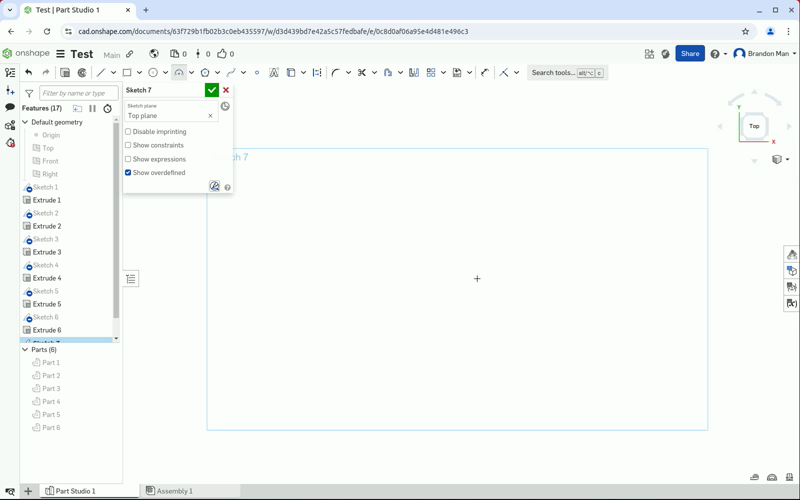
key_up(shift)
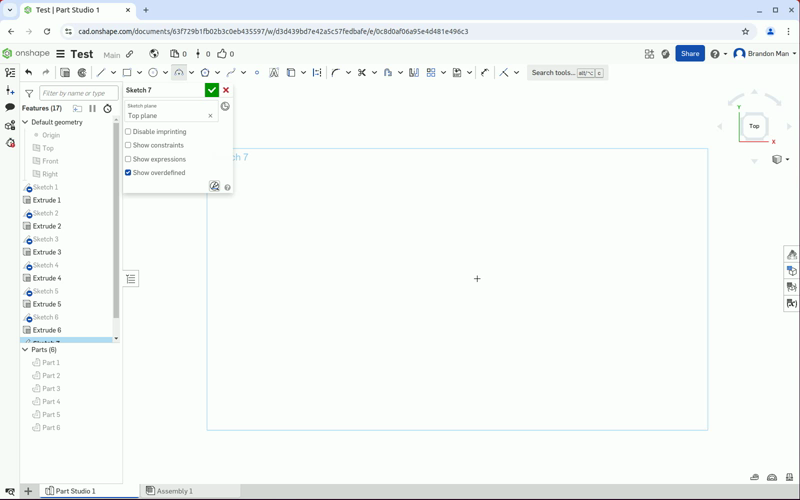
key_down(shift)
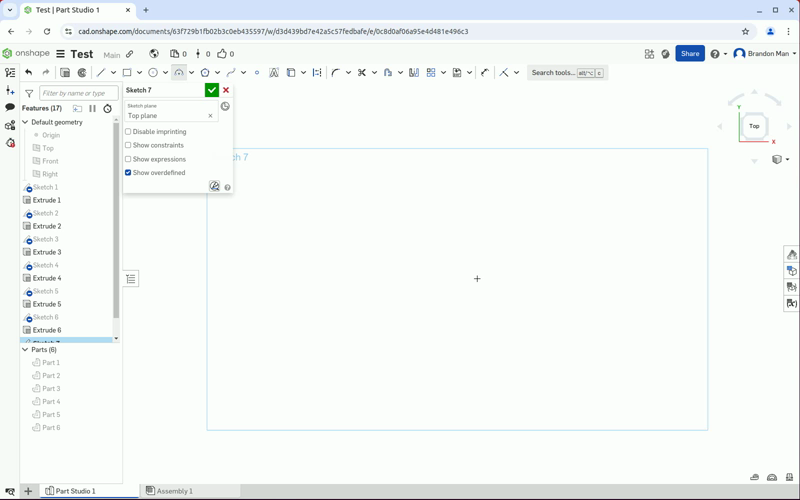
mouse_move(491, 264)
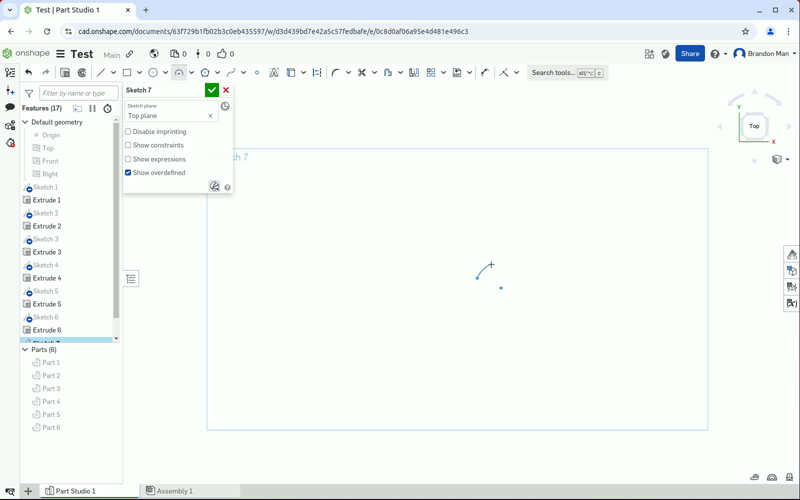
click(491, 264)
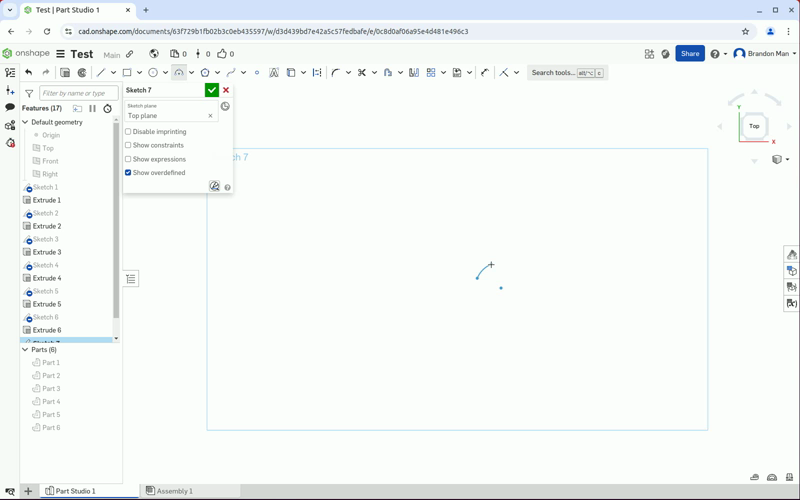
mouse_move(486, 274)
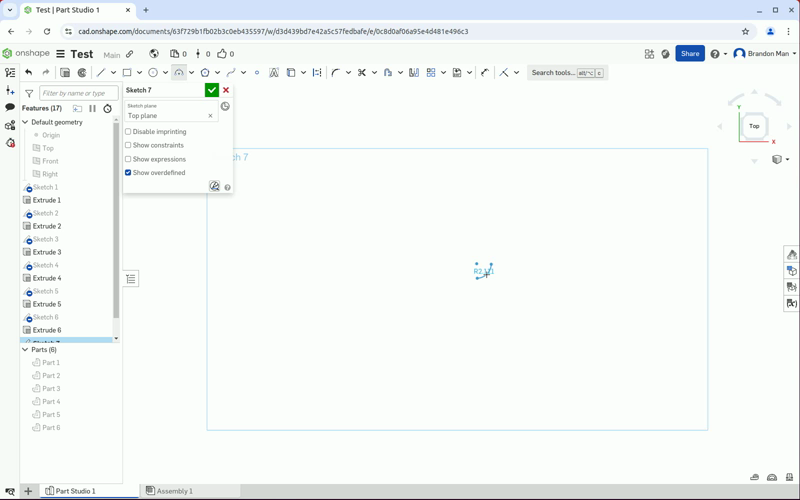
click(486, 274)
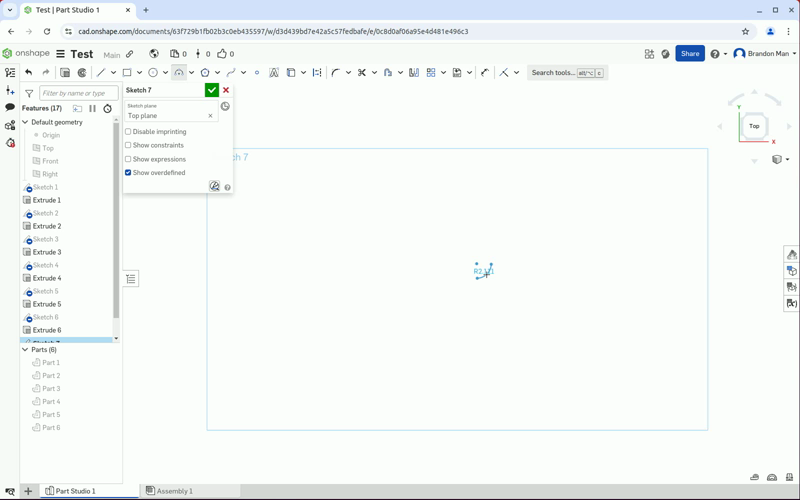
key_up(shift)
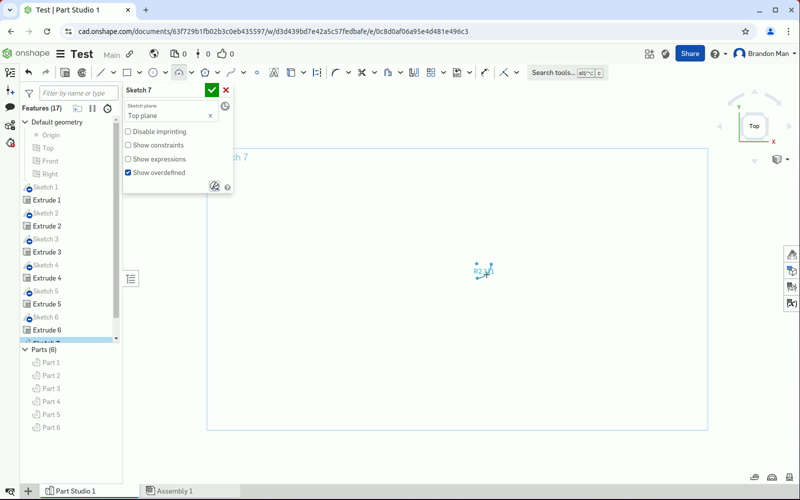
key(esc)
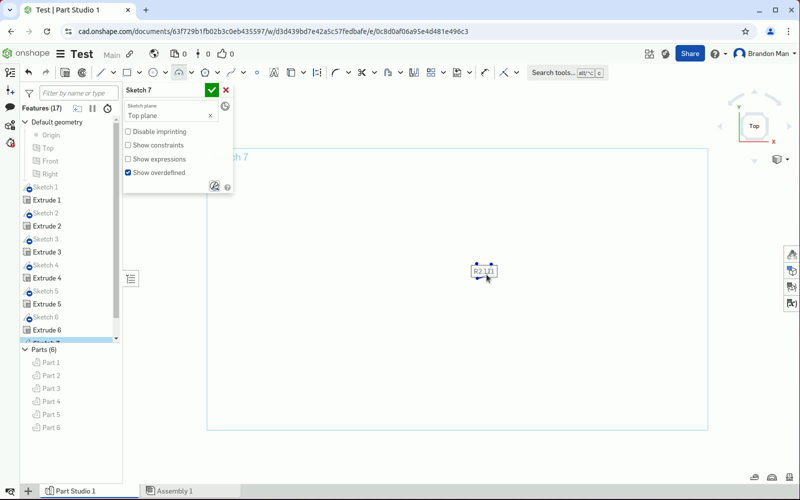
key(l)
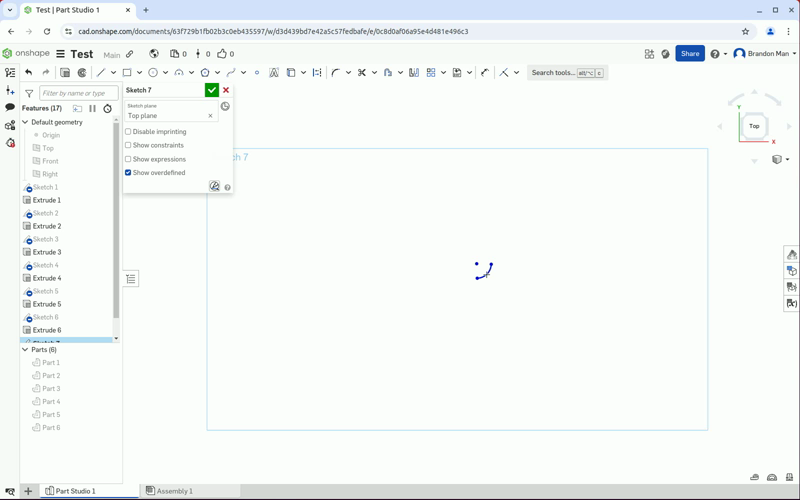
mouse_move(491, 264)
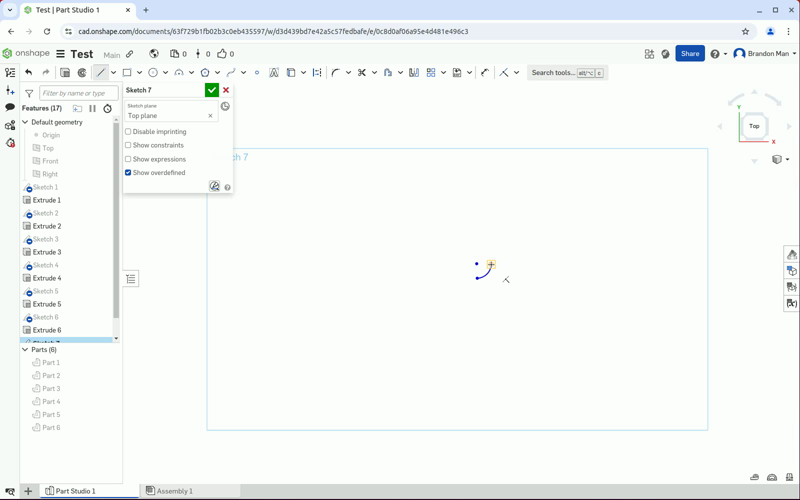
click(491, 264)
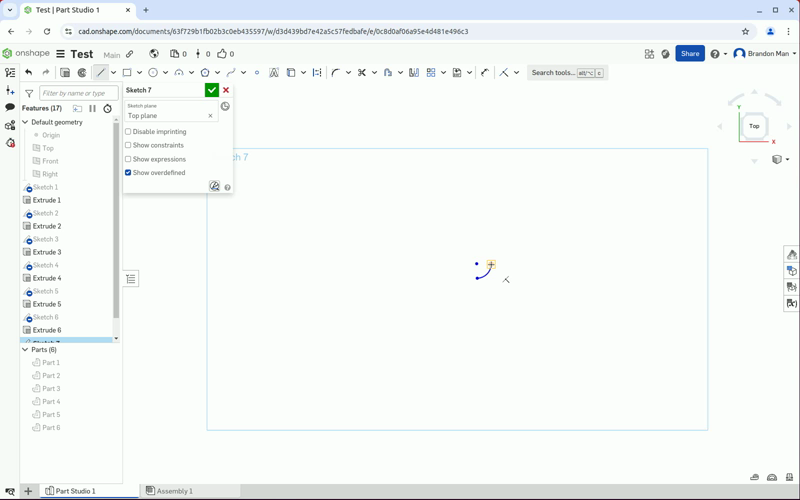
key_down(shift)
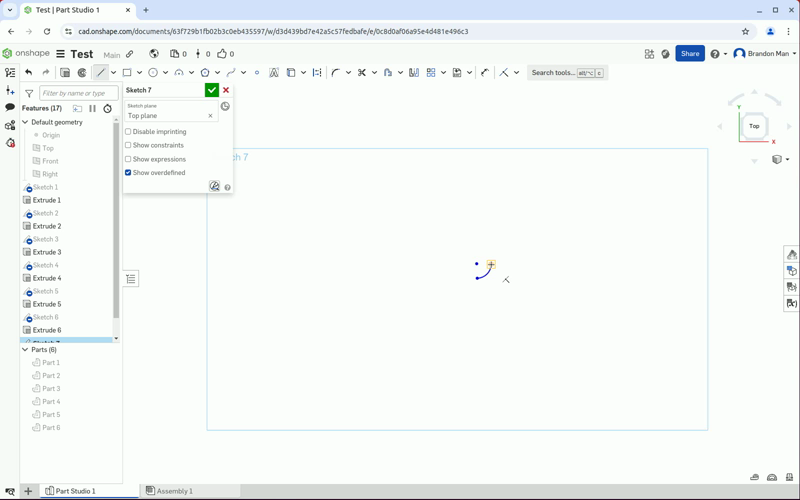
mouse_move(521, 264)
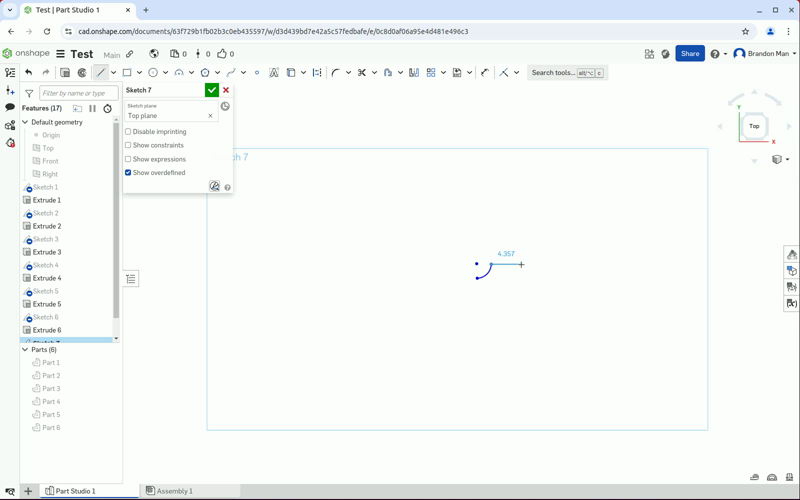
mouse_move(484, 264)
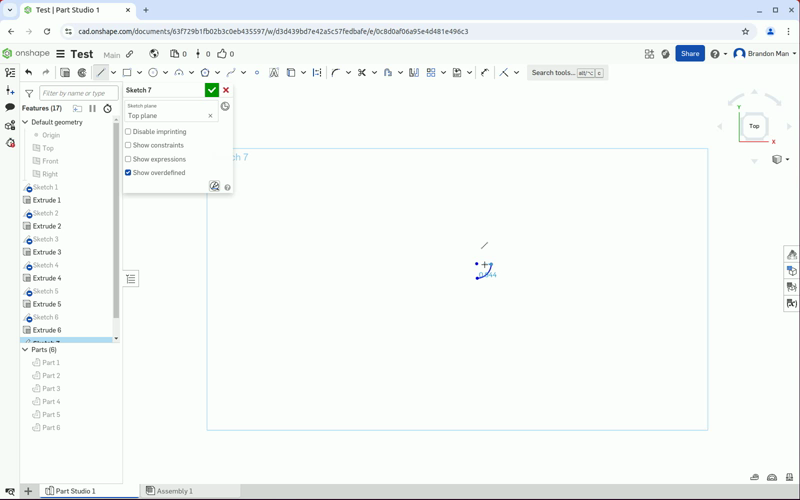
scroll(6)
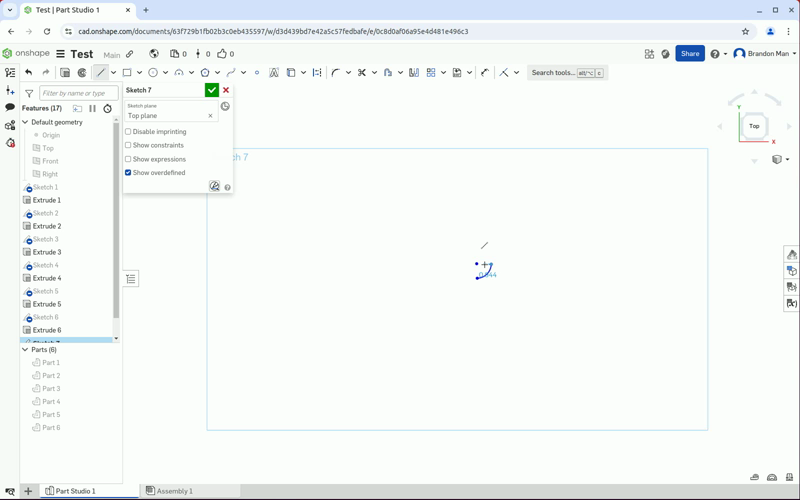
scroll(6)
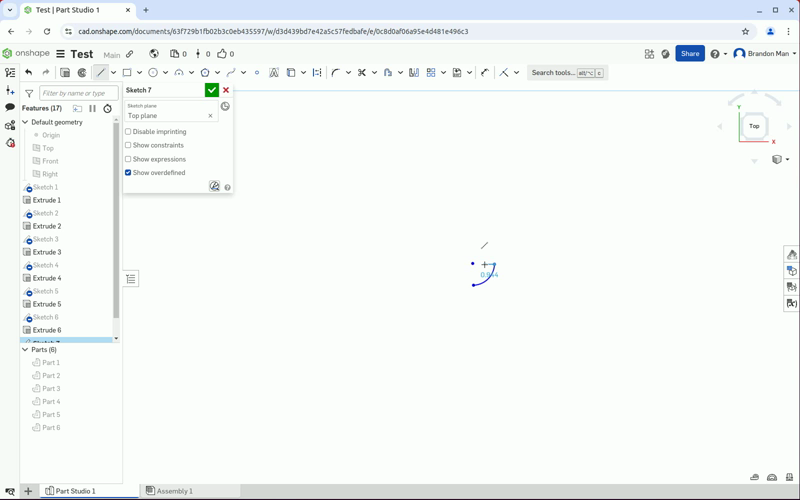
scroll(6)
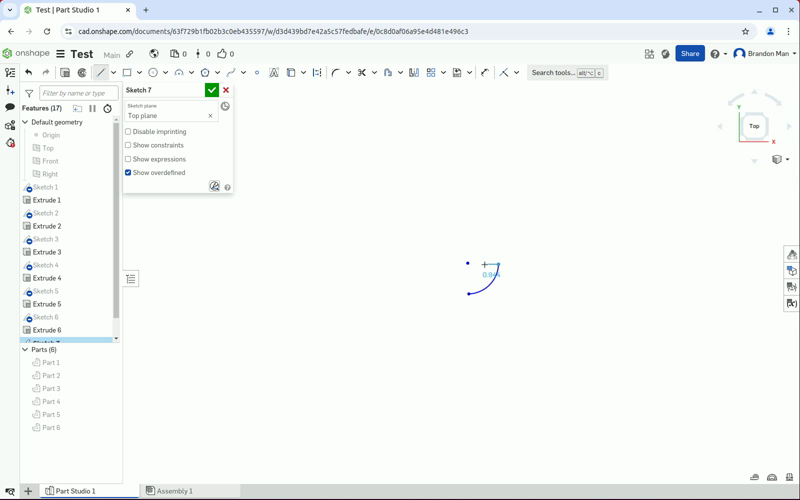
scroll(6)
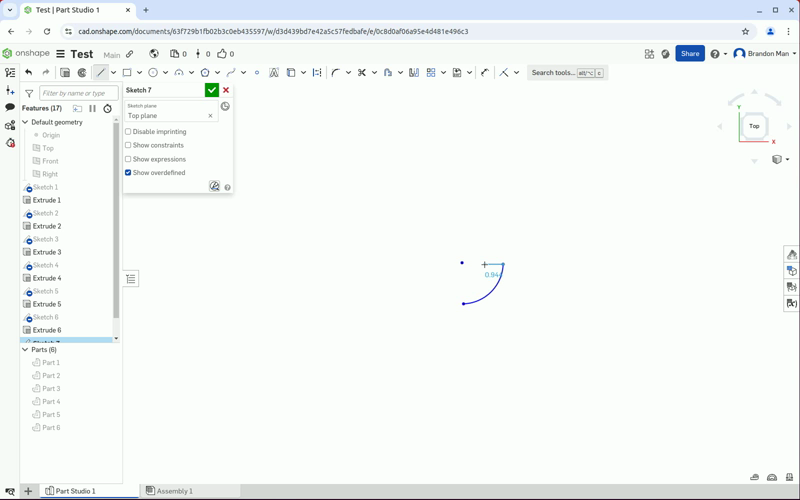
scroll(6)
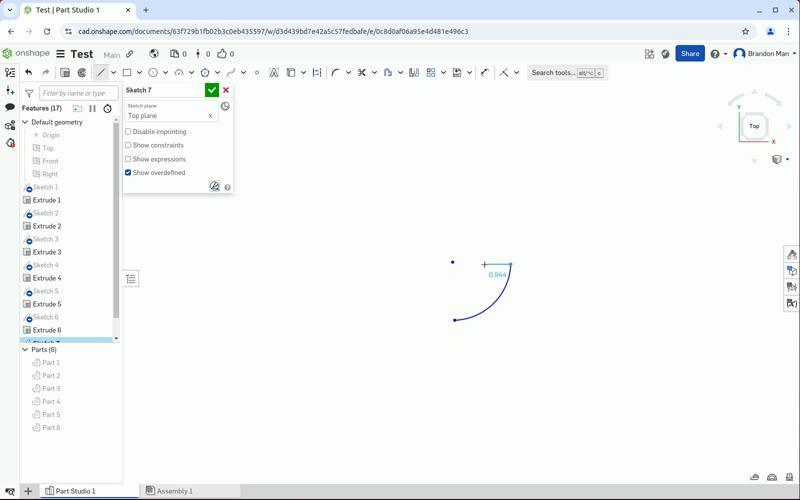
scroll(6)
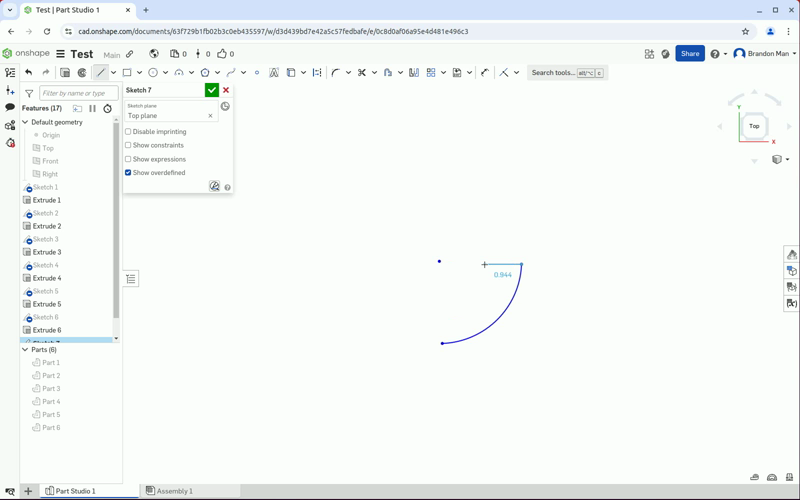
scroll(6)
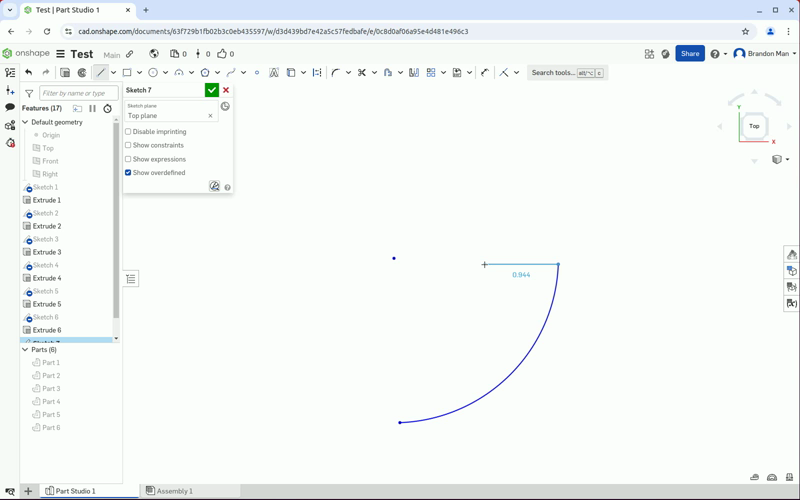
click(484, 264)
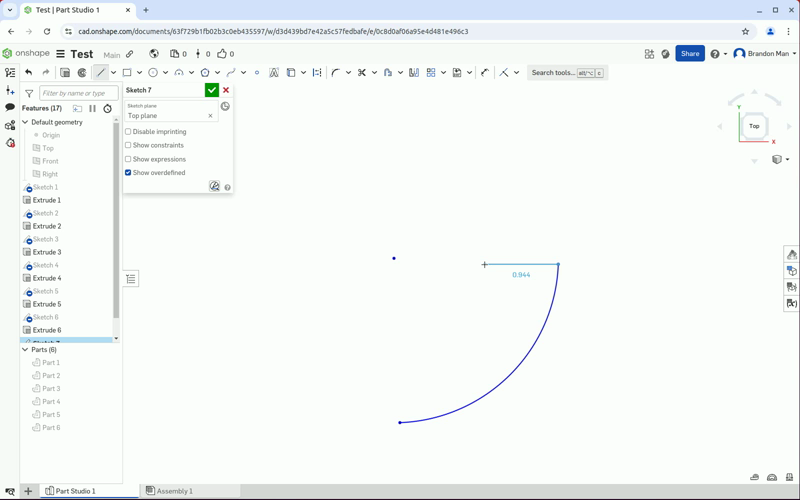
scroll(-6)
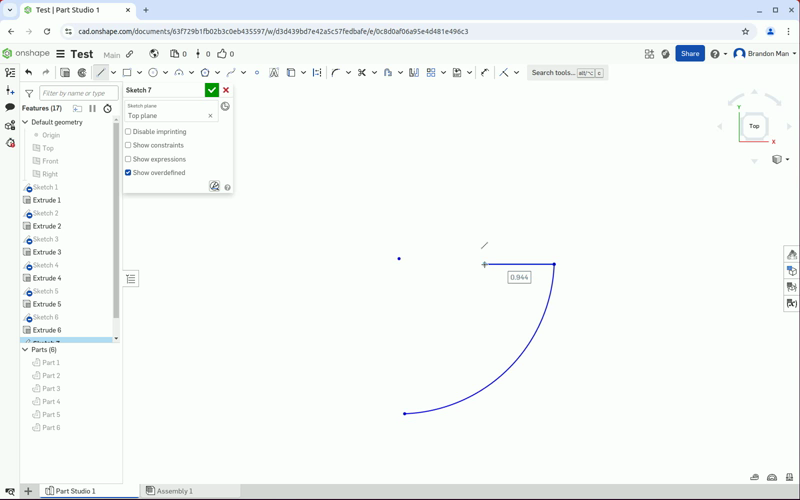
scroll(-6)
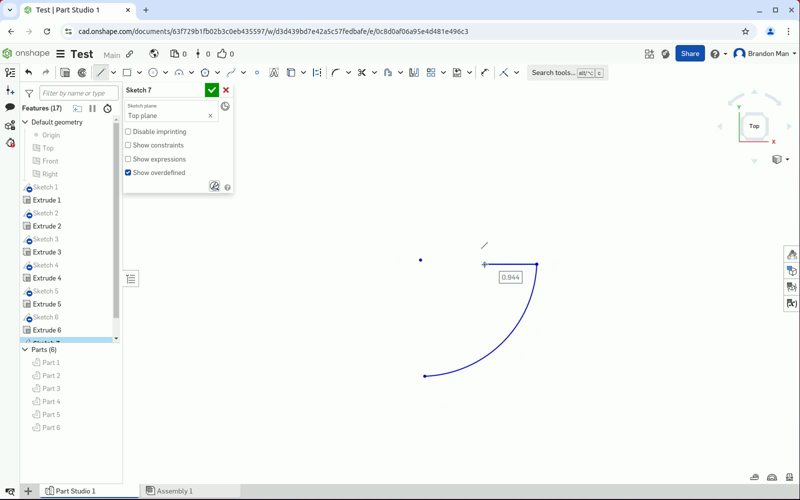
scroll(-6)
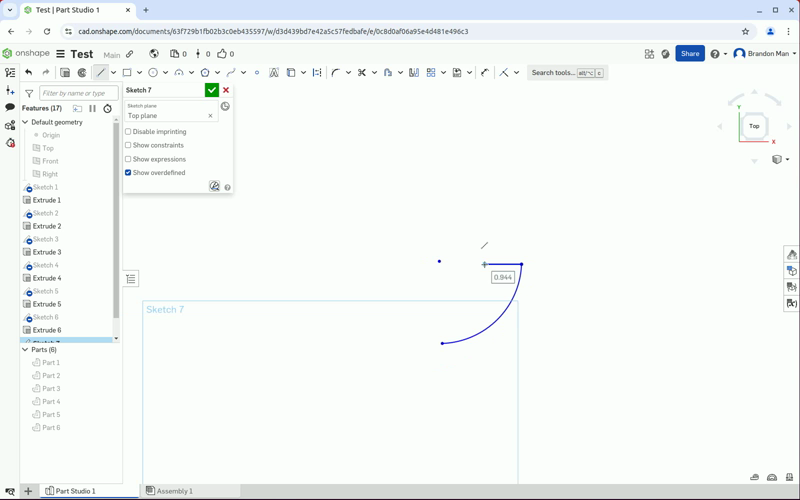
scroll(-6)
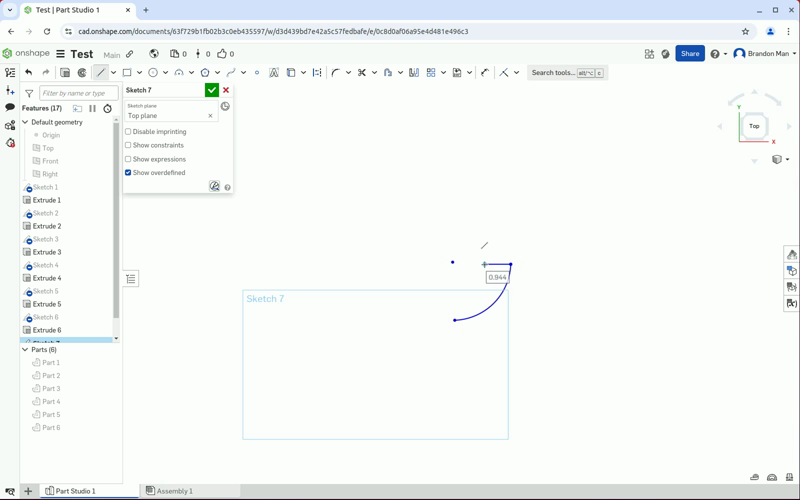
scroll(-6)
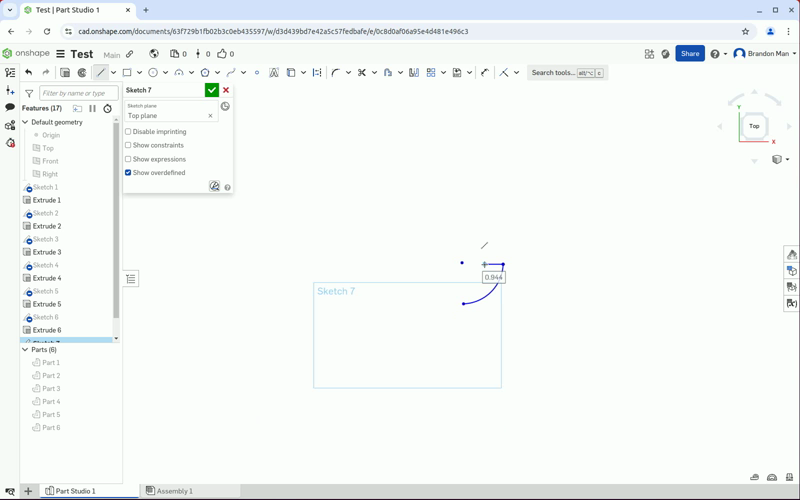
scroll(-6)
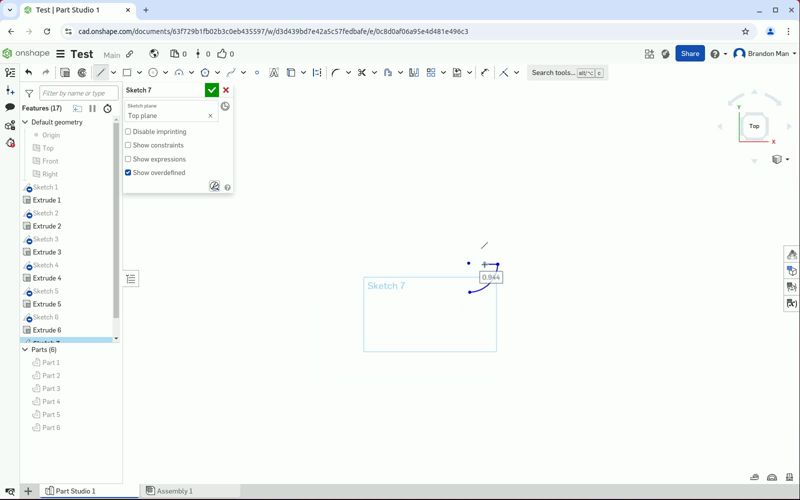
scroll(-6)
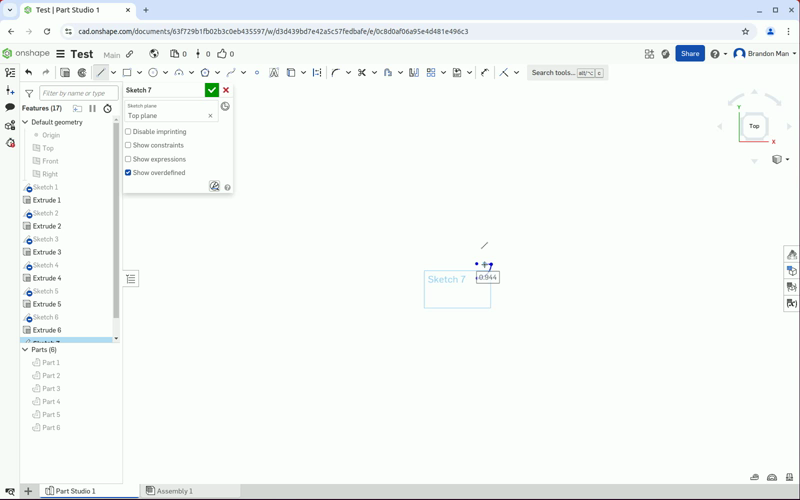
key_up(shift)
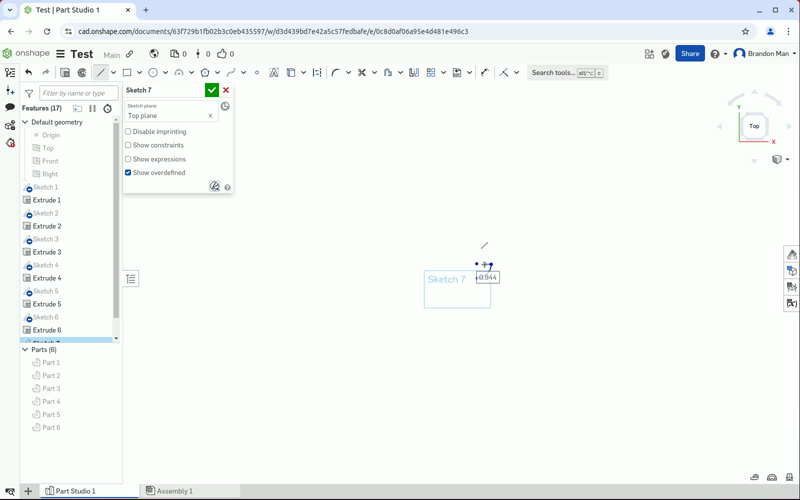
key(esc)
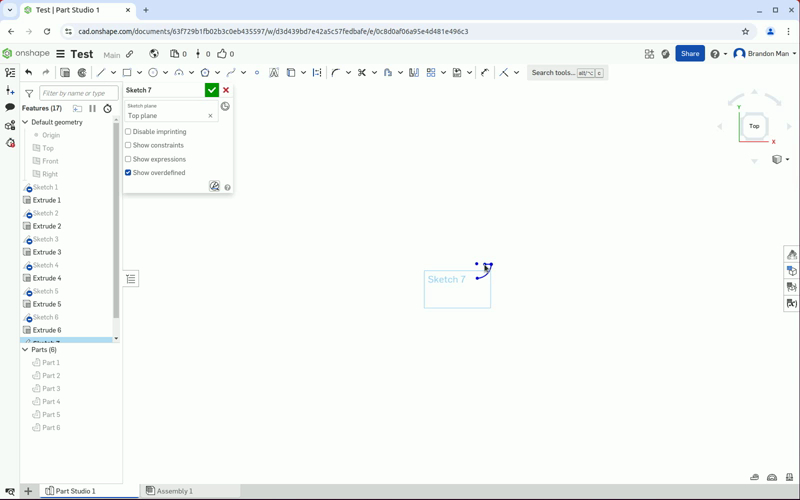
key(a)
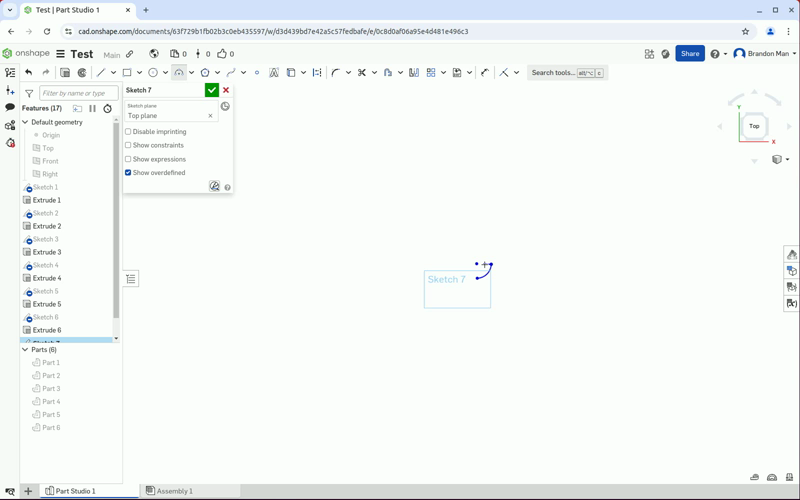
mouse_move(484, 264)
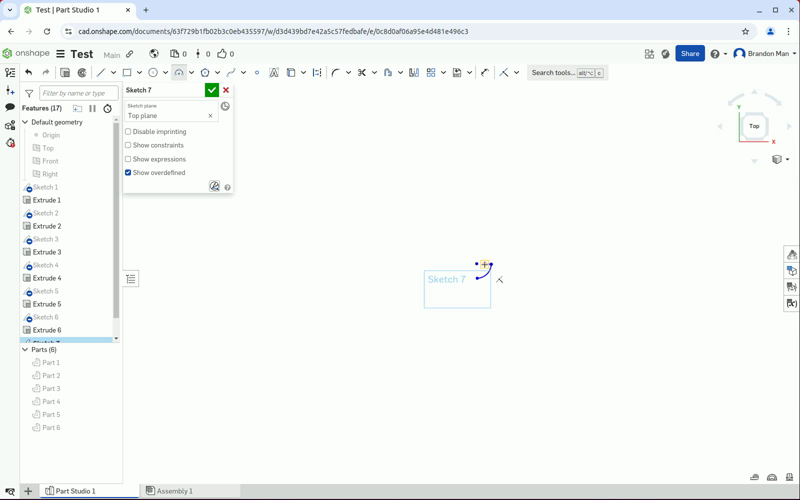
click(484, 264)
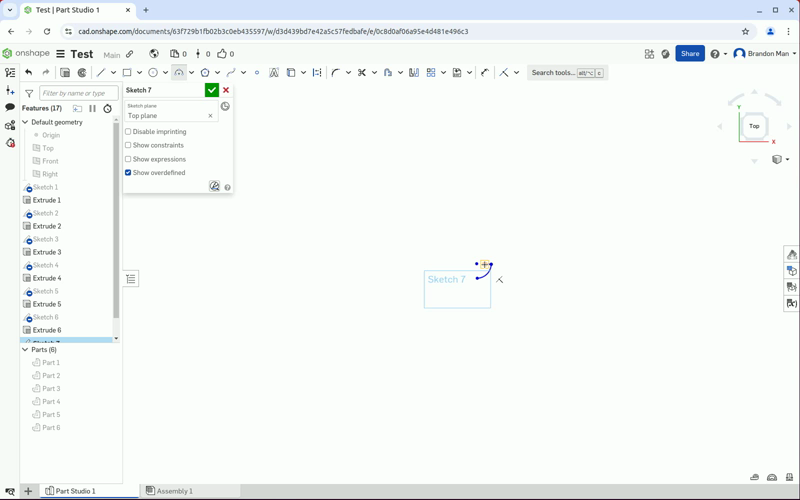
key_down(shift)
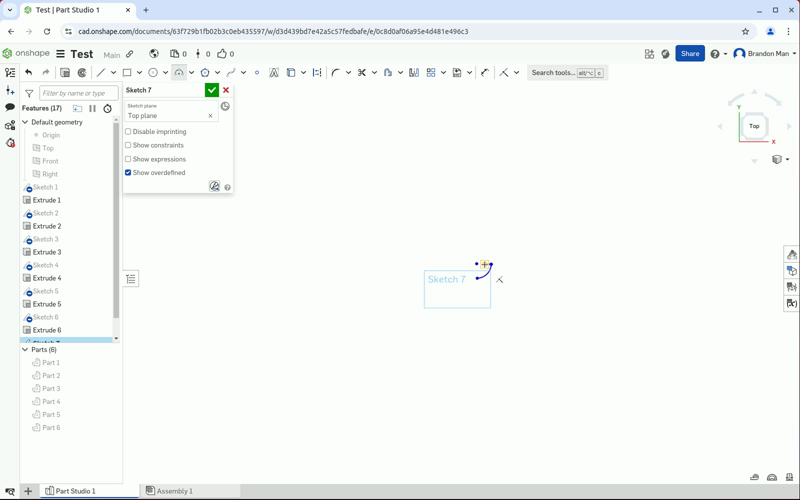
mouse_move(477, 272)
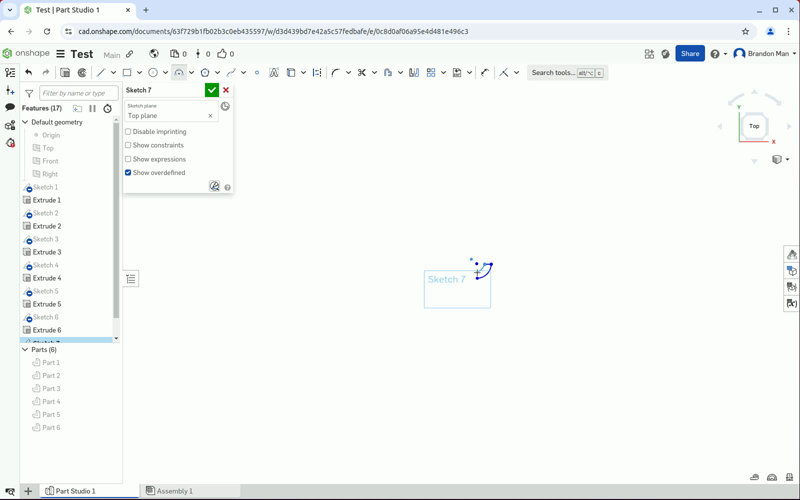
click(477, 272)
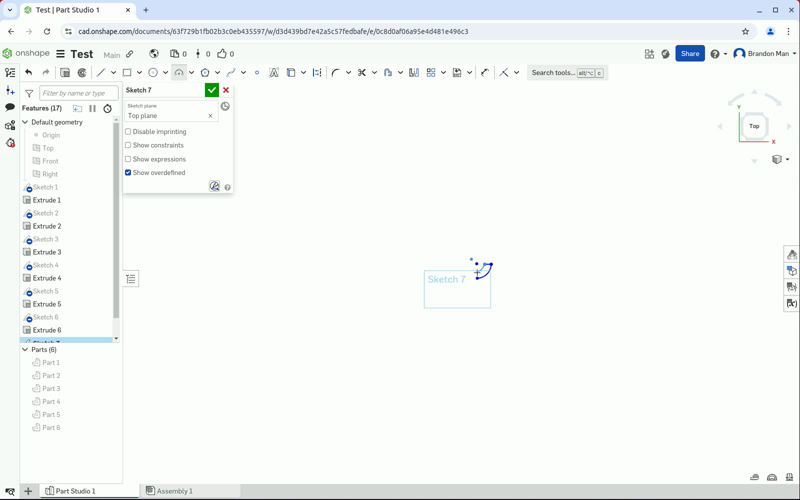
mouse_move(482, 269)
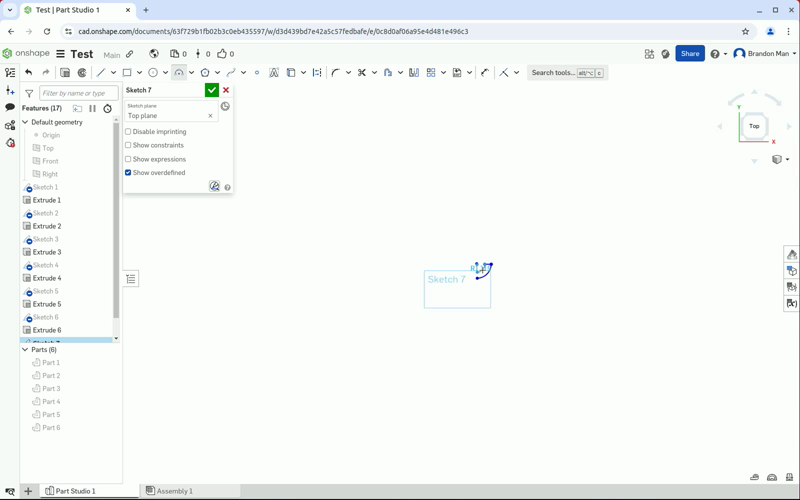
click(482, 269)
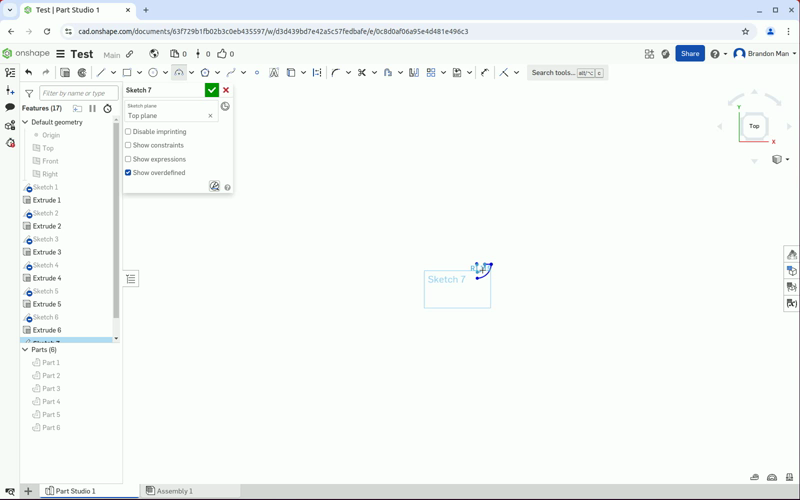
key_up(shift)
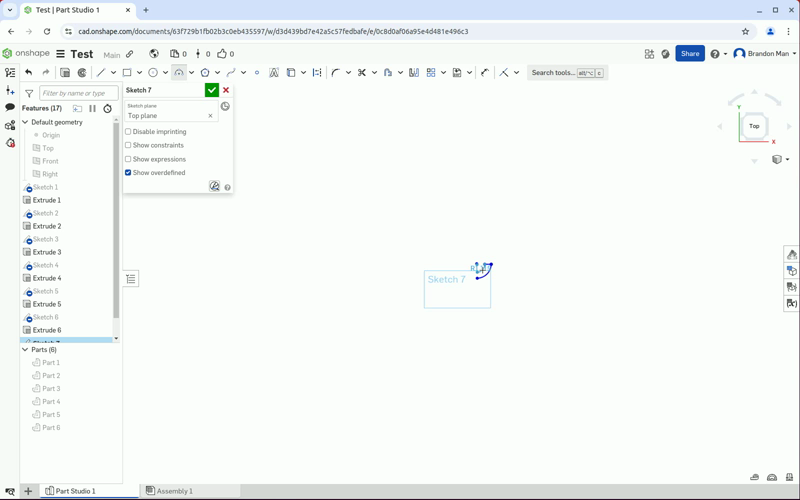
key(esc)
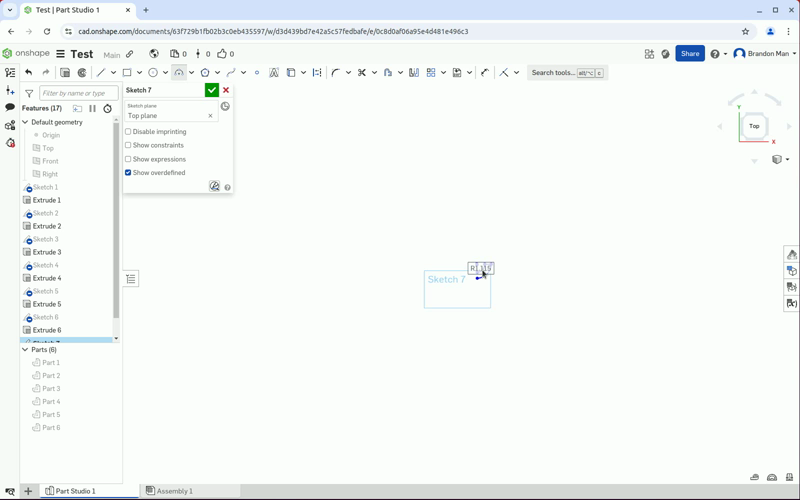
key(l)
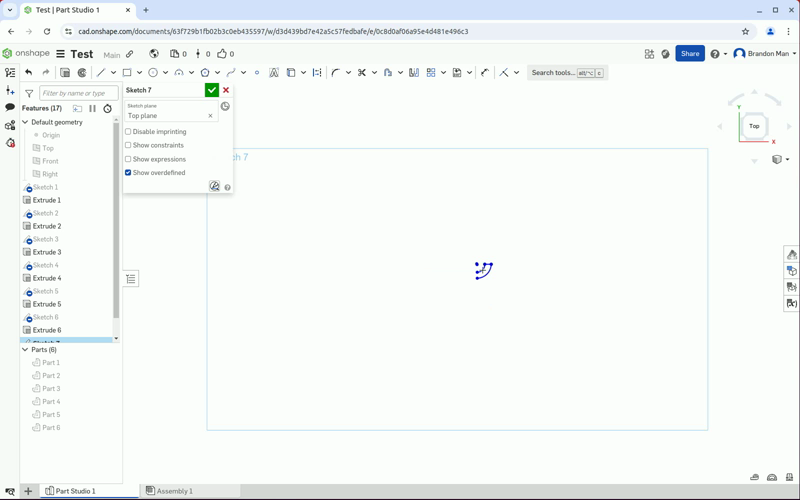
mouse_move(477, 272)
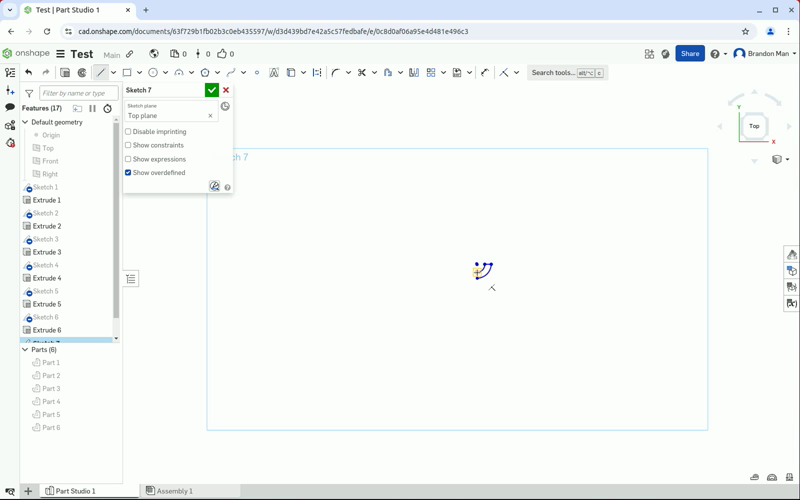
click(477, 272)
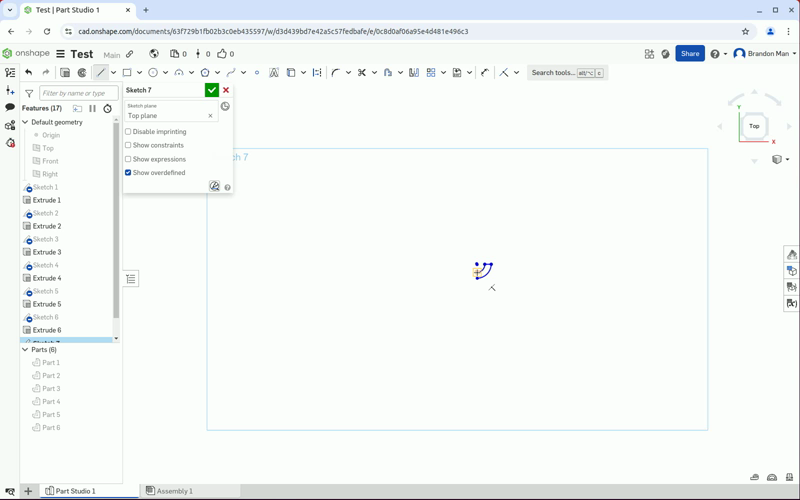
mouse_move(507, 272)
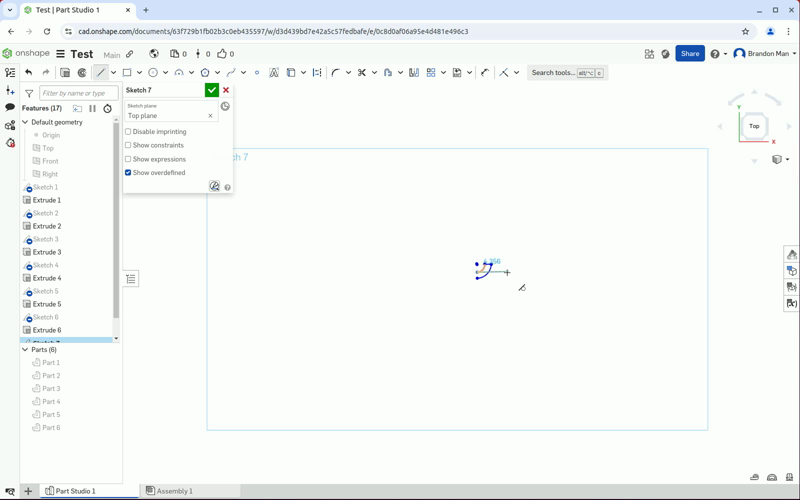
key_down(shift)
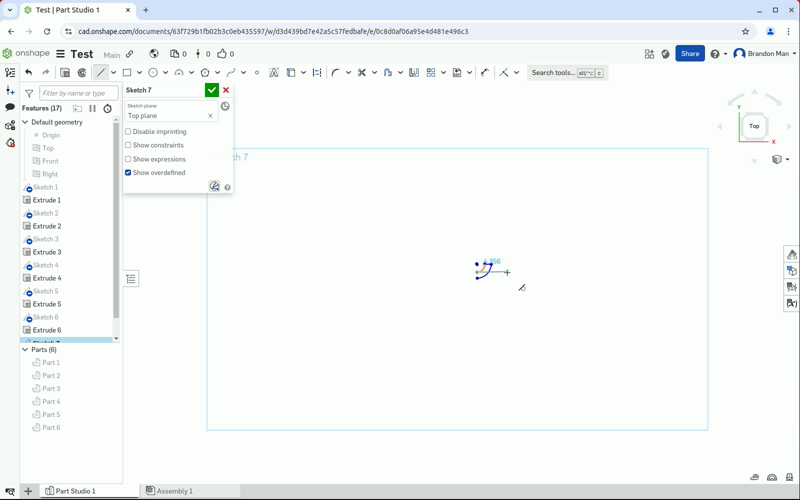
mouse_move(477, 278)
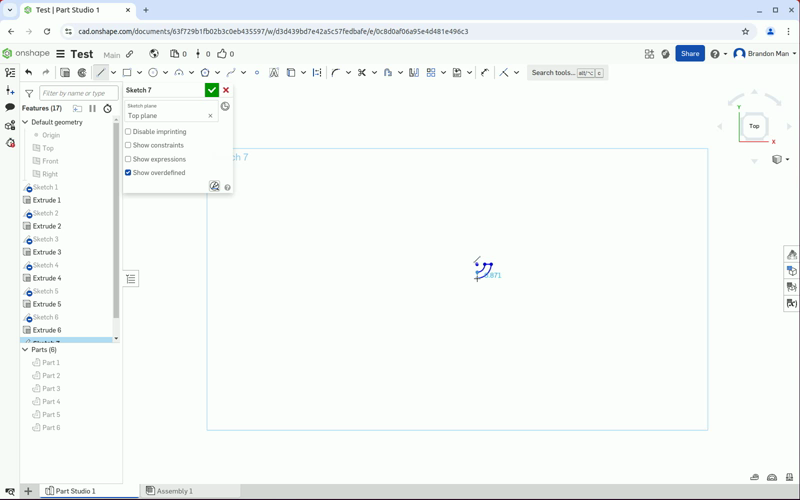
scroll(6)
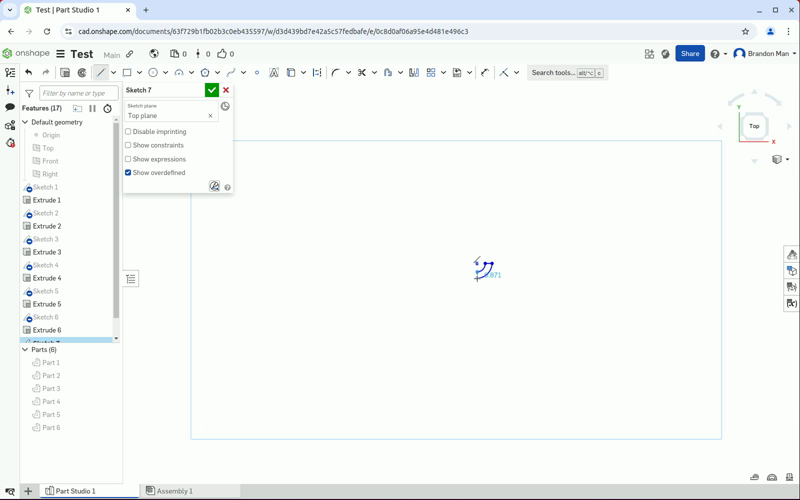
scroll(6)
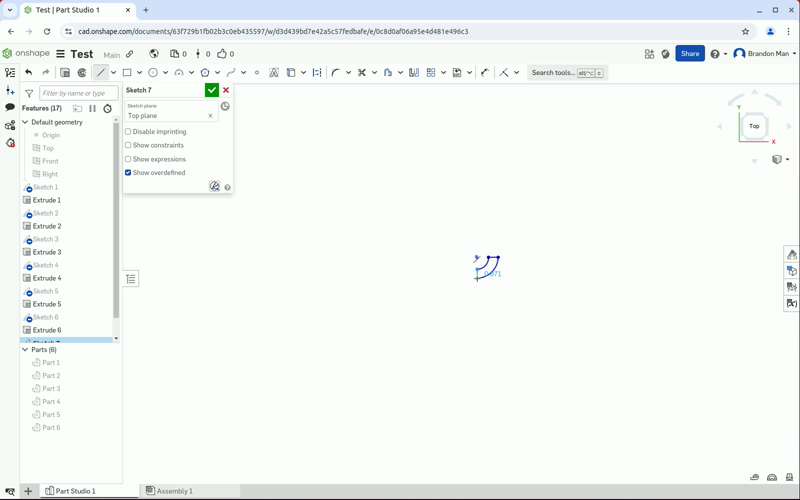
scroll(6)
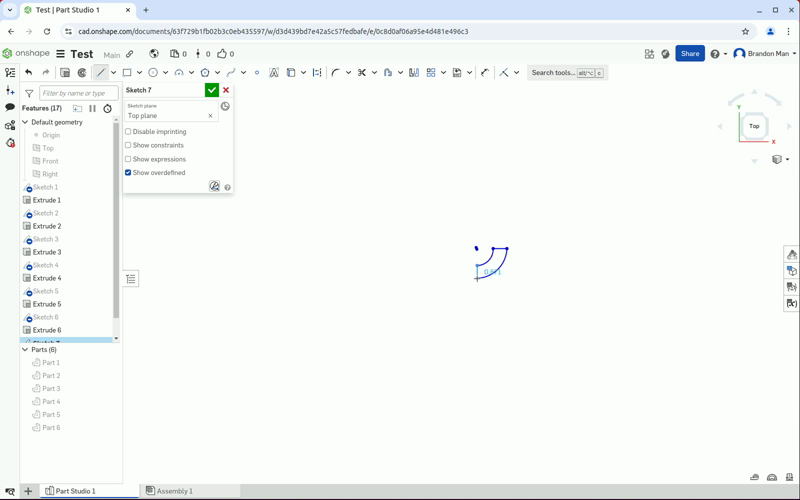
scroll(6)
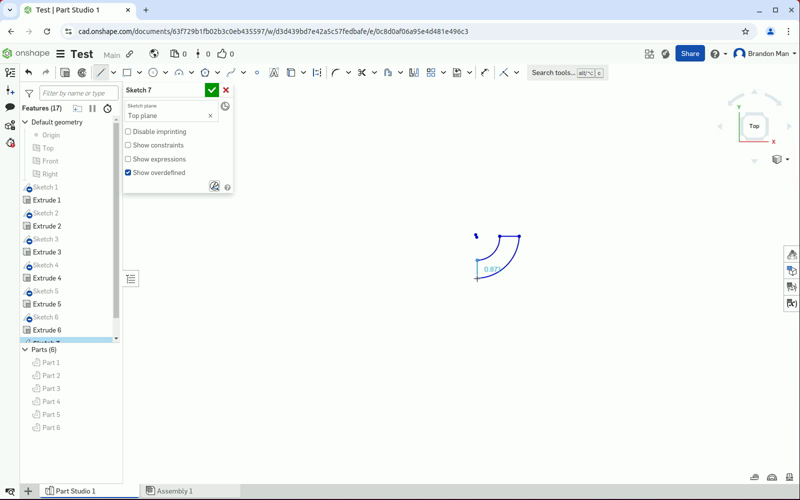
scroll(6)
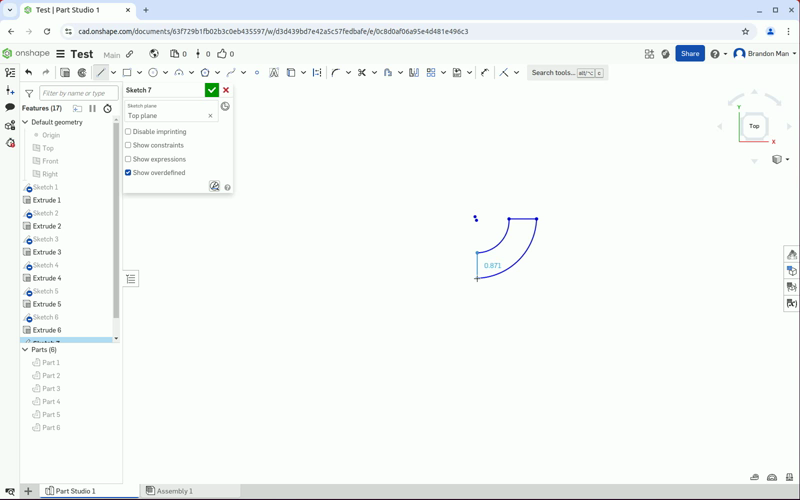
scroll(6)
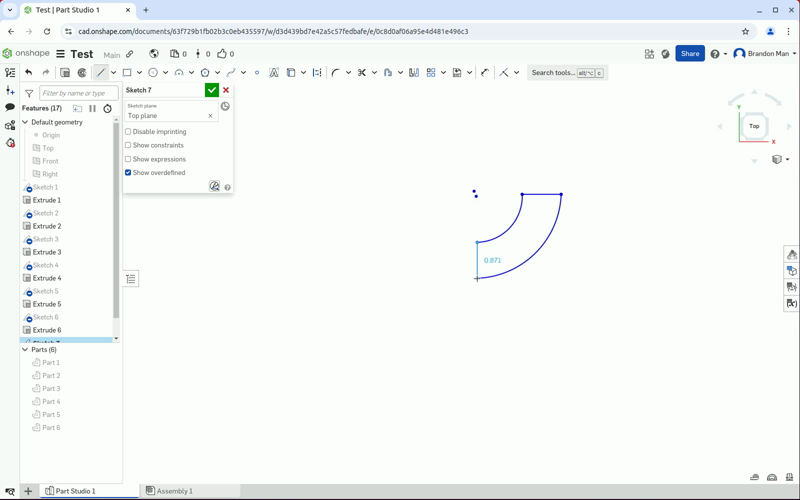
scroll(6)
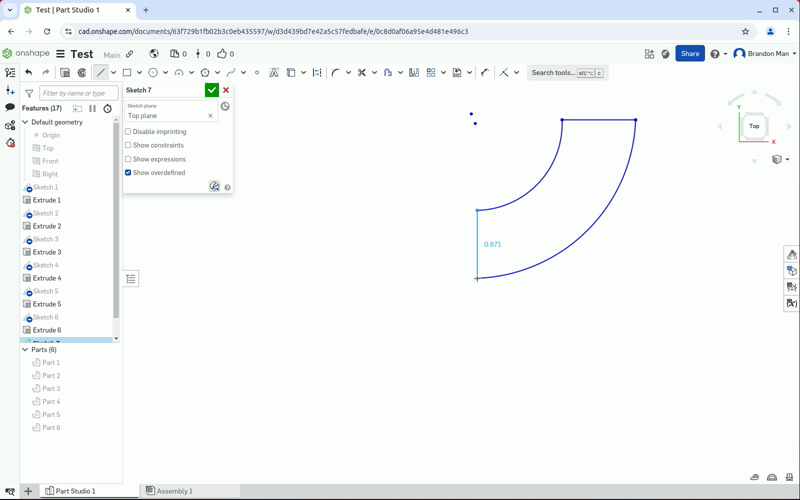
key_up(shift)
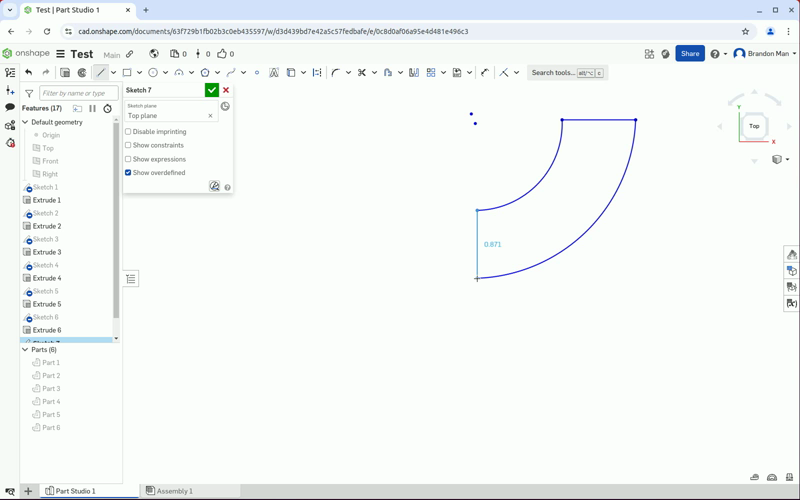
click(477, 278)
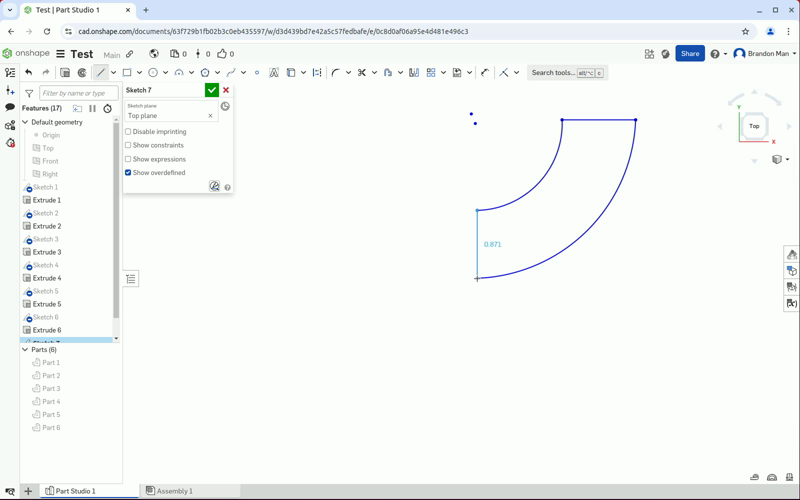
scroll(-6)
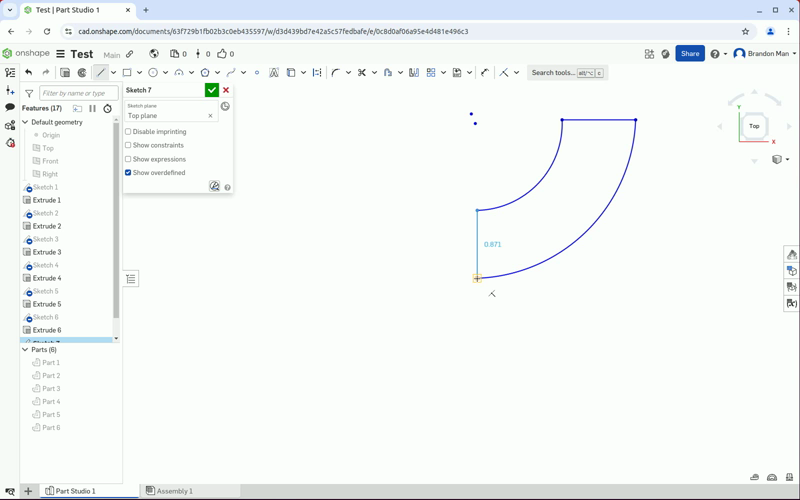
scroll(-6)
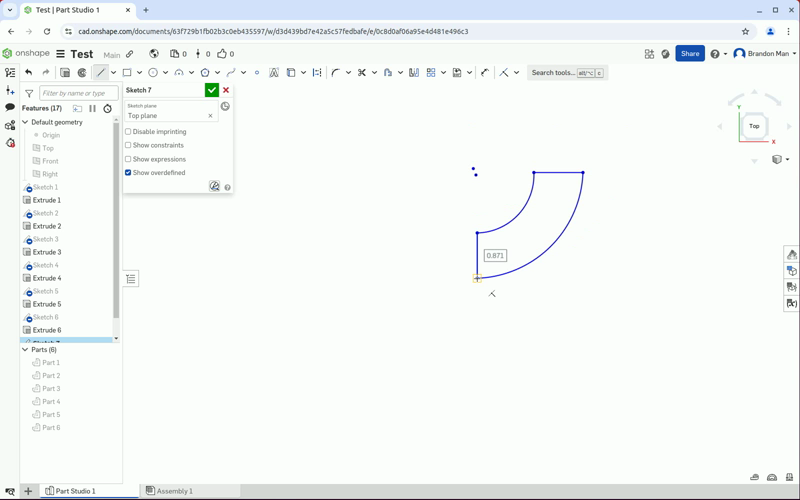
scroll(-6)
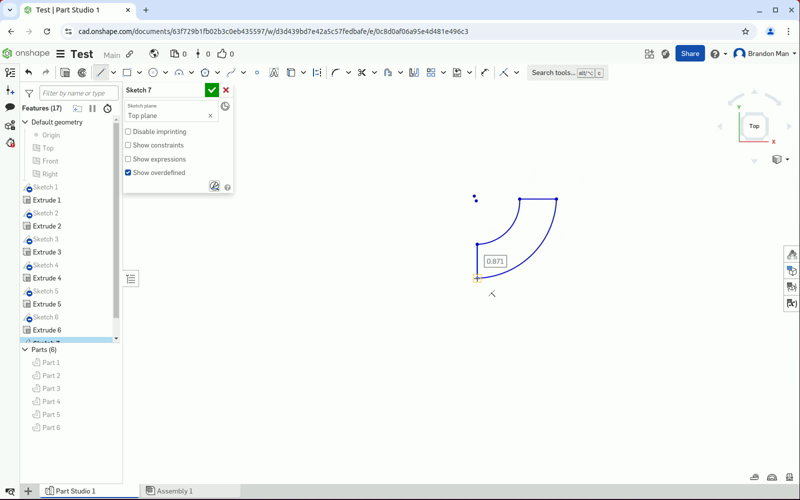
scroll(-6)
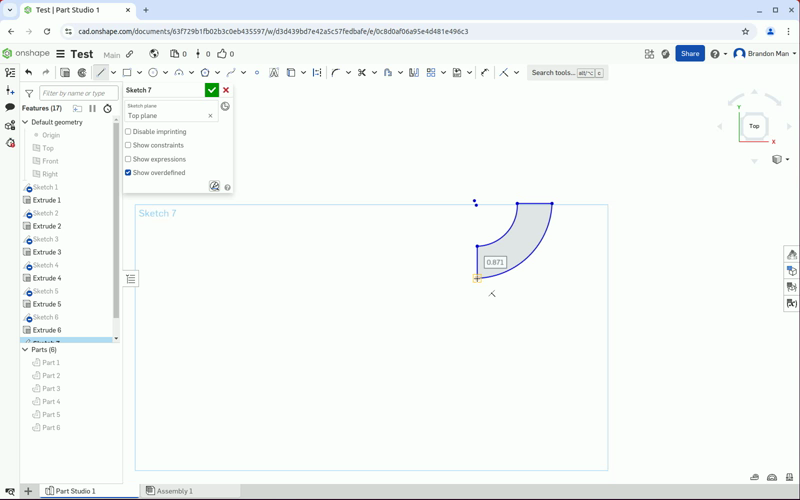
scroll(-6)
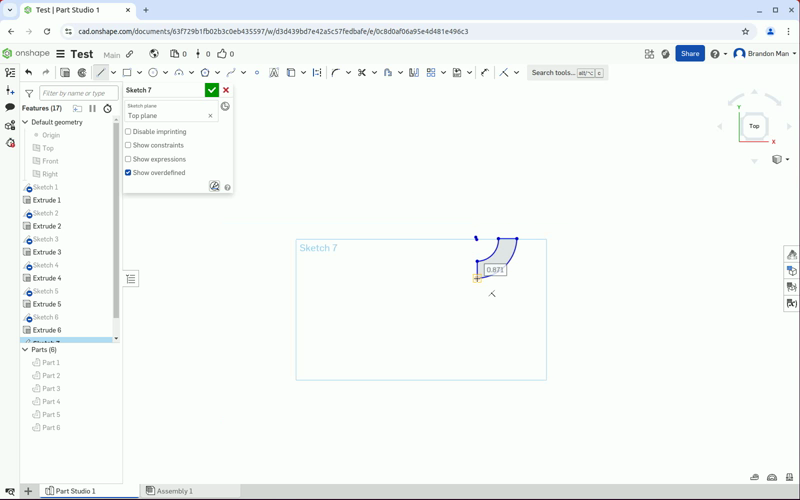
scroll(-6)
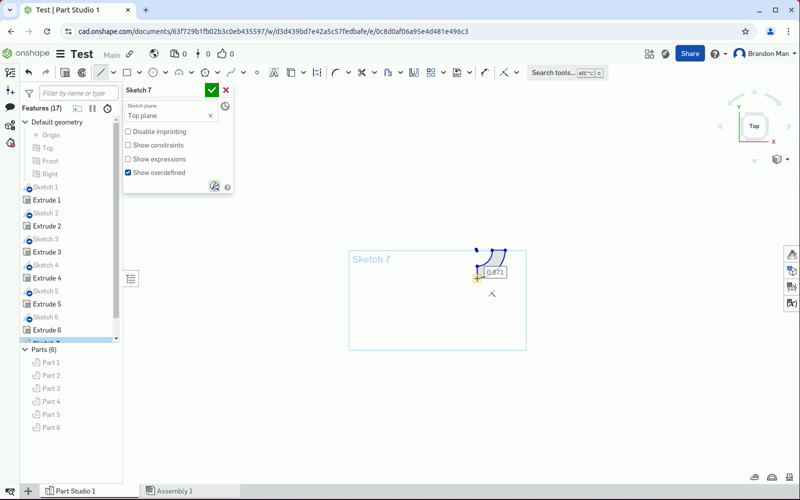
scroll(-6)
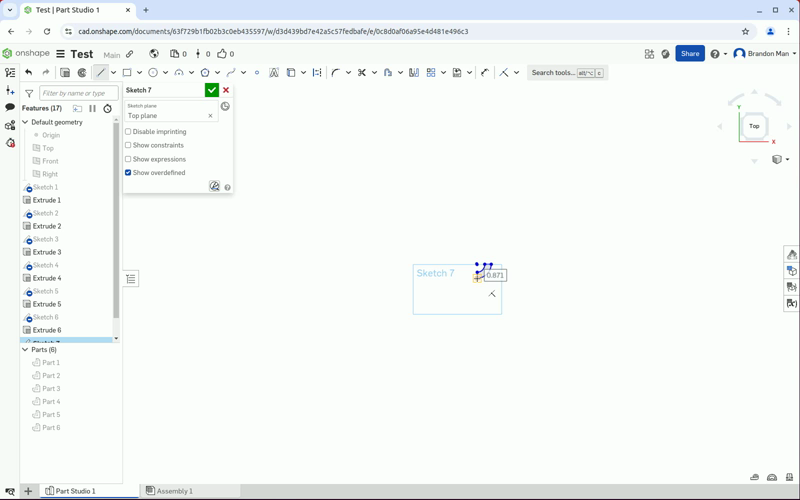
key(esc)
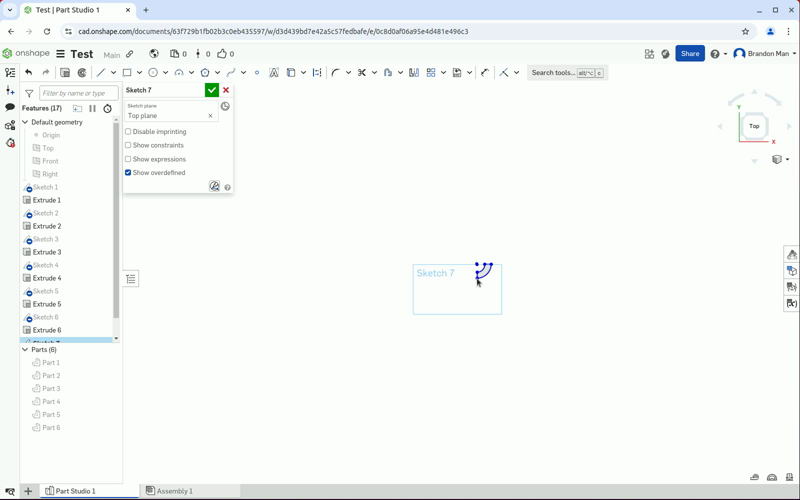
mouse_move(484, 273)
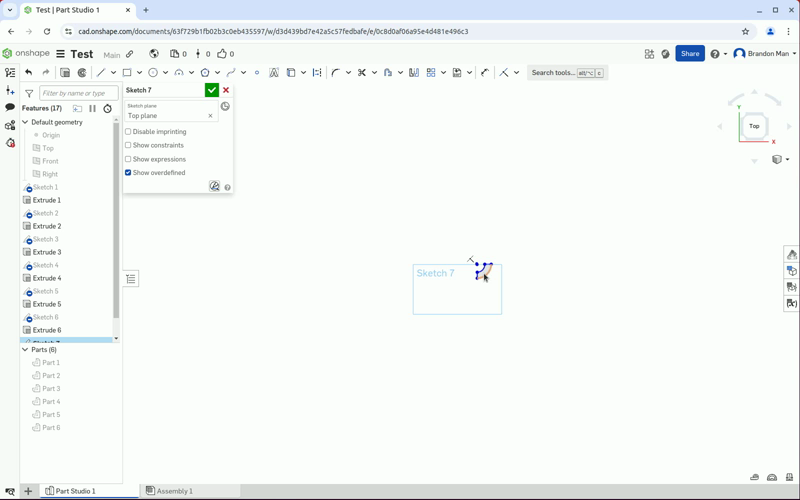
scroll(6)
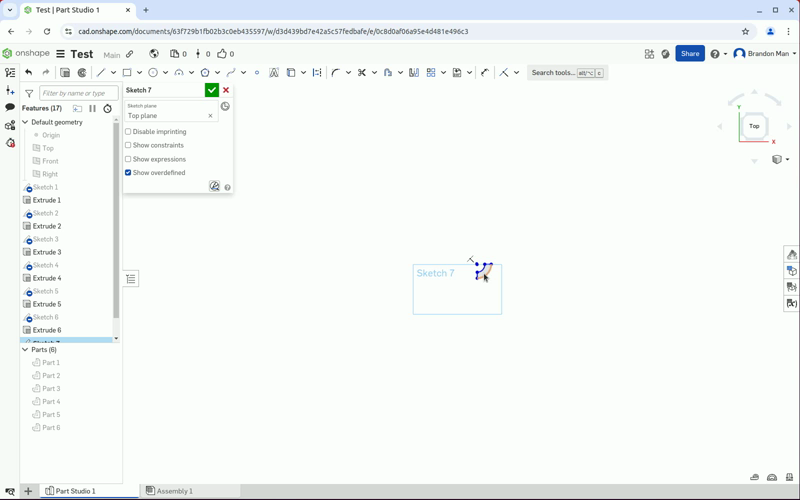
scroll(6)
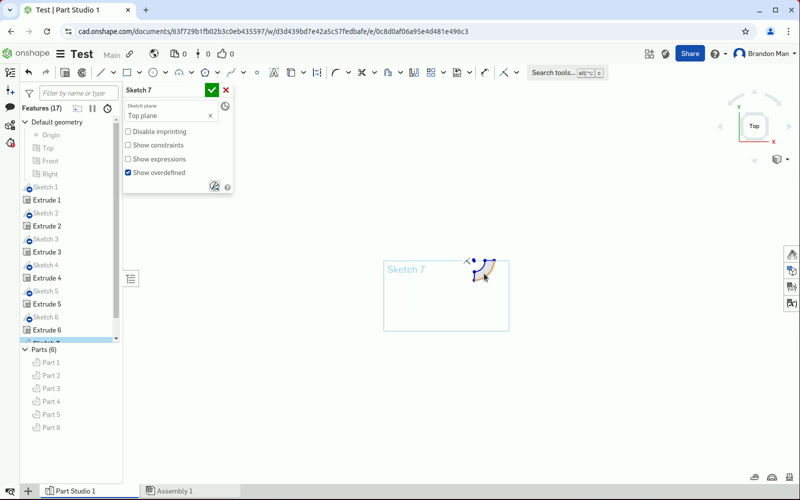
scroll(6)
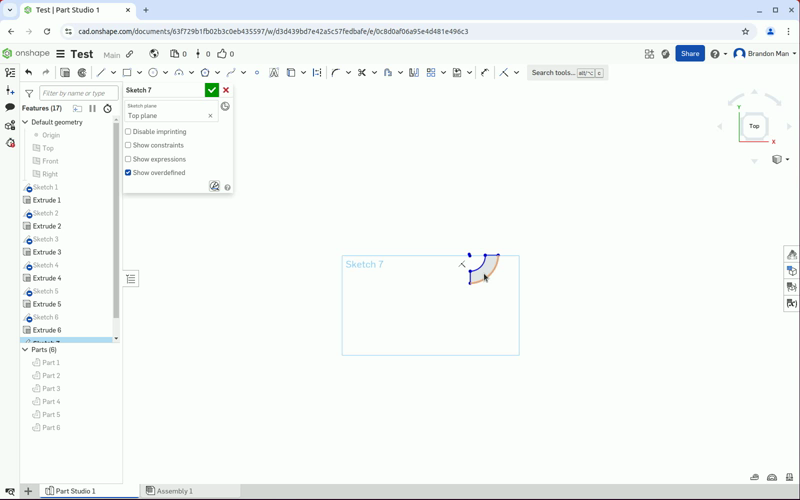
scroll(6)
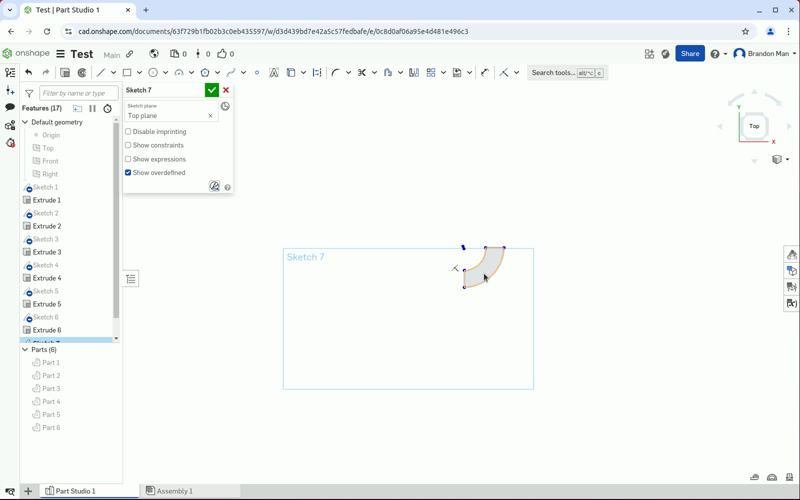
scroll(6)
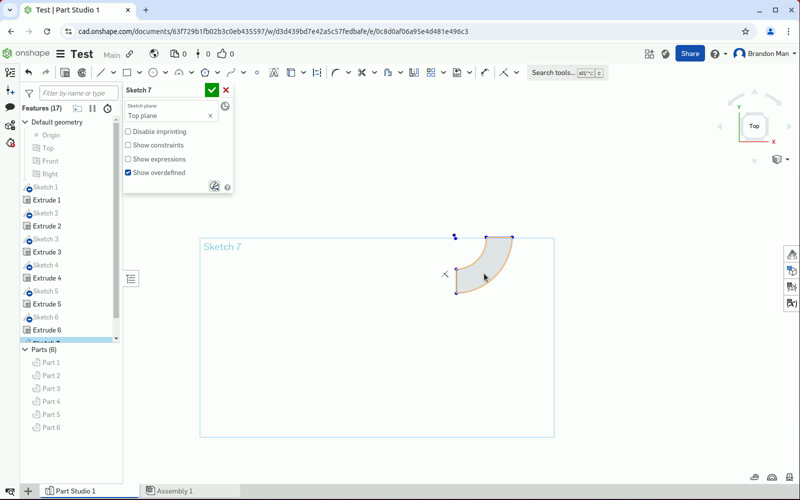
scroll(6)
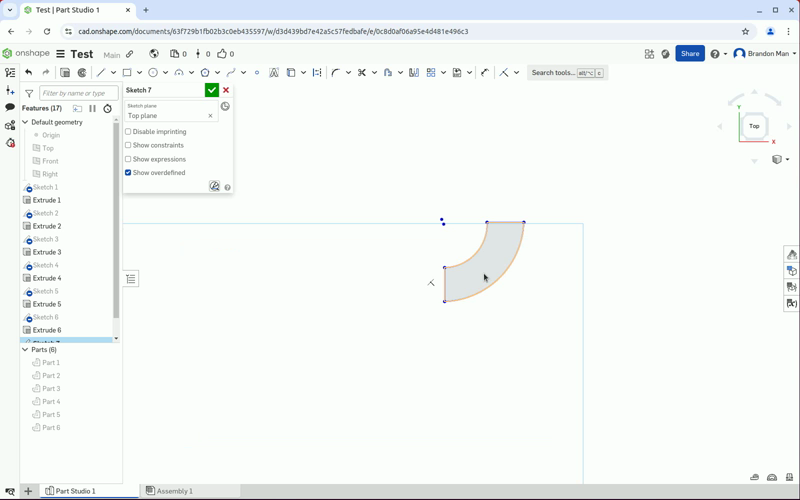
scroll(6)
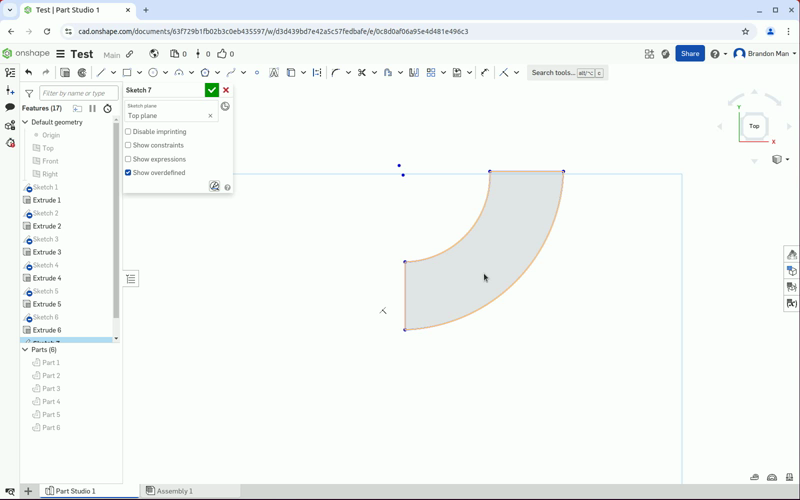
click(484, 273)
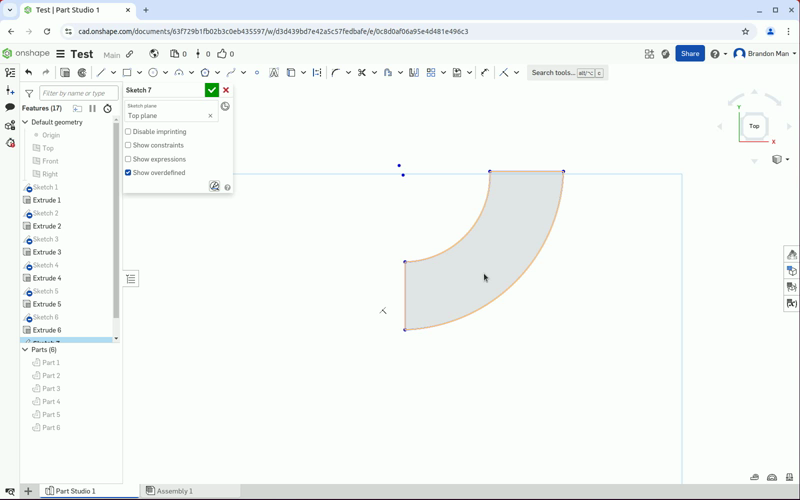
scroll(-6)
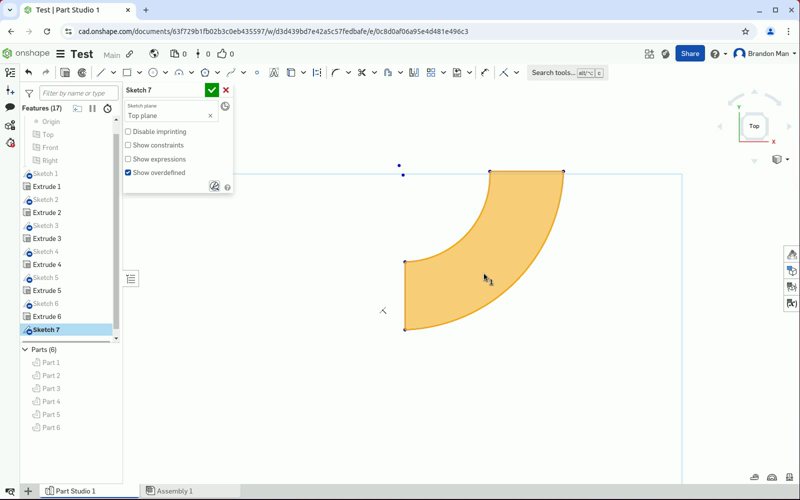
scroll(-6)
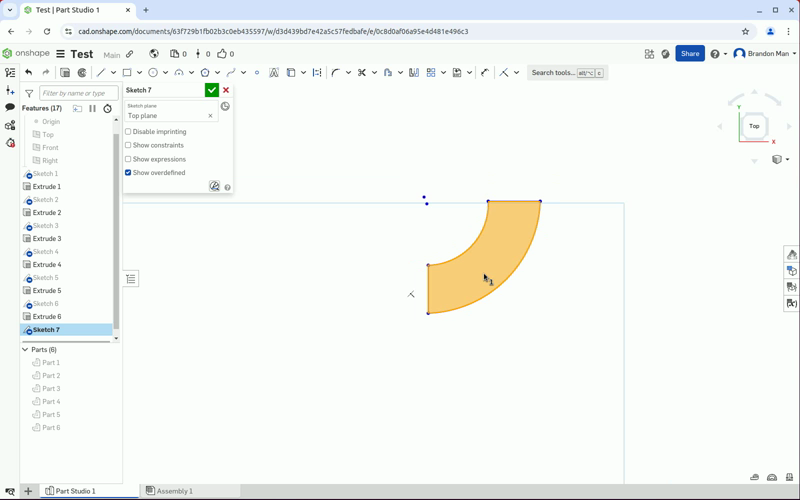
scroll(-6)
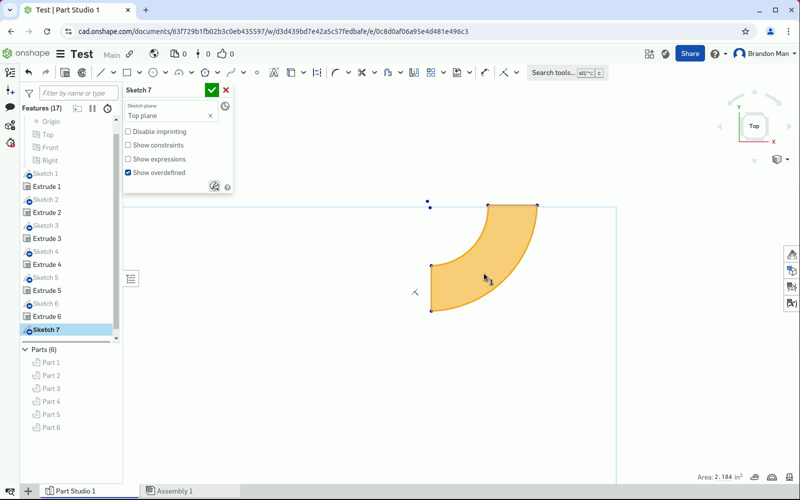
scroll(-6)
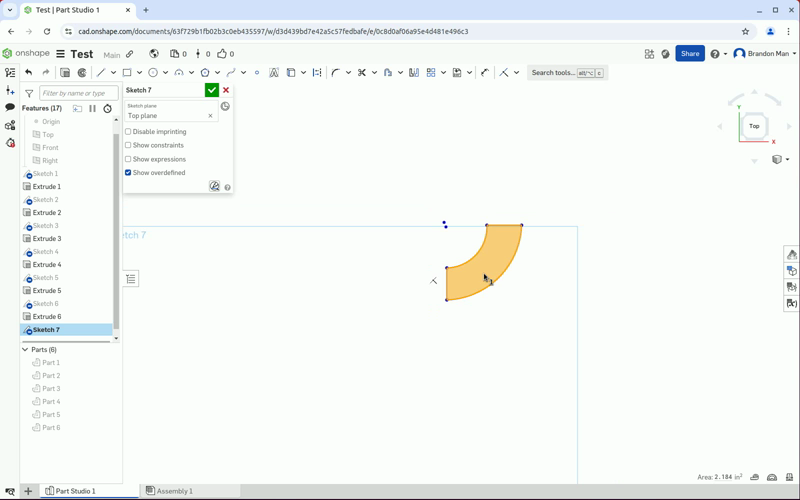
scroll(-6)
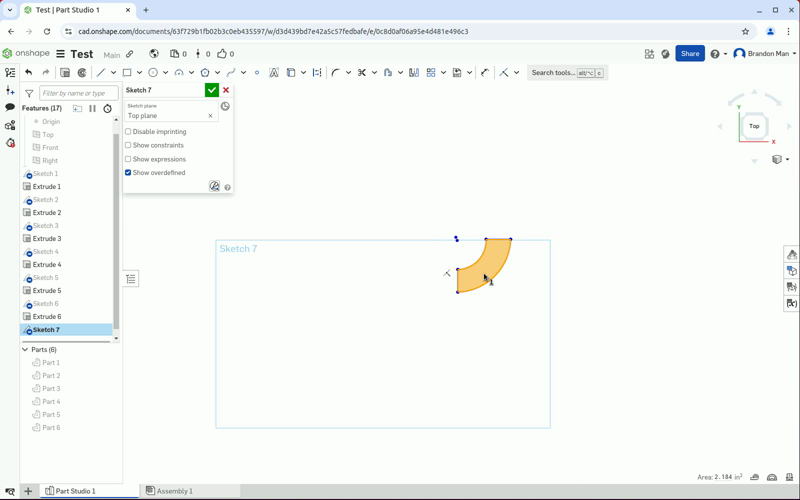
scroll(-6)
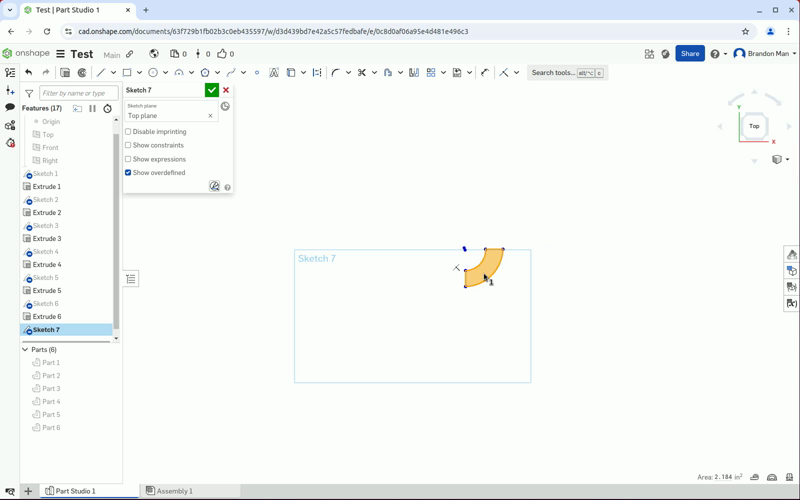
scroll(-6)
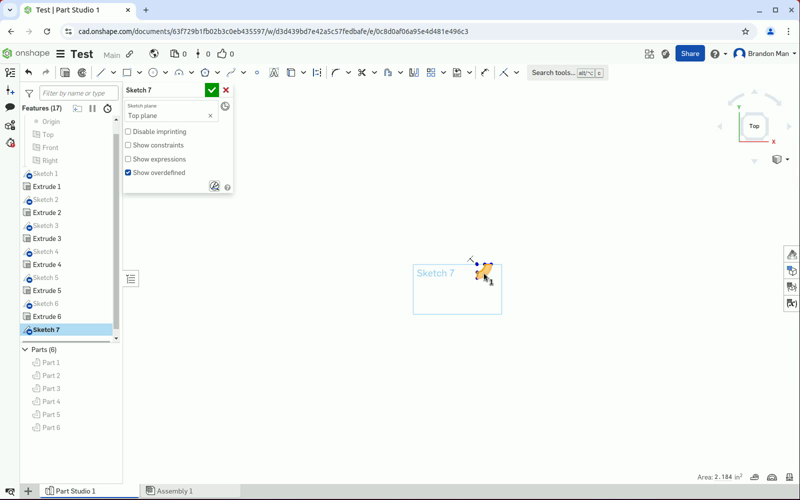
mouse_move(73, 352)
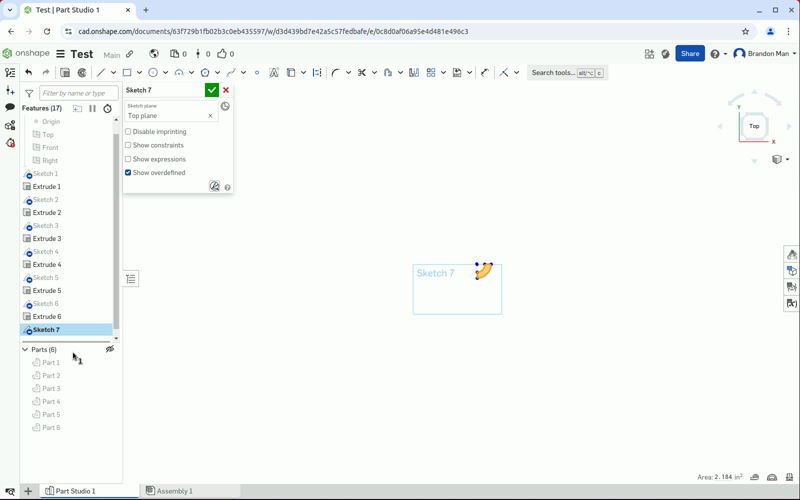
key(shift+y)
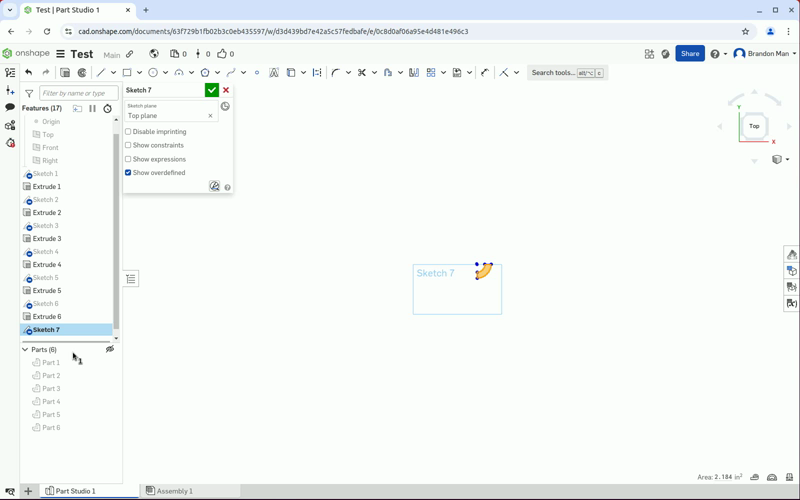
key(shift+e)
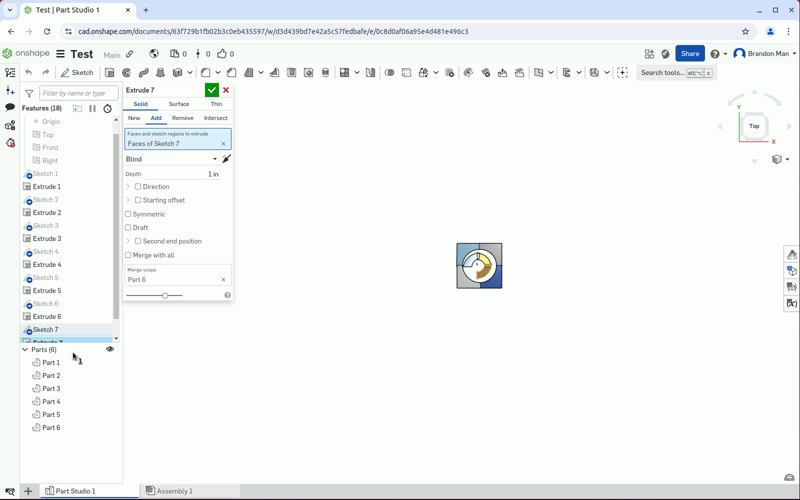
mouse_move(143, 106)
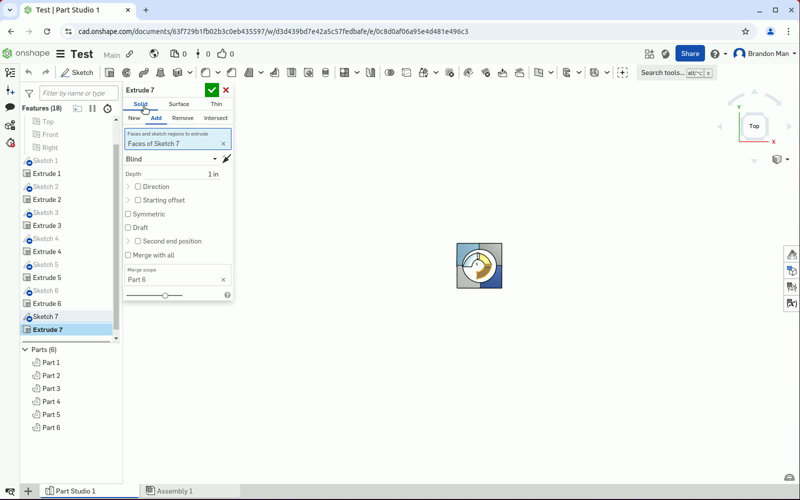
click(143, 106)
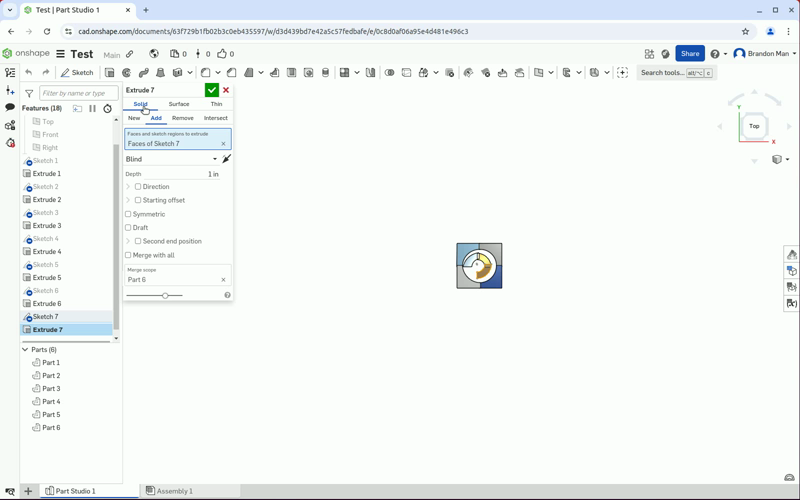
mouse_move(137, 120)
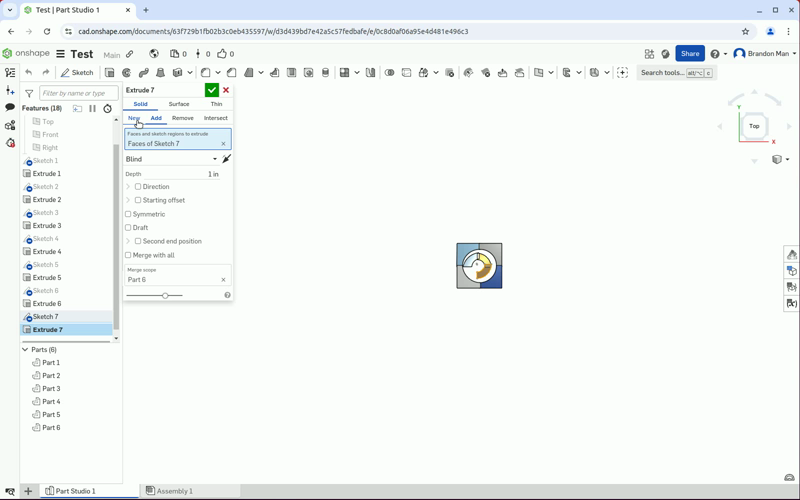
click(137, 120)
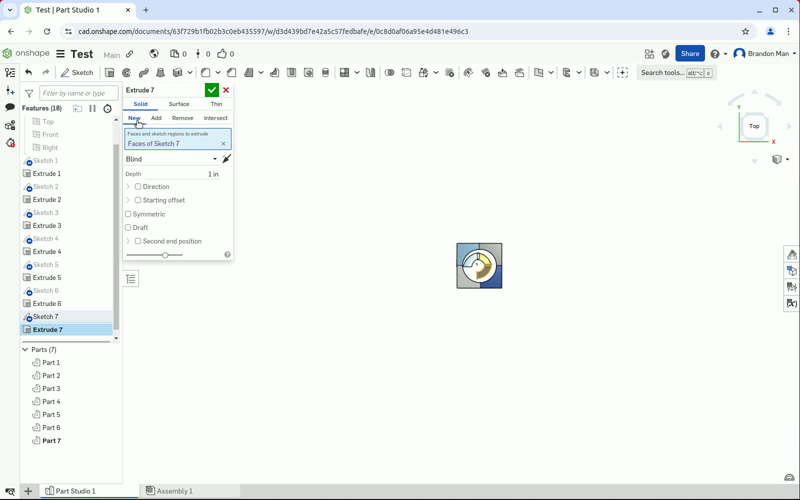
key(tab, 4)
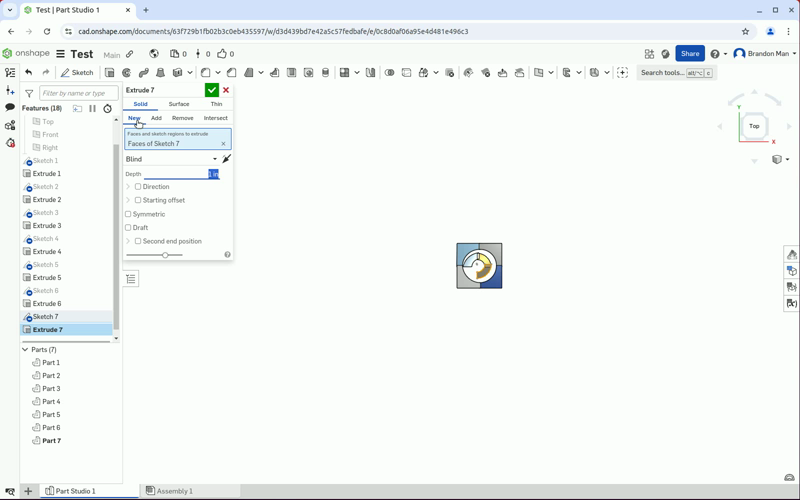
text(18.535)
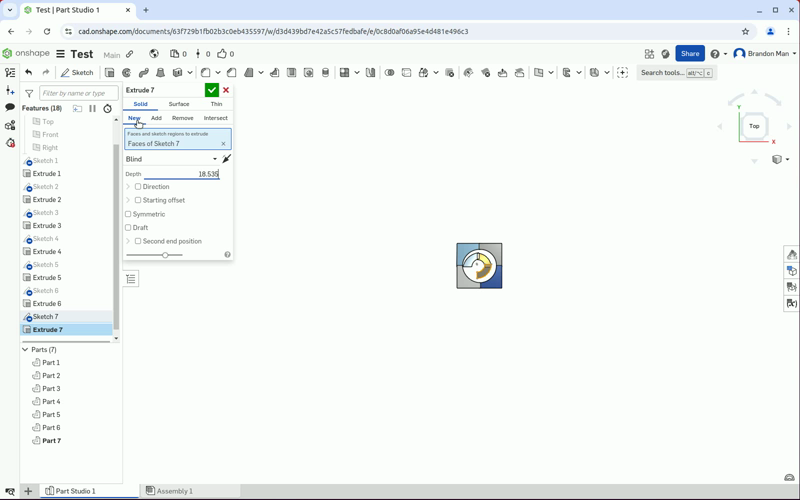
key(enter)
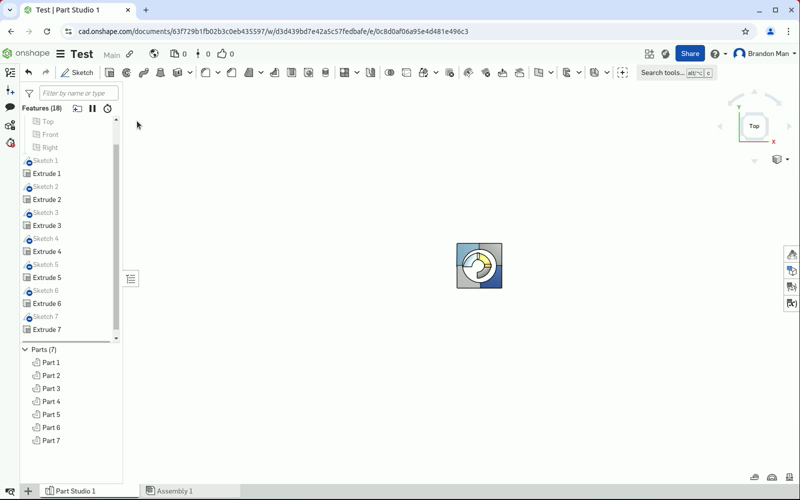
key(shift+h)
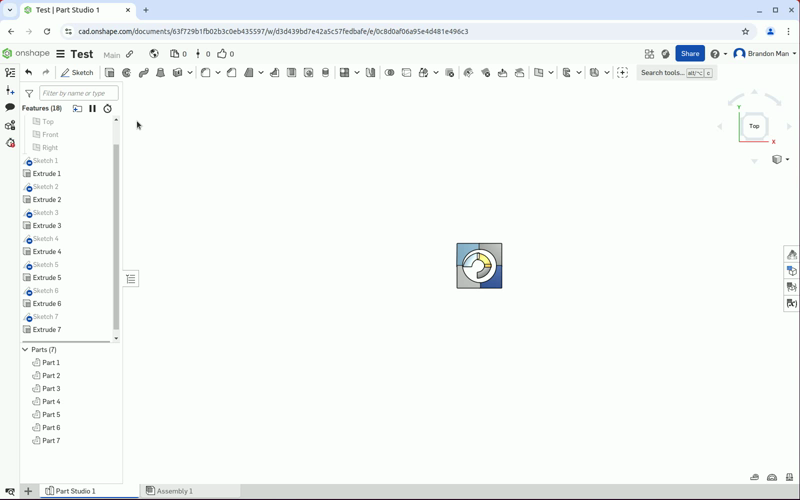
key(shift+h)
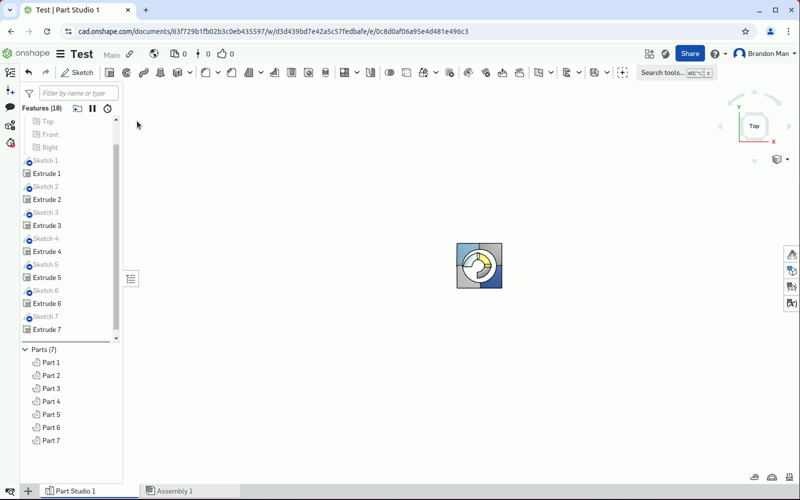
mouse_move(69, 163)
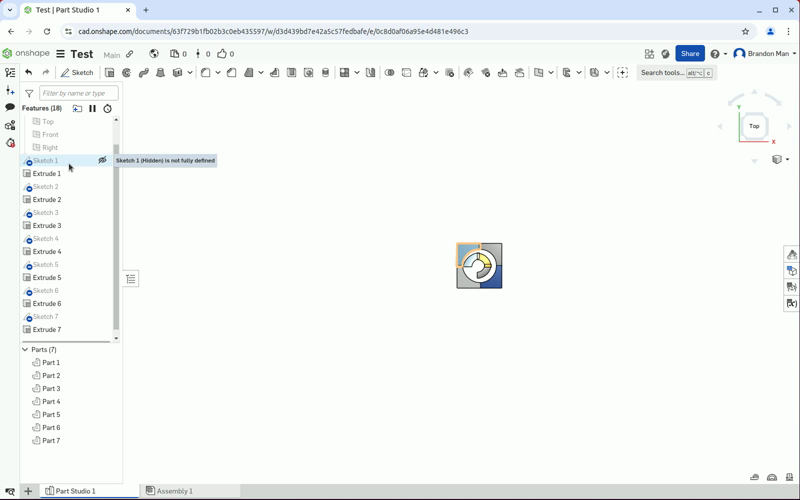
click(69, 163)
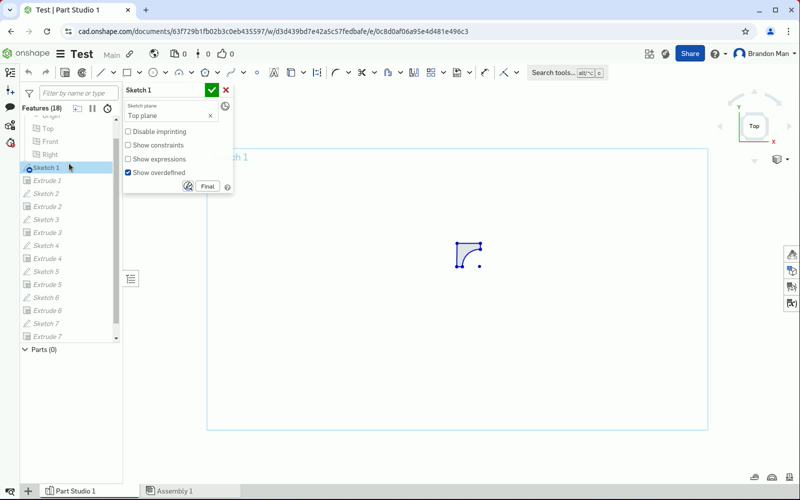
mouse_move(229, 92)
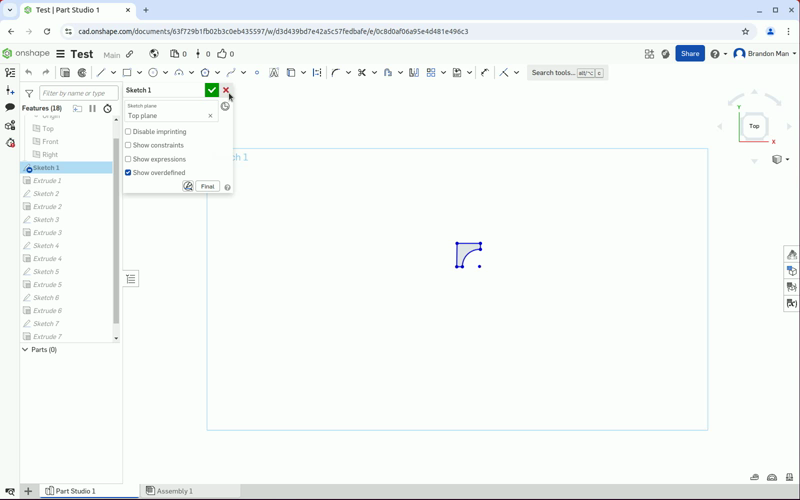
click(229, 92)
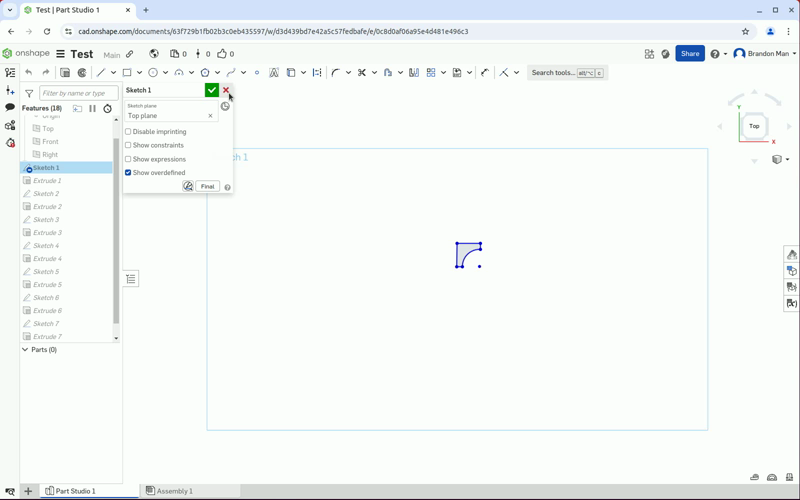
key(shift+s)
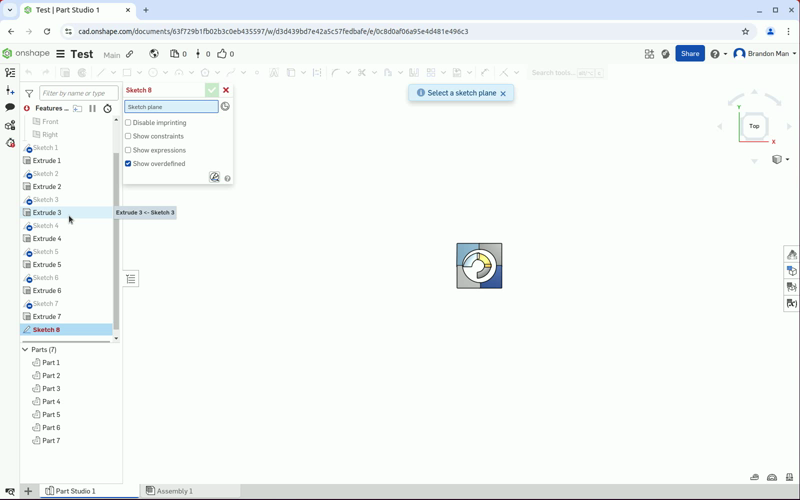
scroll(3)
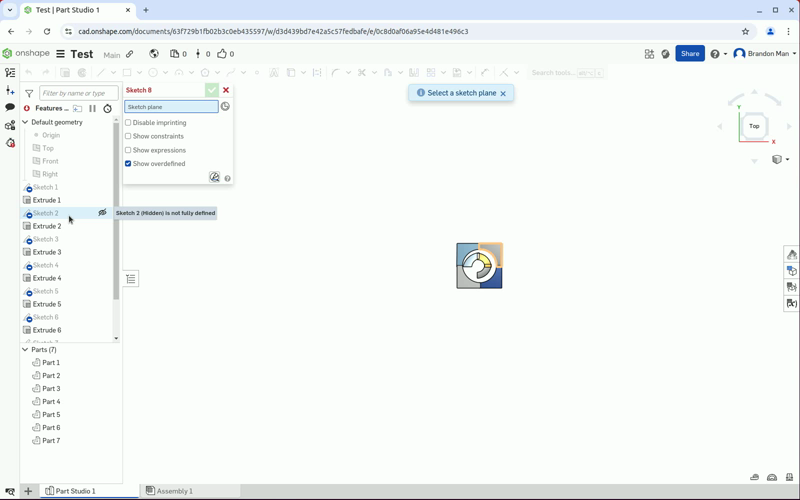
mouse_move(69, 150)
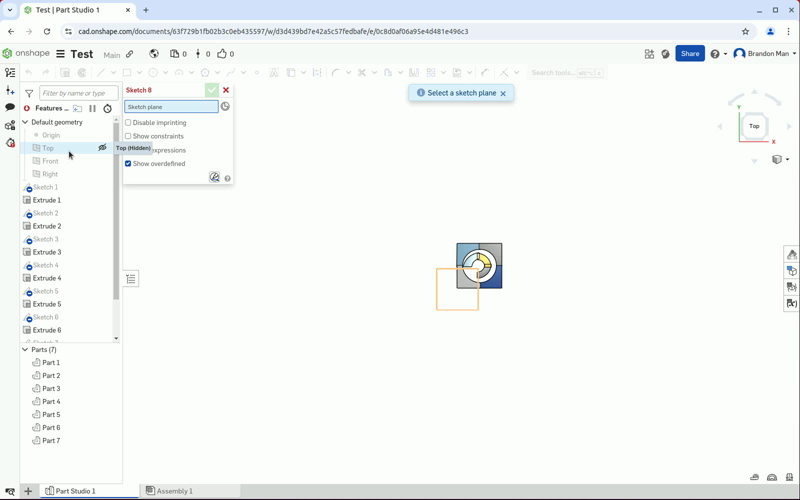
click(69, 150)
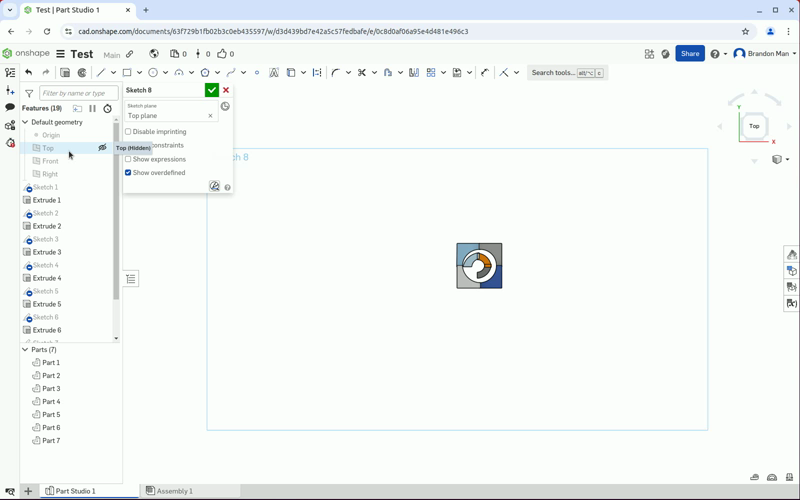
mouse_move(73, 352)
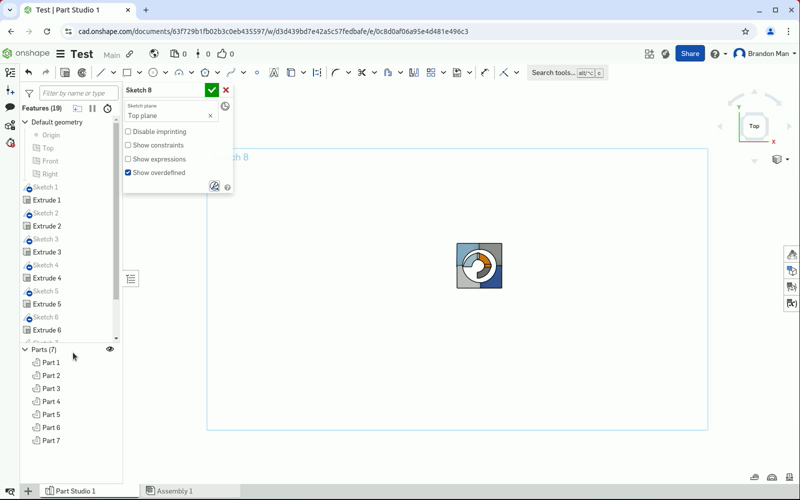
key(y)
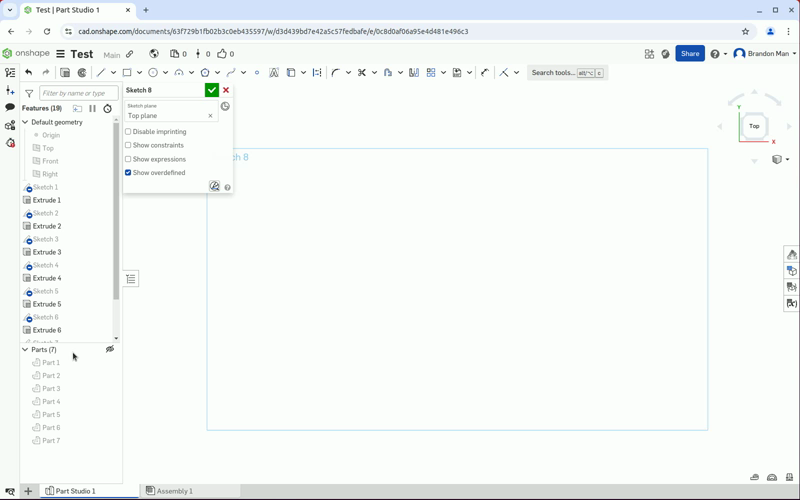
key(a)
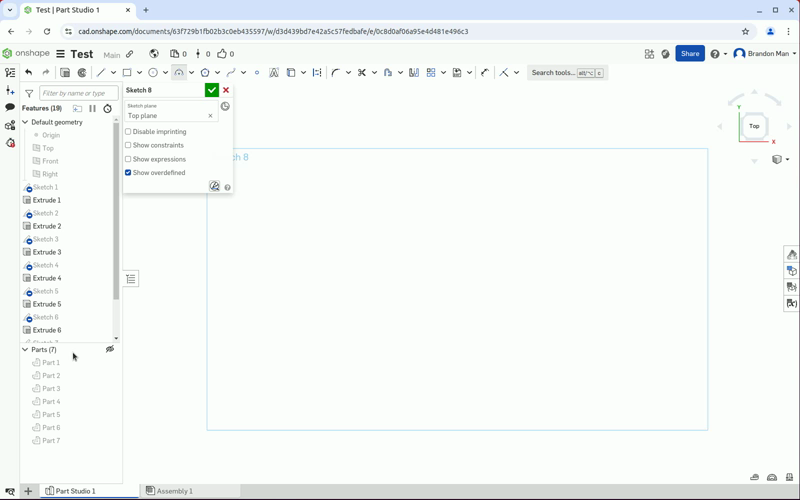
key_down(shift)
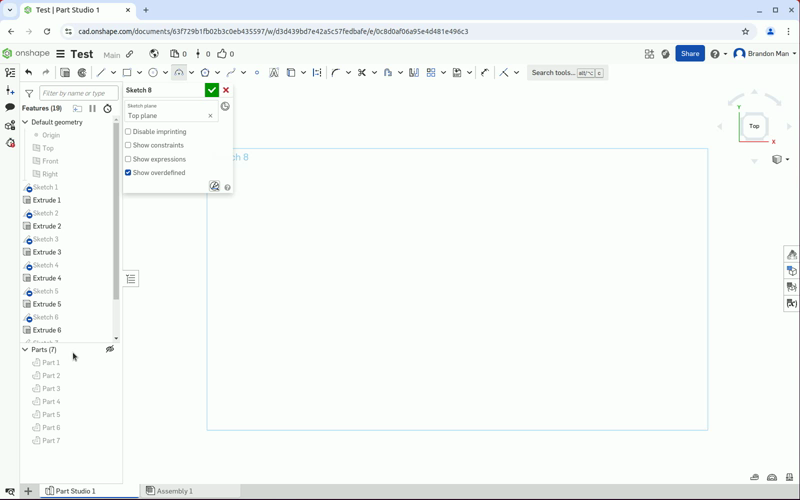
mouse_move(465, 266)
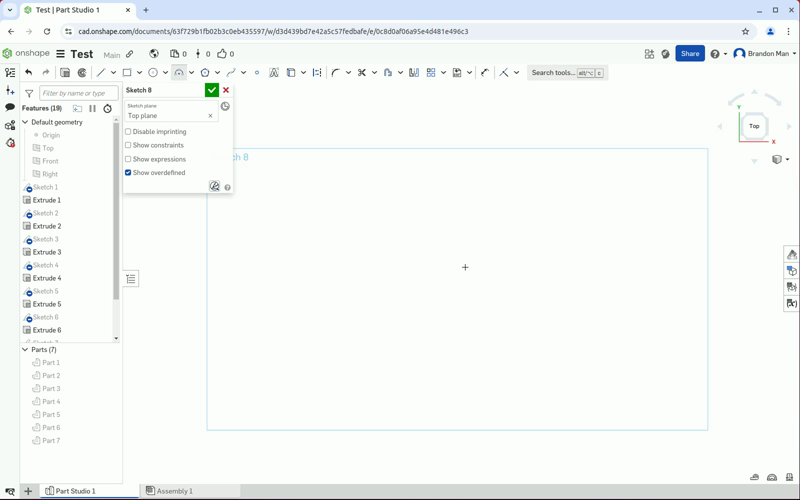
click(465, 266)
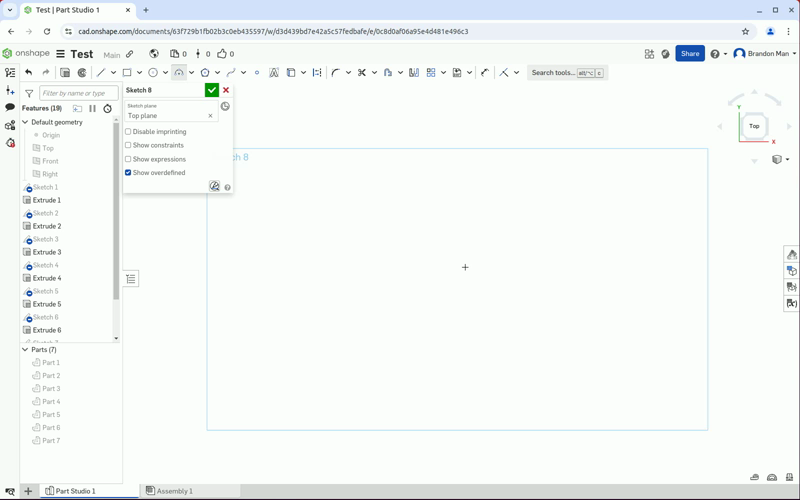
key_up(shift)
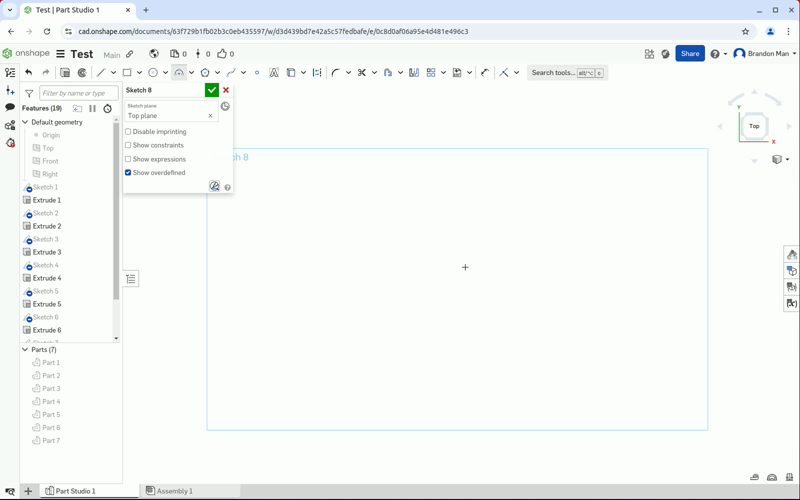
key_down(shift)
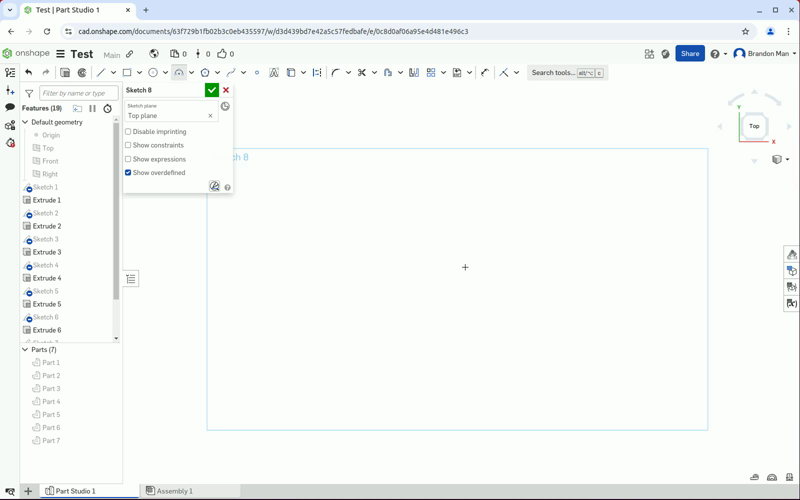
mouse_move(479, 280)
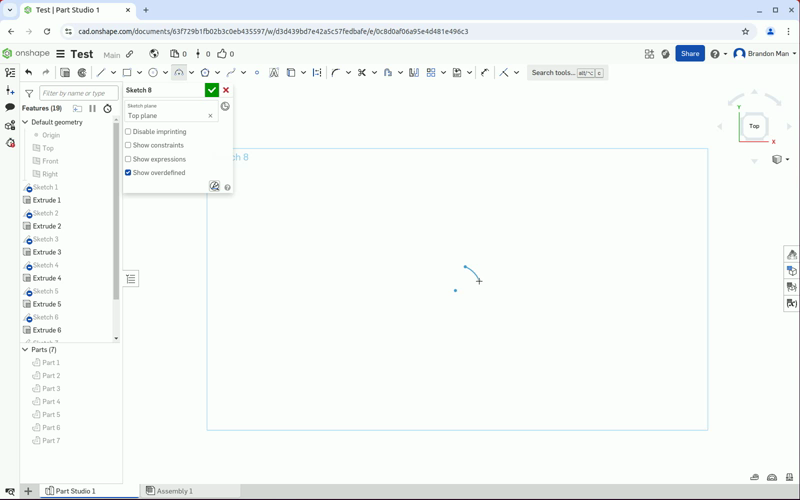
click(479, 280)
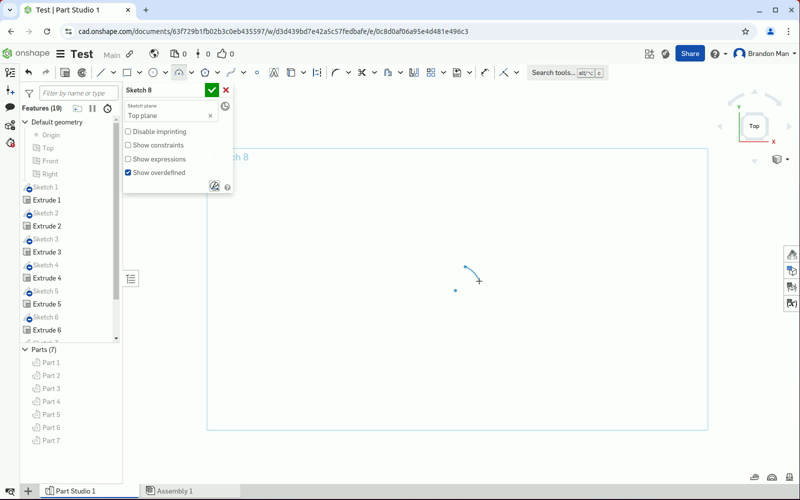
mouse_move(469, 276)
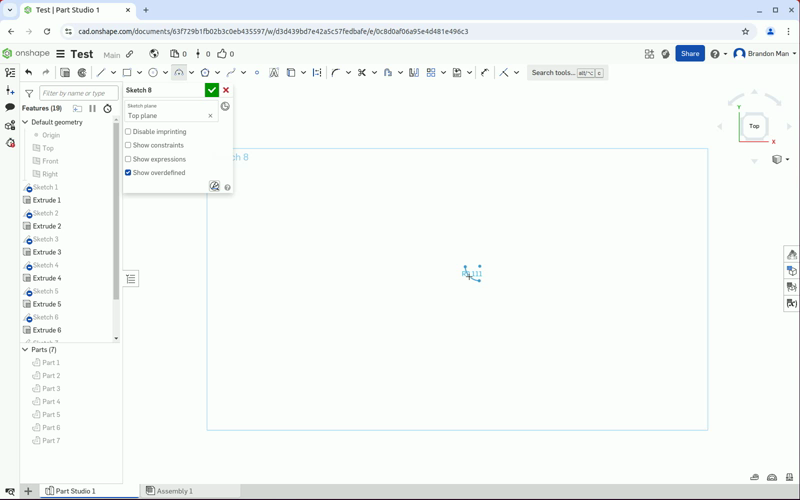
click(469, 276)
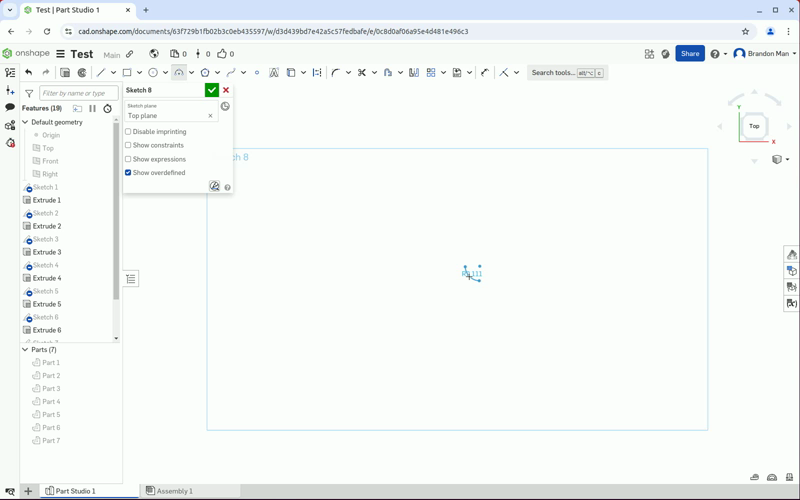
key_up(shift)
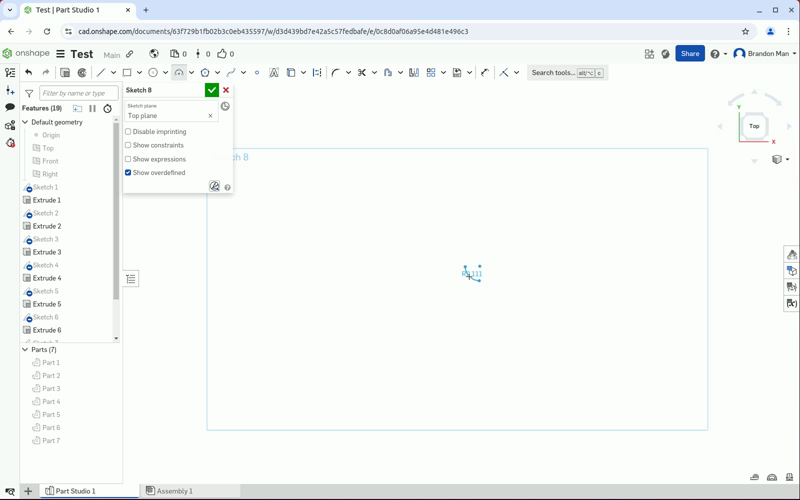
key(esc)
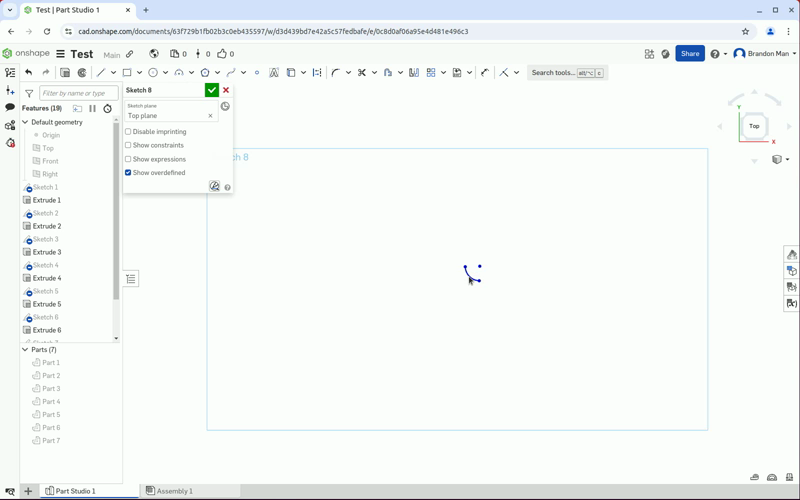
key(l)
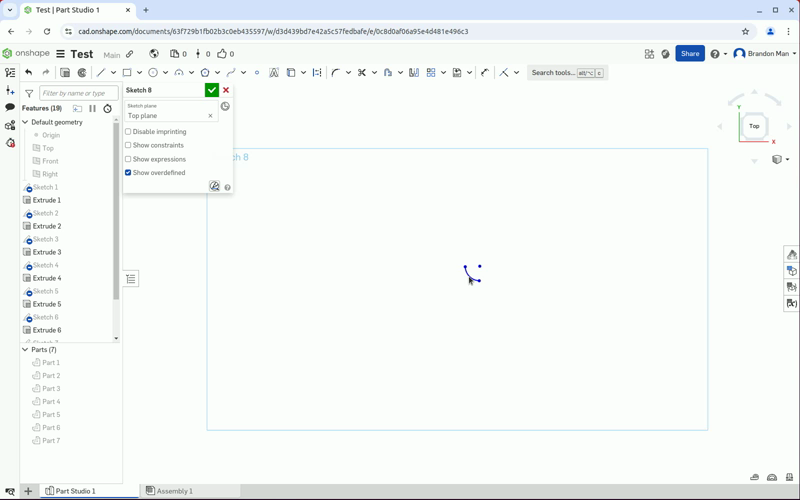
mouse_move(479, 280)
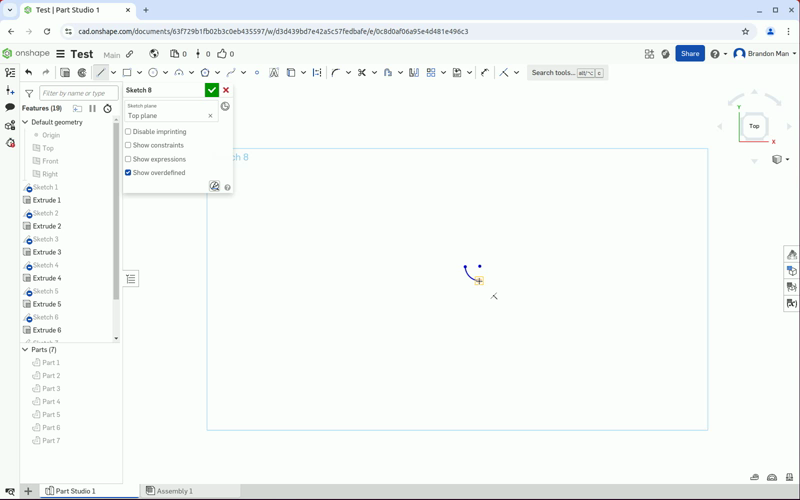
click(479, 280)
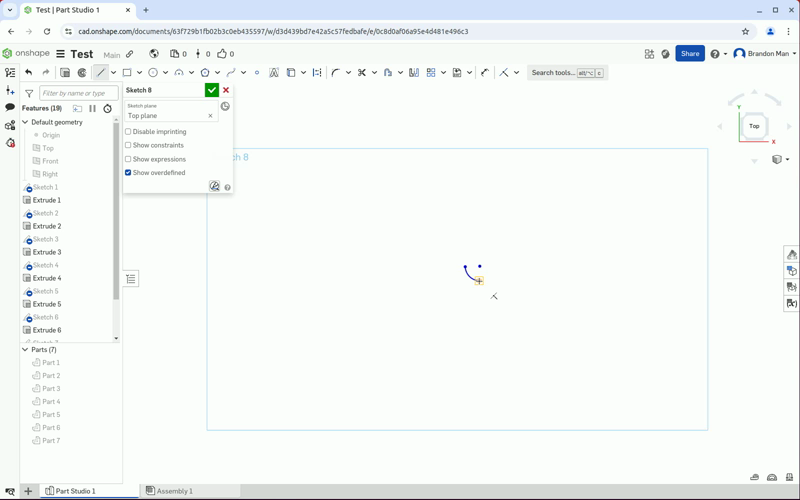
key_down(shift)
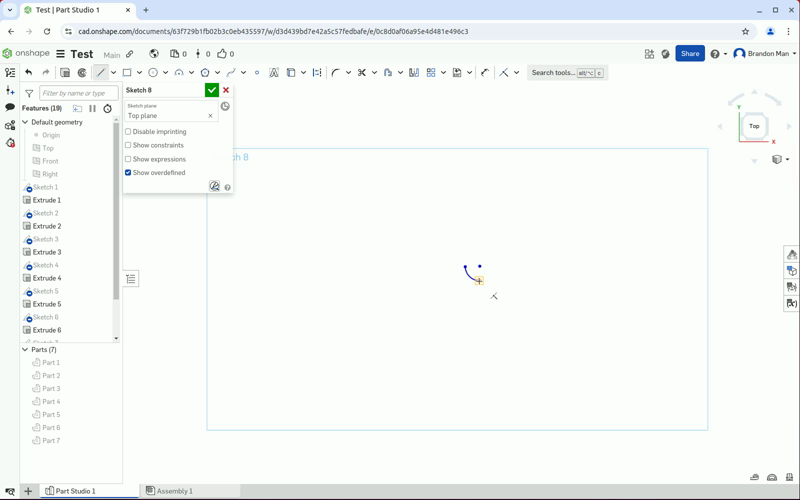
mouse_move(509, 280)
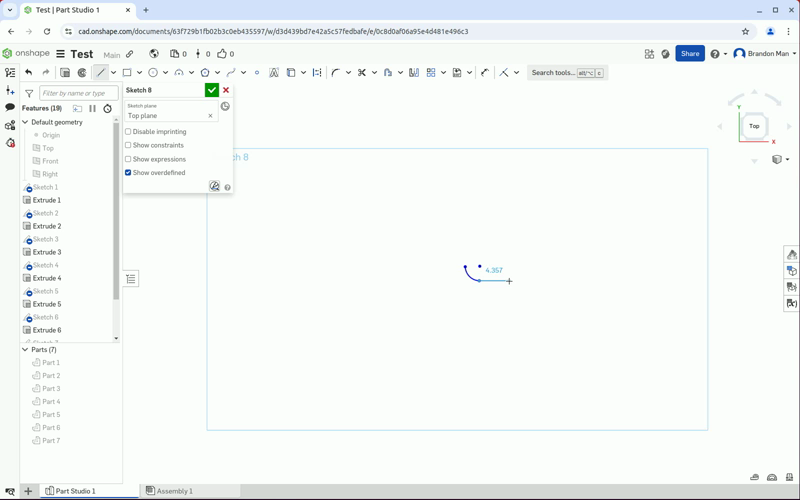
mouse_move(479, 274)
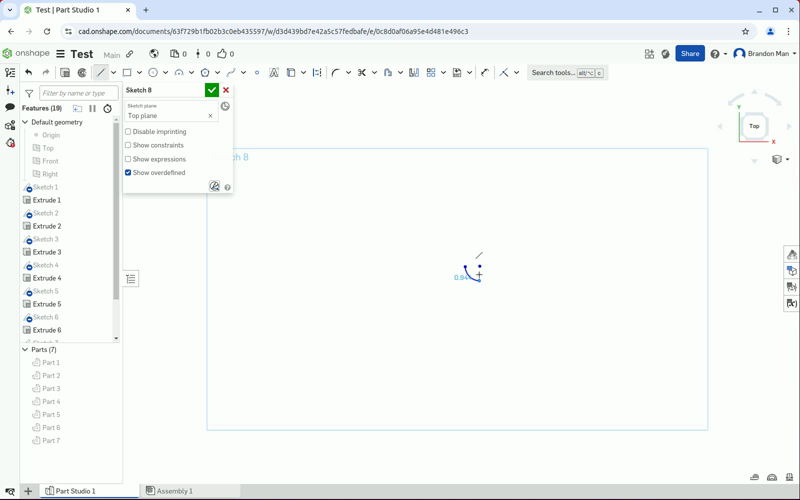
scroll(6)
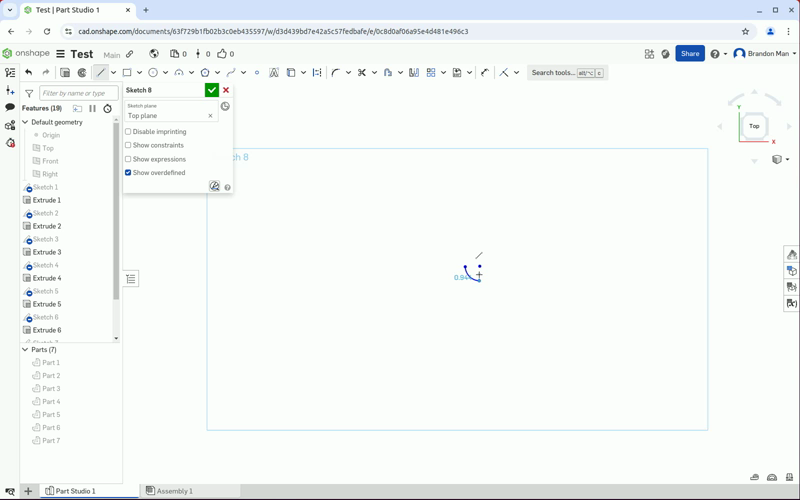
scroll(6)
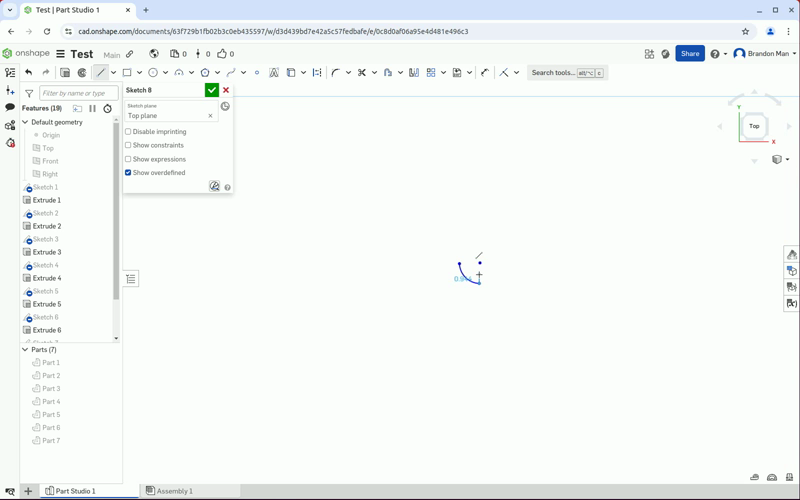
scroll(6)
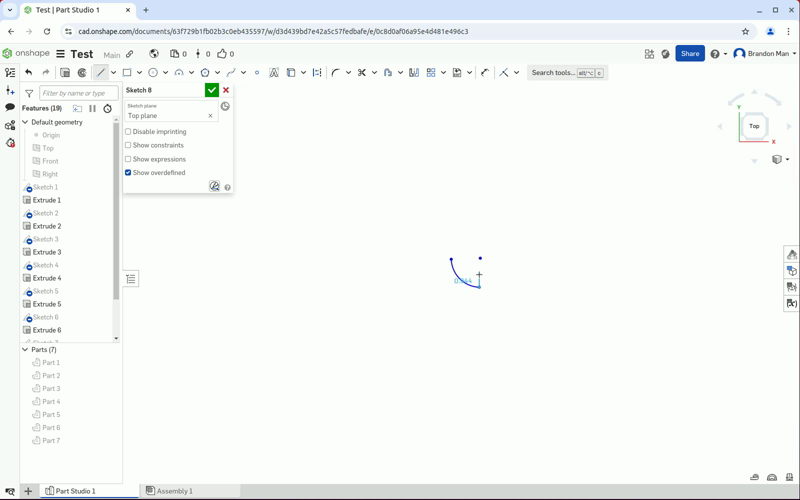
scroll(6)
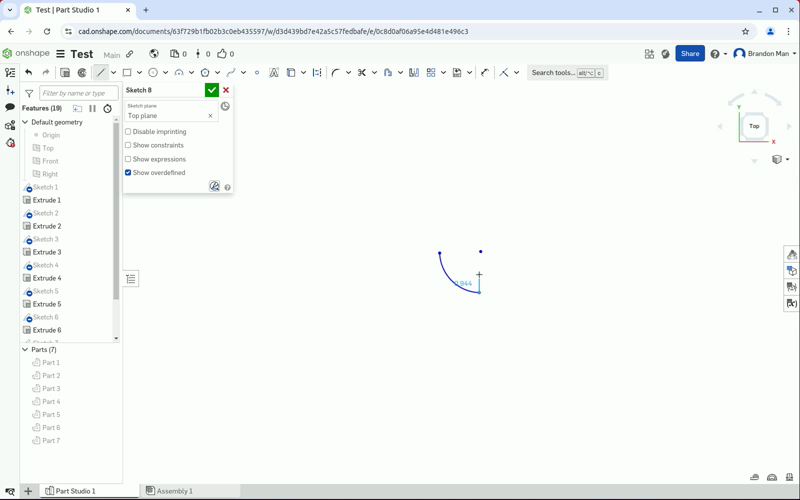
scroll(6)
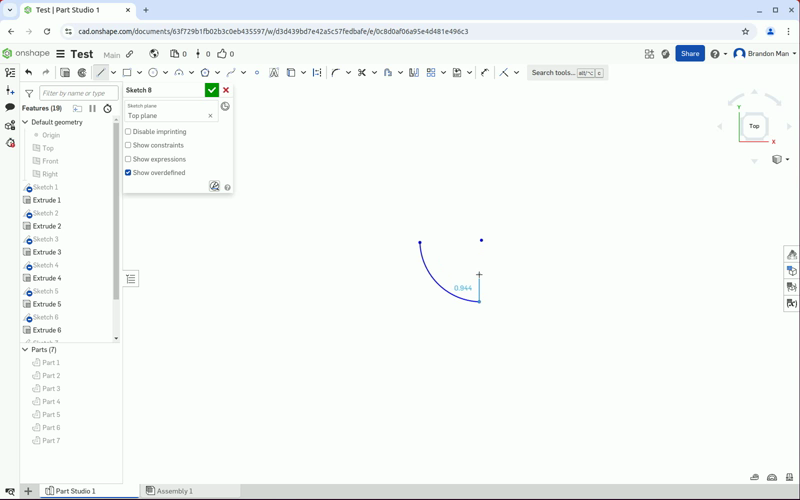
scroll(6)
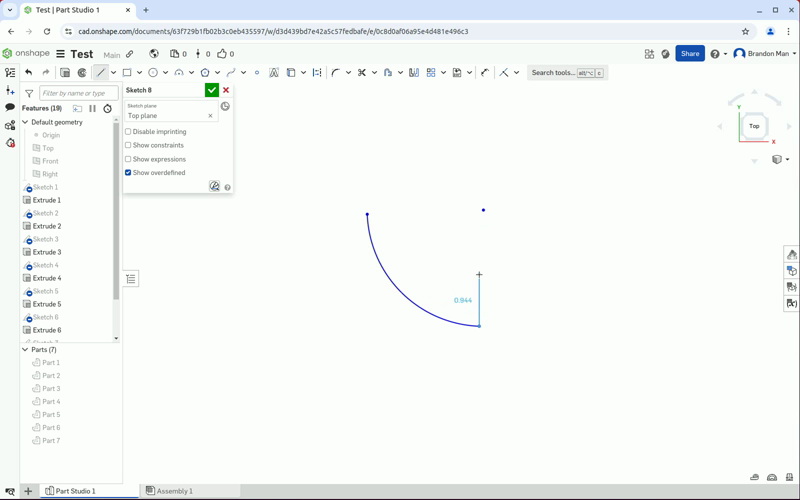
scroll(6)
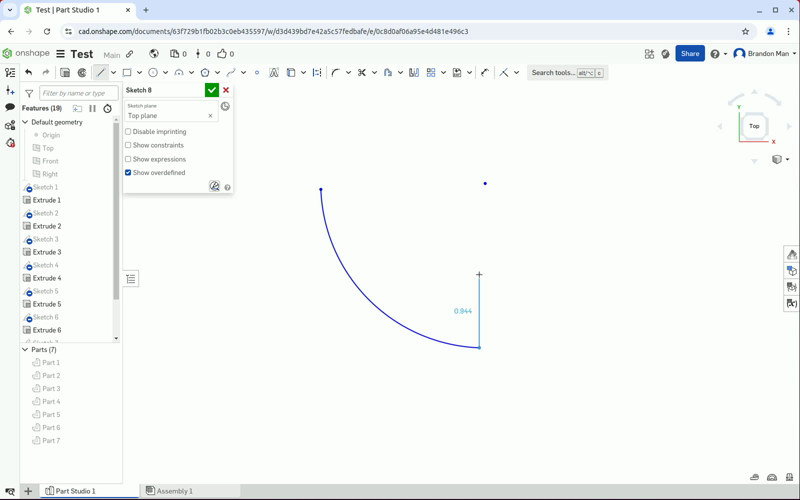
click(479, 274)
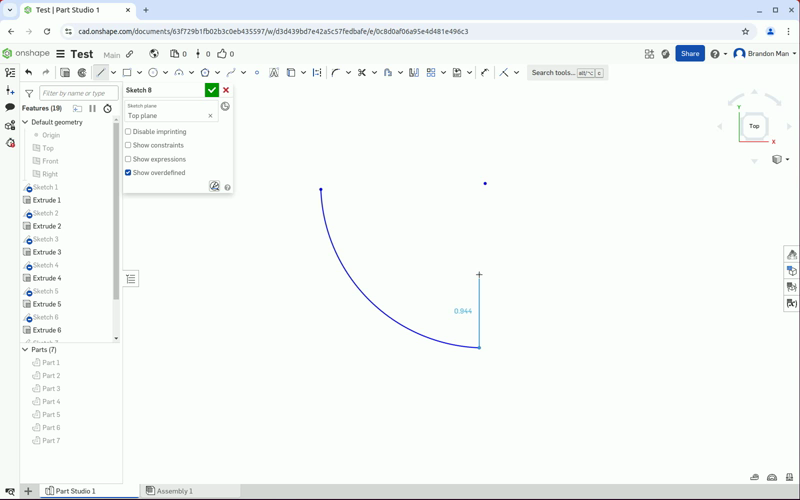
scroll(-6)
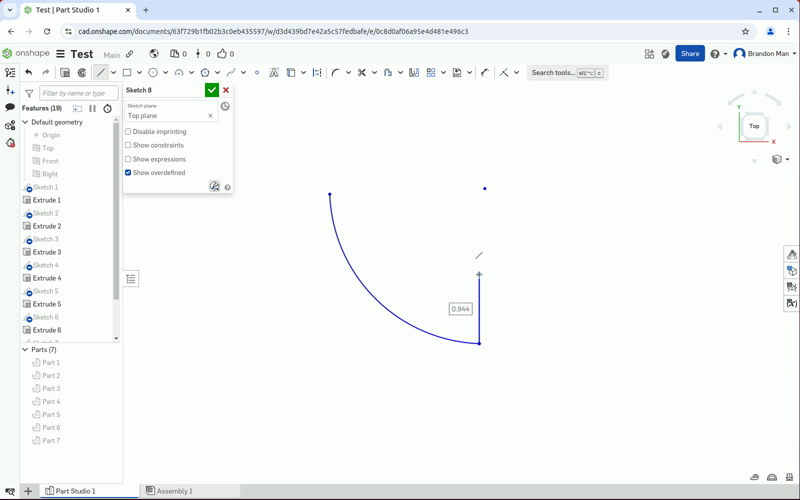
scroll(-6)
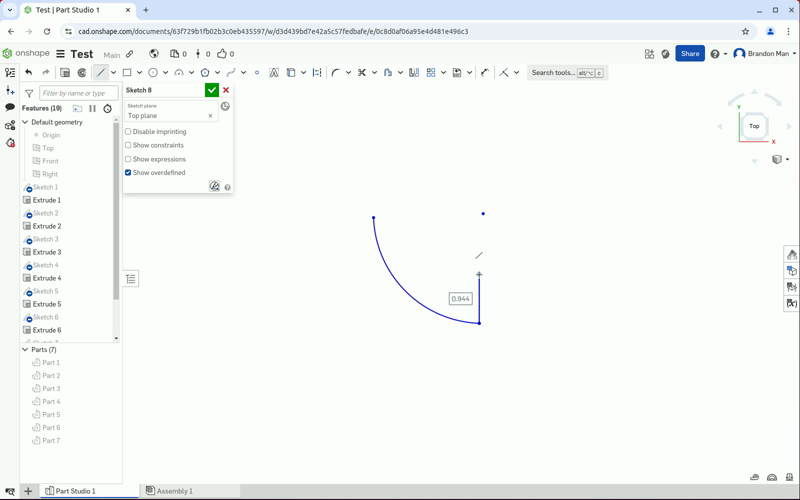
scroll(-6)
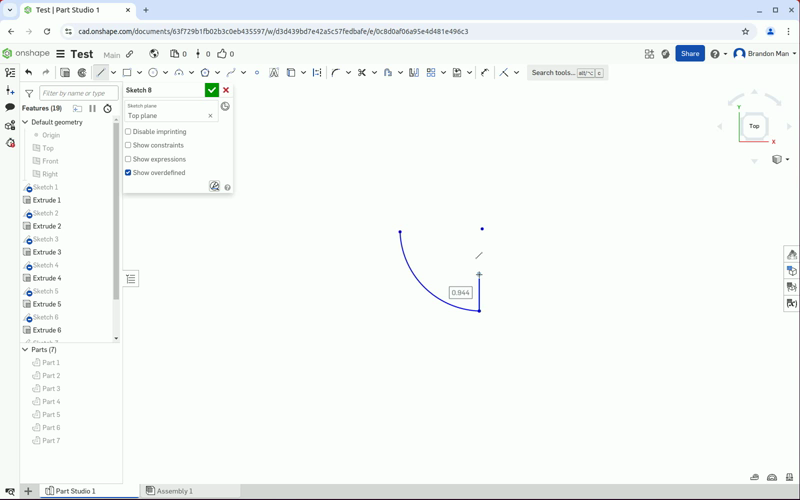
scroll(-6)
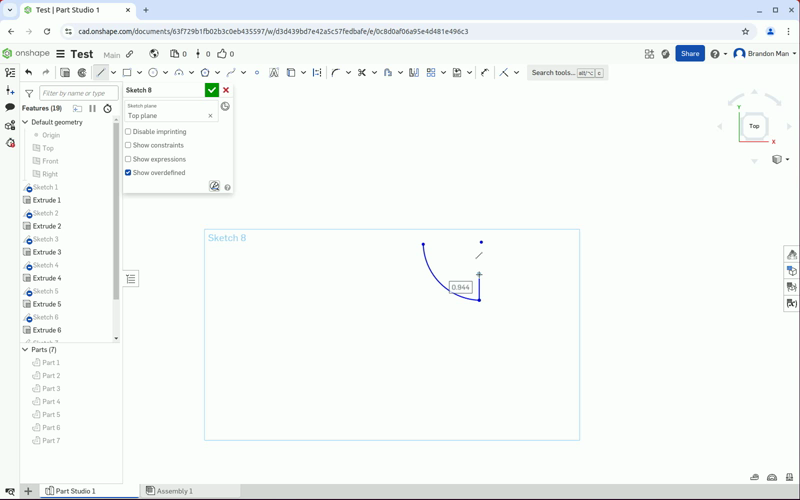
scroll(-6)
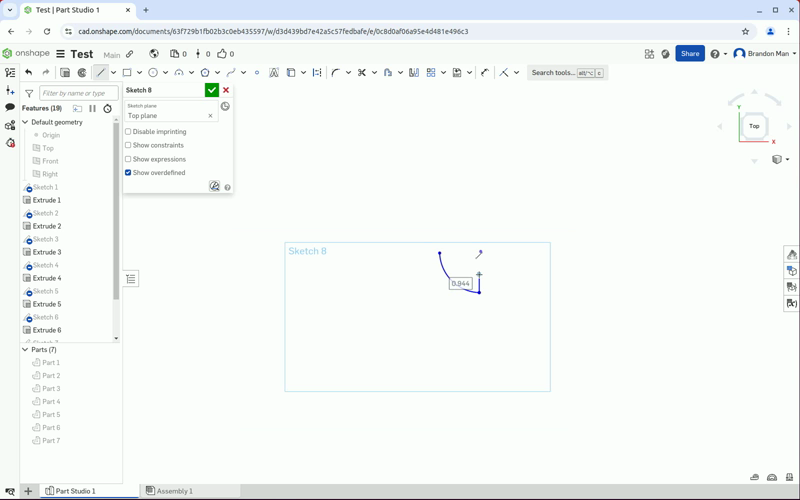
scroll(-6)
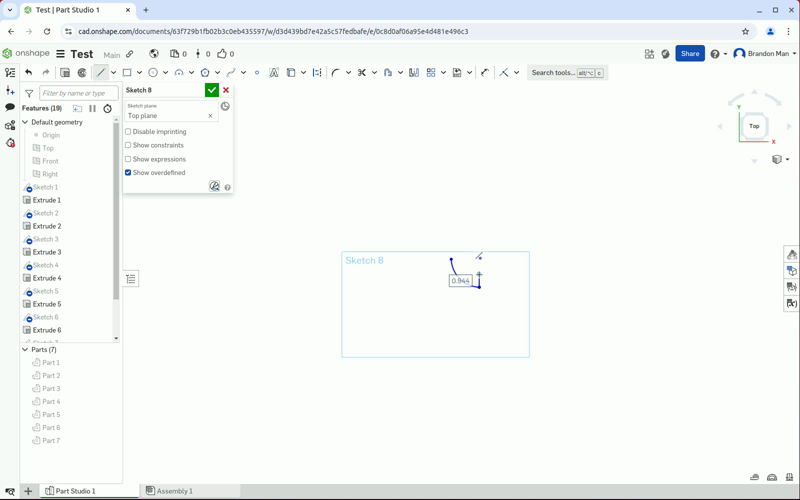
scroll(-6)
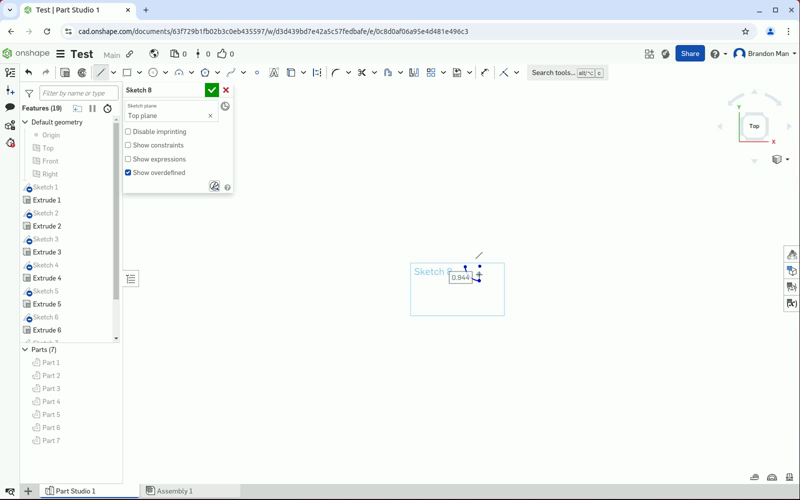
key_up(shift)
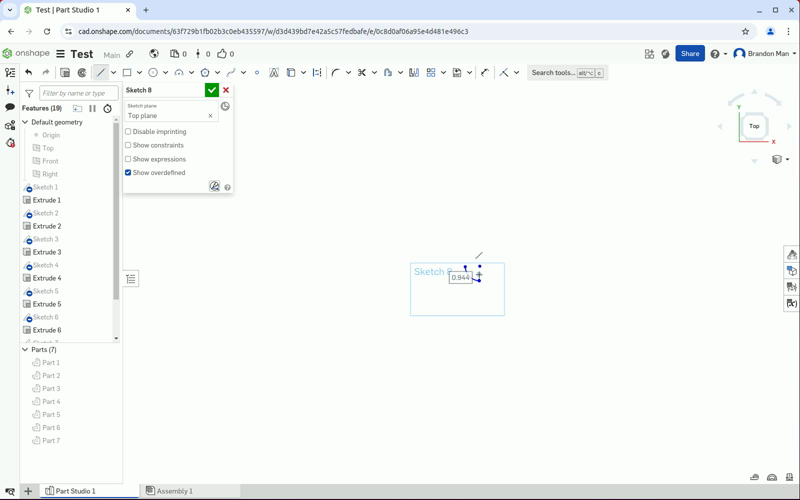
key(esc)
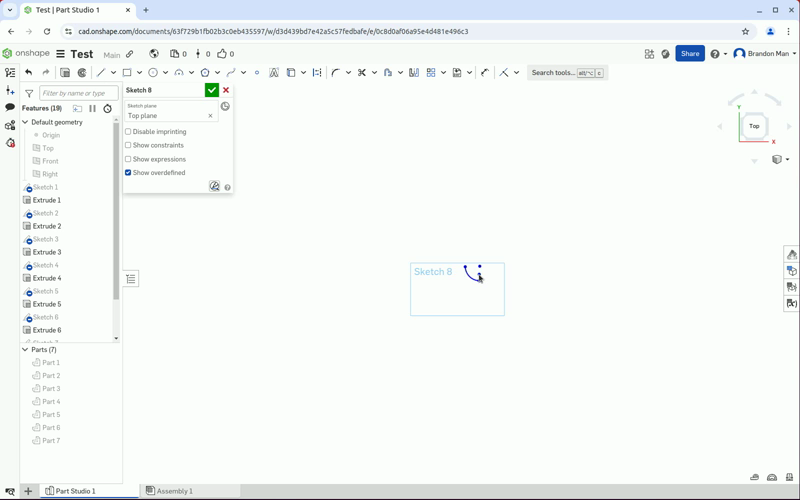
key(a)
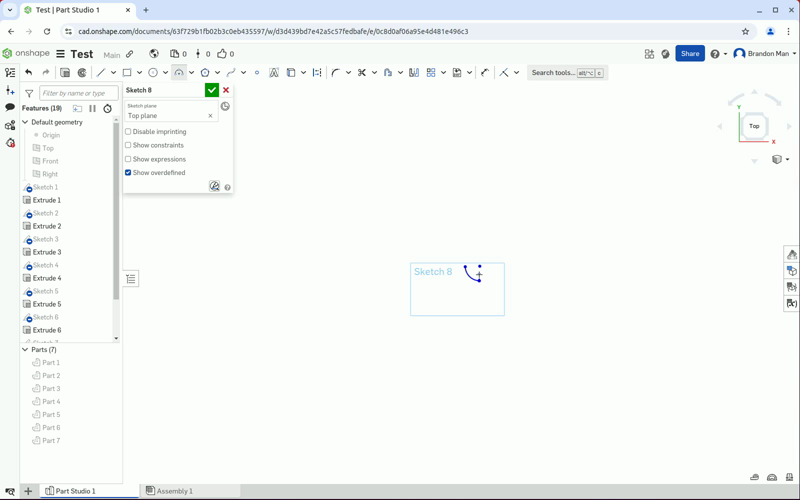
mouse_move(479, 274)
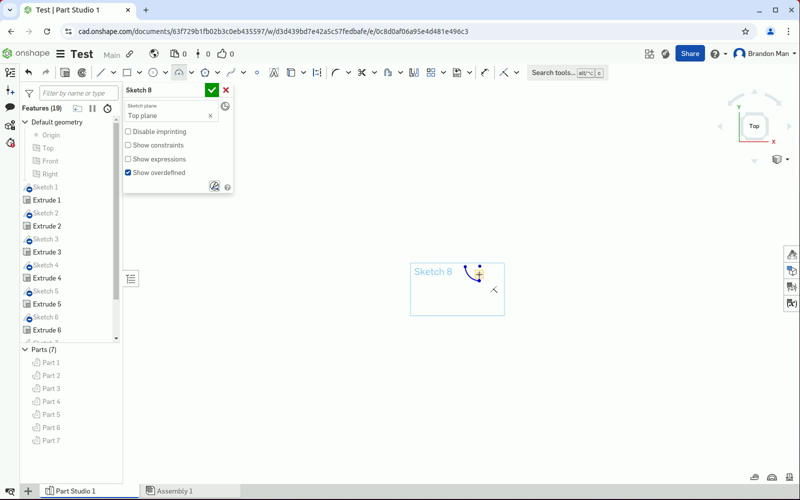
click(479, 274)
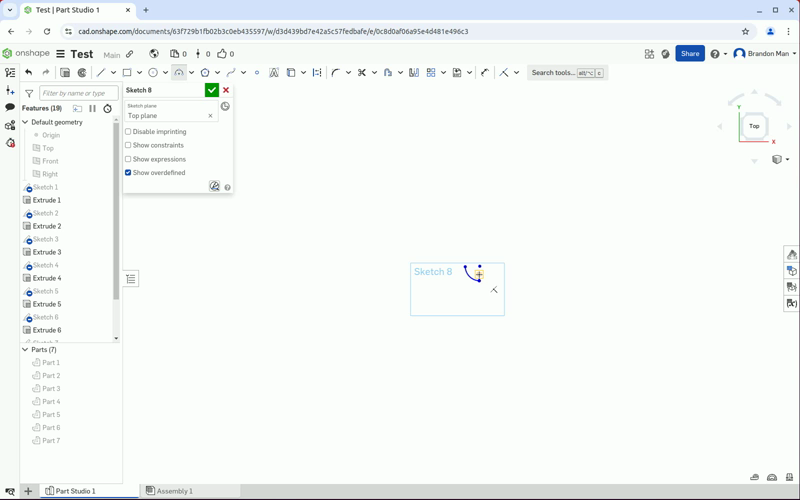
key_down(shift)
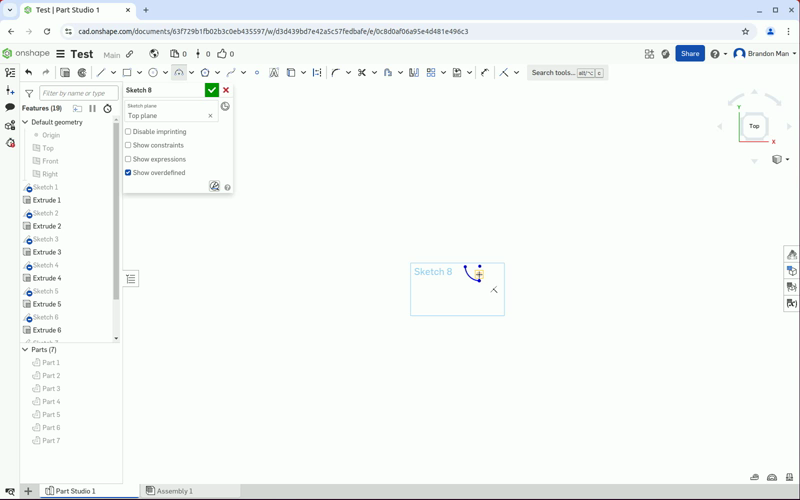
mouse_move(471, 266)
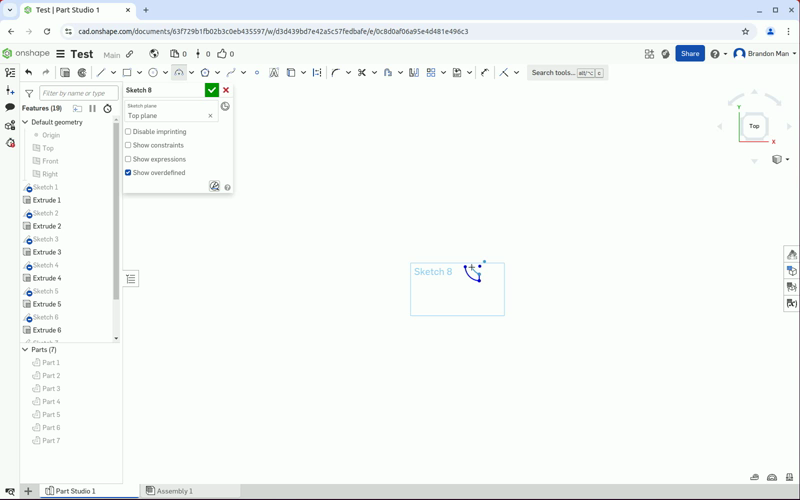
click(471, 266)
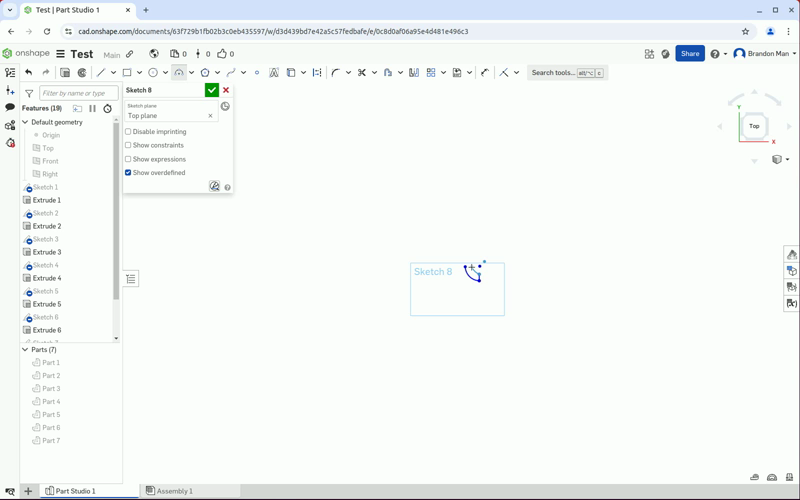
mouse_move(474, 272)
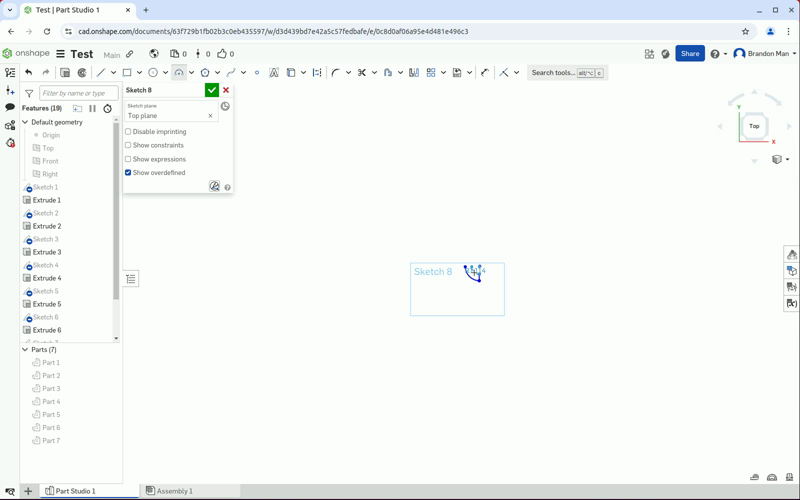
click(474, 272)
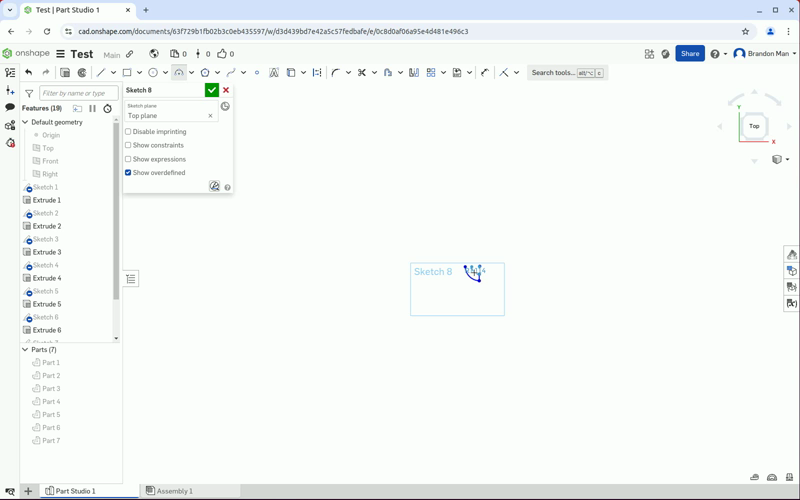
key_up(shift)
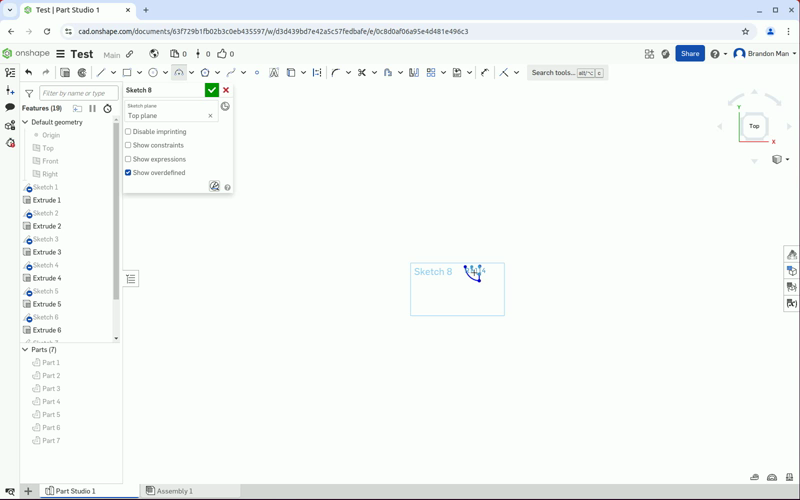
key(esc)
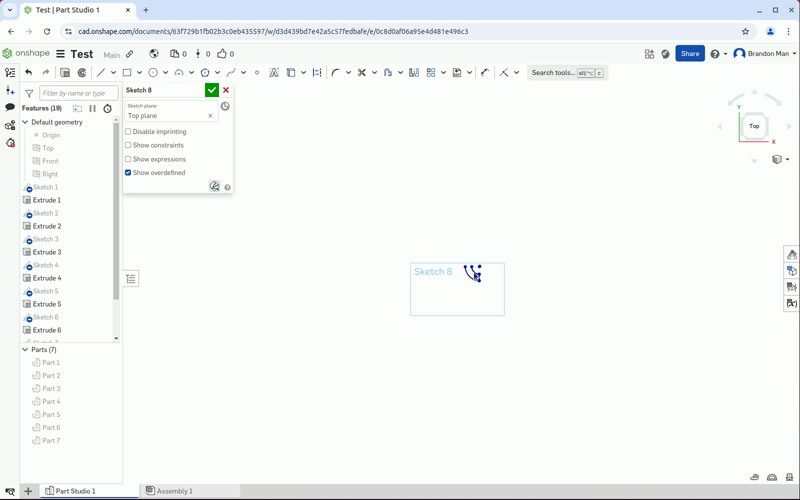
key(l)
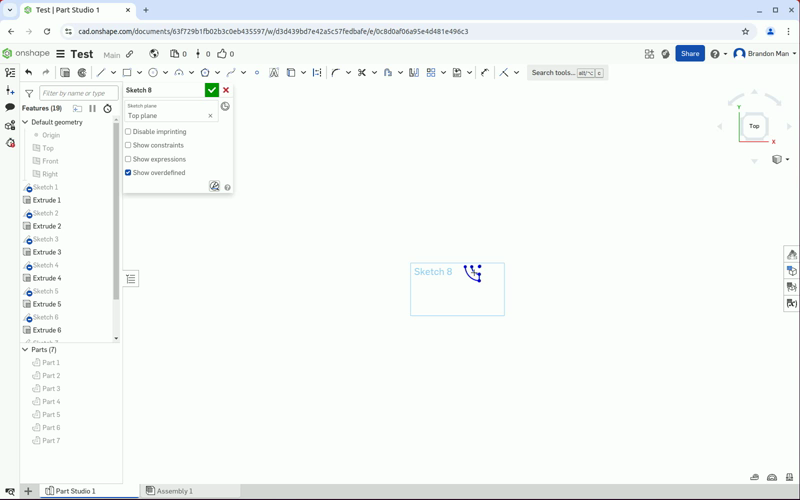
mouse_move(471, 266)
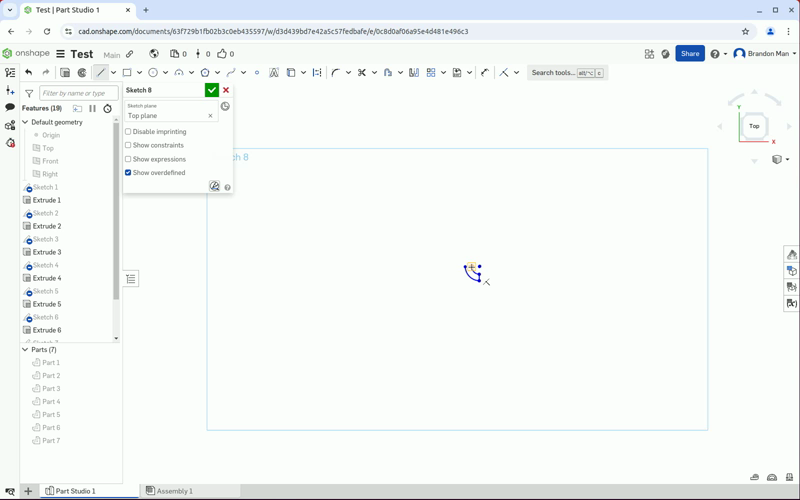
click(471, 266)
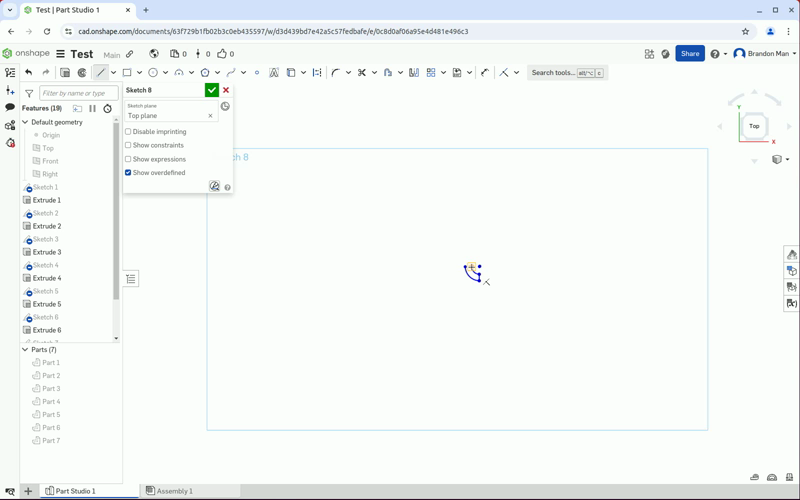
mouse_move(501, 266)
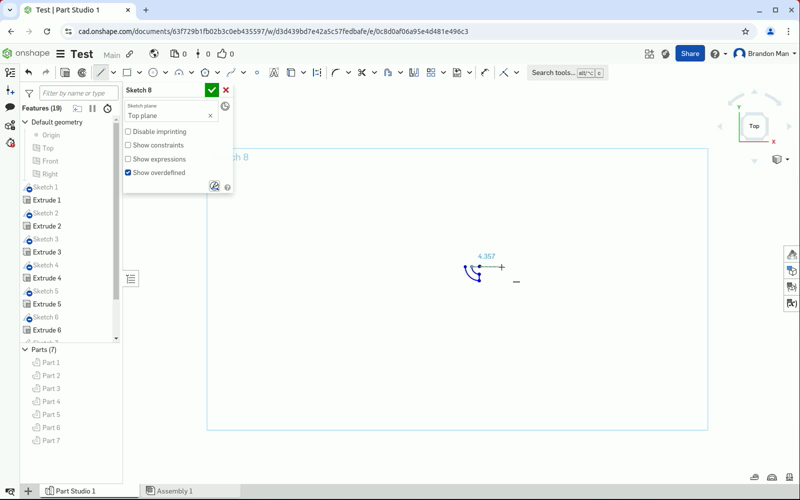
key_down(shift)
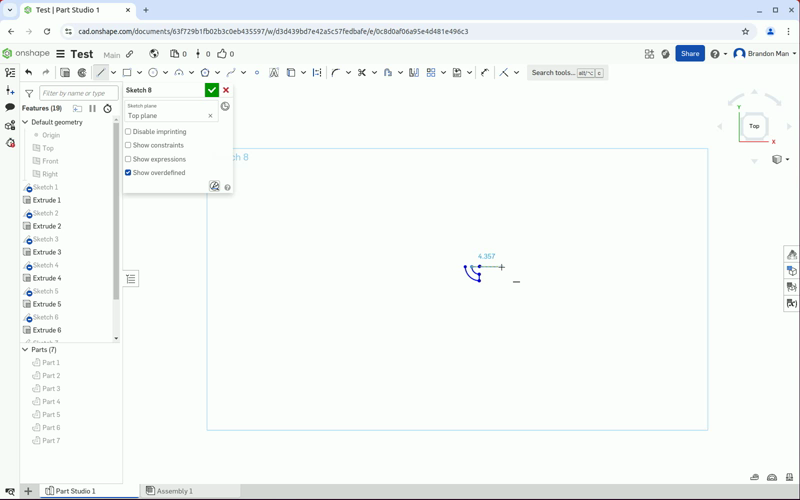
mouse_move(465, 266)
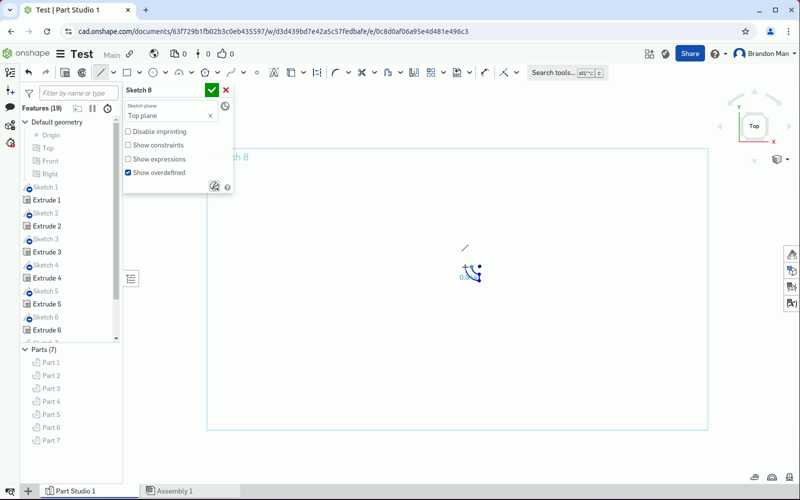
scroll(6)
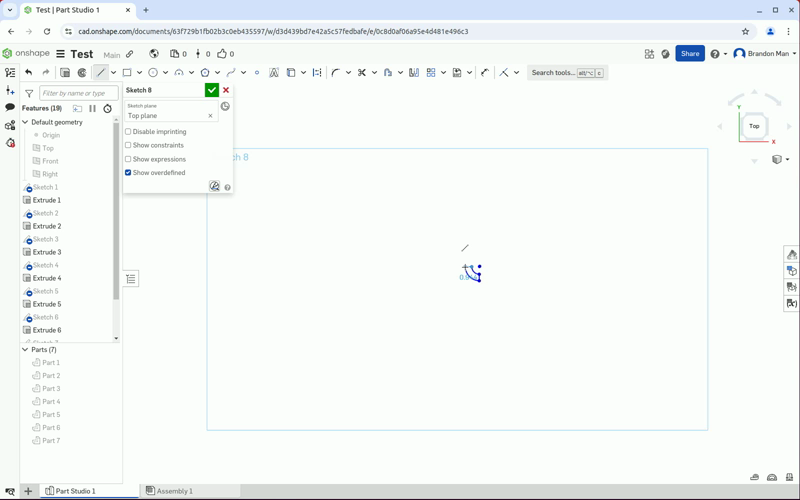
scroll(6)
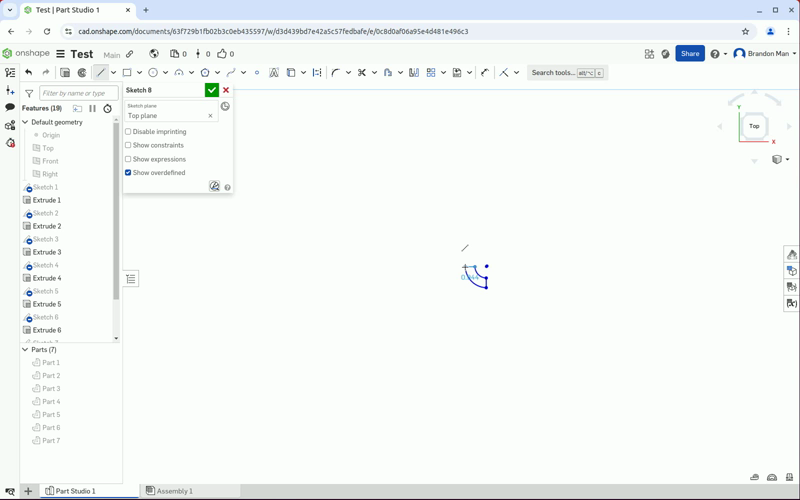
scroll(6)
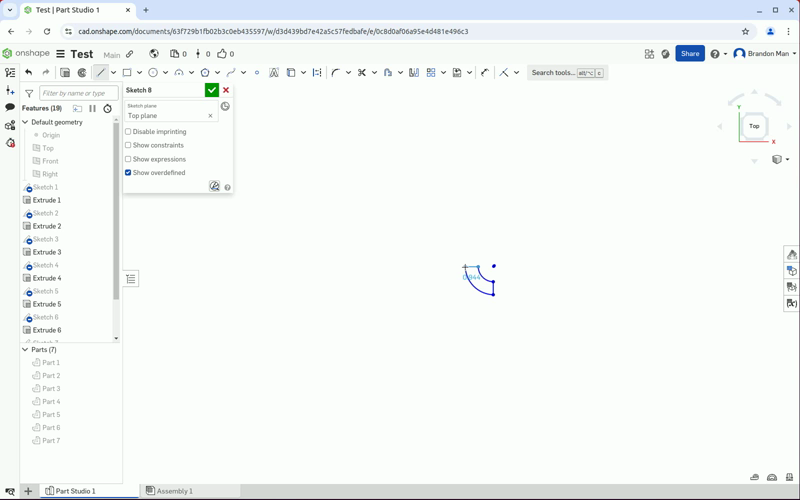
scroll(6)
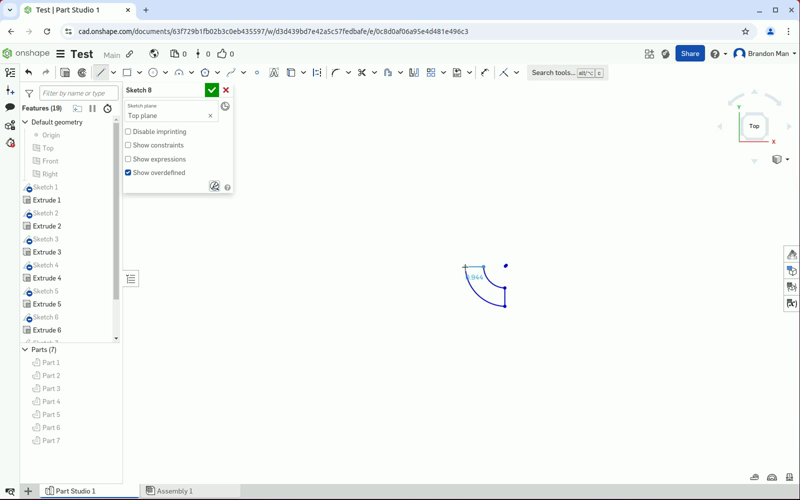
scroll(6)
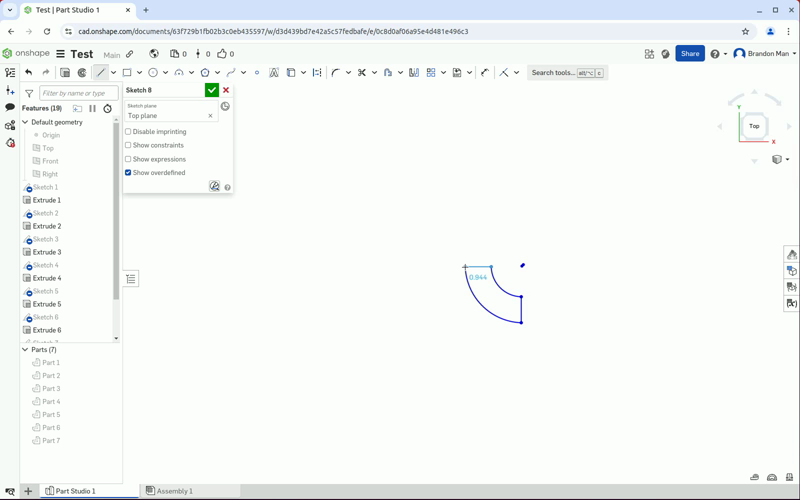
scroll(6)
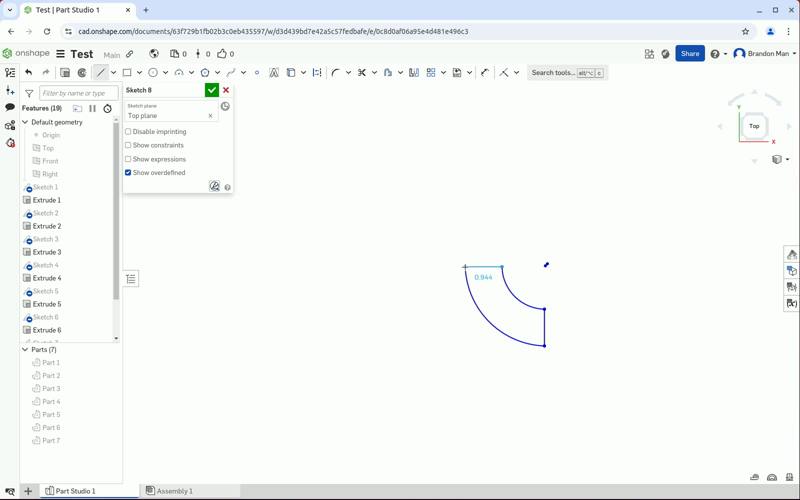
scroll(6)
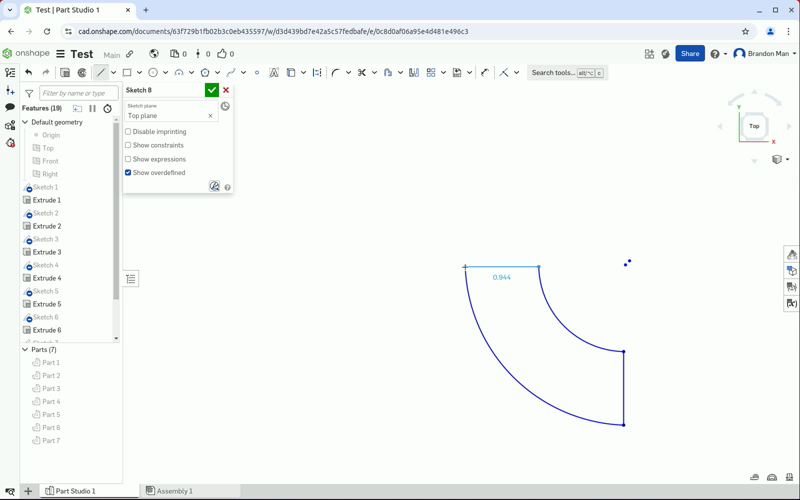
key_up(shift)
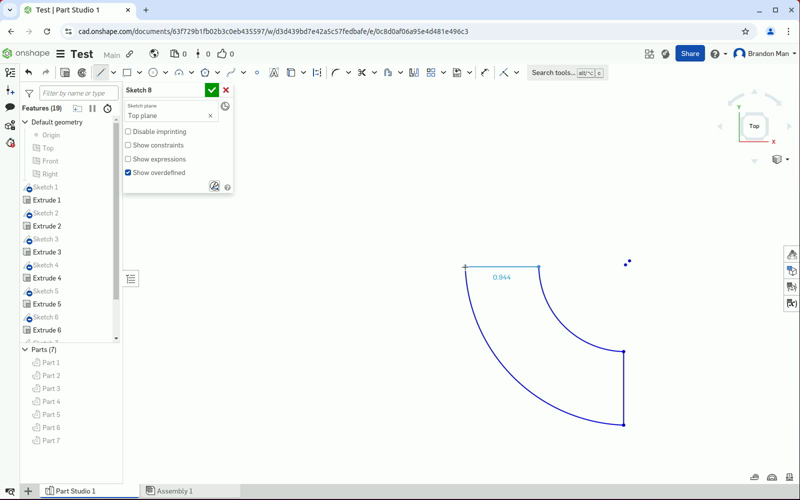
click(465, 266)
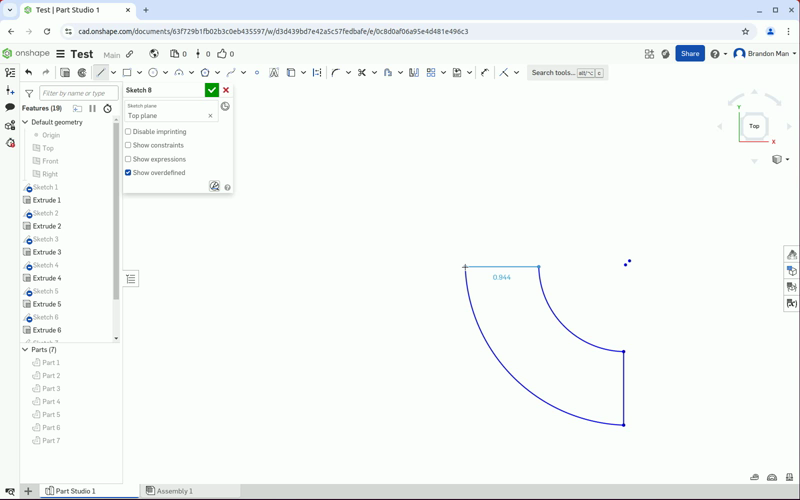
scroll(-6)
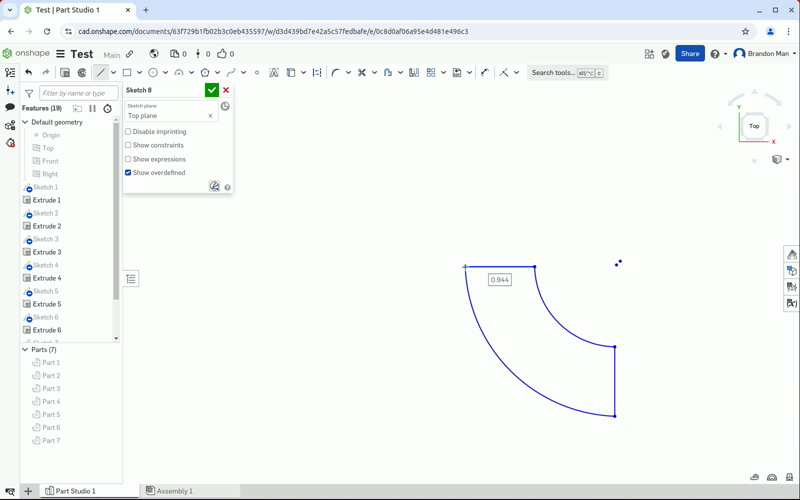
scroll(-6)
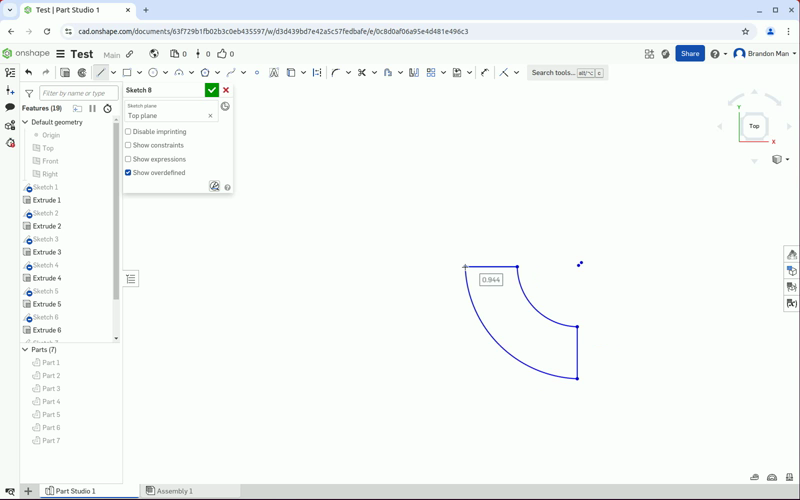
scroll(-6)
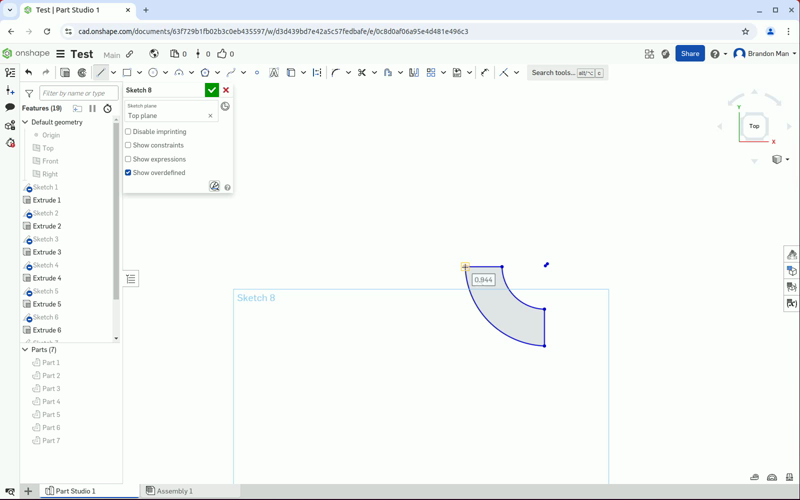
scroll(-6)
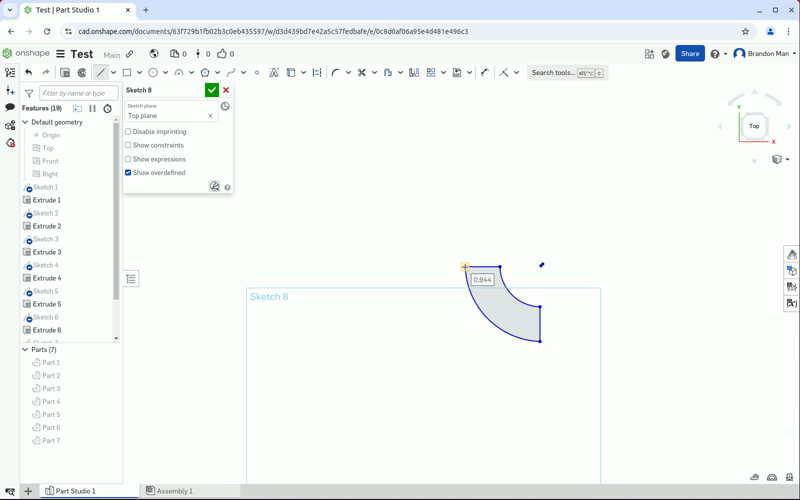
scroll(-6)
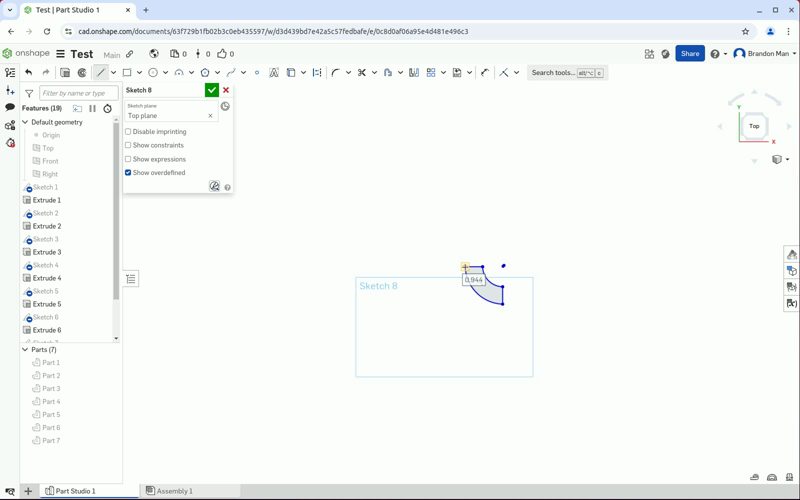
scroll(-6)
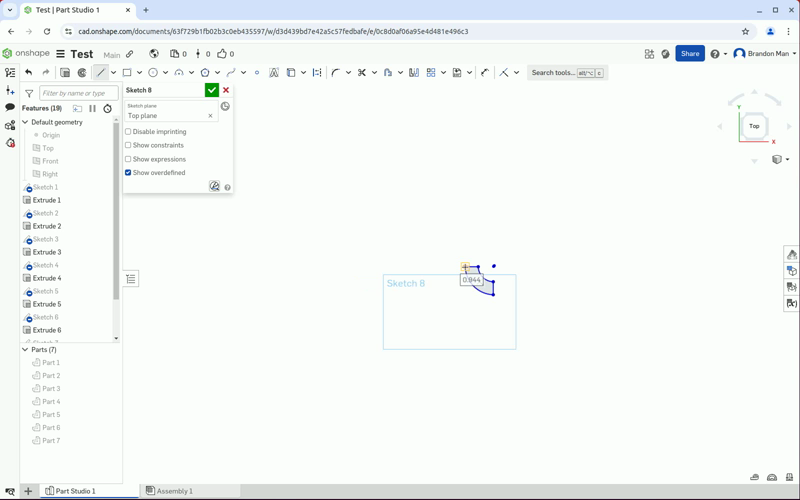
scroll(-6)
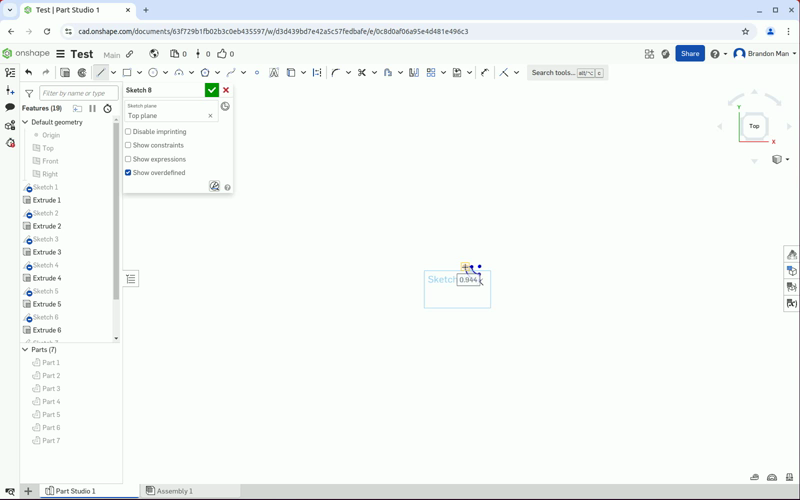
key(esc)
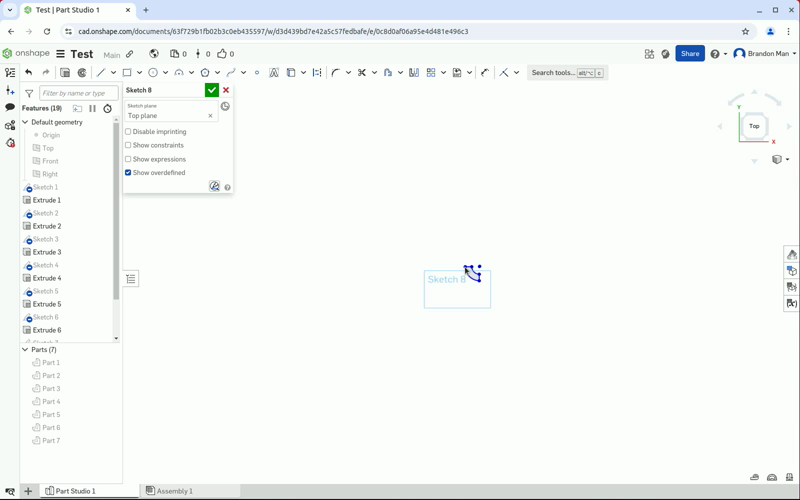
mouse_move(477, 277)
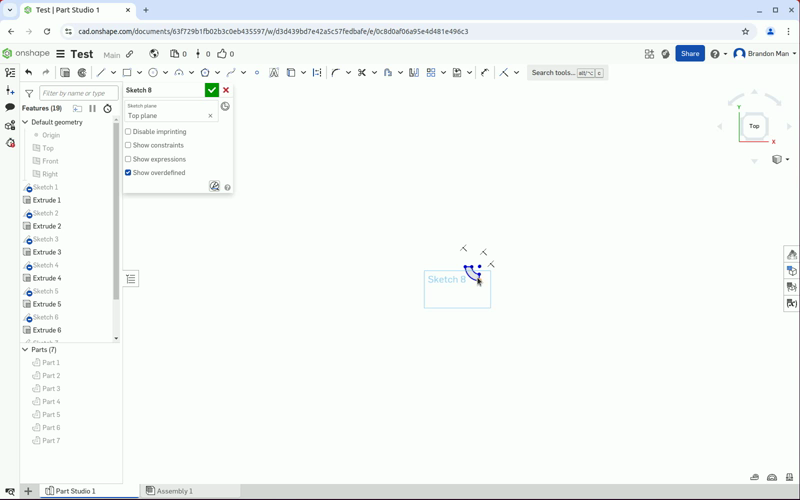
scroll(6)
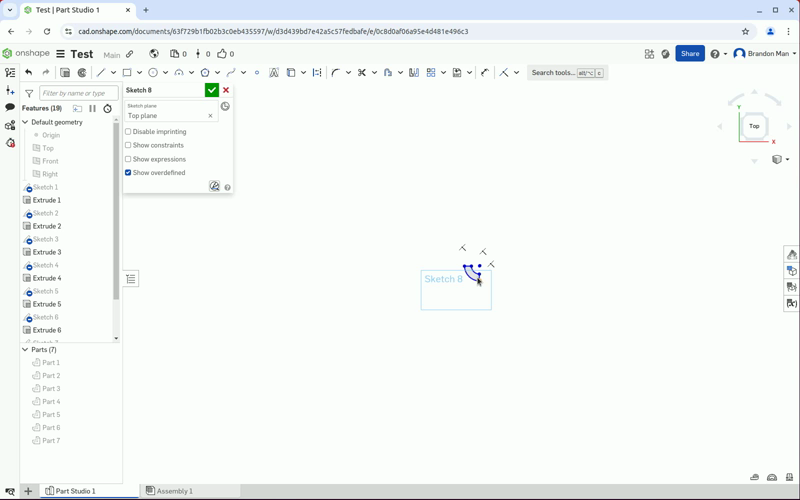
scroll(6)
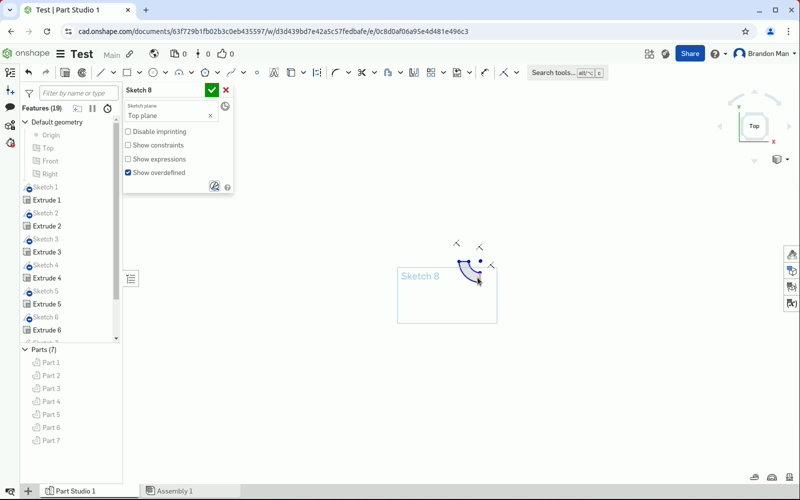
scroll(6)
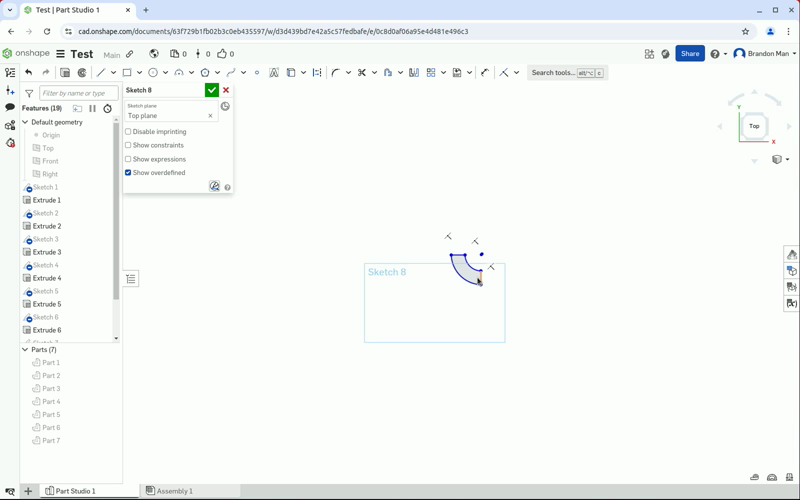
scroll(6)
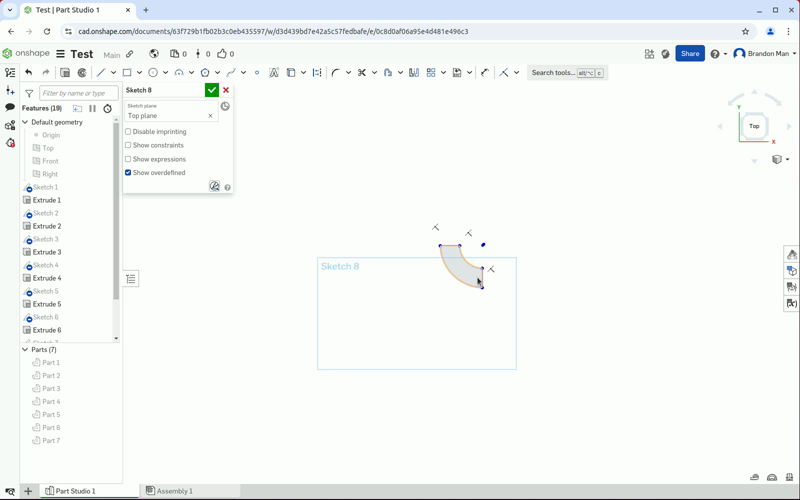
scroll(6)
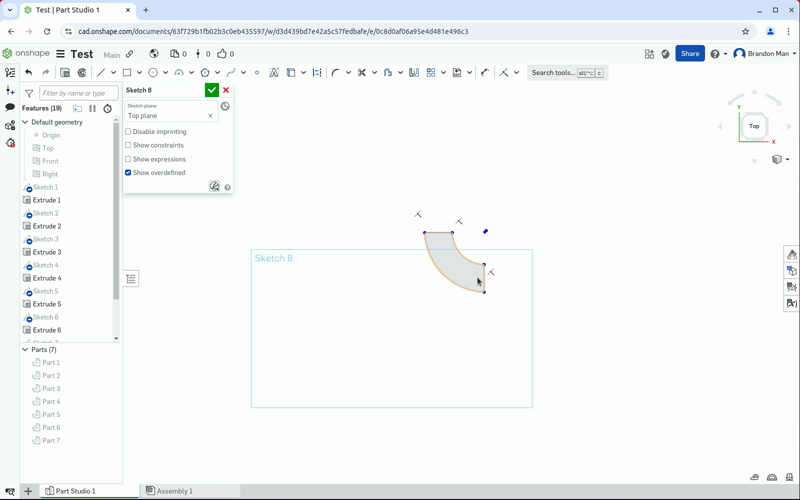
scroll(6)
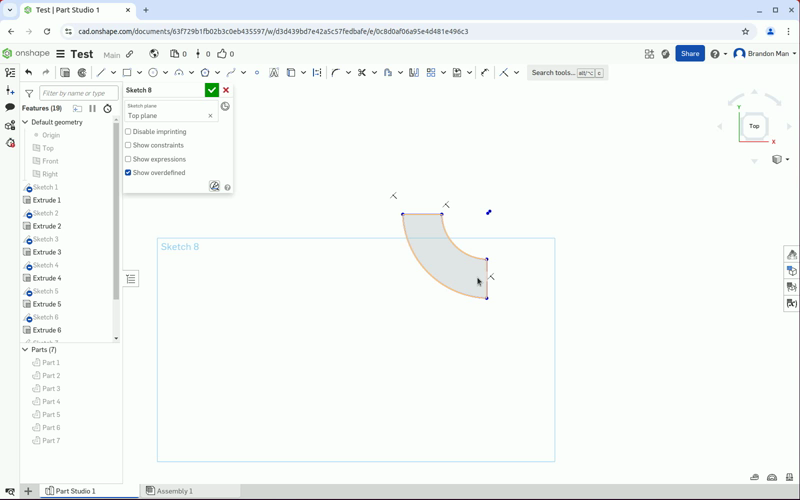
scroll(6)
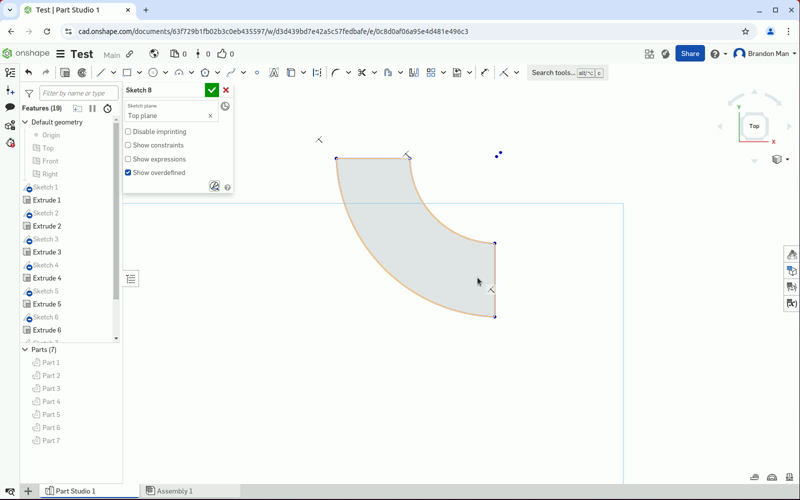
click(477, 277)
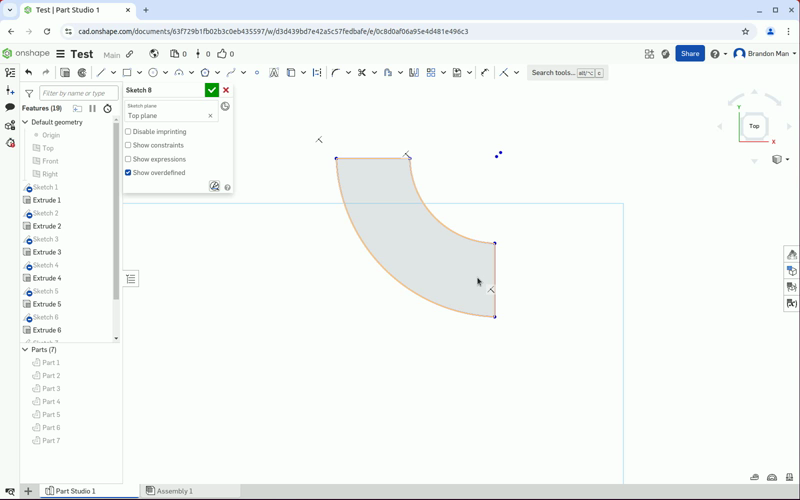
scroll(-6)
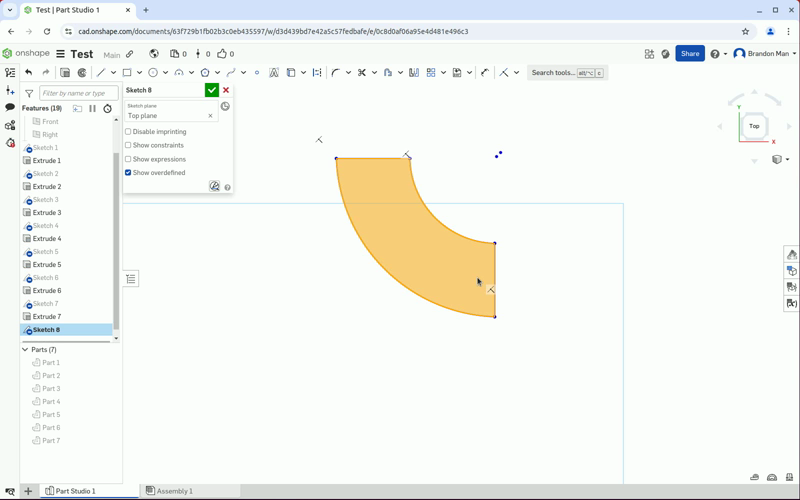
scroll(-6)
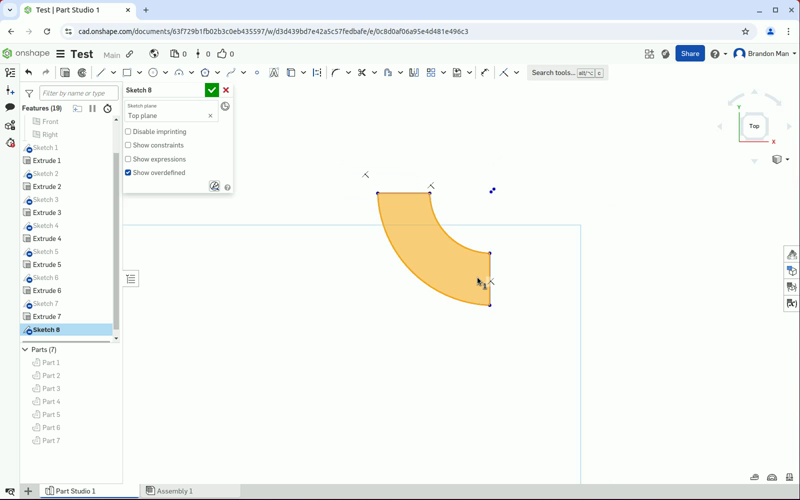
scroll(-6)
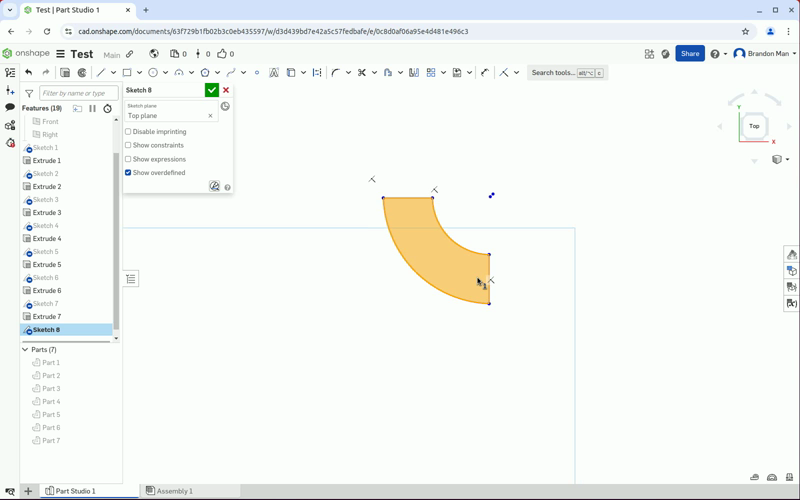
scroll(-6)
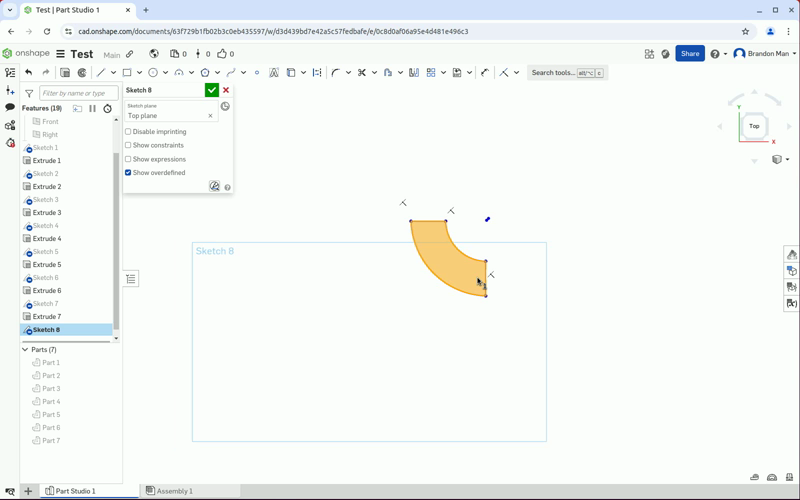
scroll(-6)
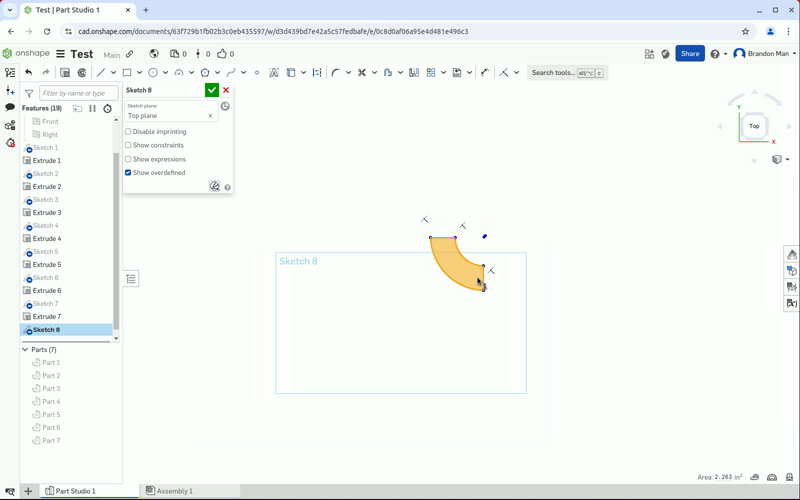
scroll(-6)
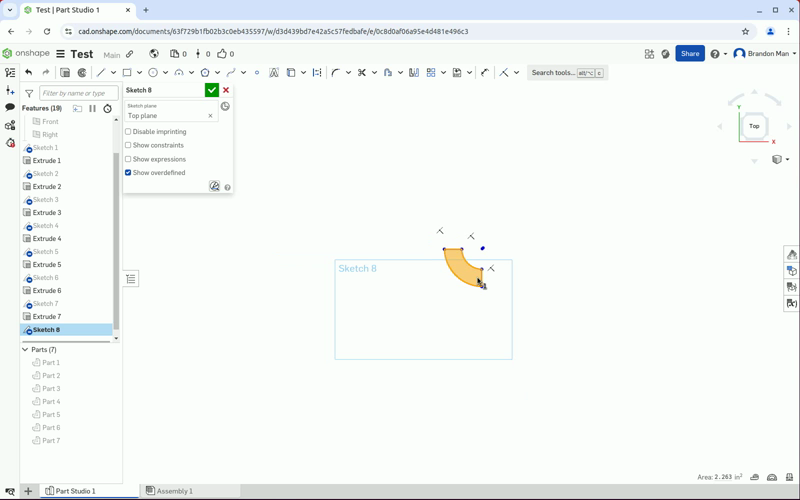
scroll(-6)
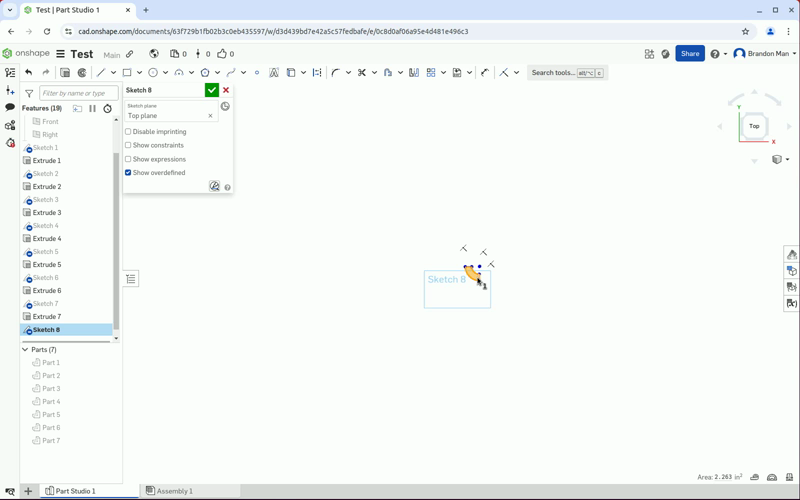
mouse_move(73, 352)
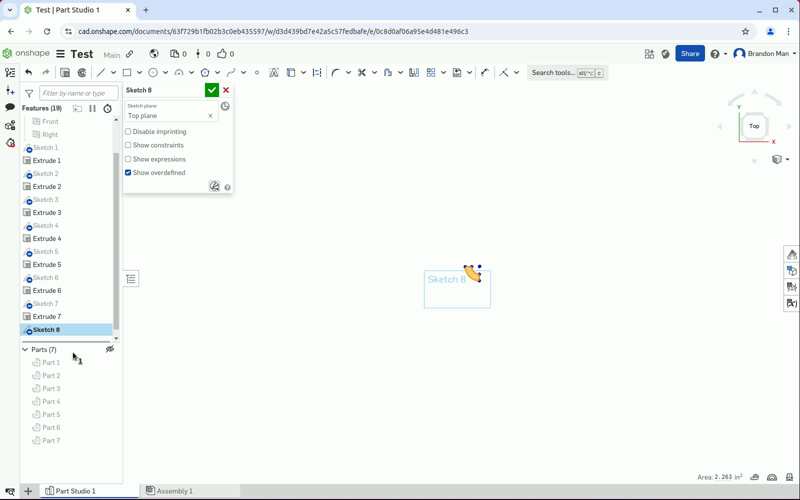
key(shift+y)
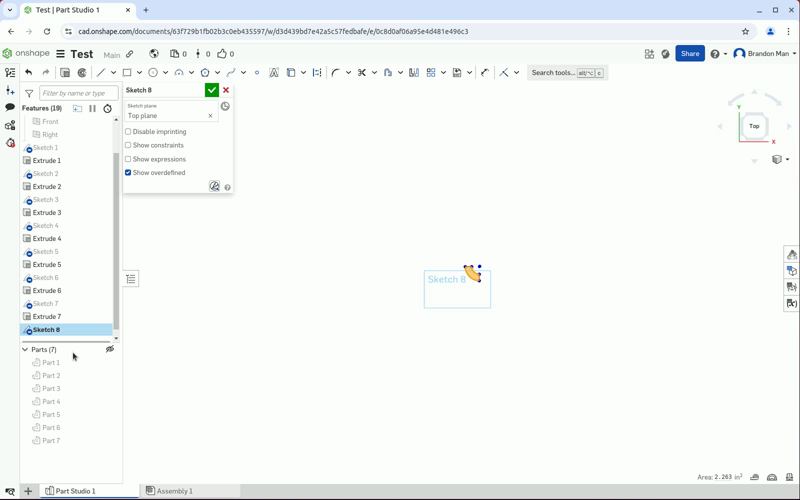
key(shift+e)
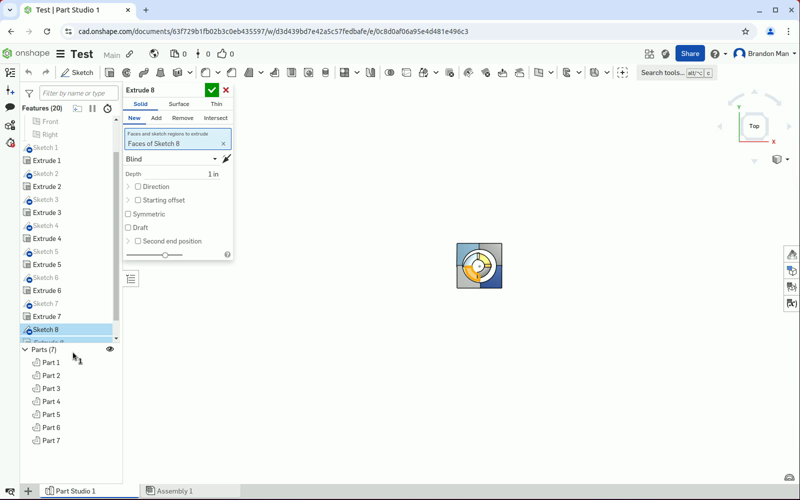
mouse_move(143, 106)
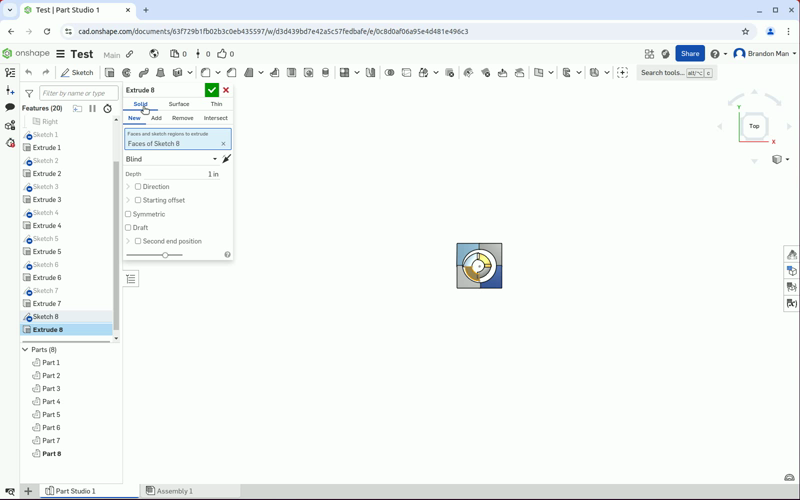
click(143, 106)
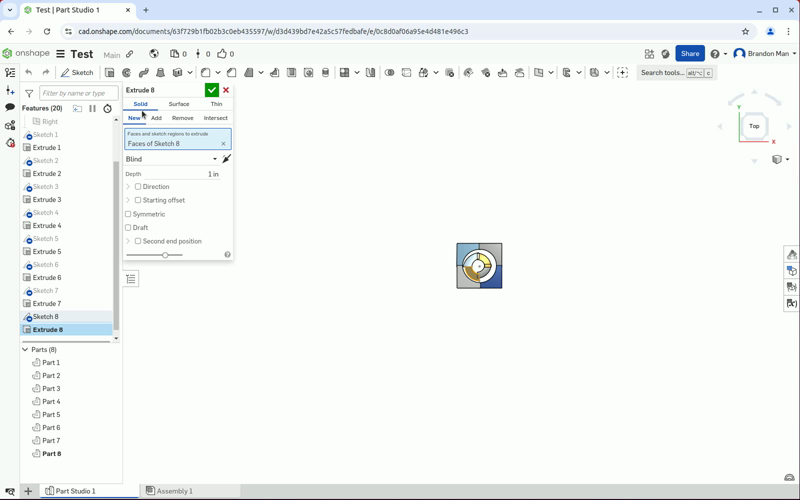
mouse_move(137, 120)
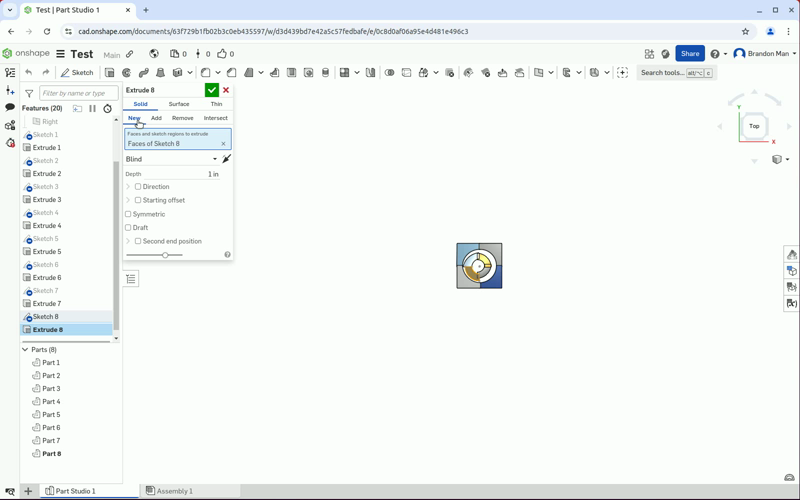
click(137, 120)
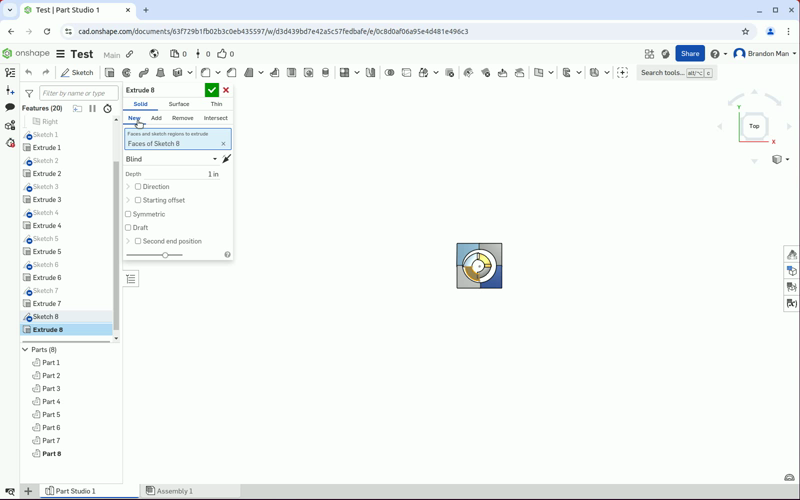
key(tab, 4)
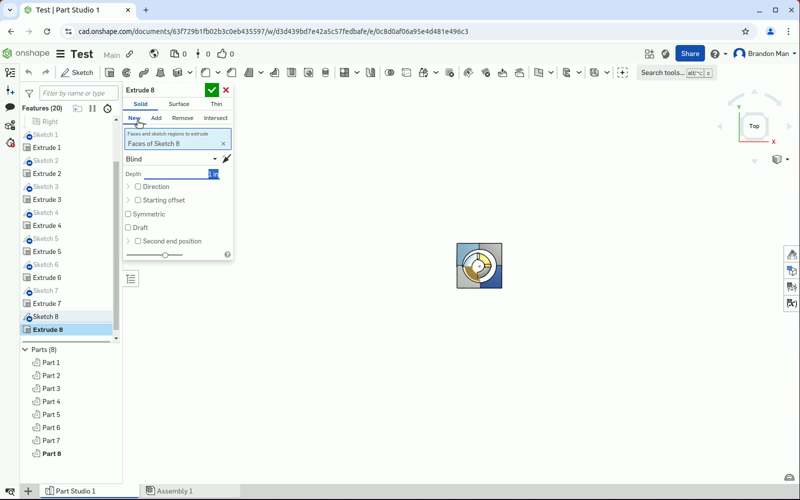
text(18.535)
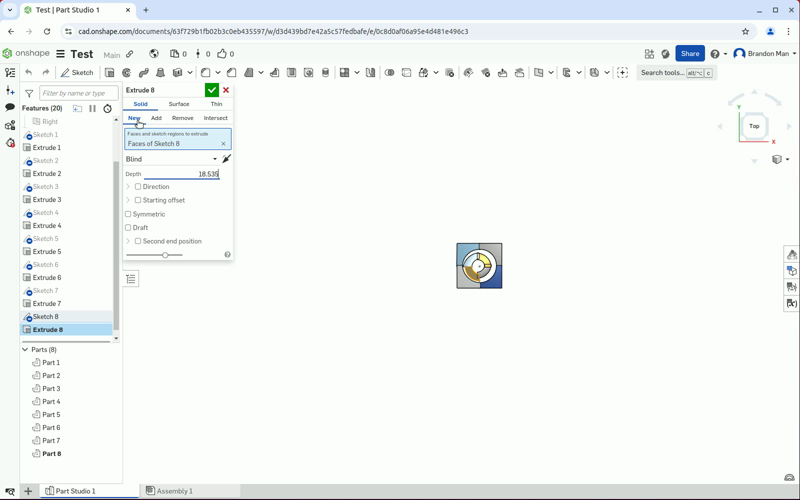
key(enter)
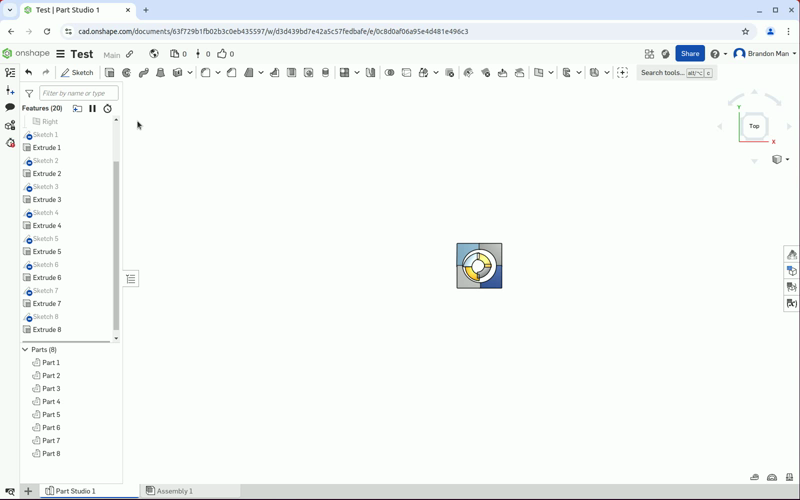
key(shift+h)
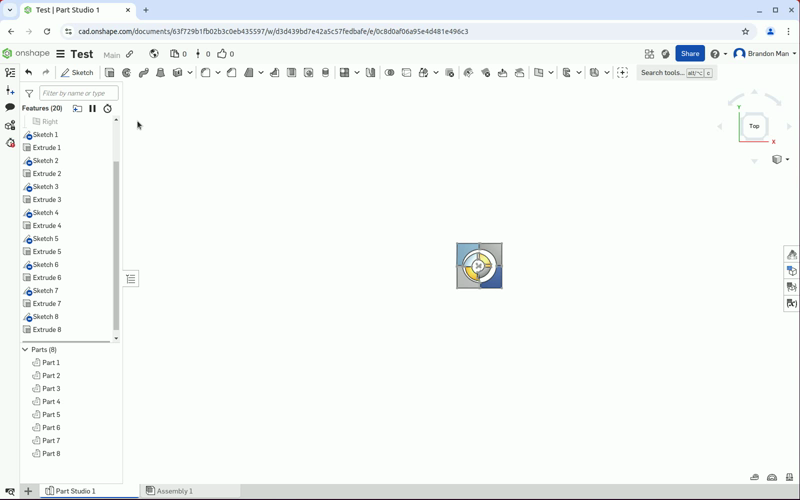
key(shift+h)
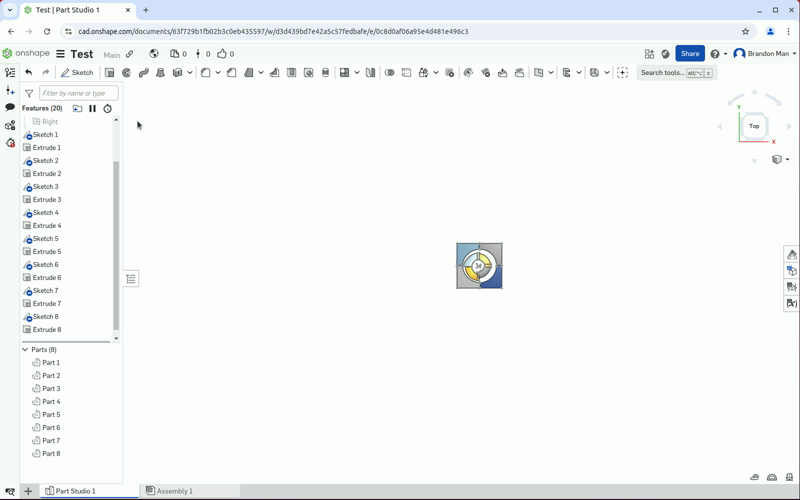
key(shift+7)
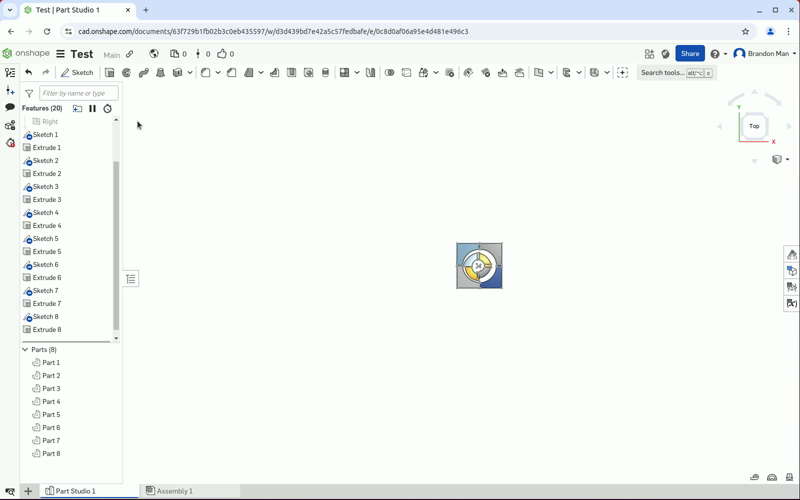
key(up, 3)
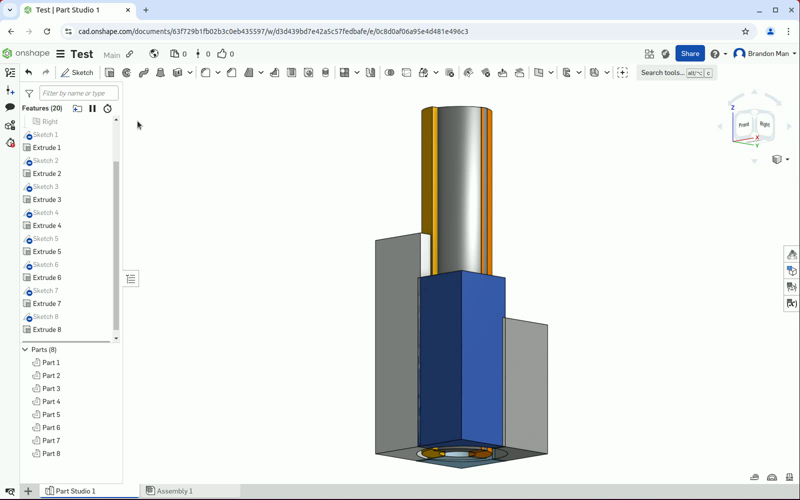
key(left, 3)
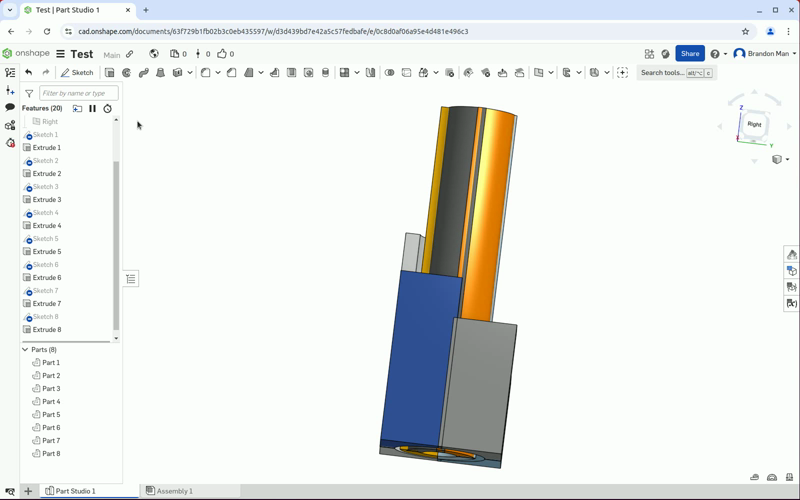
key(right, 3)
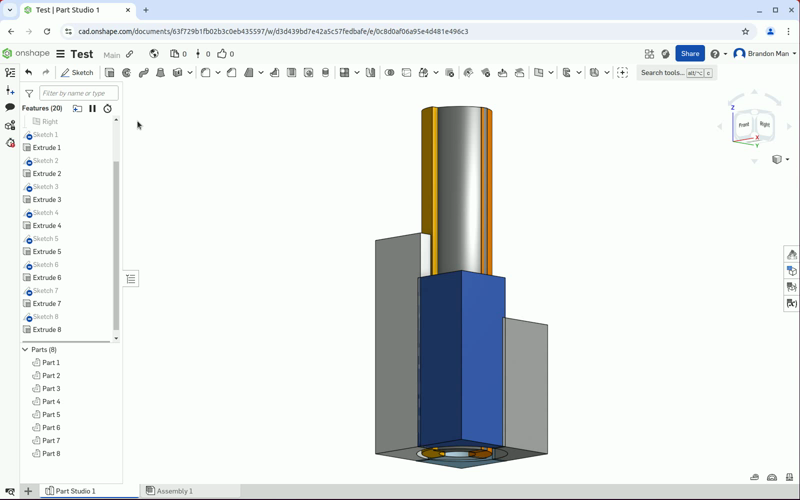
key(down, 3)
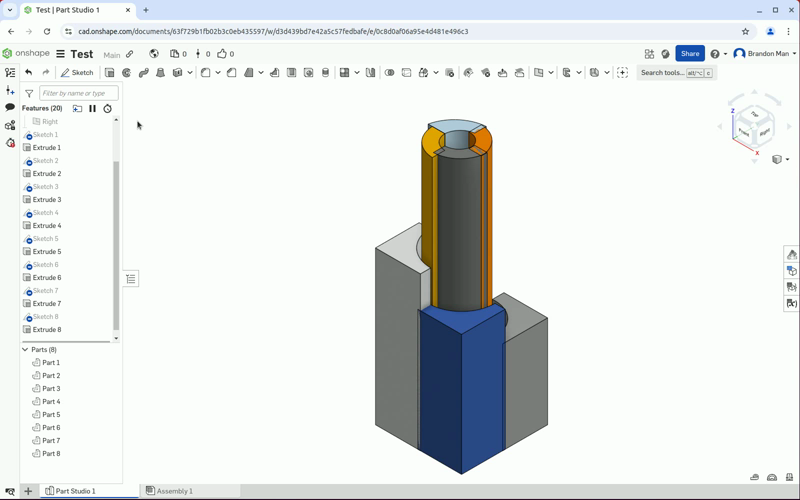
mouse_move(69, 137)
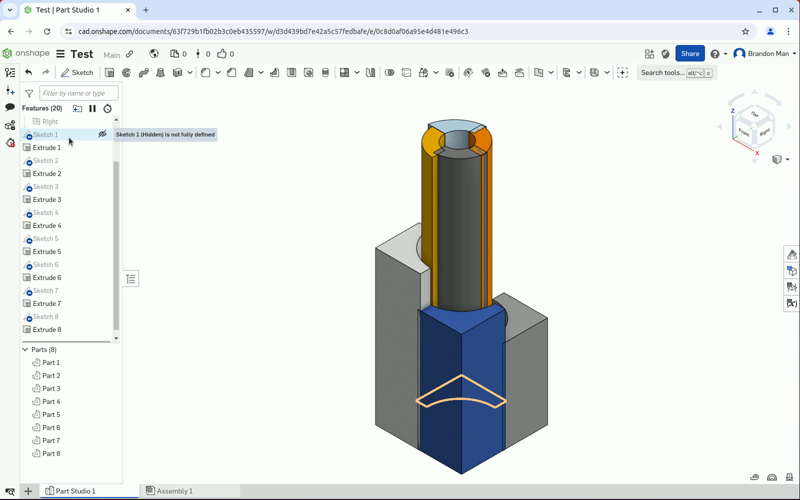
click(69, 137)